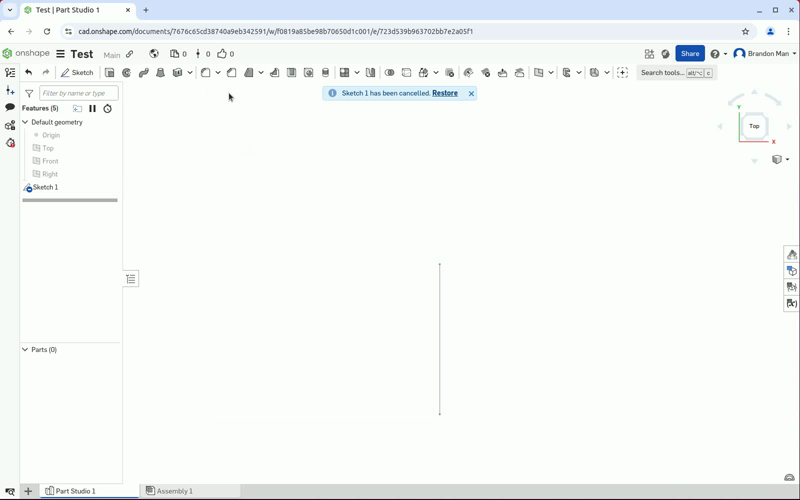
key(shift+h)
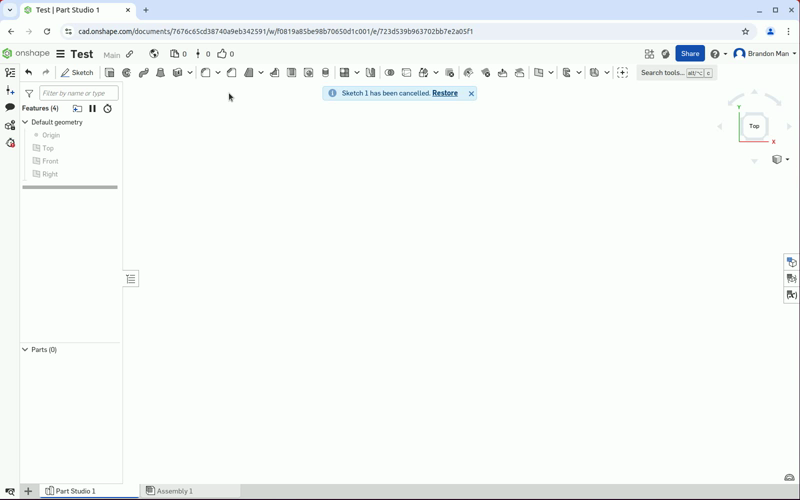
mouse_move(73, 352)
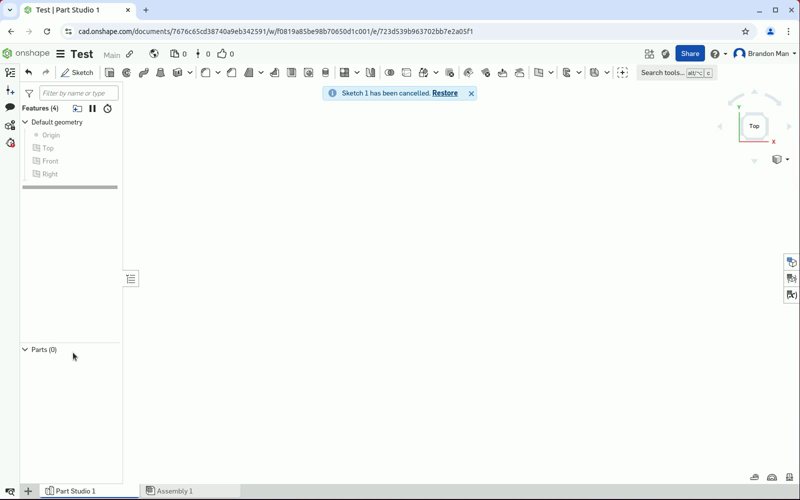
key(y)
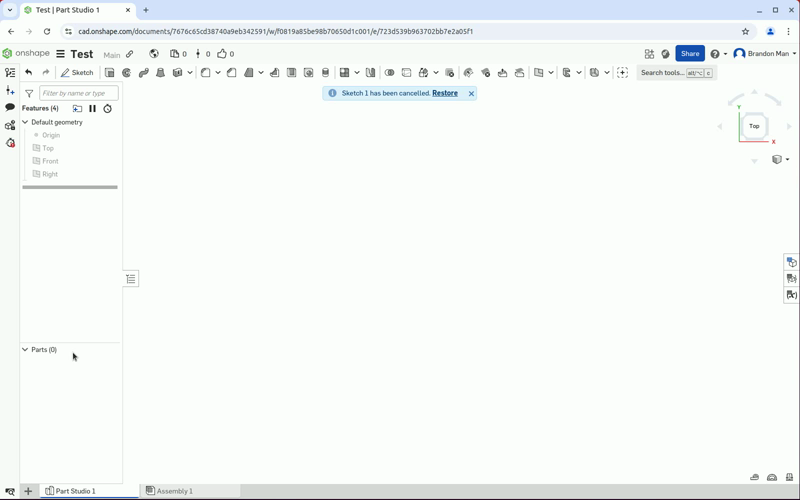
key(shift+p)
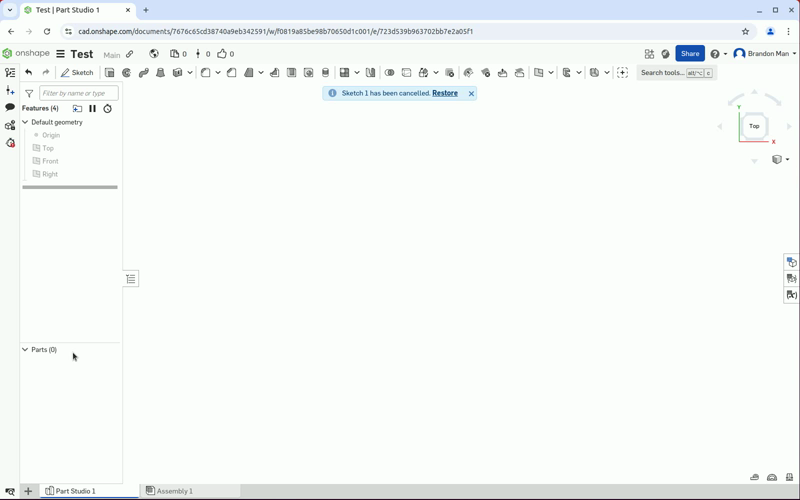
key(space)
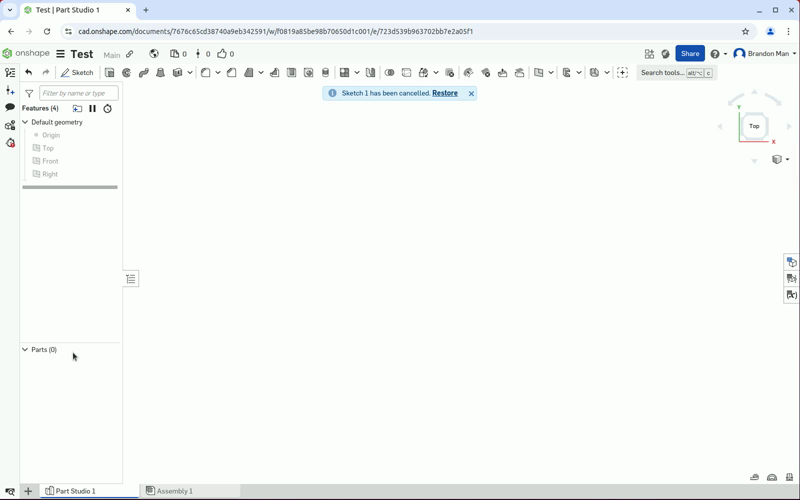
key_down(shift)
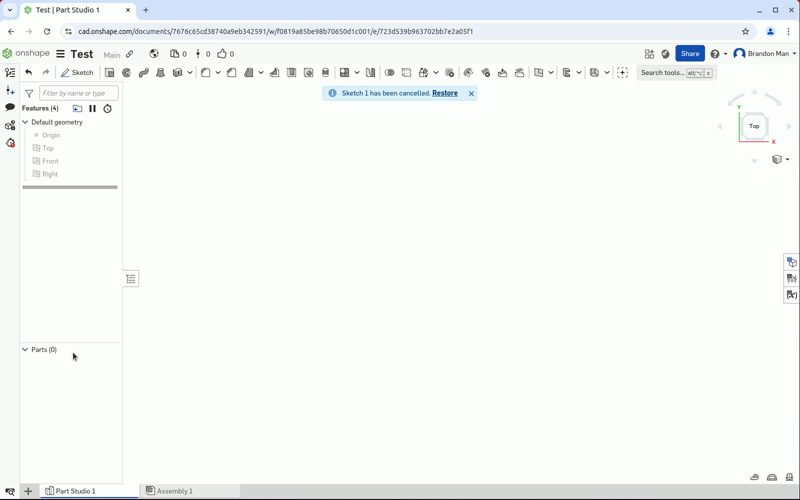
key(up)
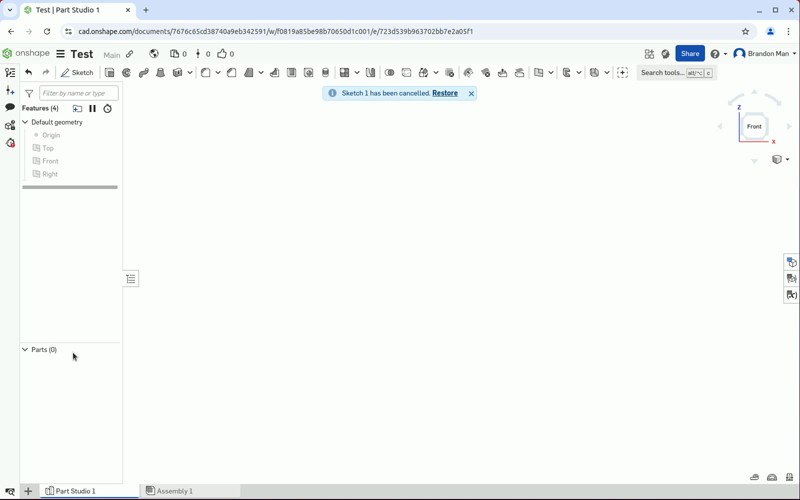
key_up(shift)
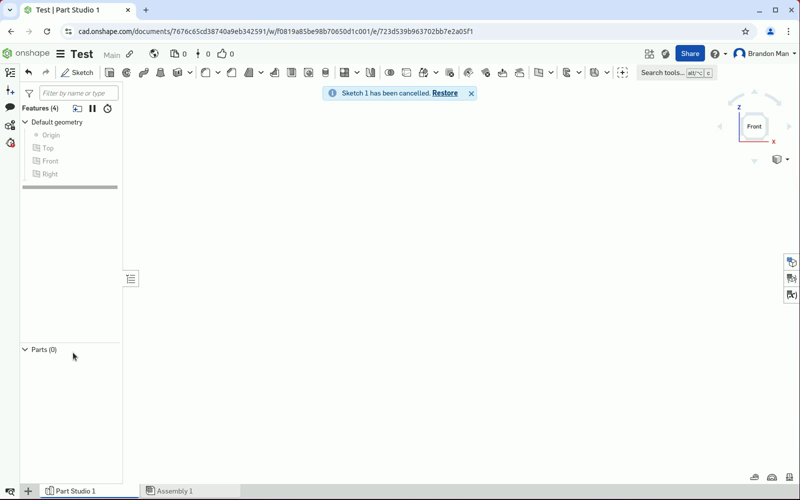
mouse_move(73, 352)
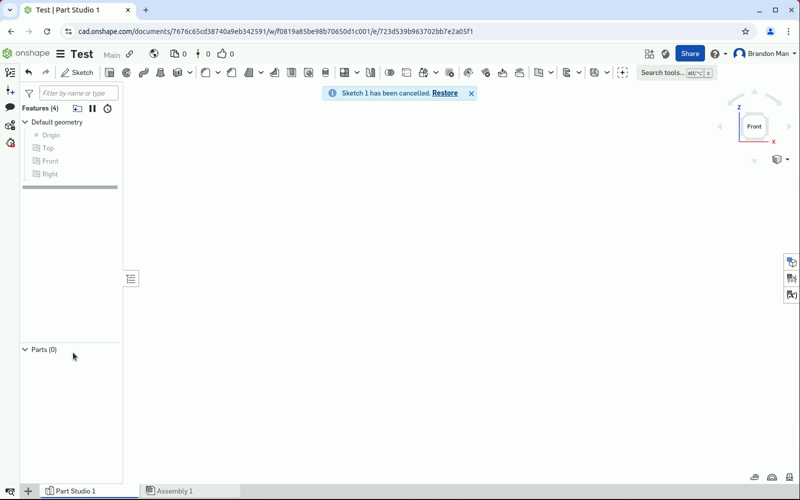
key(shift+y)
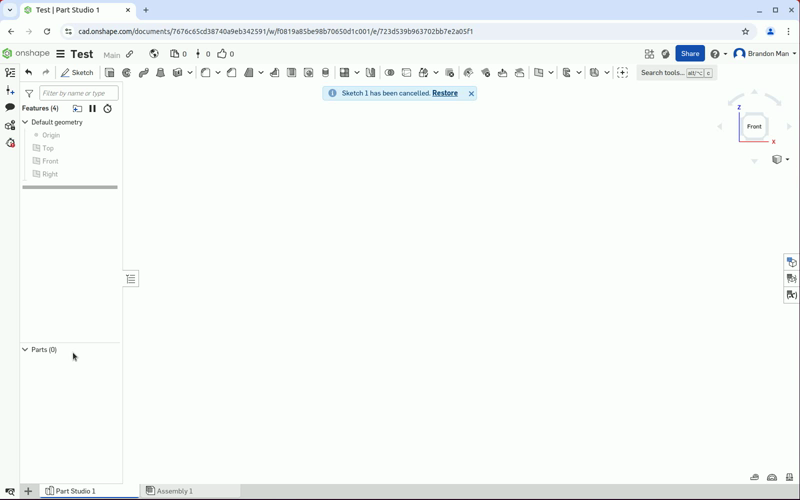
key(shift+s)
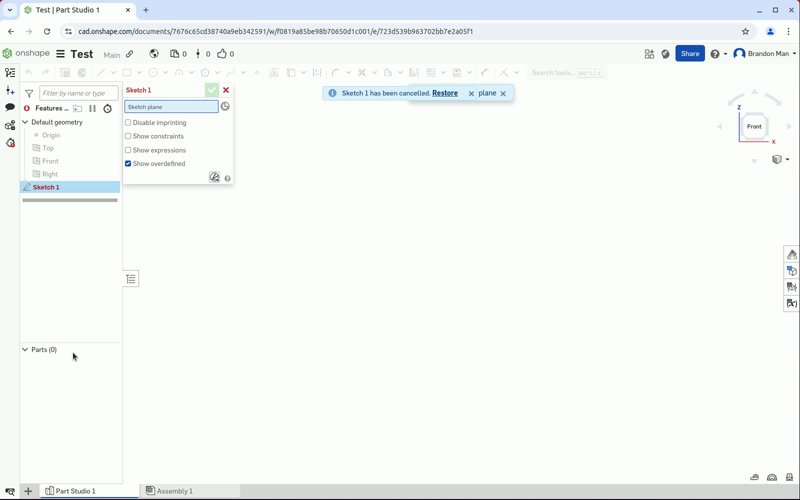
mouse_move(73, 163)
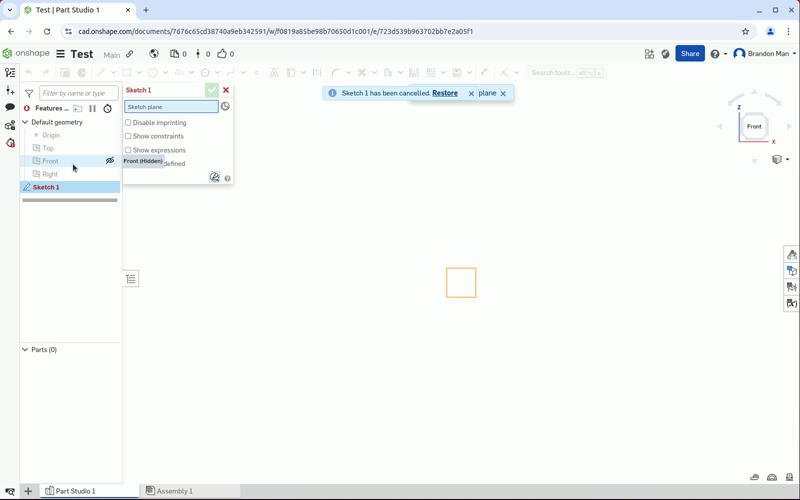
click(73, 163)
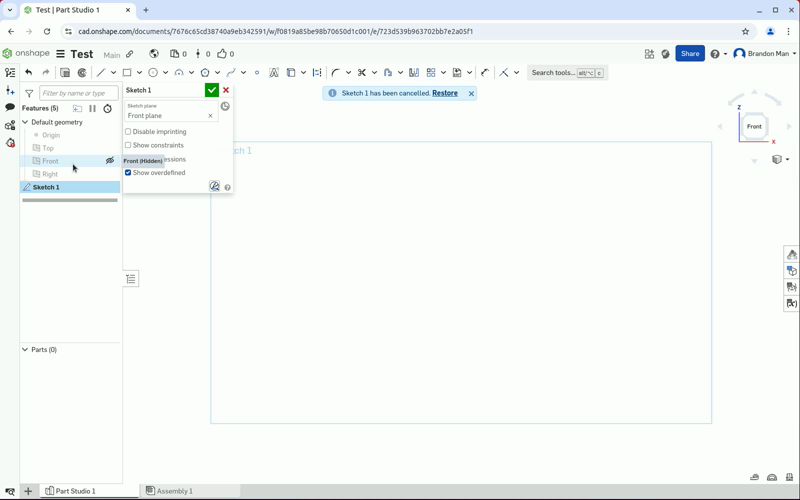
mouse_move(73, 352)
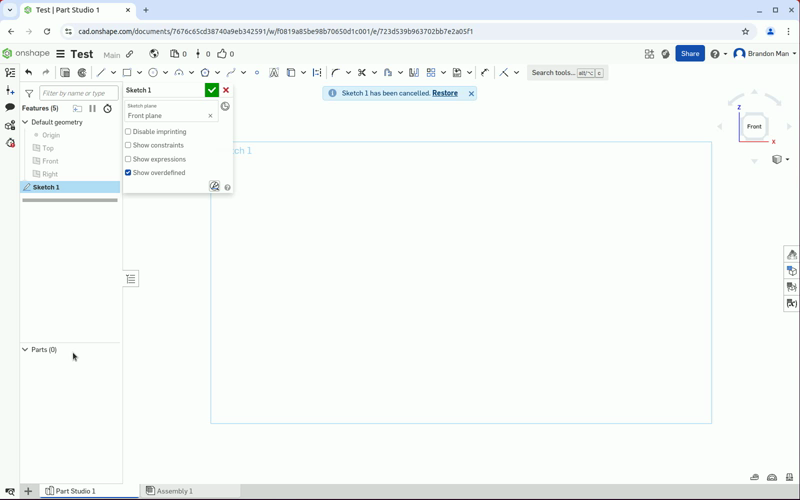
key(y)
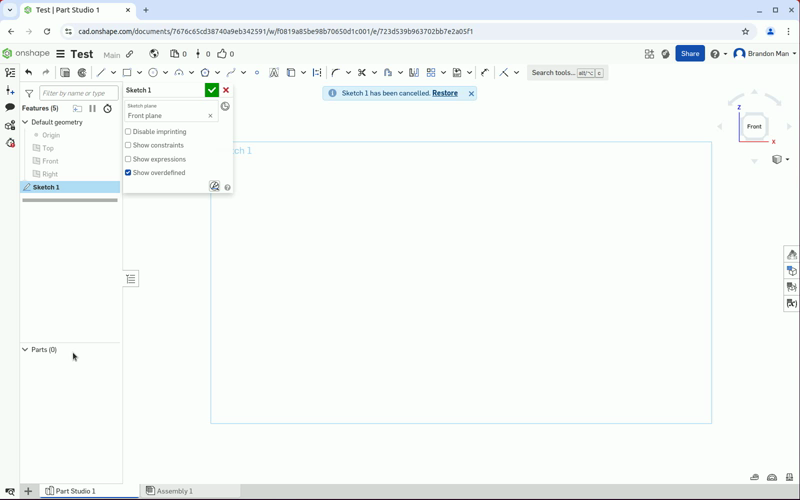
key(l)
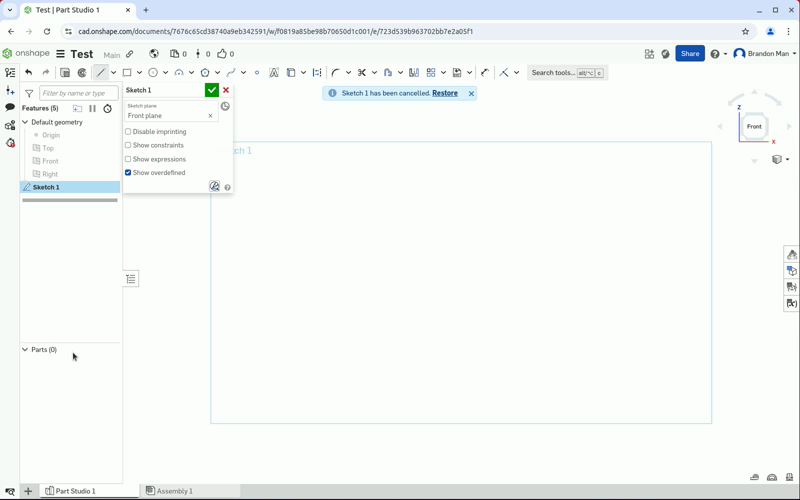
key_down(shift)
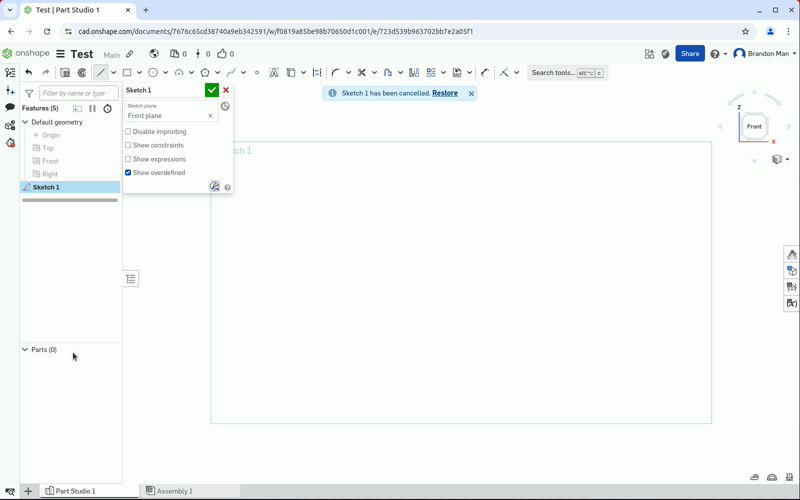
mouse_move(491, 287)
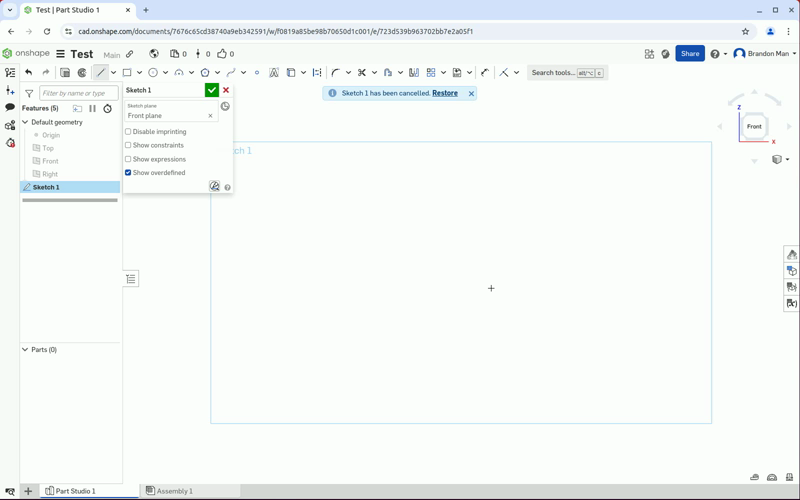
click(491, 287)
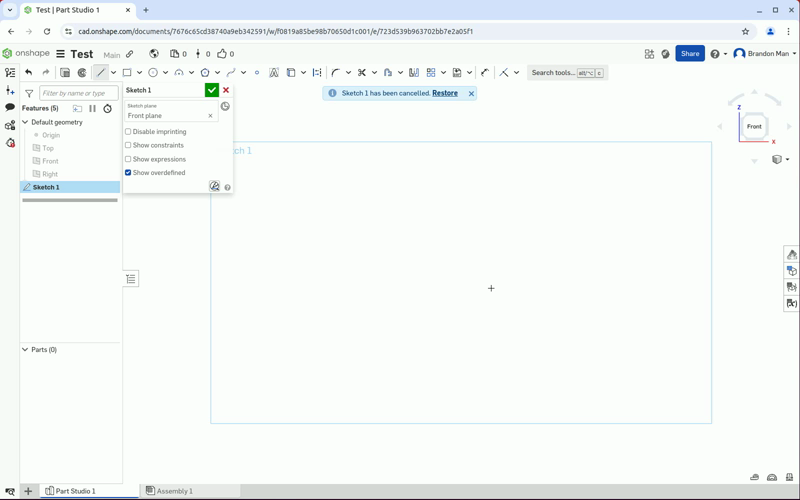
key_up(shift)
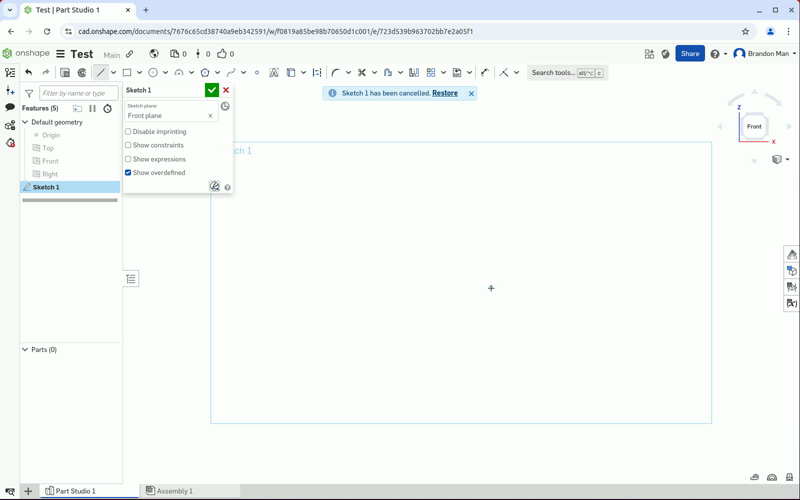
key_down(shift)
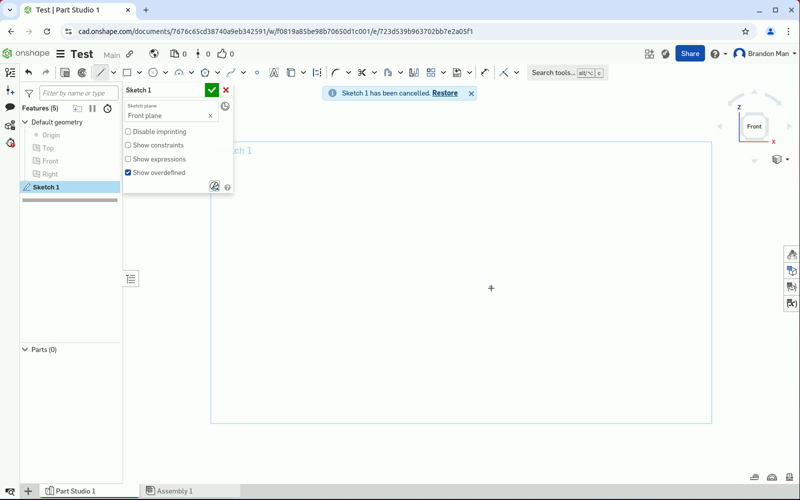
mouse_move(521, 287)
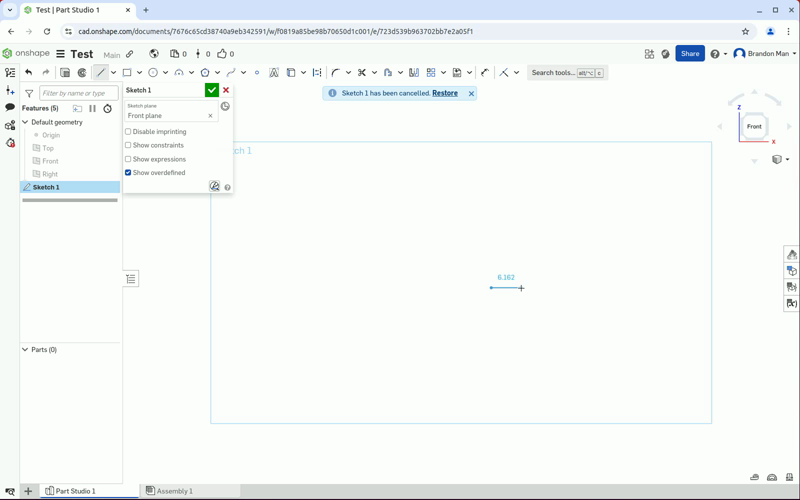
mouse_move(493, 287)
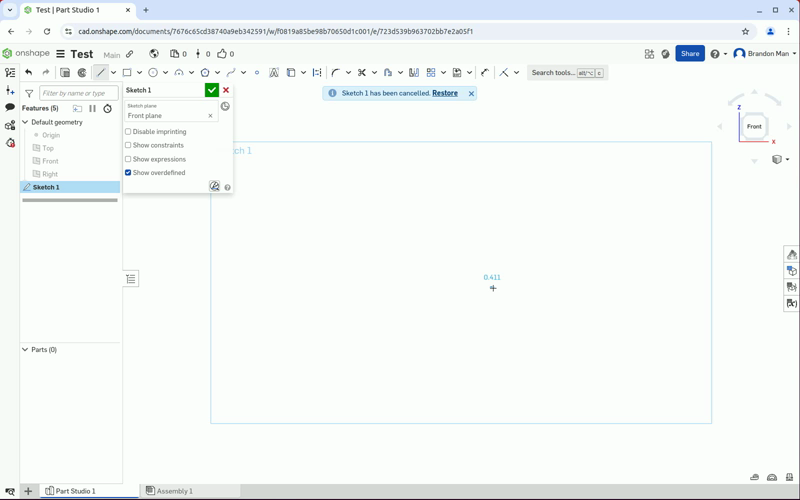
scroll(6)
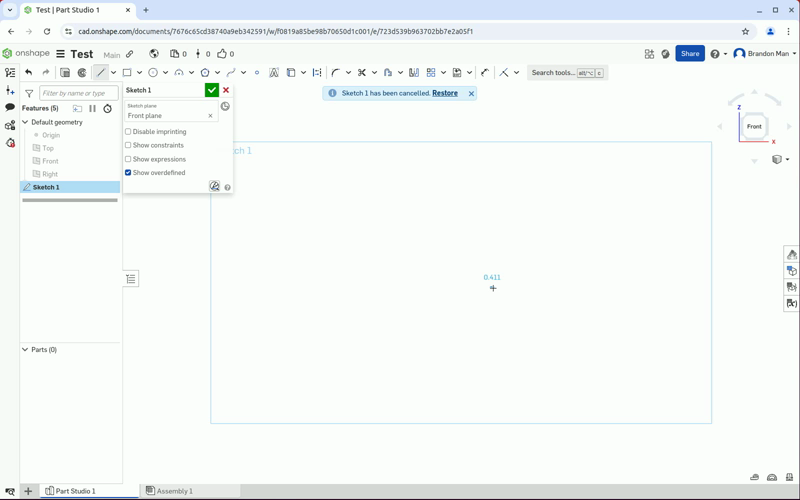
scroll(6)
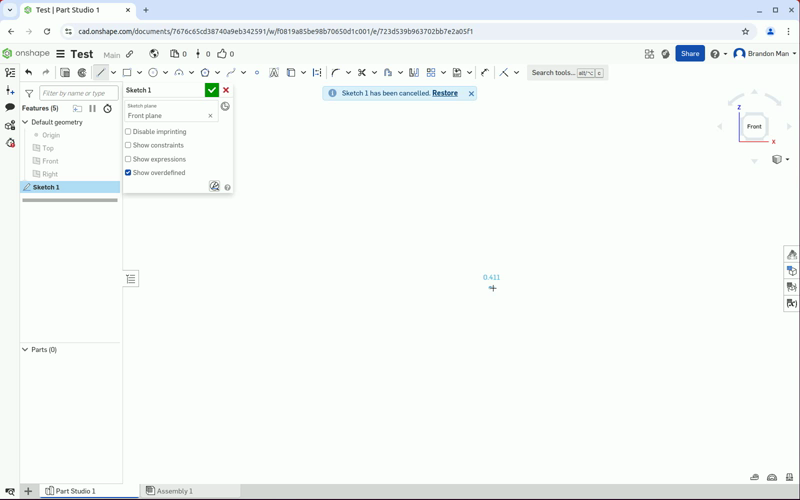
scroll(6)
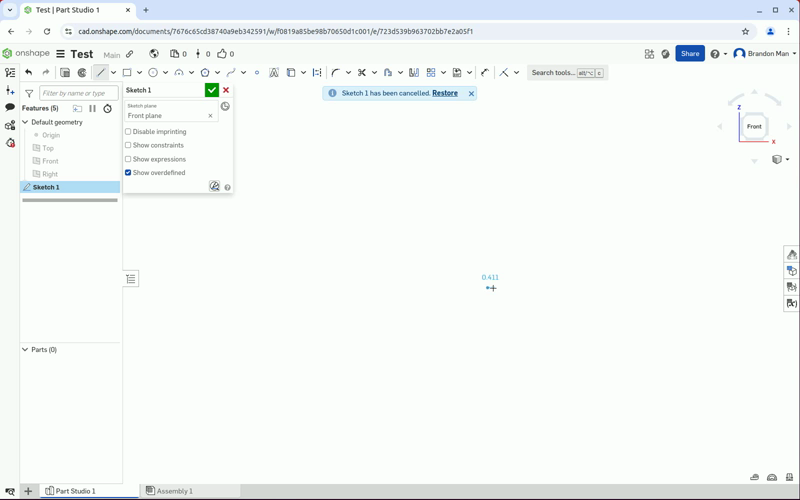
scroll(6)
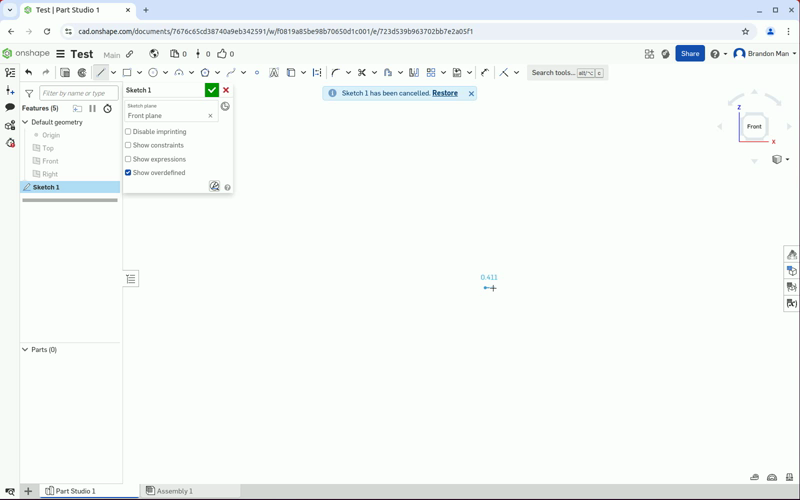
scroll(6)
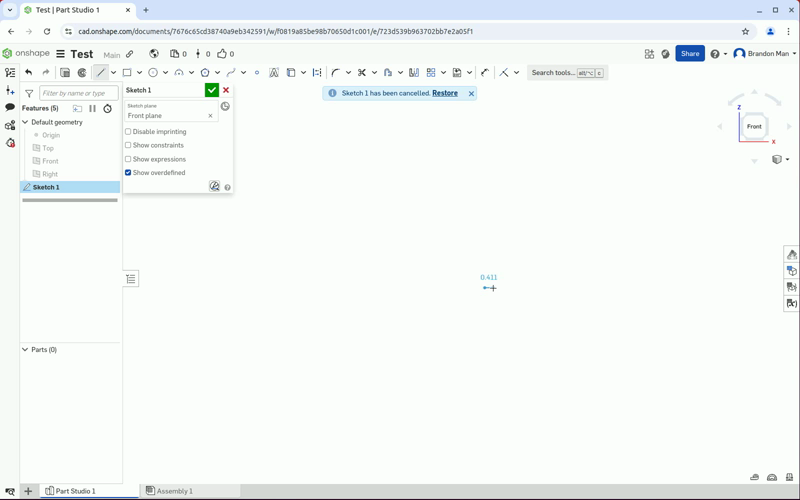
scroll(6)
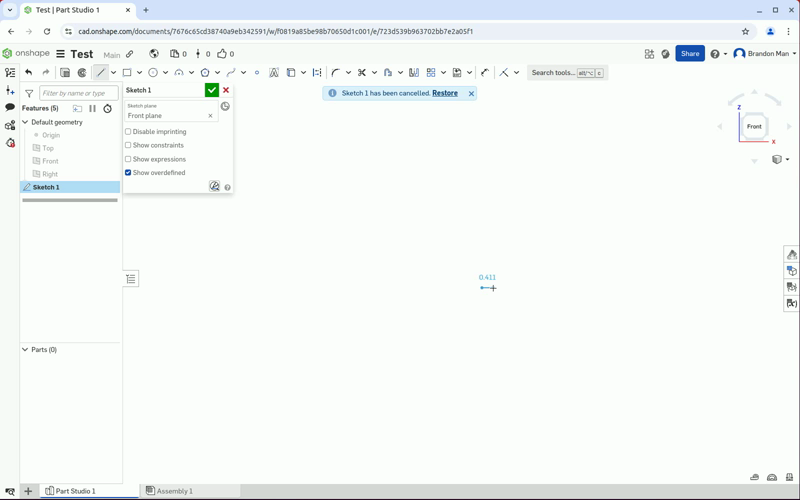
scroll(6)
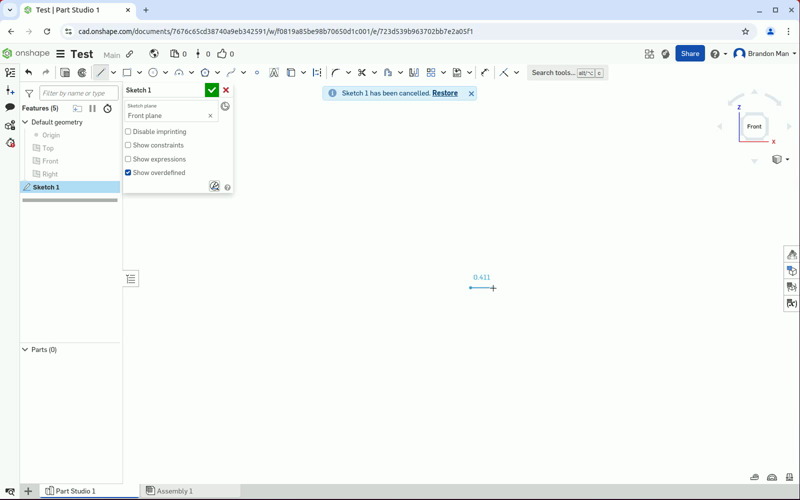
click(493, 287)
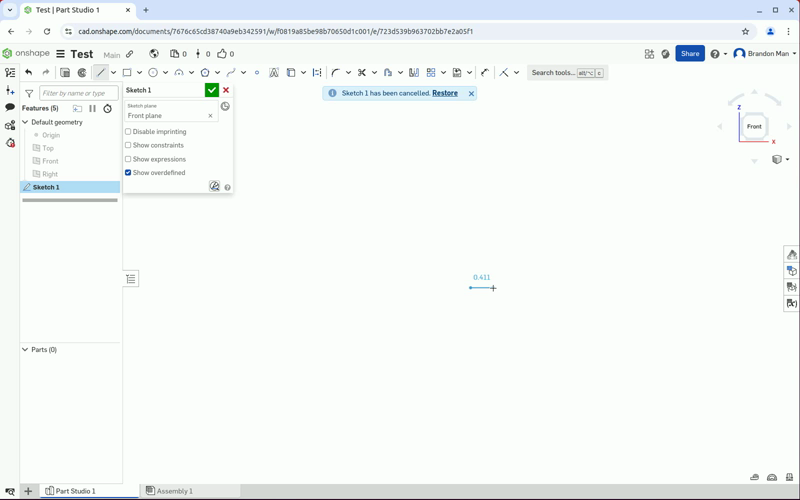
scroll(-6)
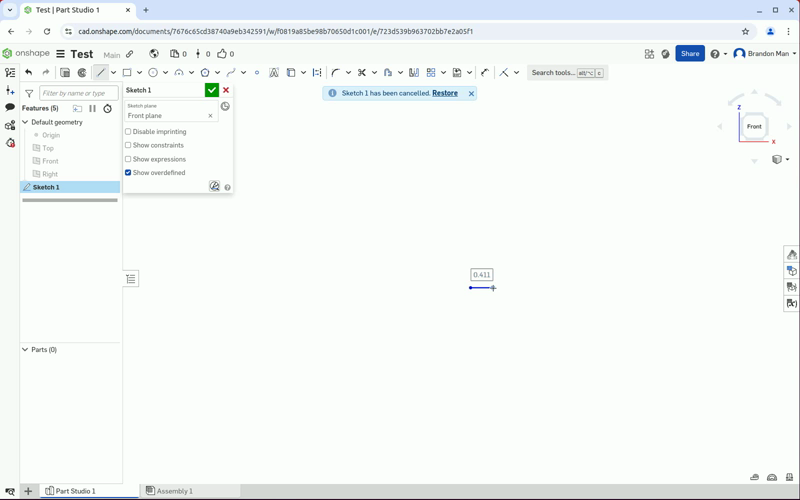
scroll(-6)
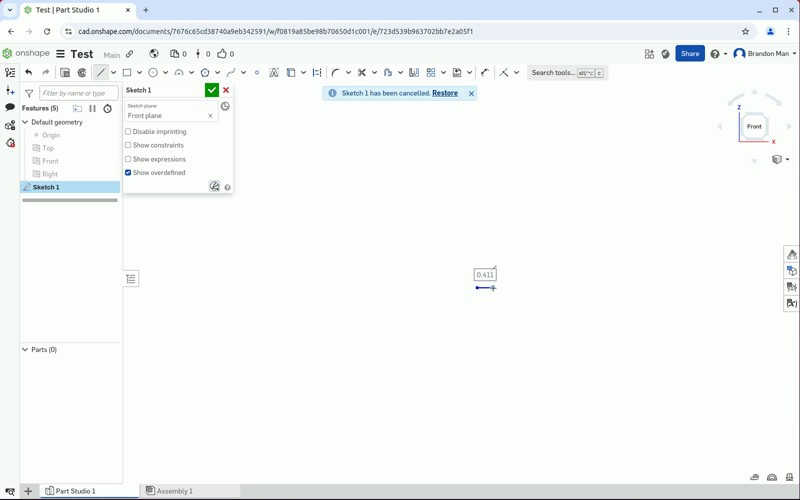
scroll(-6)
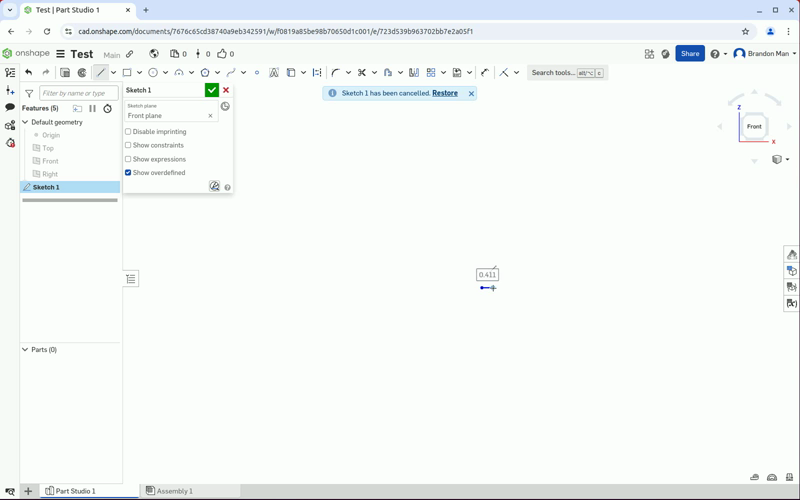
scroll(-6)
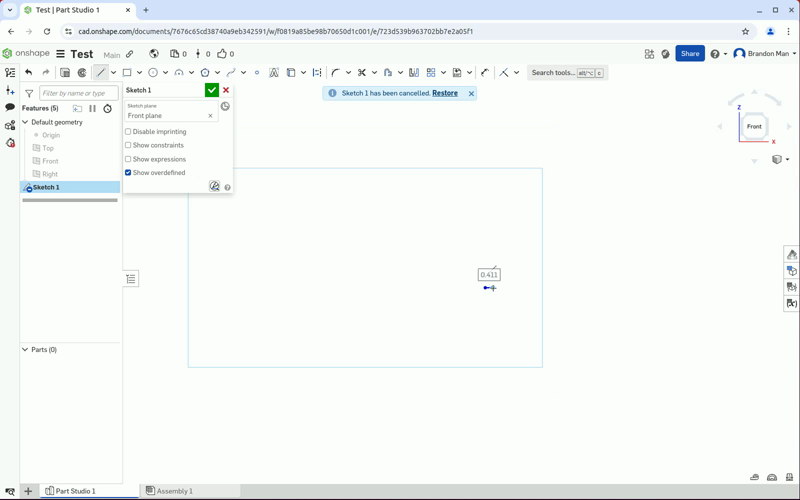
scroll(-6)
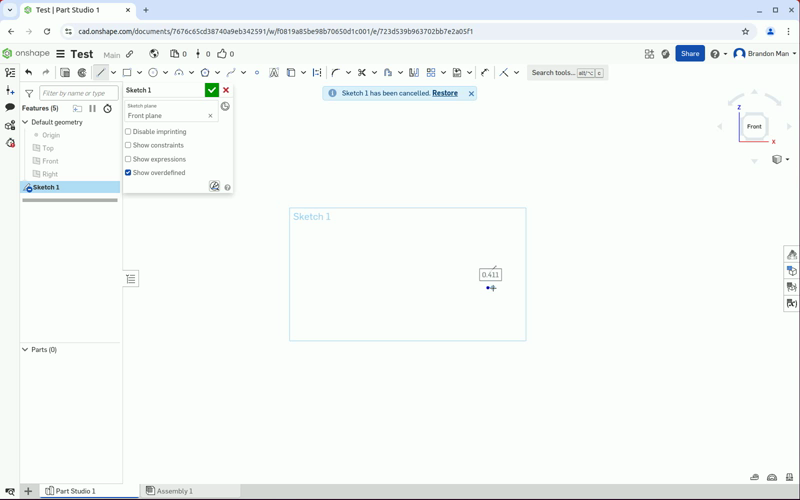
scroll(-6)
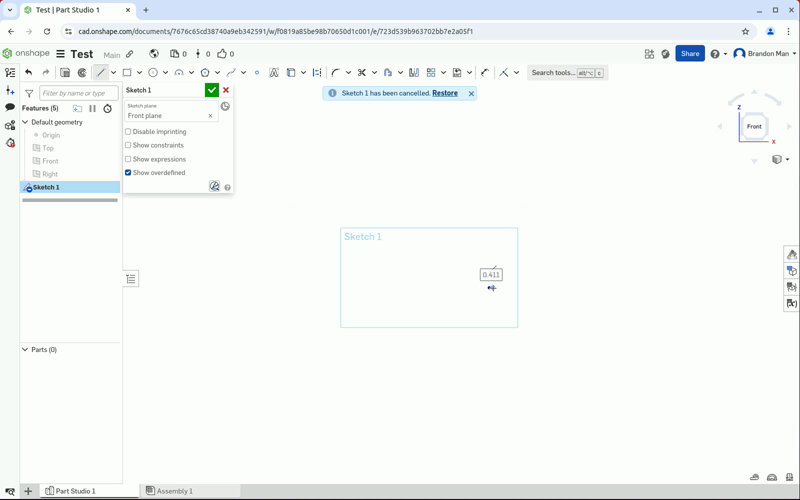
scroll(-6)
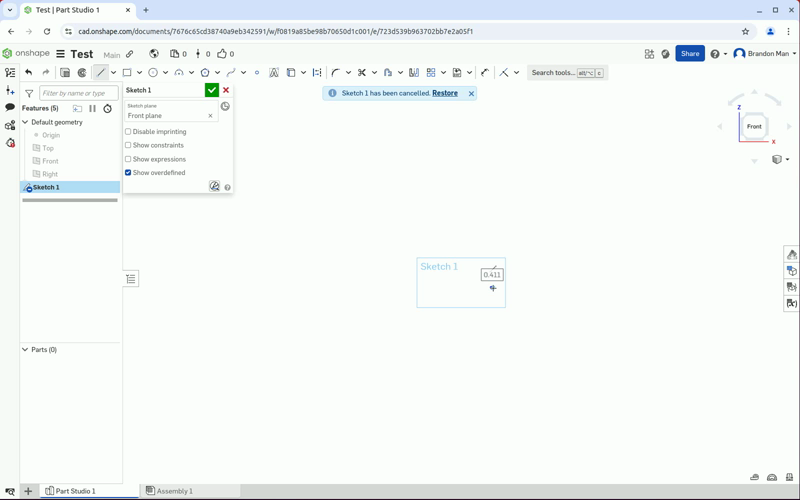
key_up(shift)
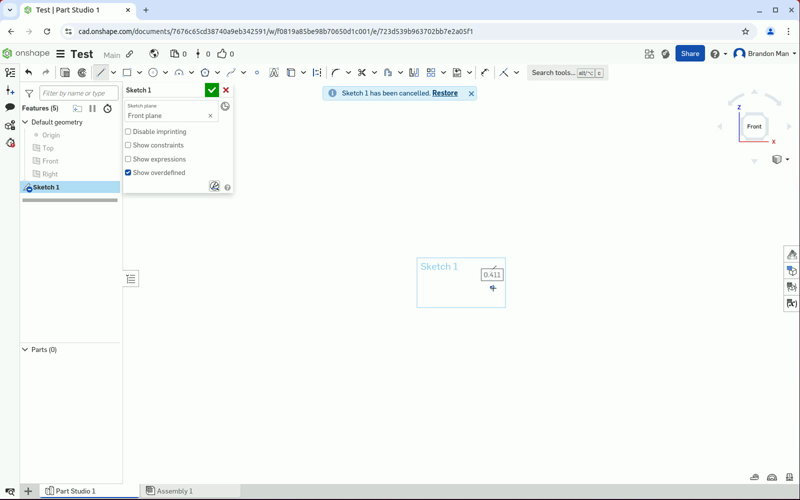
key(esc)
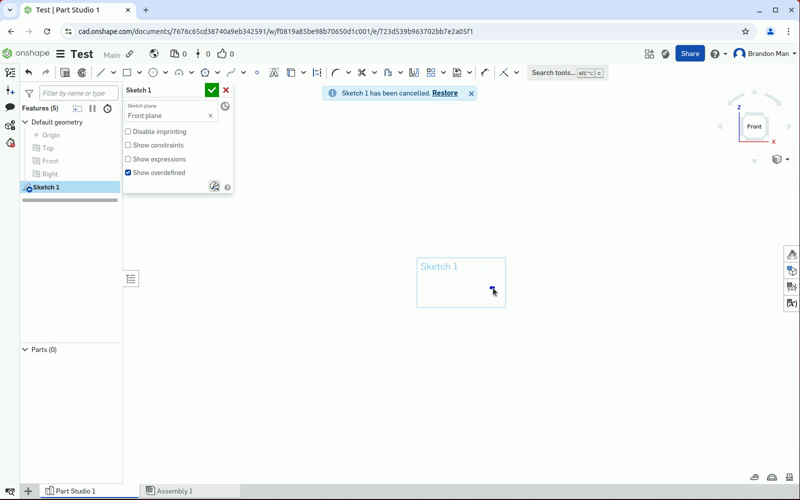
key(a)
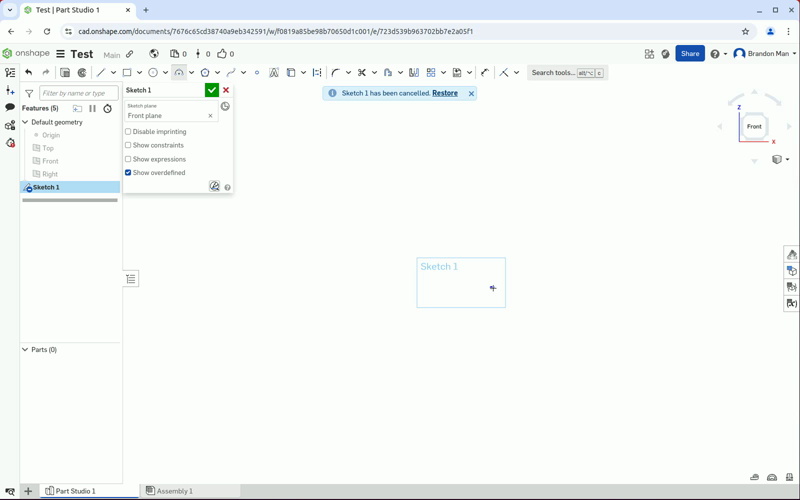
mouse_move(493, 287)
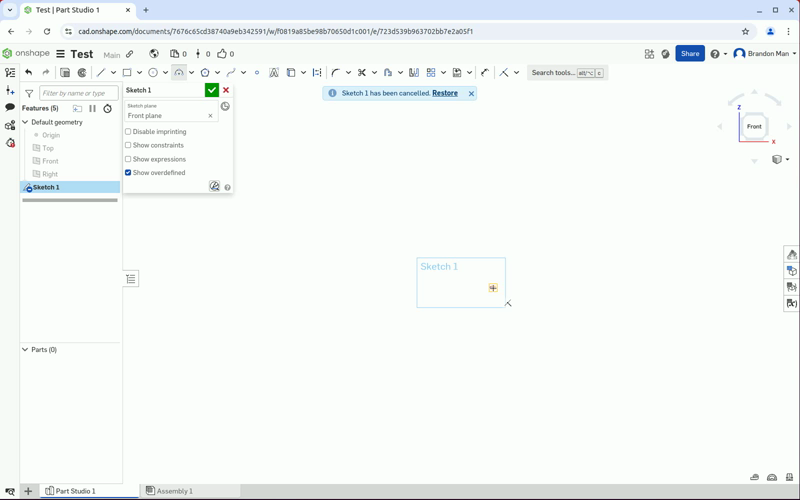
scroll(6)
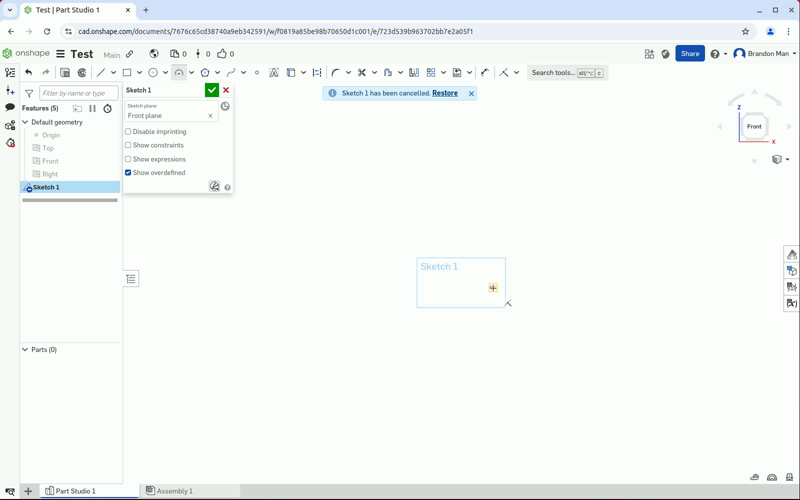
scroll(6)
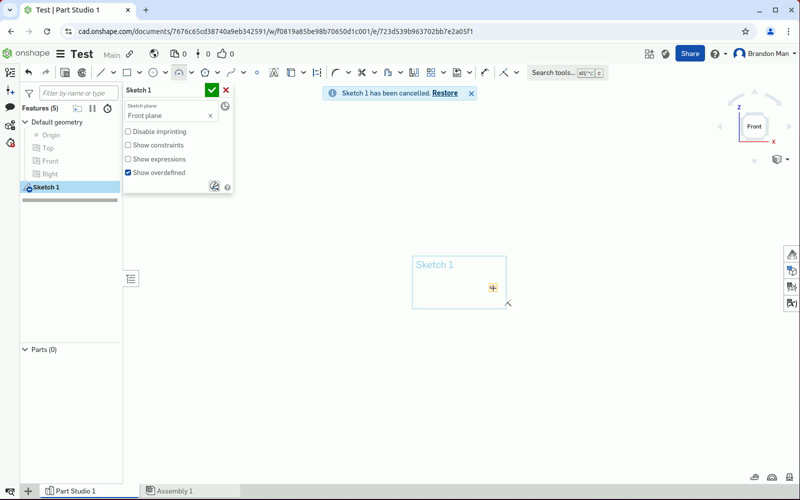
scroll(6)
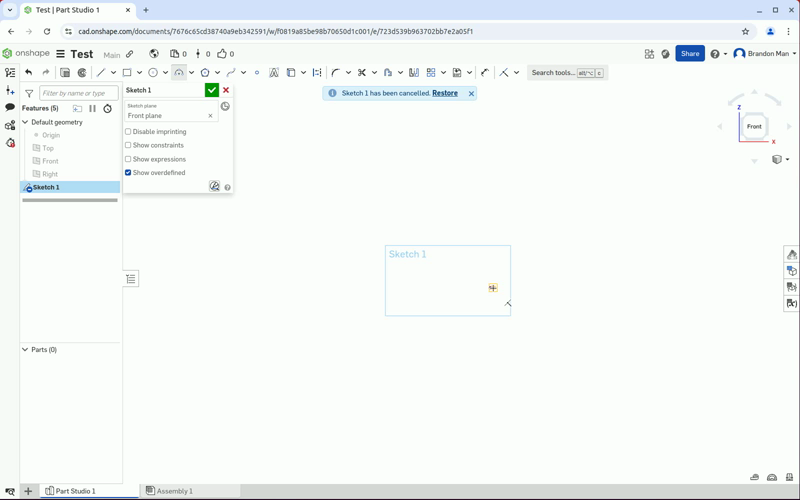
scroll(6)
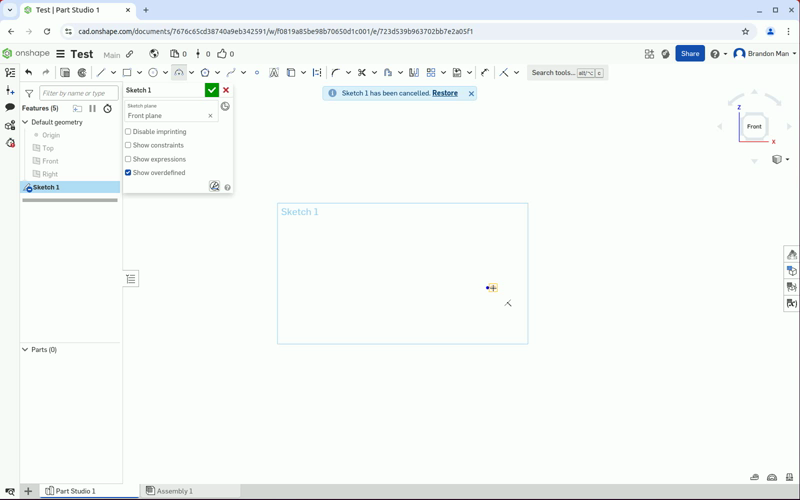
scroll(6)
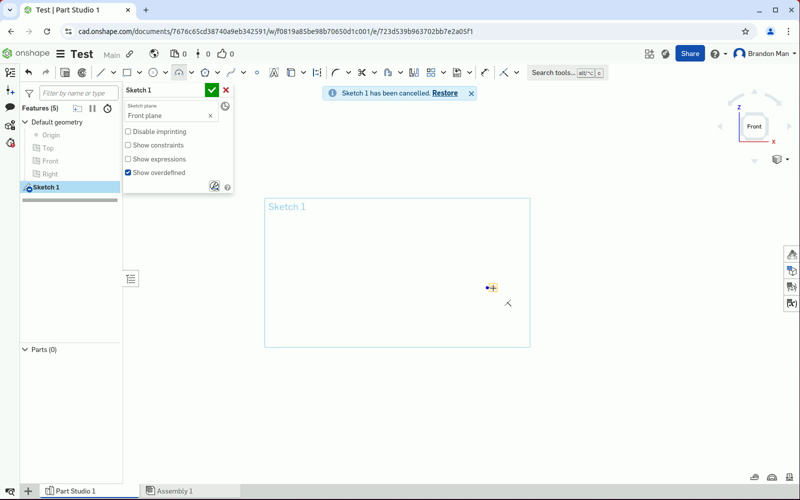
scroll(6)
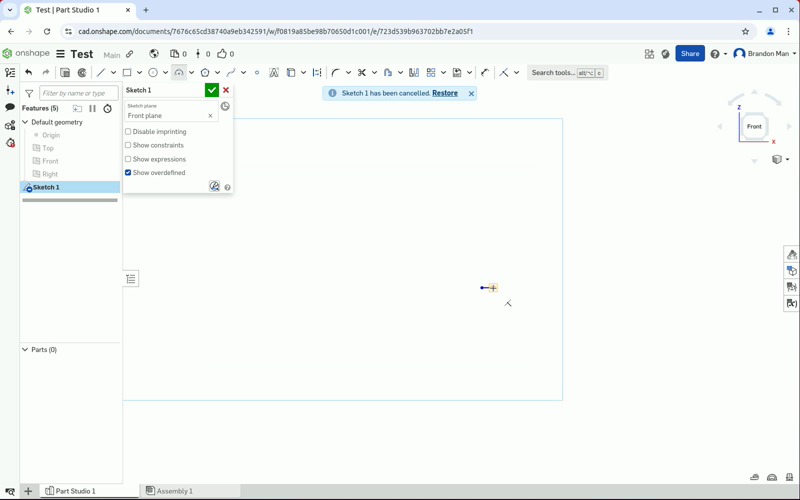
scroll(6)
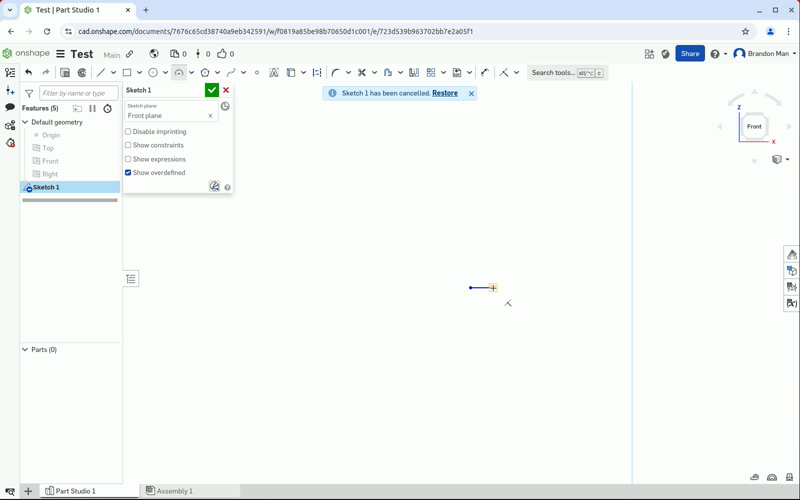
click(493, 287)
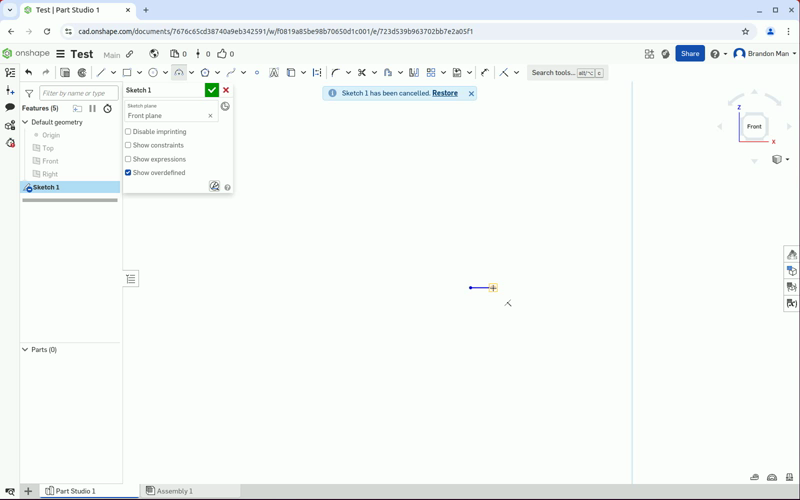
scroll(-6)
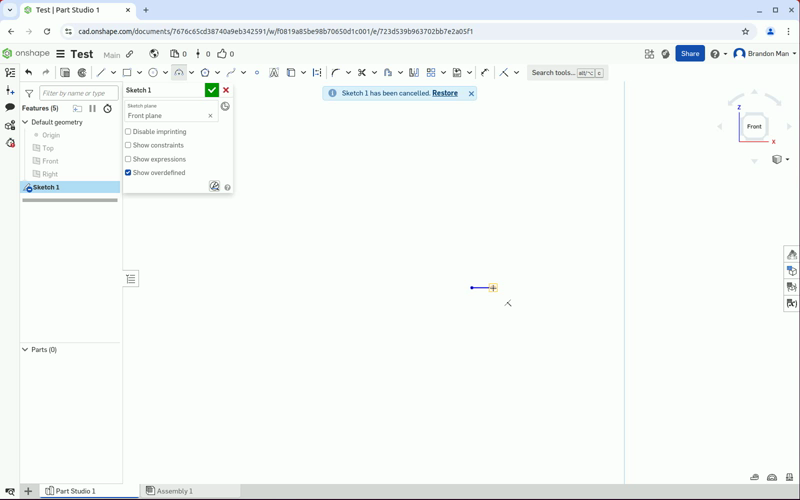
scroll(-6)
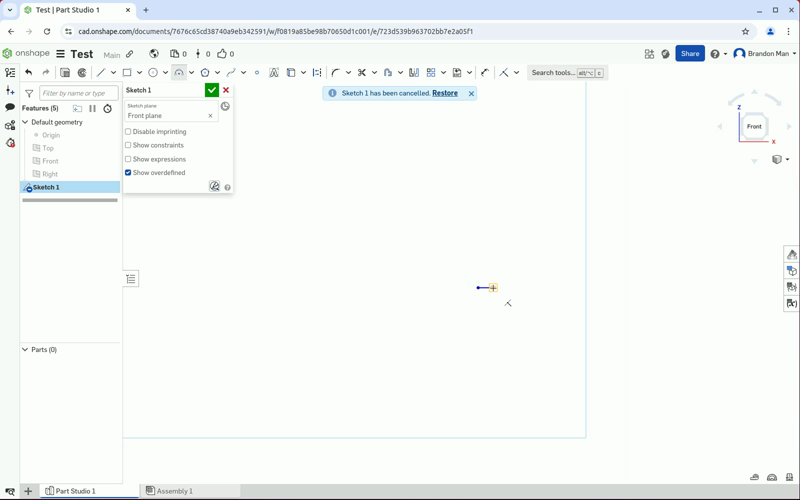
scroll(-6)
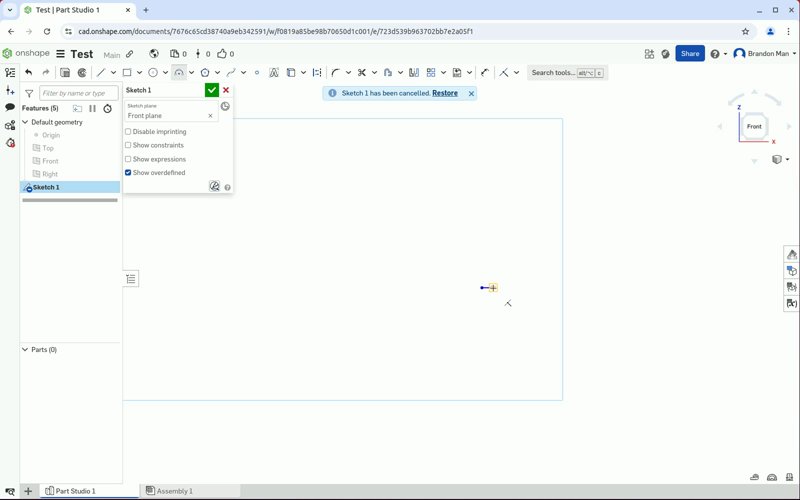
scroll(-6)
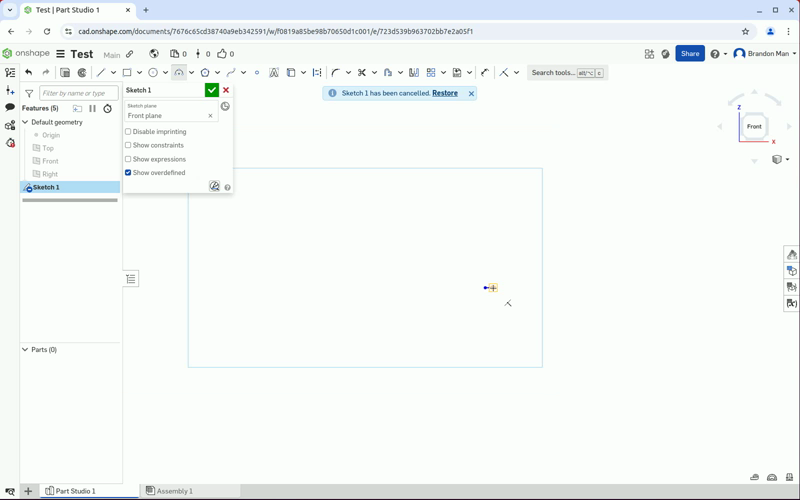
scroll(-6)
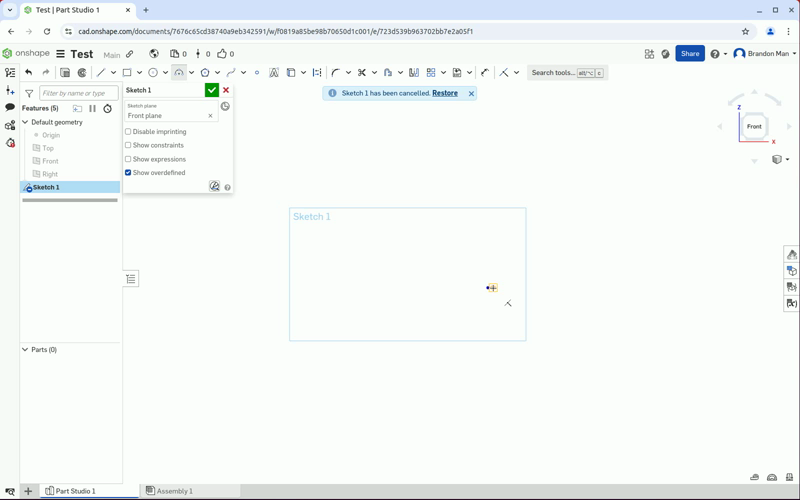
scroll(-6)
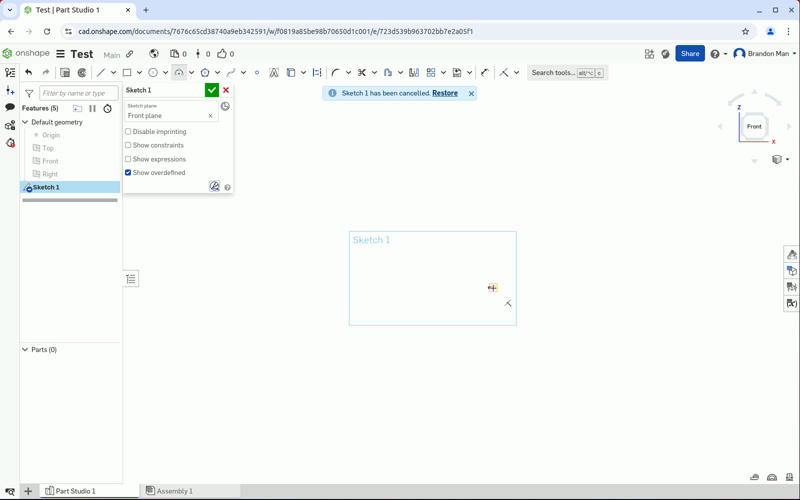
scroll(-6)
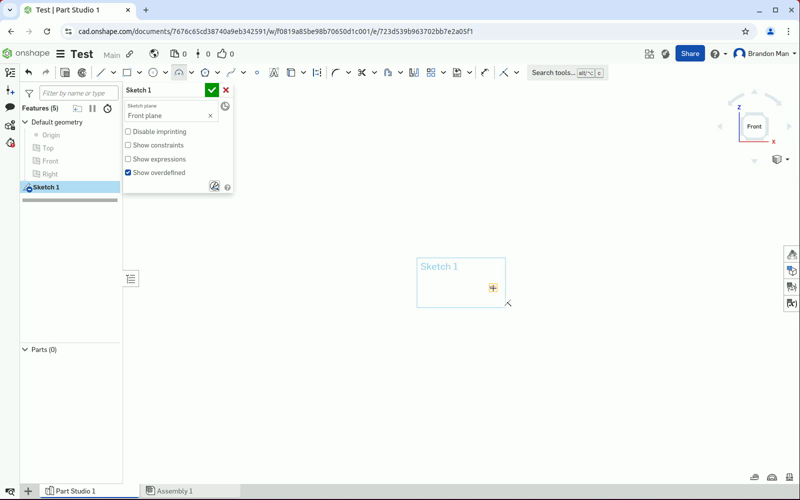
key_down(shift)
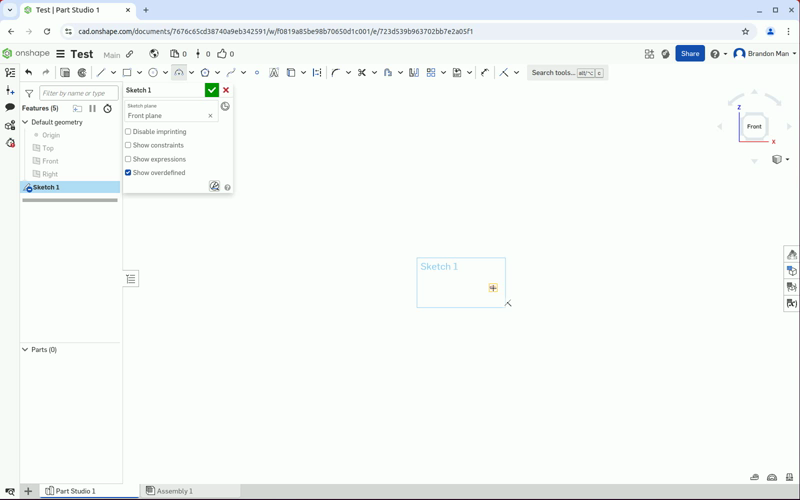
mouse_move(493, 278)
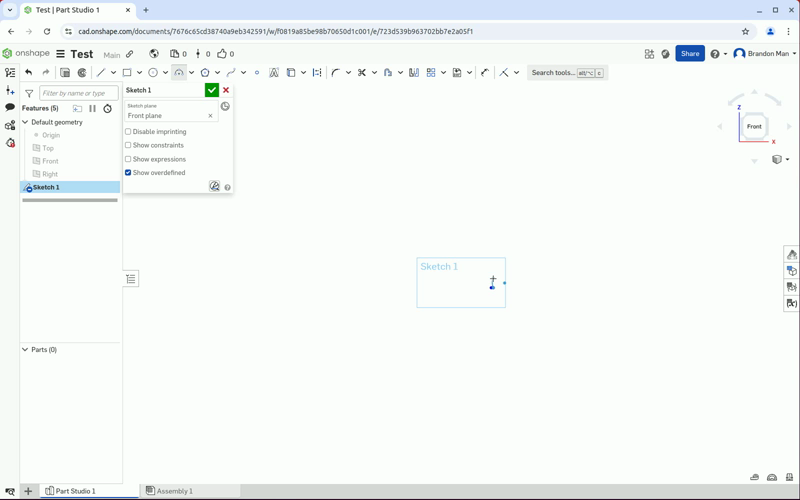
click(493, 278)
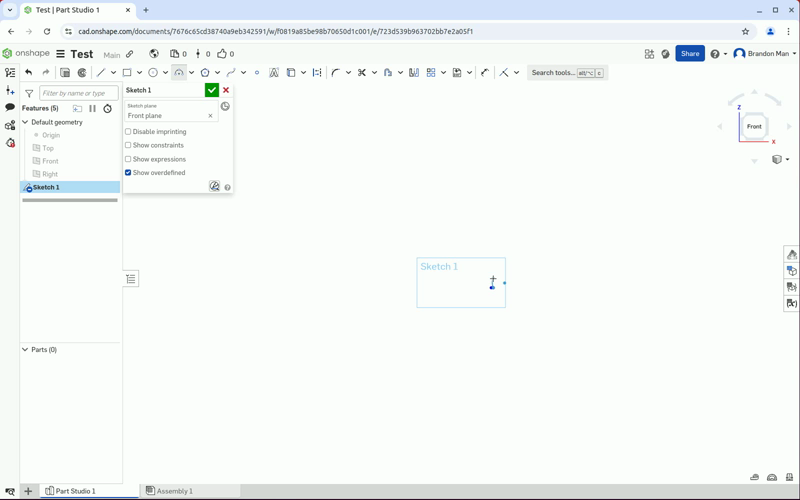
mouse_move(423, 282)
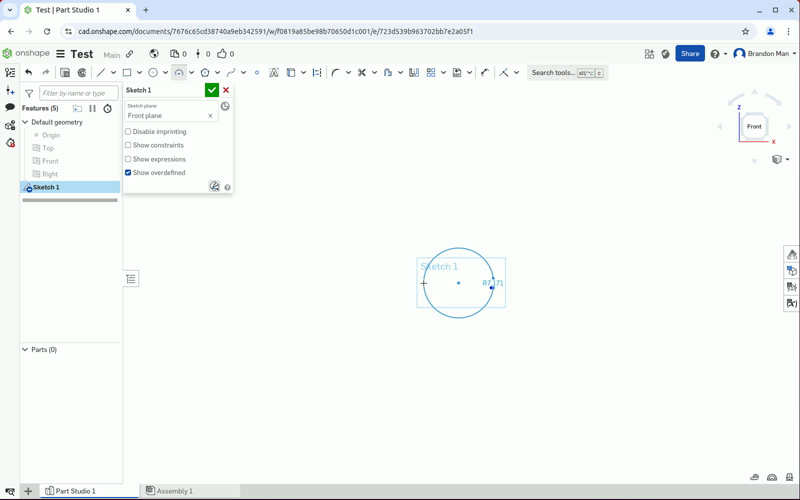
click(423, 282)
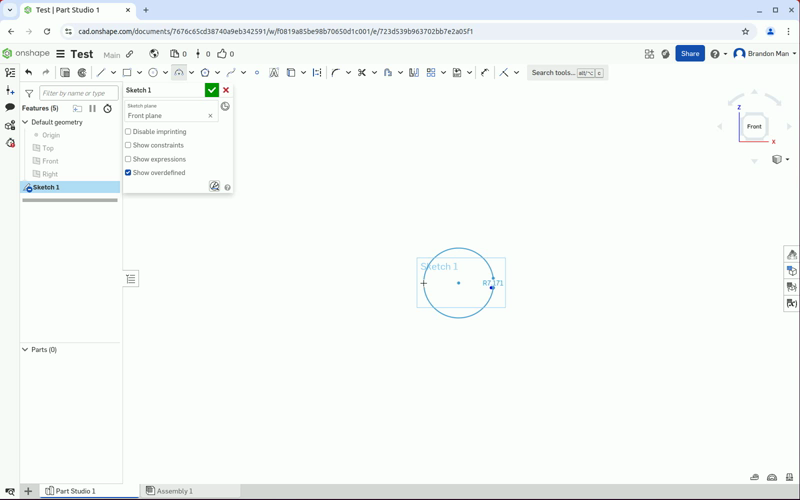
key_up(shift)
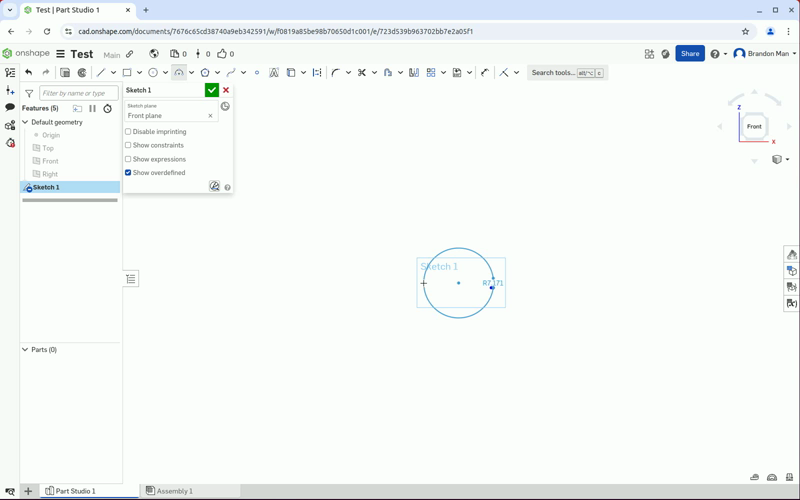
key(esc)
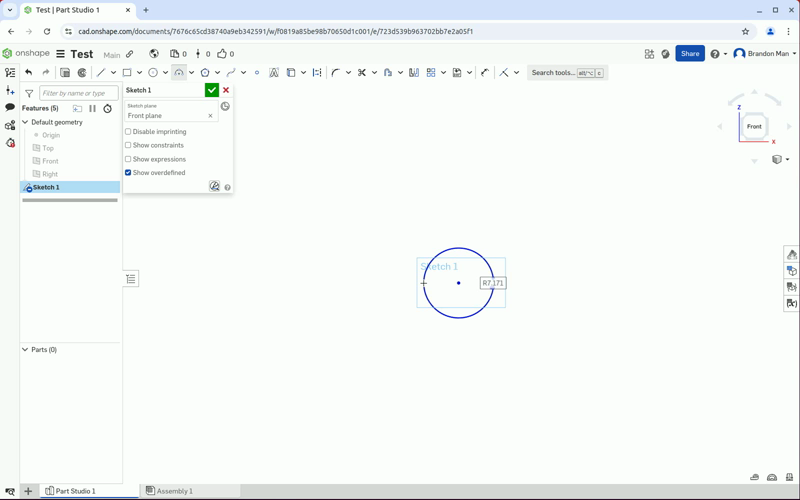
key(l)
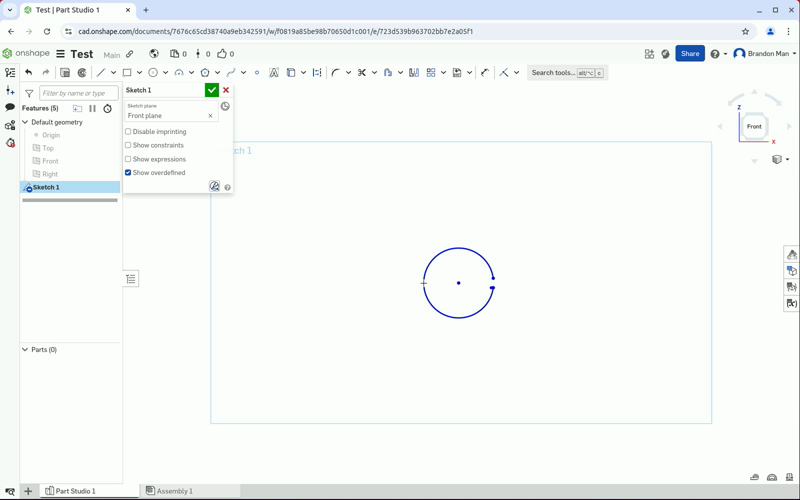
mouse_move(493, 278)
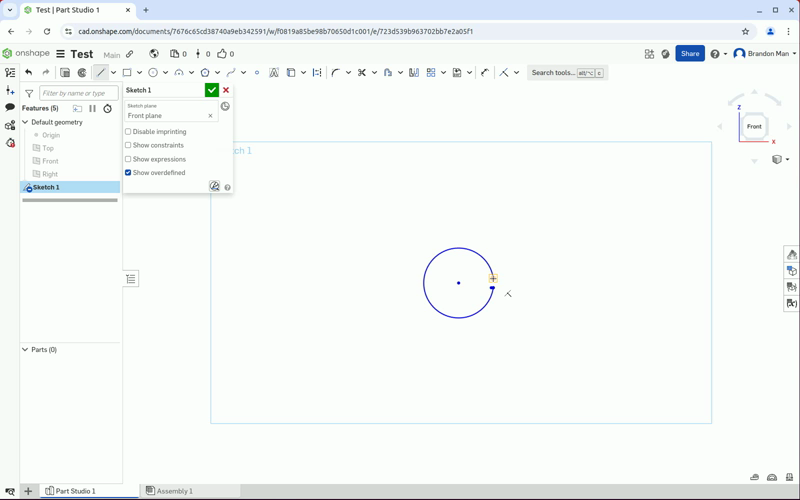
click(493, 278)
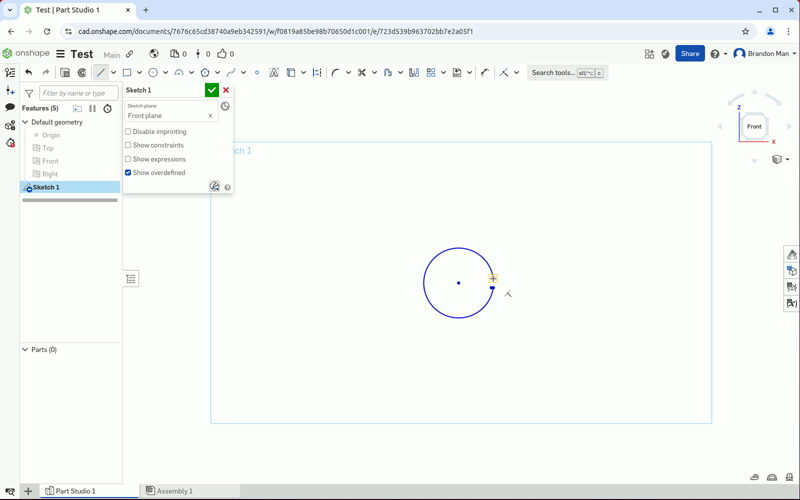
key_down(shift)
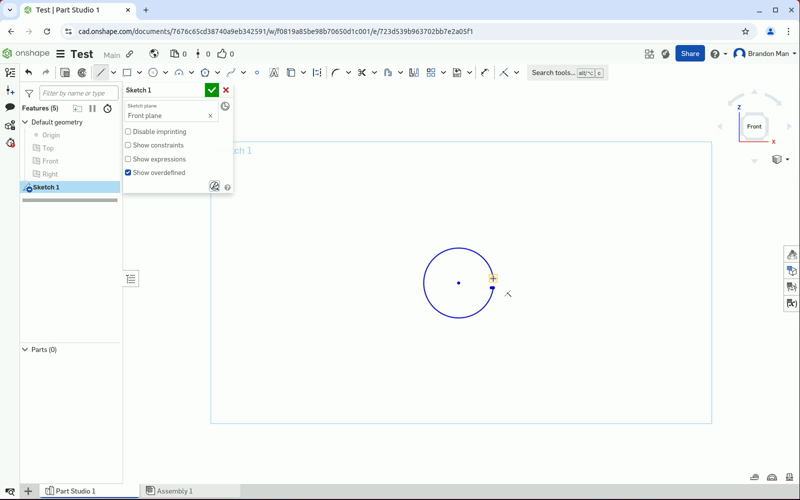
mouse_move(523, 278)
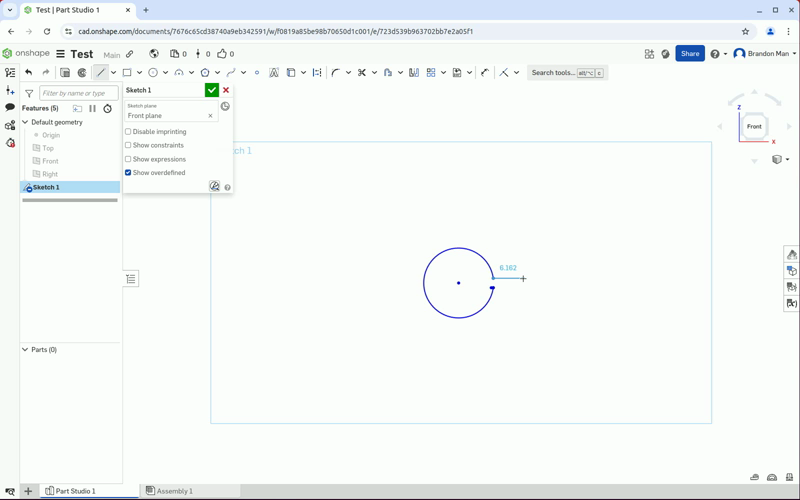
mouse_move(491, 278)
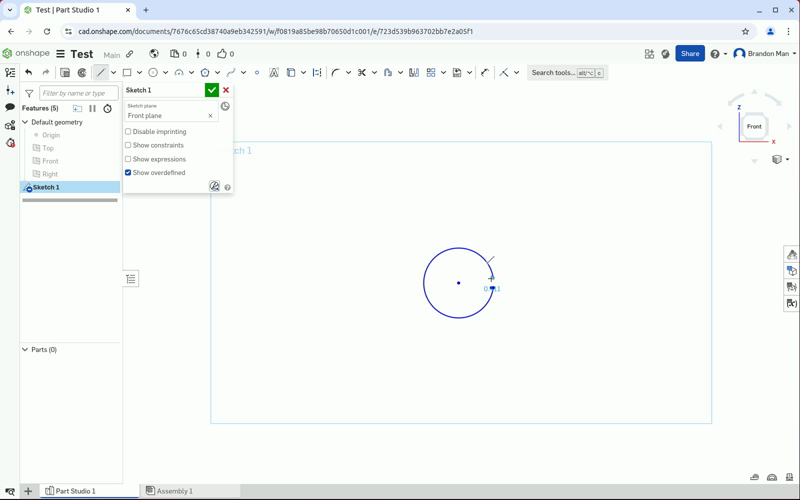
scroll(6)
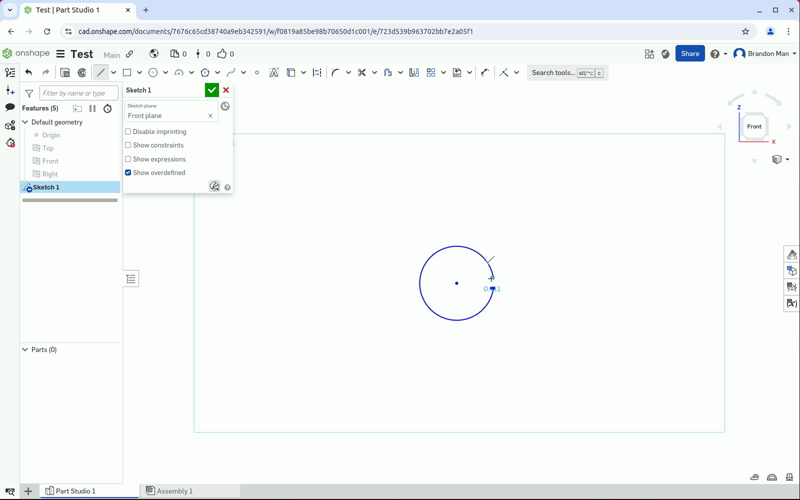
scroll(6)
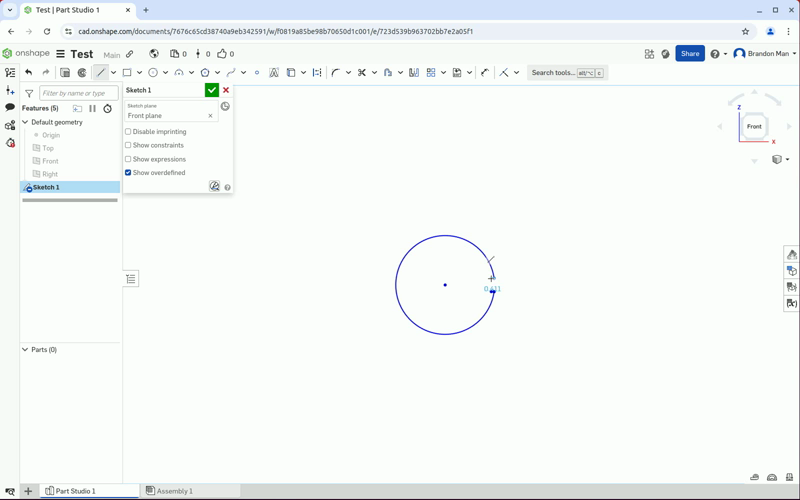
scroll(6)
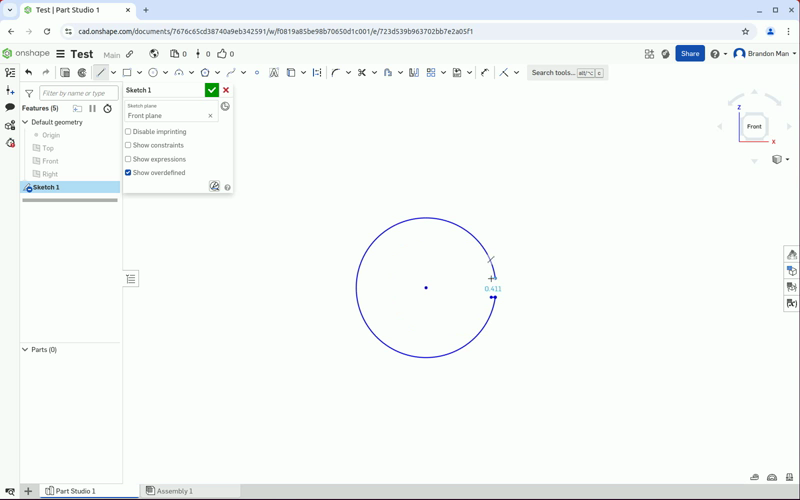
scroll(6)
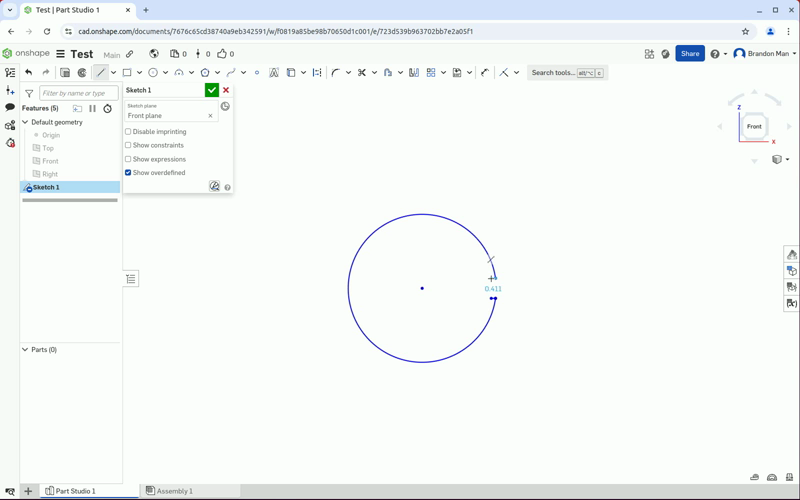
scroll(6)
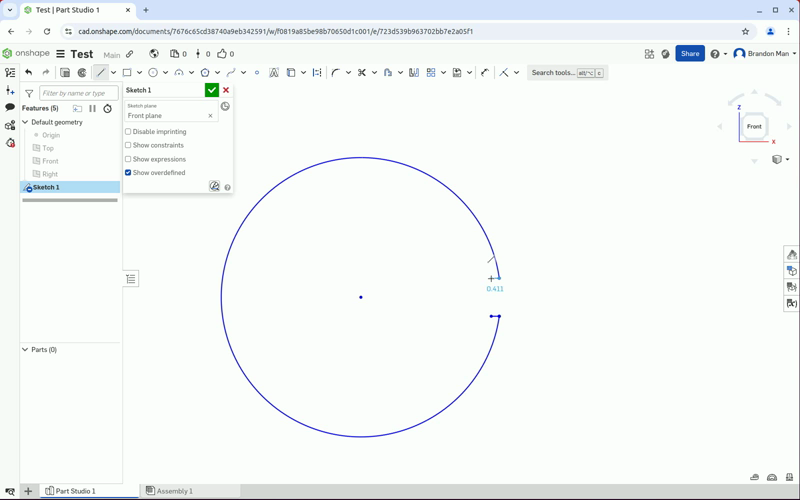
scroll(6)
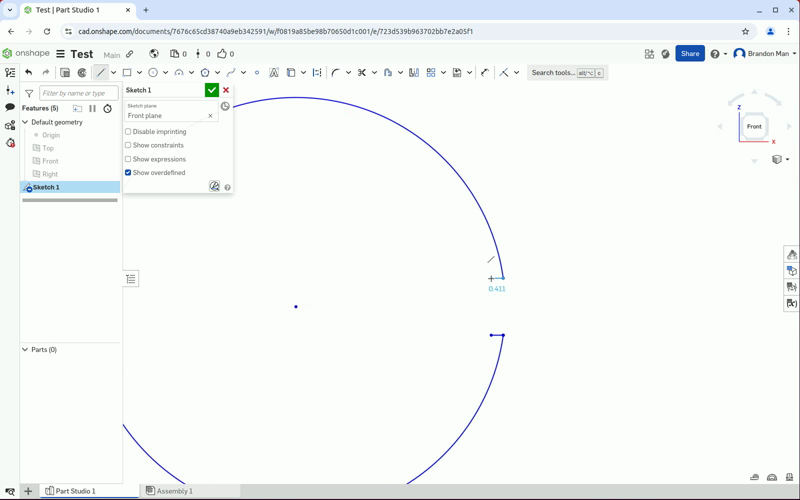
scroll(6)
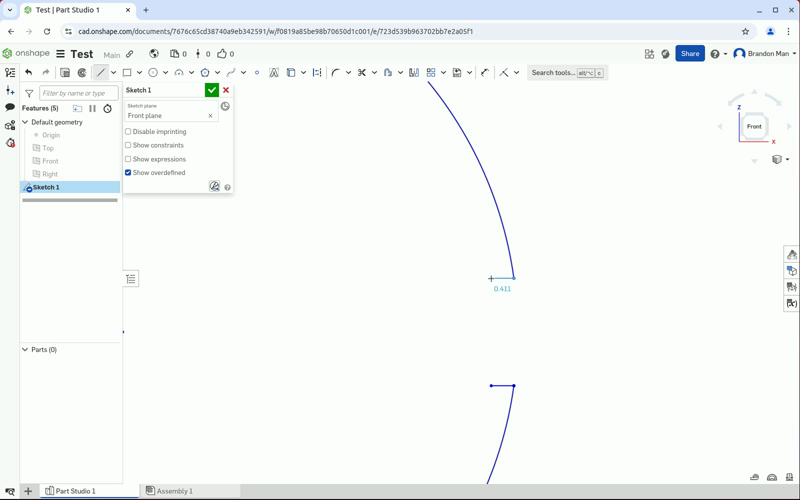
click(491, 278)
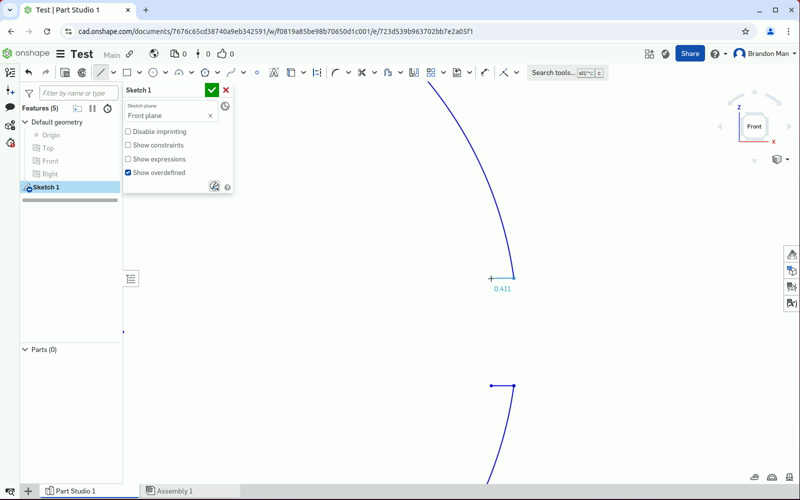
scroll(-6)
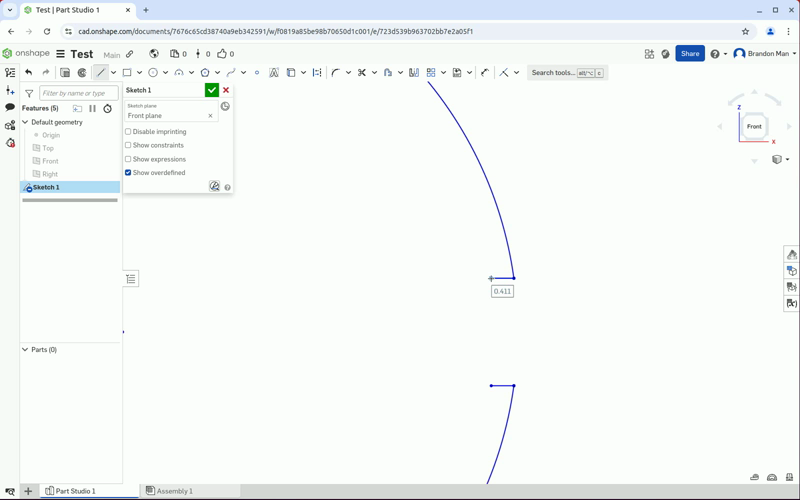
scroll(-6)
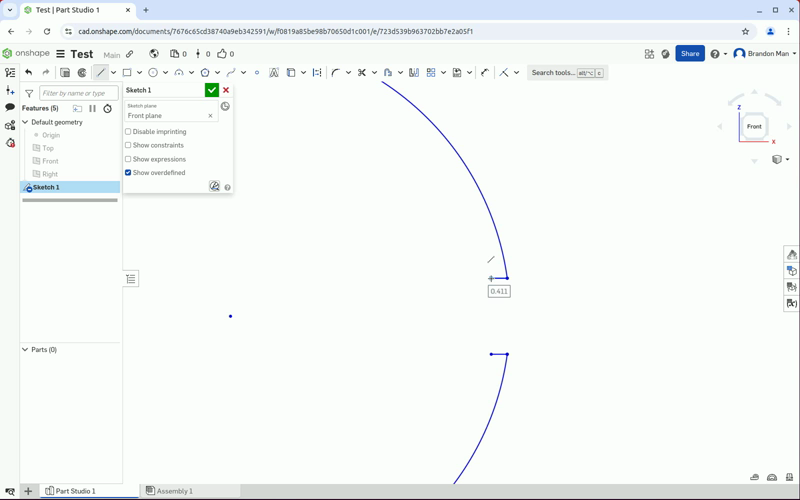
scroll(-6)
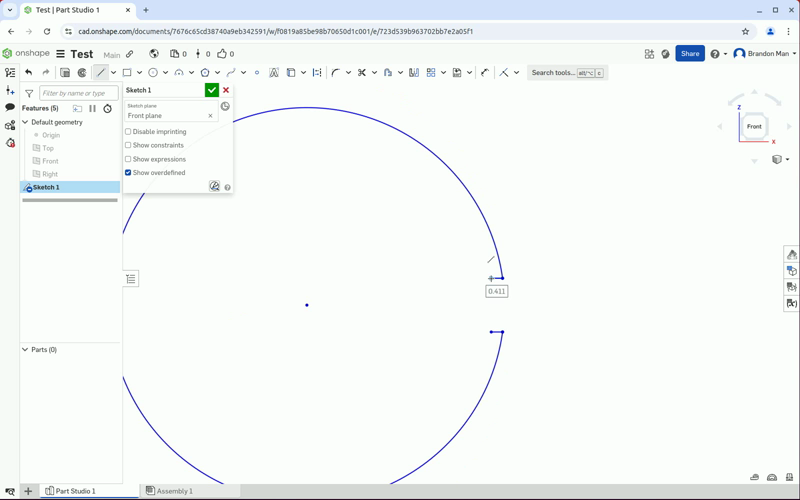
scroll(-6)
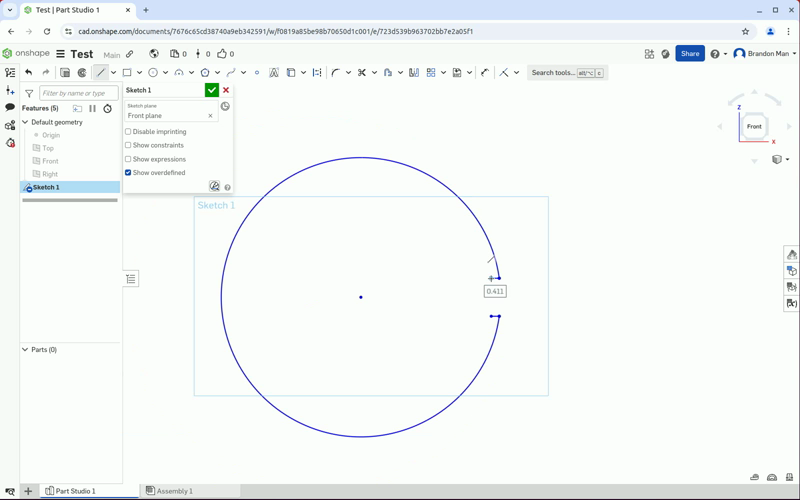
scroll(-6)
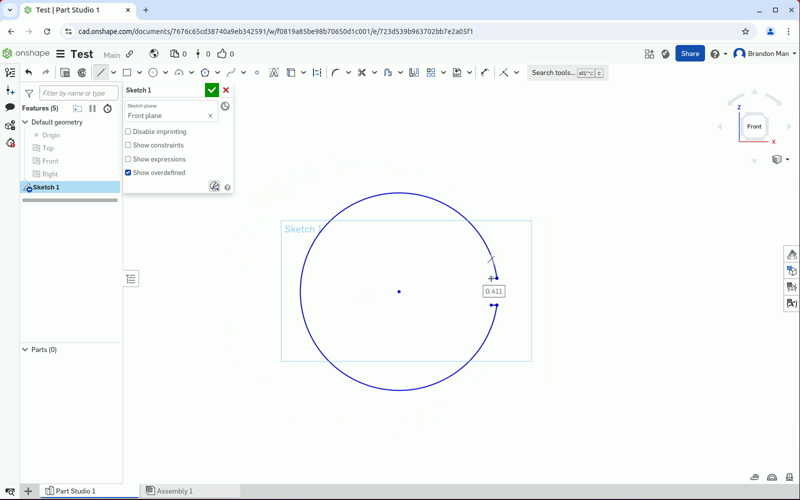
scroll(-6)
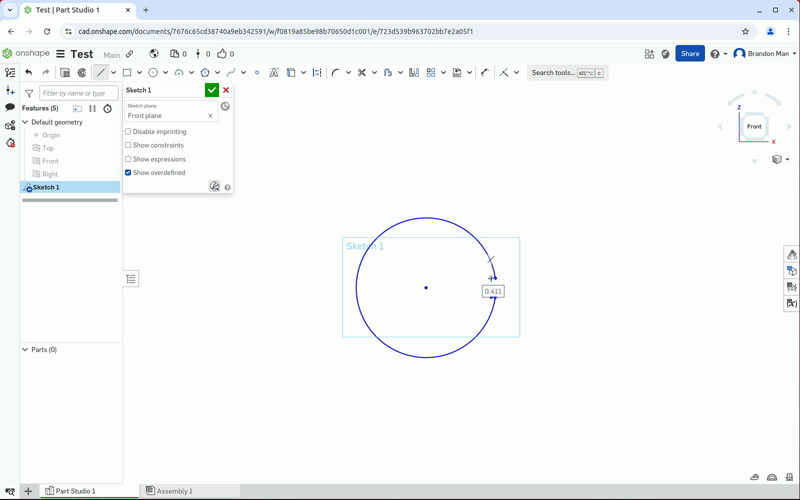
scroll(-6)
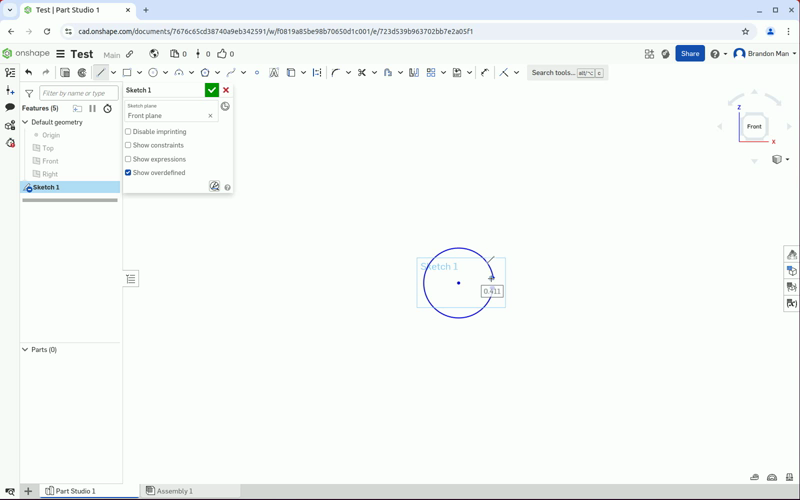
key_up(shift)
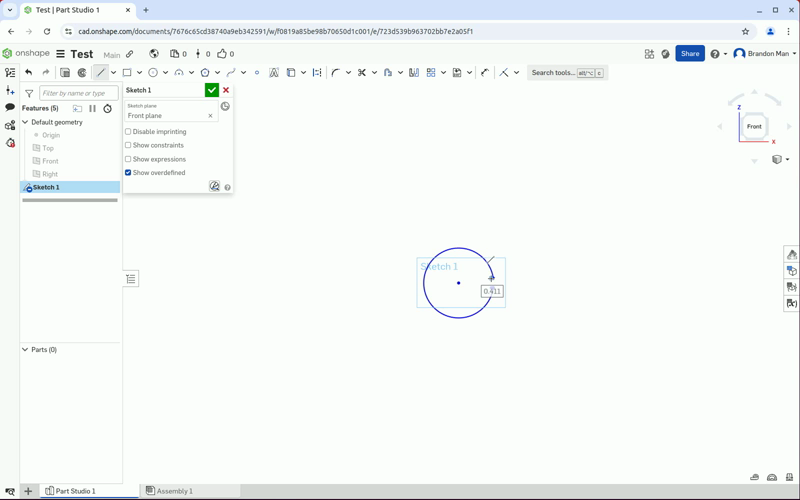
key(esc)
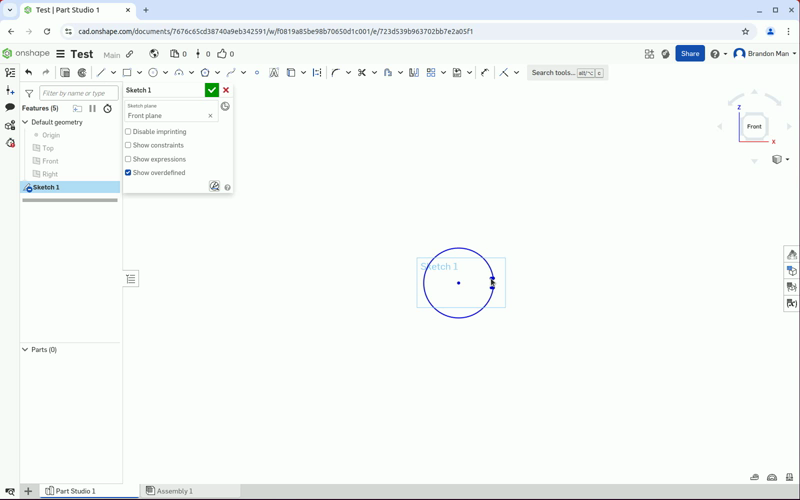
key(a)
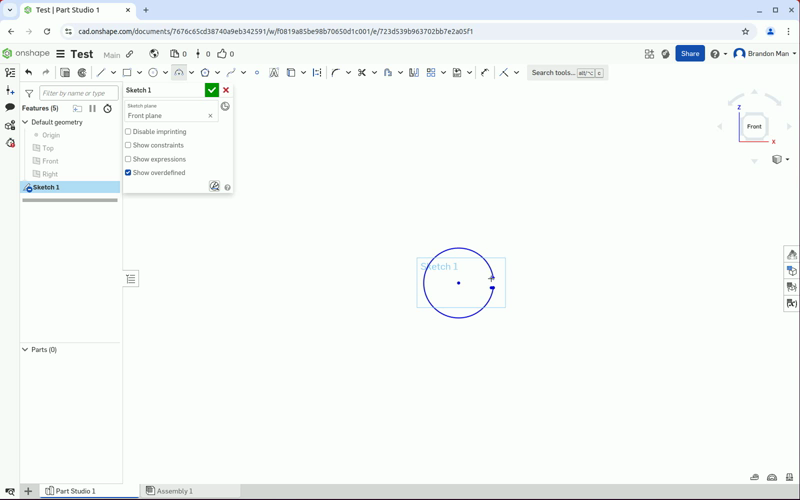
mouse_move(491, 278)
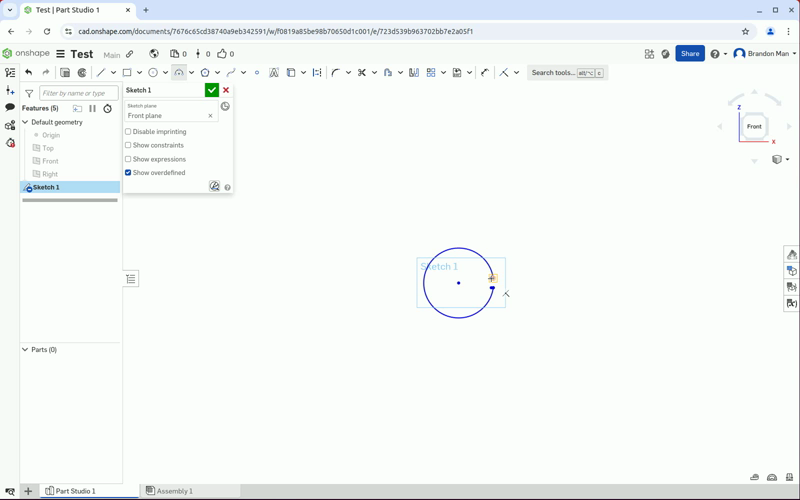
scroll(6)
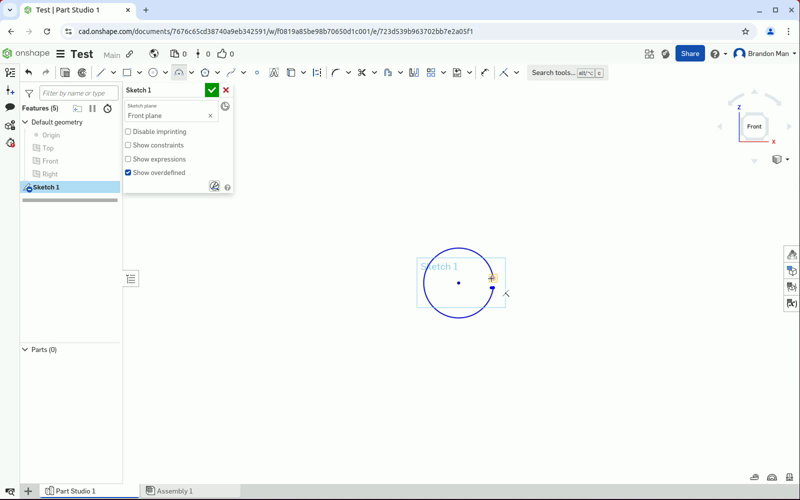
scroll(6)
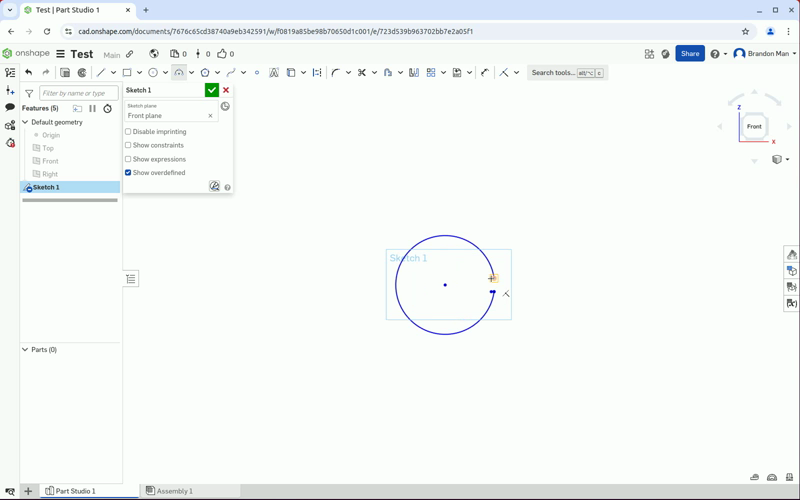
scroll(6)
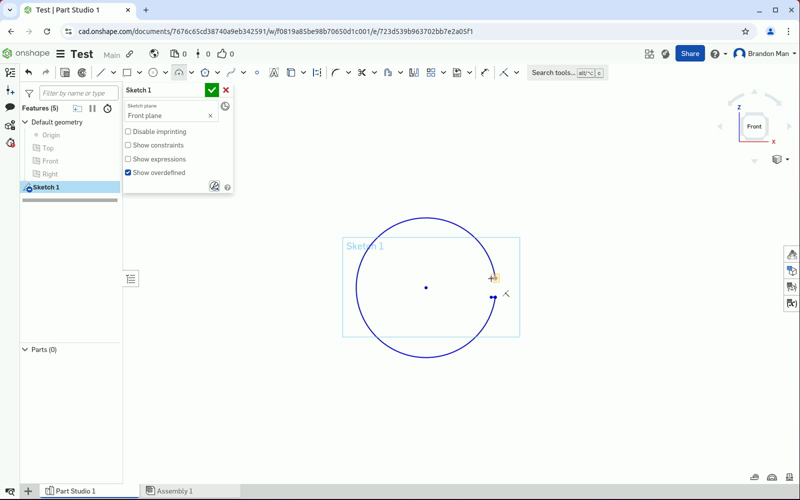
scroll(6)
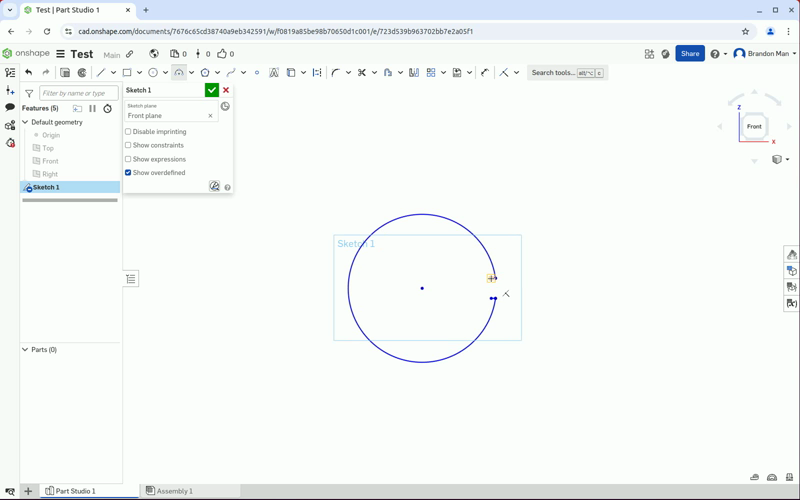
scroll(6)
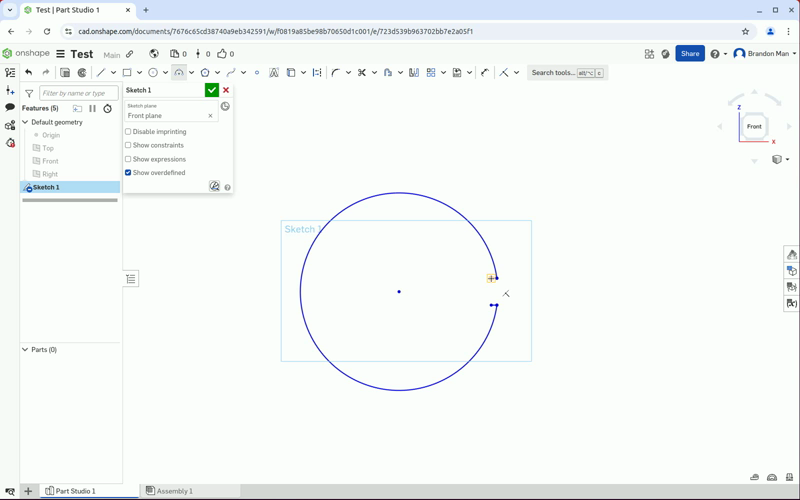
scroll(6)
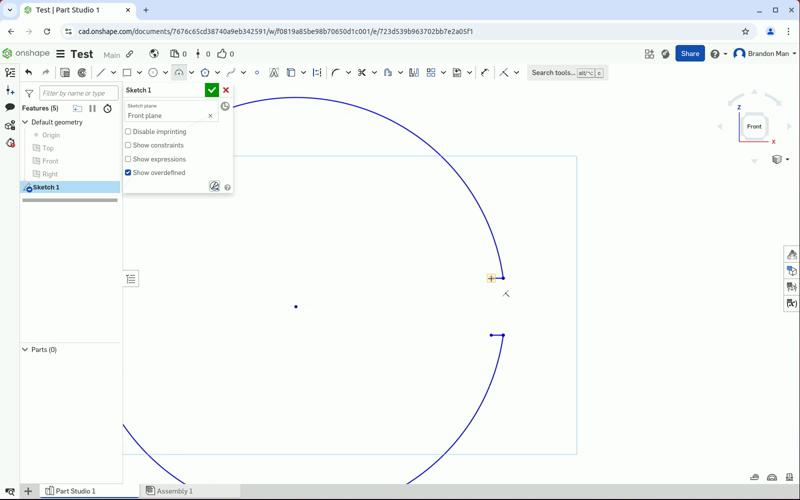
scroll(6)
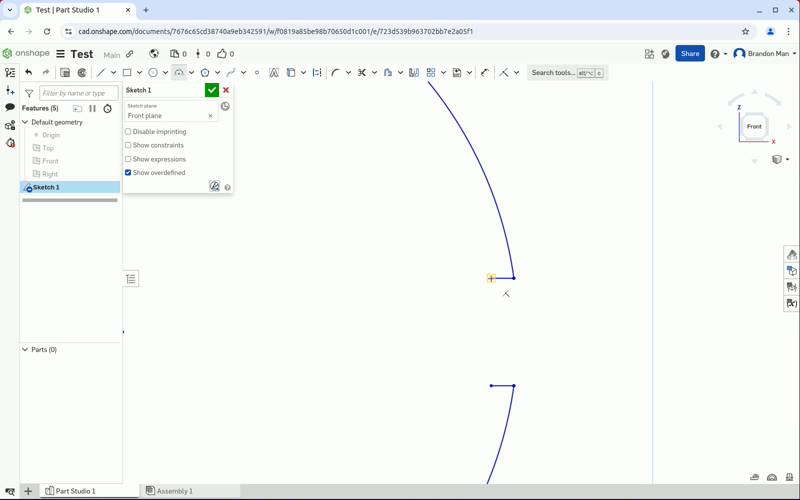
click(491, 278)
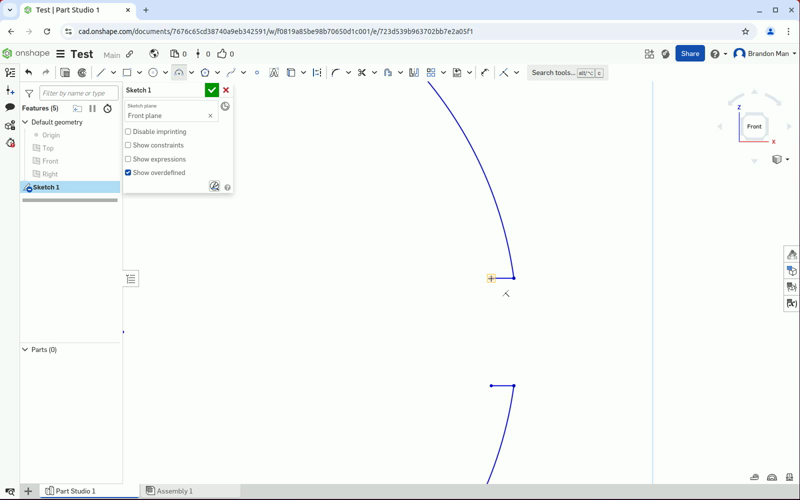
scroll(-6)
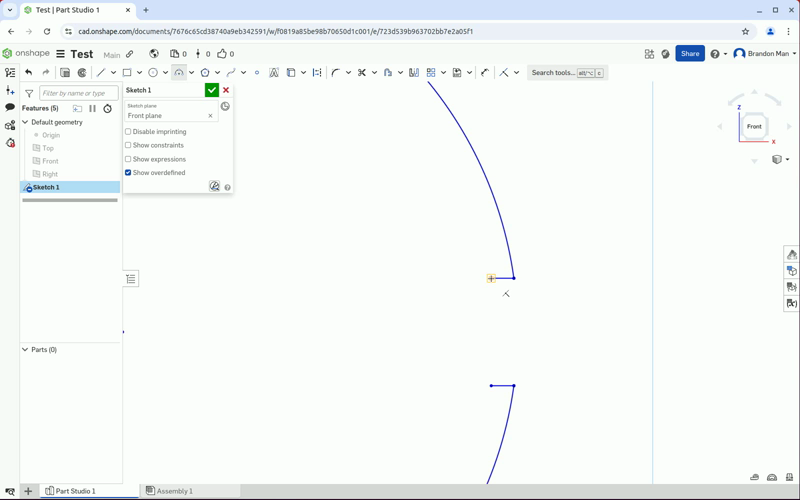
scroll(-6)
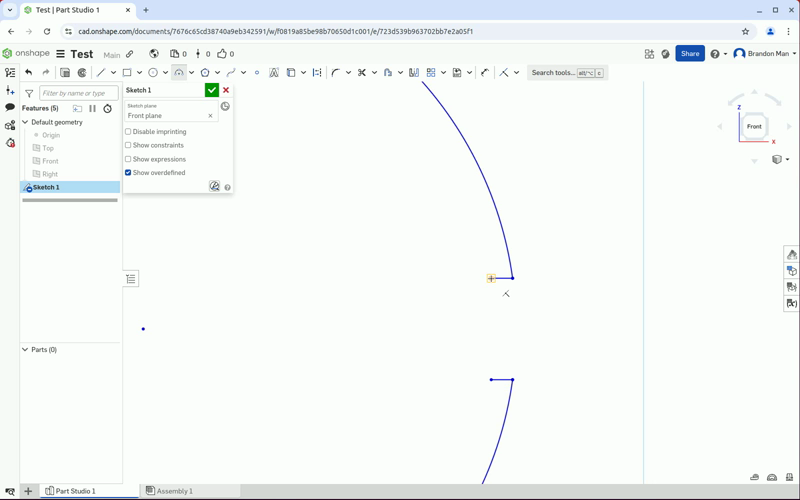
scroll(-6)
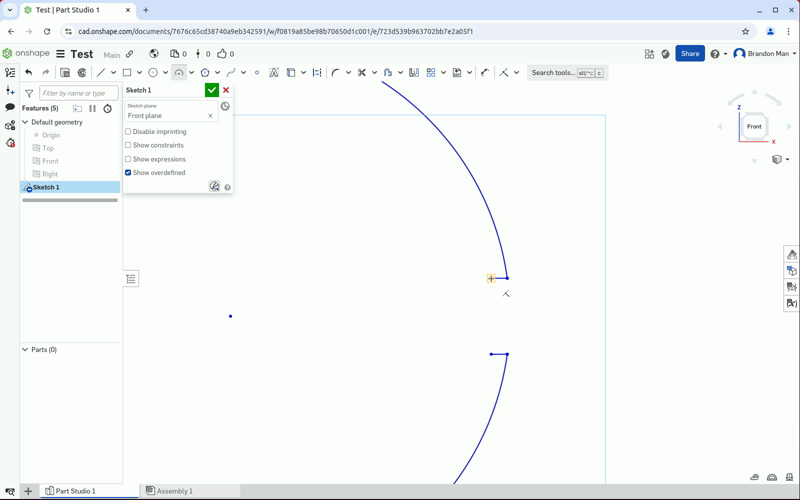
scroll(-6)
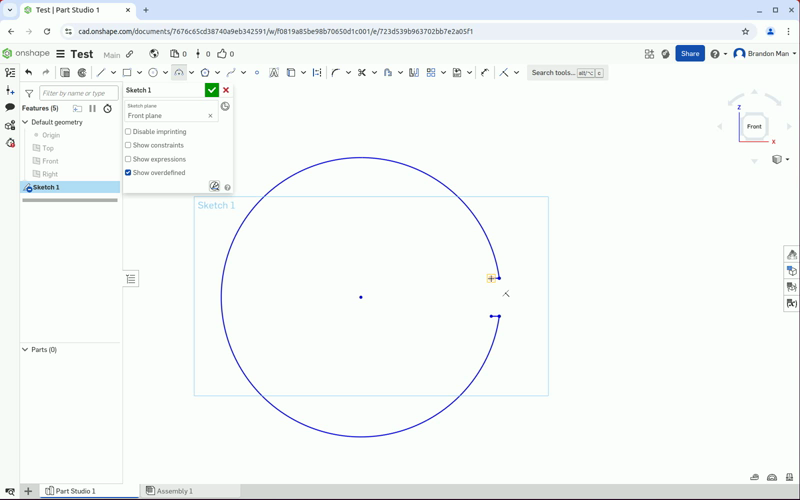
scroll(-6)
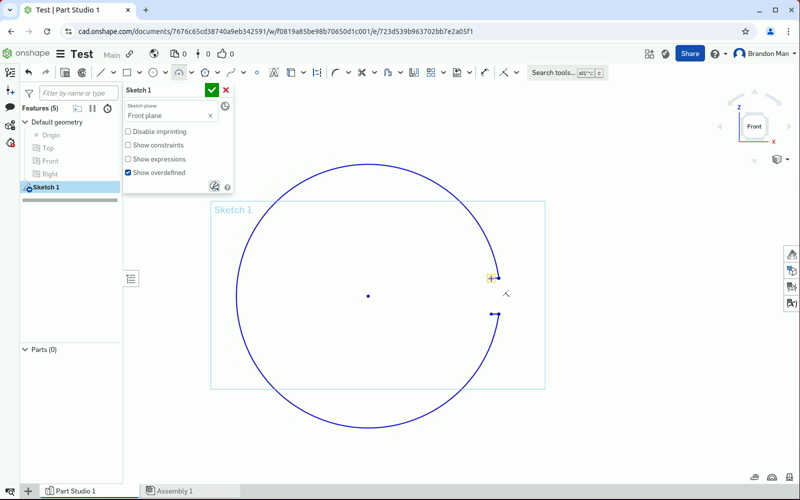
scroll(-6)
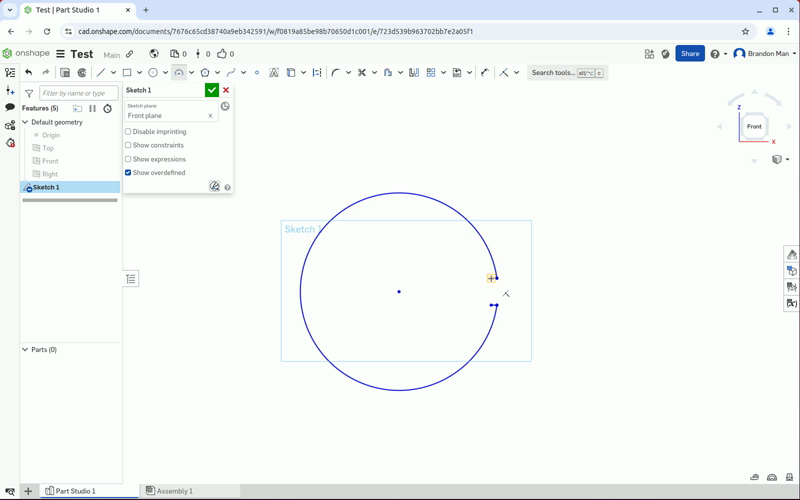
scroll(-6)
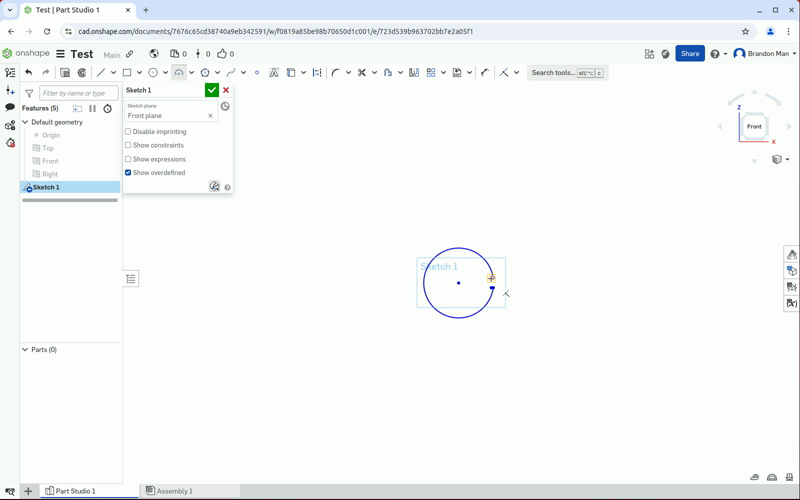
mouse_move(491, 287)
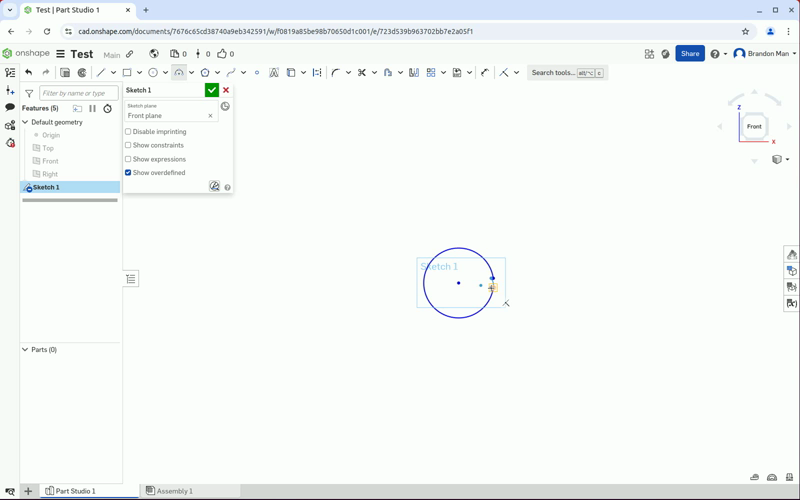
scroll(6)
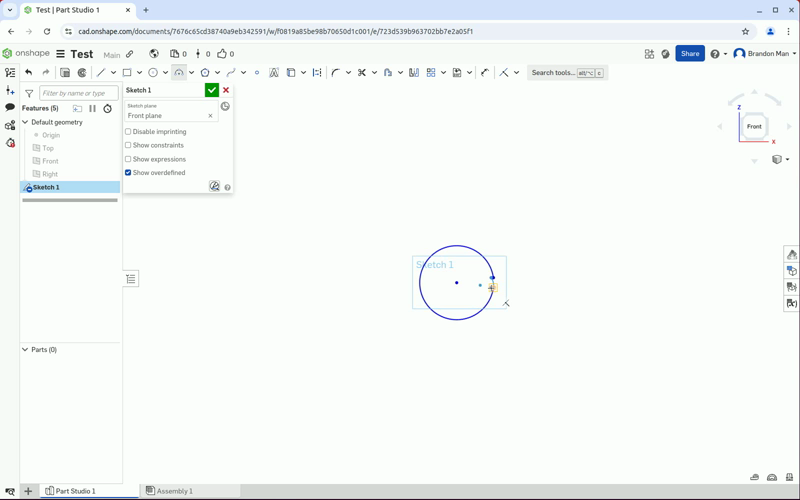
scroll(6)
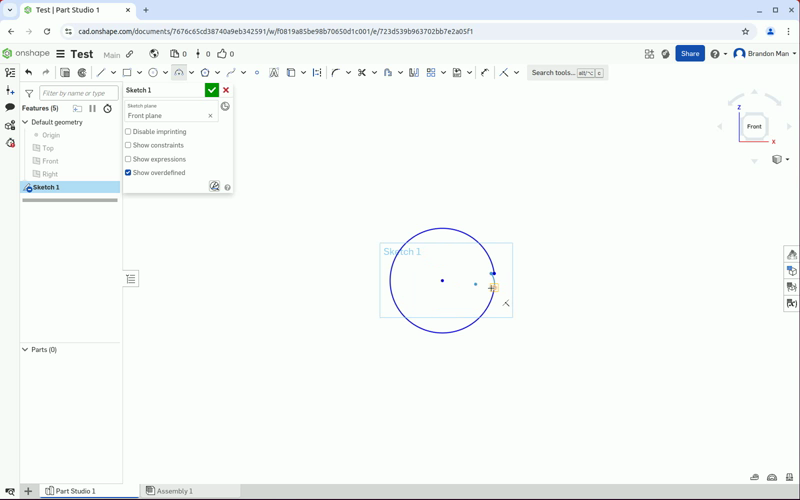
scroll(6)
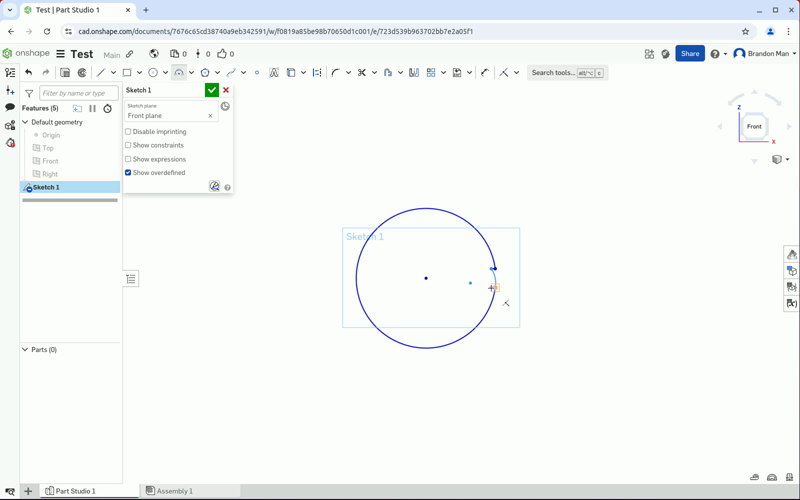
scroll(6)
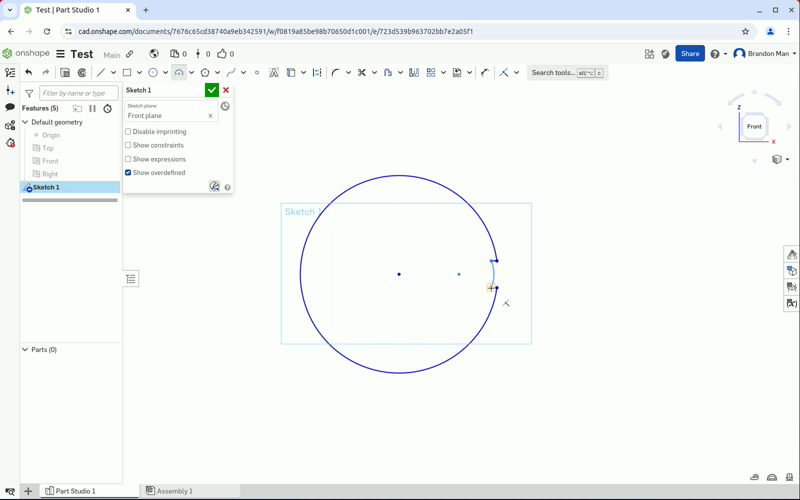
scroll(6)
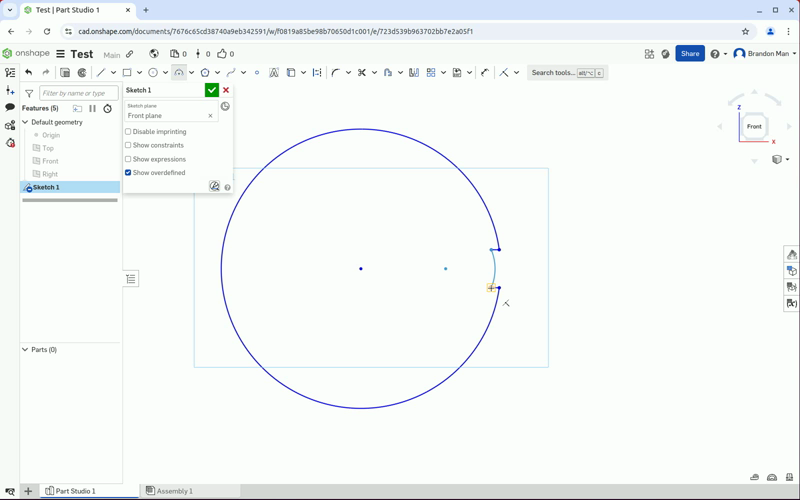
scroll(6)
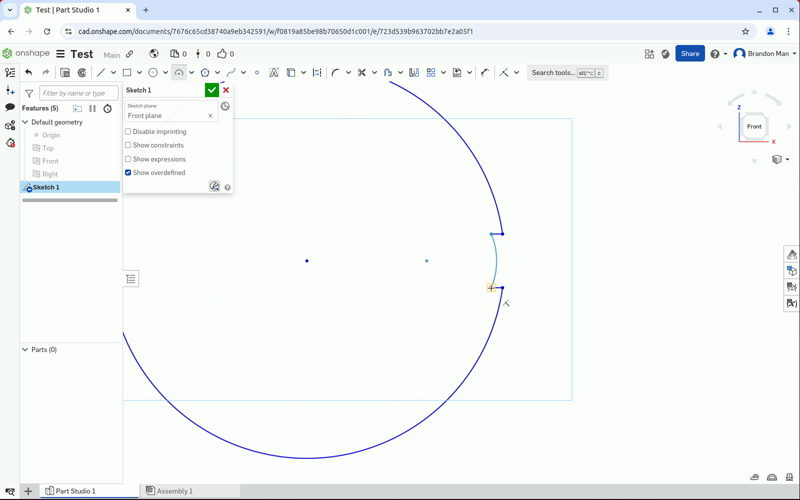
scroll(6)
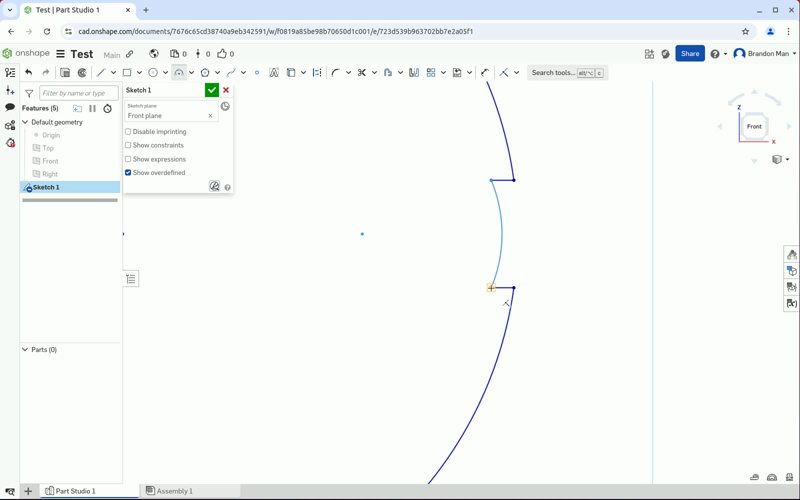
click(491, 287)
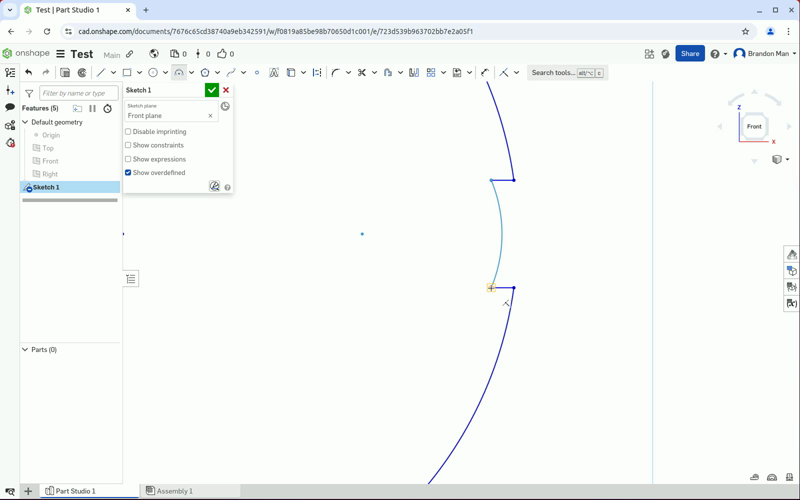
scroll(-6)
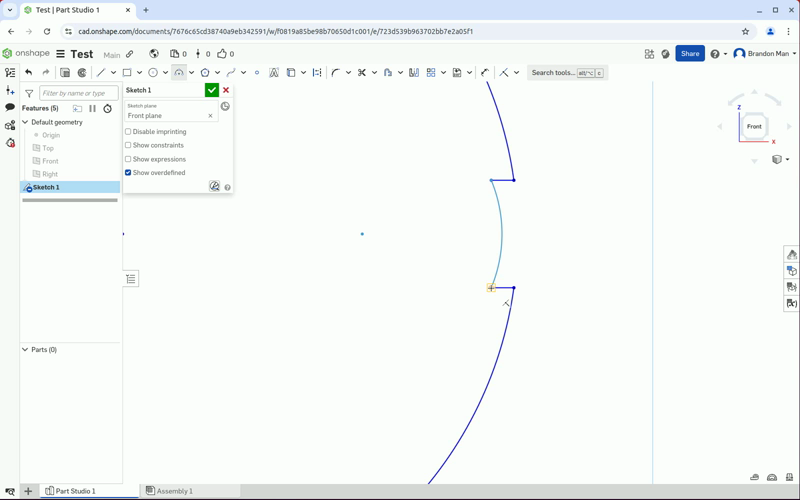
scroll(-6)
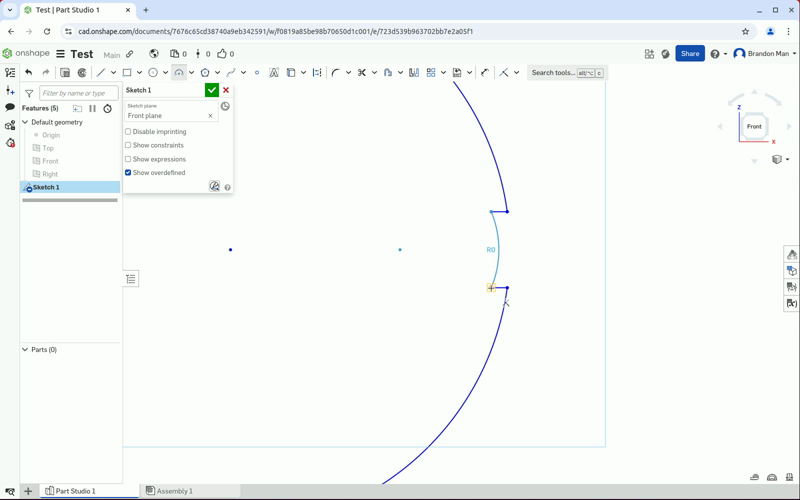
scroll(-6)
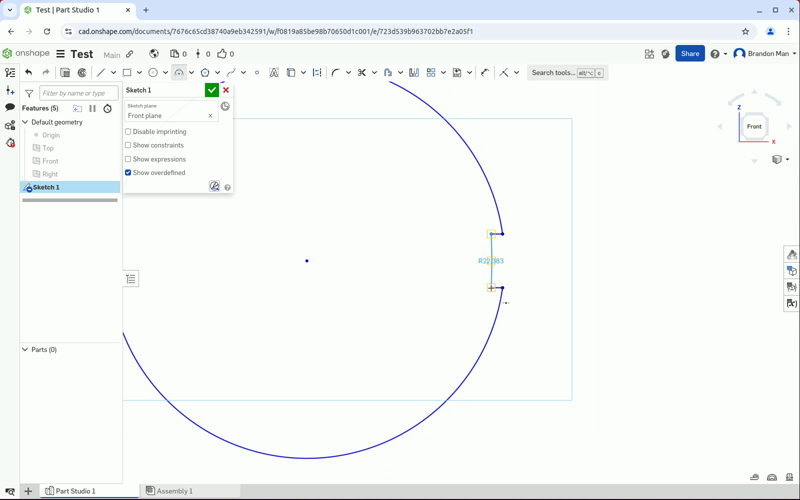
scroll(-6)
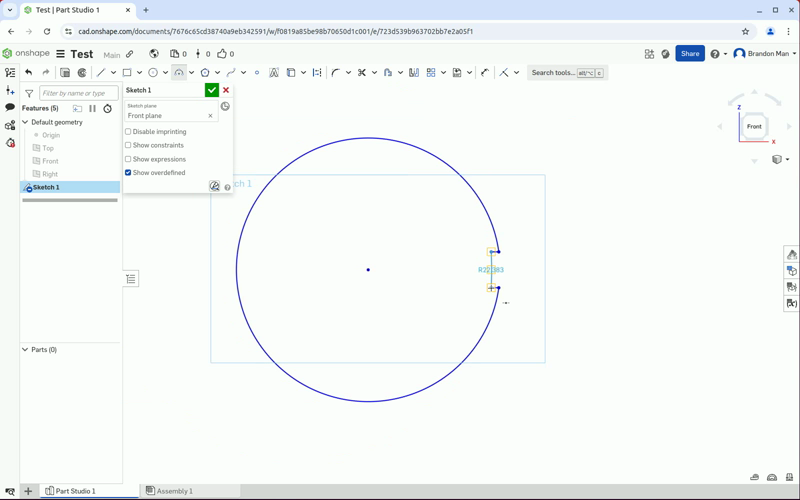
scroll(-6)
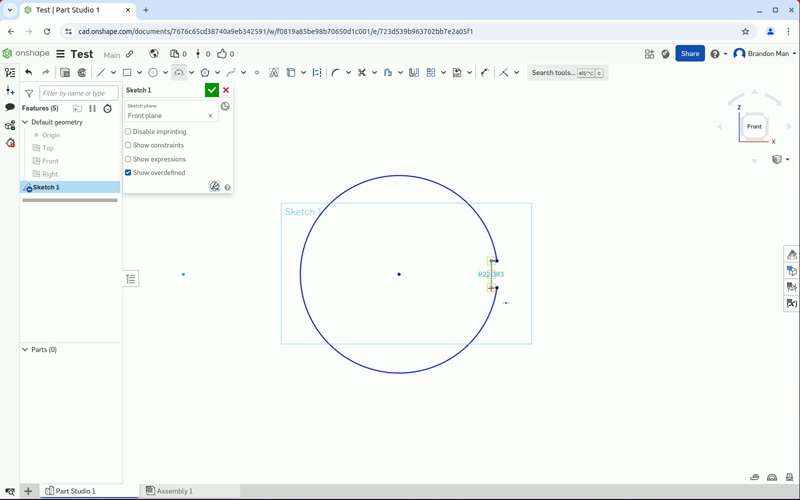
scroll(-6)
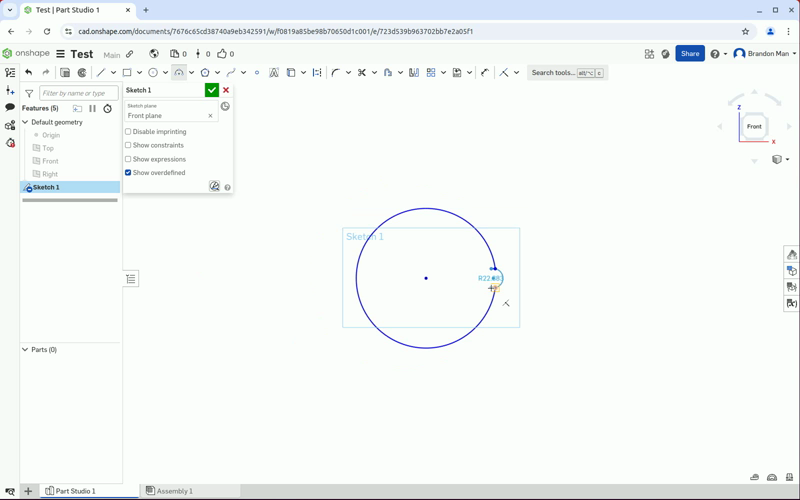
scroll(-6)
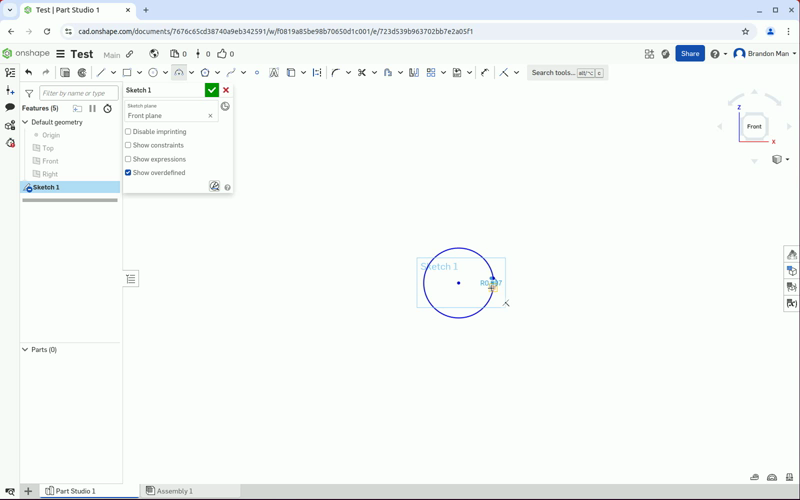
key_down(shift)
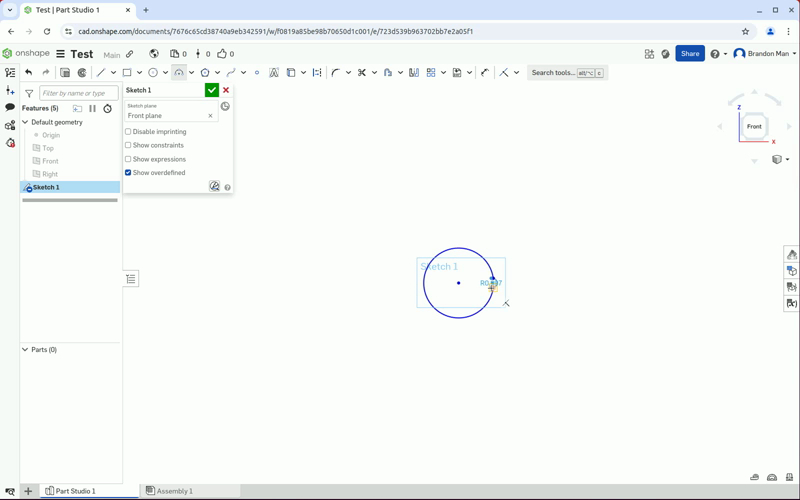
mouse_move(427, 282)
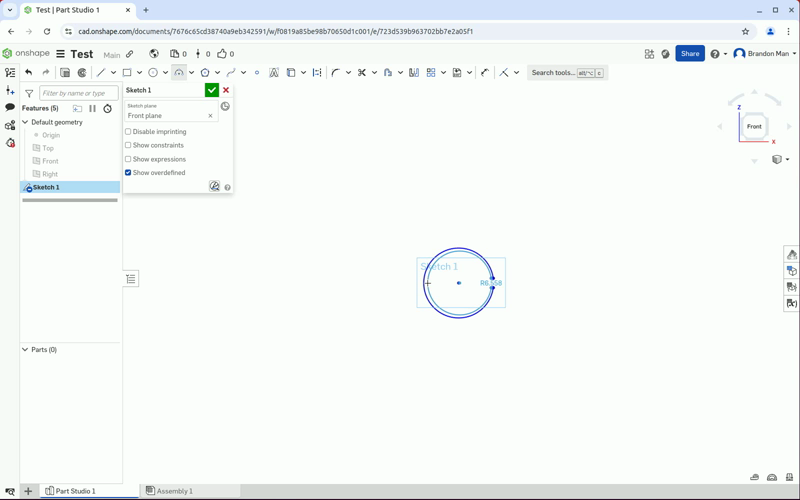
scroll(6)
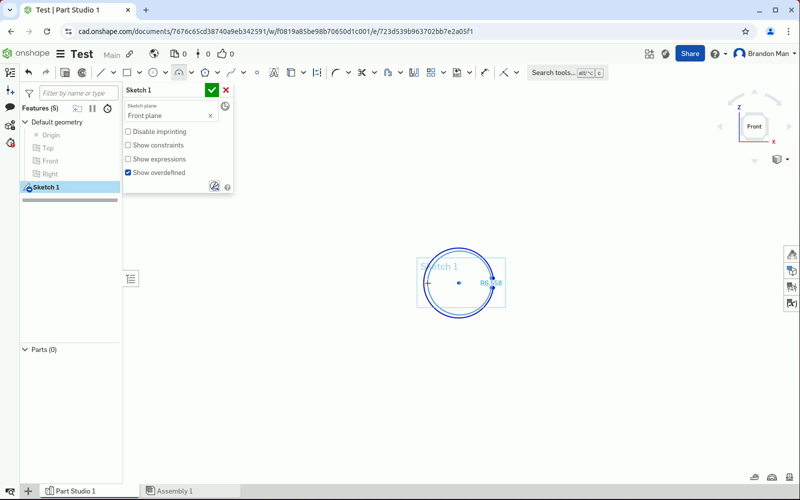
scroll(6)
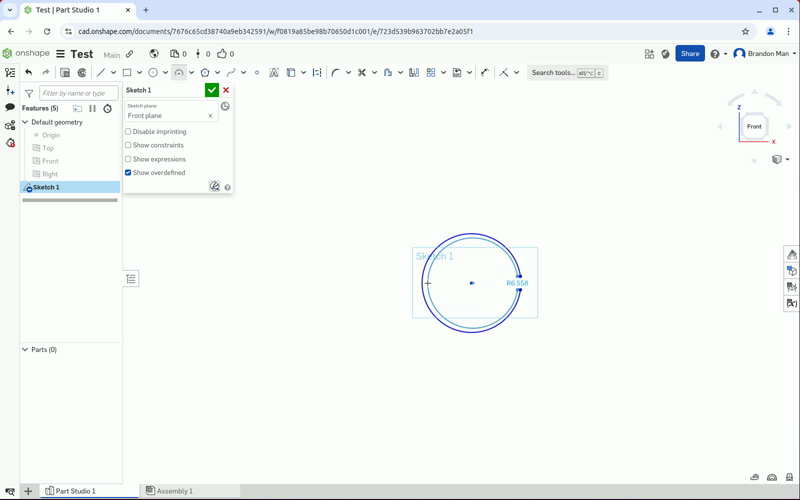
scroll(6)
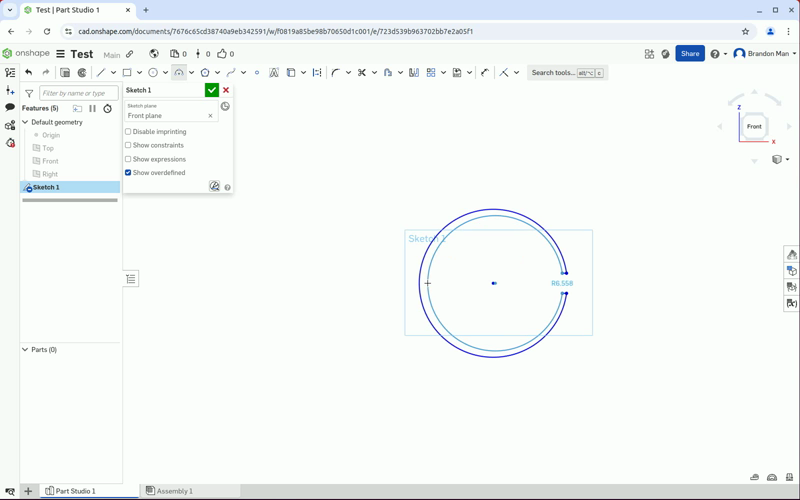
scroll(6)
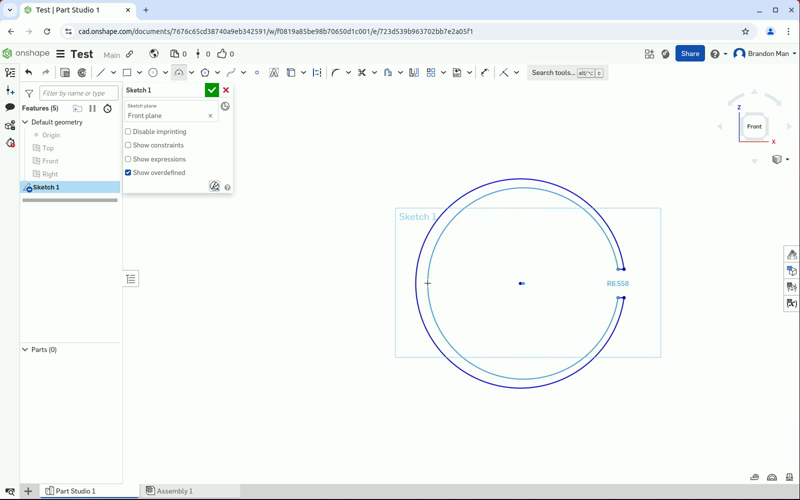
scroll(6)
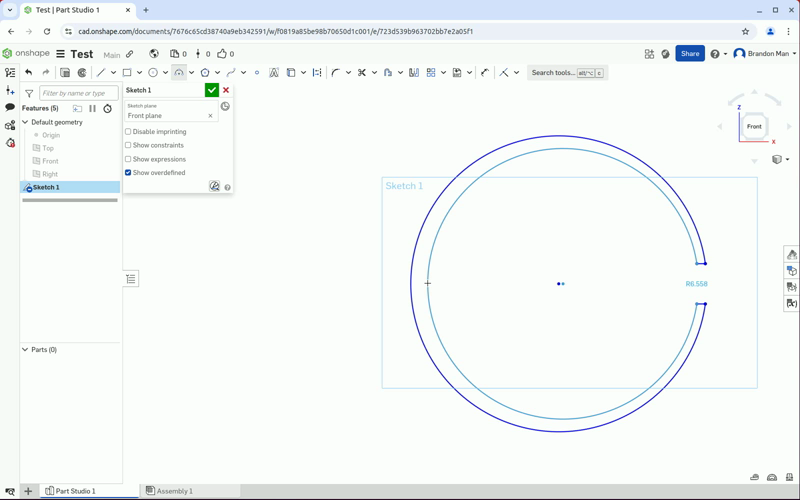
scroll(6)
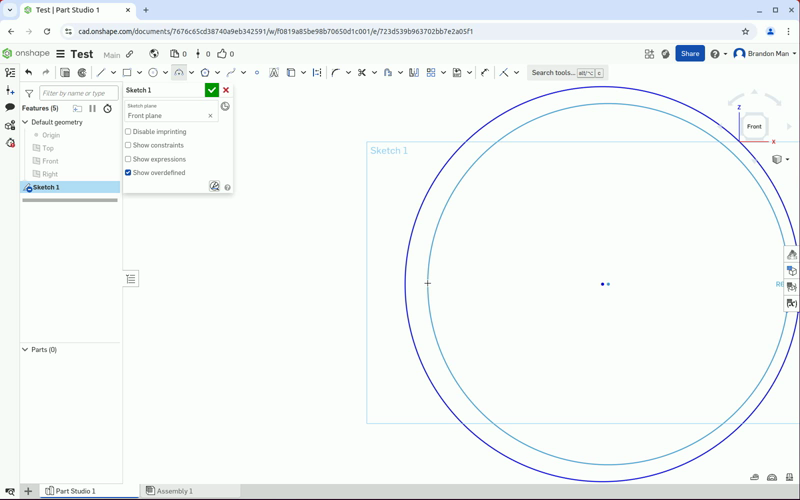
scroll(6)
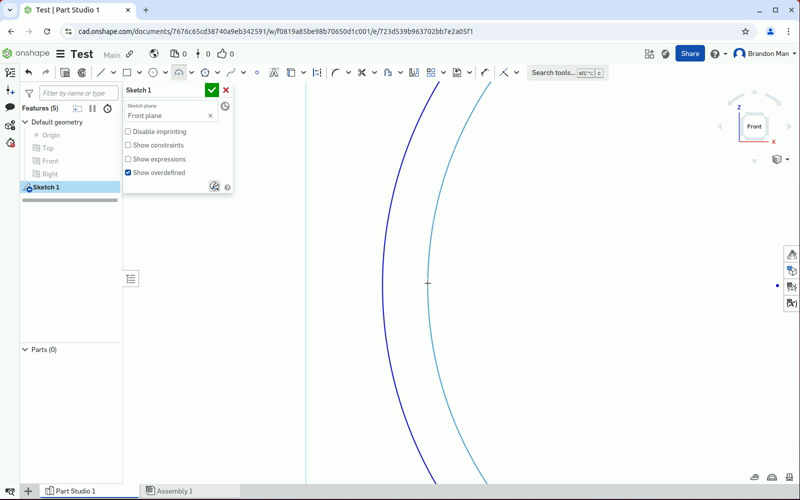
click(427, 282)
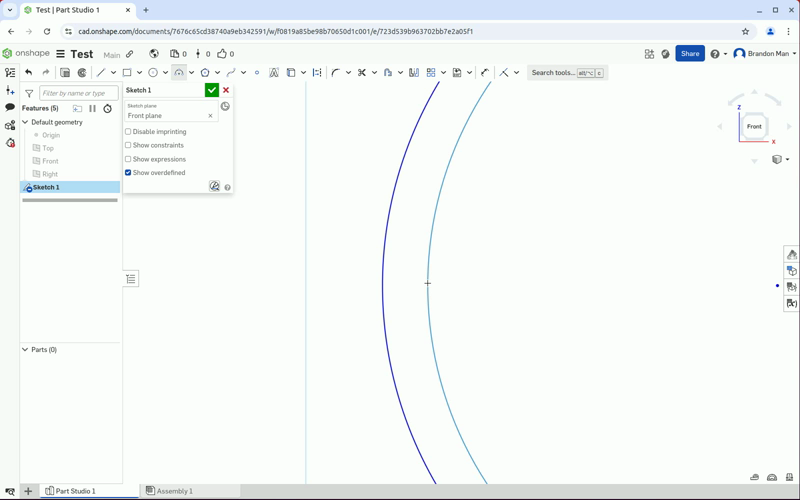
scroll(-6)
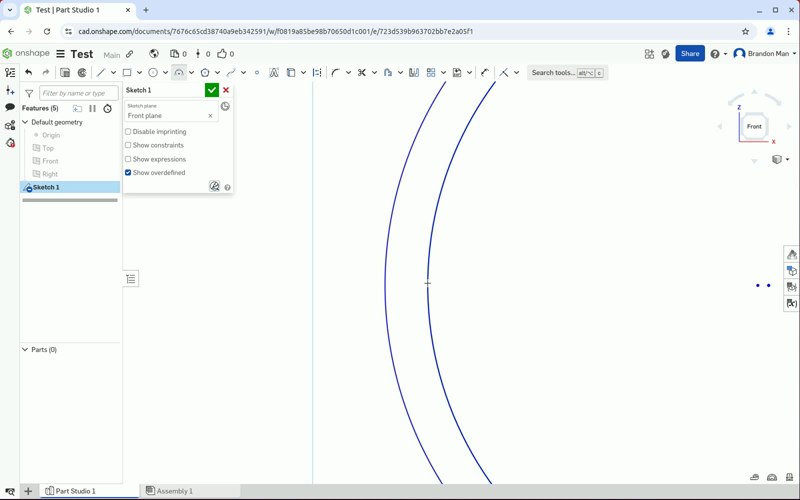
scroll(-6)
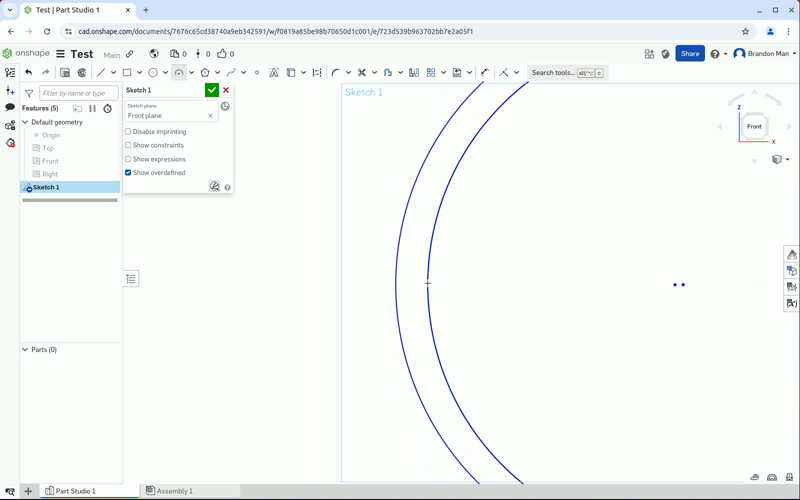
scroll(-6)
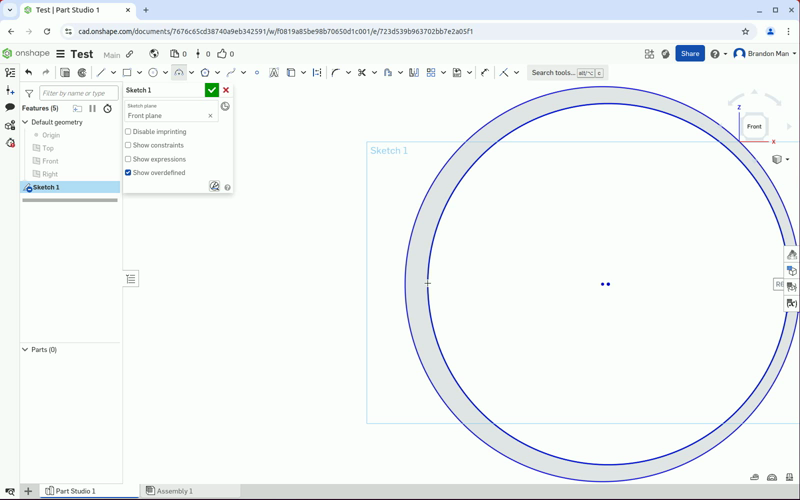
scroll(-6)
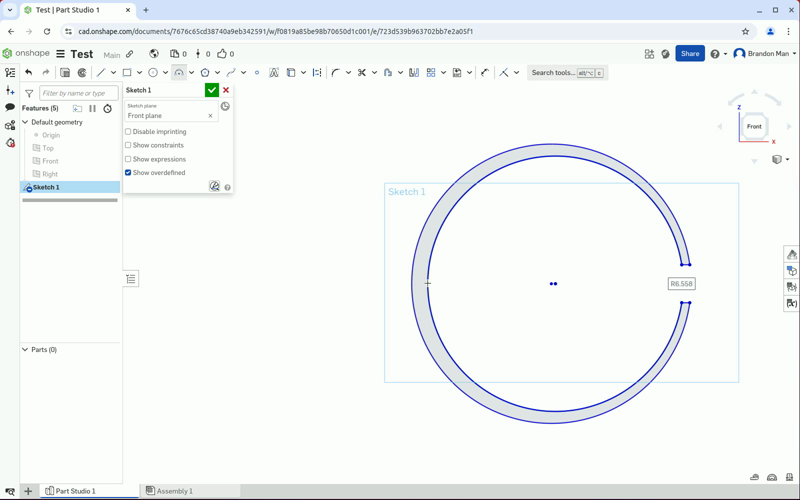
scroll(-6)
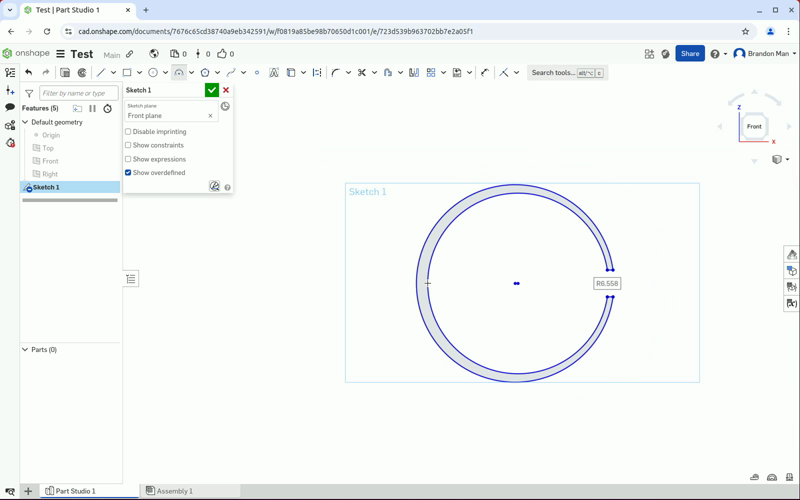
scroll(-6)
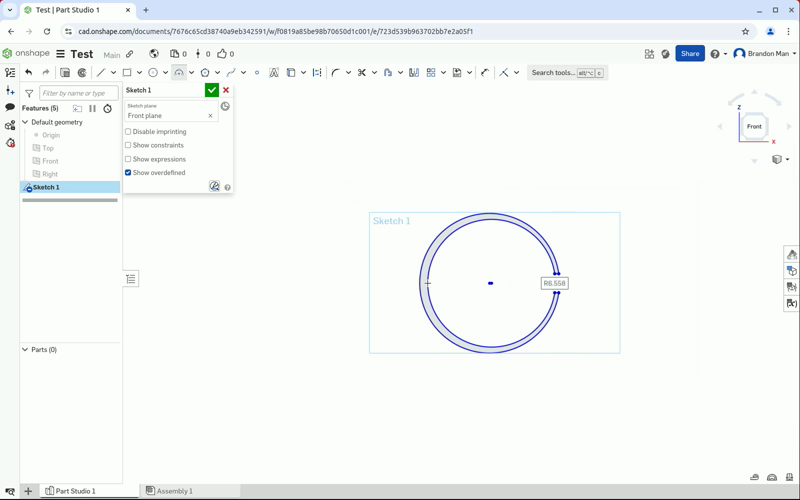
scroll(-6)
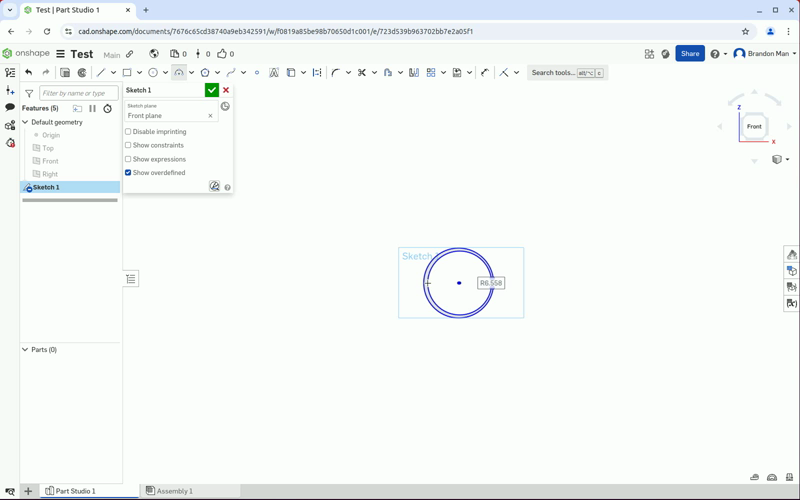
key_up(shift)
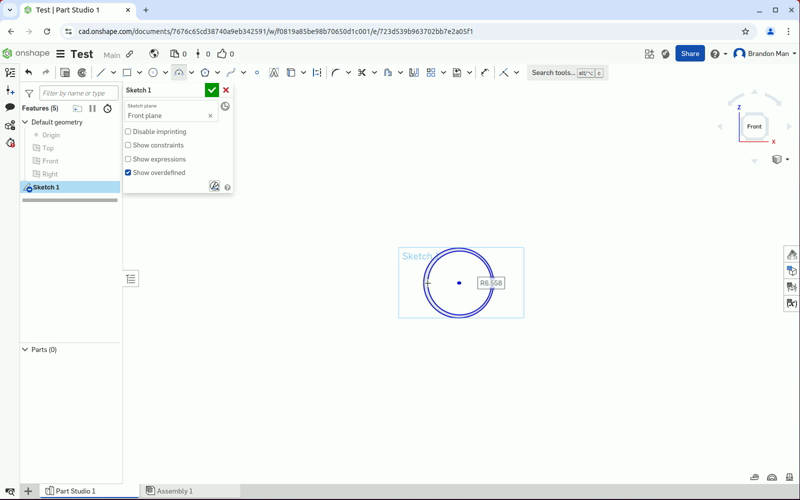
key(esc)
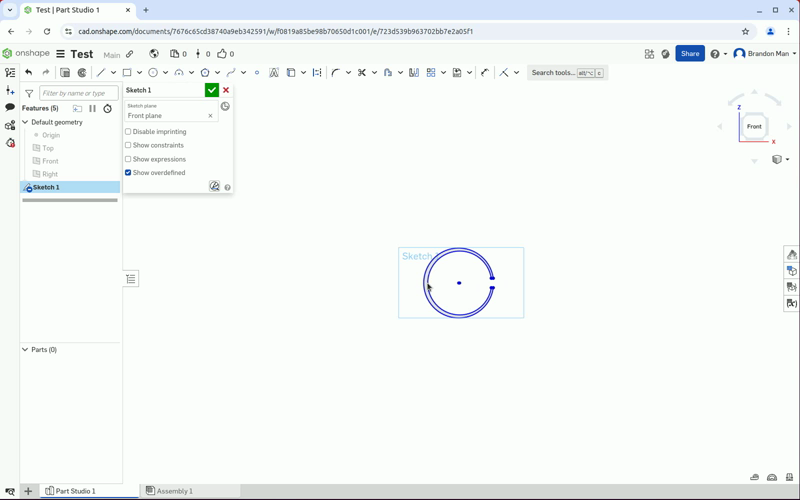
mouse_move(490, 294)
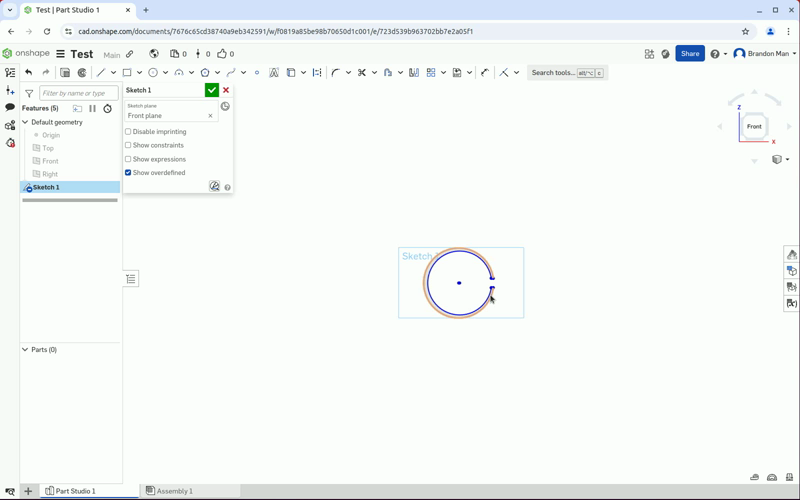
scroll(6)
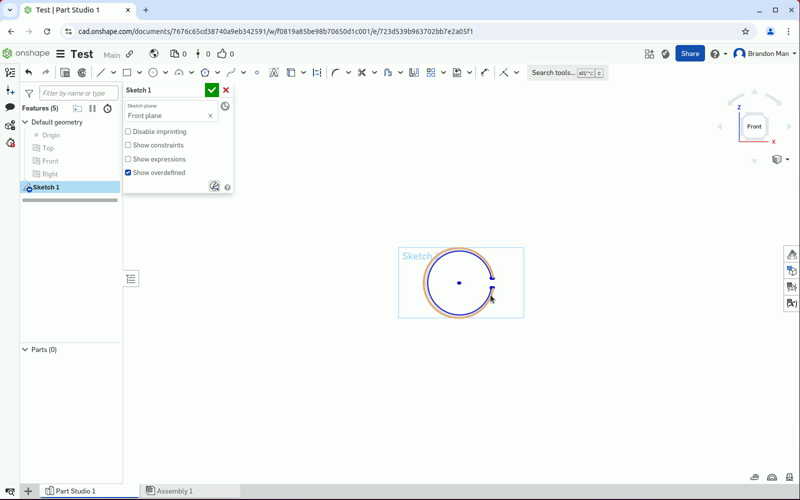
scroll(6)
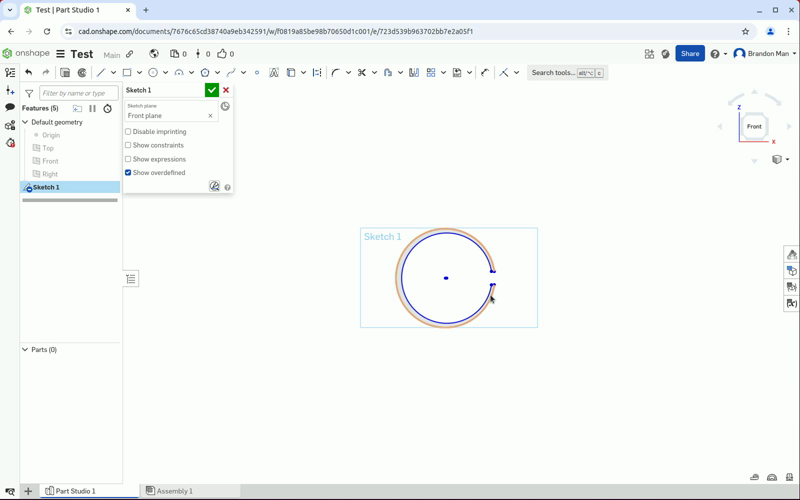
scroll(6)
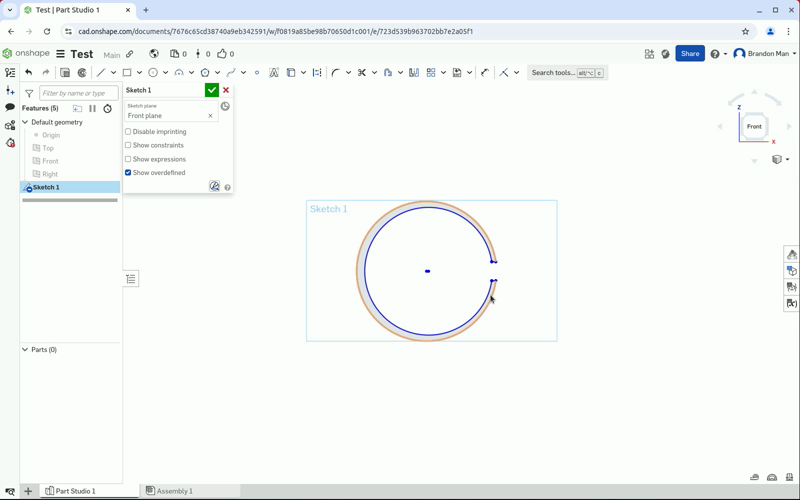
scroll(6)
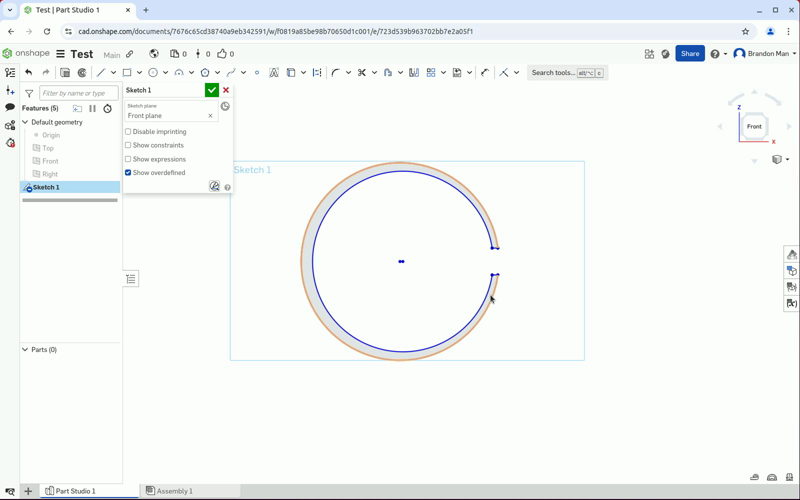
scroll(6)
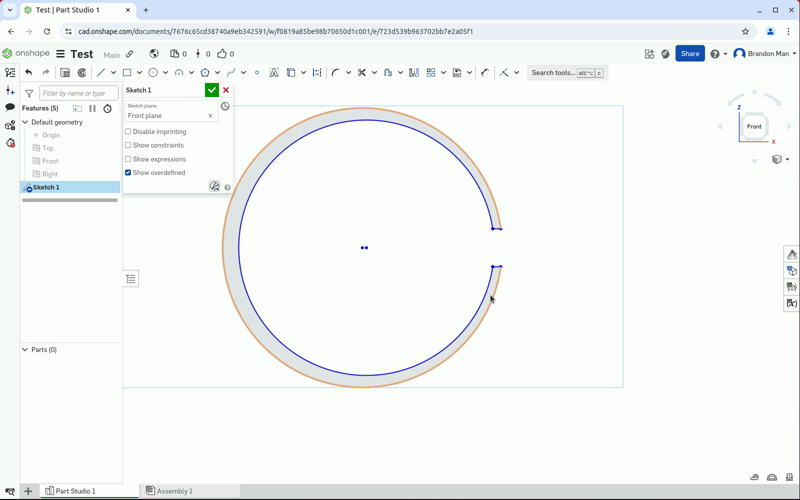
scroll(6)
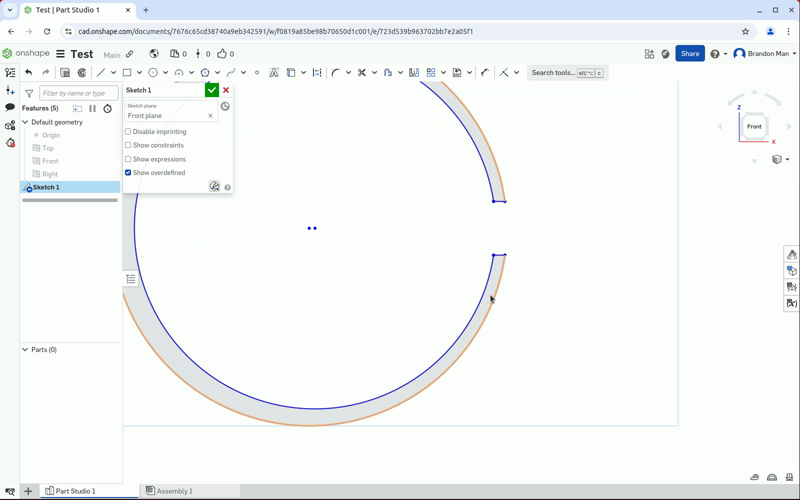
scroll(6)
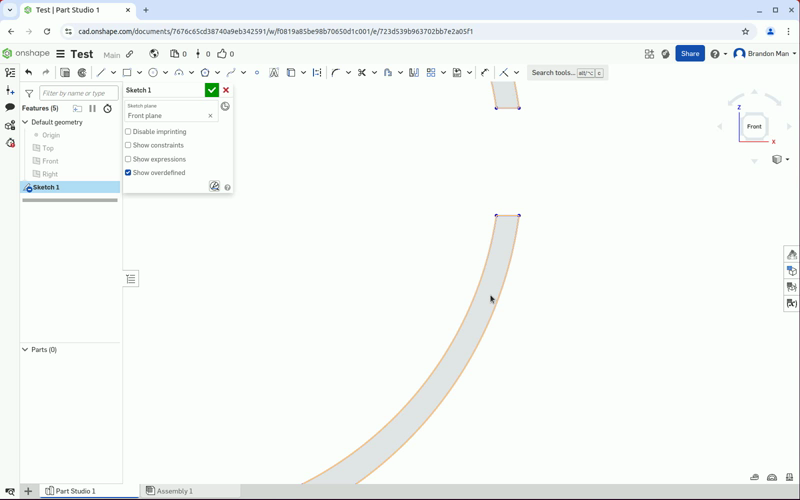
click(490, 294)
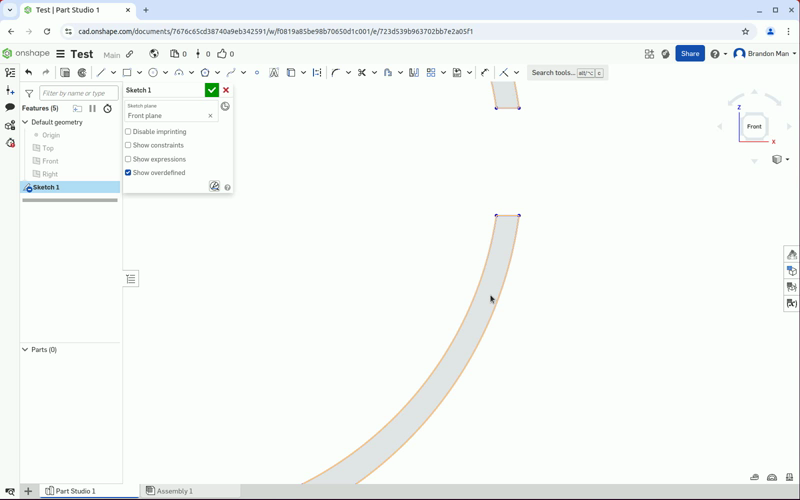
scroll(-6)
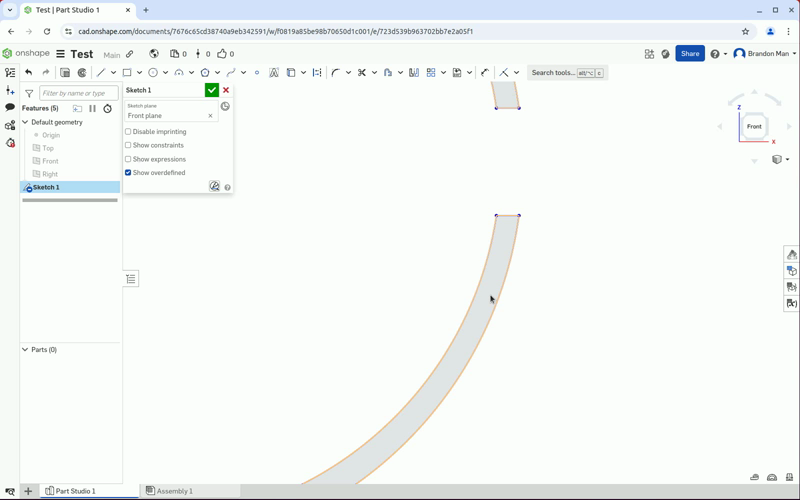
scroll(-6)
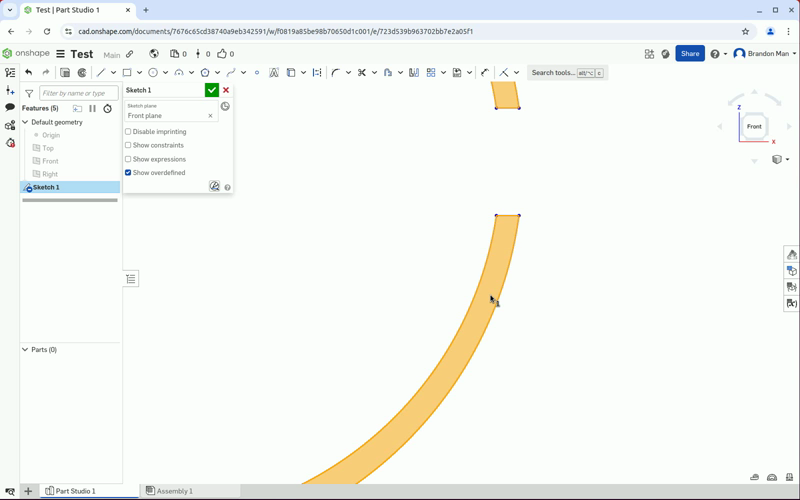
scroll(-6)
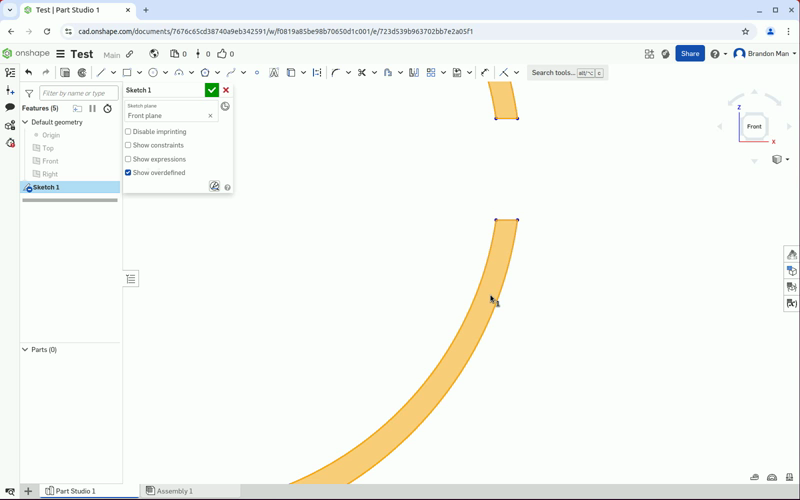
scroll(-6)
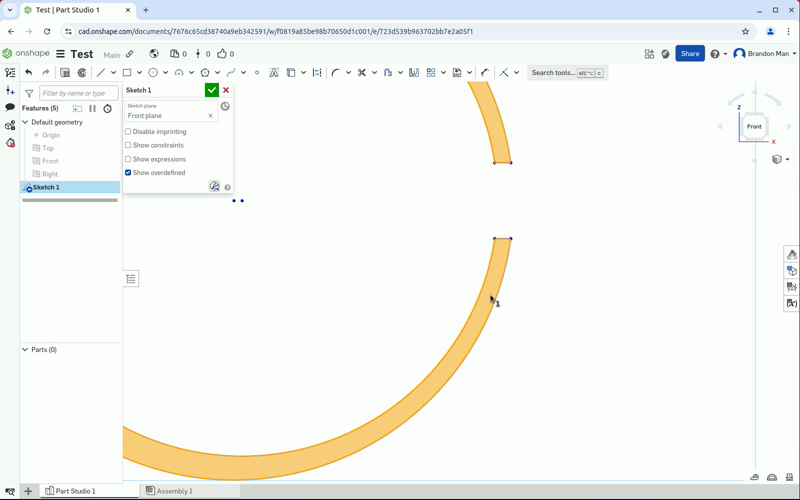
scroll(-6)
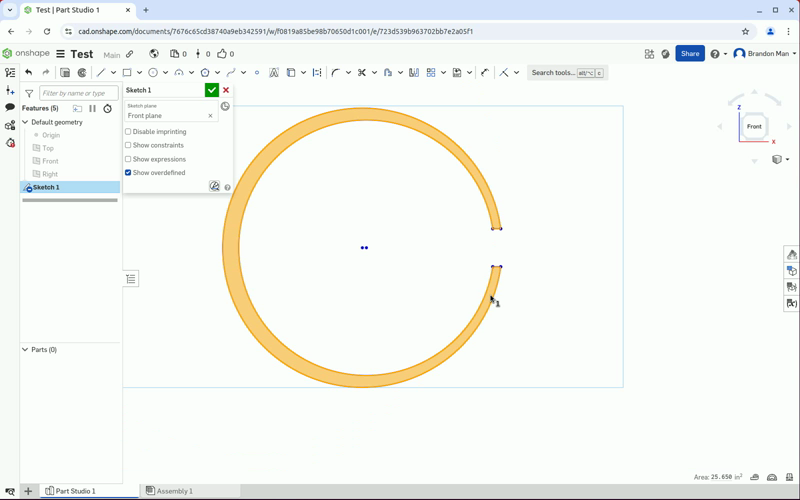
scroll(-6)
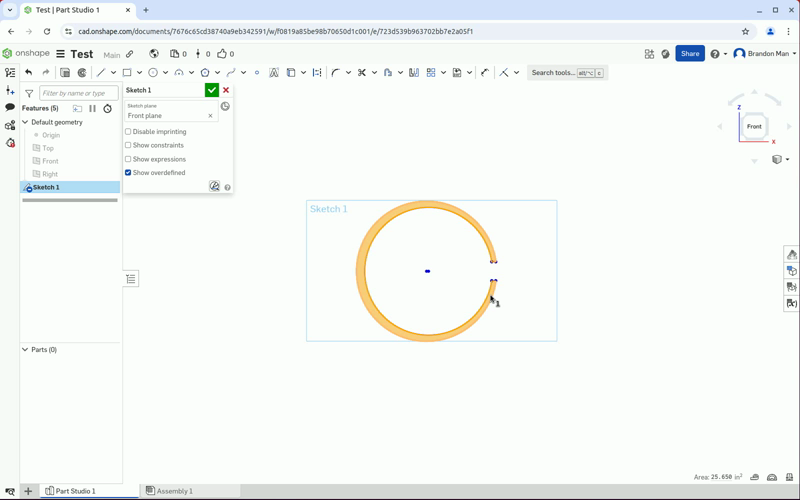
scroll(-6)
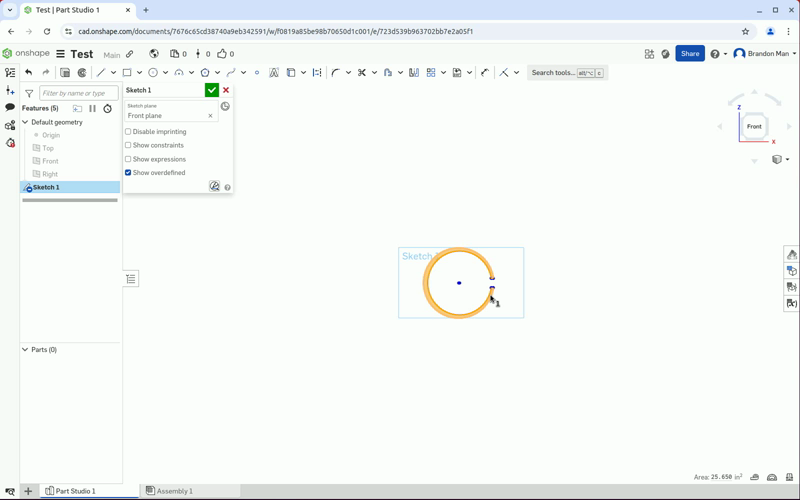
mouse_move(73, 352)
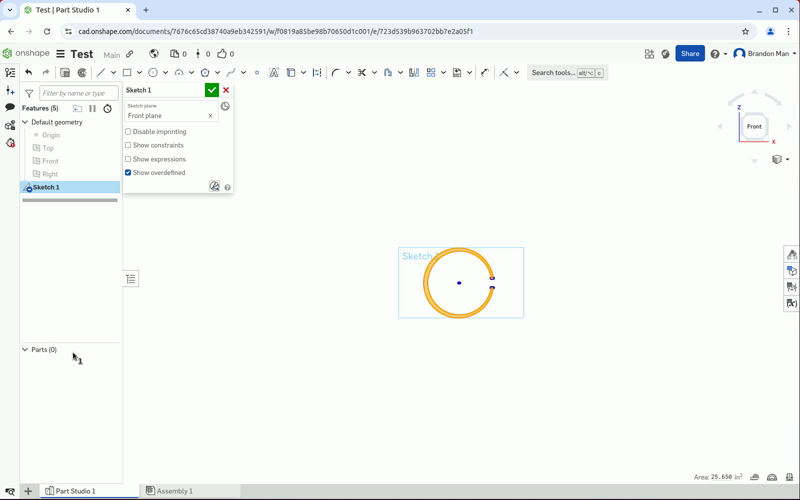
key(shift+y)
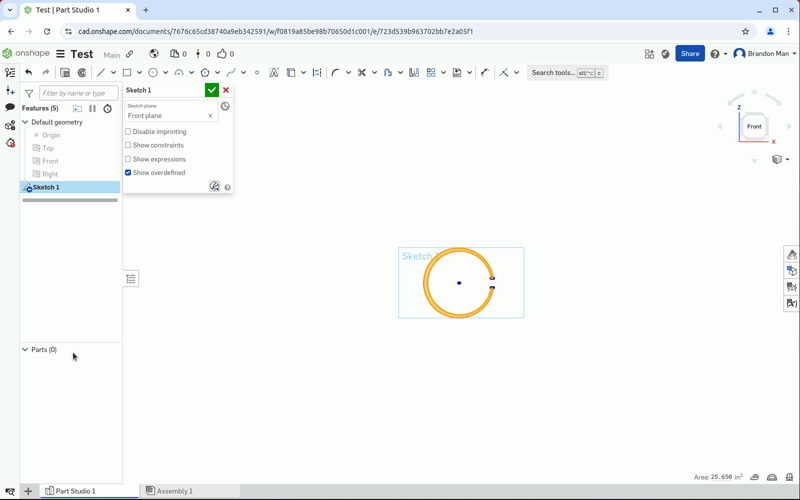
key(shift+e)
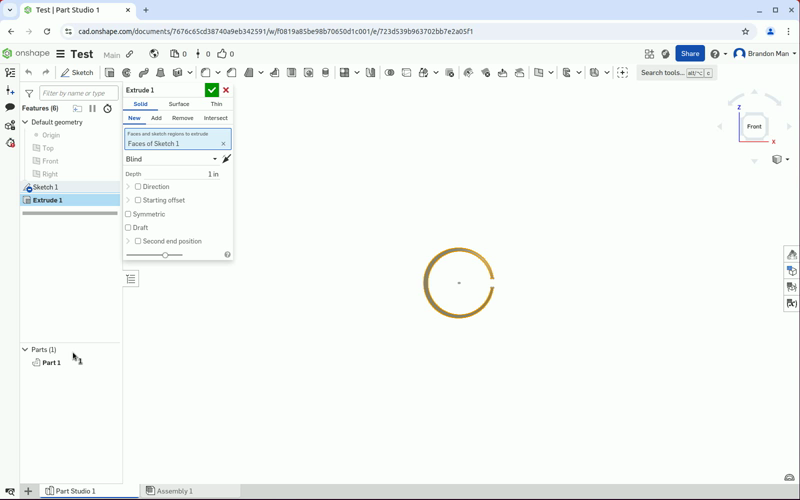
mouse_move(143, 106)
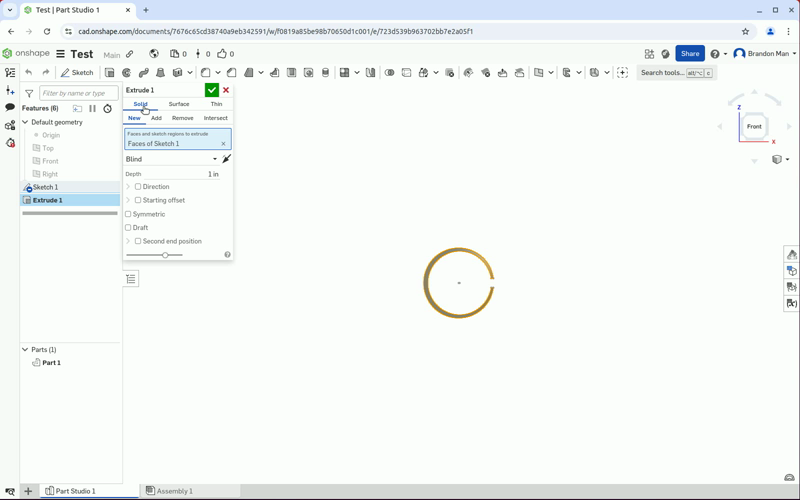
click(143, 106)
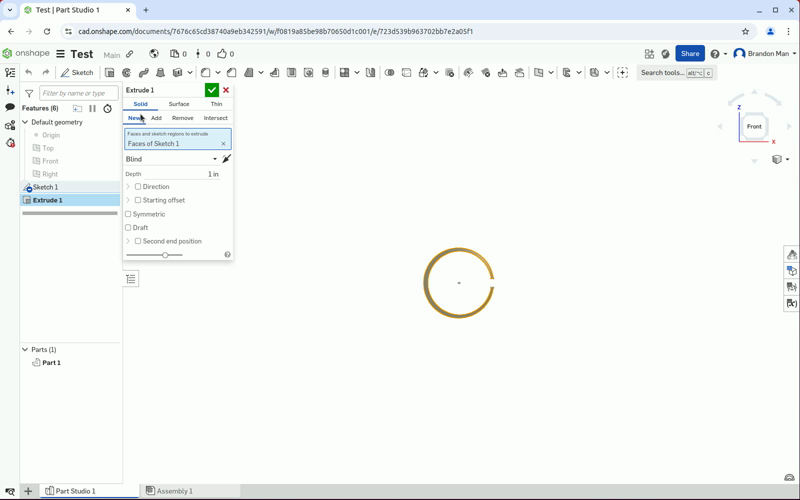
mouse_move(137, 120)
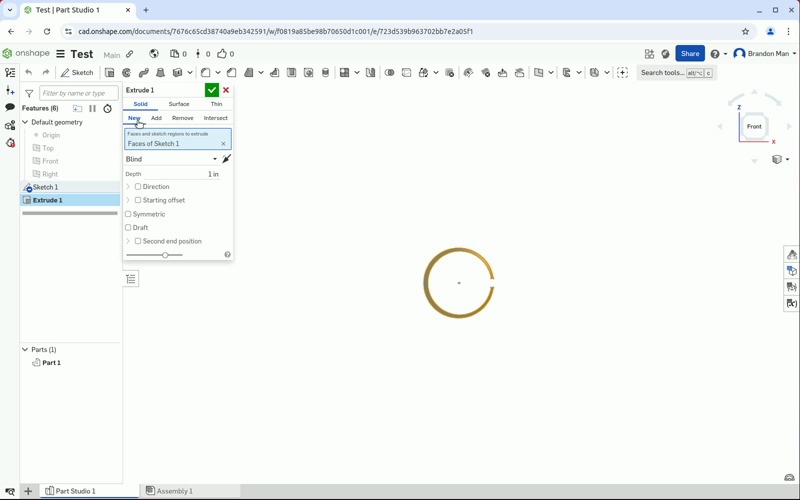
click(137, 120)
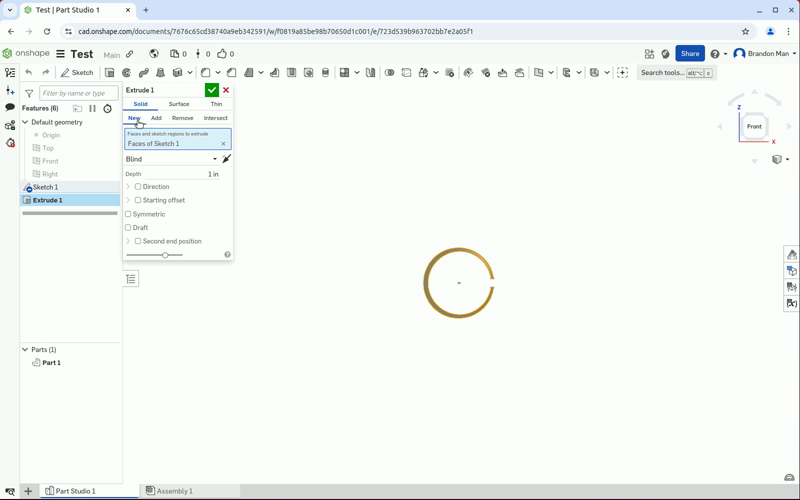
key(tab, 4)
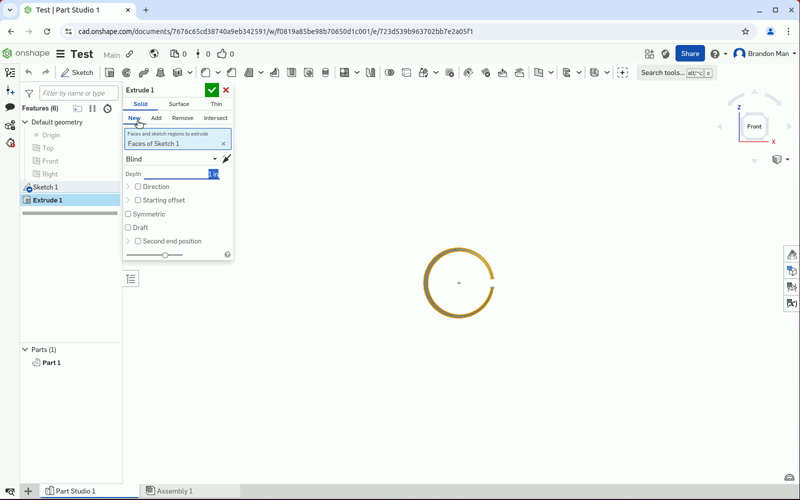
text(23.108)
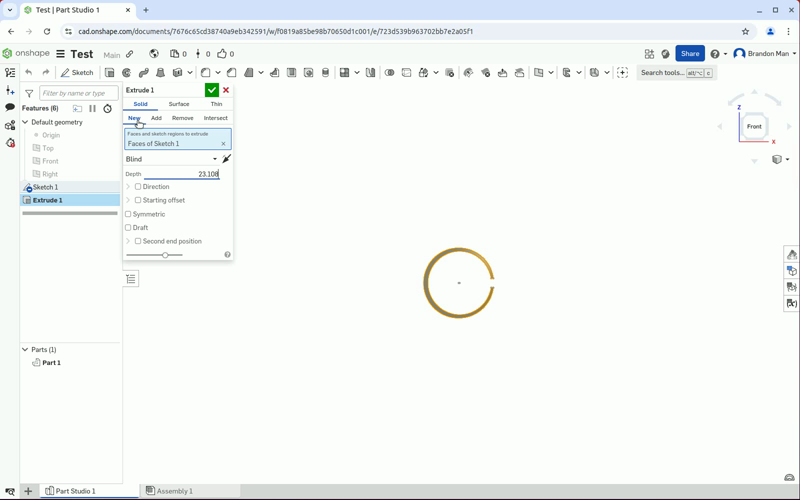
key(enter)
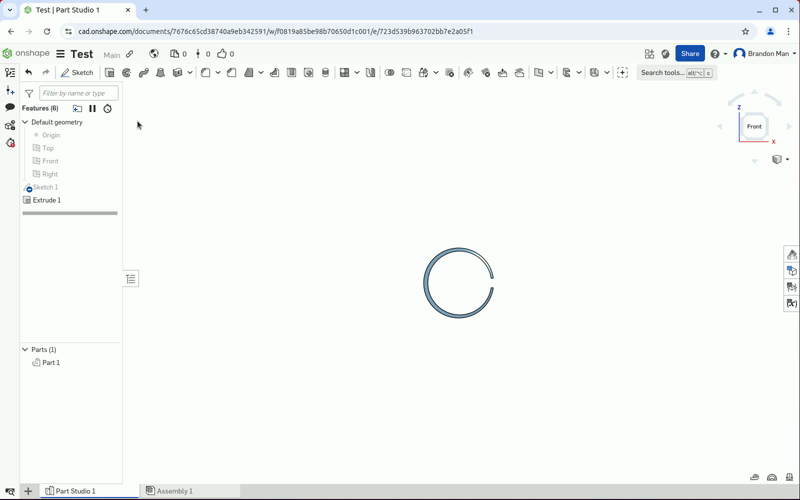
key(shift+h)
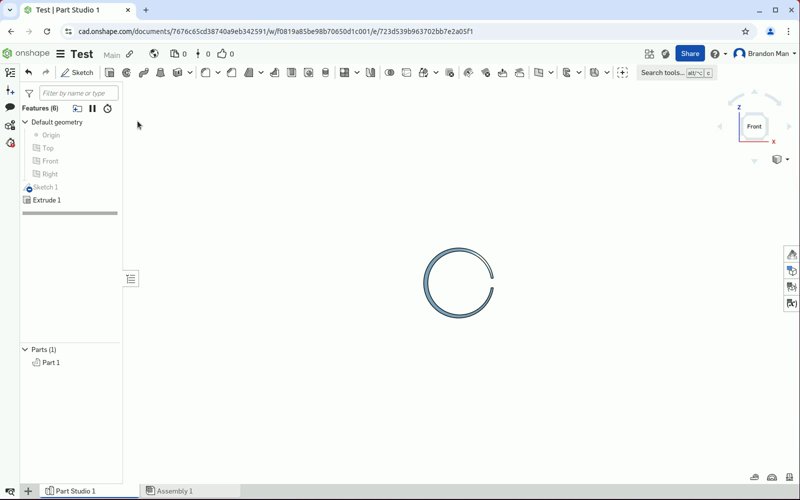
key(shift+h)
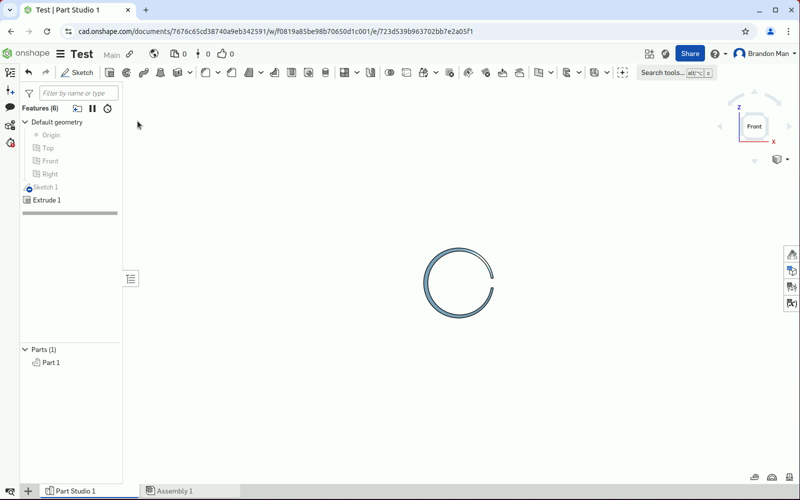
mouse_move(73, 189)
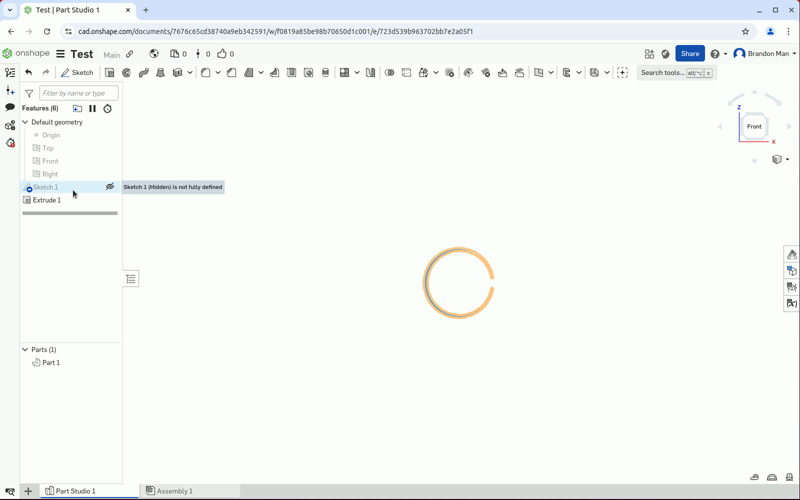
click(73, 189)
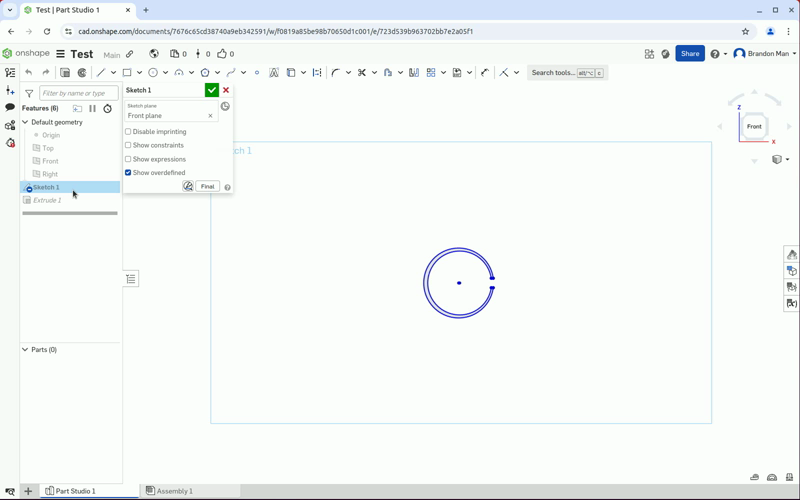
mouse_move(229, 92)
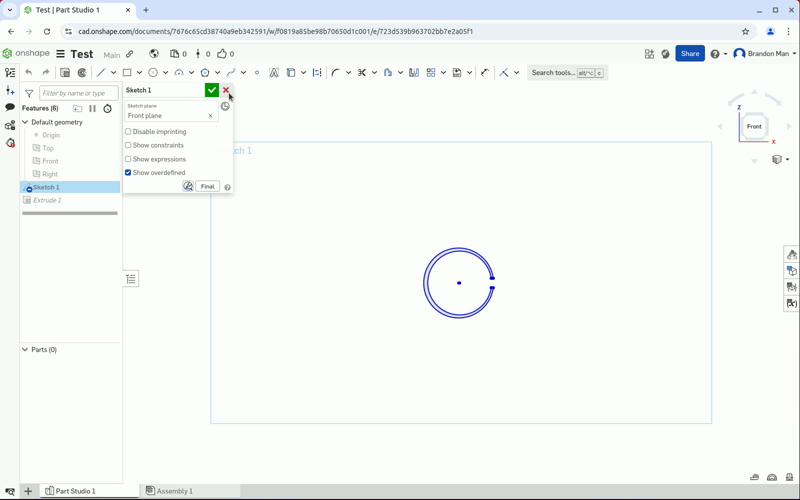
click(229, 92)
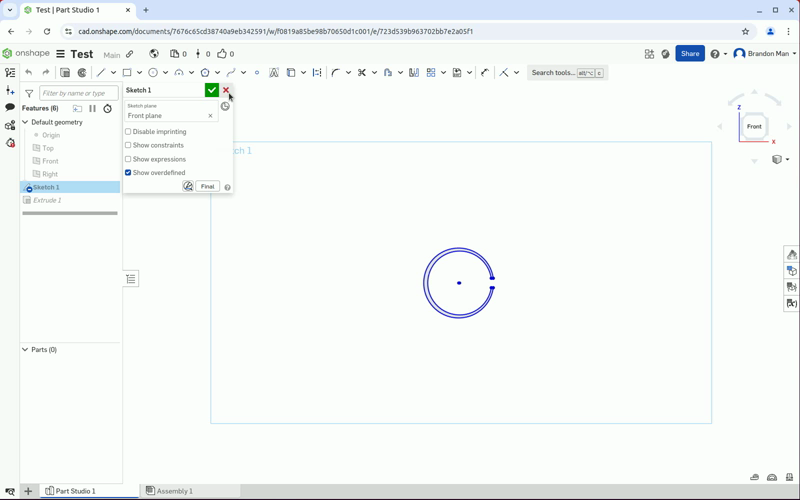
key(shift+s)
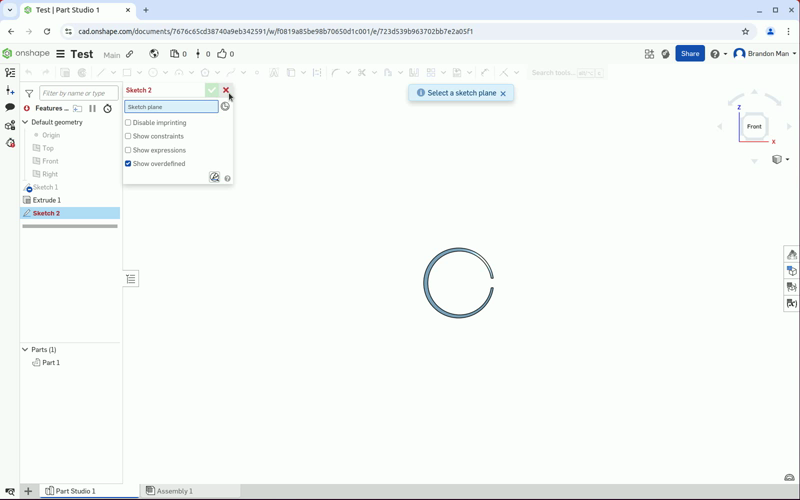
mouse_move(73, 163)
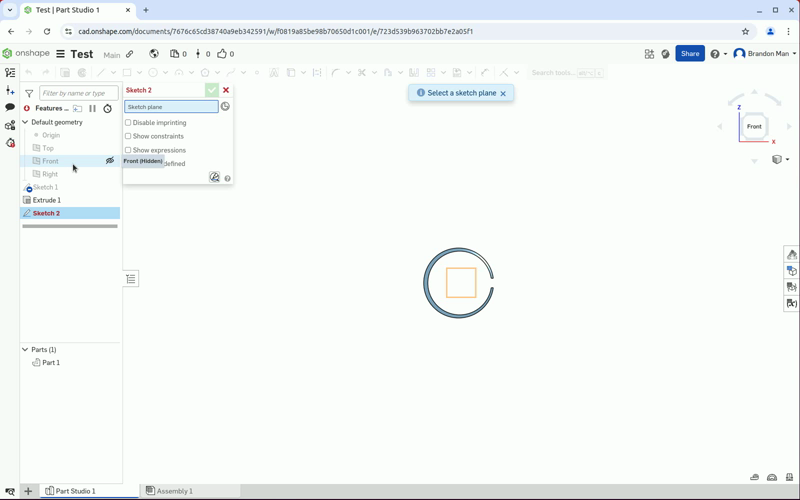
click(73, 163)
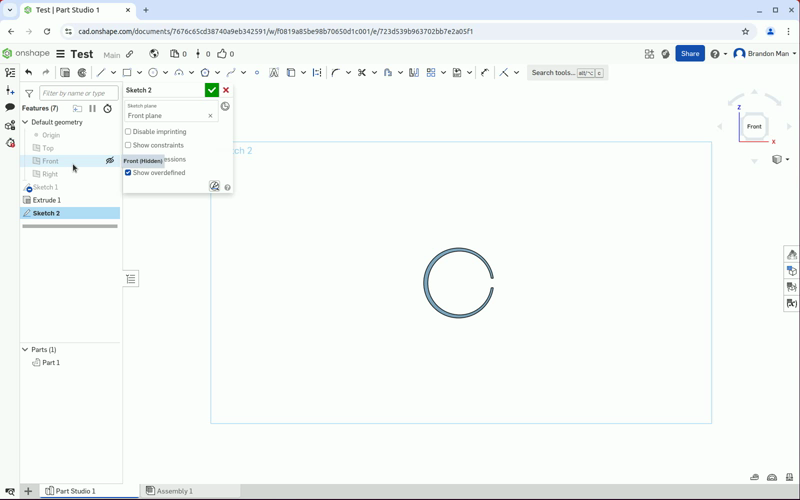
mouse_move(73, 352)
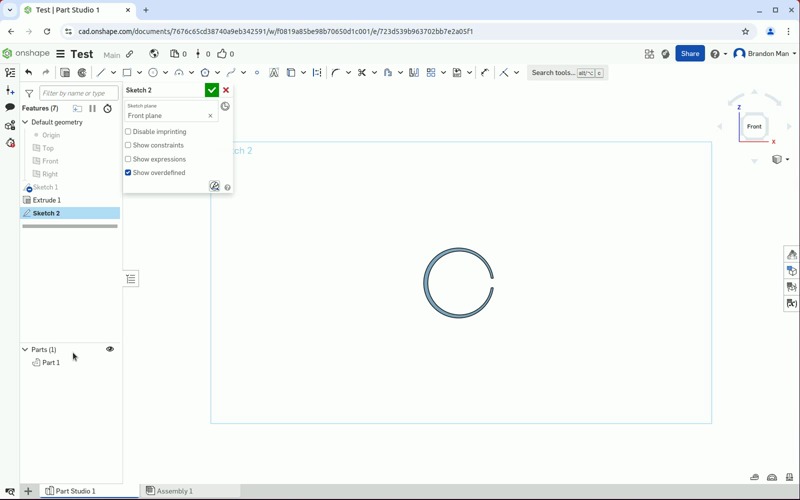
key(y)
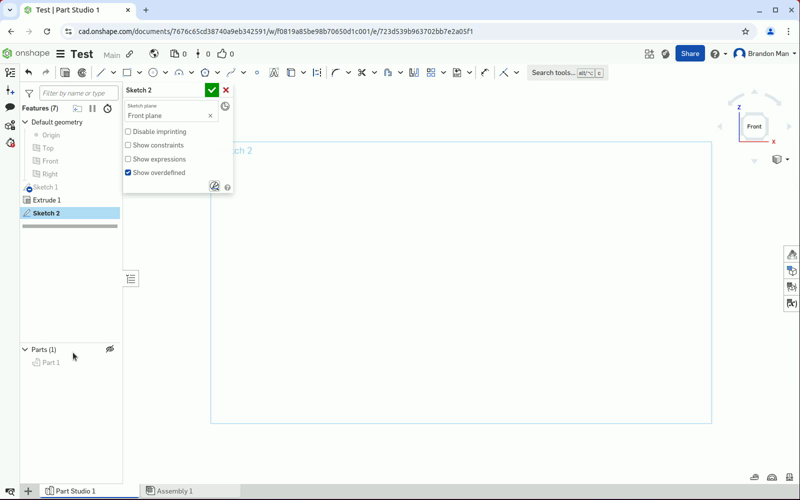
key(l)
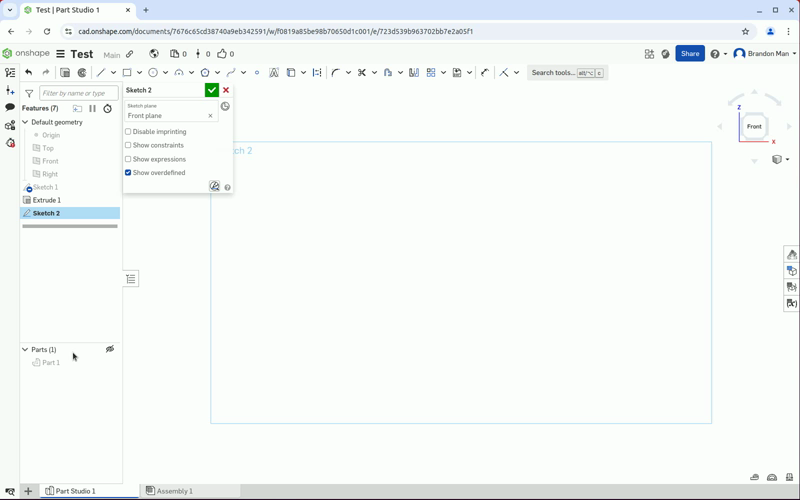
key_down(shift)
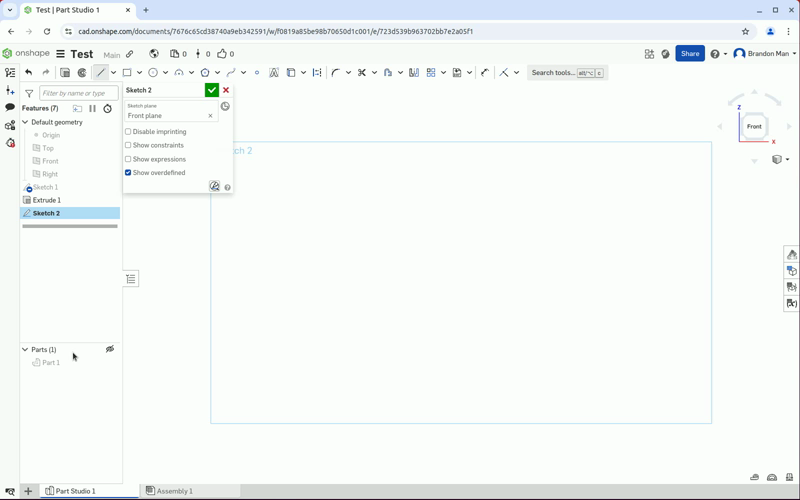
mouse_move(491, 287)
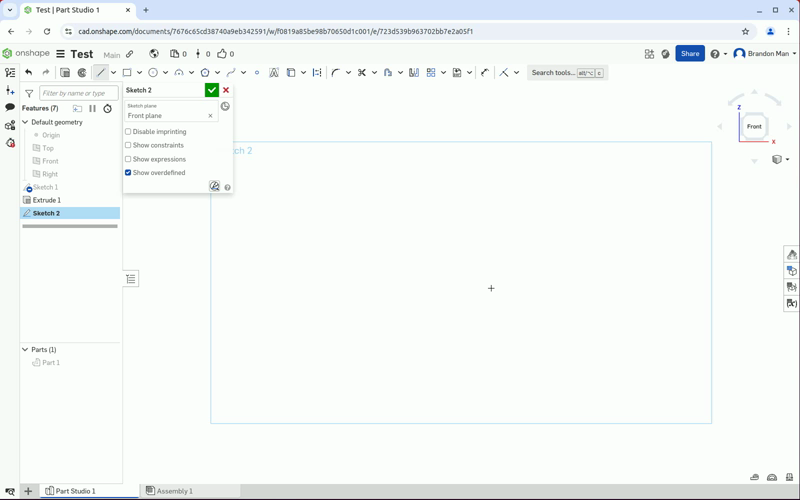
click(491, 287)
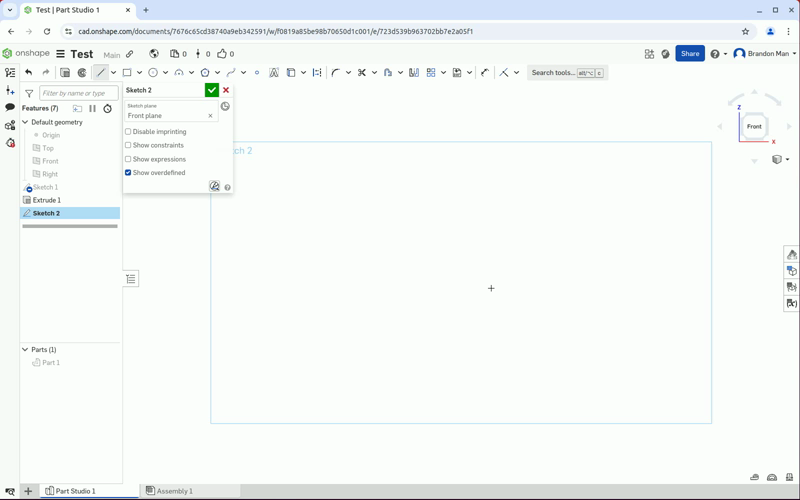
key_up(shift)
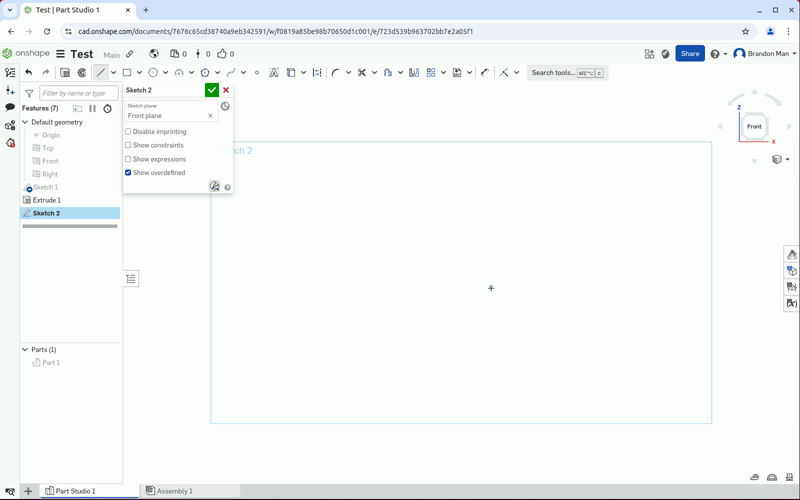
key_down(shift)
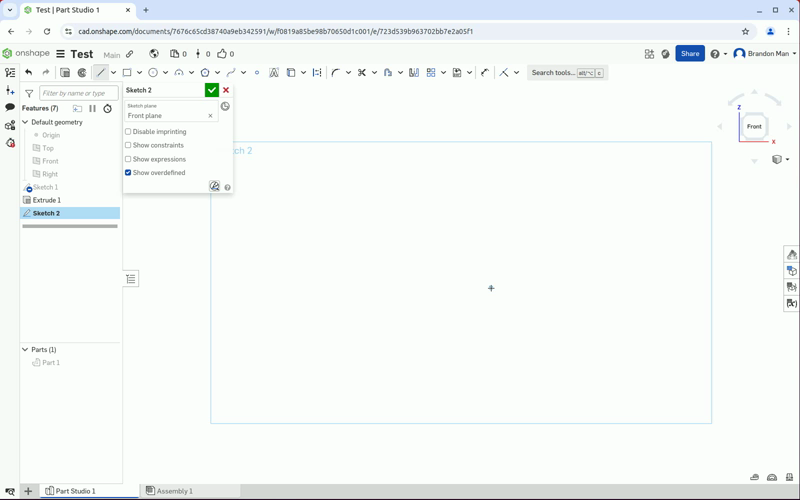
mouse_move(521, 287)
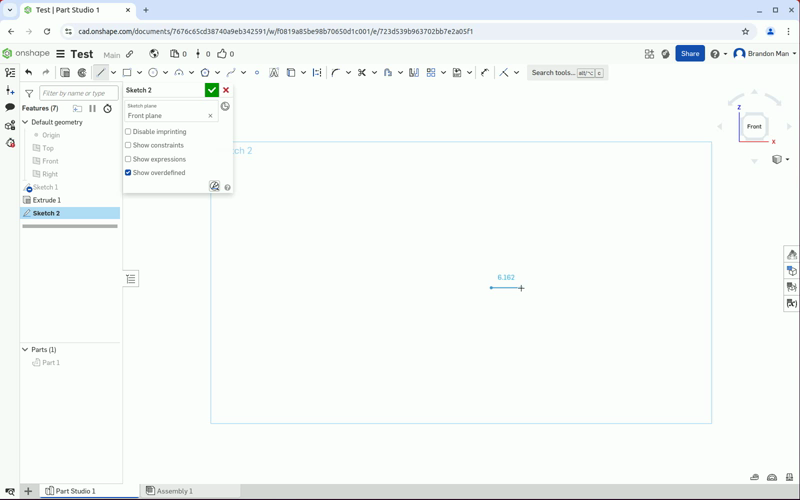
mouse_move(493, 287)
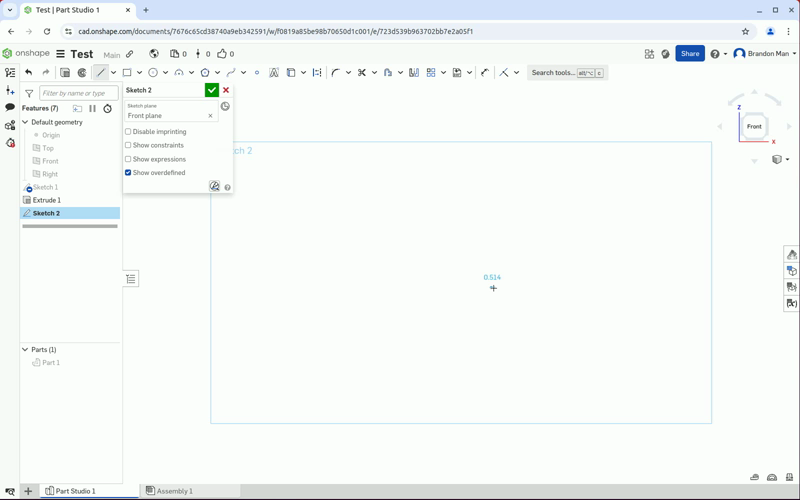
scroll(6)
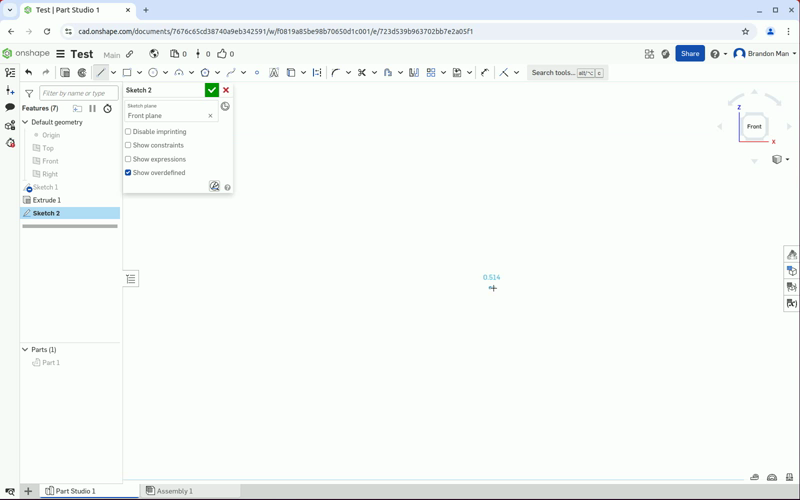
scroll(6)
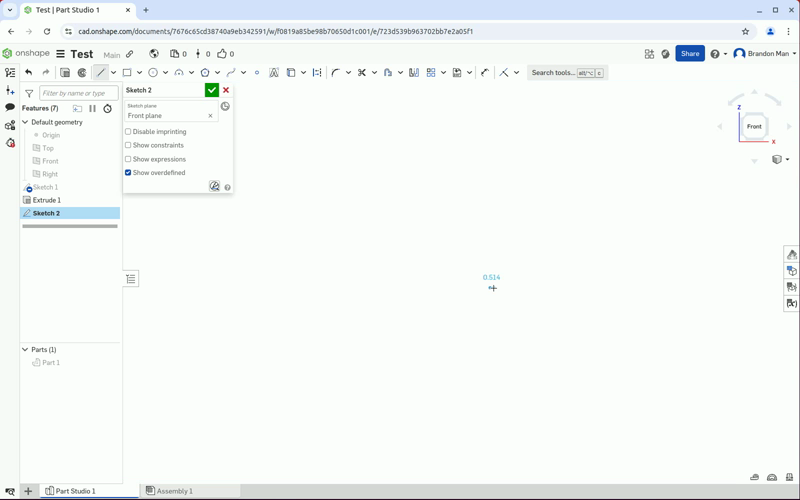
scroll(6)
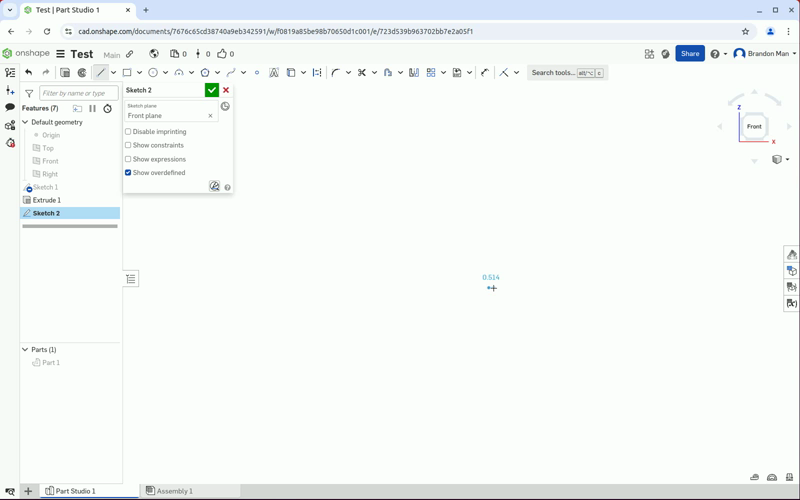
scroll(6)
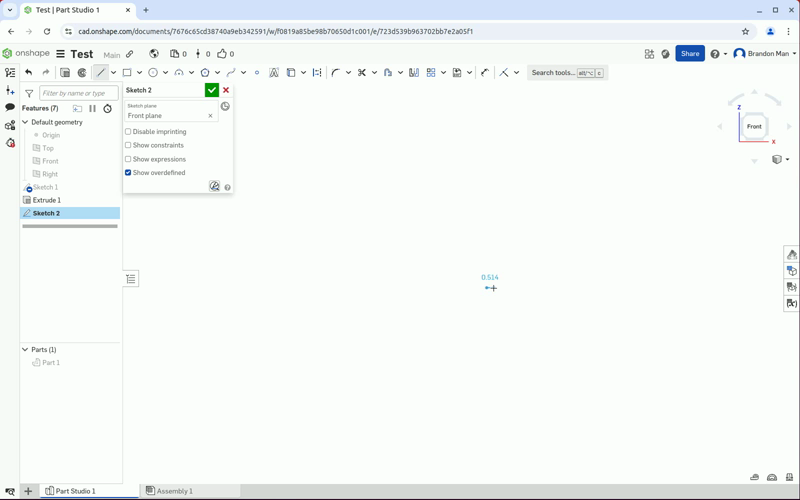
scroll(6)
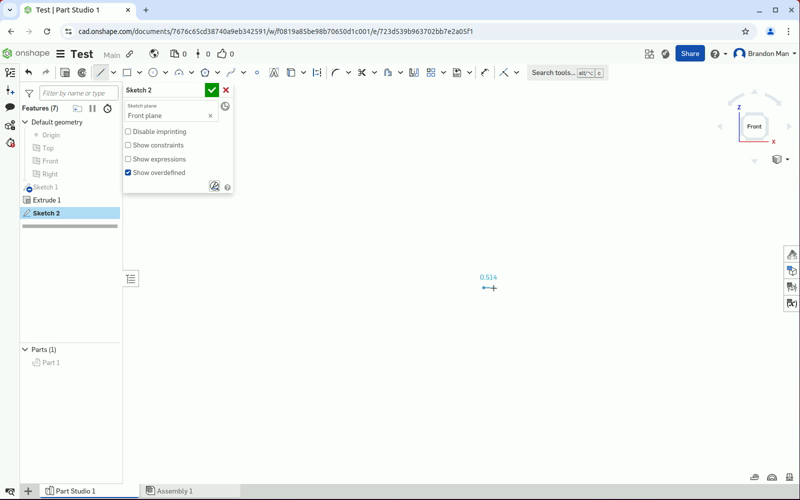
scroll(6)
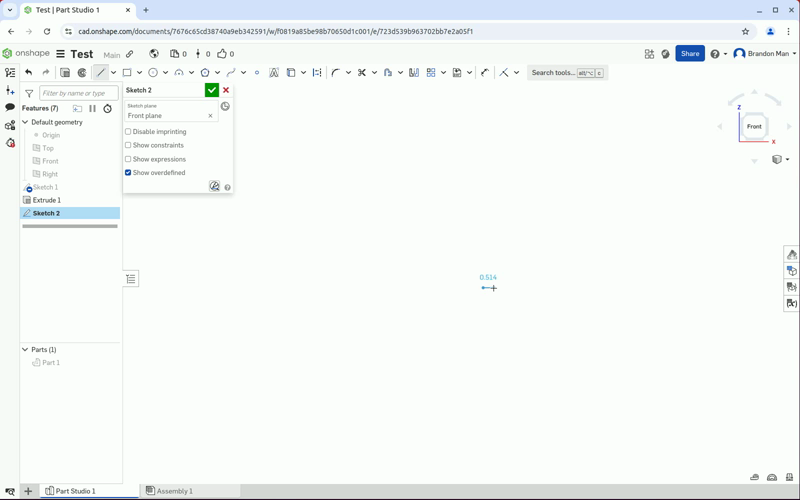
scroll(6)
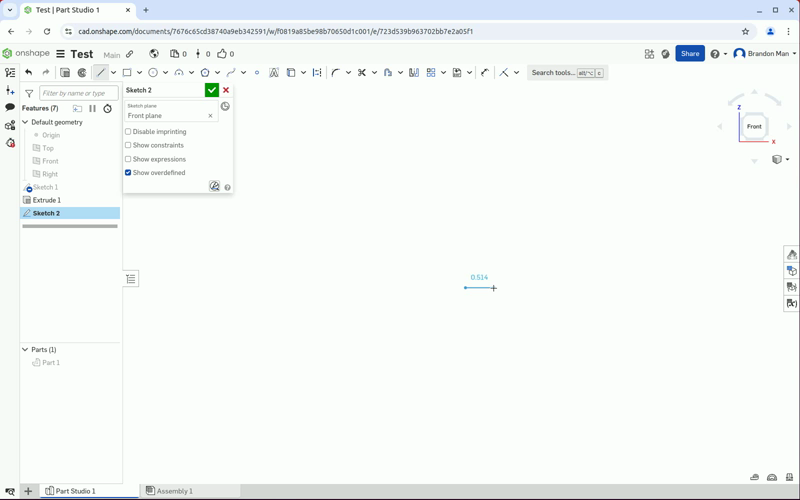
click(493, 287)
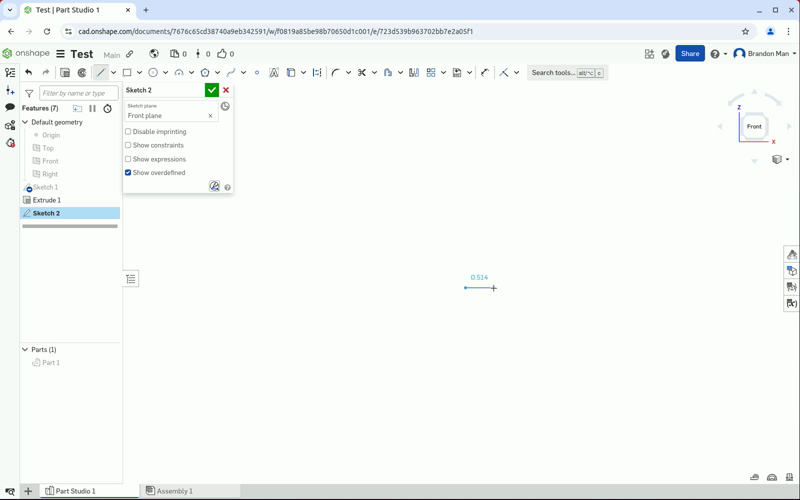
scroll(-6)
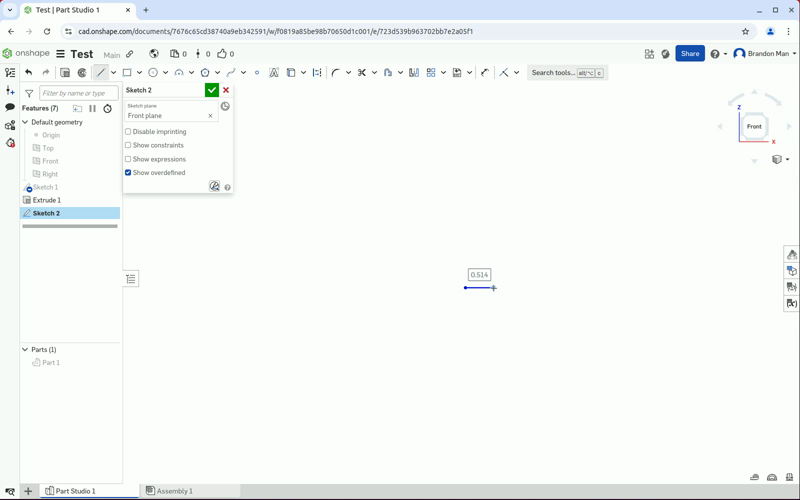
scroll(-6)
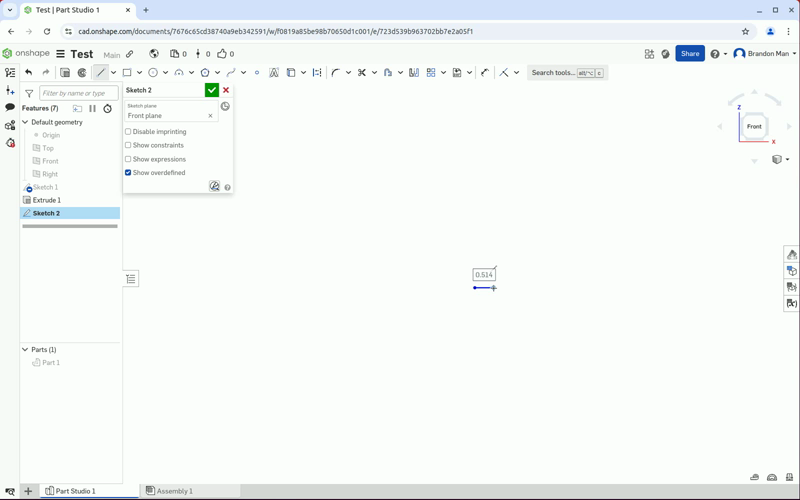
scroll(-6)
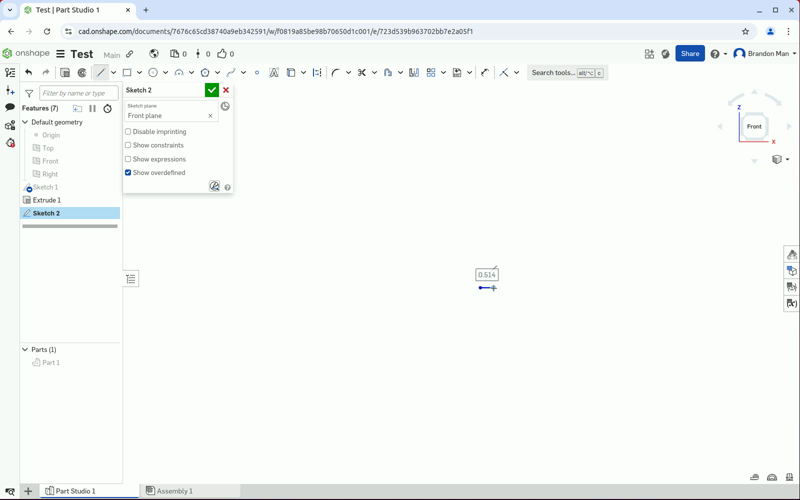
scroll(-6)
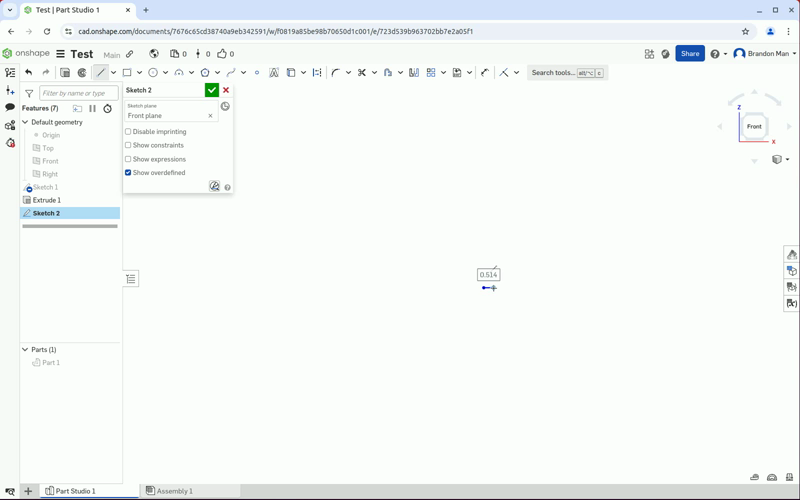
scroll(-6)
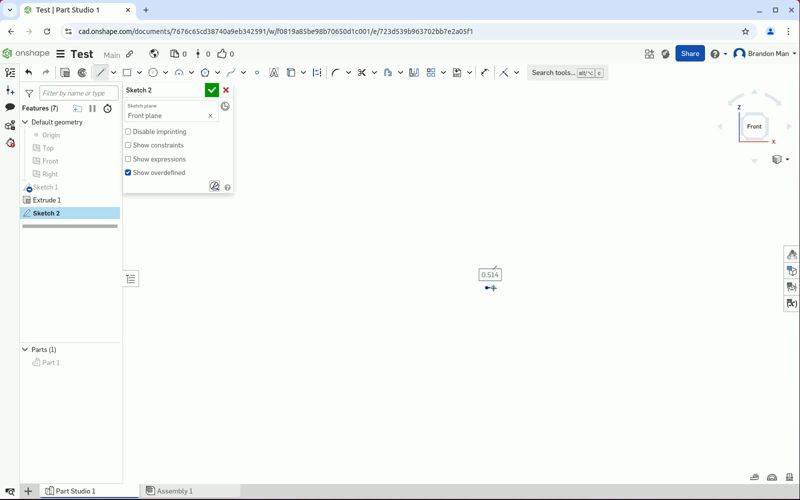
scroll(-6)
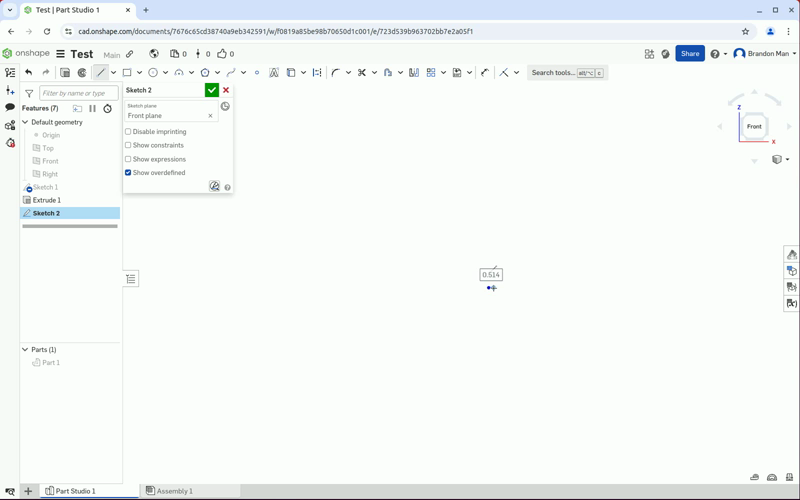
scroll(-6)
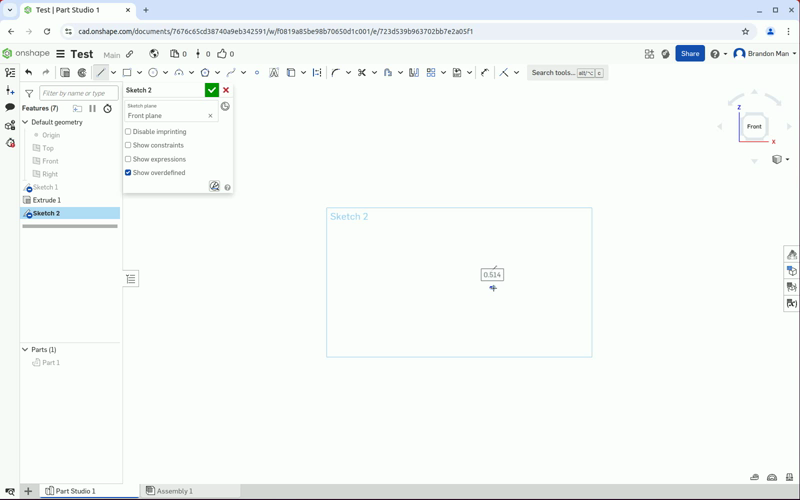
key_up(shift)
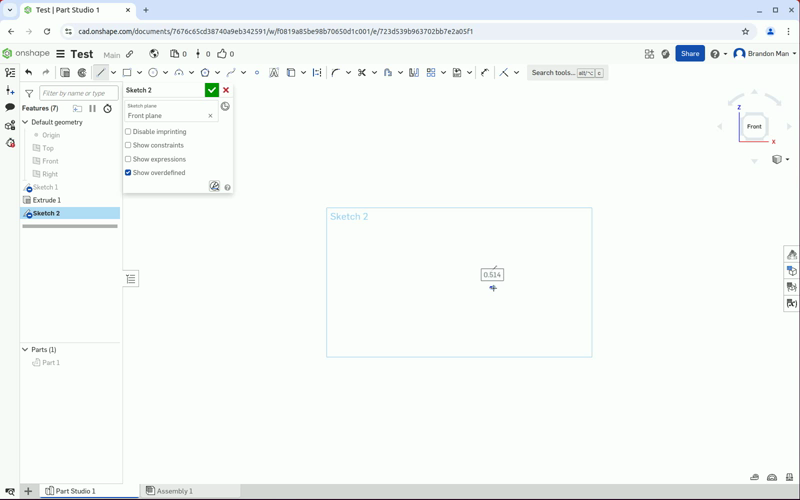
key(esc)
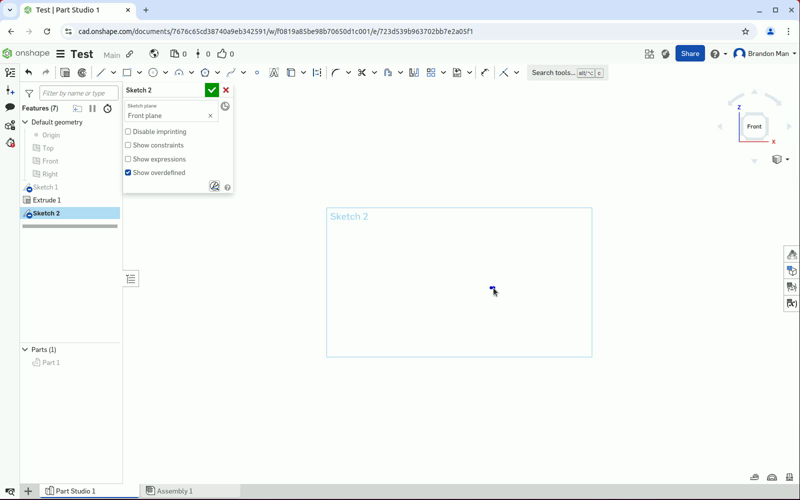
key(a)
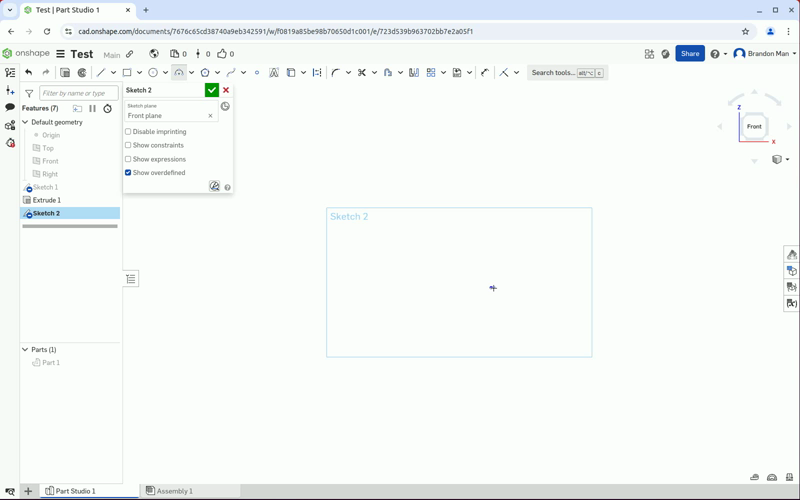
mouse_move(493, 287)
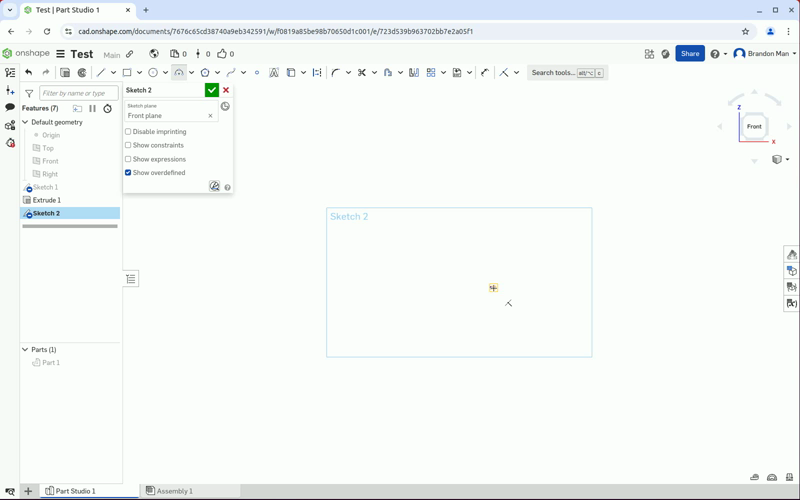
scroll(6)
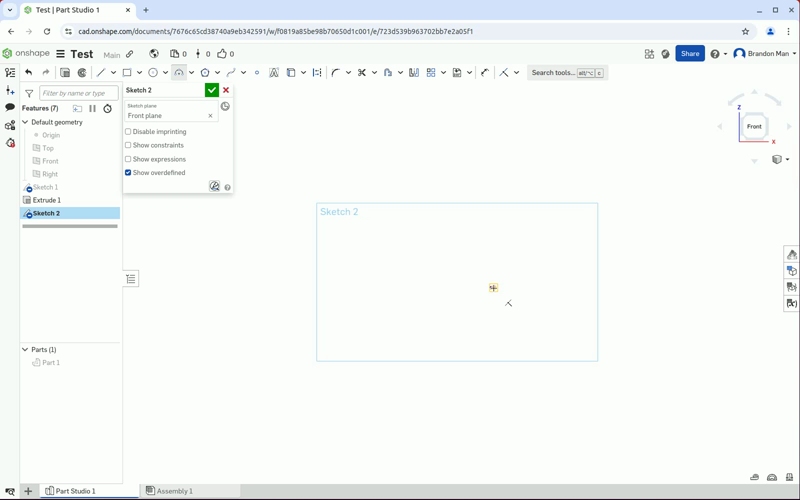
scroll(6)
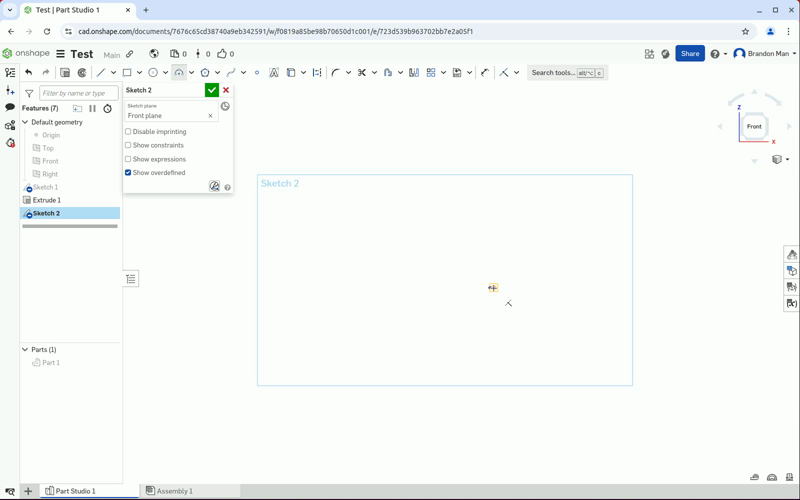
scroll(6)
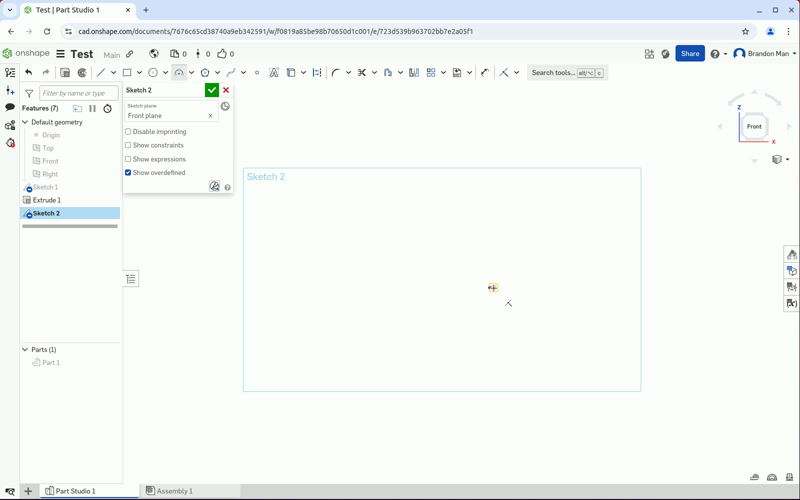
scroll(6)
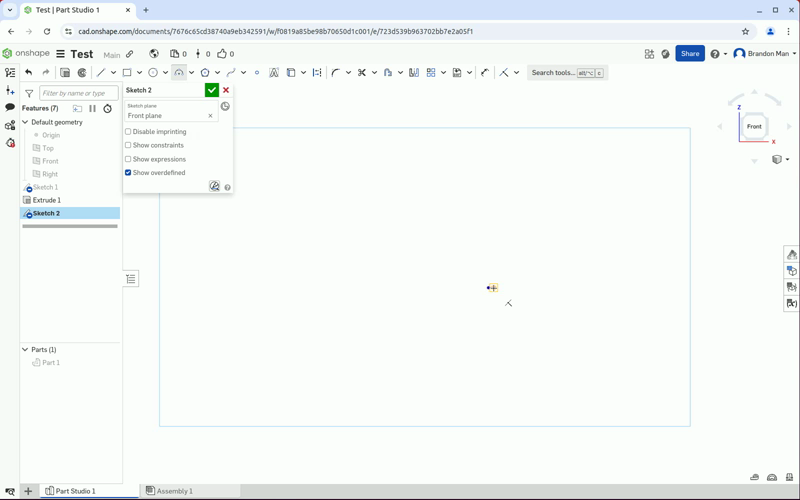
scroll(6)
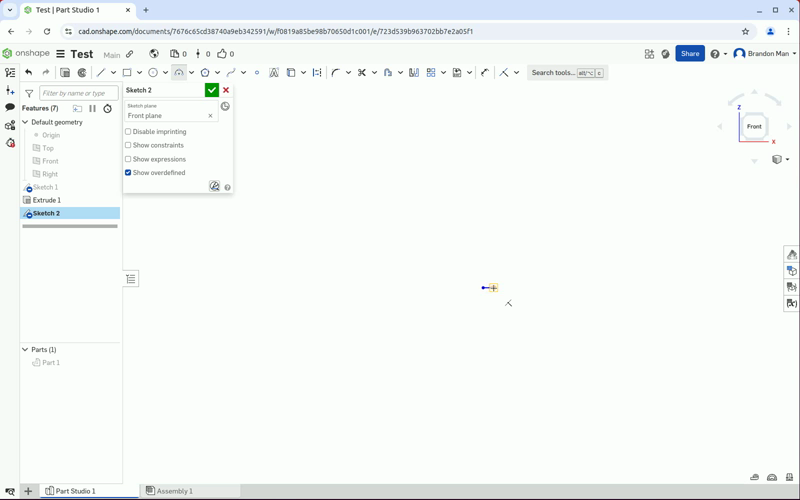
scroll(6)
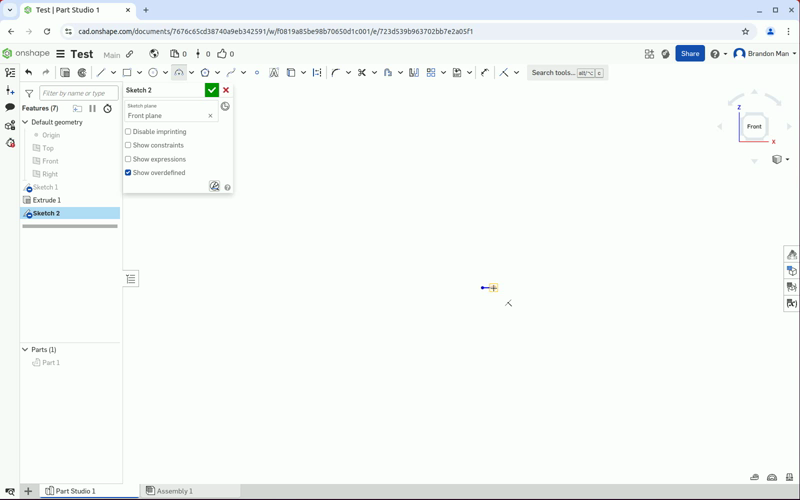
scroll(6)
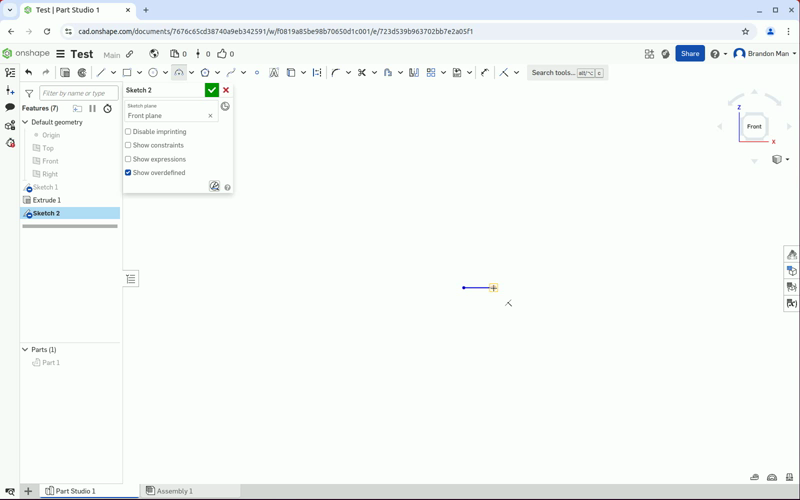
click(493, 287)
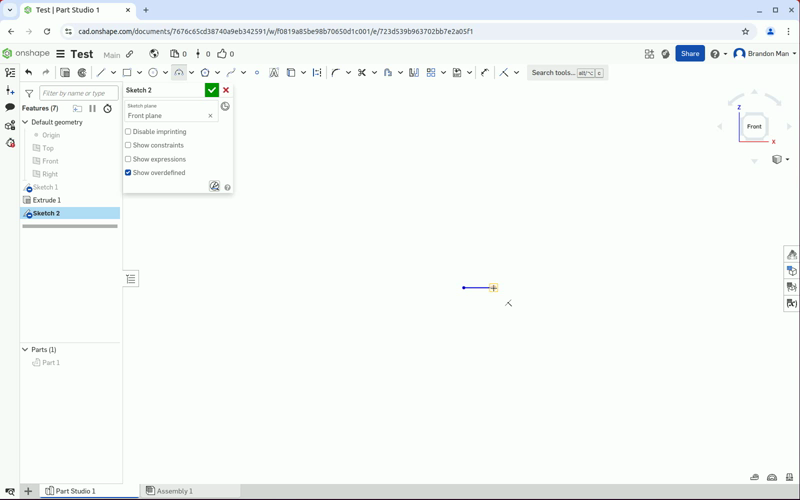
scroll(-6)
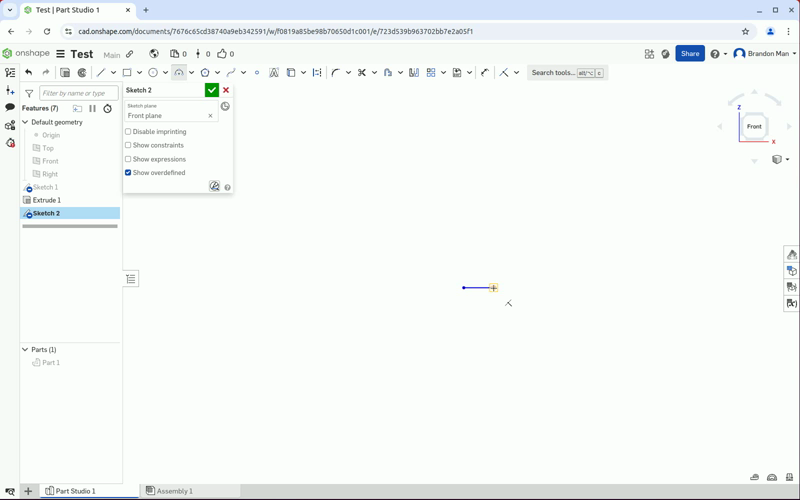
scroll(-6)
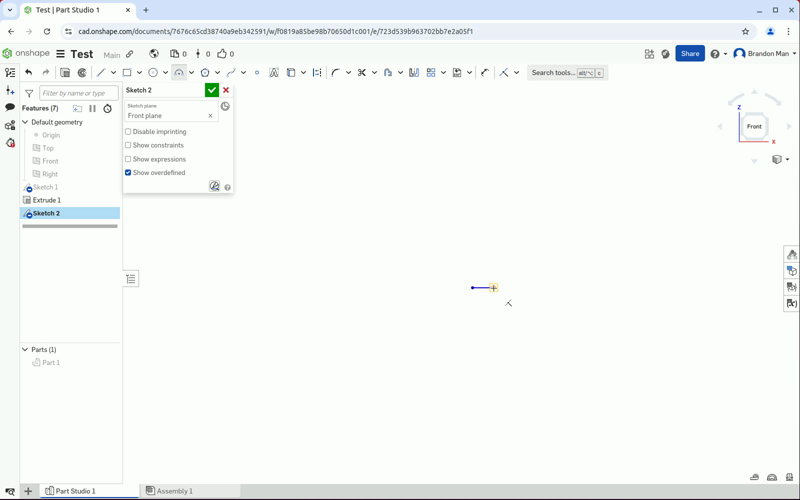
scroll(-6)
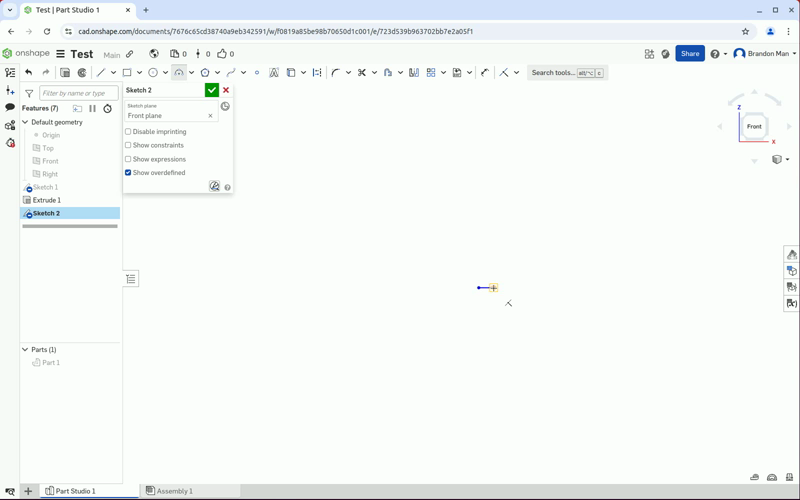
scroll(-6)
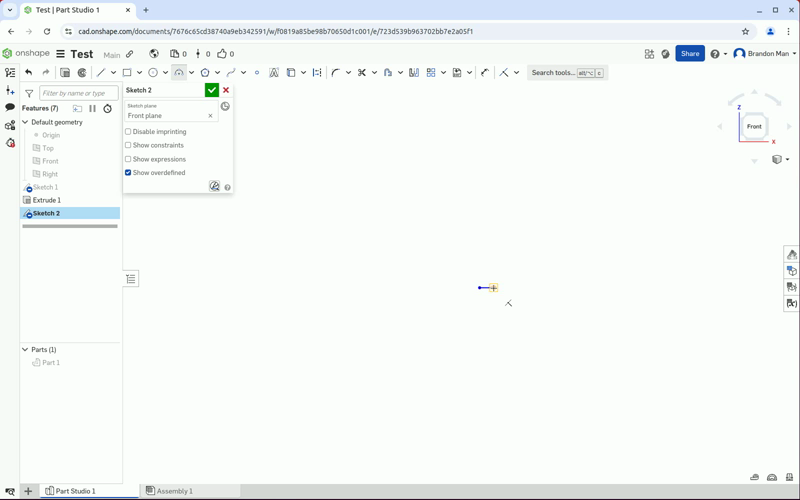
scroll(-6)
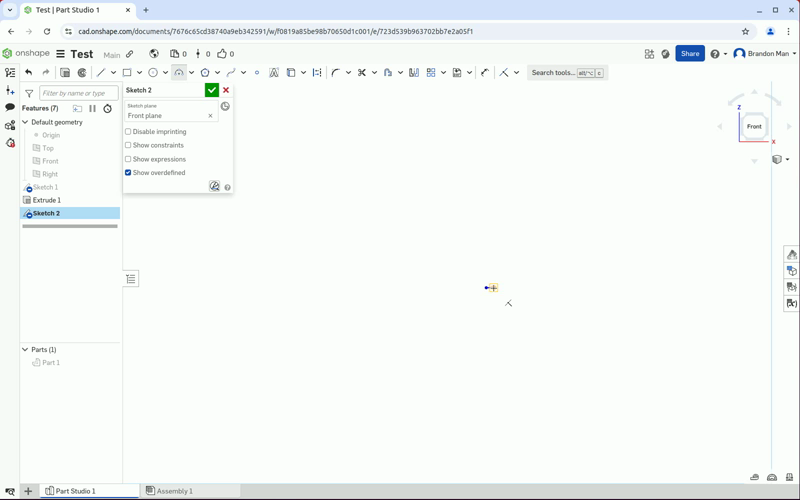
scroll(-6)
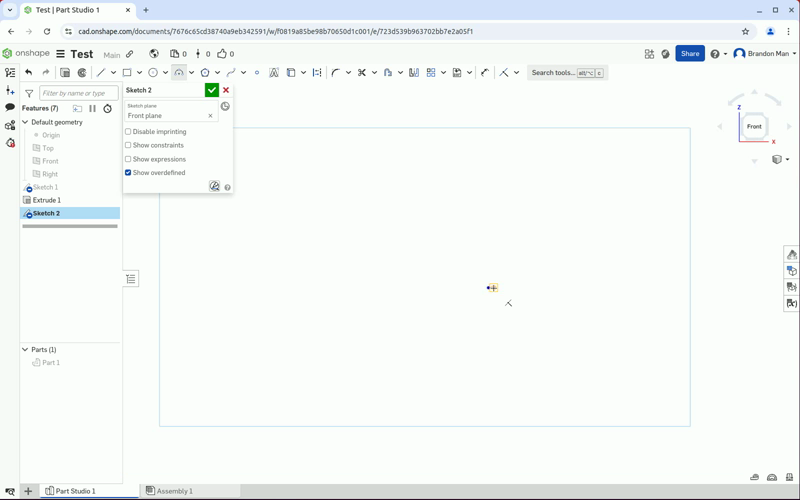
scroll(-6)
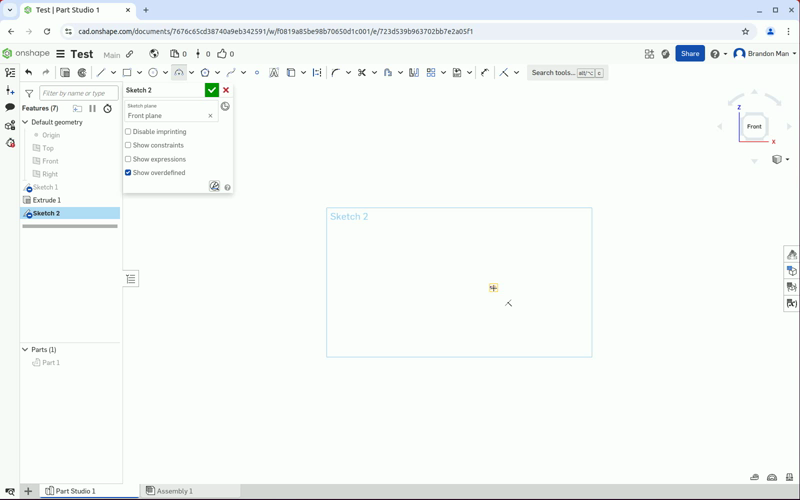
key_down(shift)
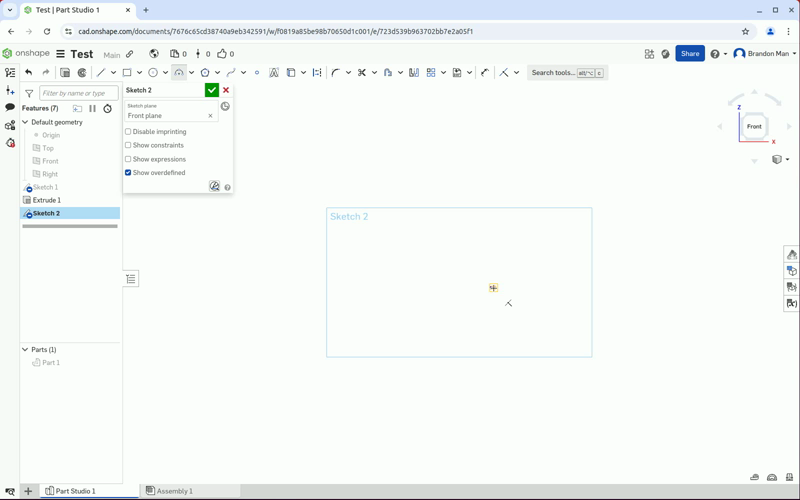
mouse_move(493, 277)
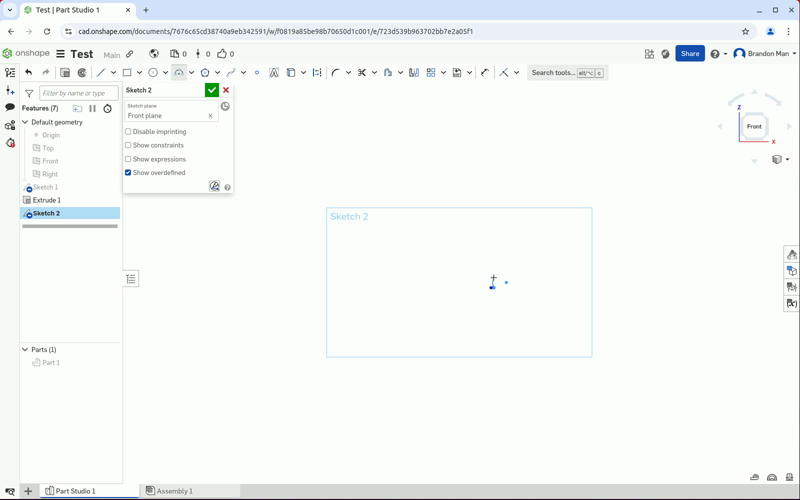
click(493, 277)
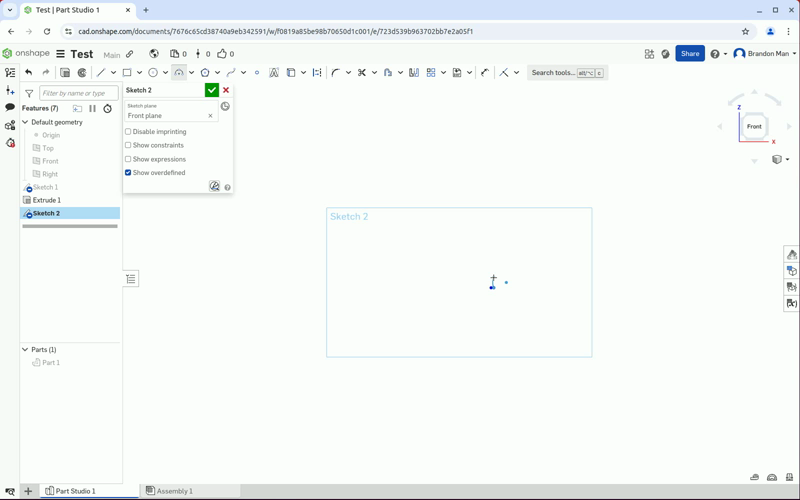
mouse_move(494, 282)
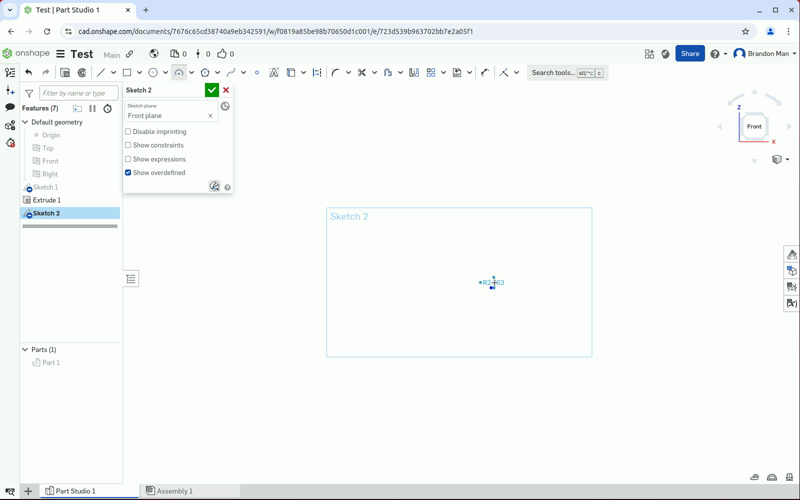
click(494, 282)
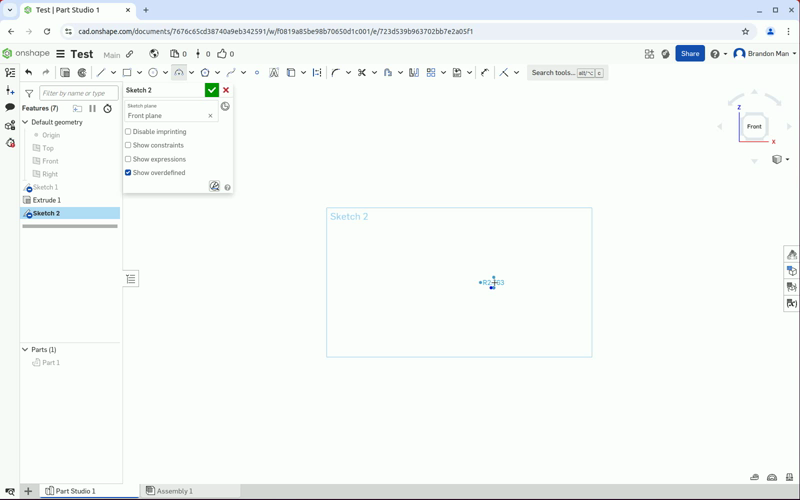
key_up(shift)
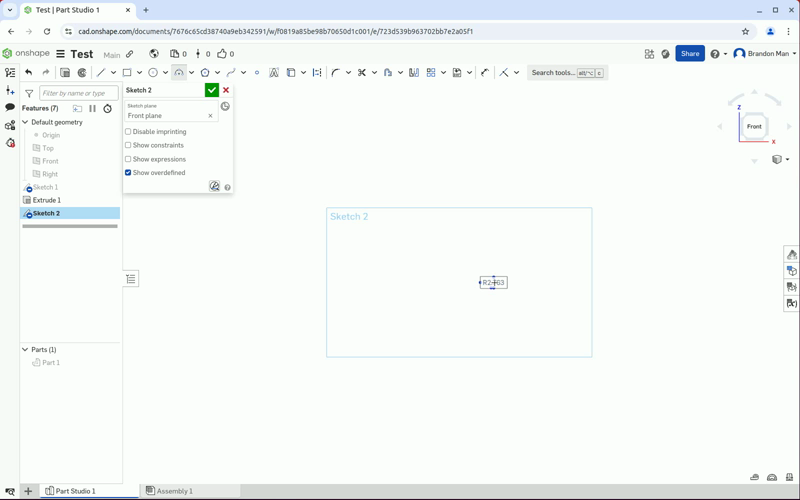
key(esc)
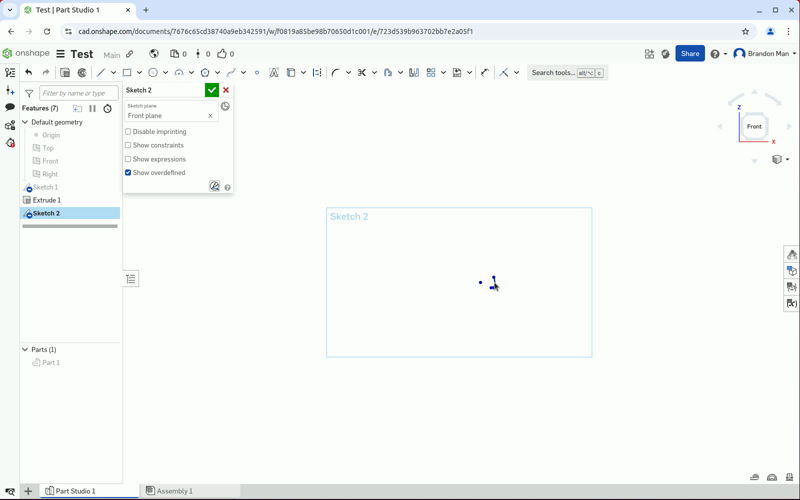
key(l)
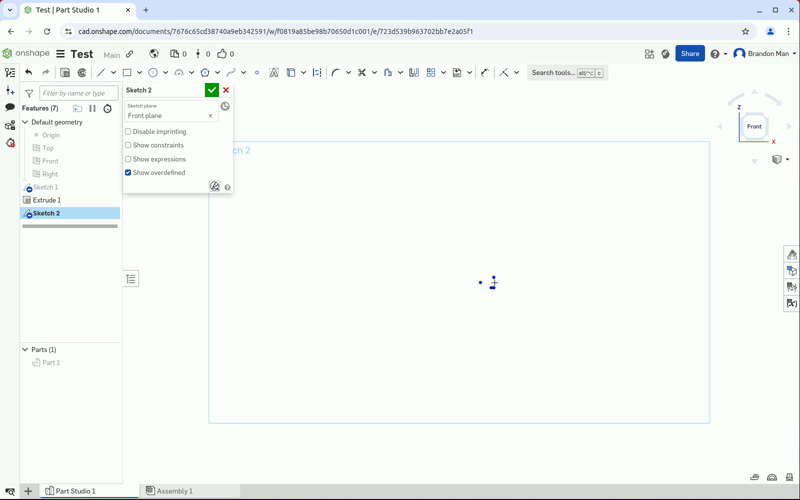
mouse_move(493, 277)
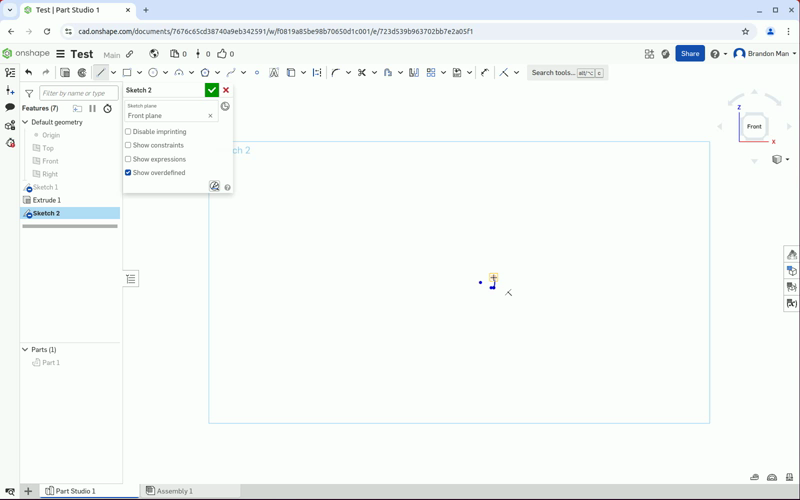
click(493, 277)
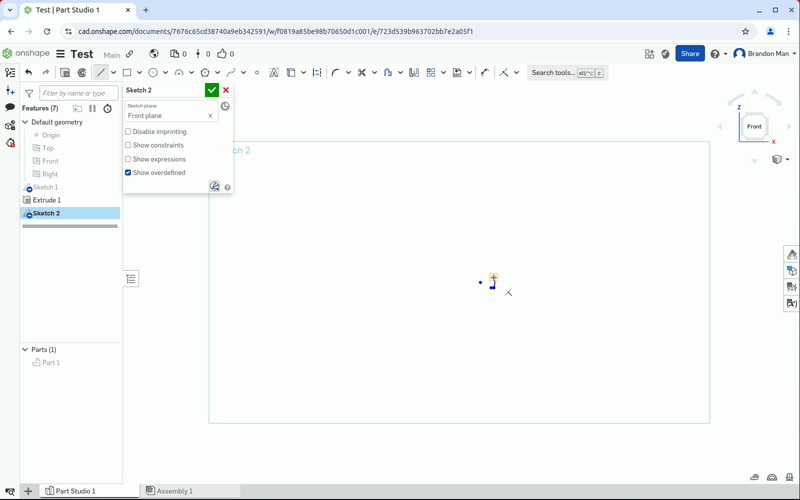
key_down(shift)
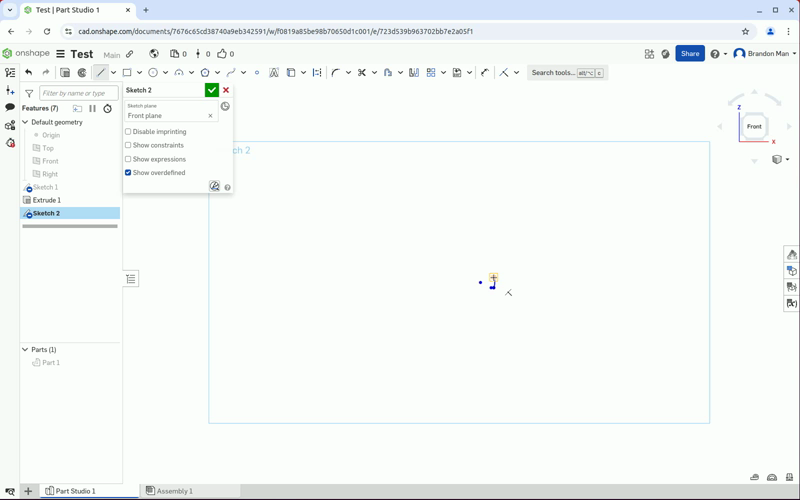
mouse_move(523, 277)
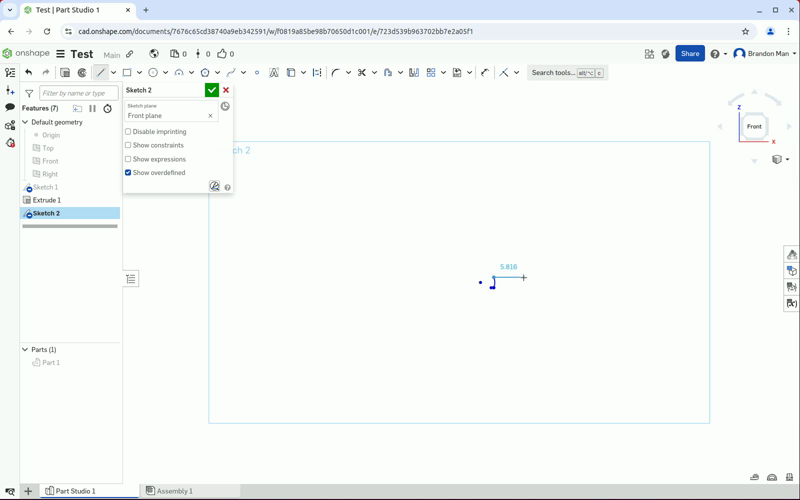
mouse_move(491, 277)
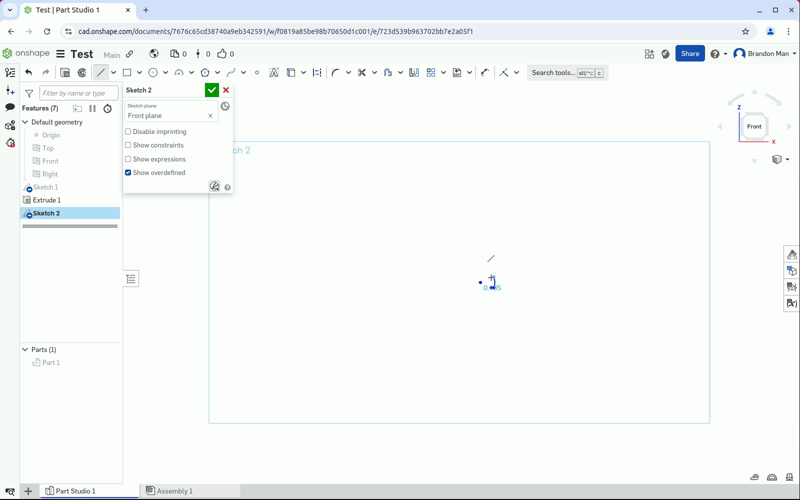
scroll(6)
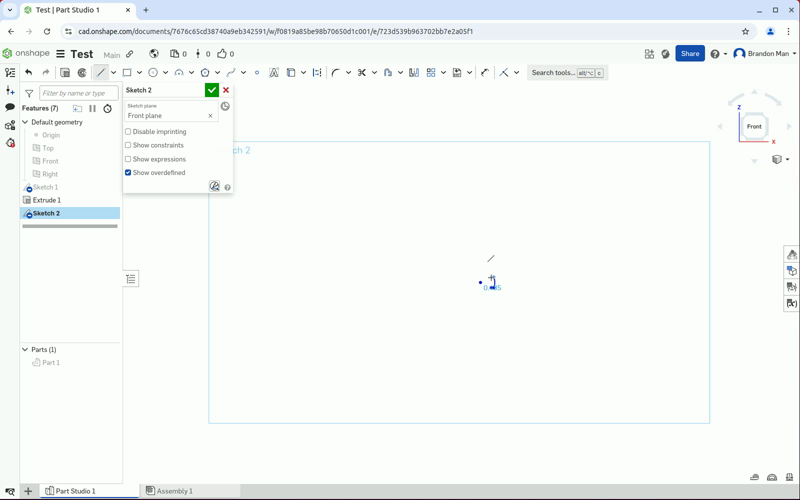
scroll(6)
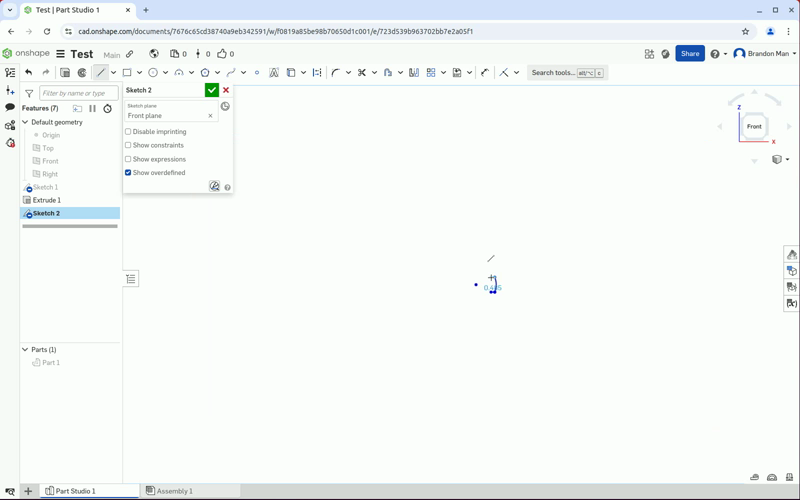
scroll(6)
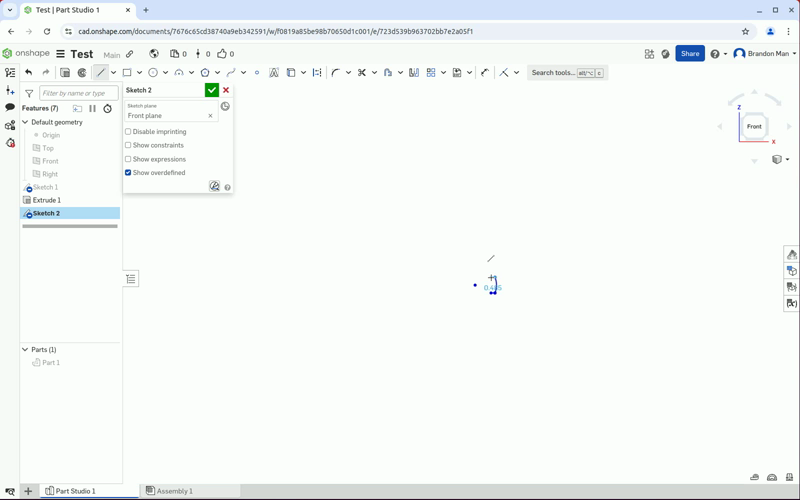
scroll(6)
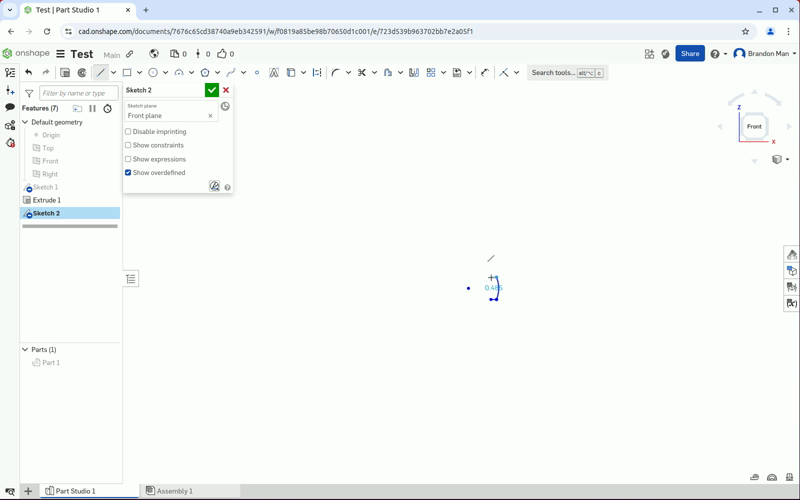
scroll(6)
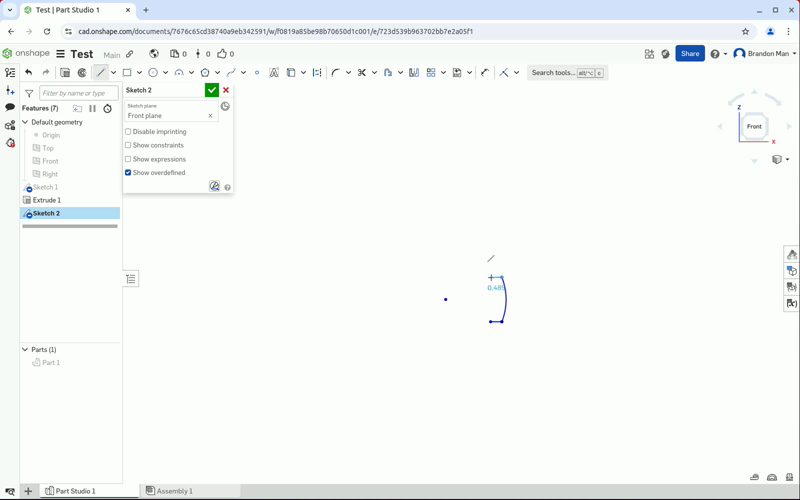
scroll(6)
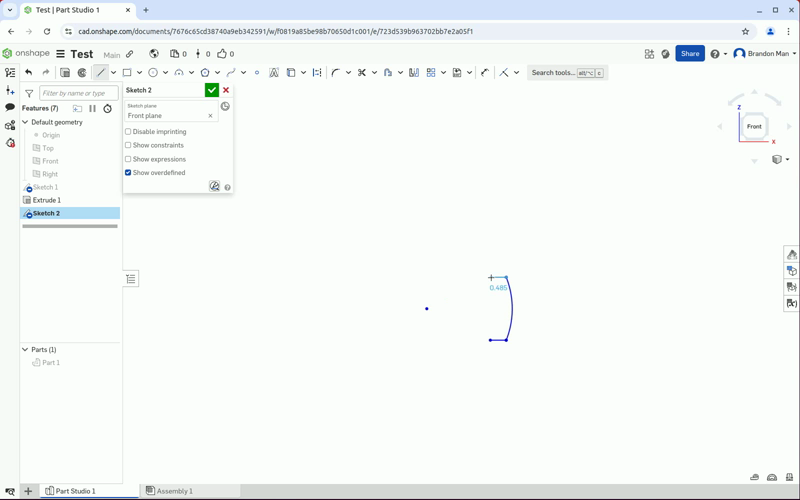
scroll(6)
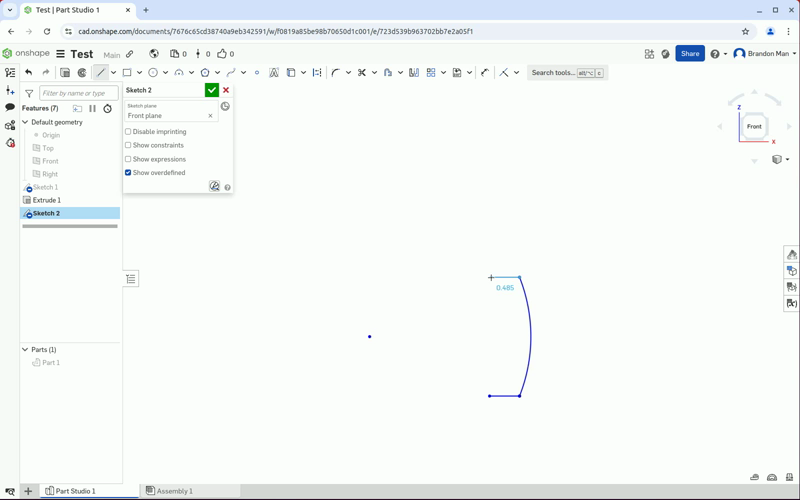
click(491, 277)
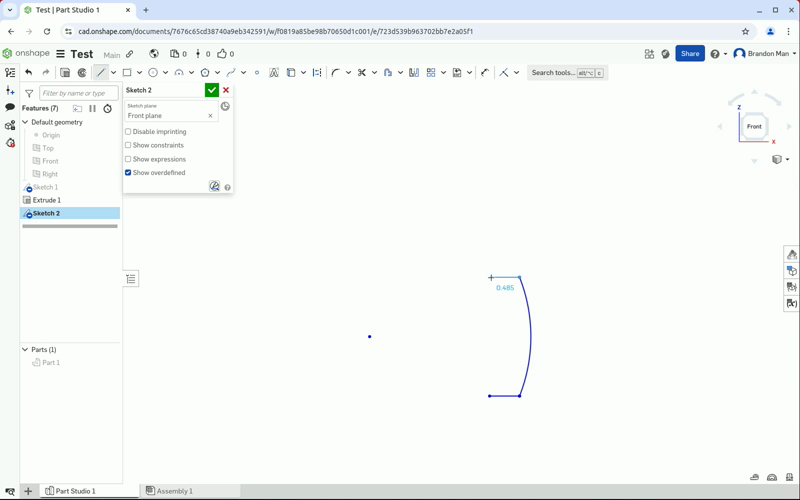
scroll(-6)
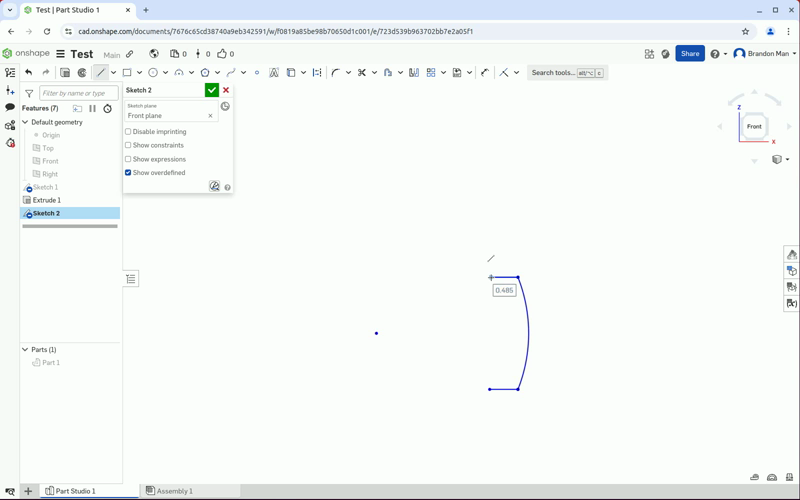
scroll(-6)
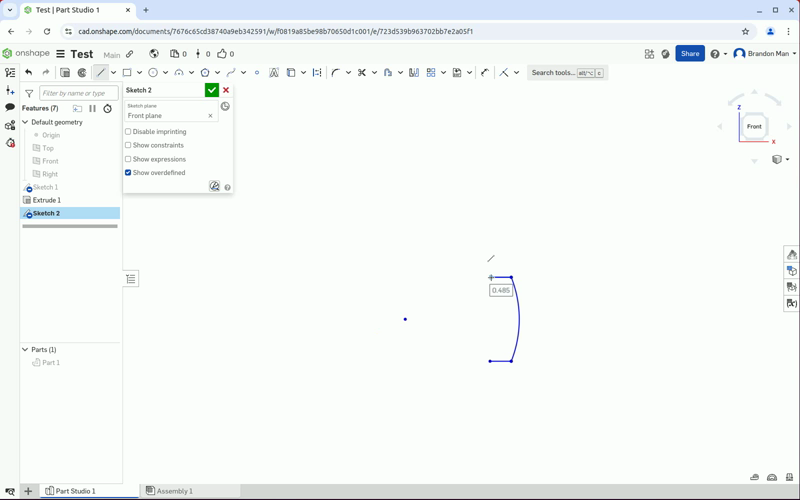
scroll(-6)
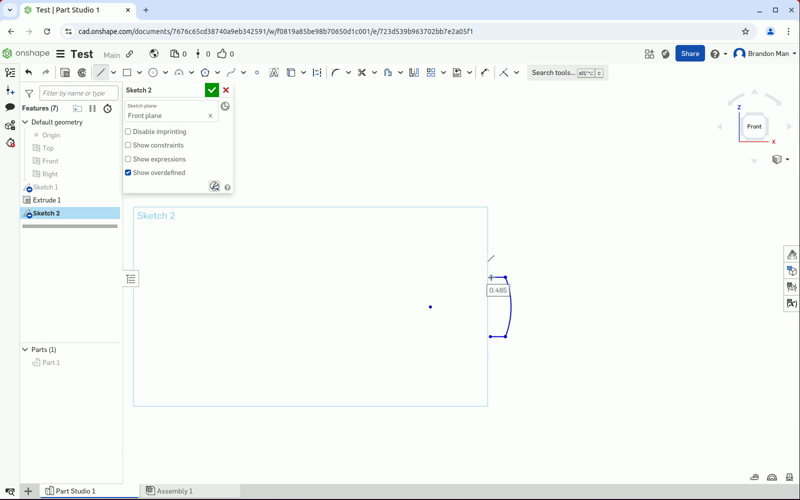
scroll(-6)
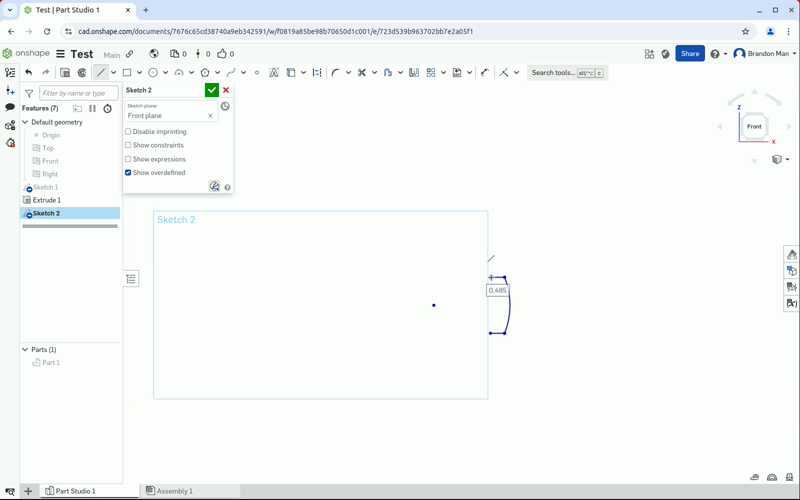
scroll(-6)
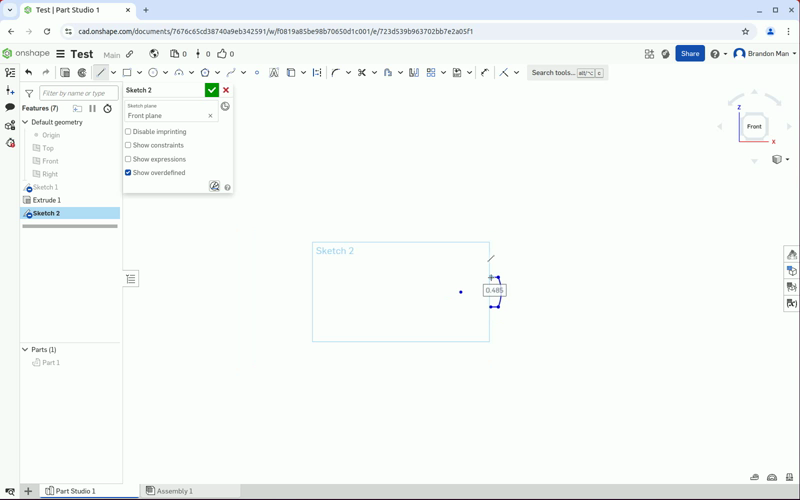
scroll(-6)
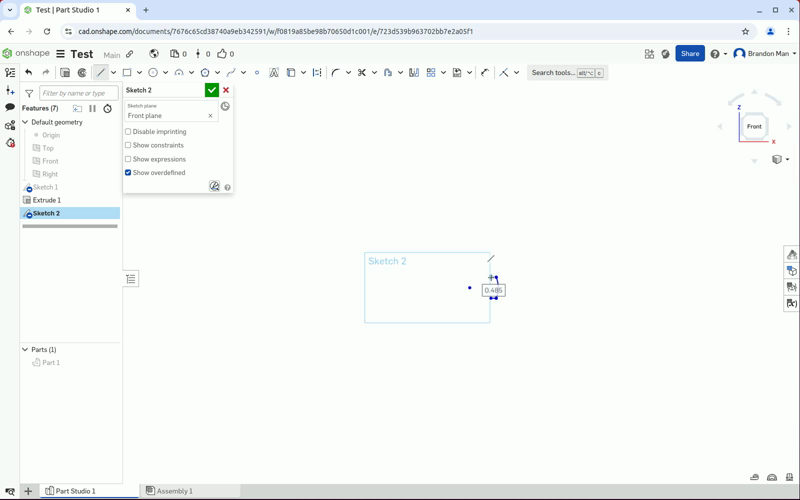
scroll(-6)
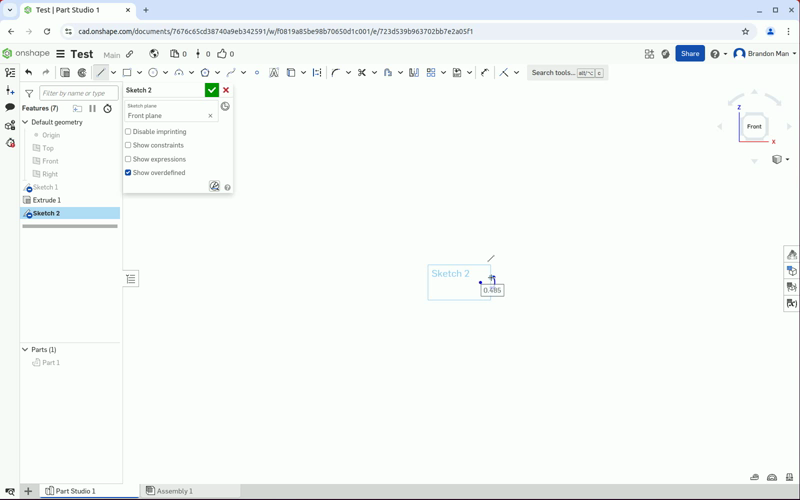
key_up(shift)
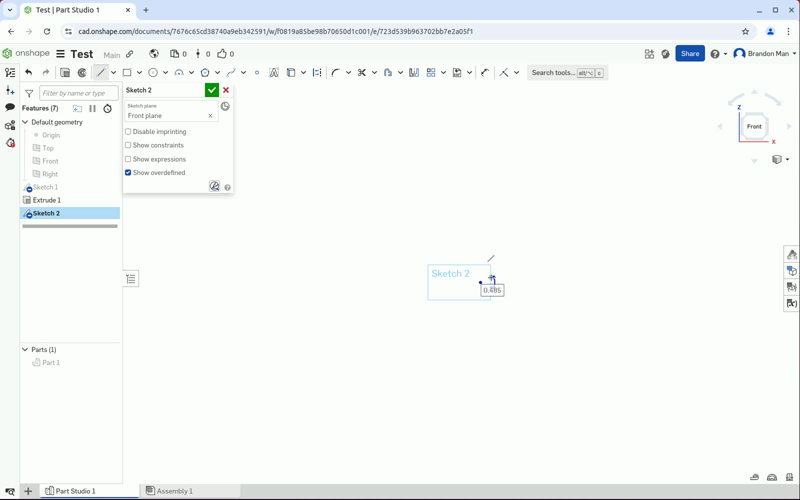
key(esc)
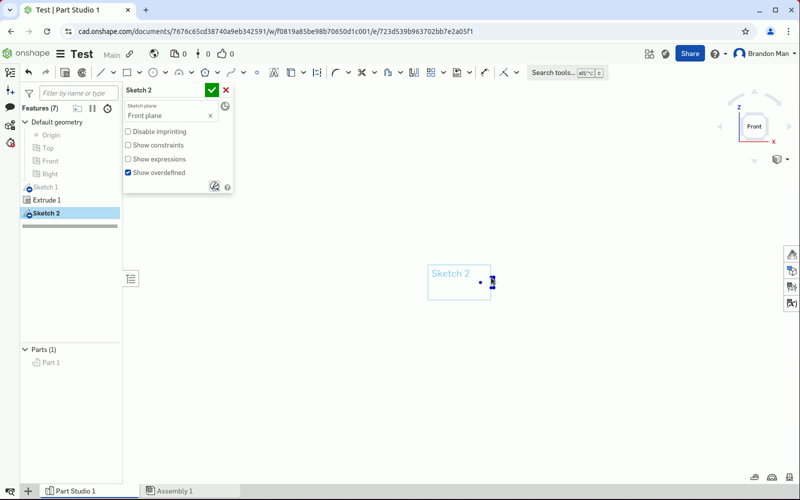
key(a)
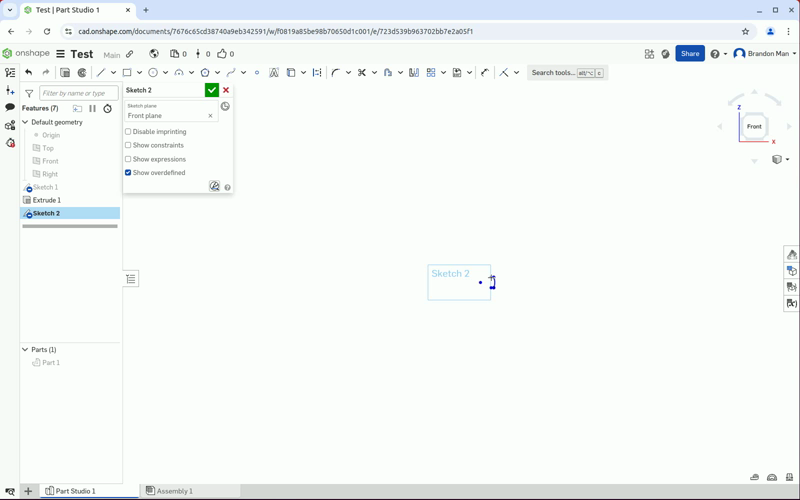
mouse_move(491, 277)
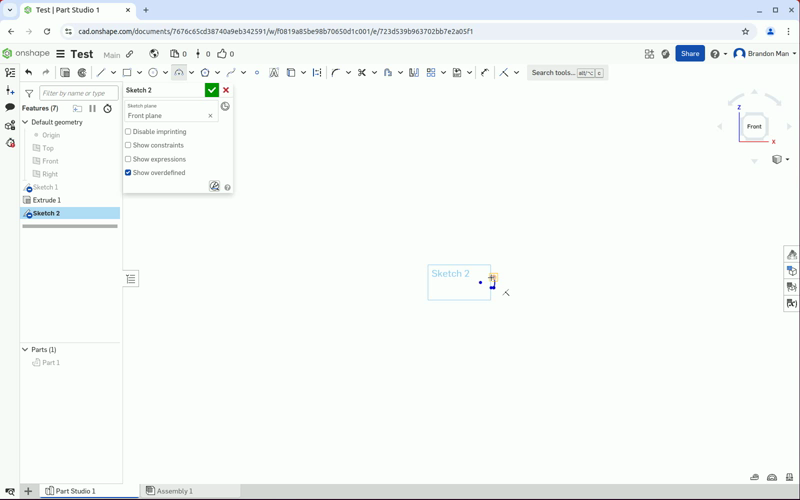
scroll(6)
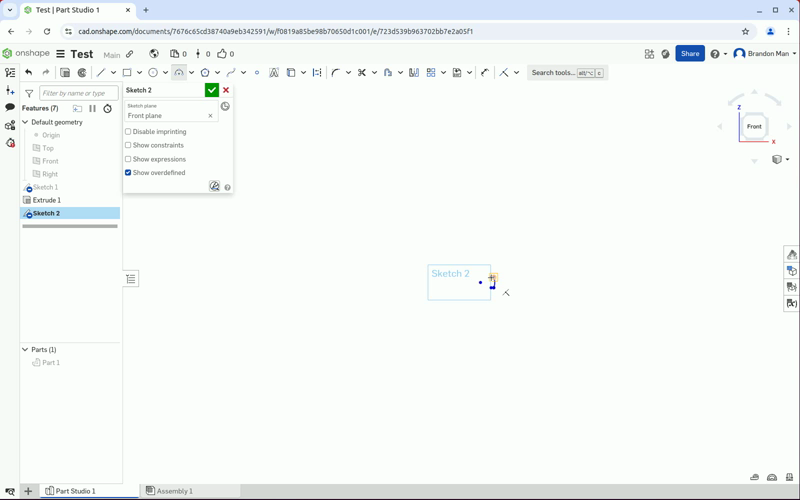
scroll(6)
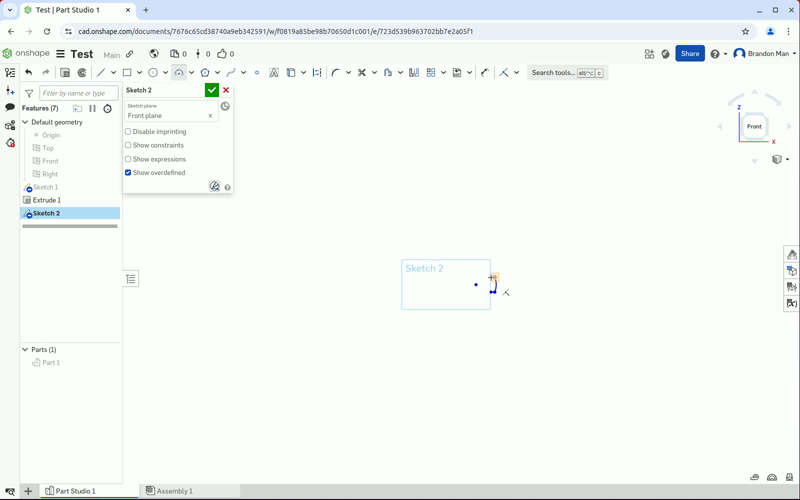
scroll(6)
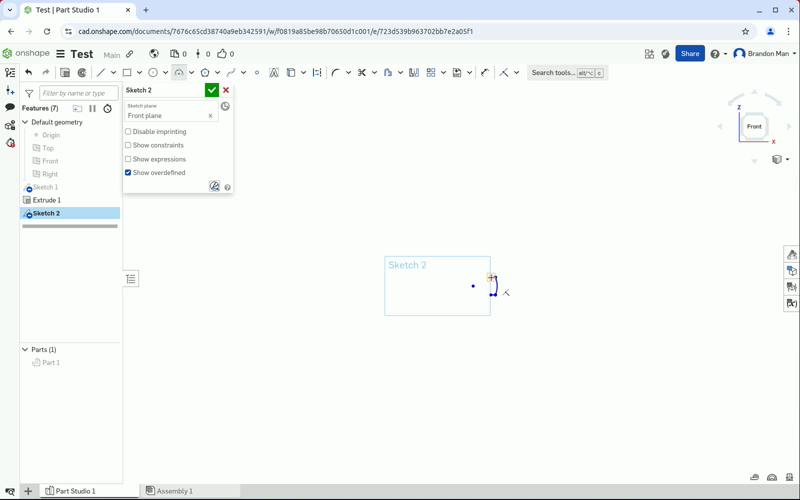
scroll(6)
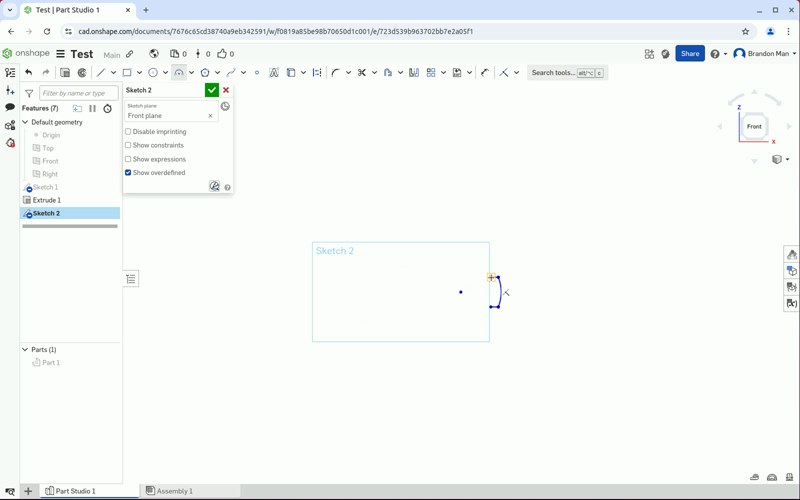
scroll(6)
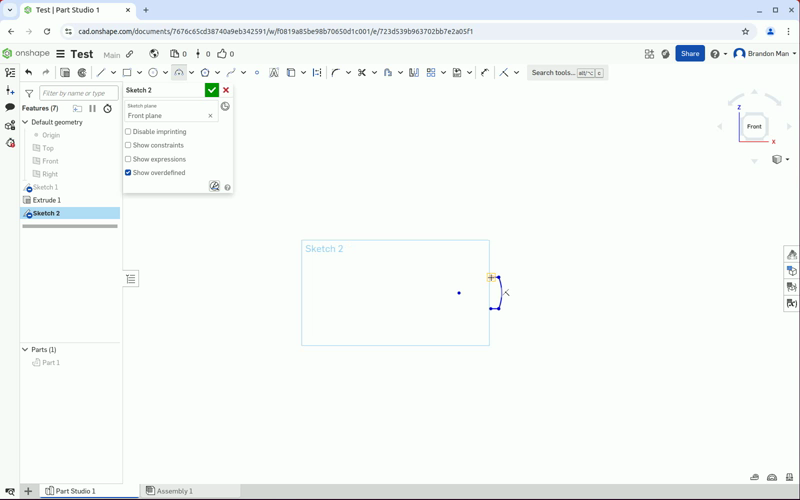
scroll(6)
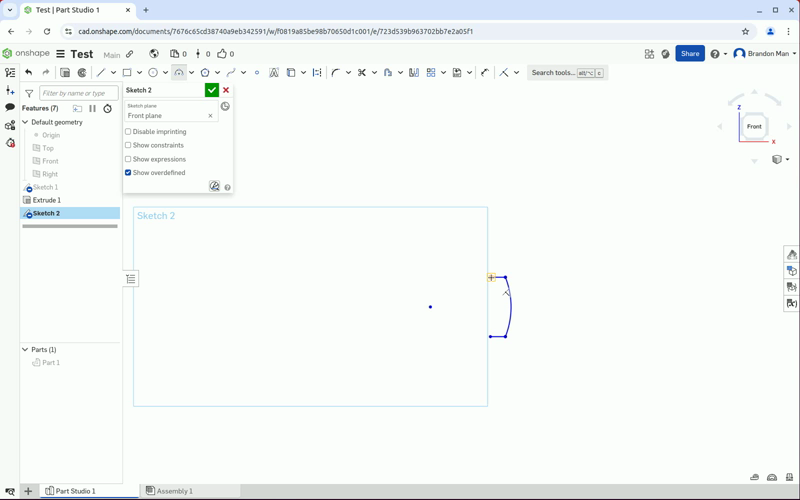
scroll(6)
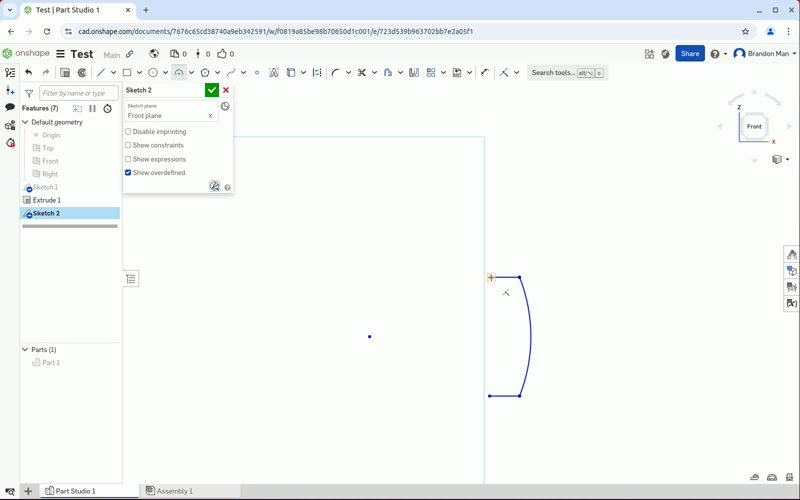
click(491, 277)
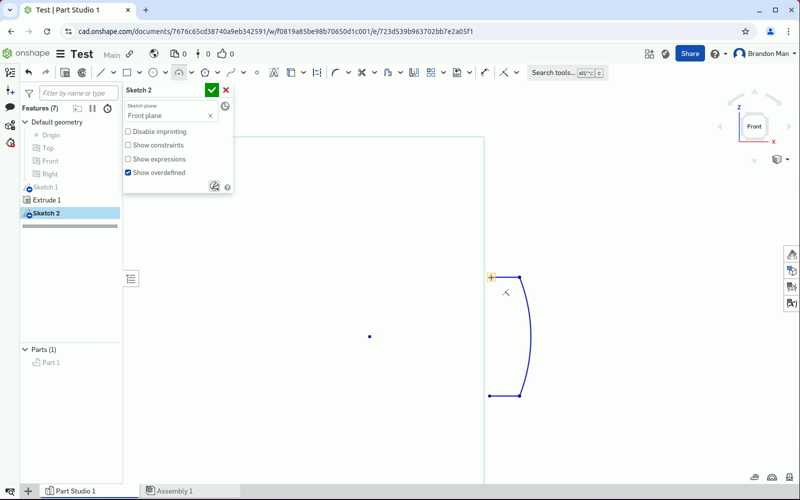
scroll(-6)
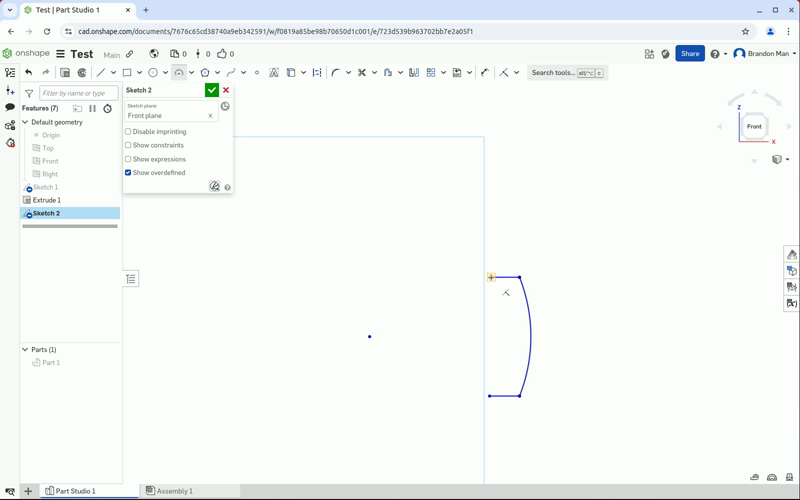
scroll(-6)
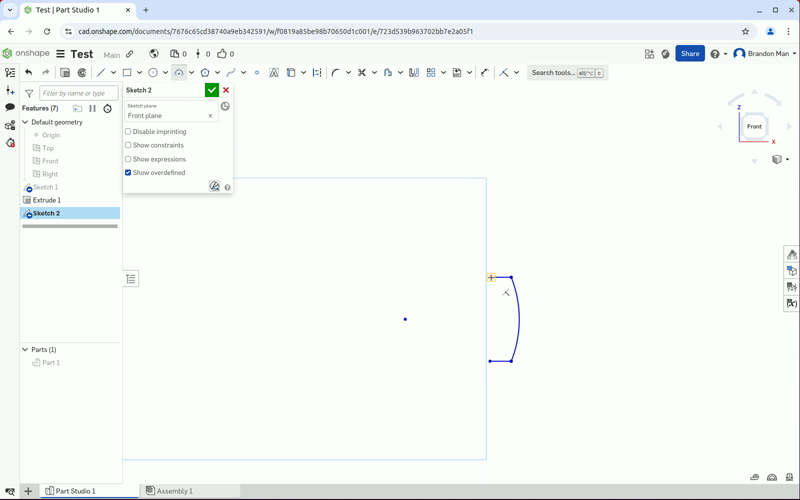
scroll(-6)
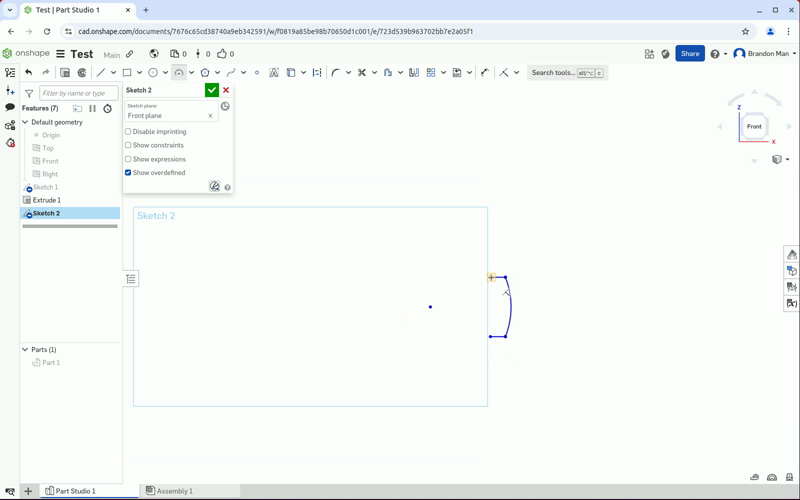
scroll(-6)
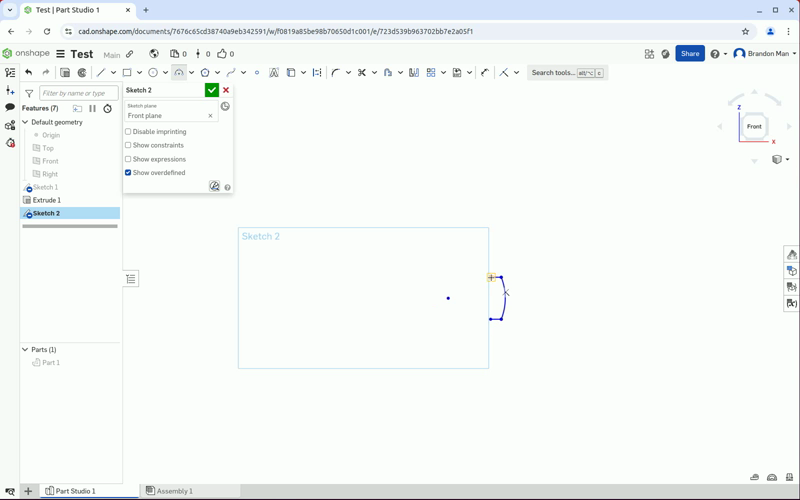
scroll(-6)
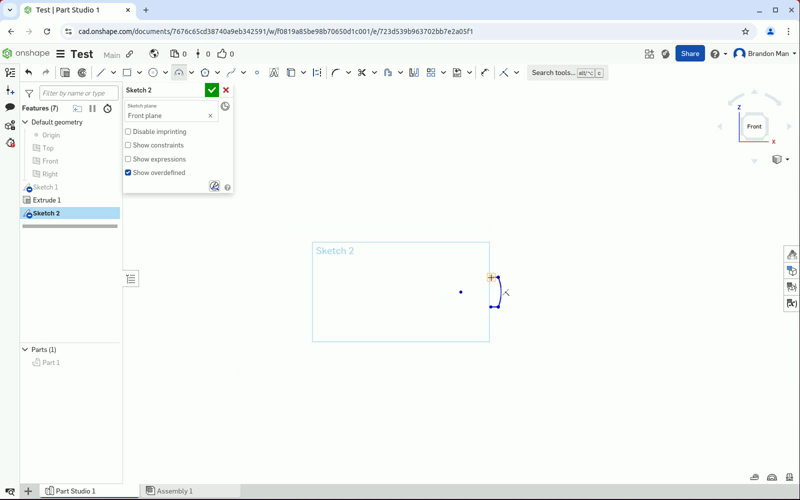
scroll(-6)
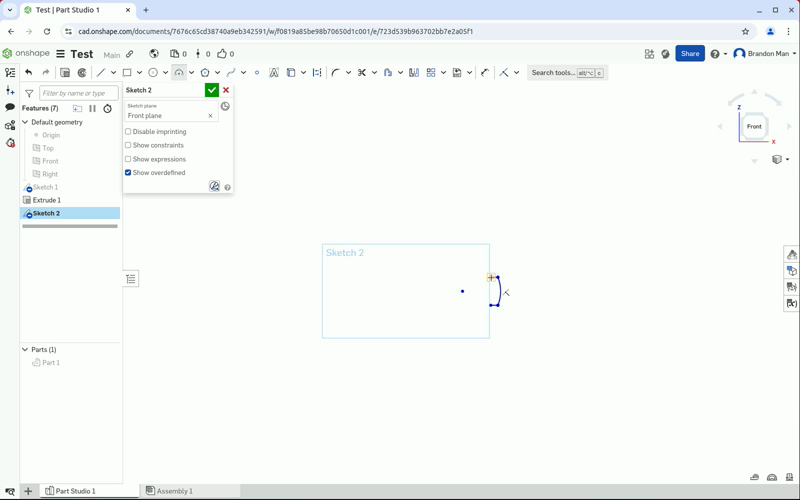
scroll(-6)
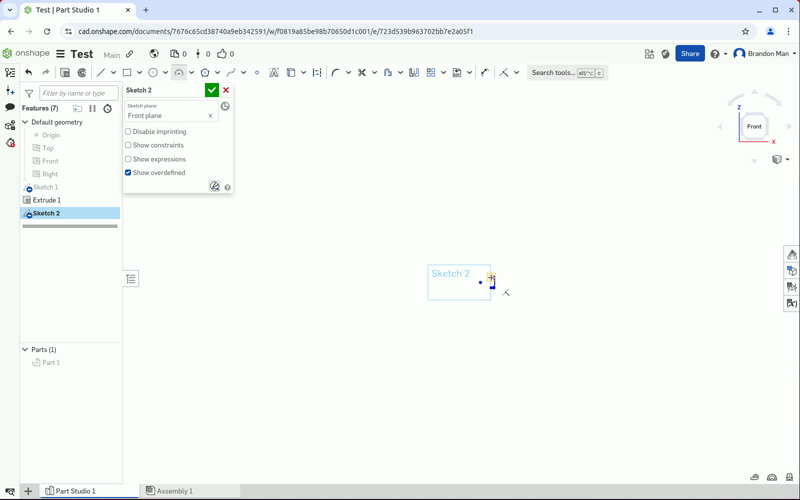
mouse_move(491, 287)
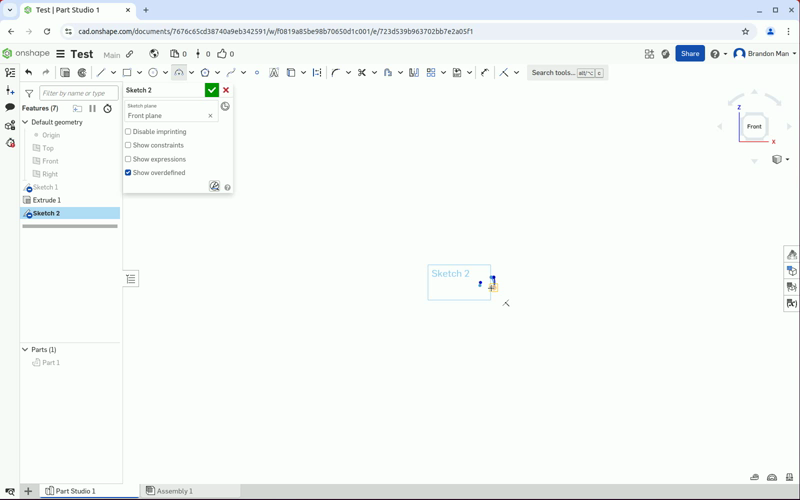
scroll(6)
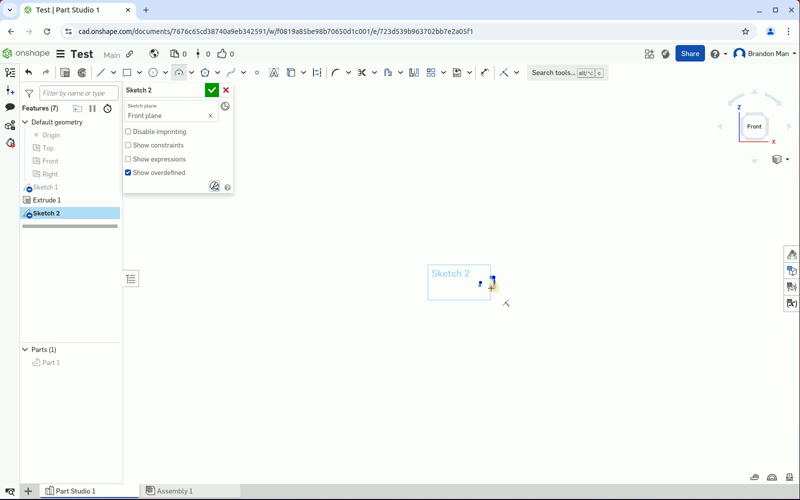
scroll(6)
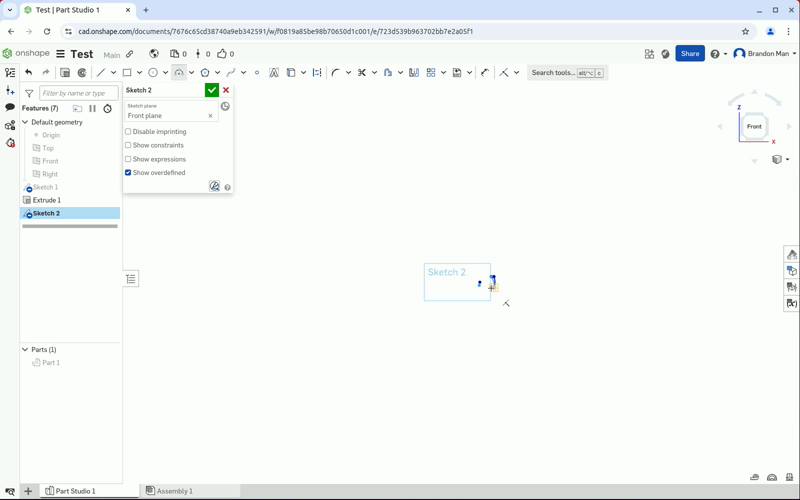
scroll(6)
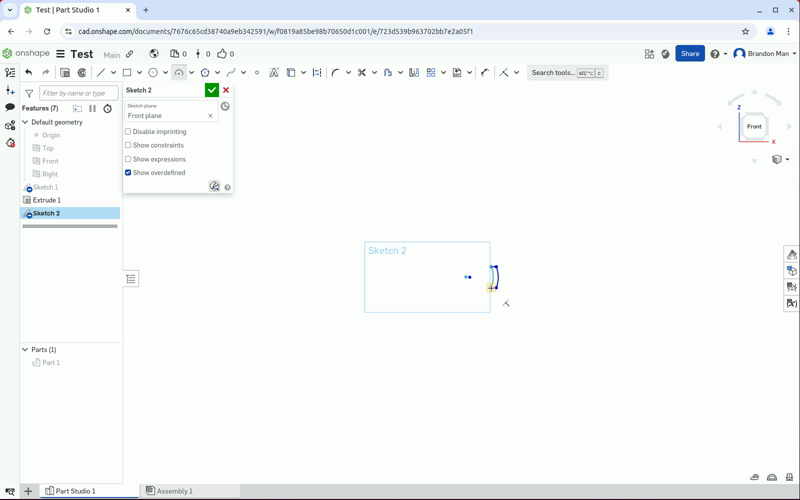
scroll(6)
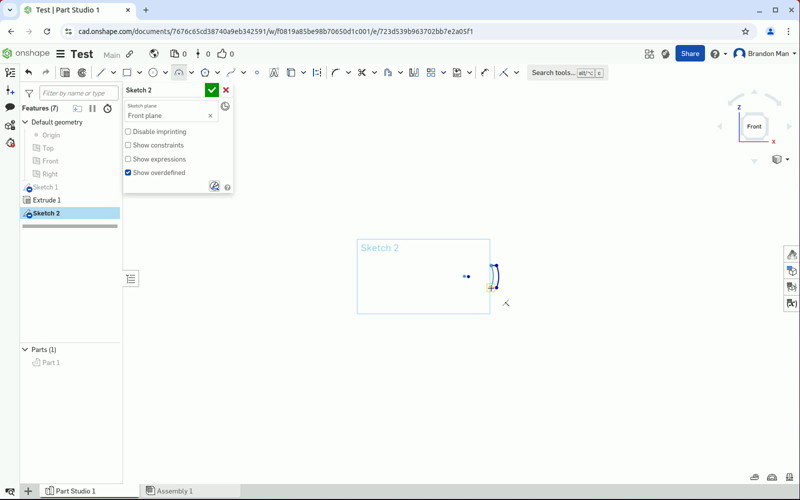
scroll(6)
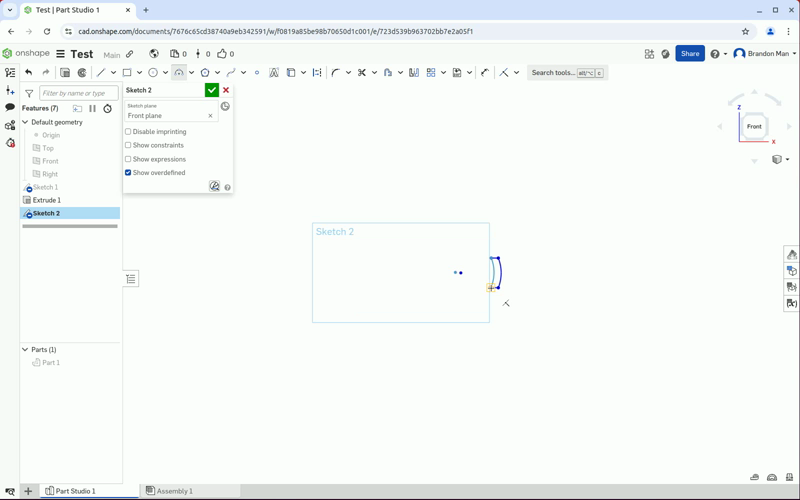
scroll(6)
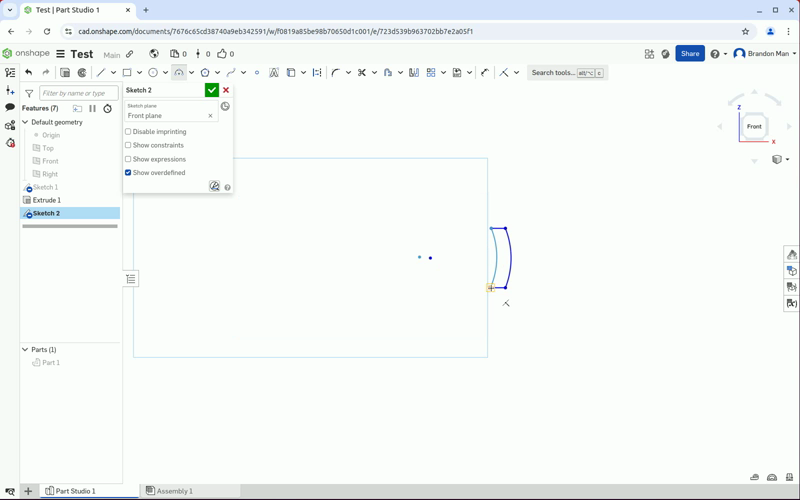
scroll(6)
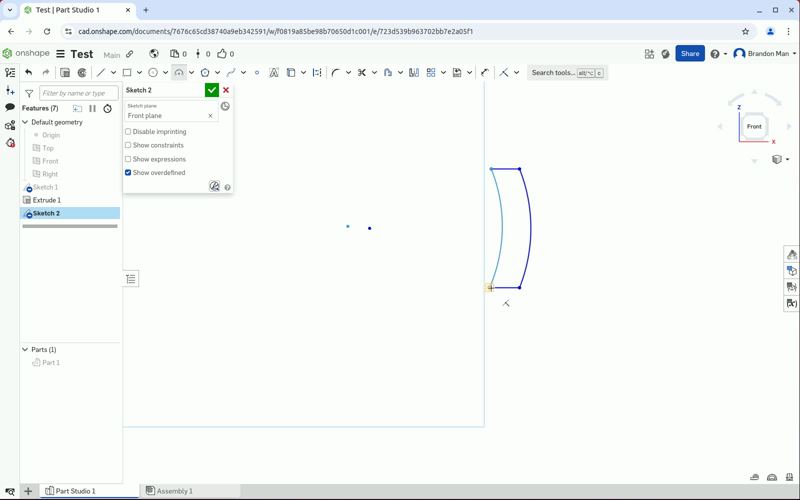
click(491, 287)
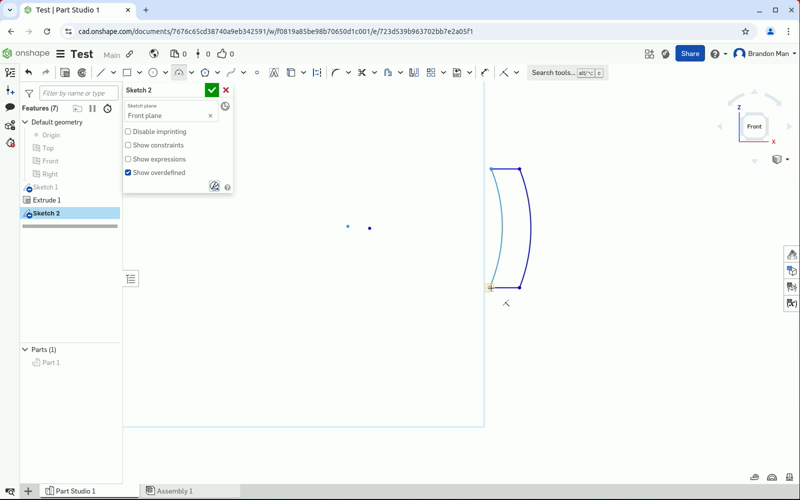
scroll(-6)
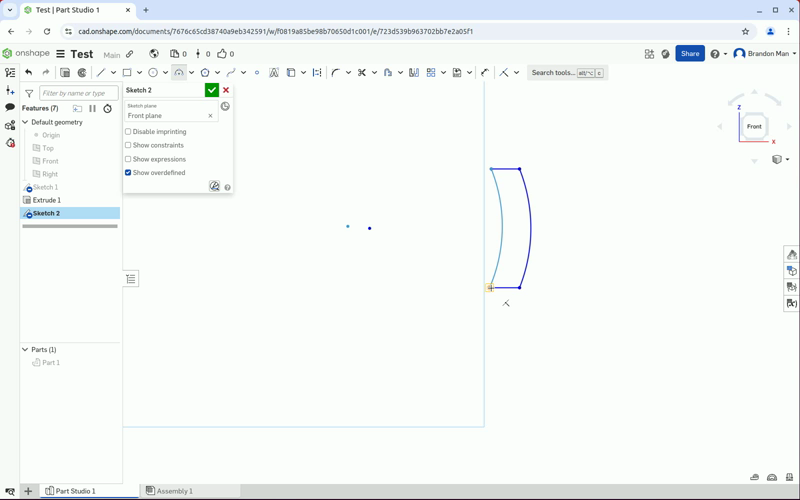
scroll(-6)
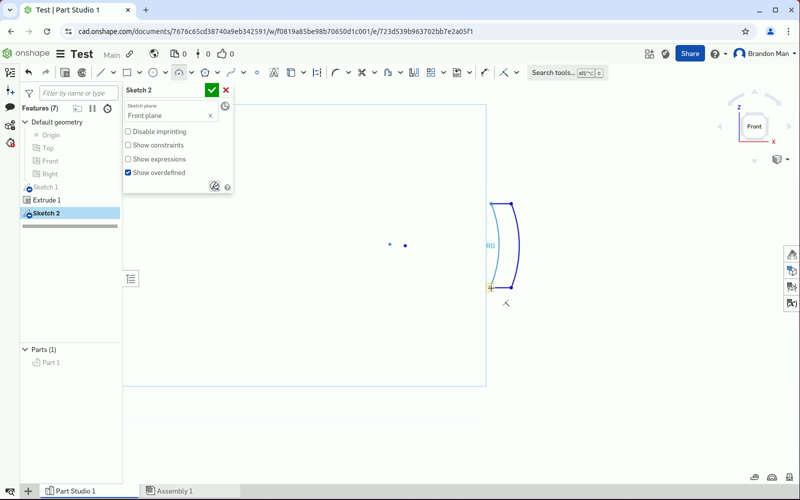
scroll(-6)
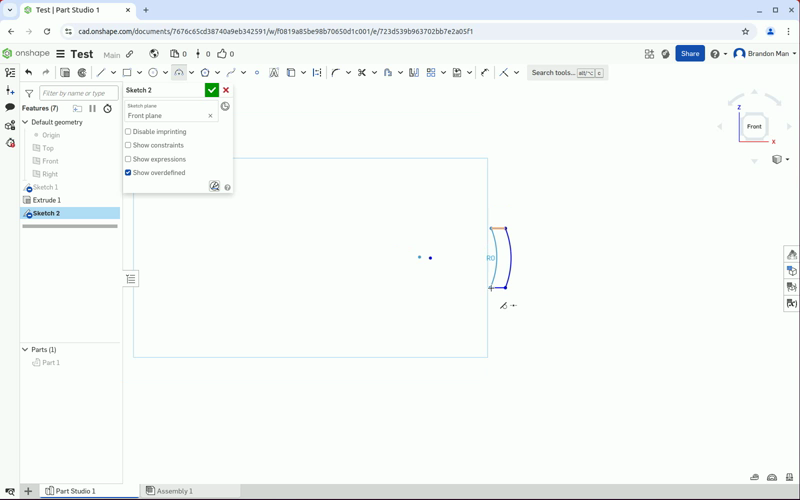
scroll(-6)
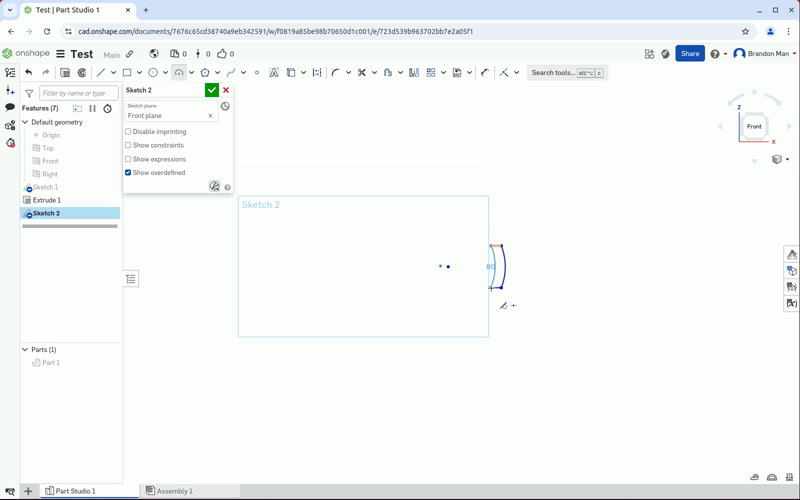
scroll(-6)
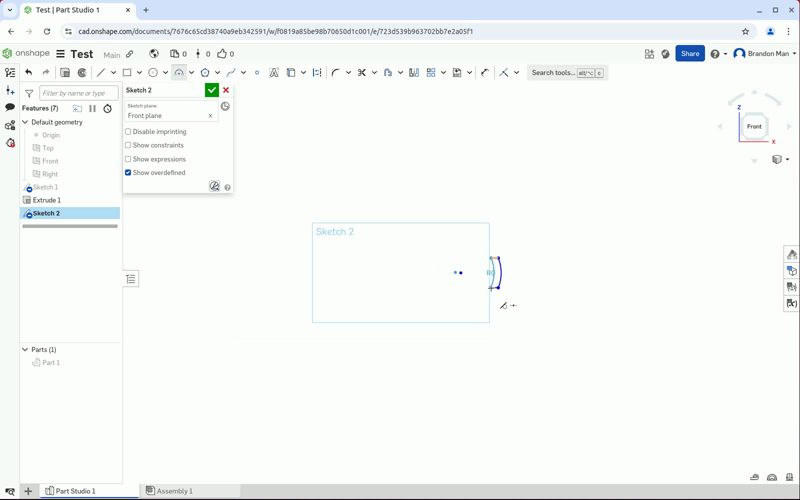
scroll(-6)
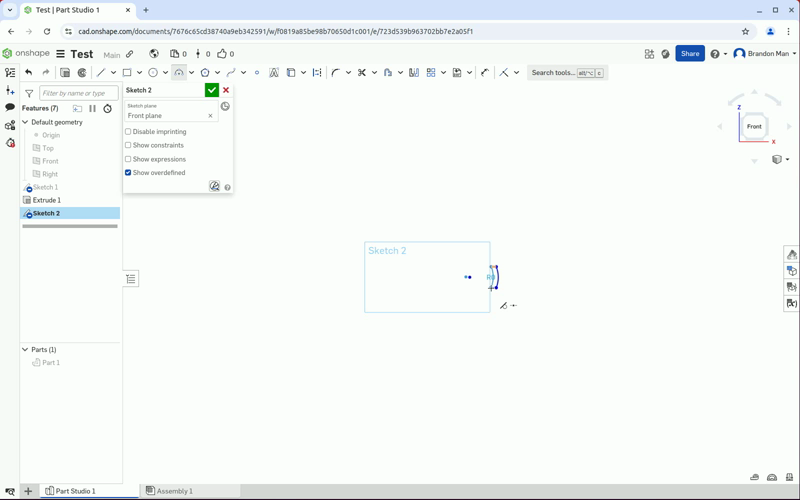
scroll(-6)
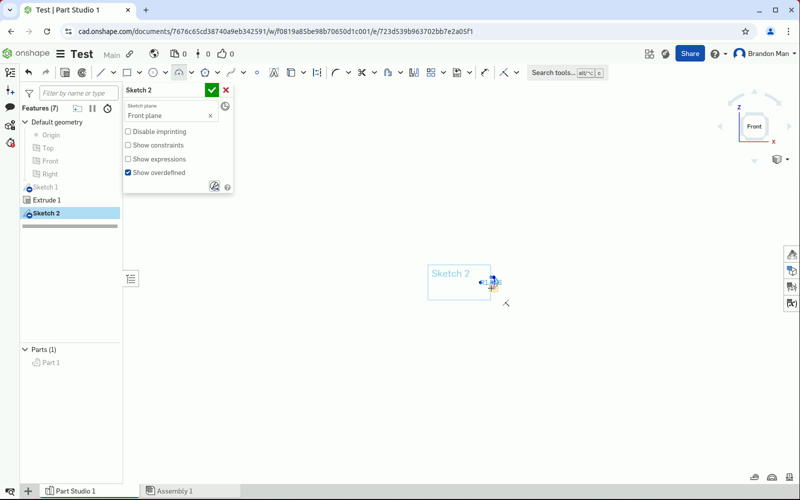
key_down(shift)
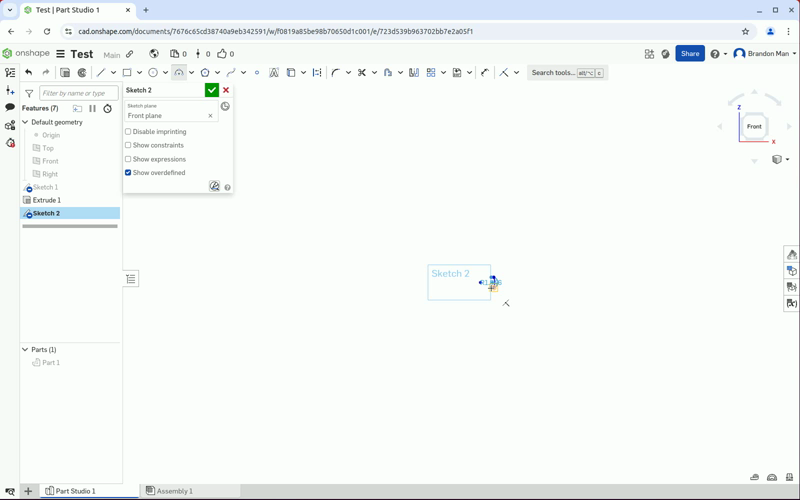
mouse_move(492, 282)
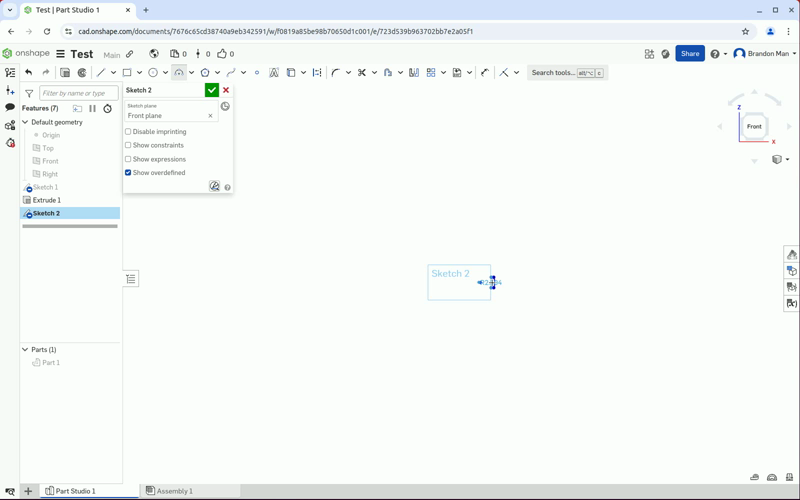
scroll(6)
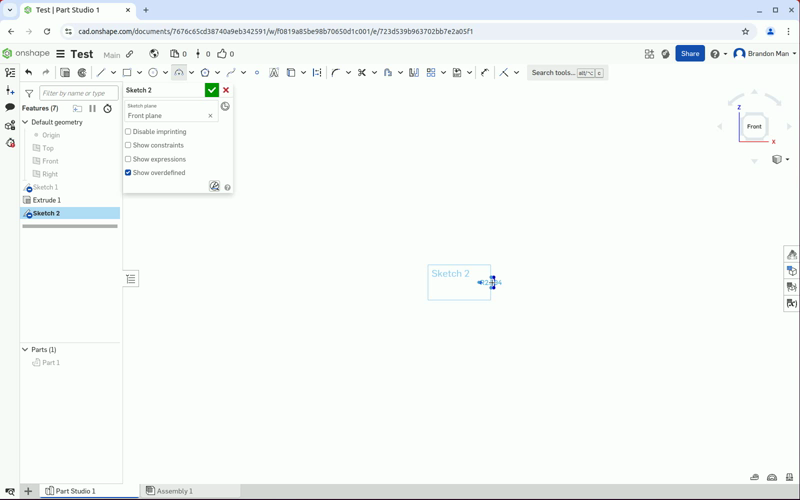
scroll(6)
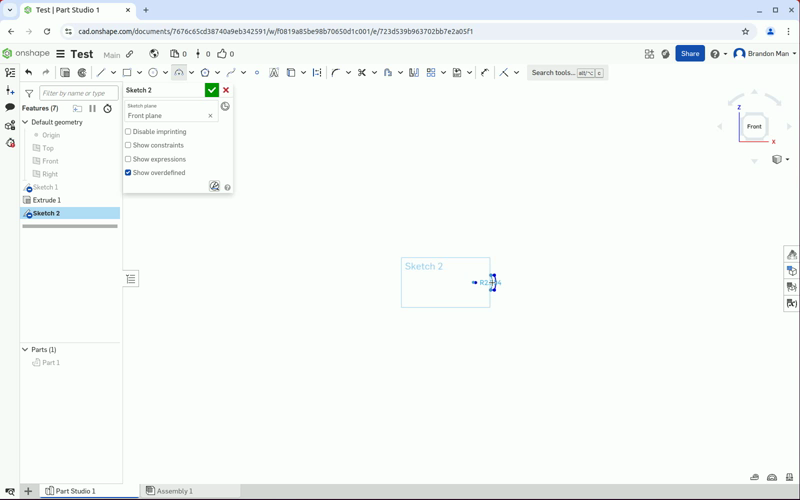
scroll(6)
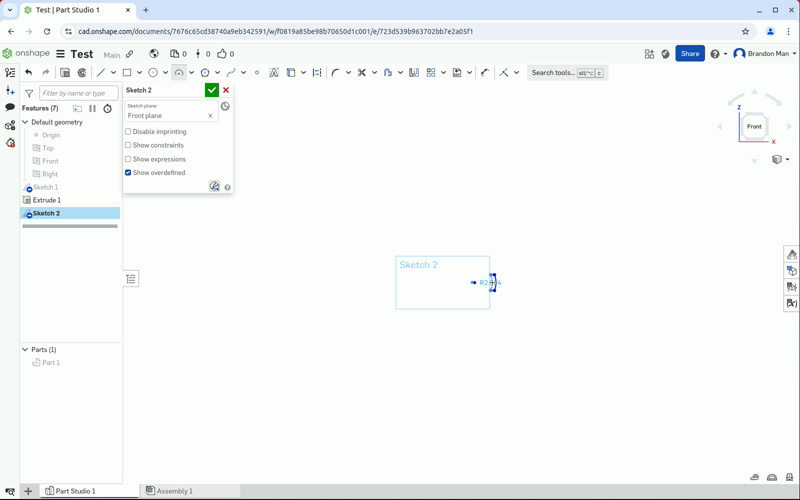
scroll(6)
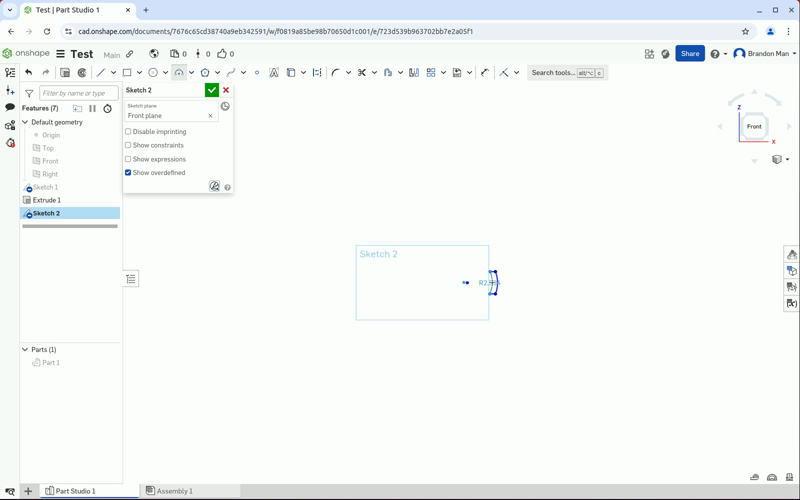
scroll(6)
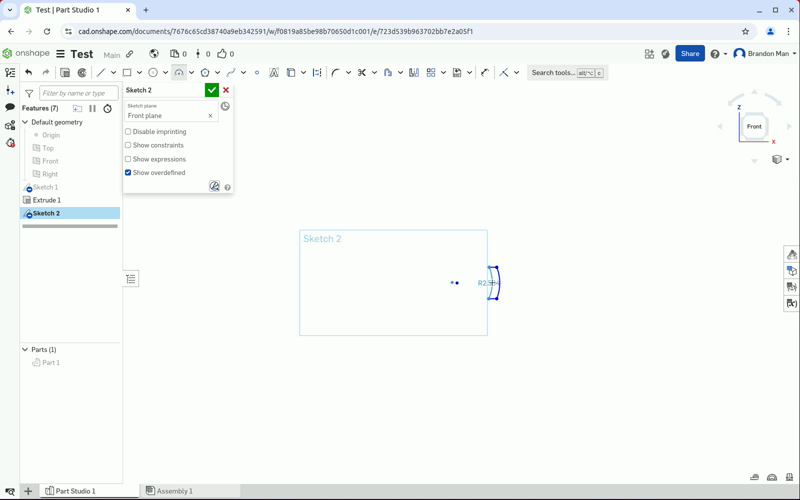
scroll(6)
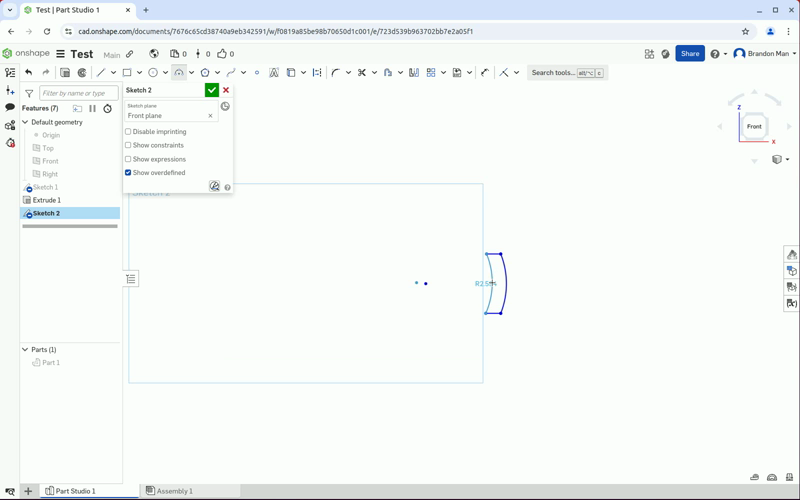
scroll(6)
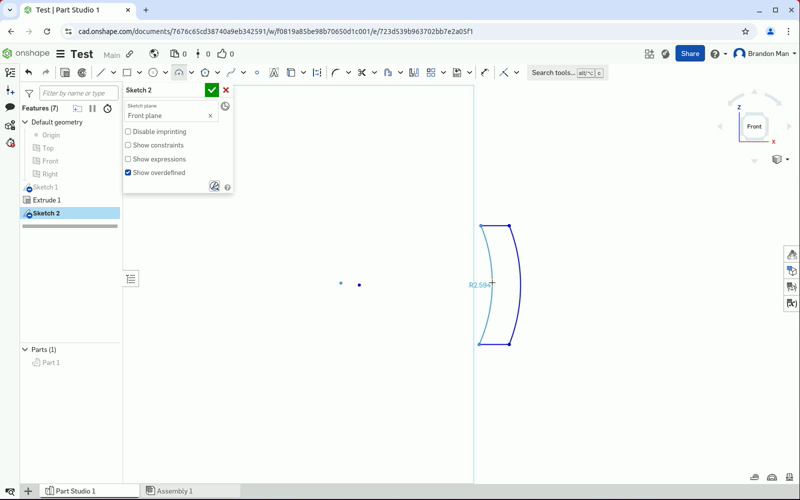
click(492, 282)
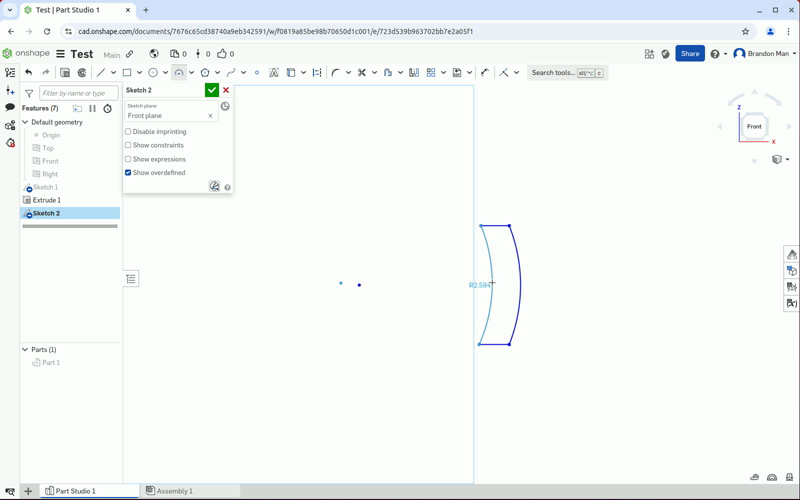
scroll(-6)
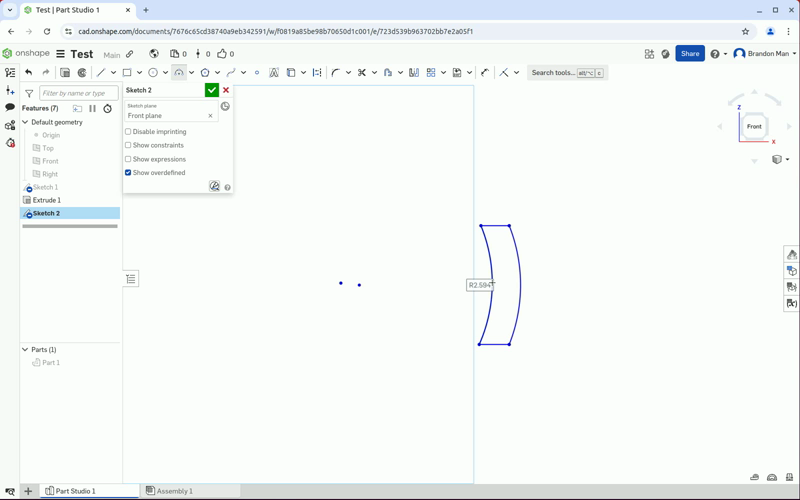
scroll(-6)
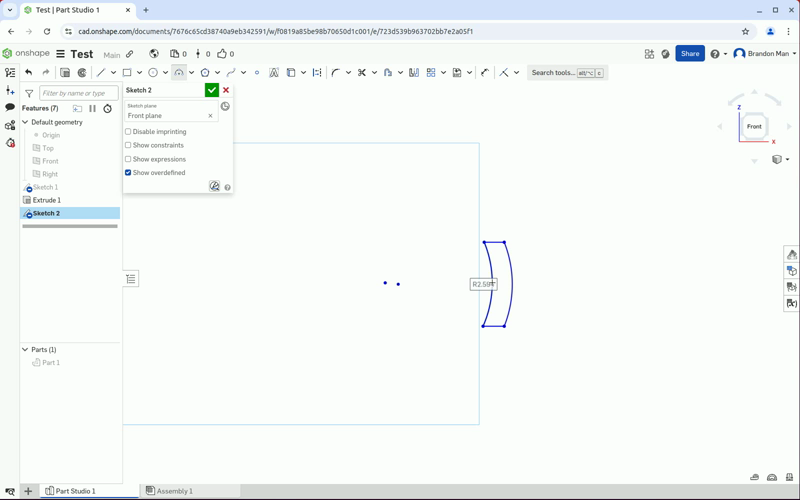
scroll(-6)
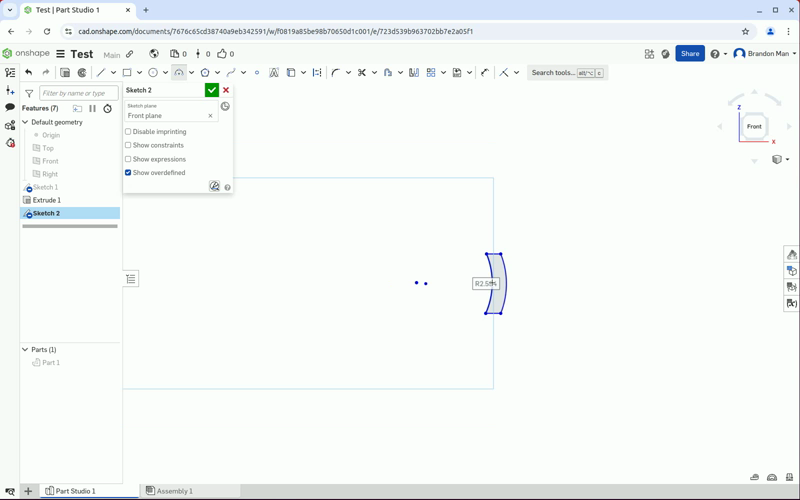
scroll(-6)
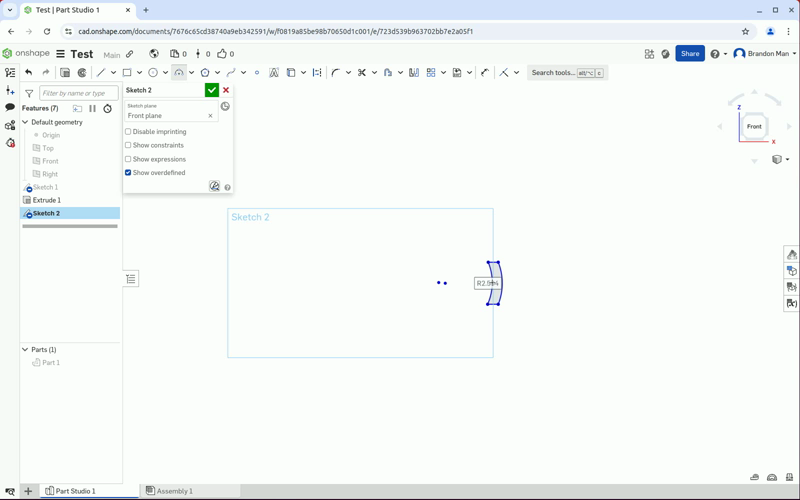
scroll(-6)
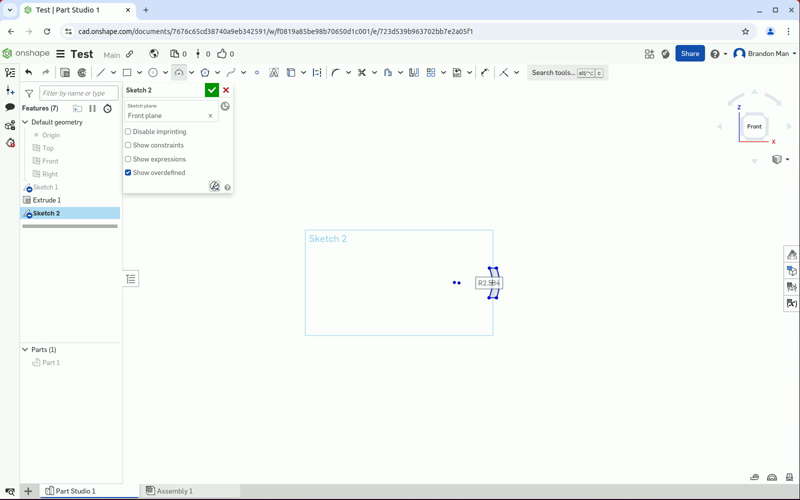
scroll(-6)
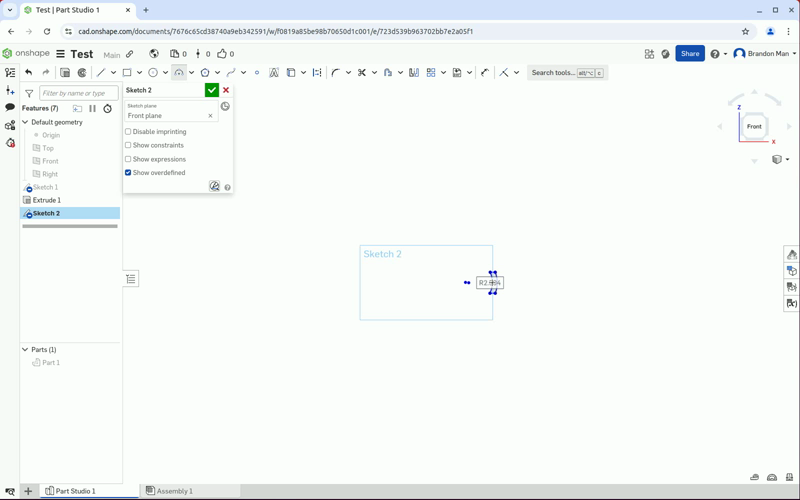
scroll(-6)
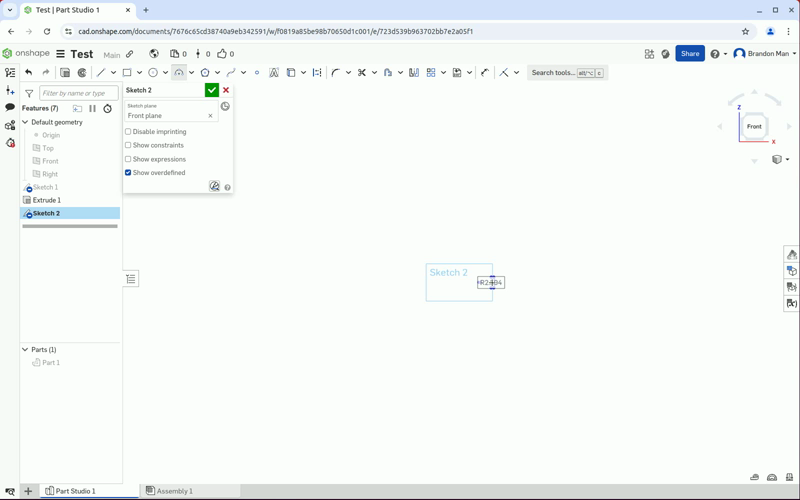
key_up(shift)
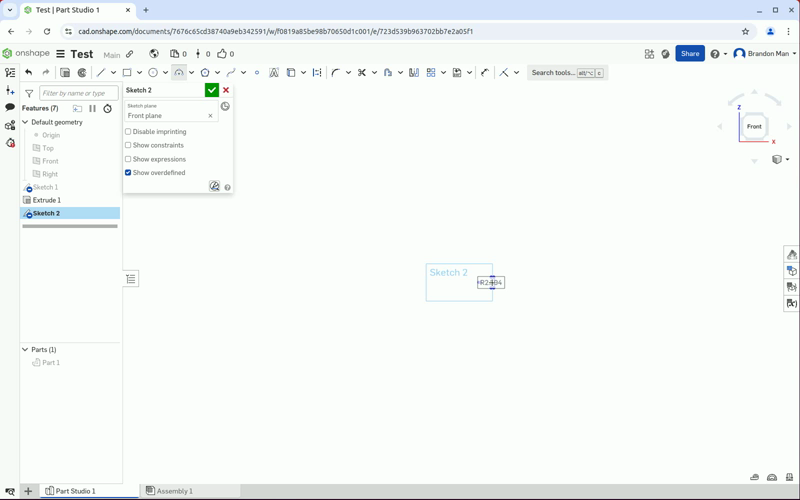
key(esc)
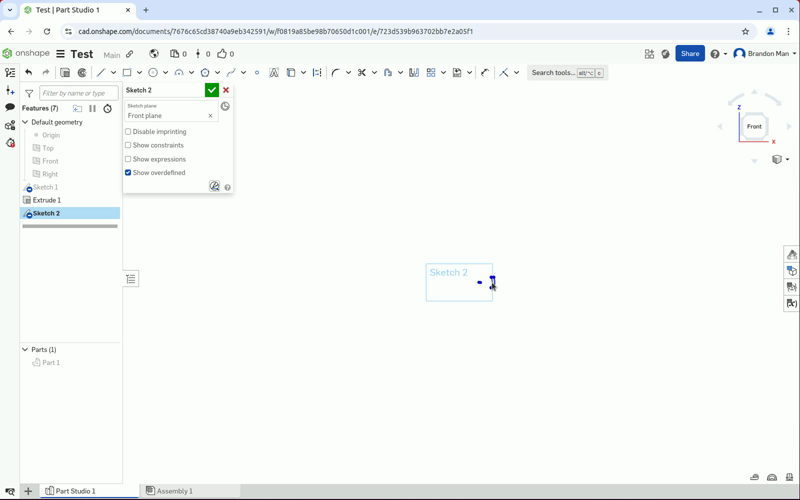
mouse_move(492, 281)
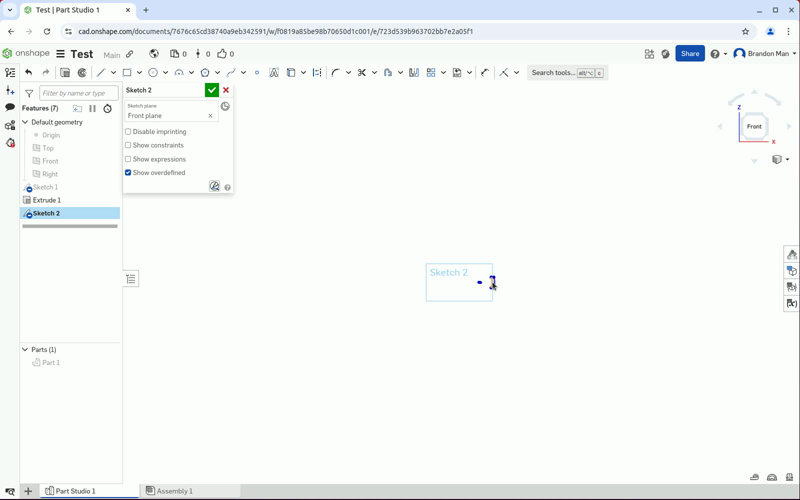
scroll(6)
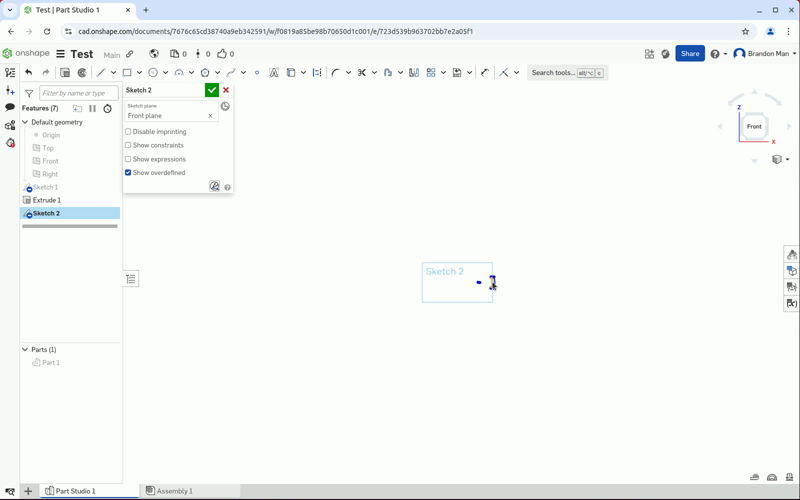
scroll(6)
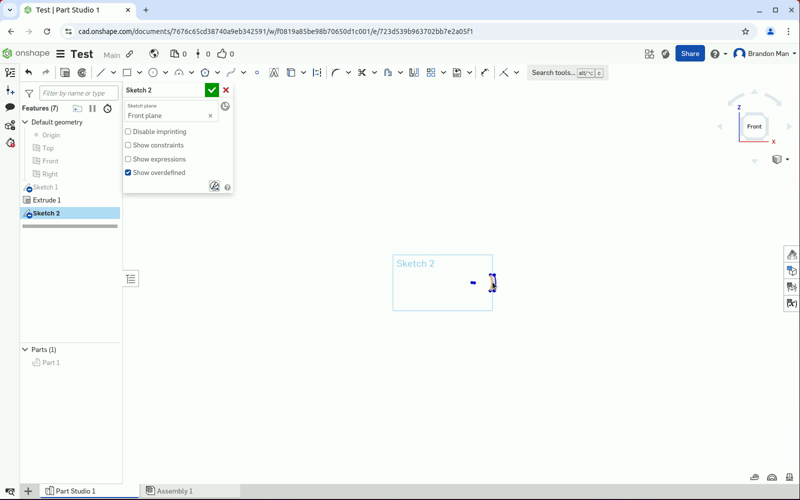
scroll(6)
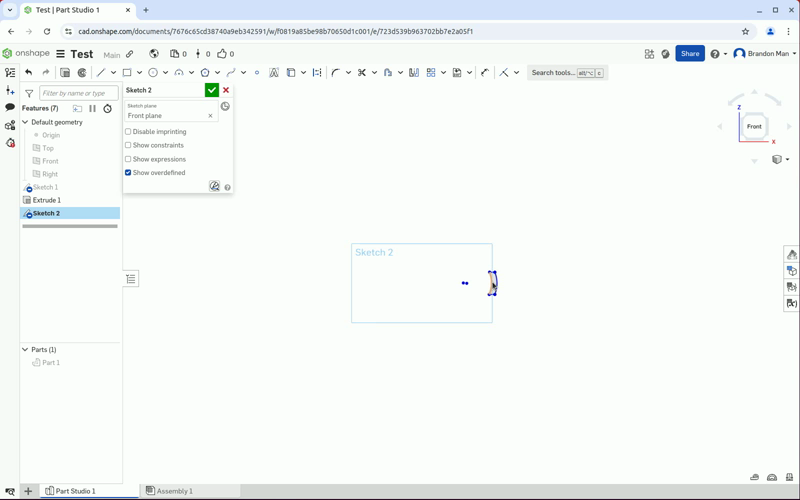
scroll(6)
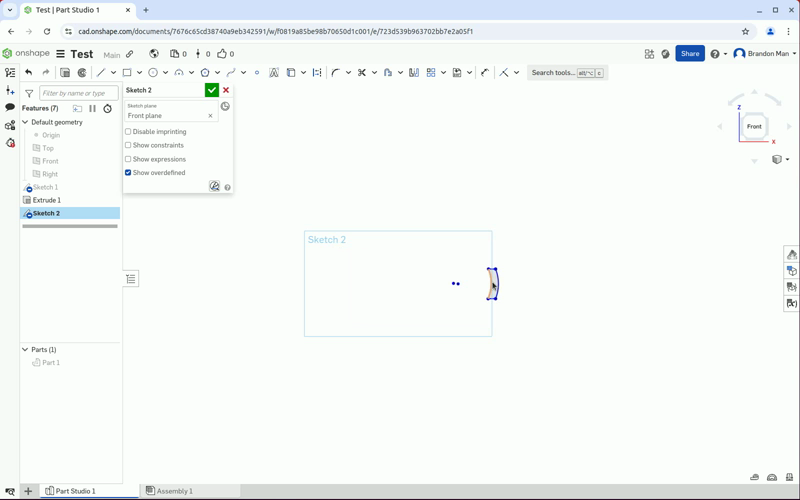
scroll(6)
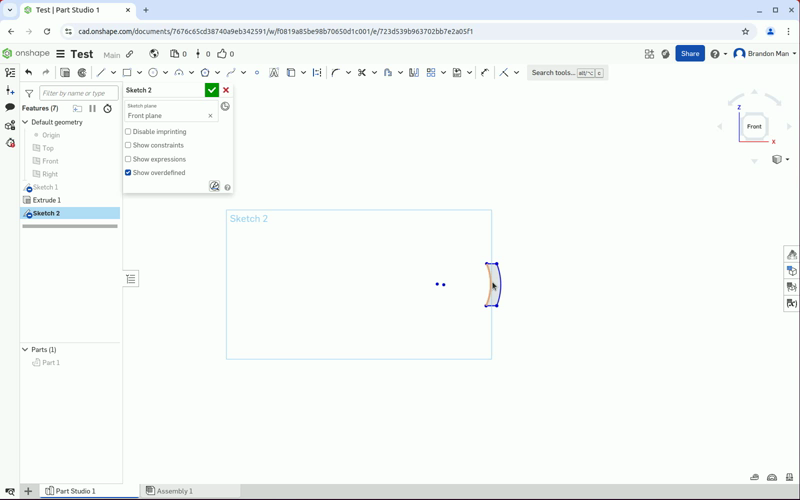
scroll(6)
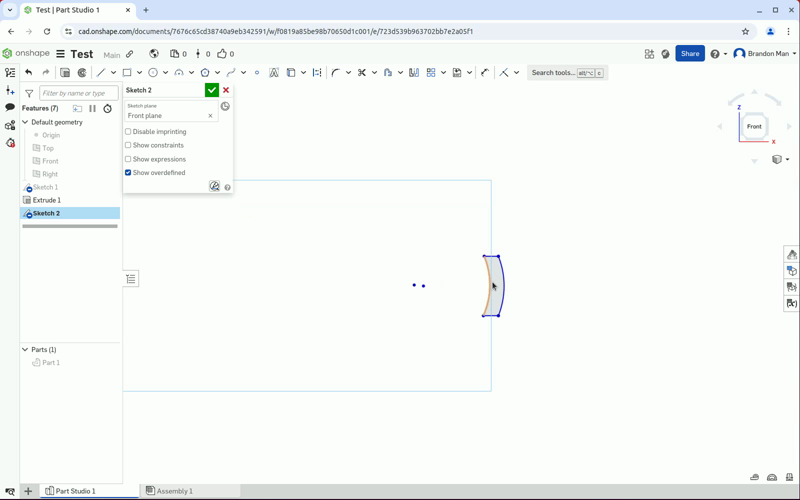
scroll(6)
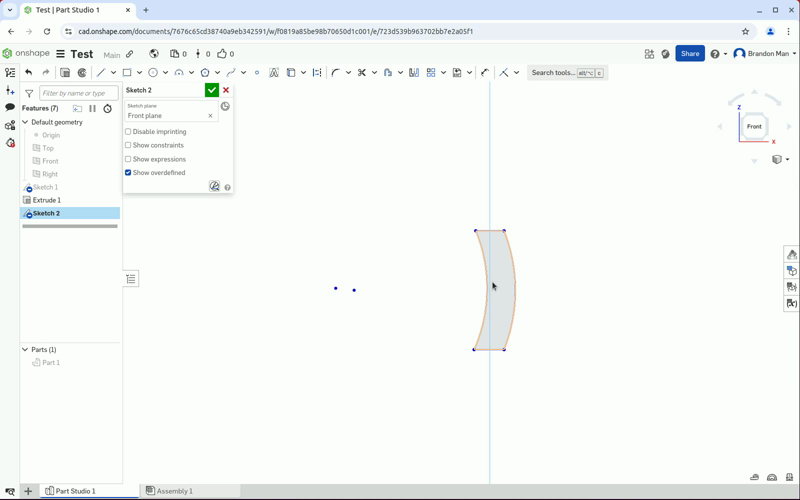
click(492, 281)
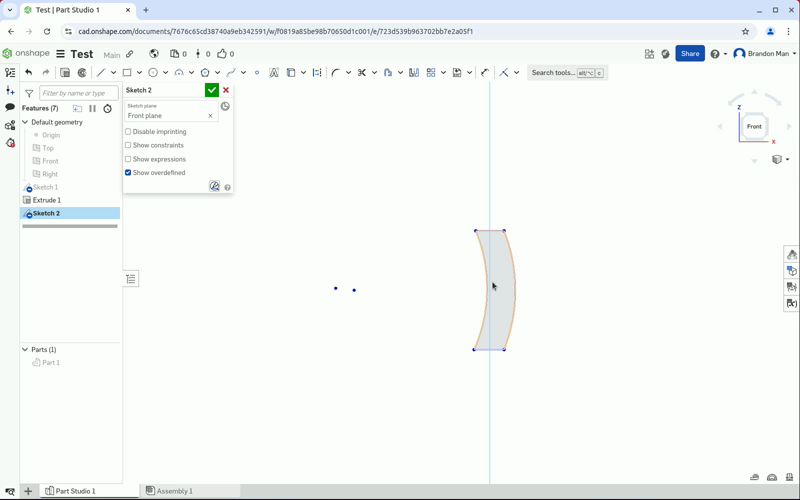
scroll(-6)
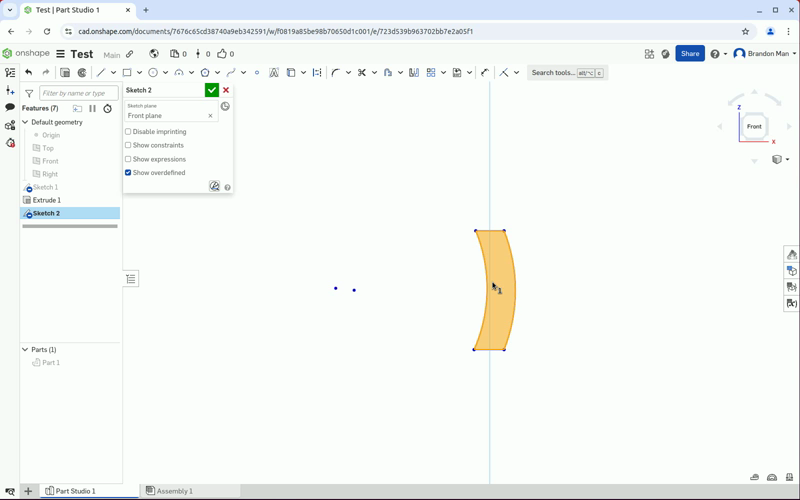
scroll(-6)
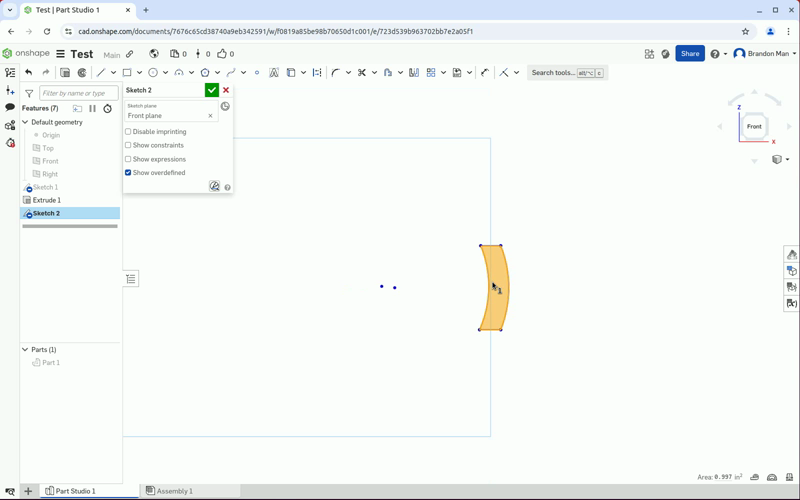
scroll(-6)
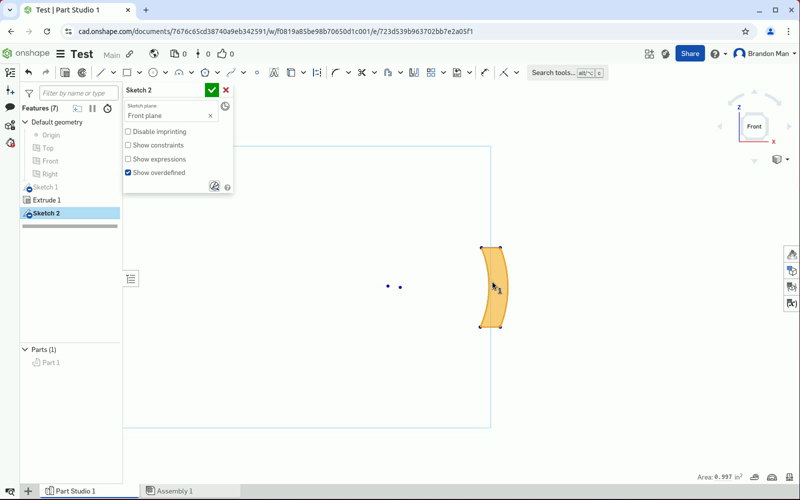
scroll(-6)
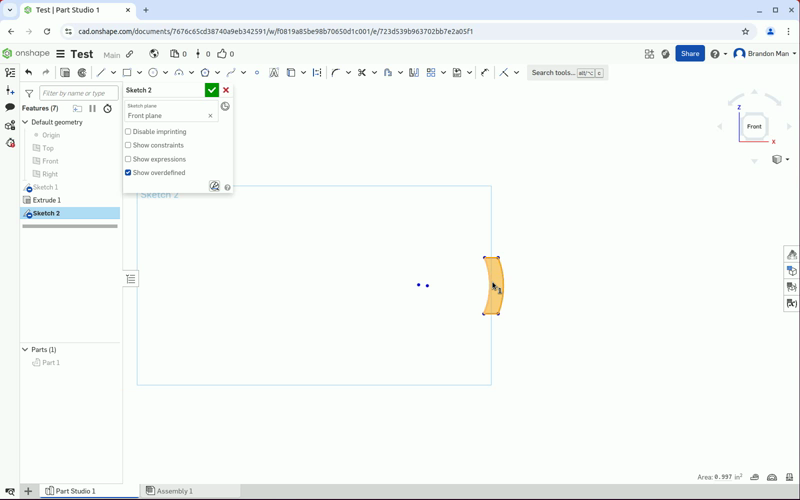
scroll(-6)
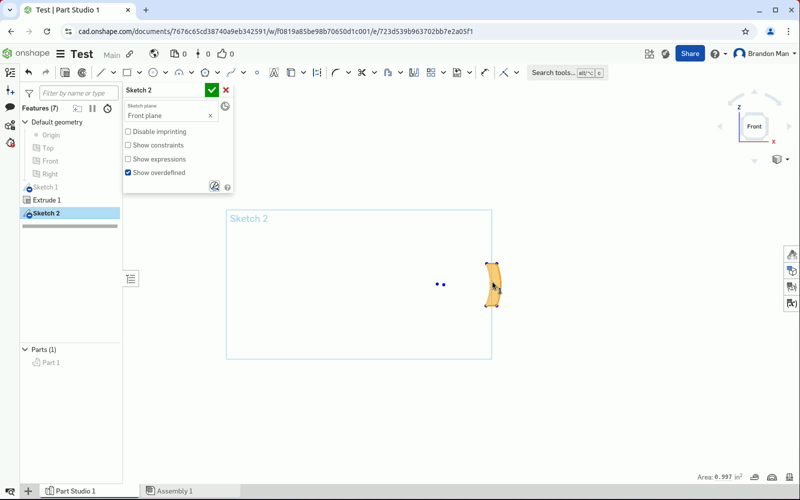
scroll(-6)
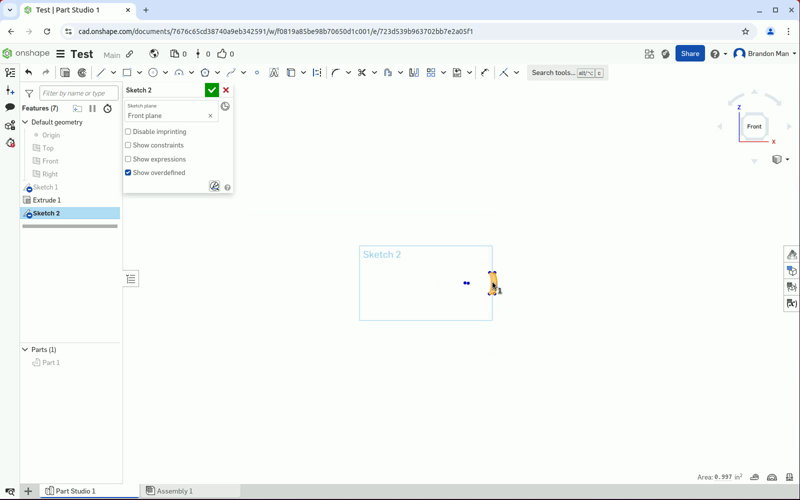
scroll(-6)
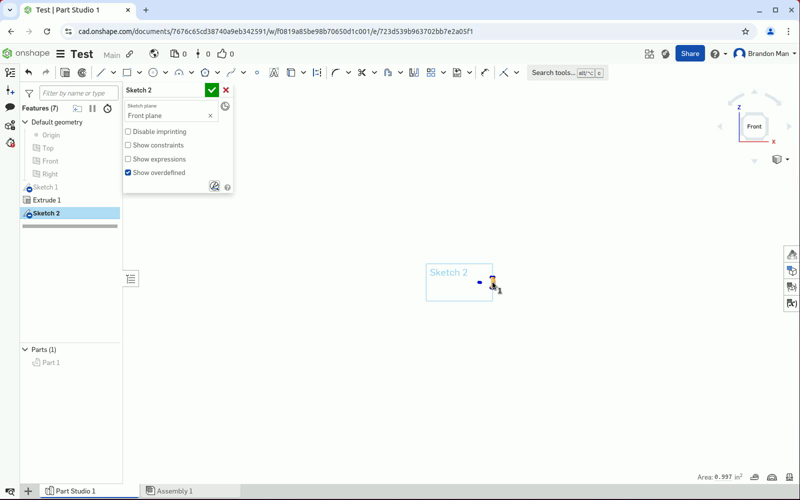
mouse_move(73, 352)
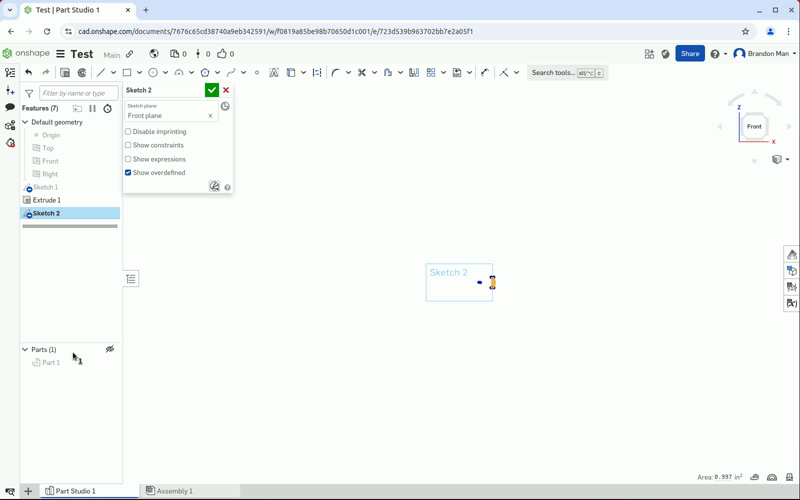
key(shift+y)
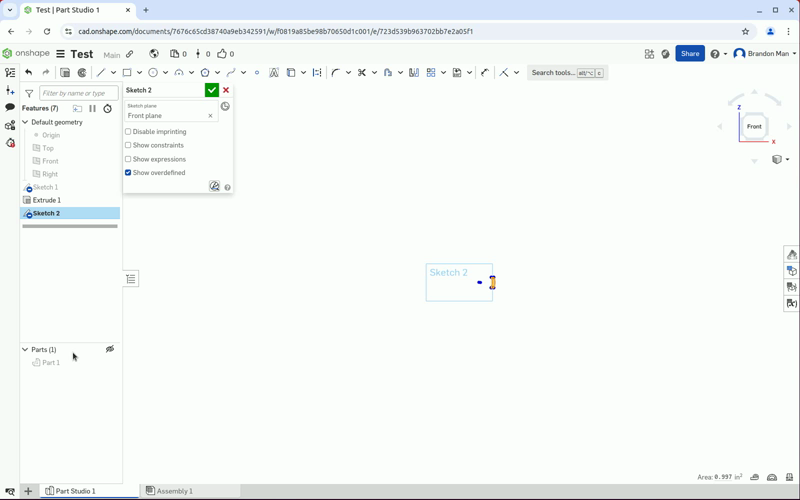
key(shift+e)
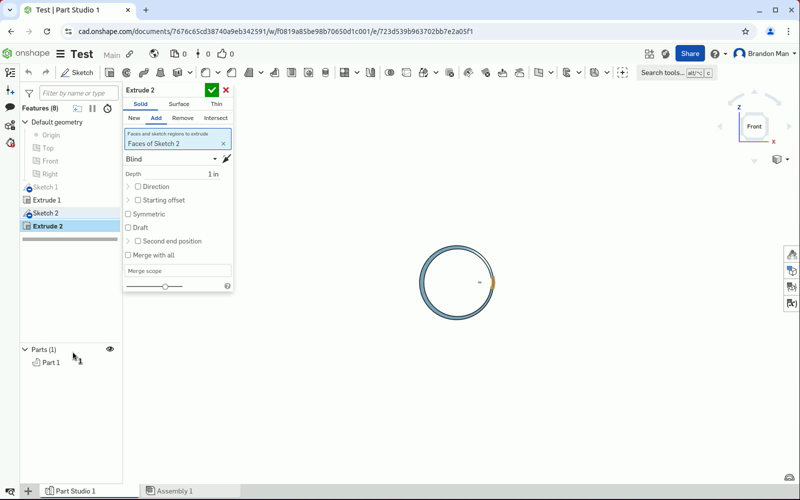
mouse_move(143, 106)
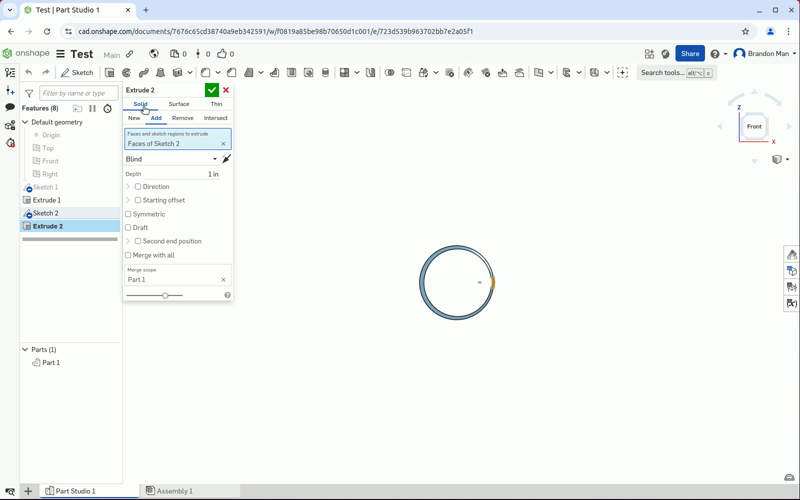
click(143, 106)
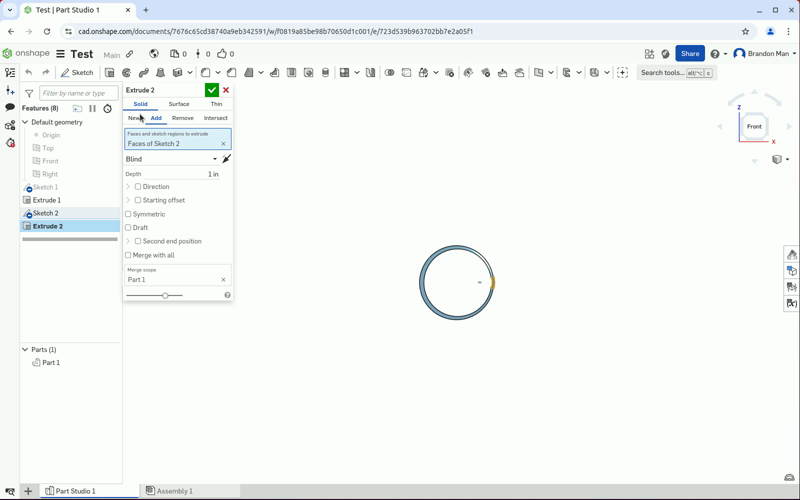
mouse_move(137, 120)
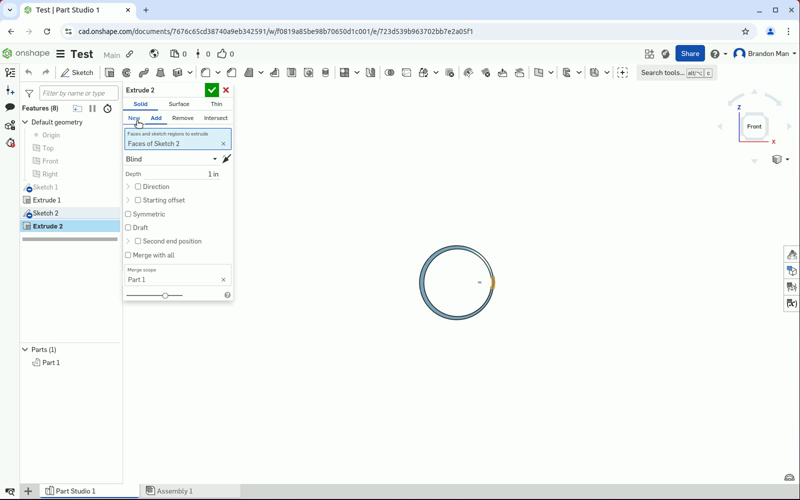
click(137, 120)
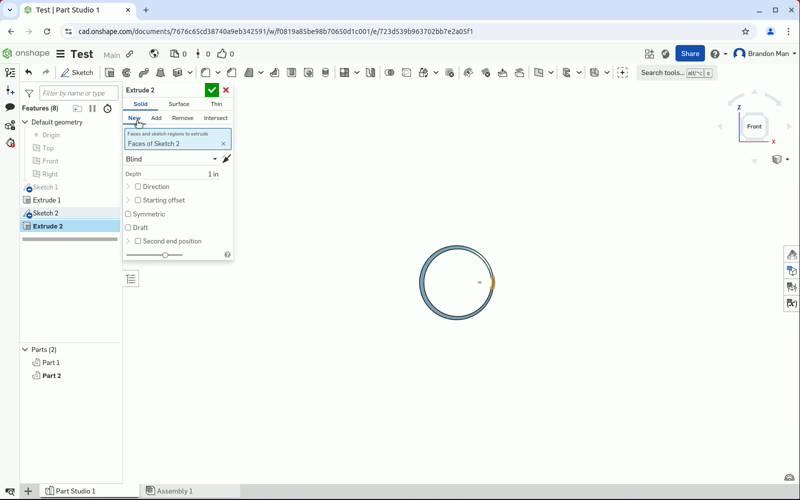
key(tab, 4)
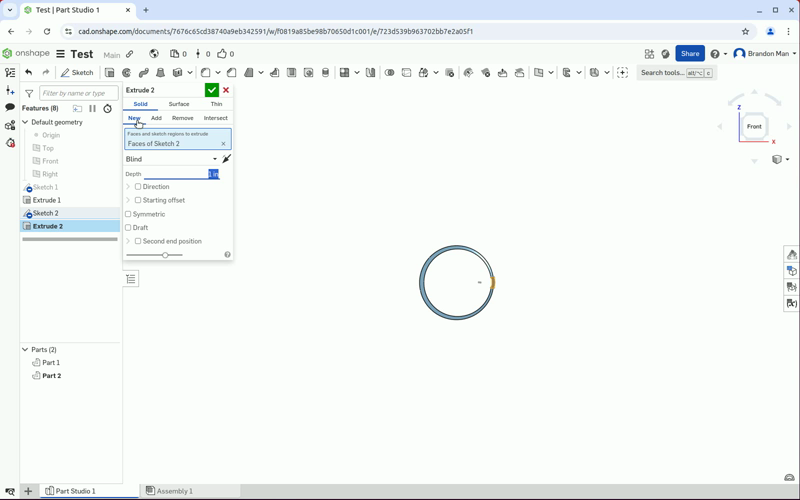
text(23.108)
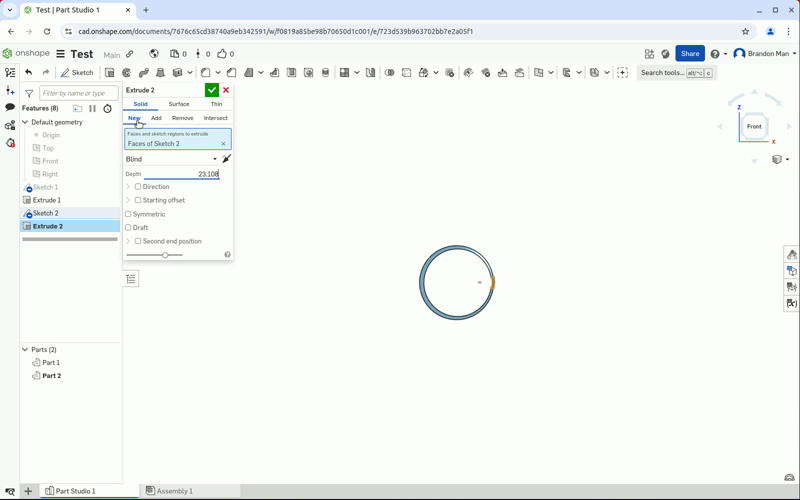
key(enter)
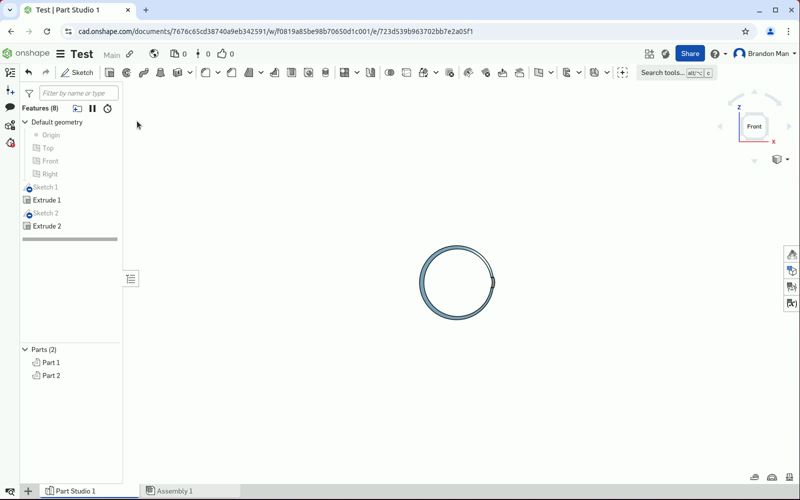
key(shift+h)
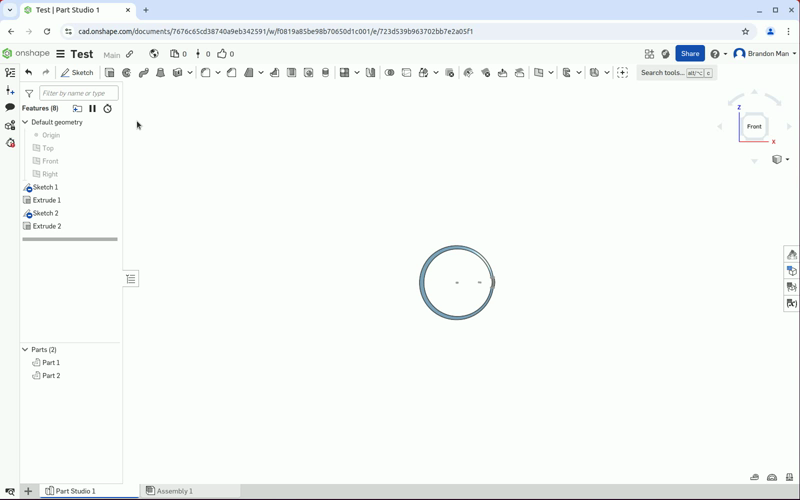
key(shift+h)
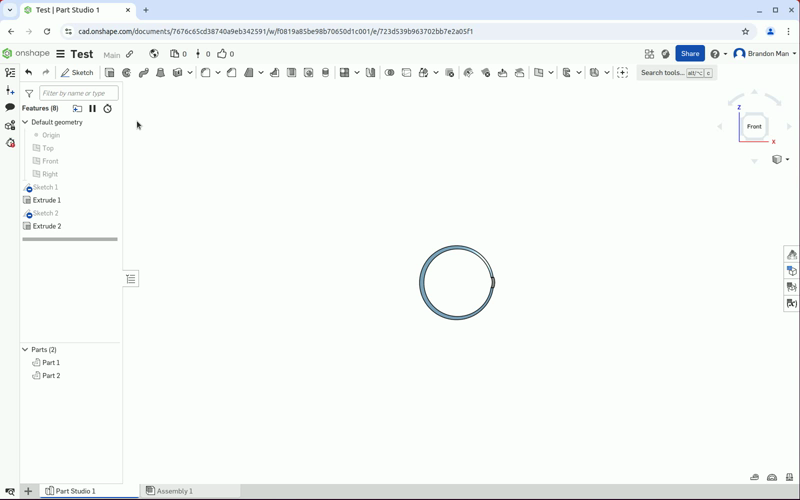
mouse_move(73, 189)
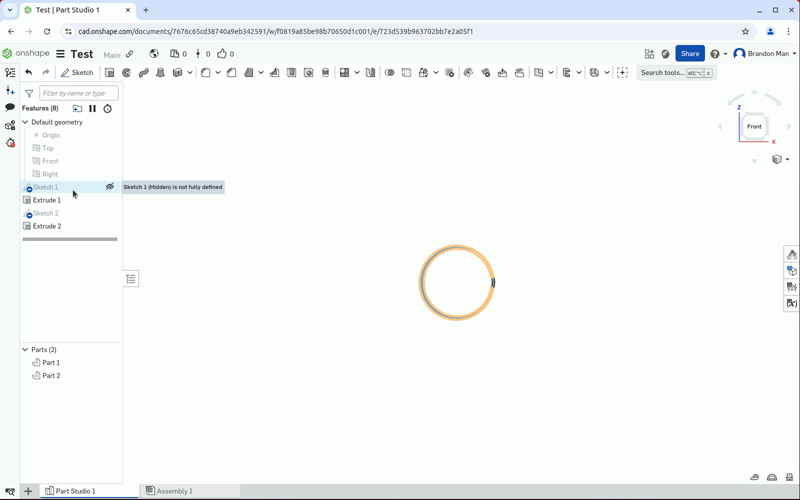
click(73, 189)
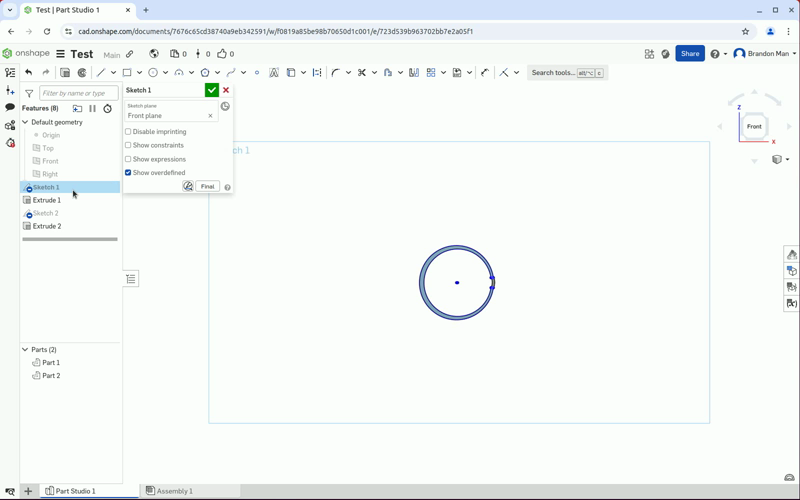
mouse_move(229, 92)
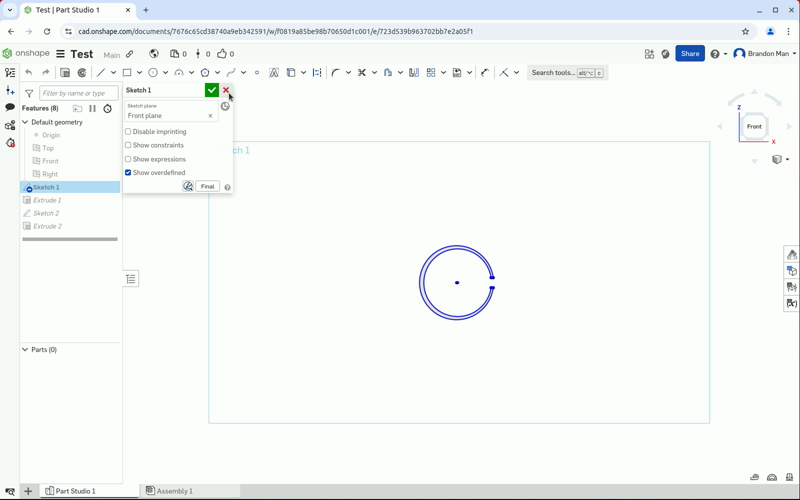
click(229, 92)
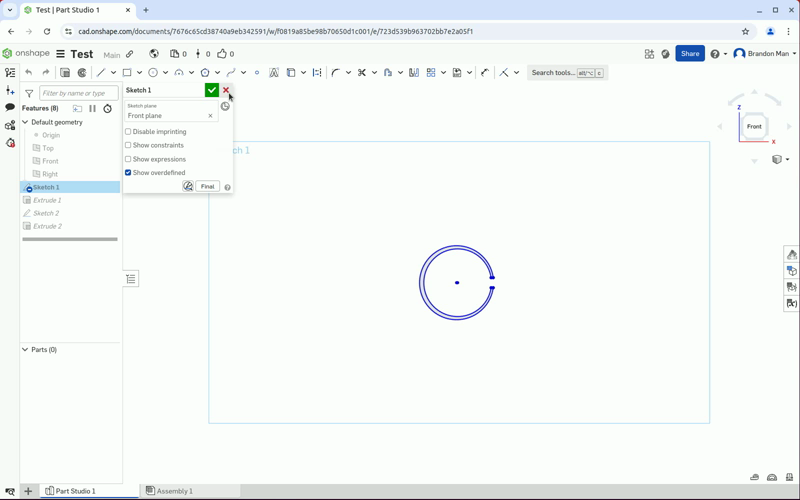
key(shift+s)
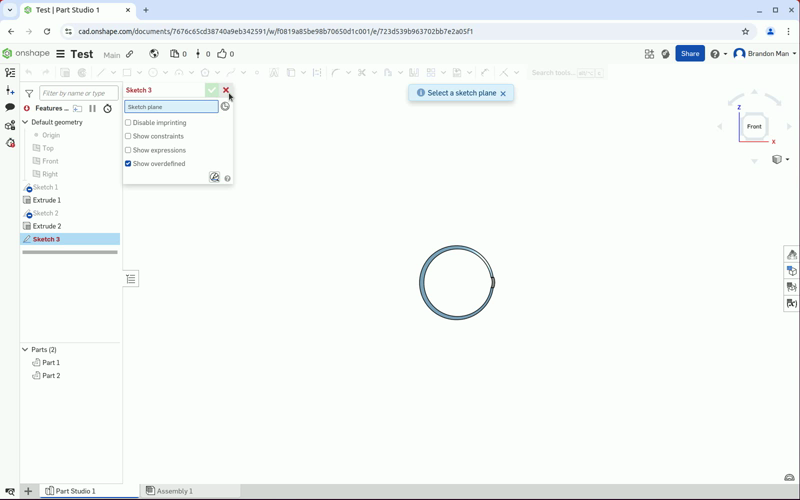
mouse_move(73, 163)
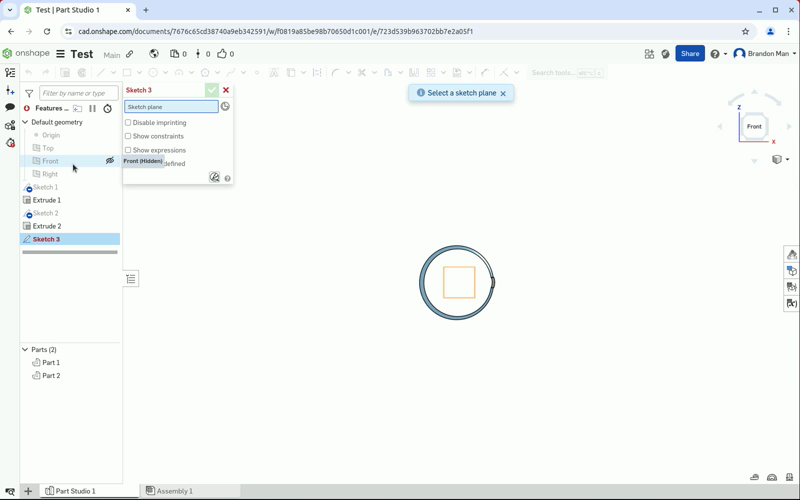
click(73, 163)
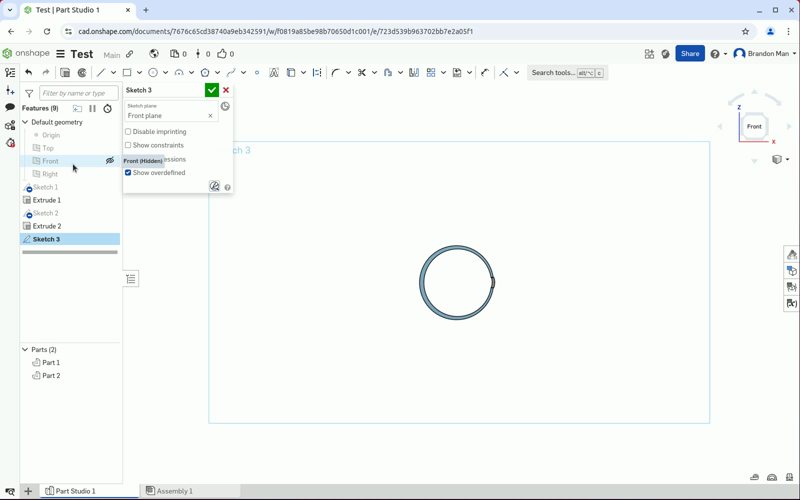
mouse_move(73, 352)
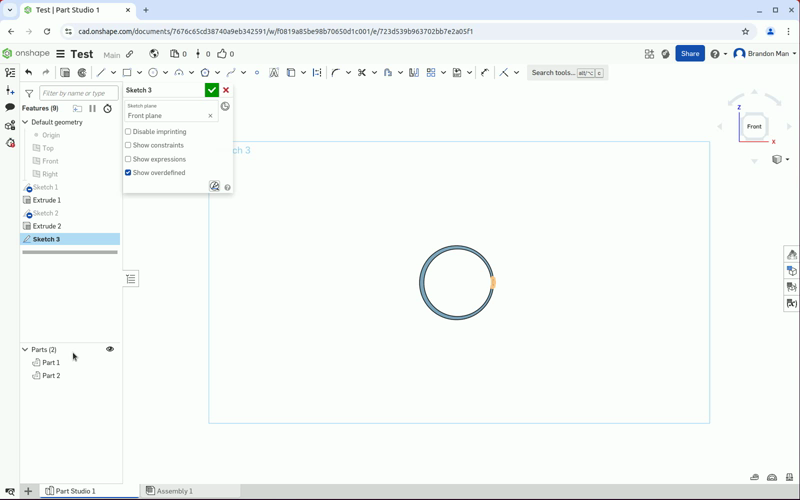
key(y)
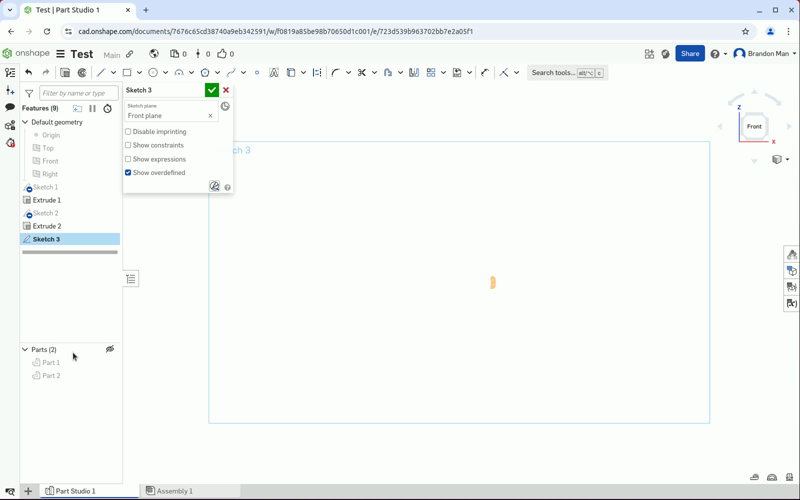
key(l)
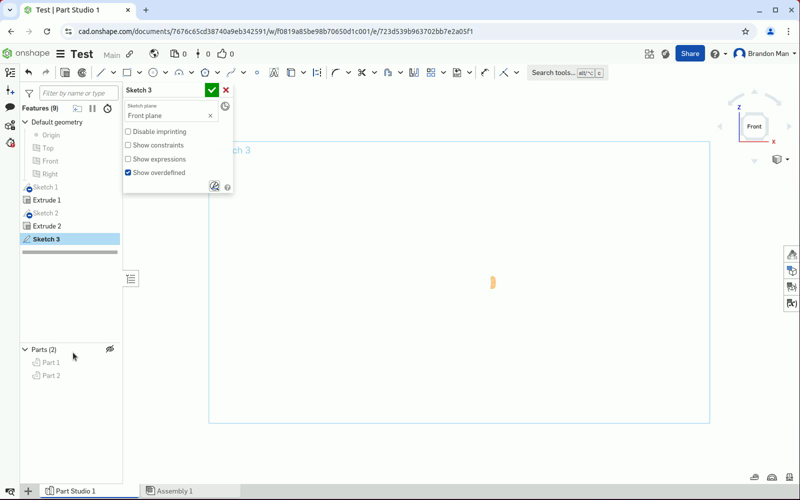
key_down(shift)
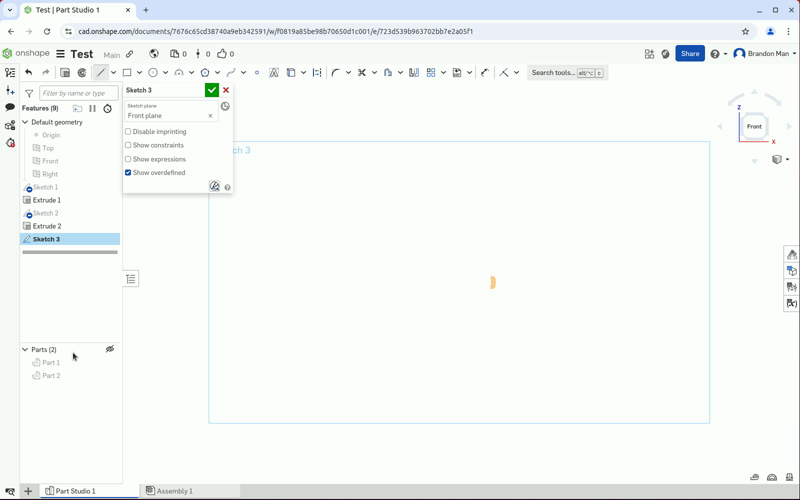
mouse_move(497, 287)
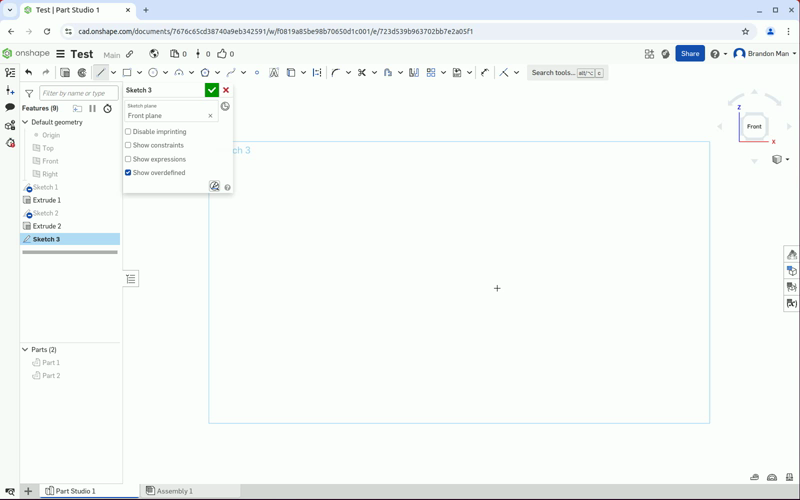
click(497, 287)
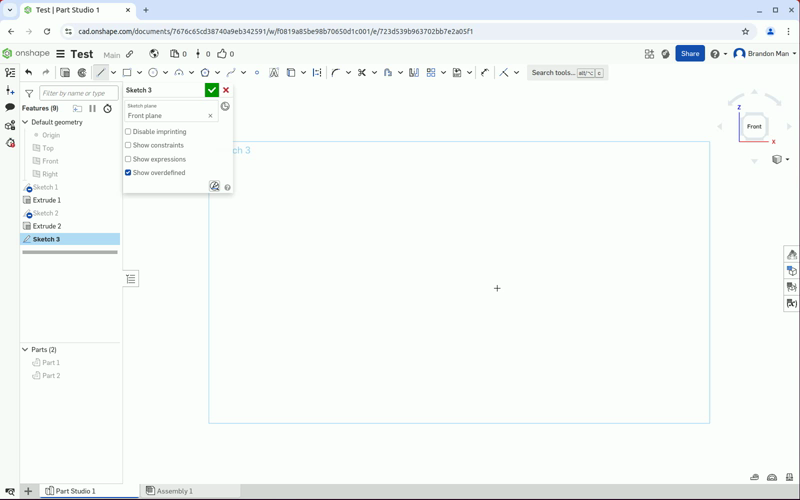
key_up(shift)
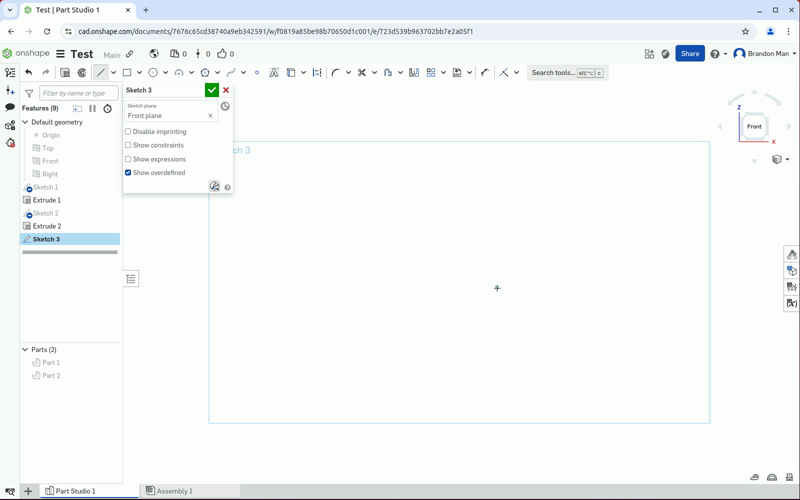
key_down(shift)
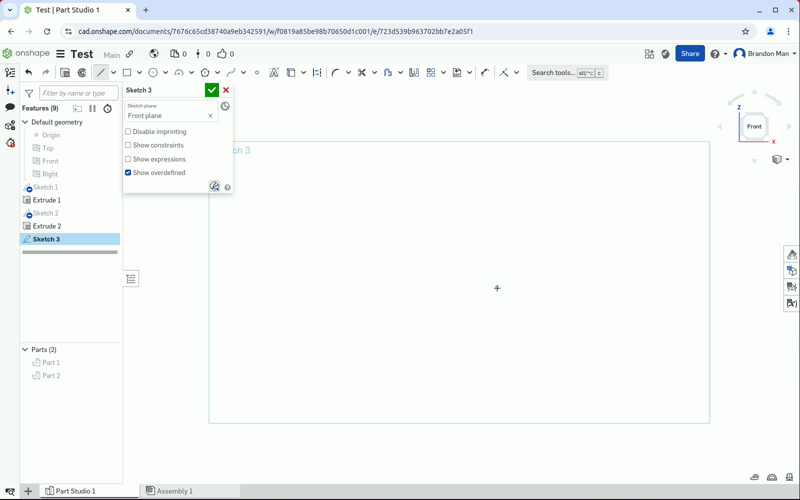
mouse_move(527, 287)
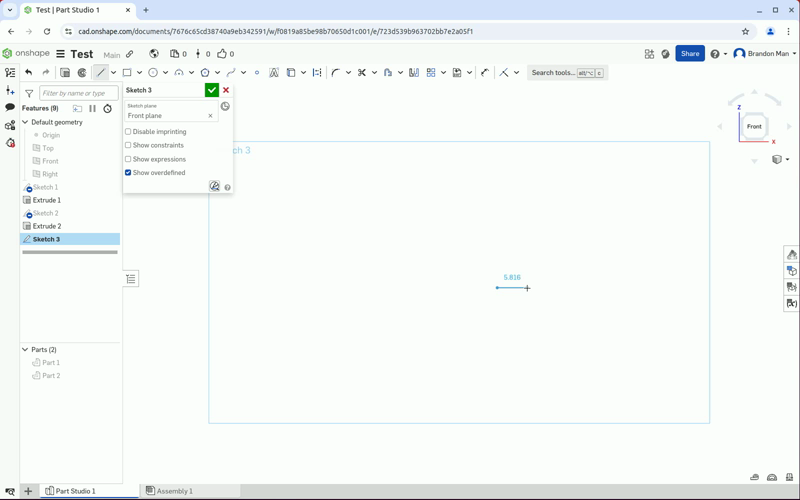
mouse_move(506, 287)
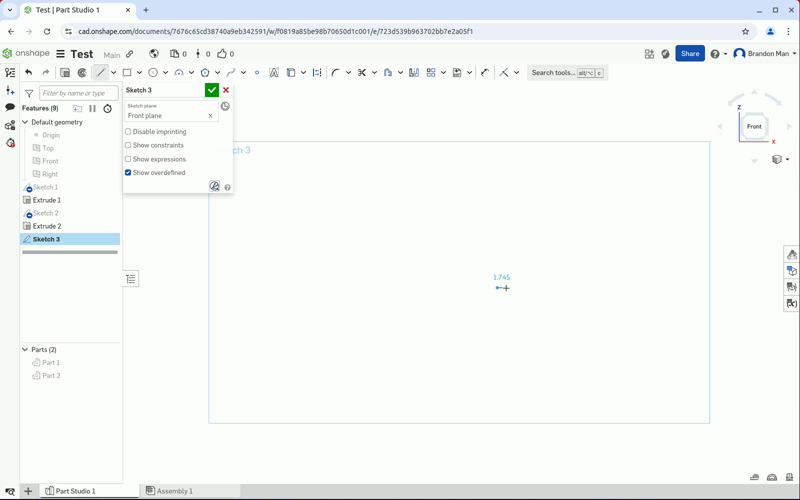
click(506, 287)
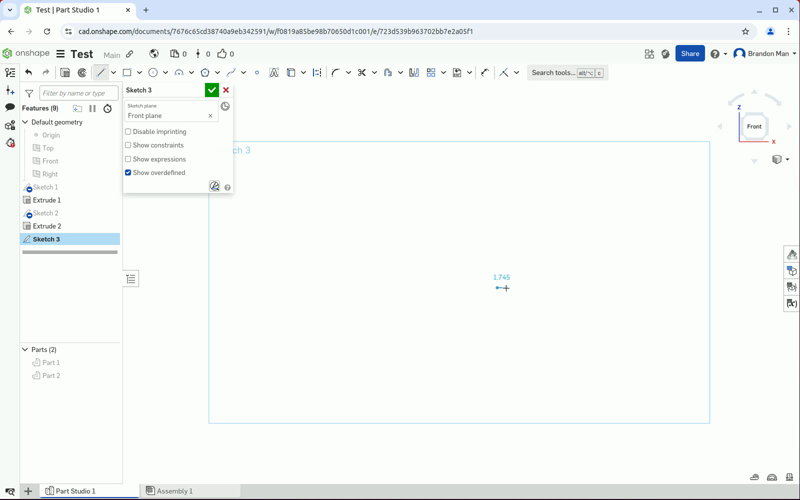
key_up(shift)
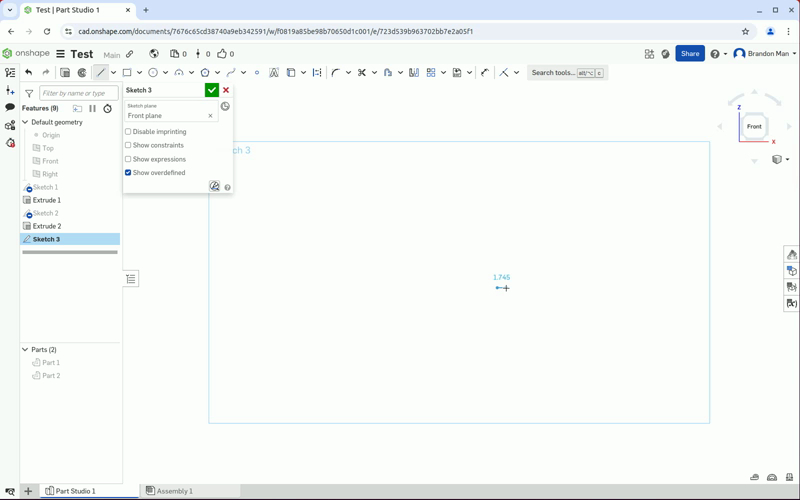
key_down(shift)
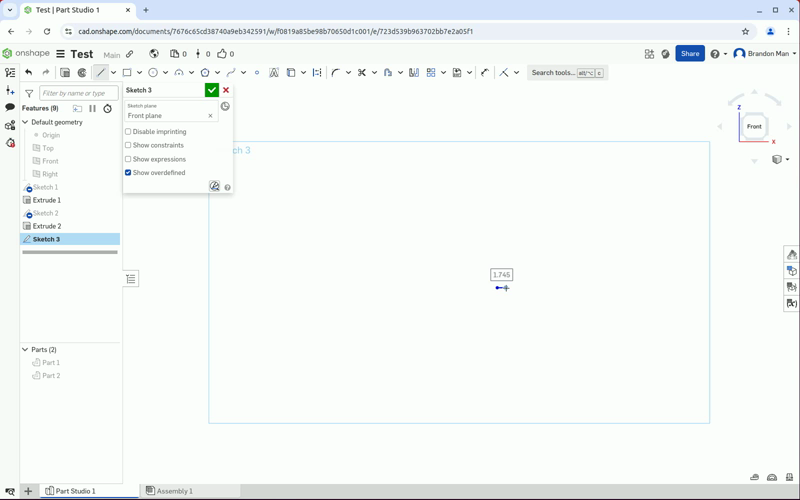
mouse_move(536, 287)
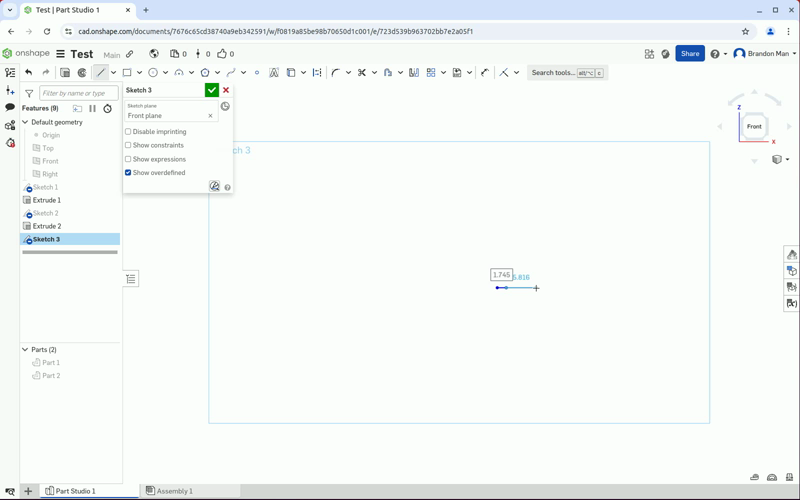
mouse_move(506, 277)
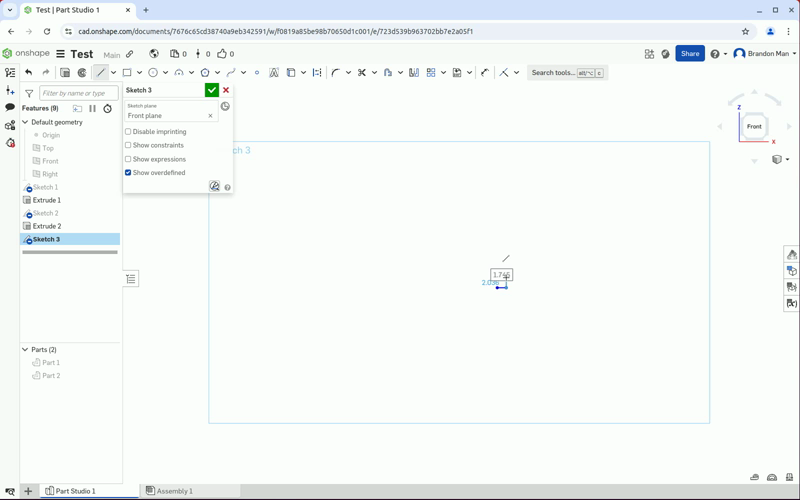
click(506, 277)
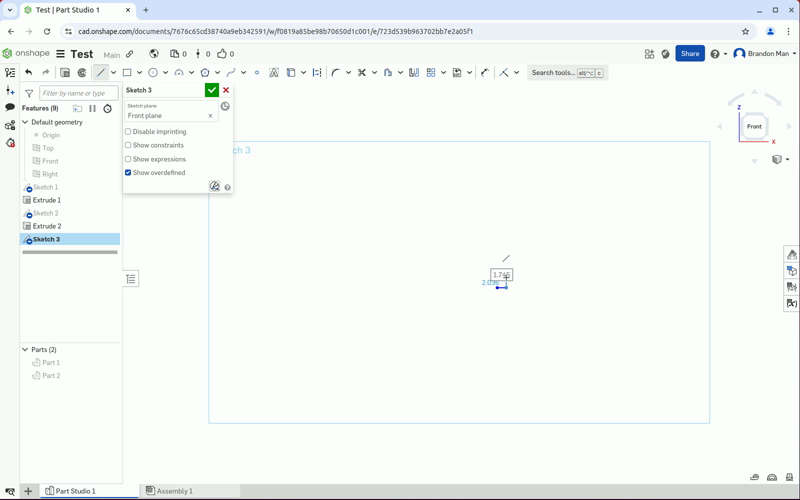
key_up(shift)
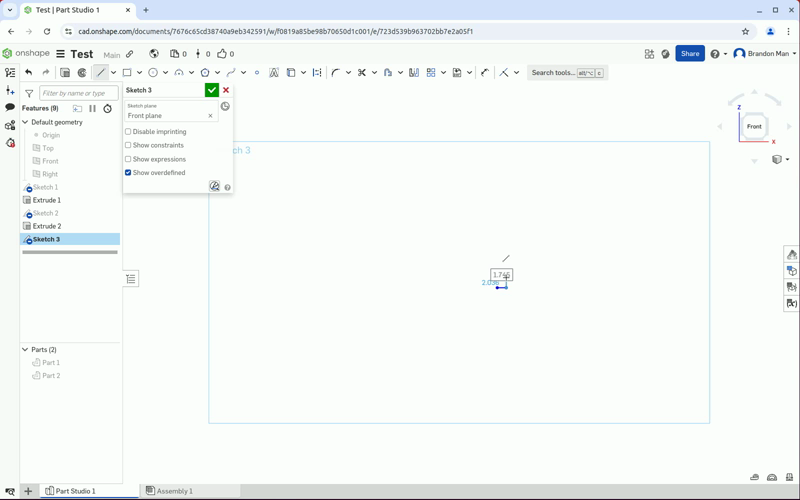
key_down(shift)
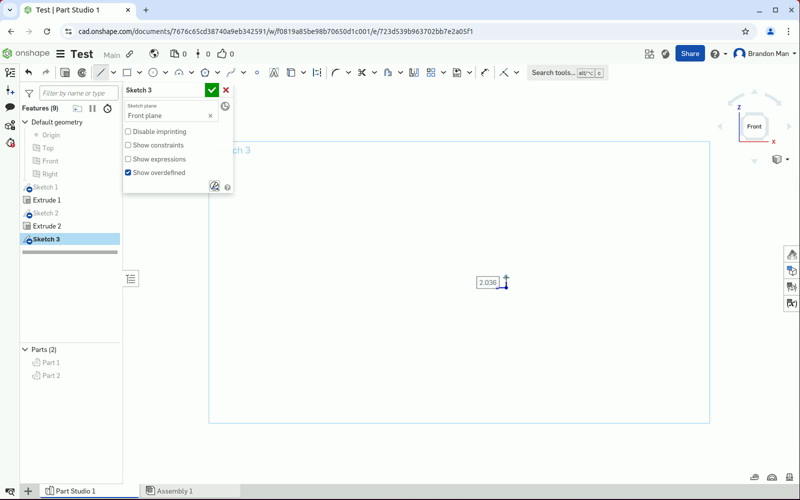
mouse_move(536, 277)
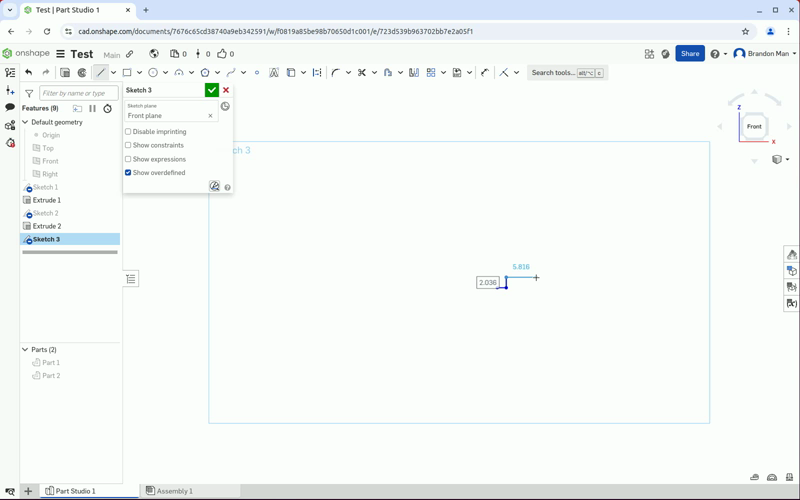
mouse_move(497, 277)
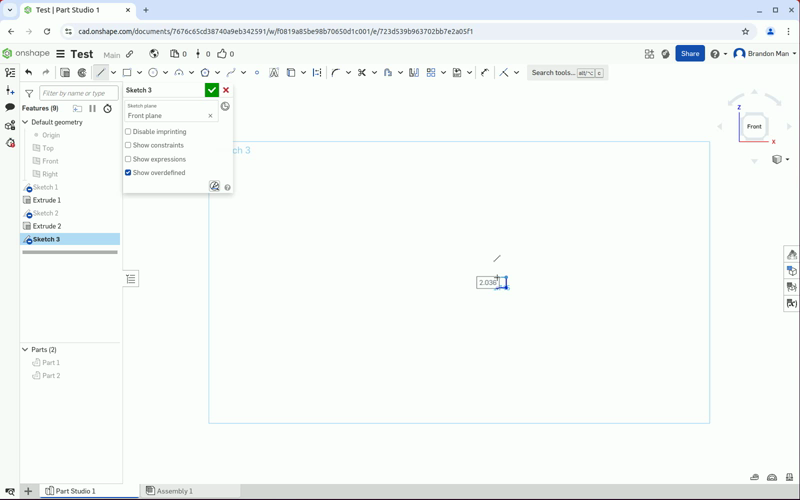
click(497, 277)
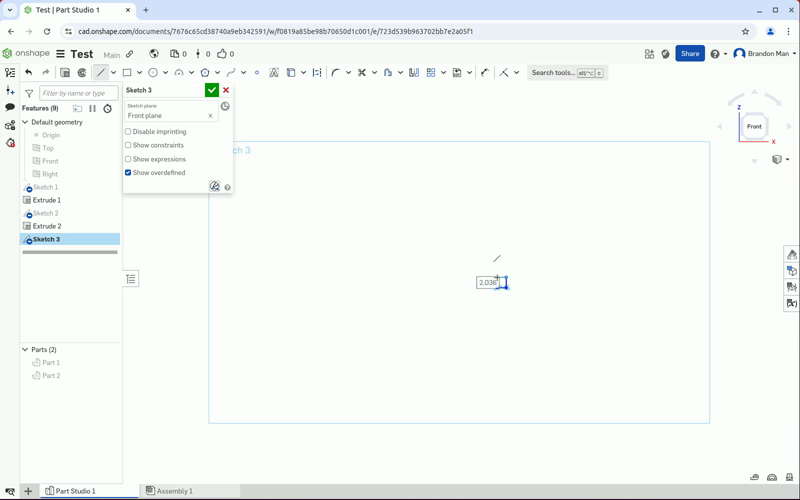
key_up(shift)
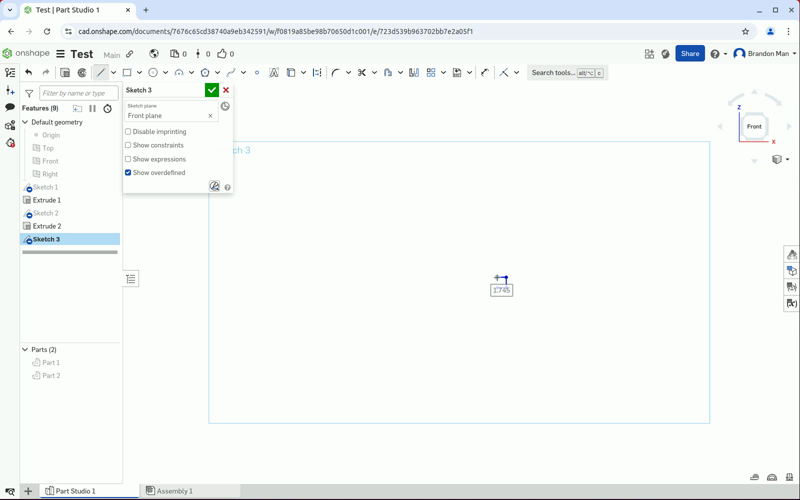
key(esc)
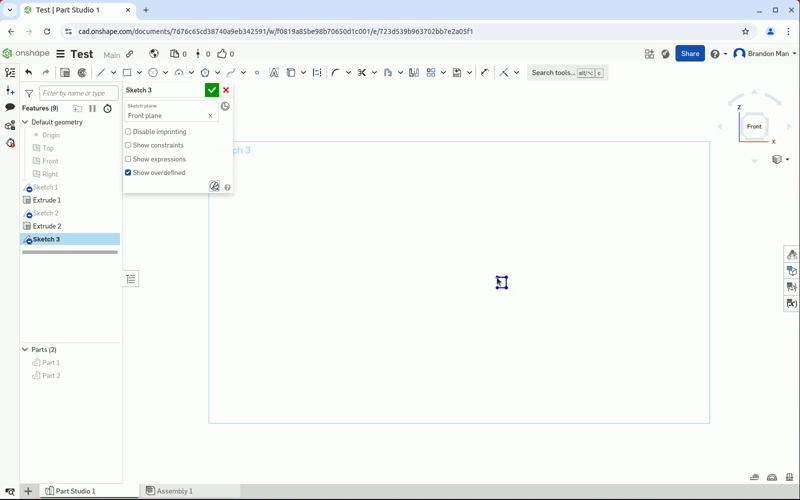
key(a)
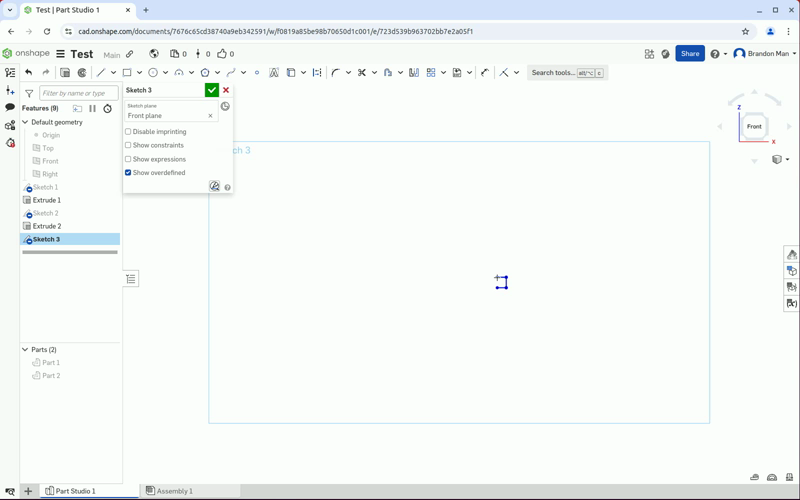
mouse_move(497, 277)
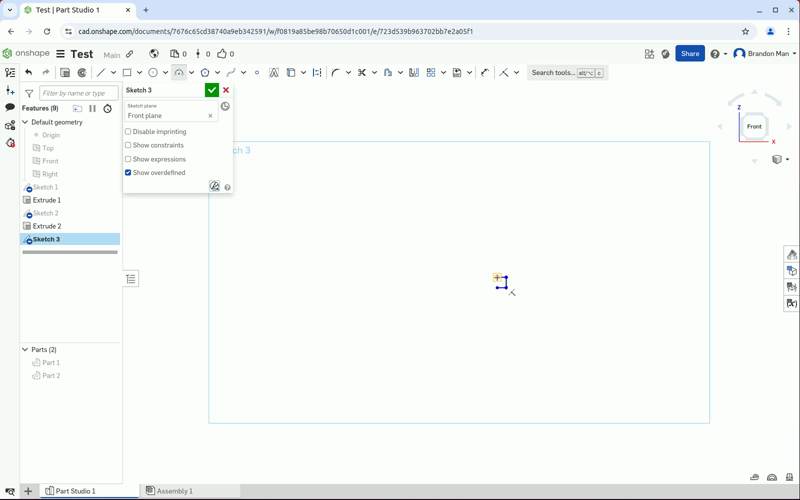
click(497, 277)
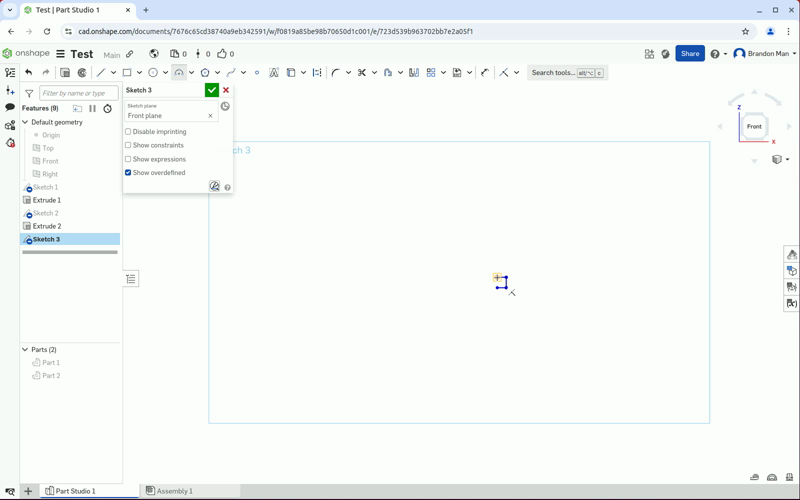
mouse_move(497, 287)
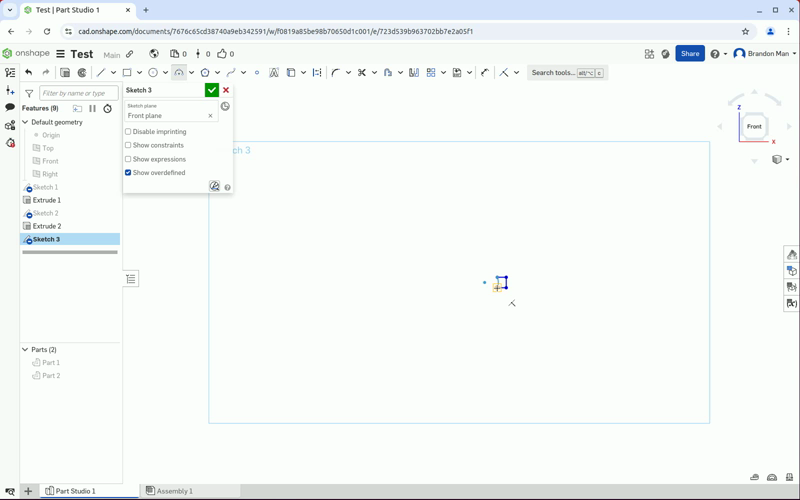
click(497, 287)
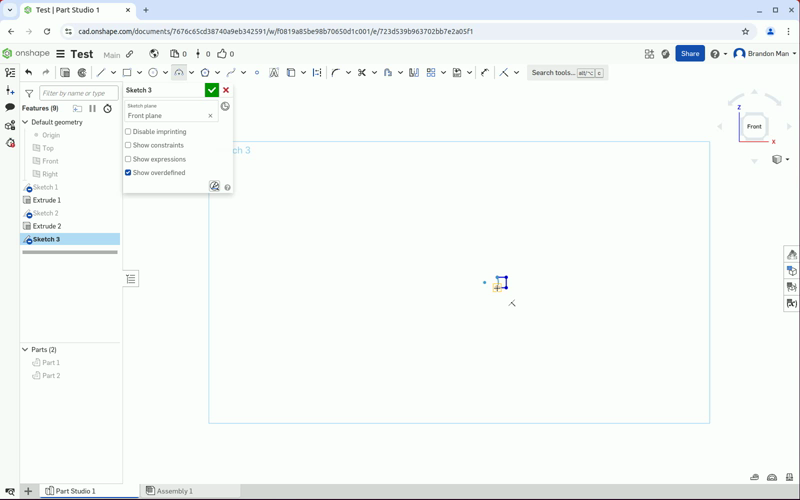
key_down(shift)
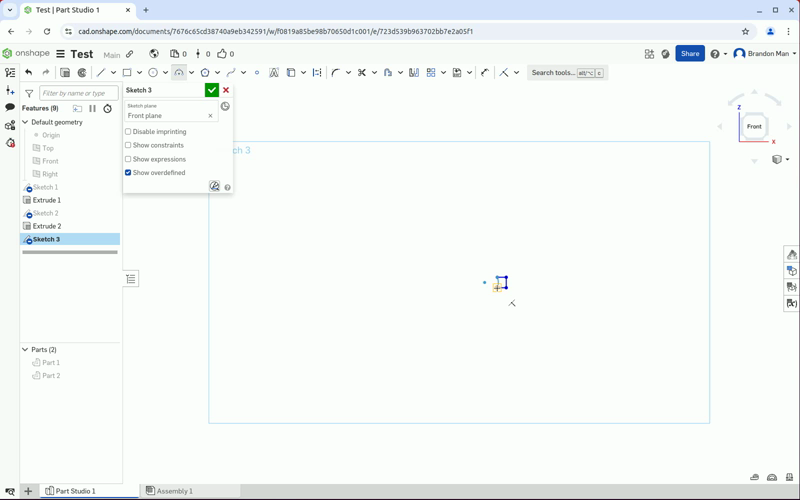
mouse_move(498, 282)
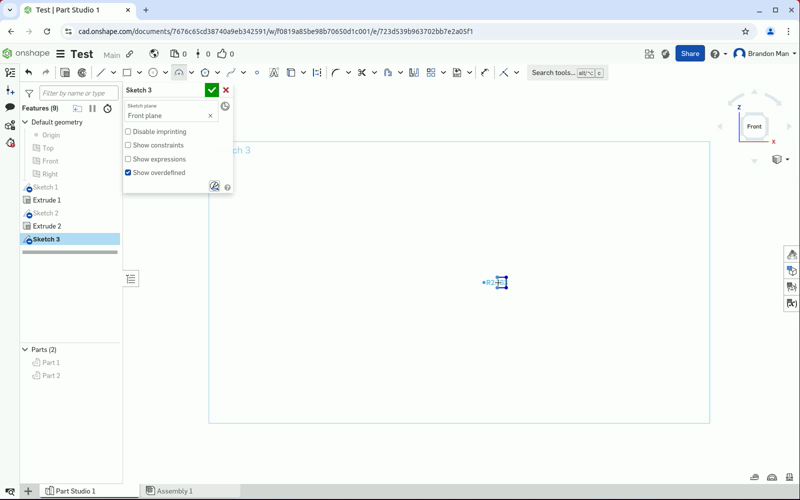
click(498, 282)
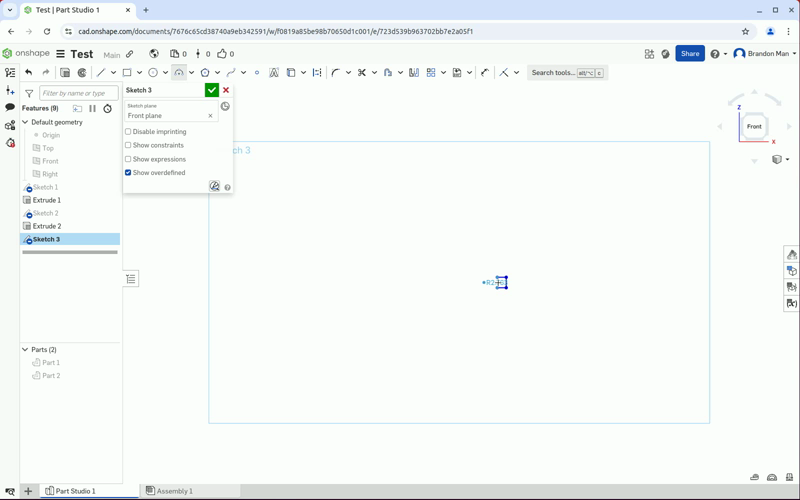
key_up(shift)
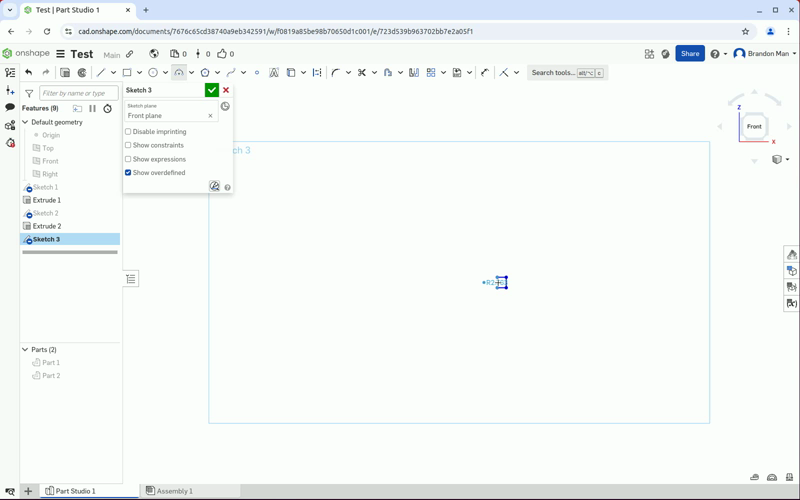
key(esc)
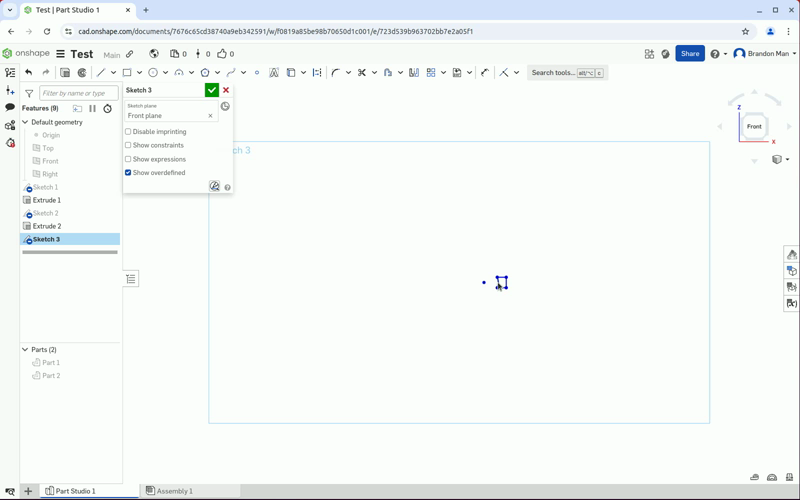
mouse_move(505, 278)
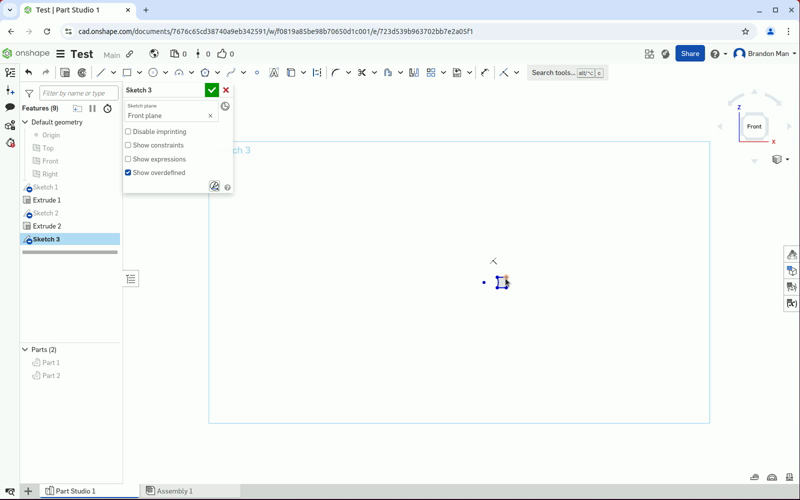
scroll(6)
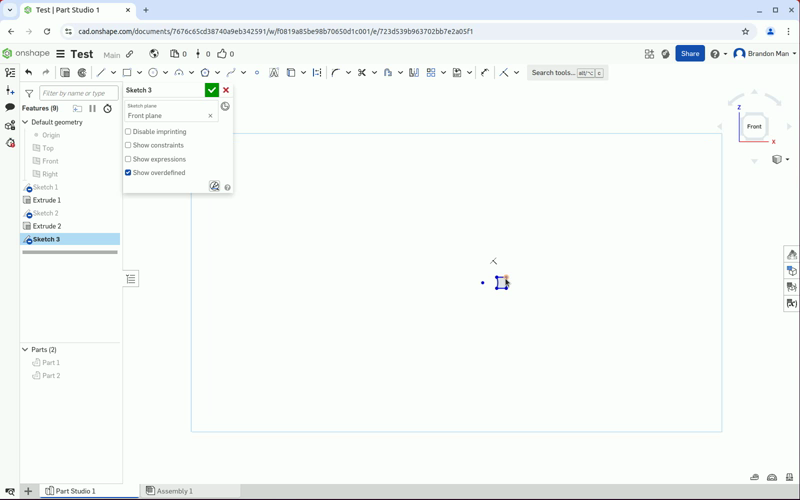
scroll(6)
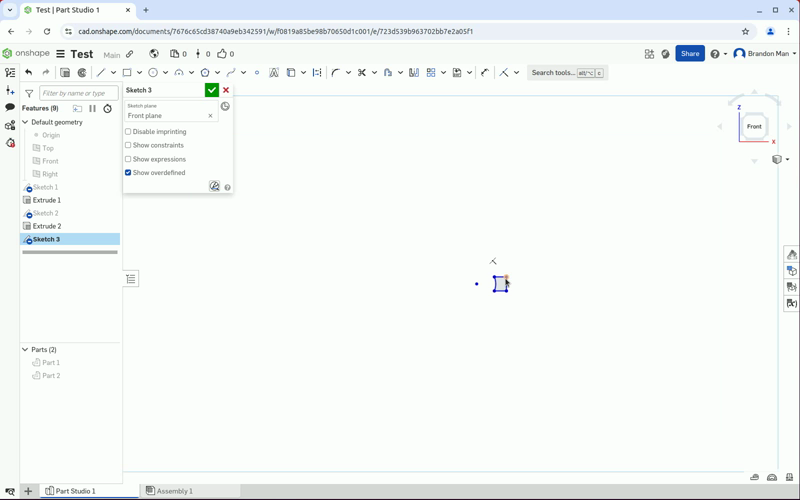
scroll(6)
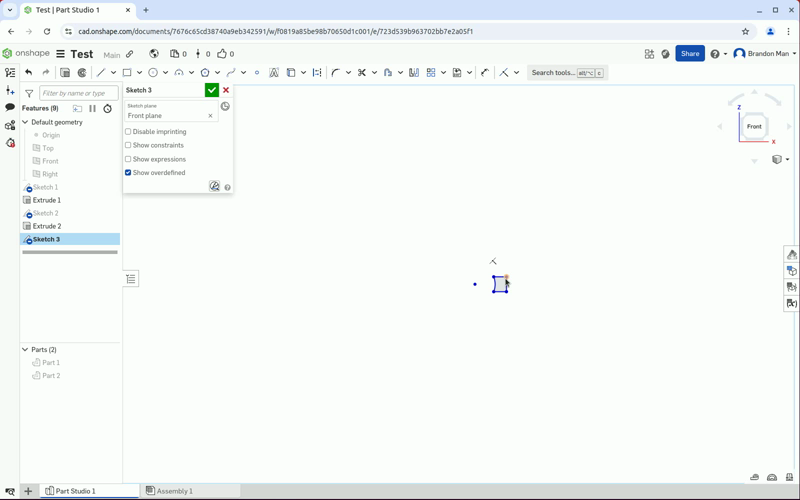
scroll(6)
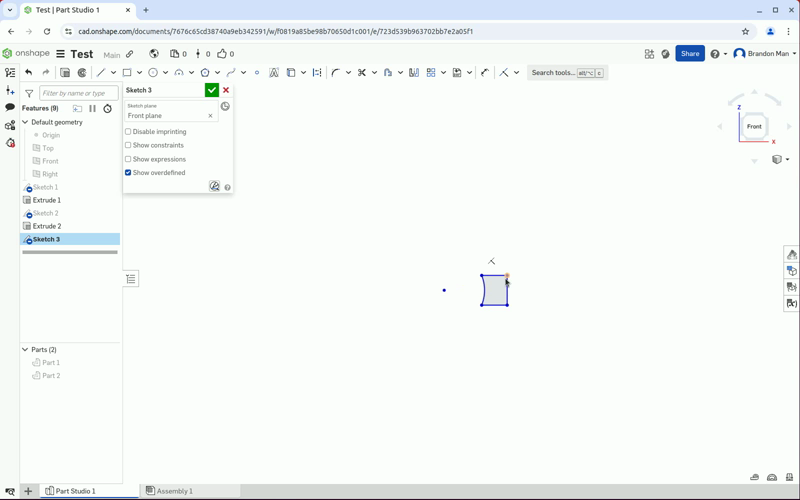
scroll(6)
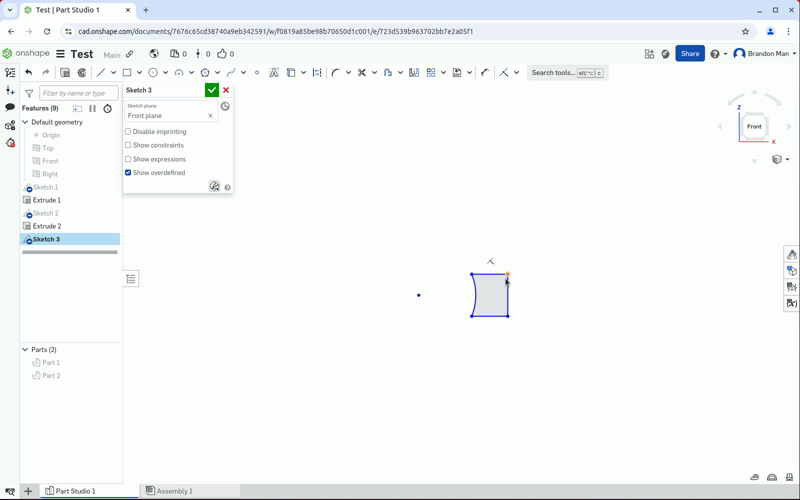
scroll(6)
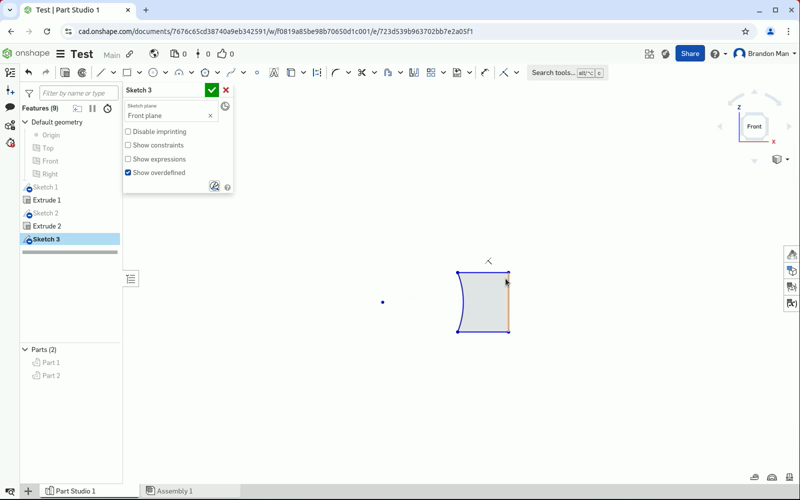
scroll(6)
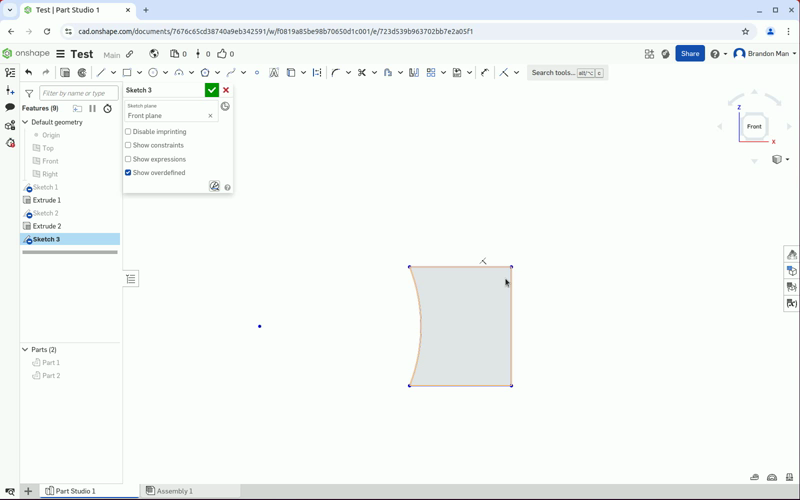
click(505, 278)
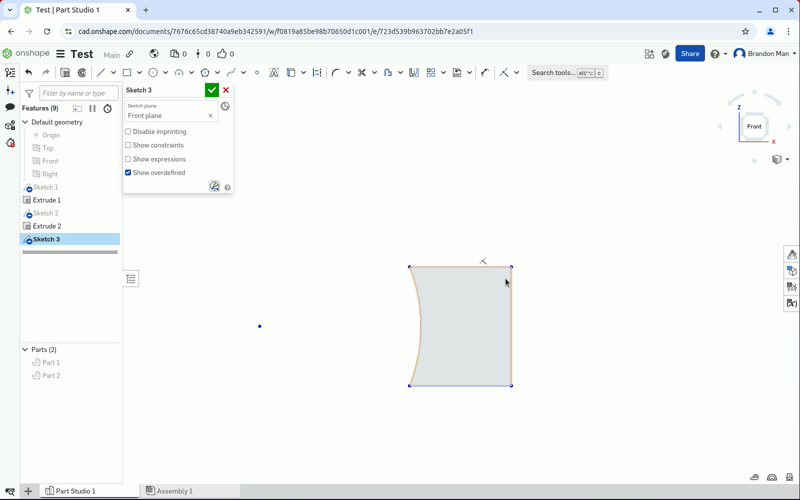
scroll(-6)
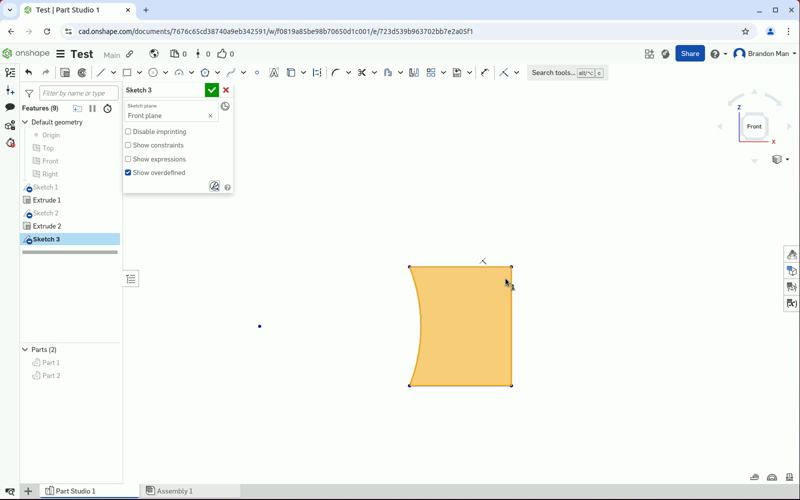
scroll(-6)
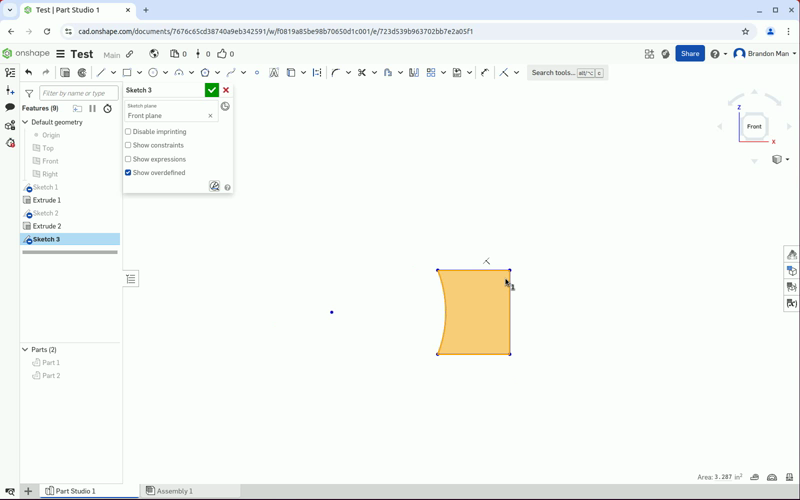
scroll(-6)
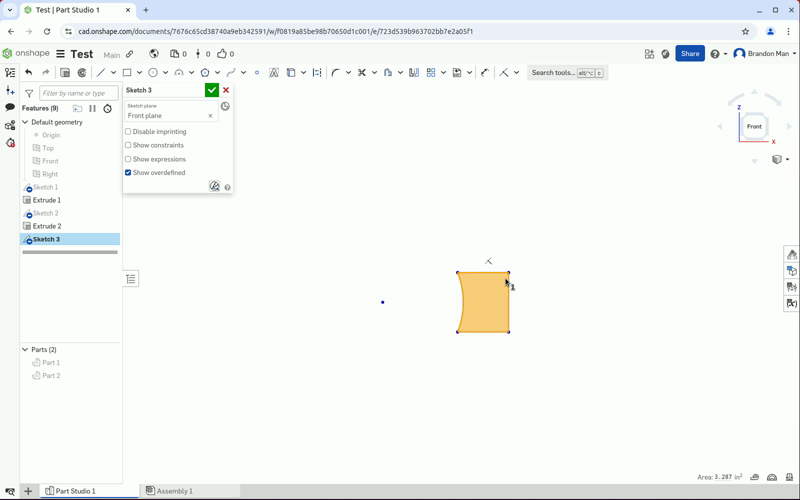
scroll(-6)
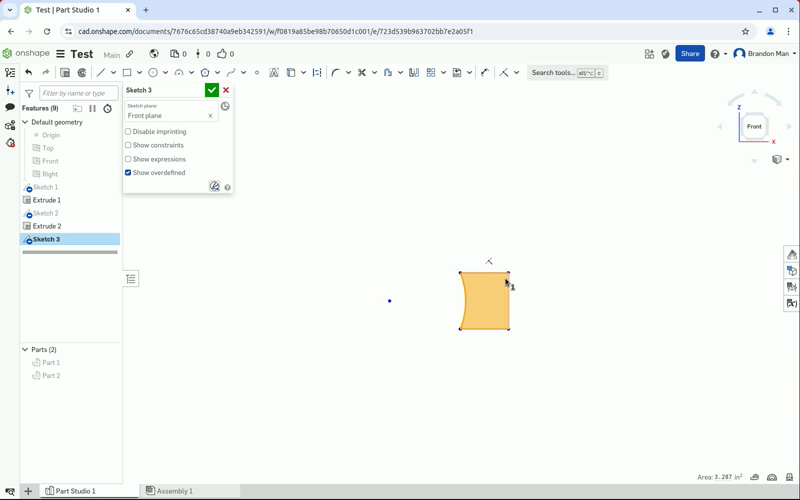
scroll(-6)
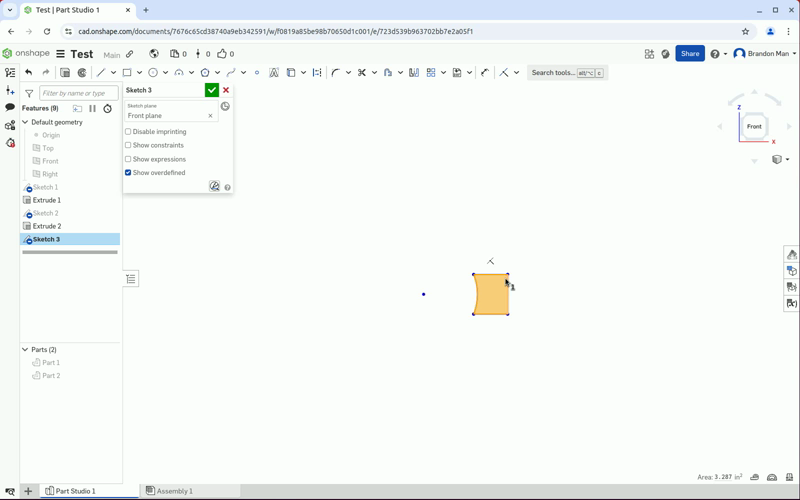
scroll(-6)
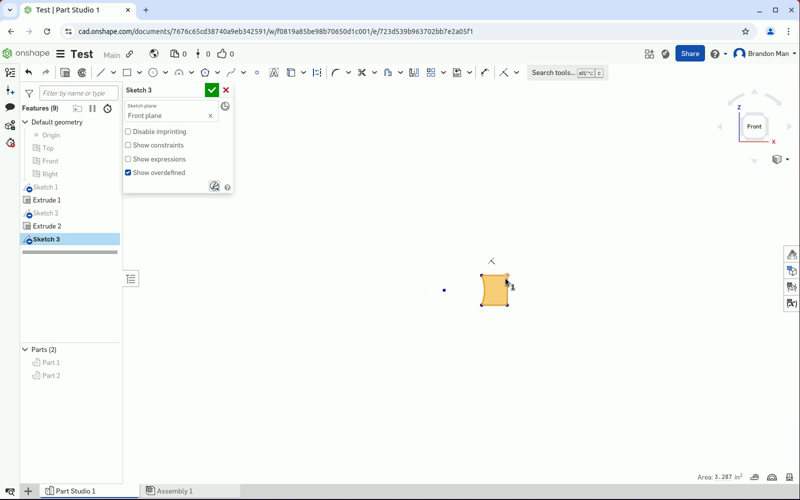
scroll(-6)
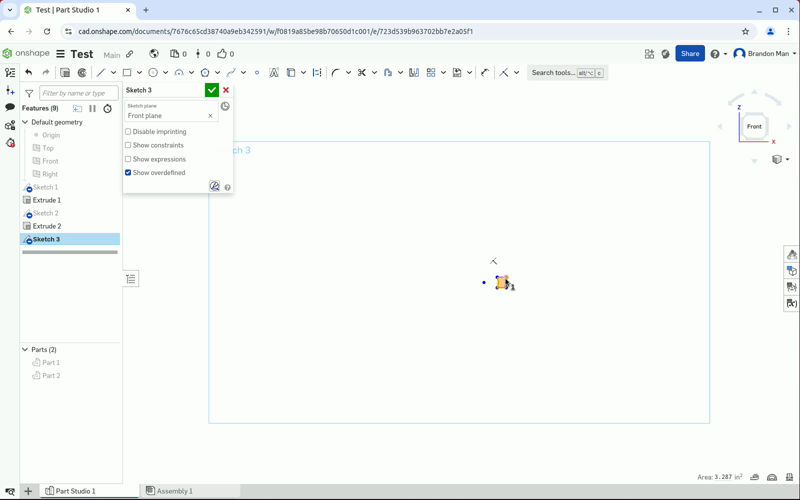
mouse_move(73, 352)
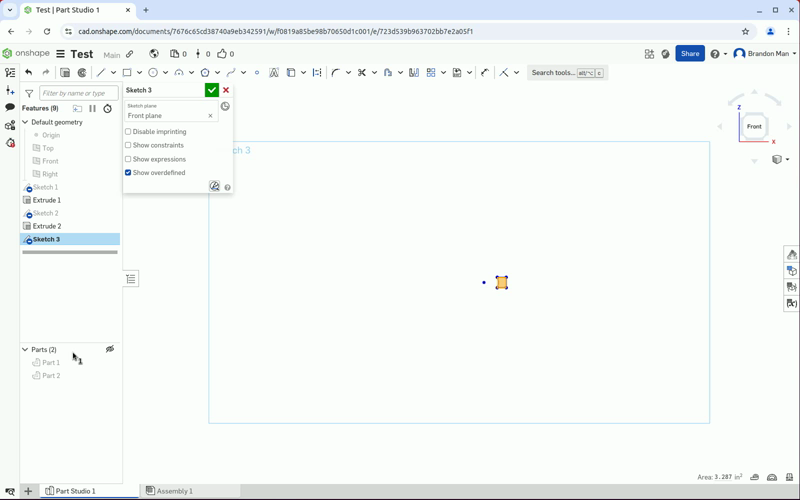
key(shift+y)
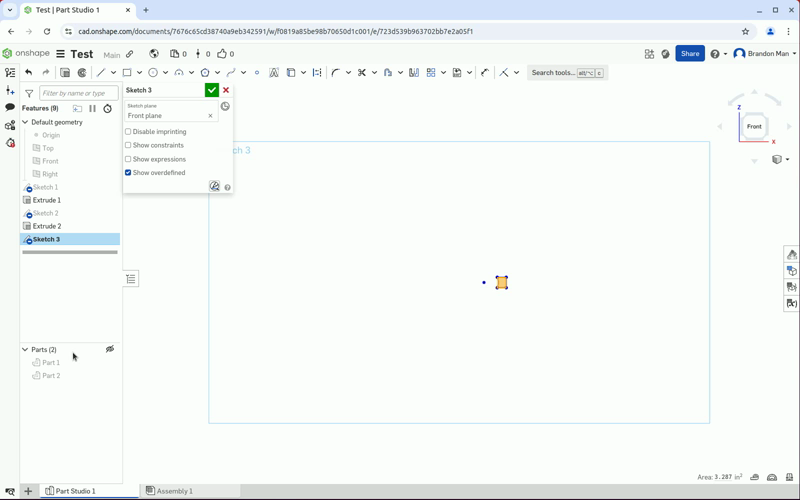
key(shift+e)
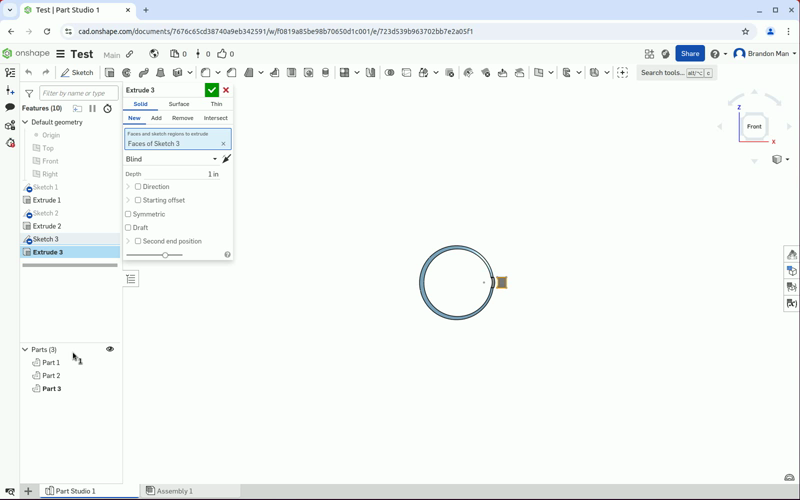
mouse_move(143, 106)
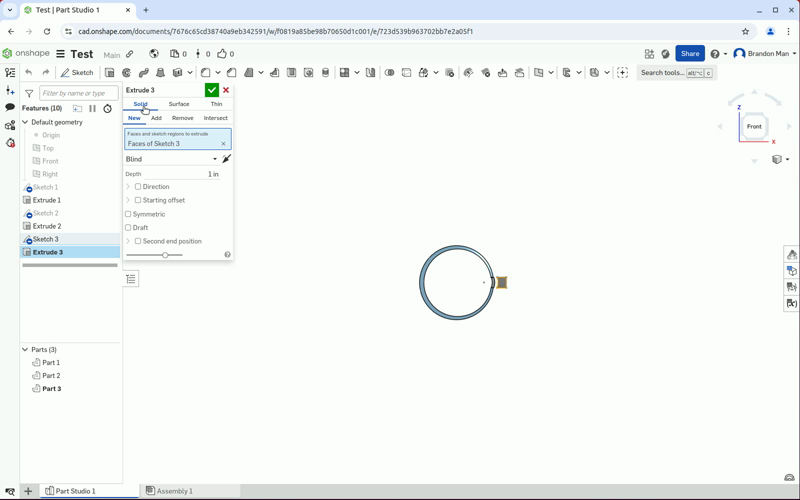
click(143, 106)
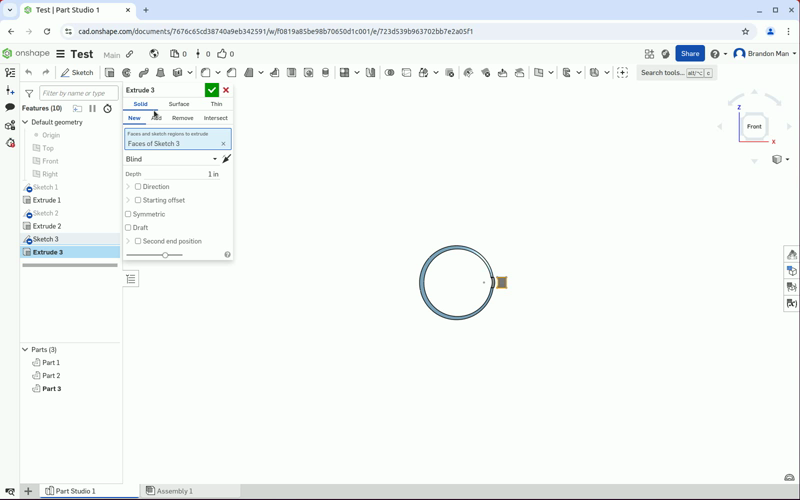
mouse_move(186, 120)
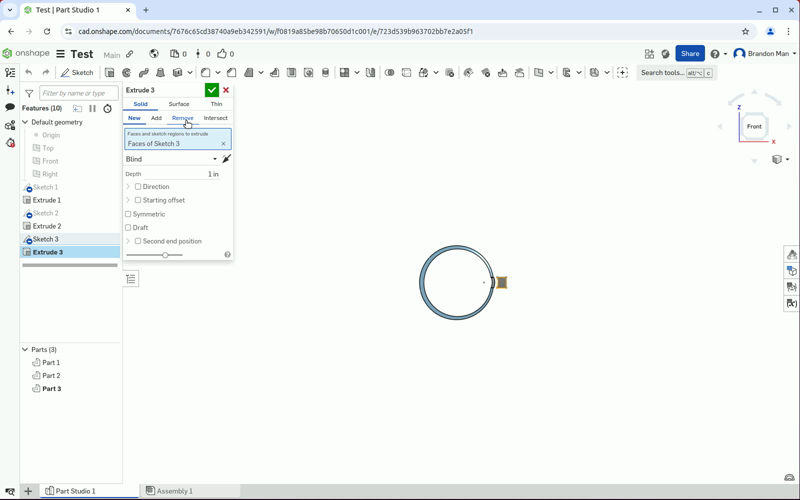
click(186, 120)
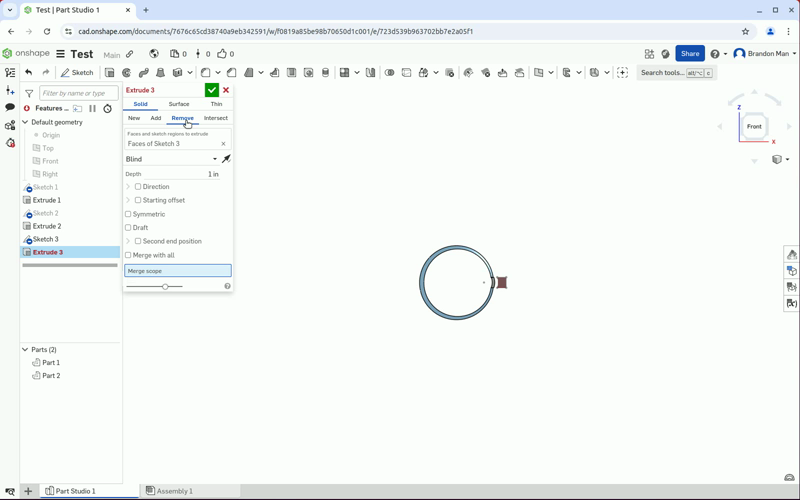
key(tab, 4)
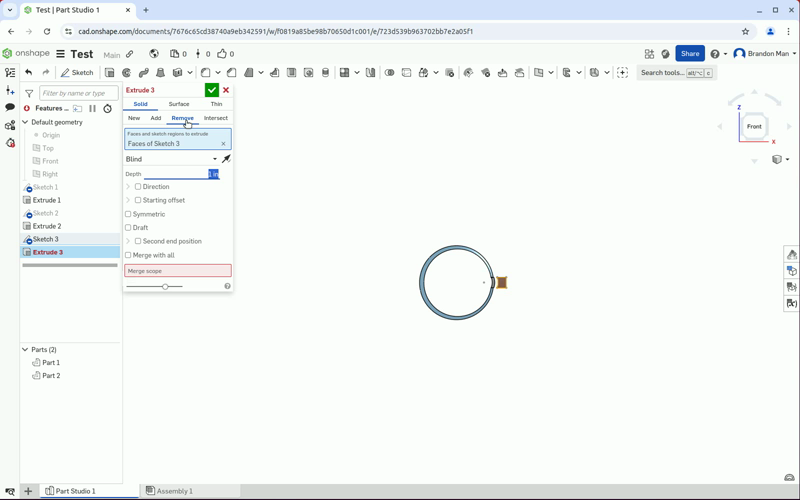
text(-23.108)
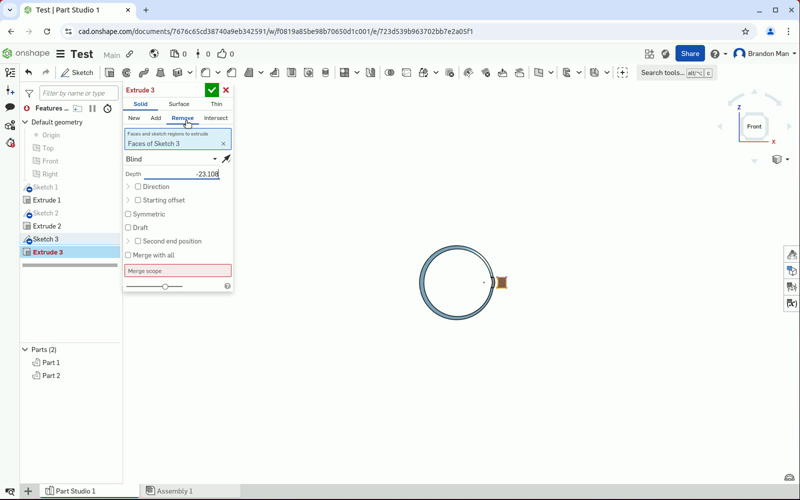
key(tab, 6)
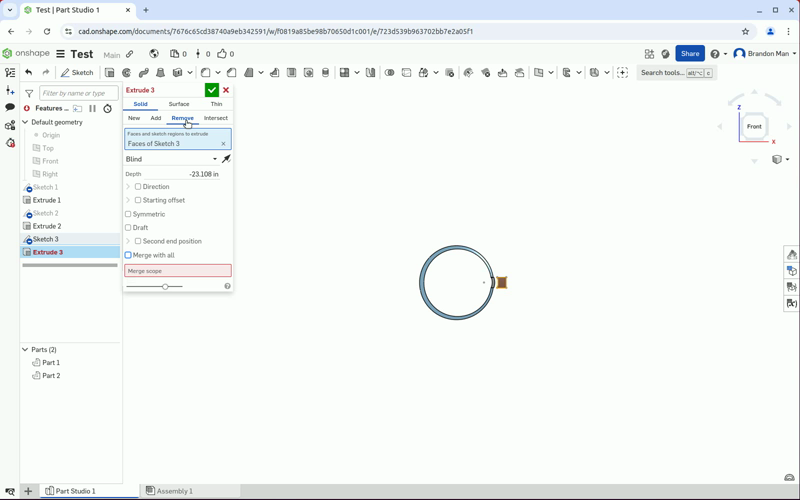
key(space)
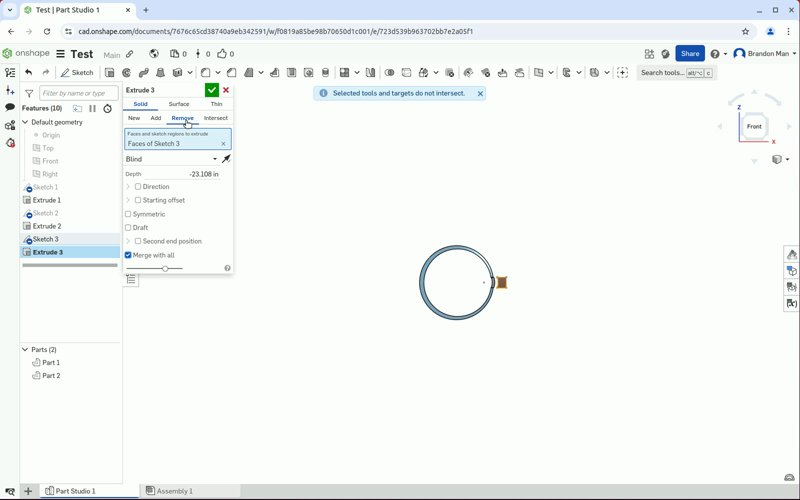
key(enter)
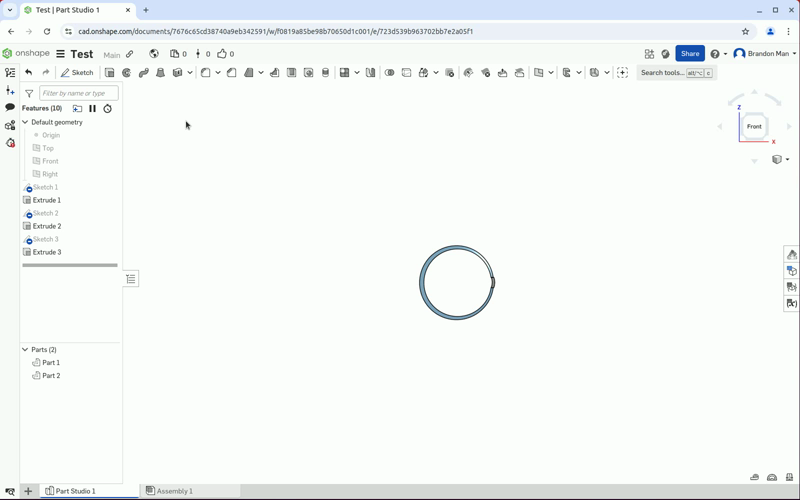
key(shift+h)
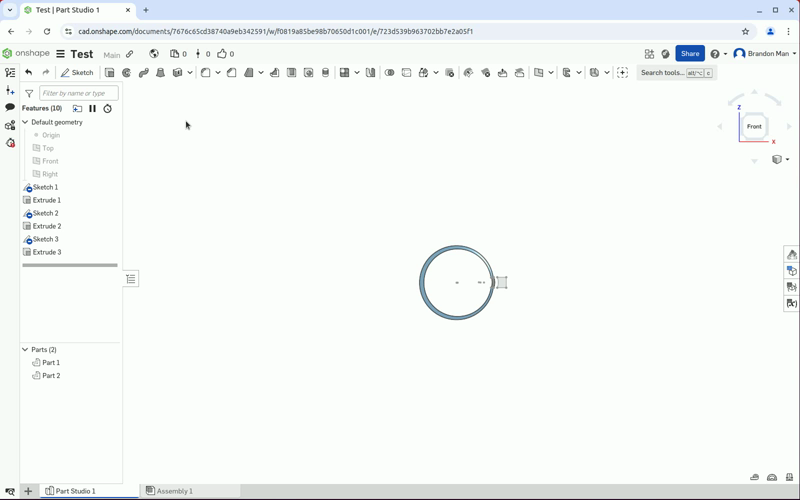
key(shift+h)
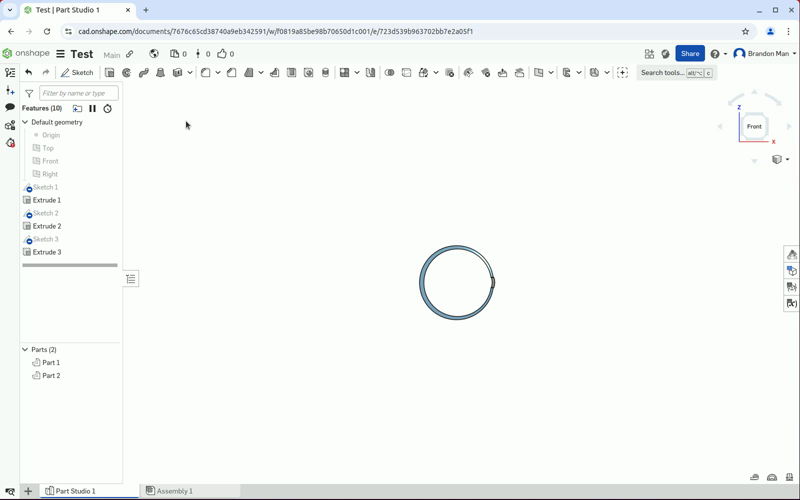
mouse_move(73, 189)
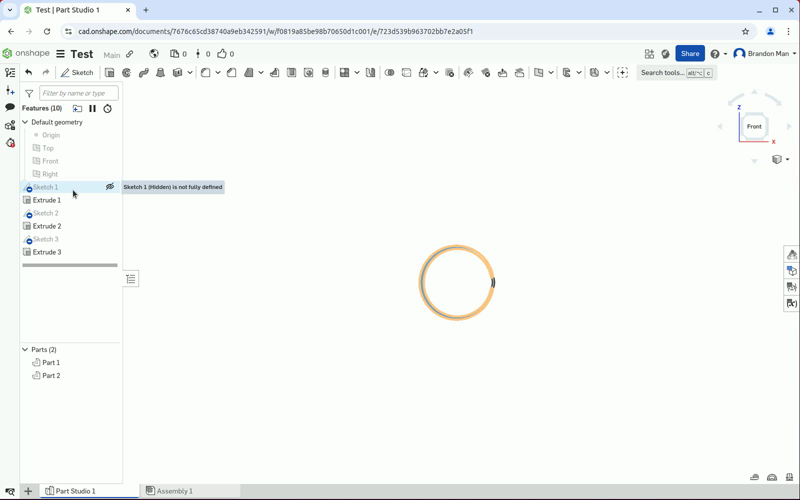
click(73, 189)
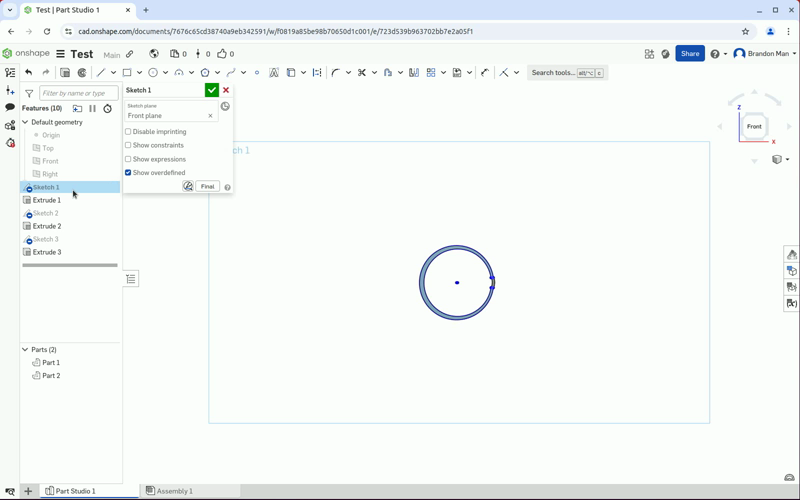
mouse_move(229, 92)
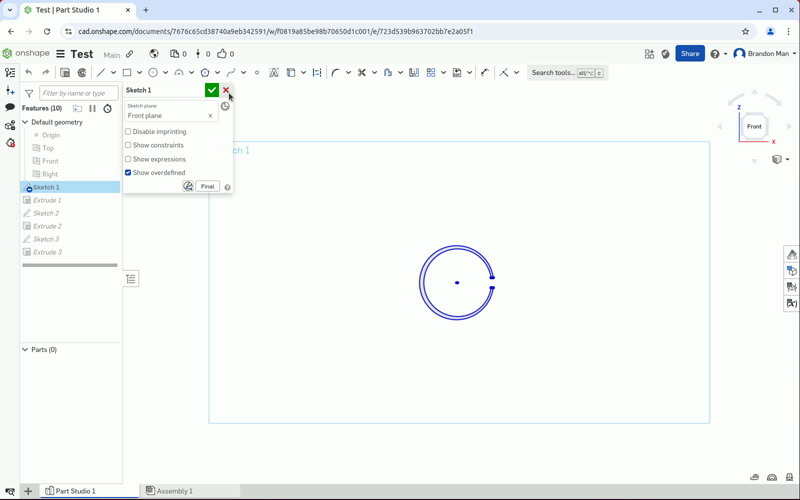
click(229, 92)
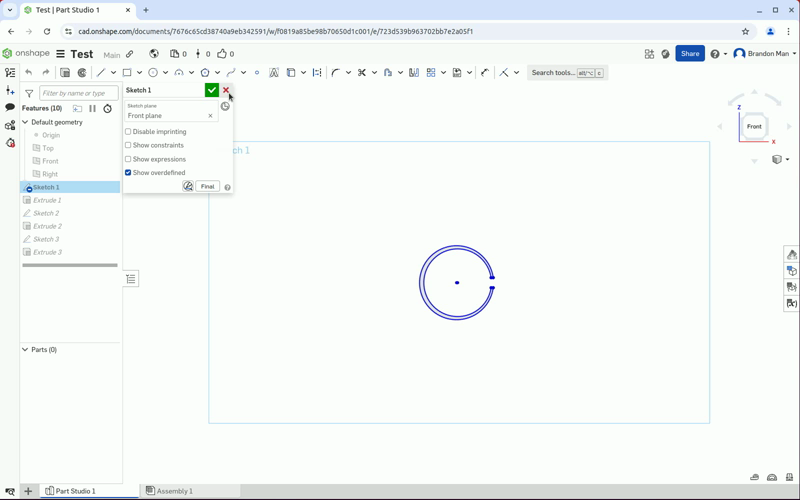
key(shift+s)
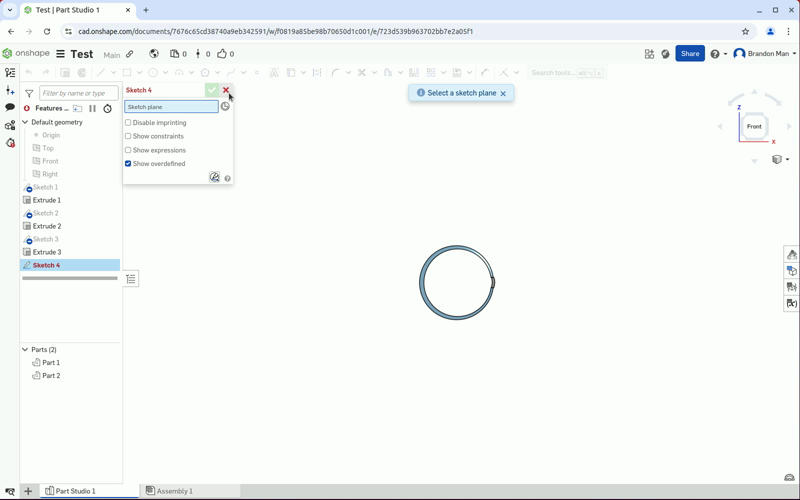
mouse_move(73, 163)
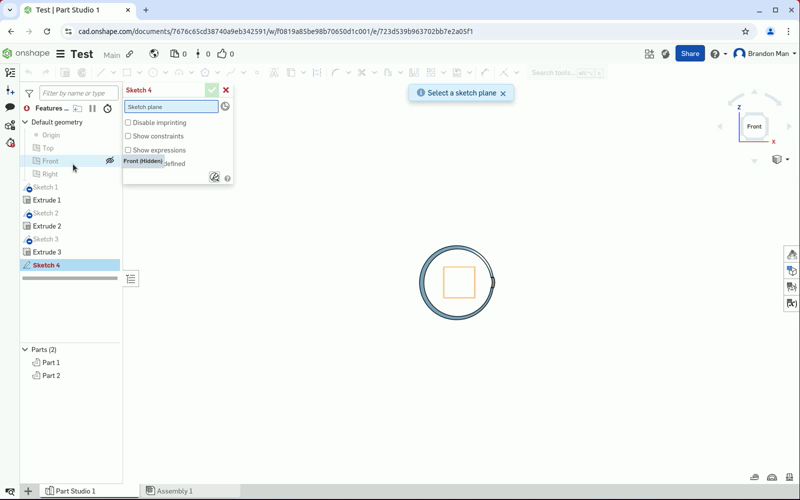
click(73, 163)
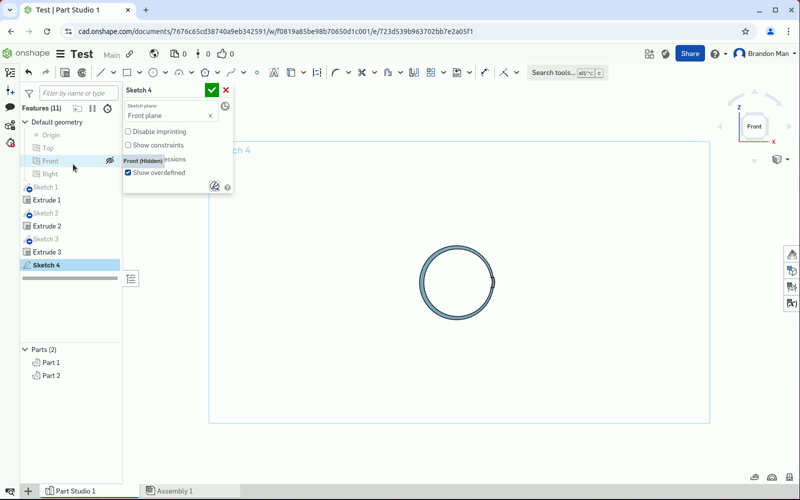
mouse_move(73, 352)
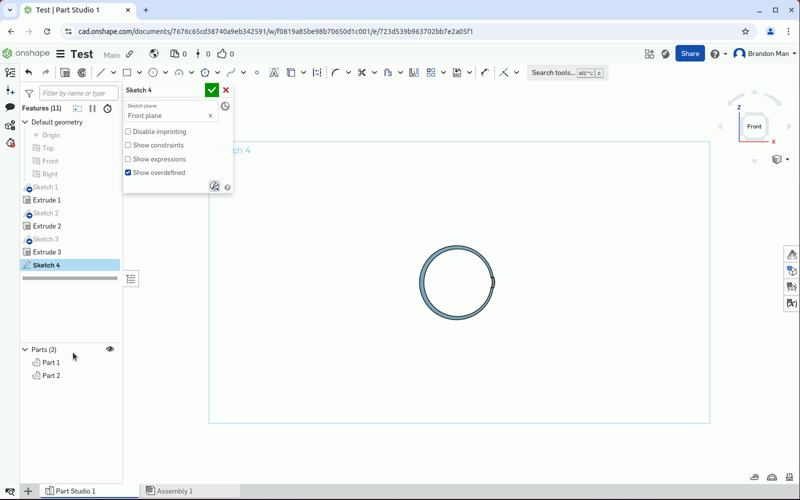
key(y)
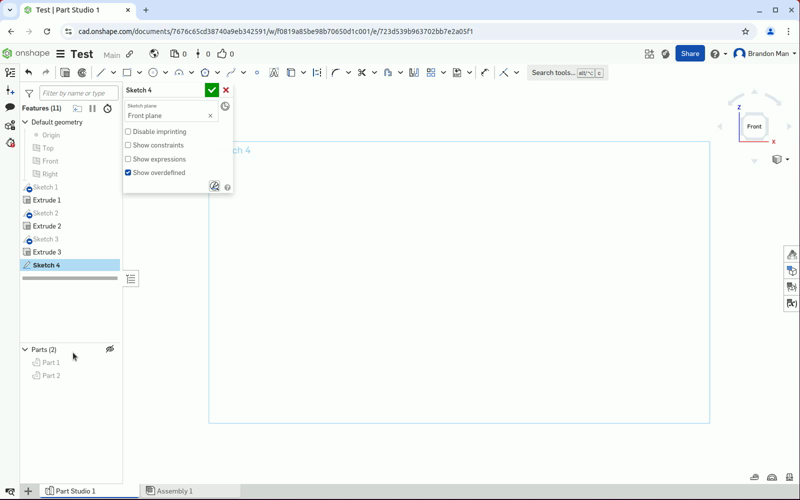
key(l)
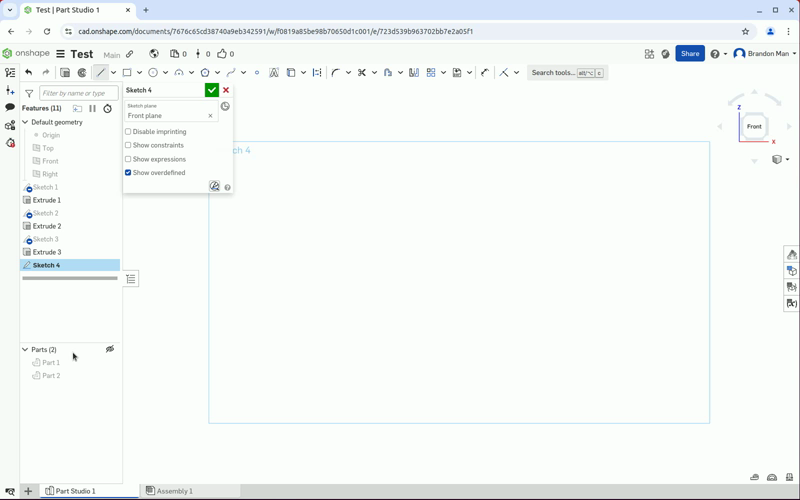
key_down(shift)
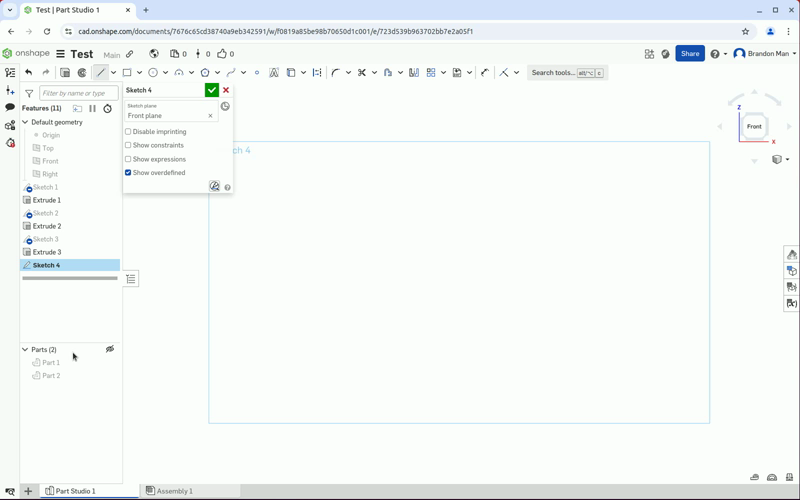
mouse_move(493, 287)
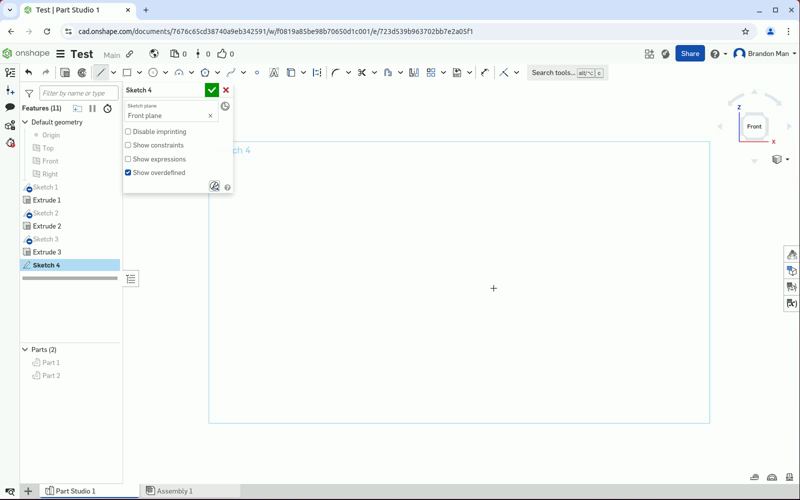
click(493, 287)
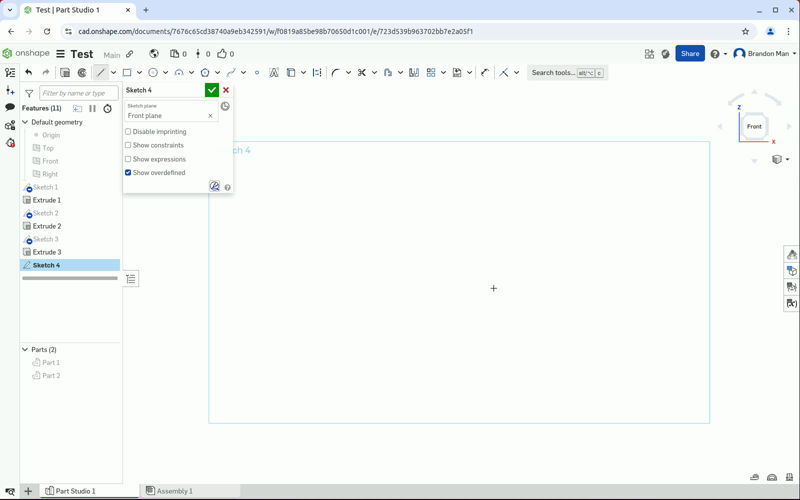
key_up(shift)
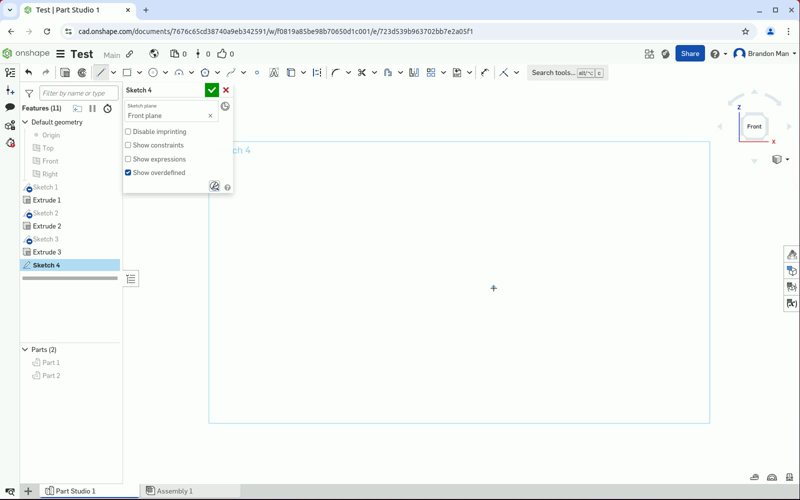
key_down(shift)
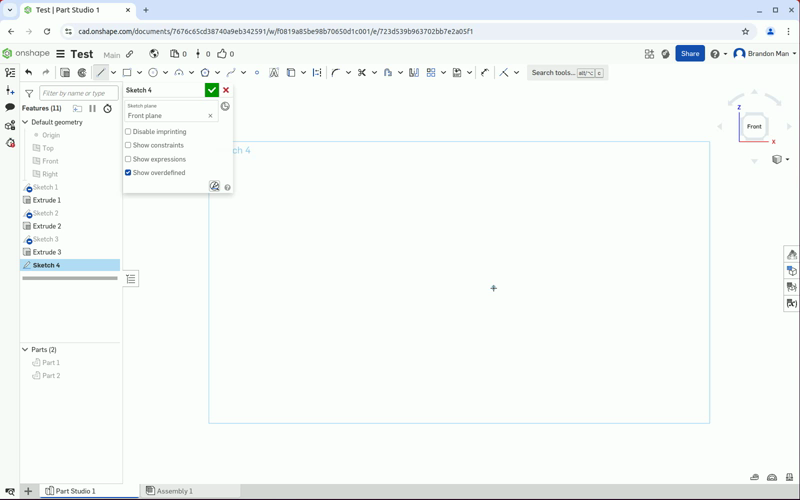
mouse_move(523, 287)
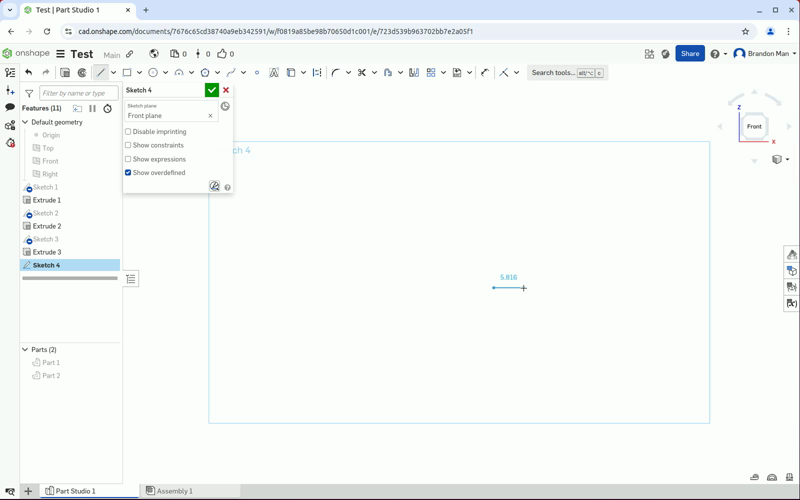
mouse_move(498, 287)
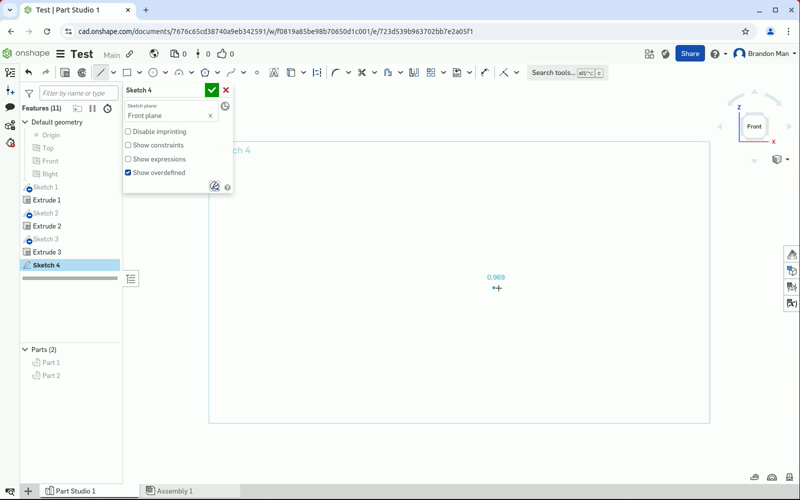
scroll(6)
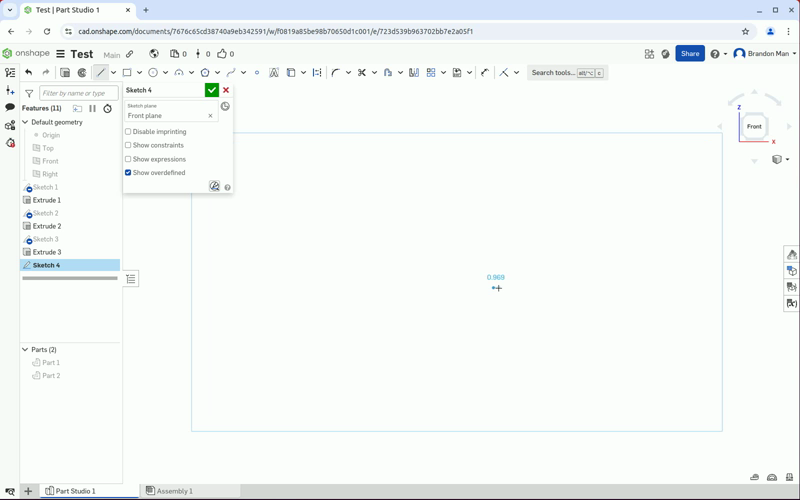
scroll(6)
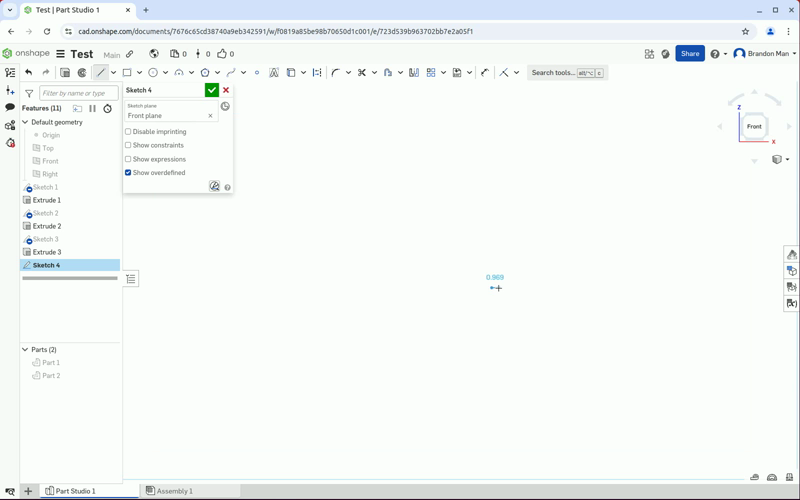
scroll(6)
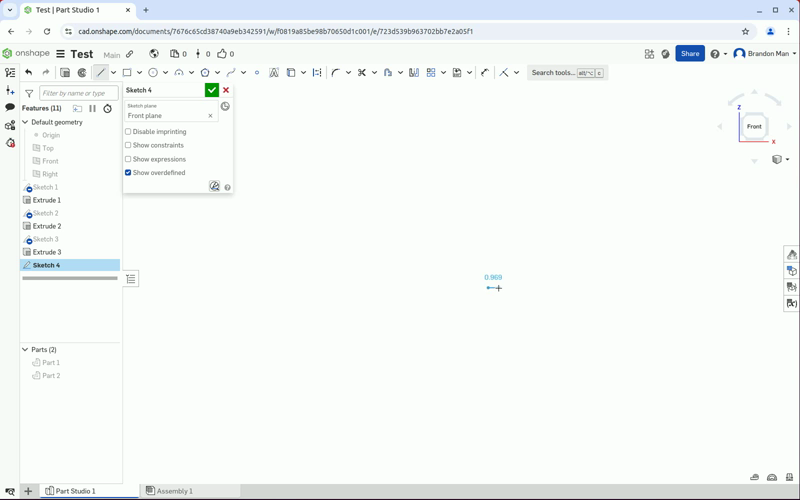
scroll(6)
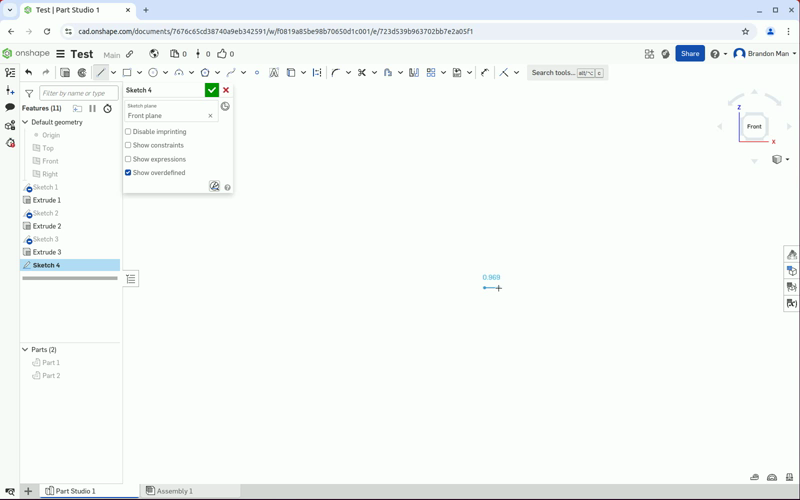
scroll(6)
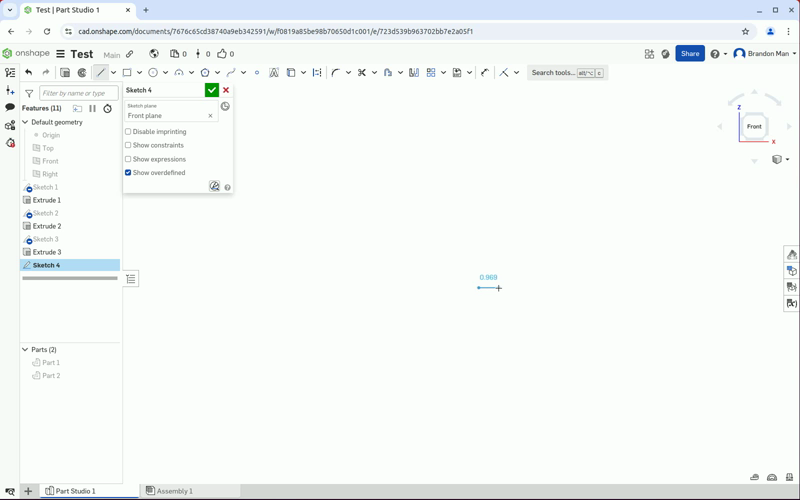
scroll(6)
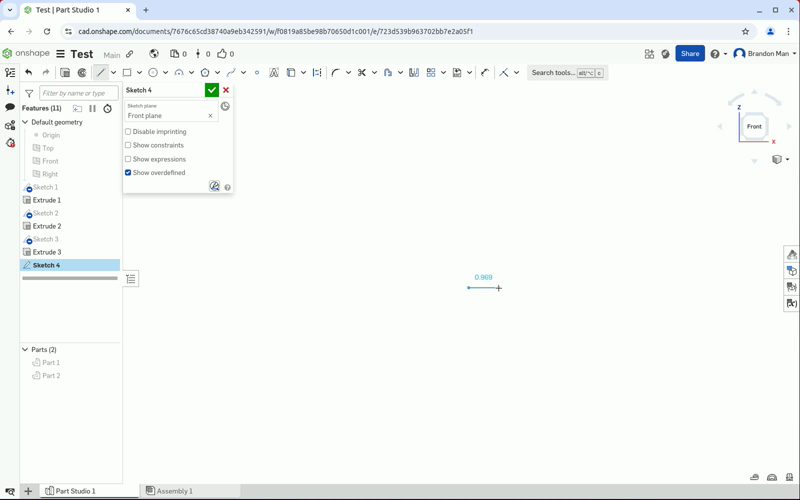
scroll(6)
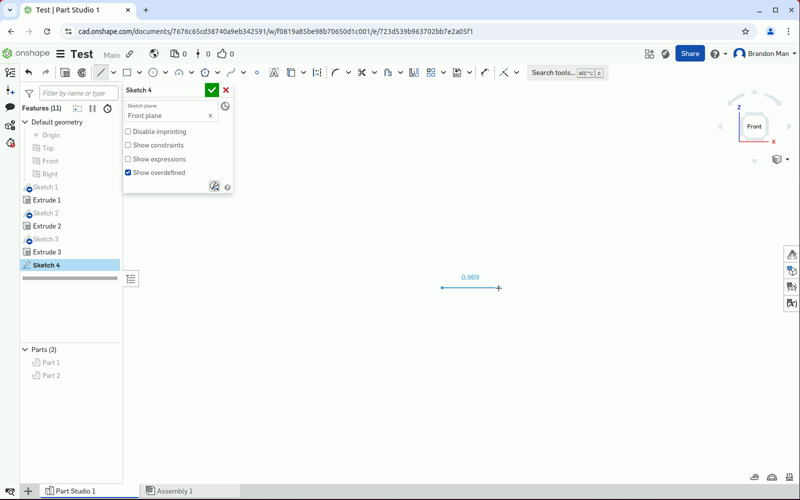
click(498, 287)
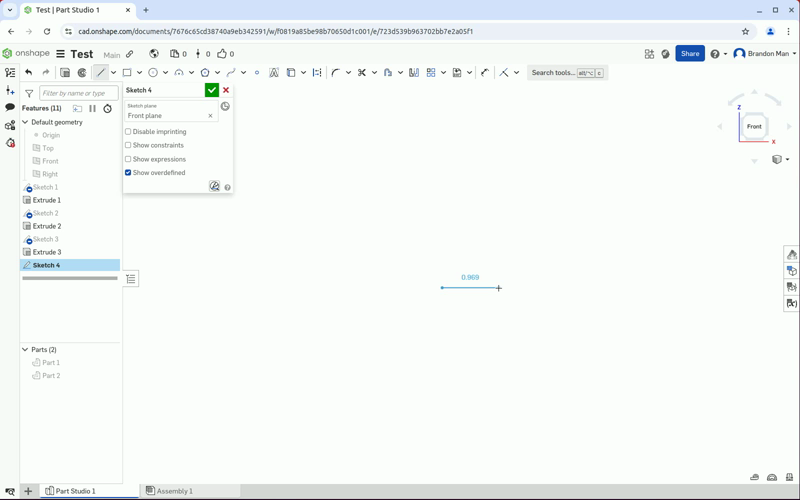
scroll(-6)
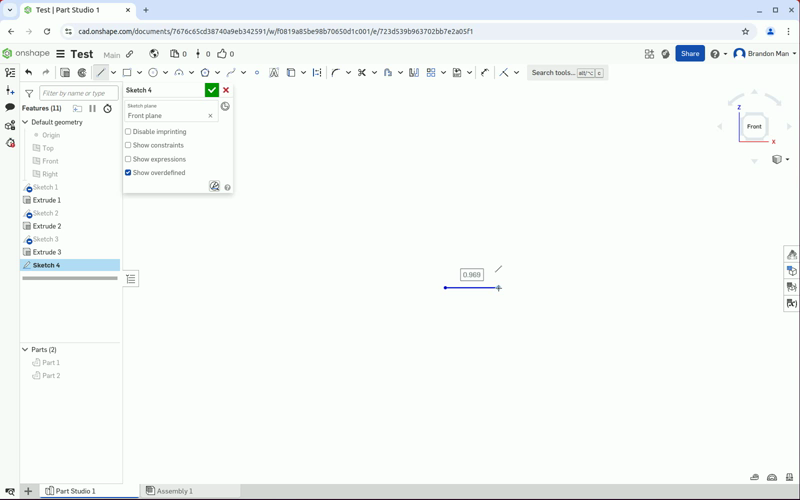
scroll(-6)
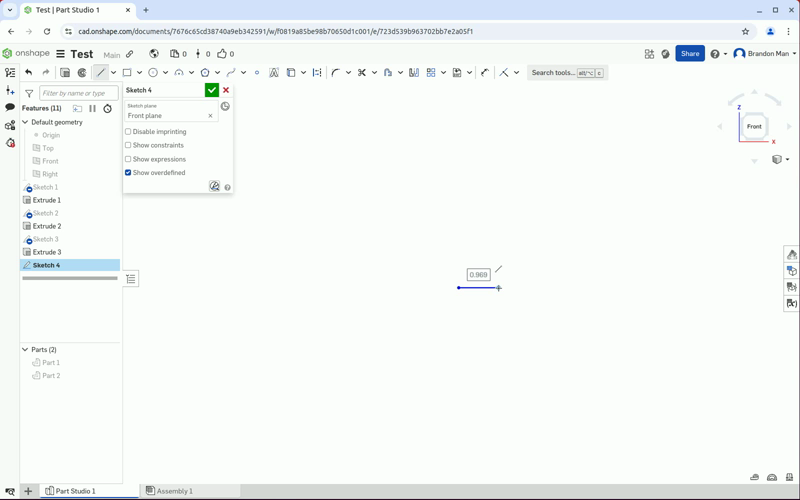
scroll(-6)
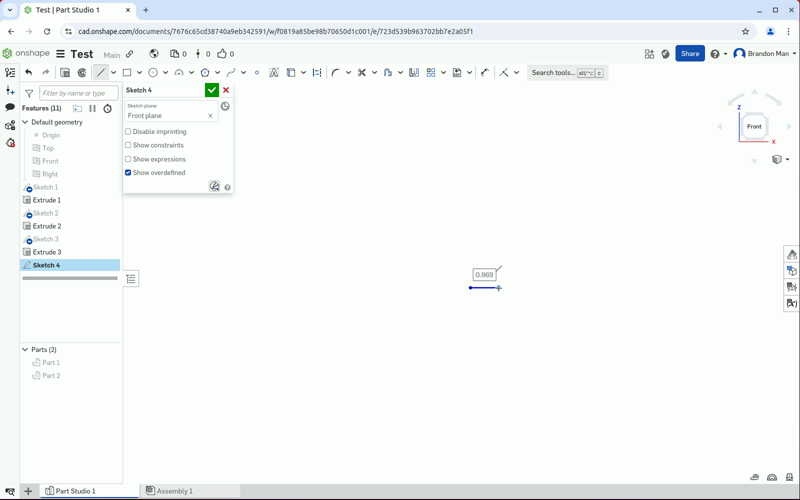
scroll(-6)
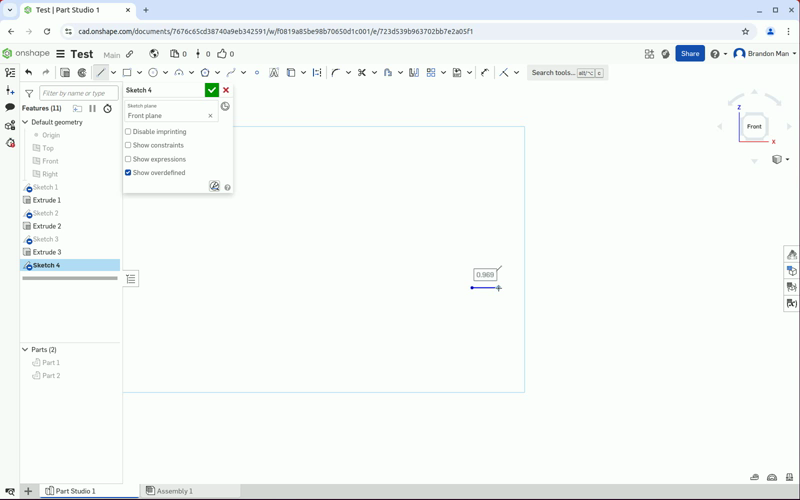
scroll(-6)
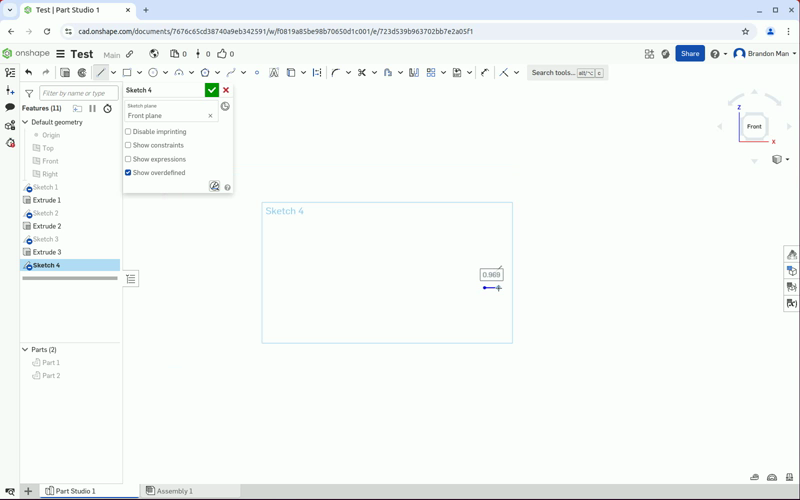
scroll(-6)
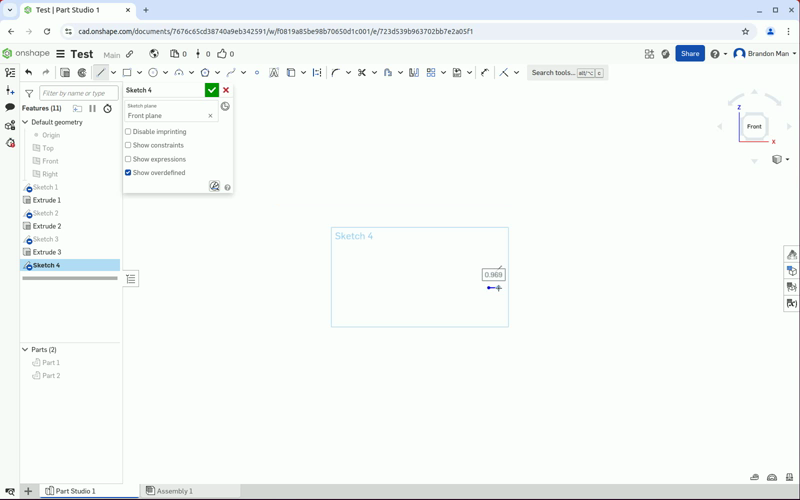
scroll(-6)
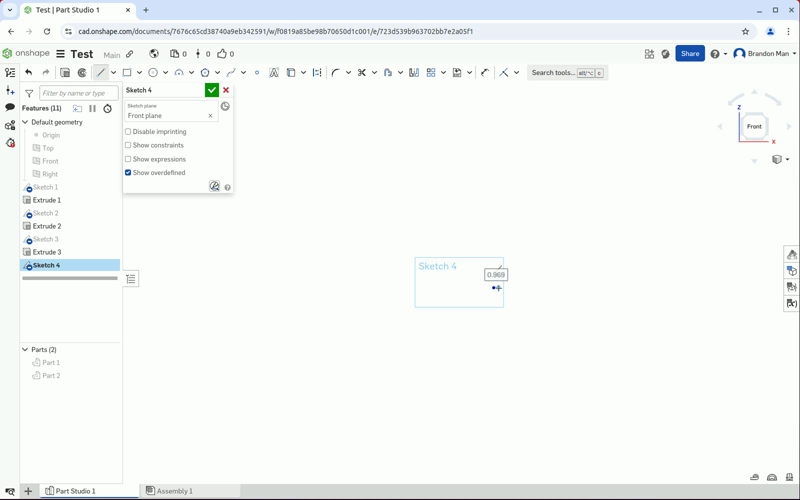
key_up(shift)
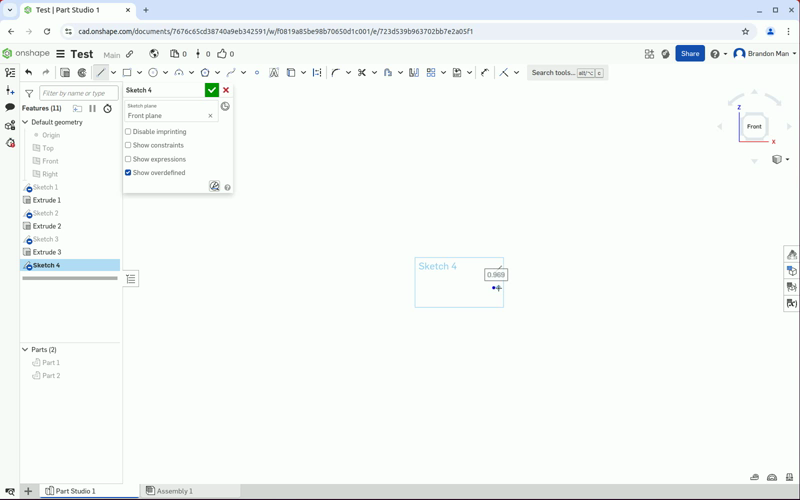
key(esc)
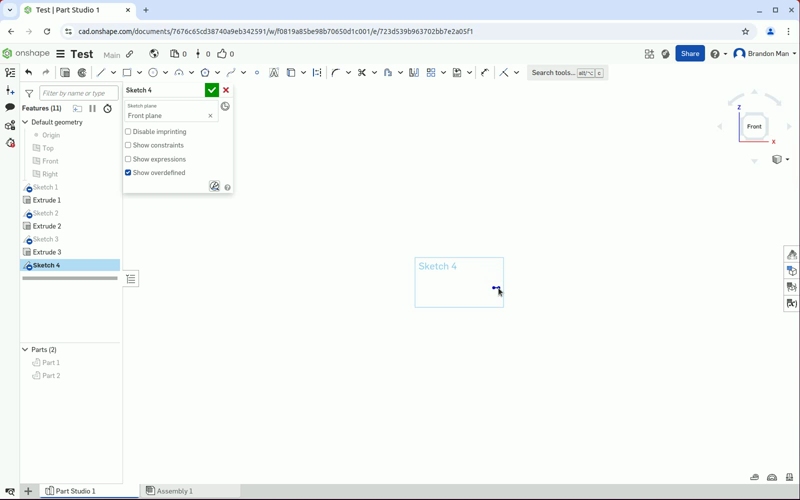
key(a)
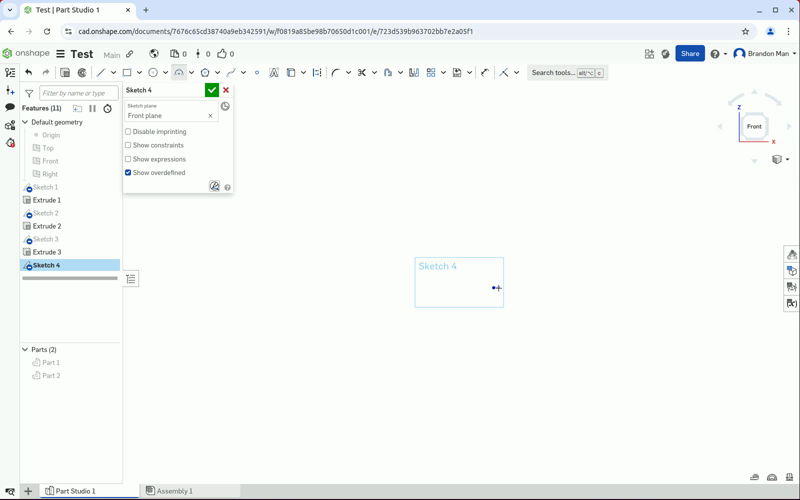
mouse_move(498, 287)
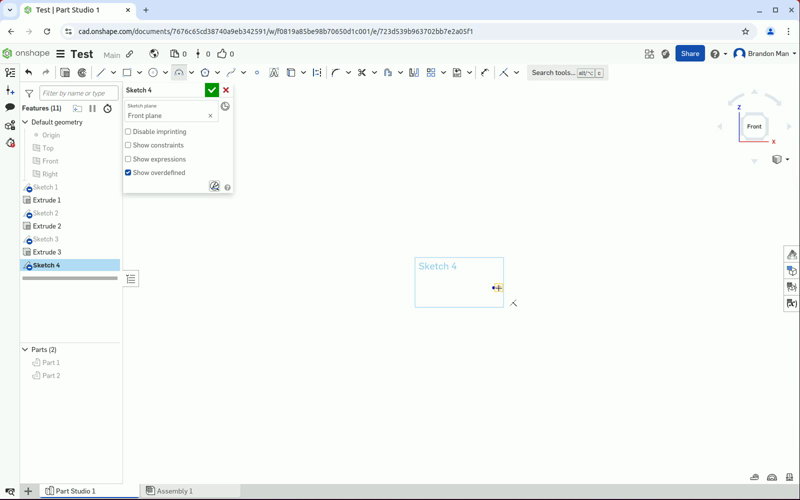
click(498, 287)
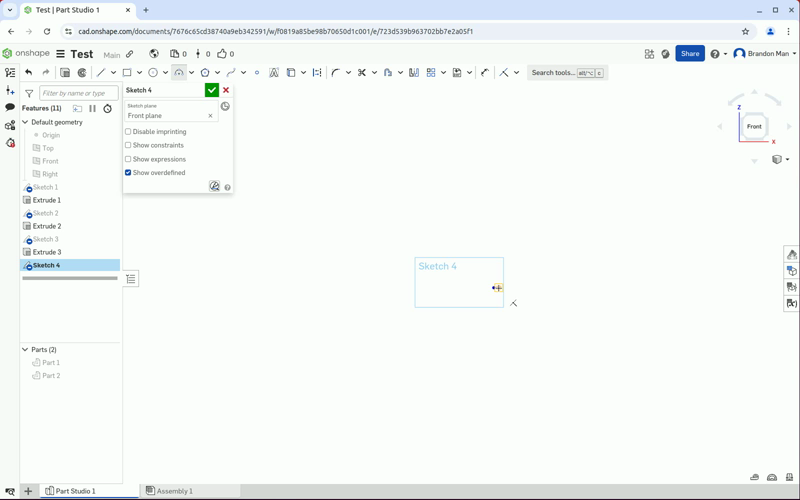
key_down(shift)
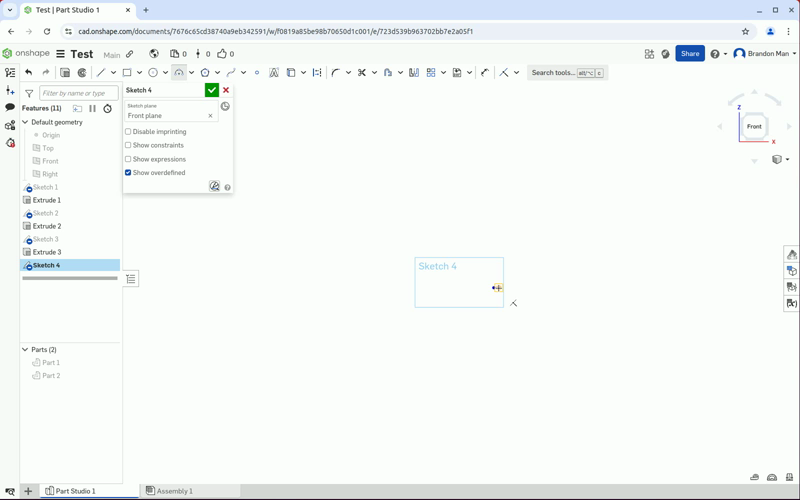
mouse_move(498, 277)
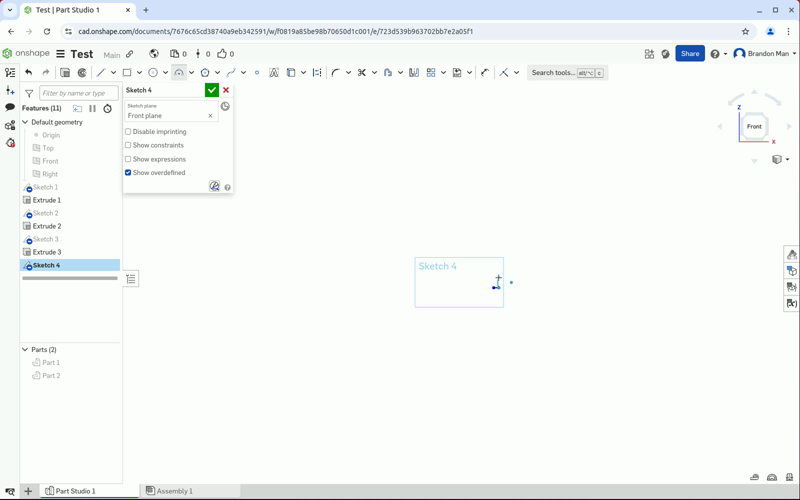
click(498, 277)
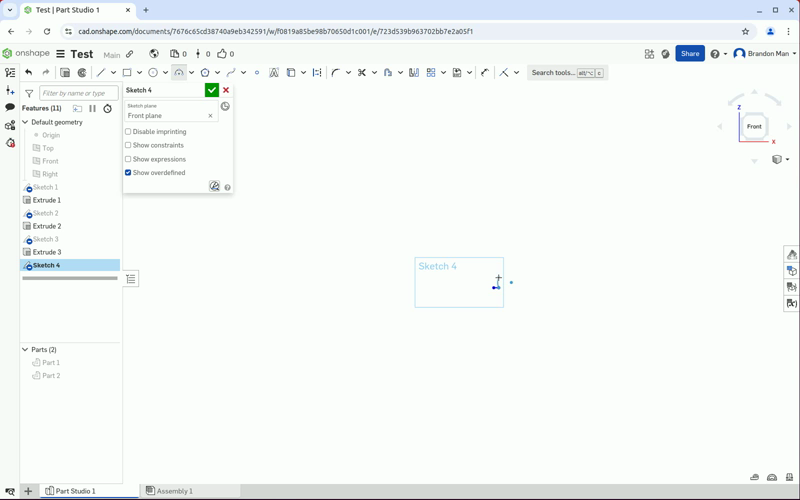
mouse_move(499, 282)
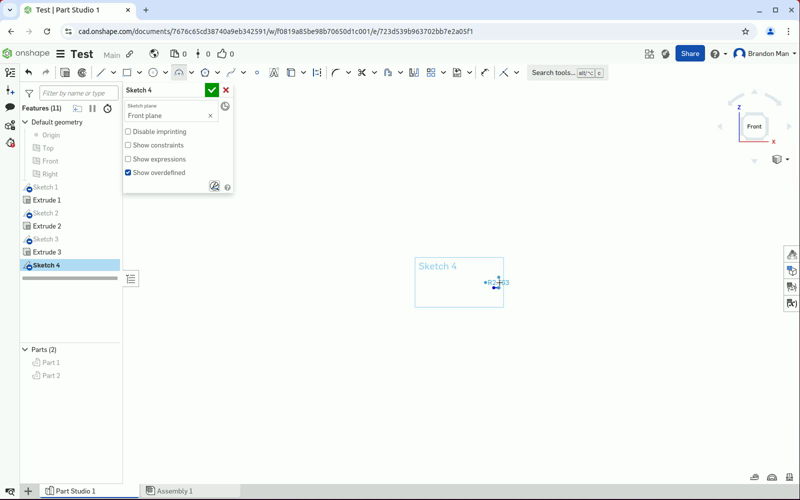
click(499, 282)
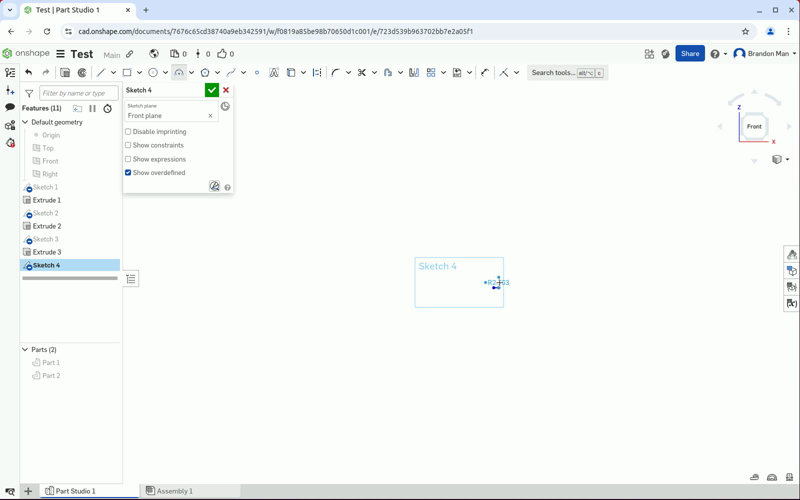
key_up(shift)
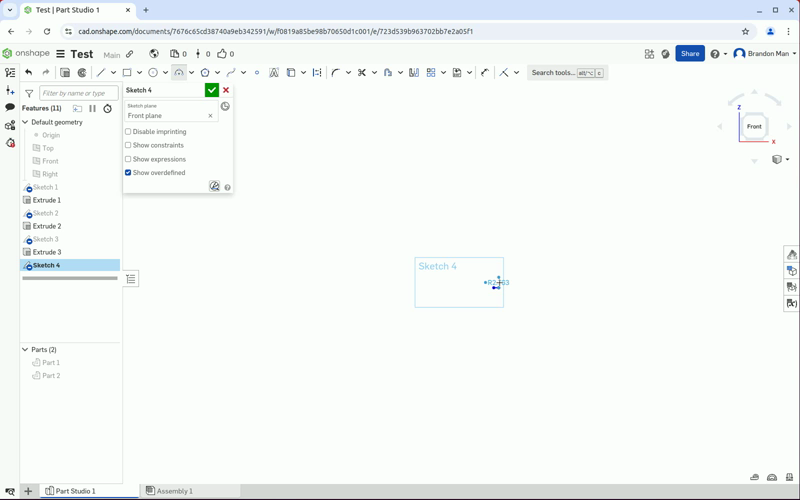
key(esc)
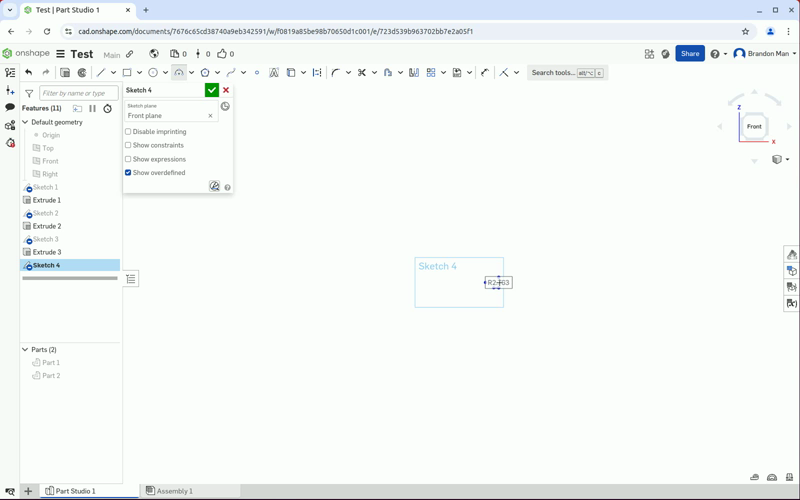
key(l)
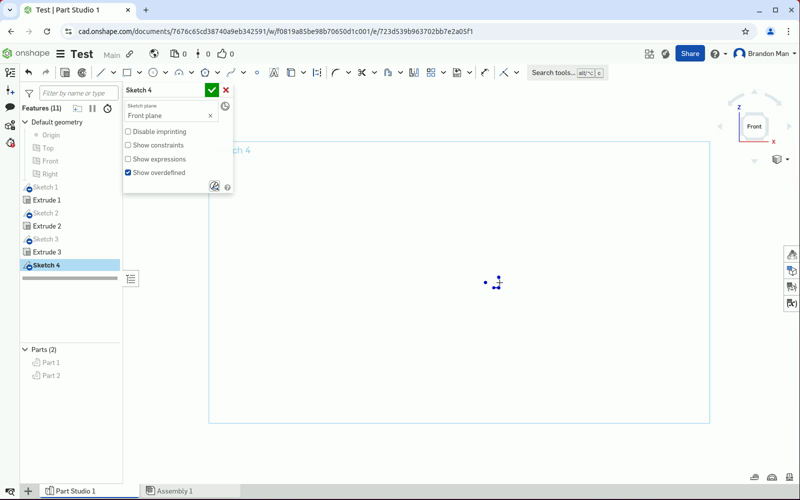
mouse_move(498, 277)
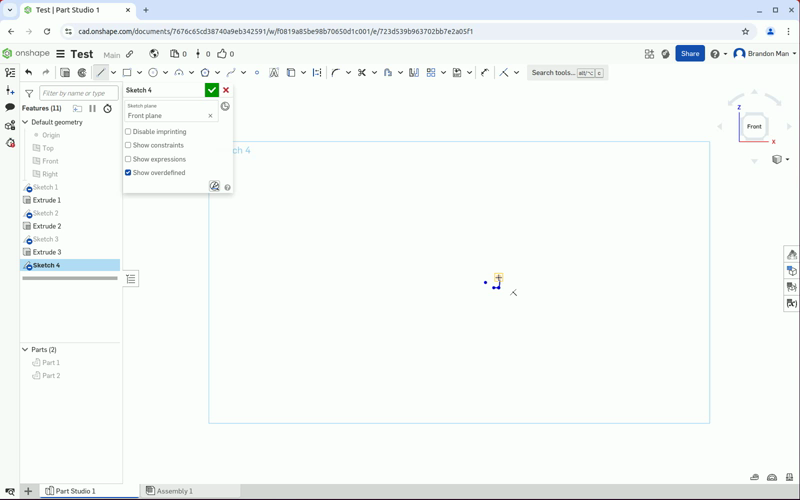
click(498, 277)
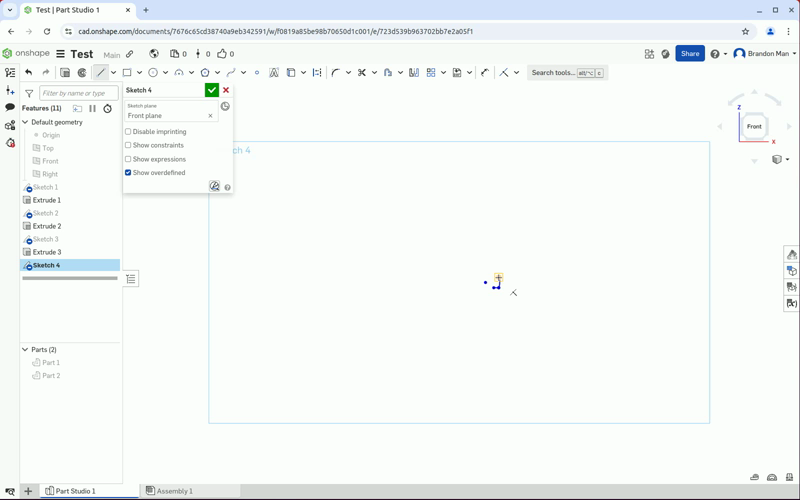
key_down(shift)
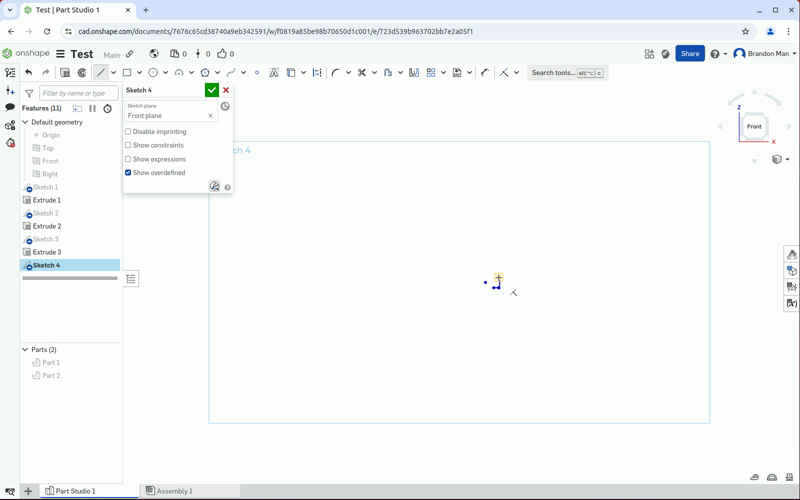
mouse_move(528, 277)
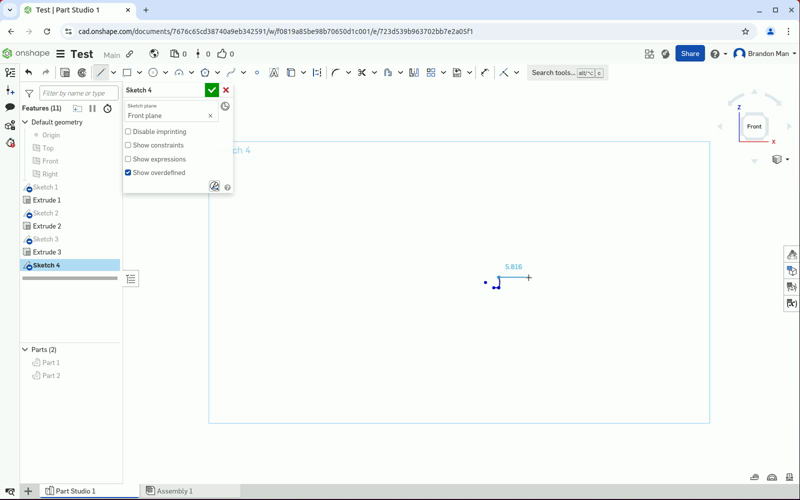
mouse_move(493, 277)
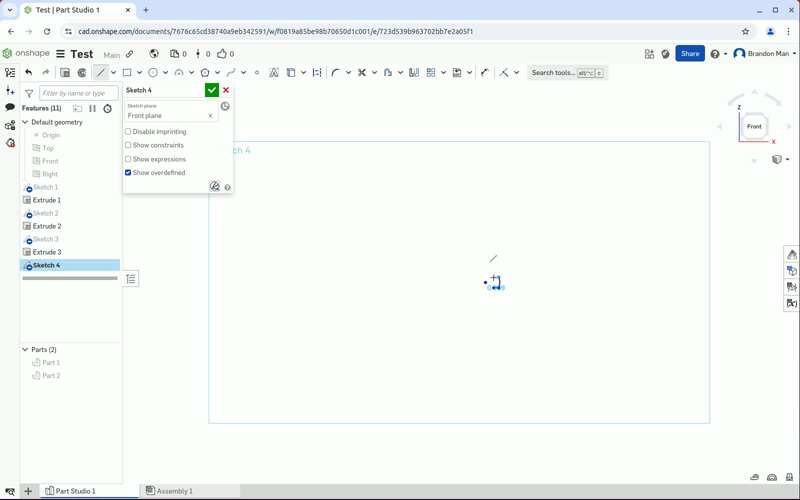
scroll(6)
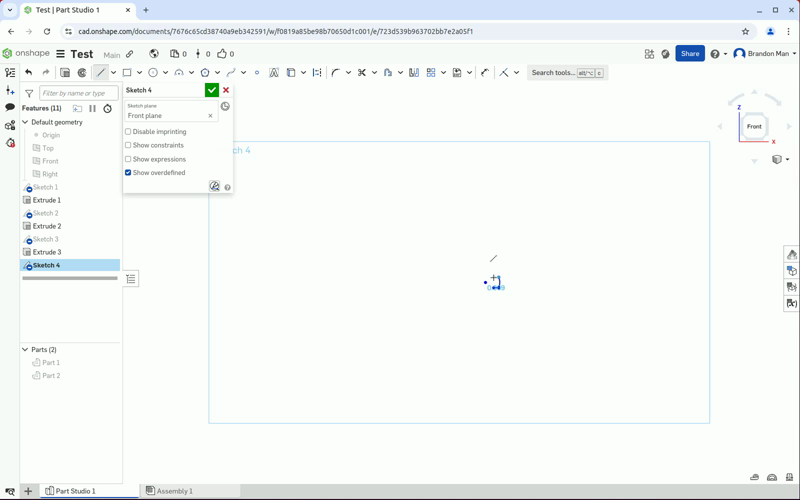
scroll(6)
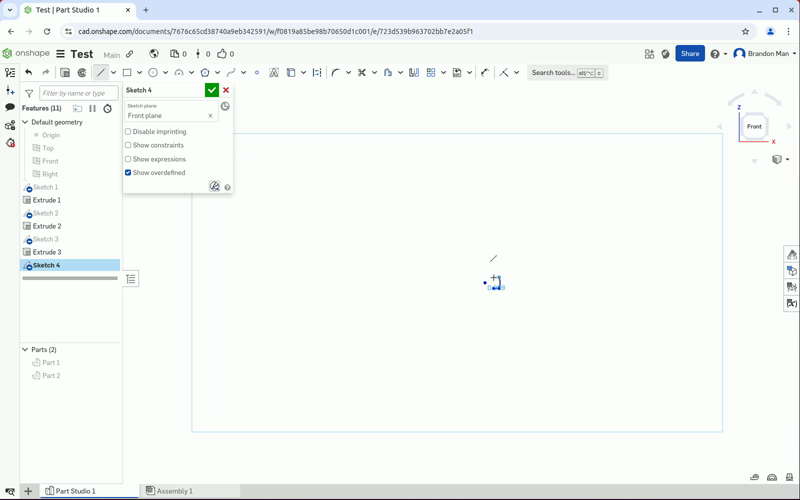
scroll(6)
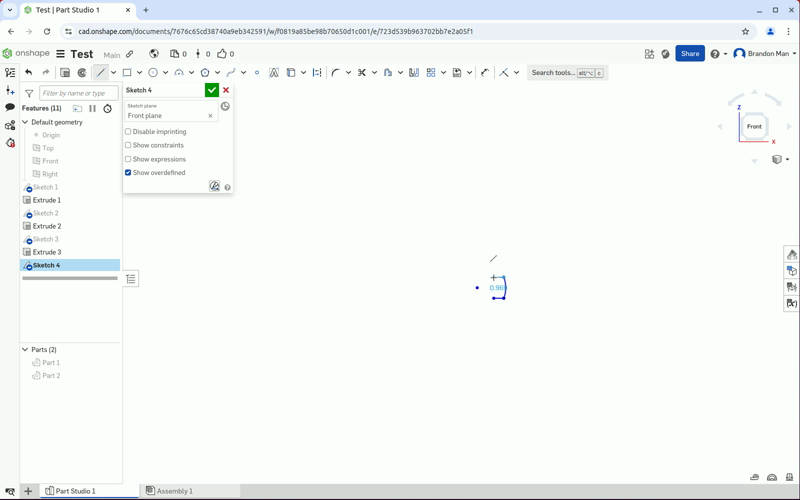
scroll(6)
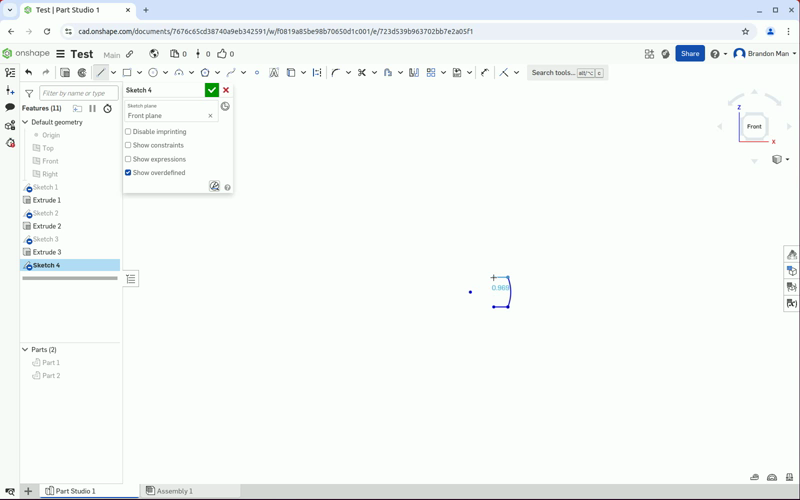
scroll(6)
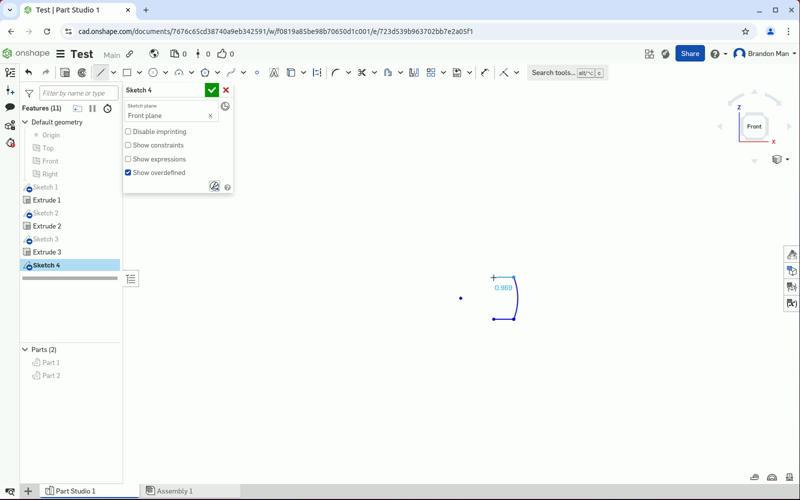
scroll(6)
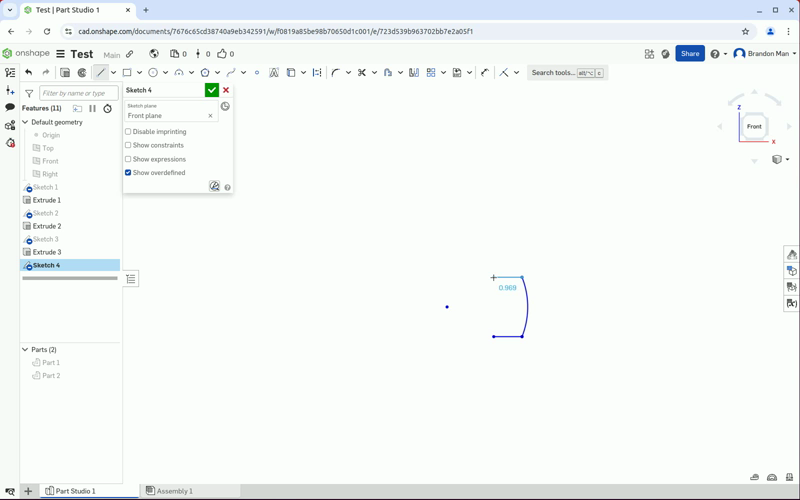
scroll(6)
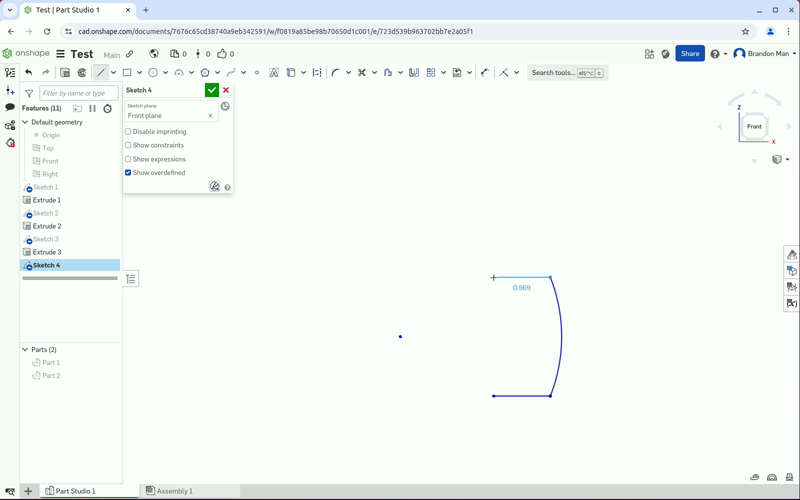
click(493, 277)
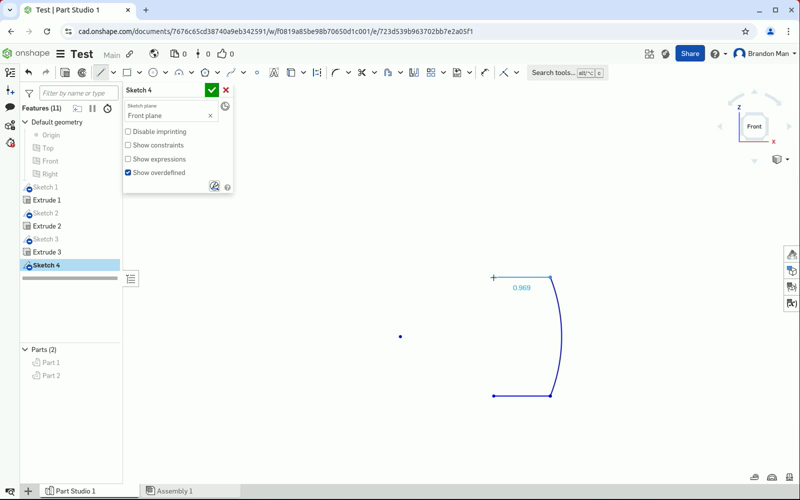
scroll(-6)
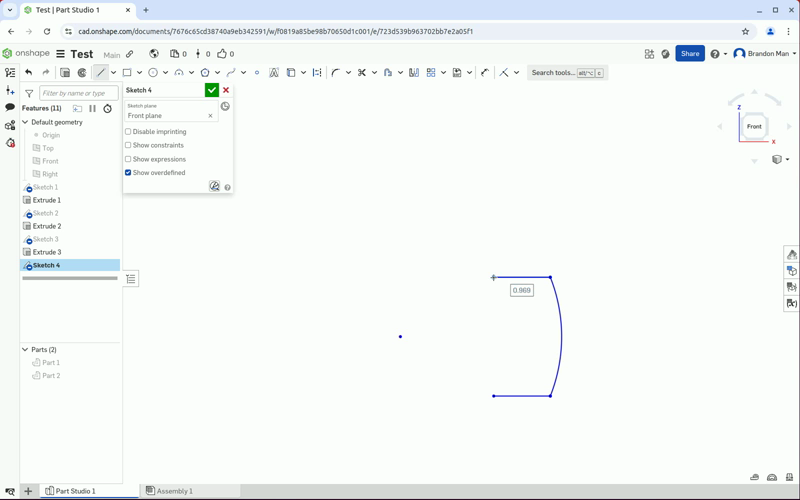
scroll(-6)
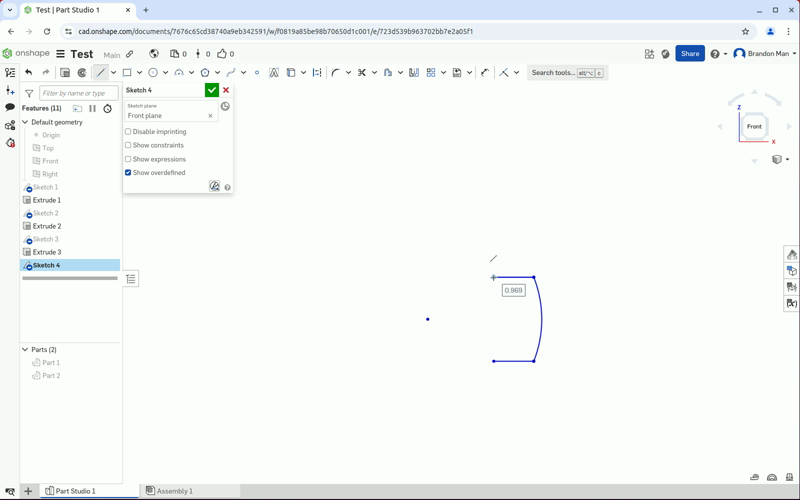
scroll(-6)
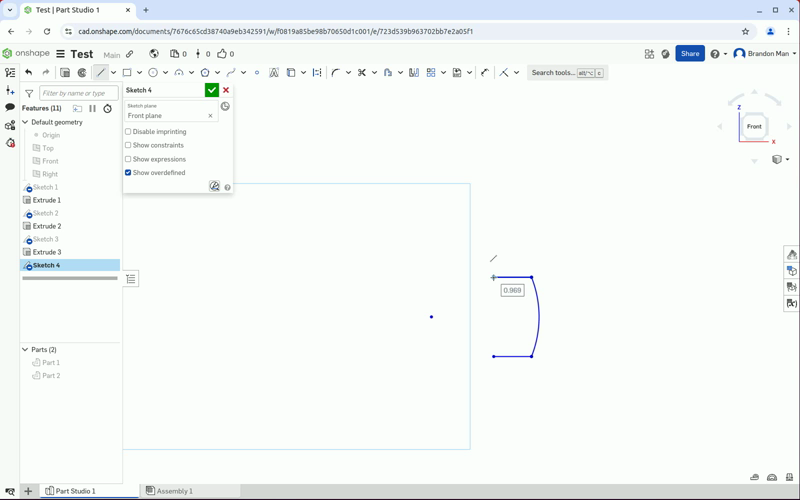
scroll(-6)
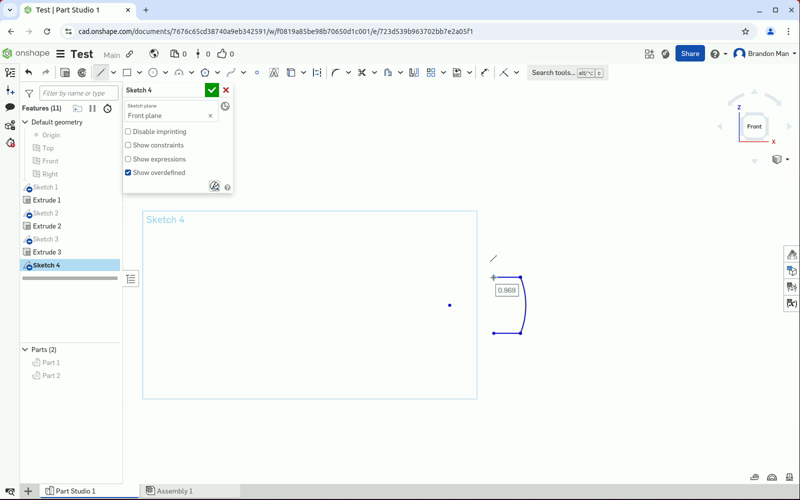
scroll(-6)
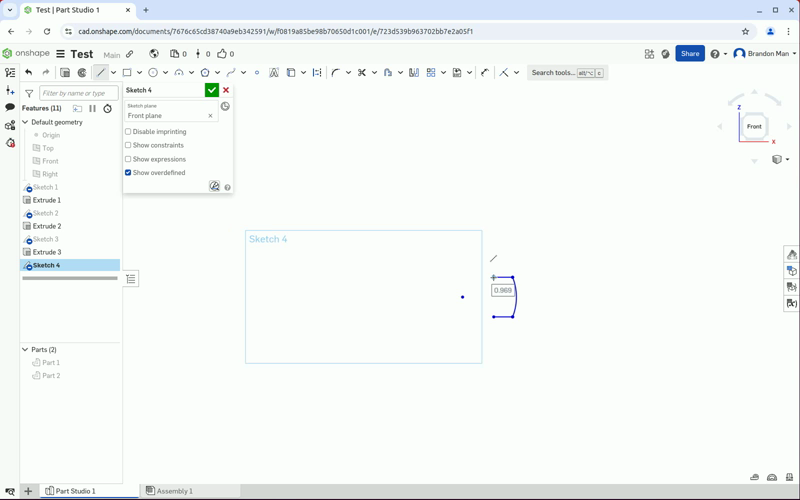
scroll(-6)
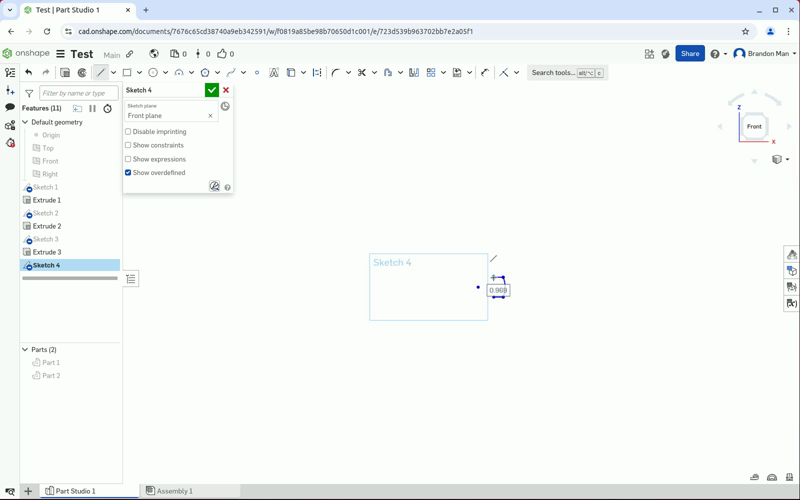
scroll(-6)
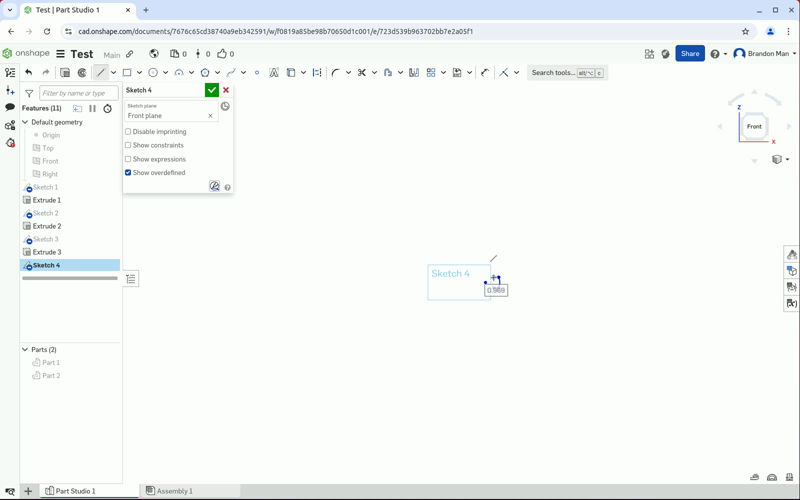
key_up(shift)
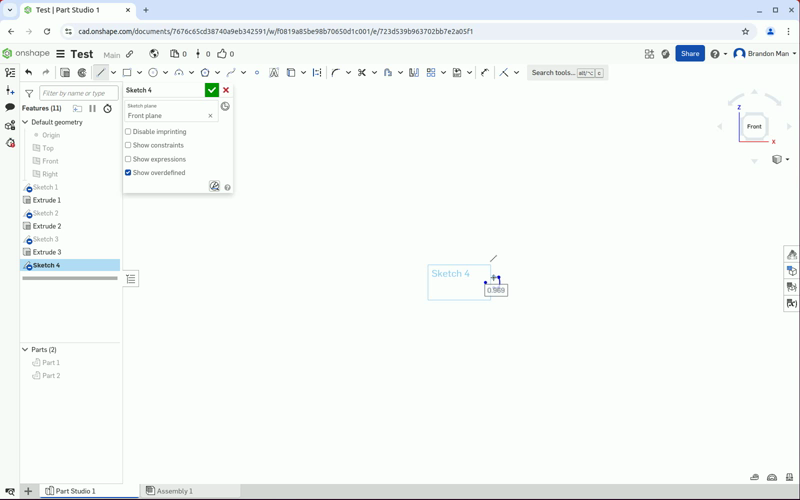
key(esc)
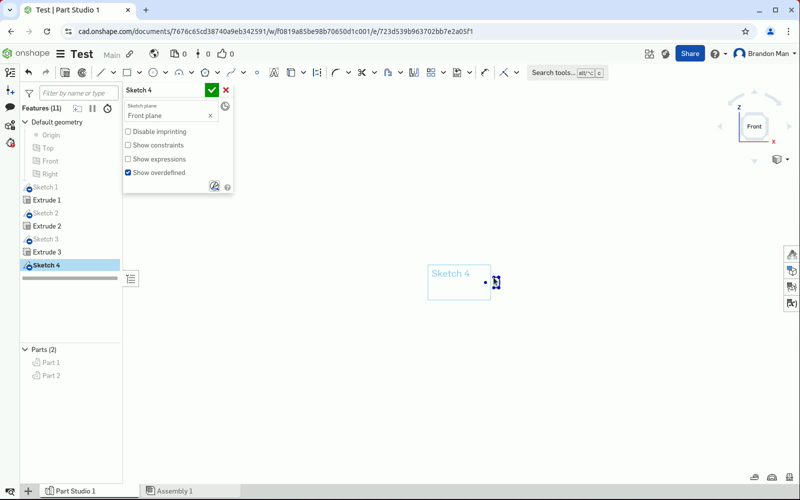
key(a)
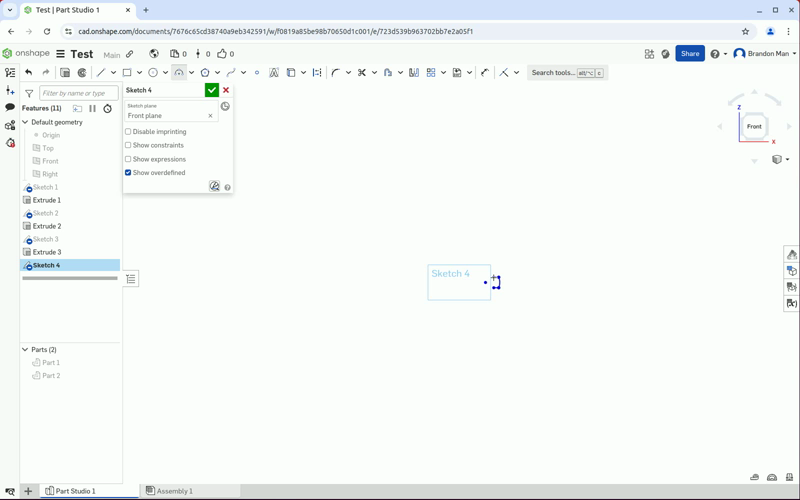
mouse_move(493, 277)
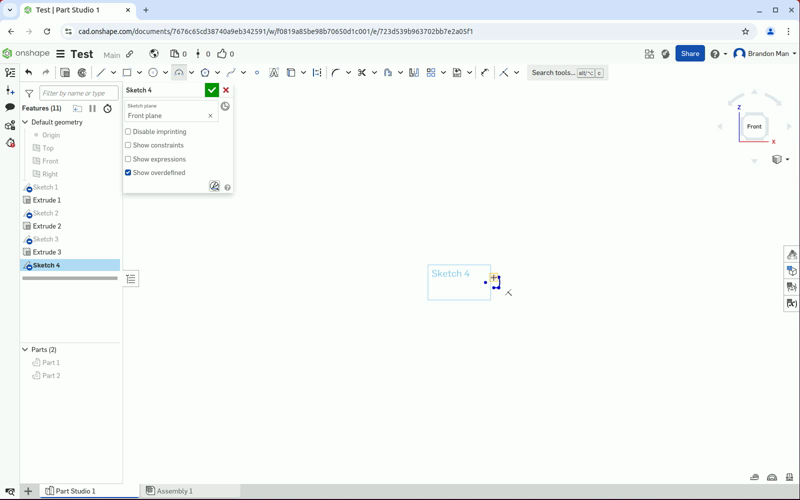
click(493, 277)
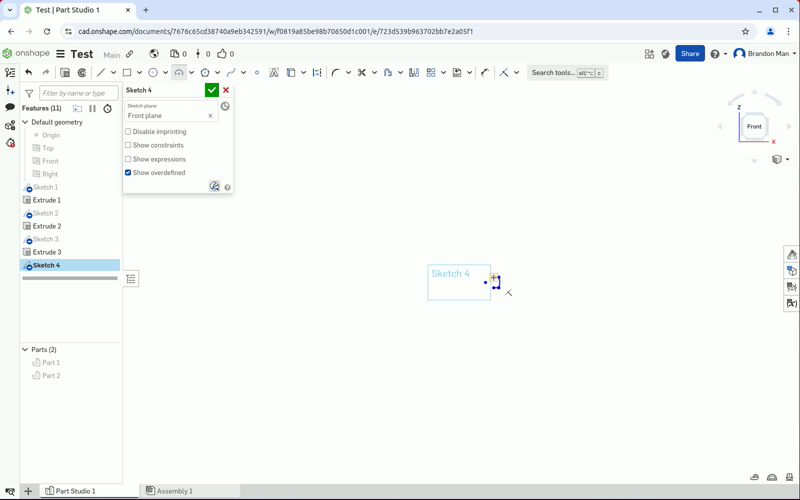
mouse_move(493, 287)
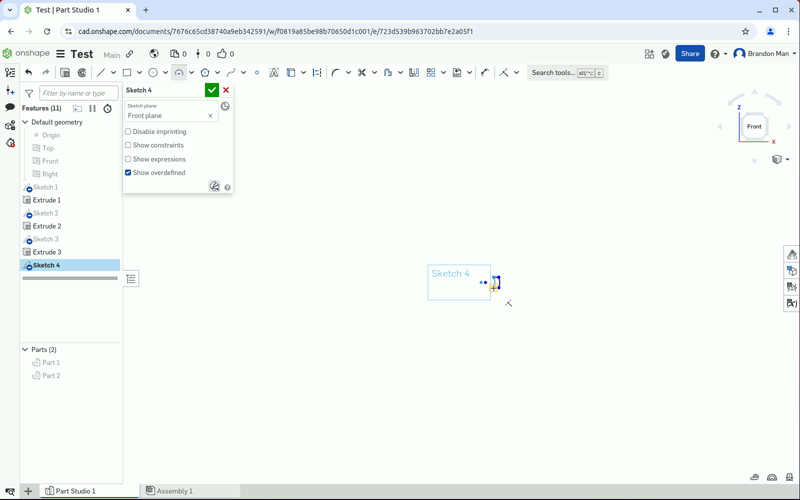
click(493, 287)
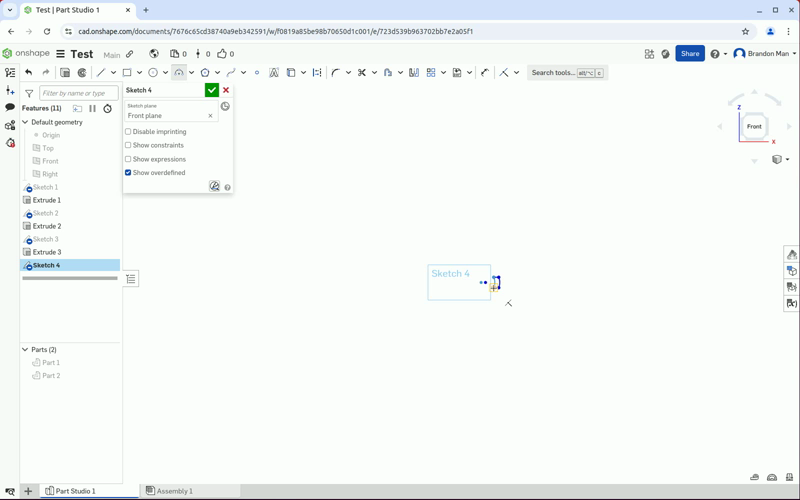
key_down(shift)
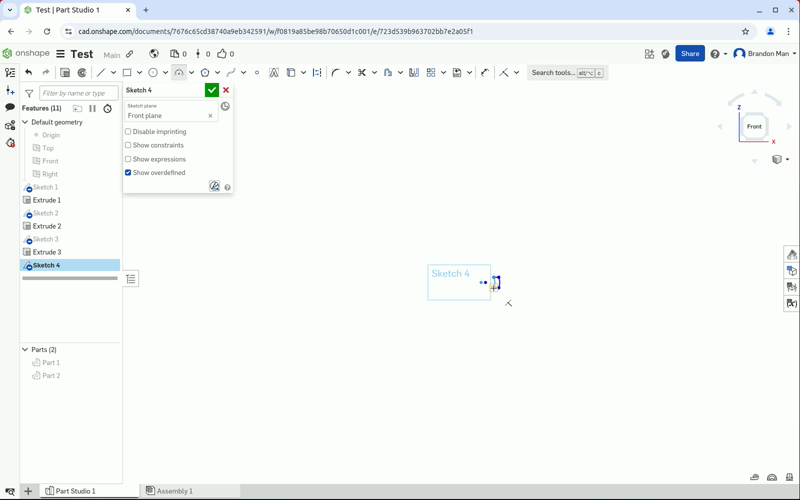
mouse_move(494, 282)
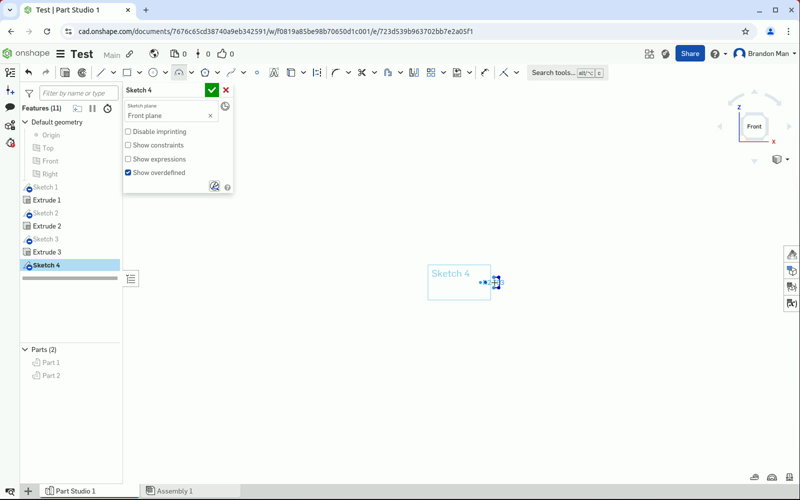
click(494, 282)
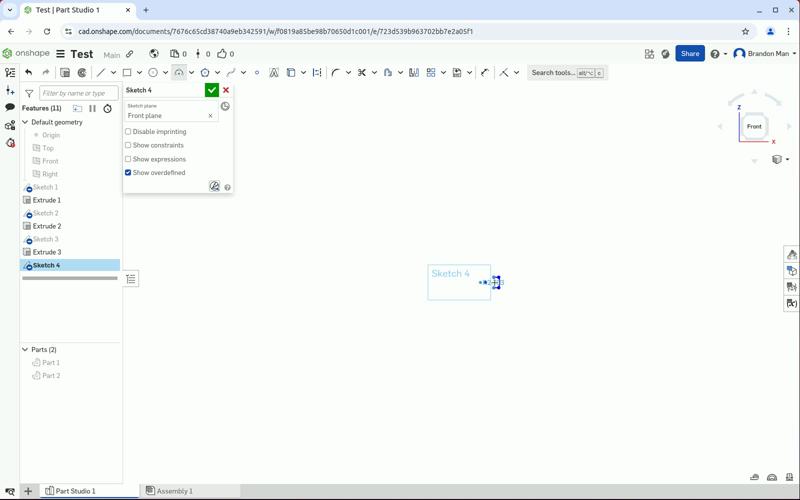
key_up(shift)
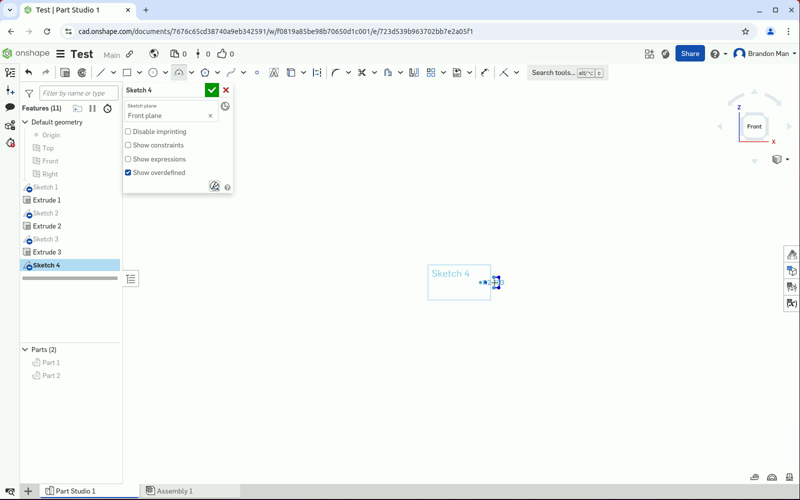
key(esc)
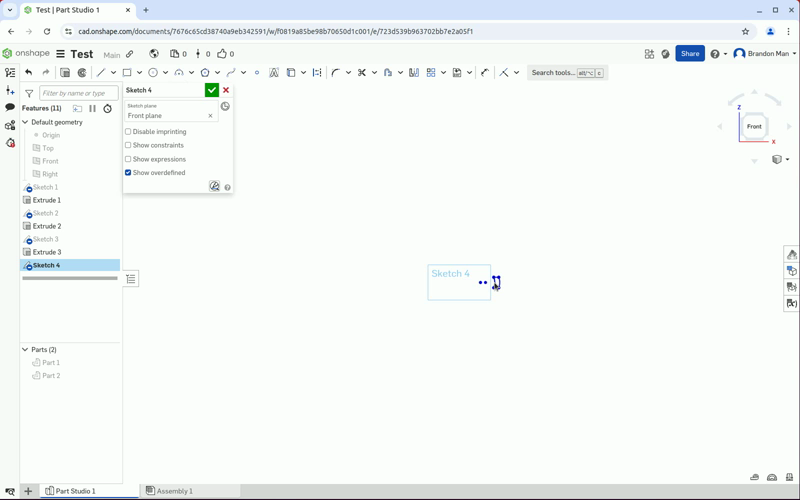
mouse_move(495, 282)
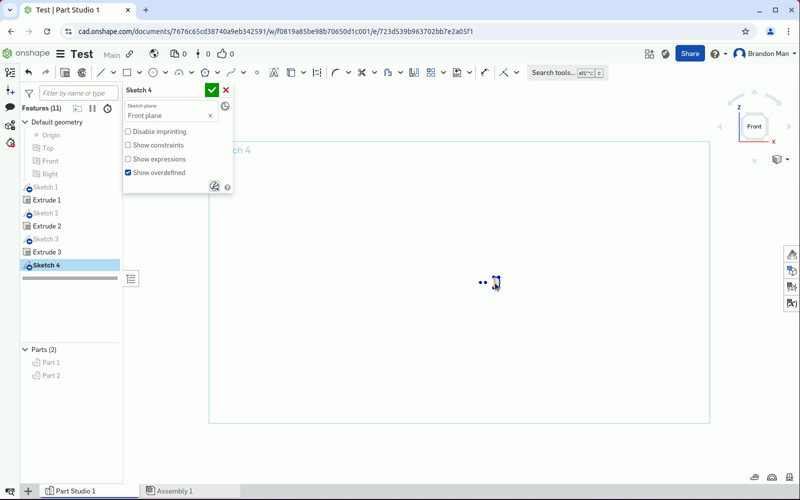
scroll(6)
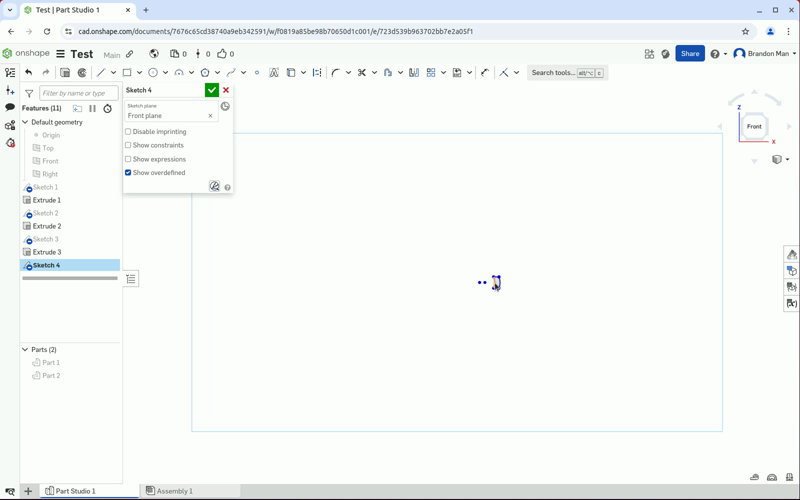
scroll(6)
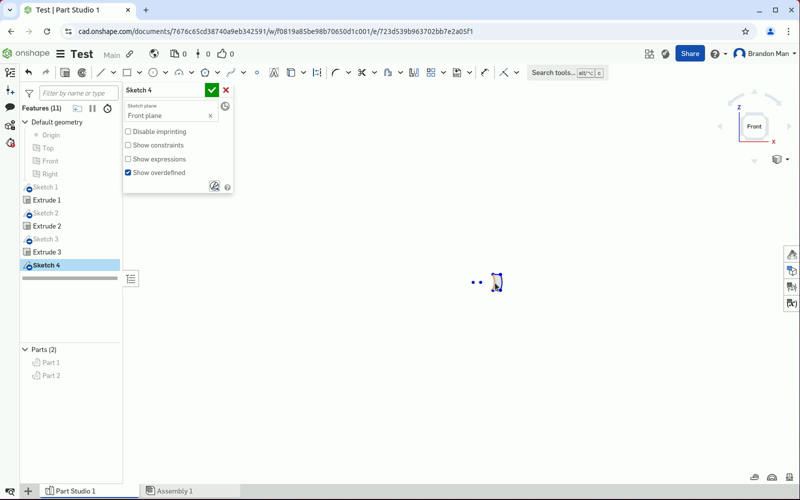
scroll(6)
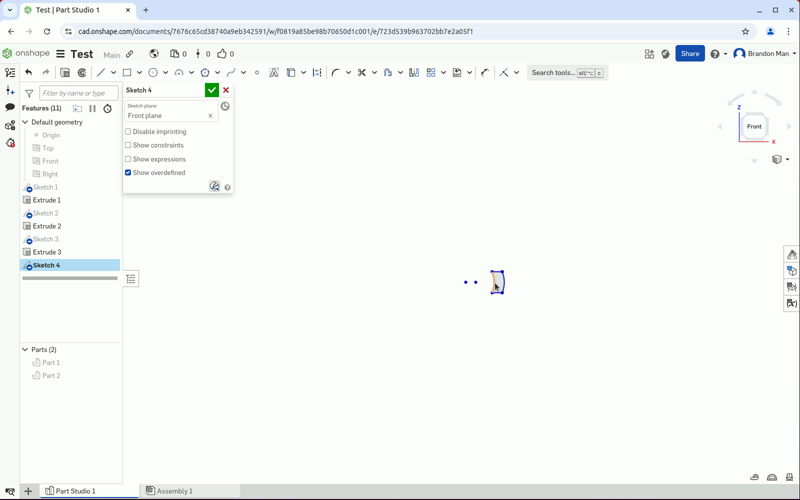
scroll(6)
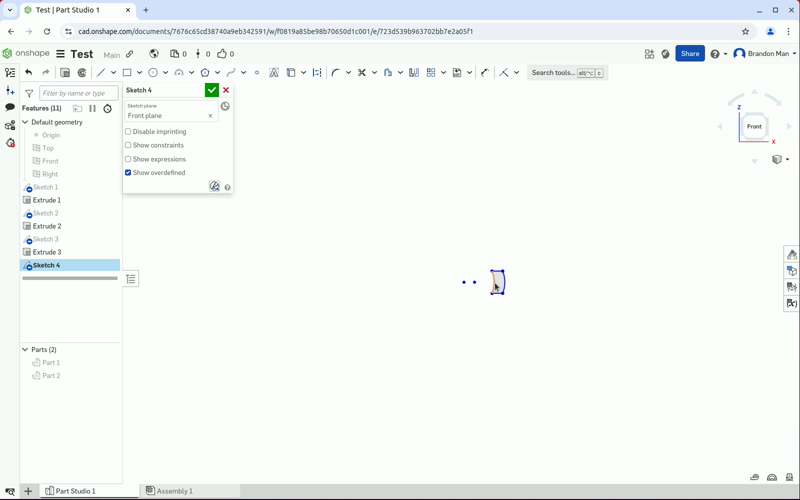
scroll(6)
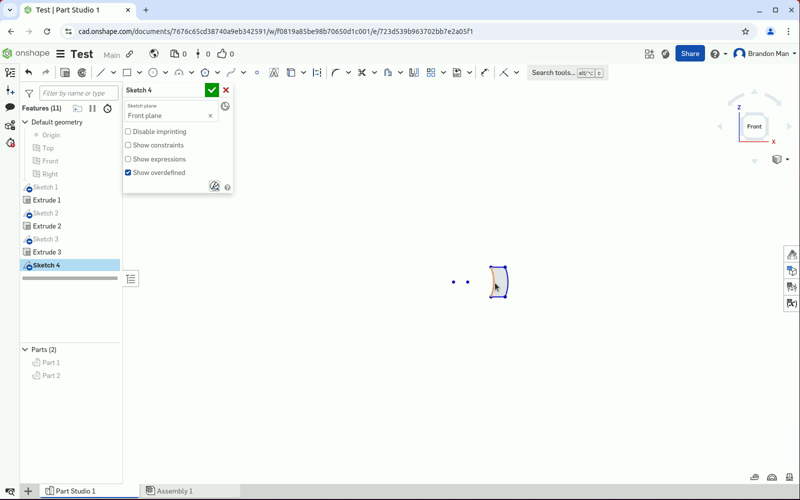
scroll(6)
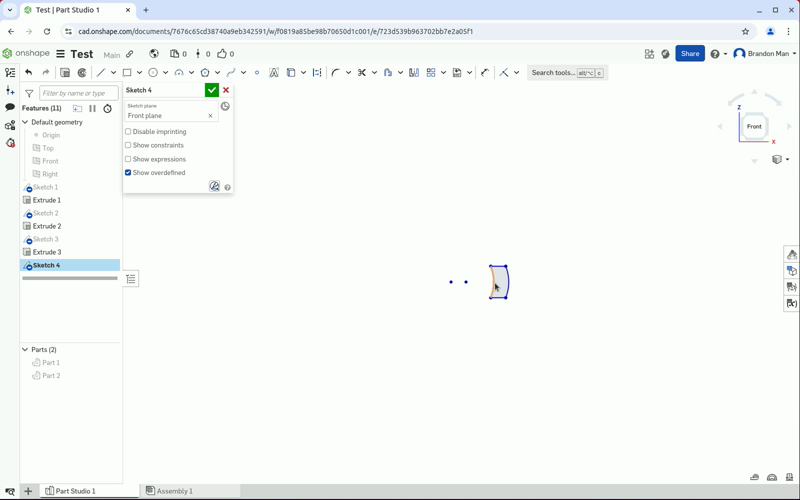
scroll(6)
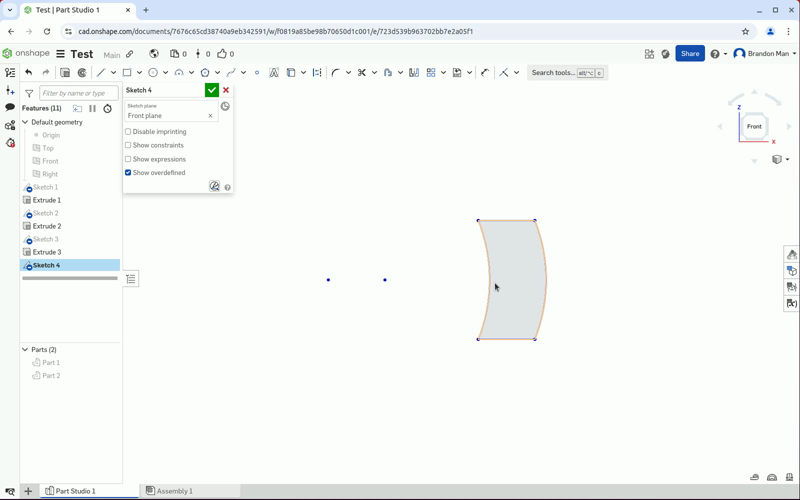
click(495, 282)
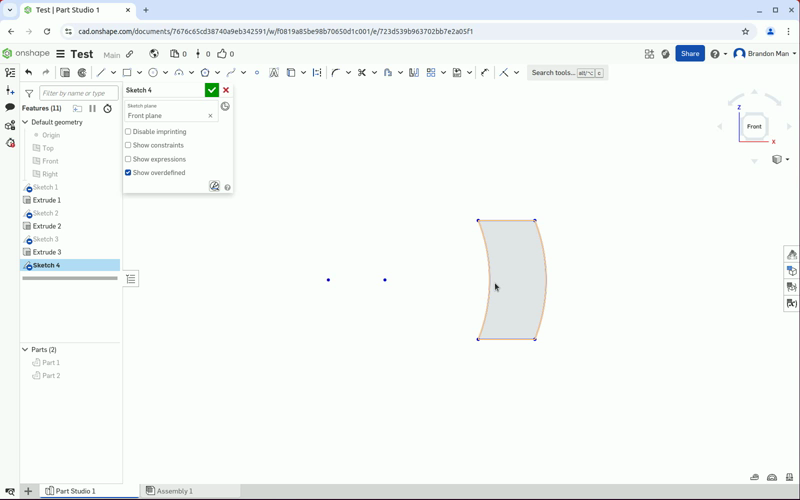
scroll(-6)
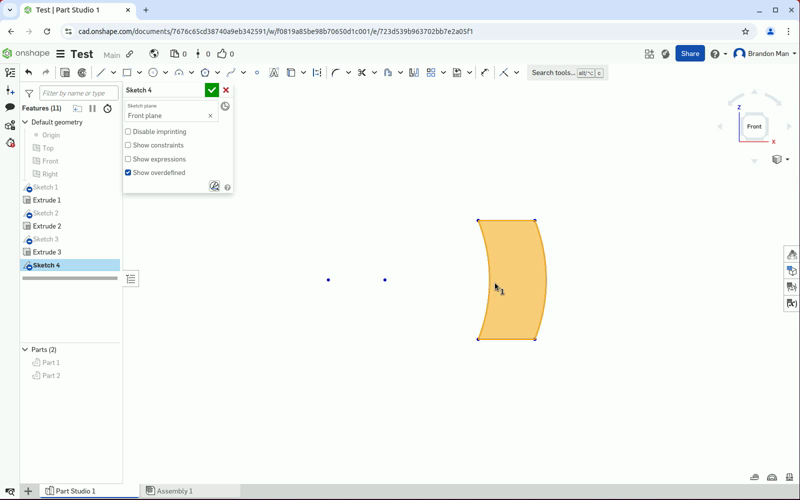
scroll(-6)
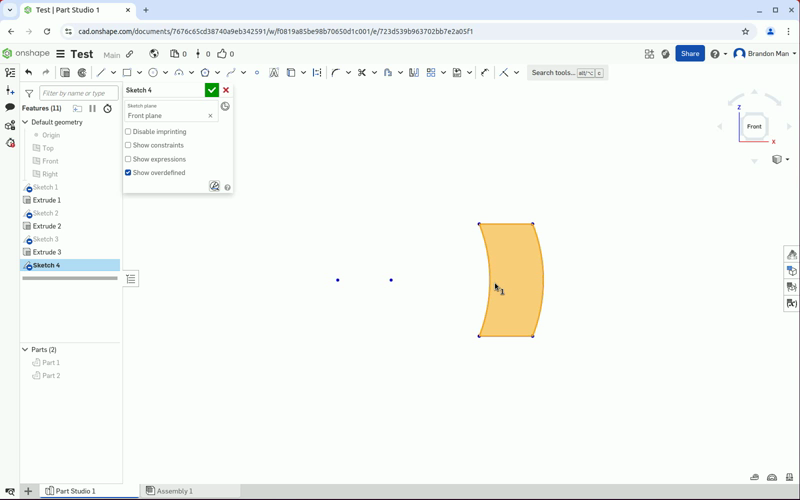
scroll(-6)
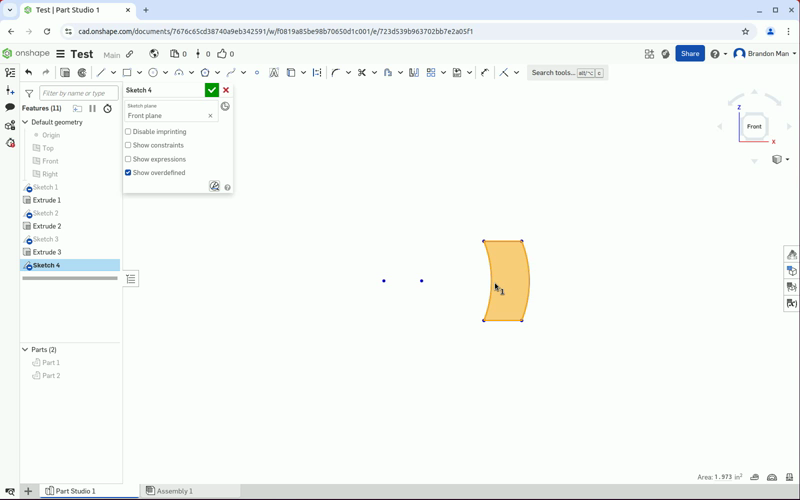
scroll(-6)
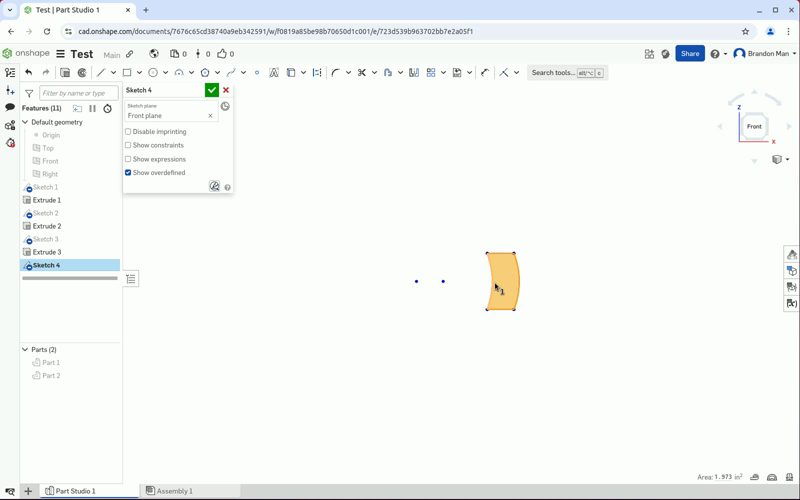
scroll(-6)
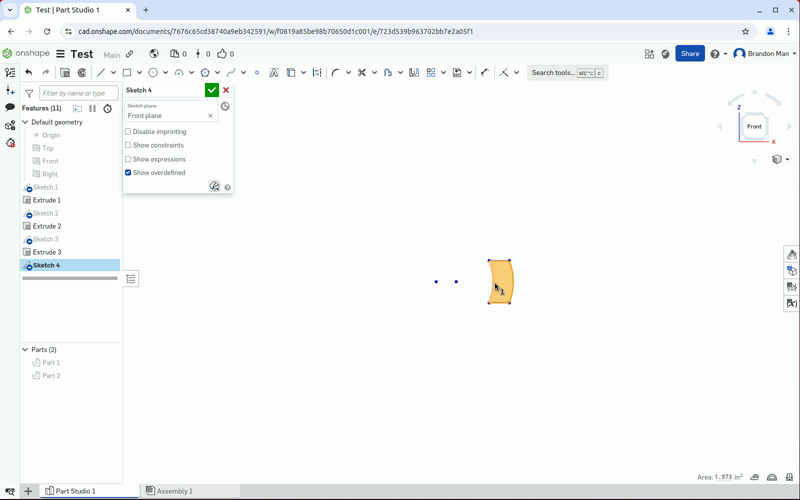
scroll(-6)
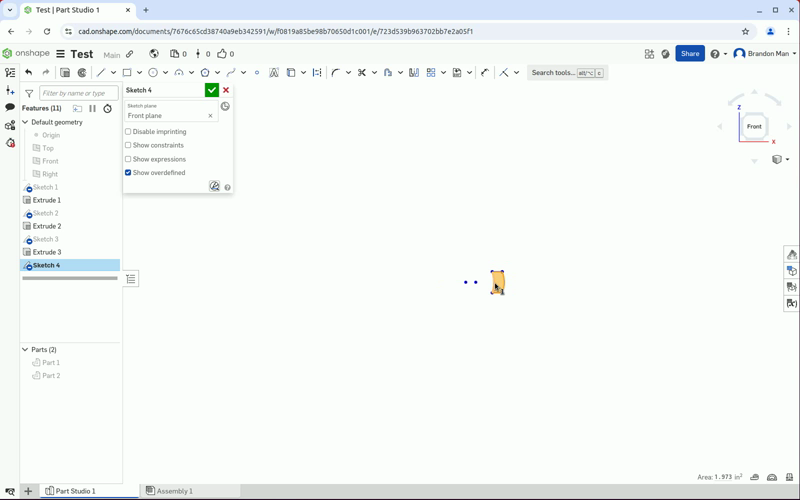
scroll(-6)
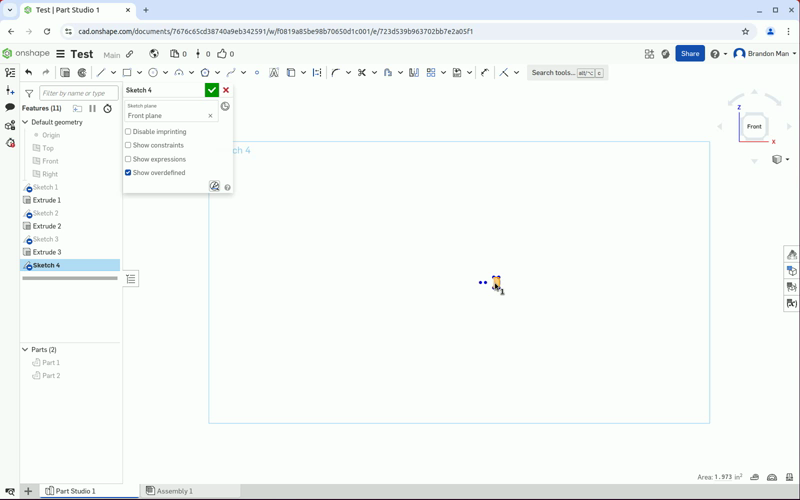
mouse_move(73, 352)
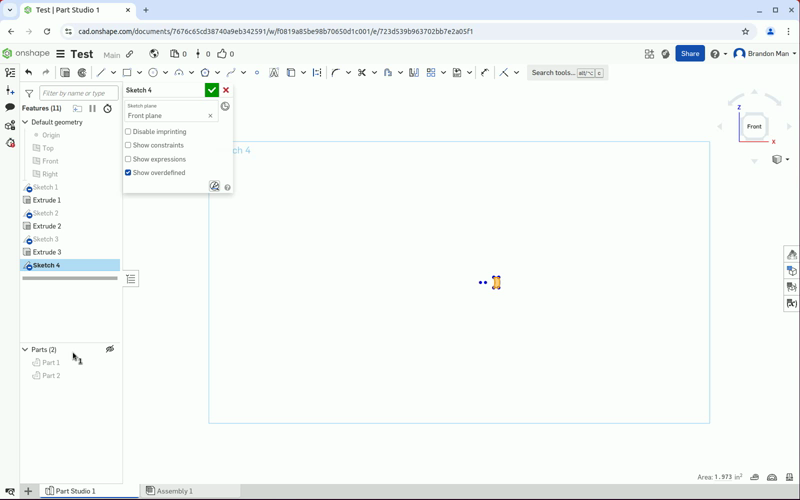
key(shift+y)
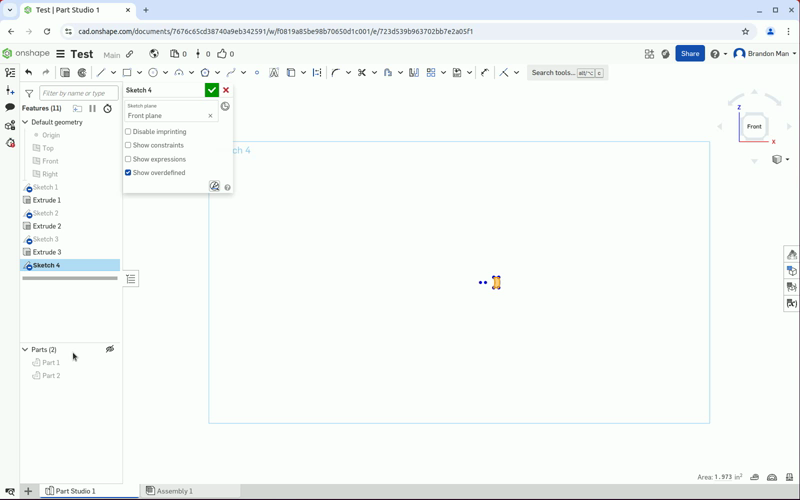
key(shift+e)
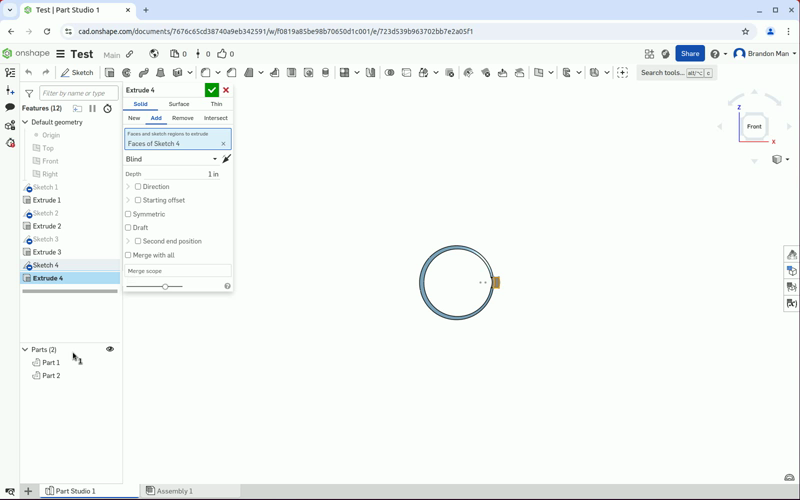
mouse_move(143, 106)
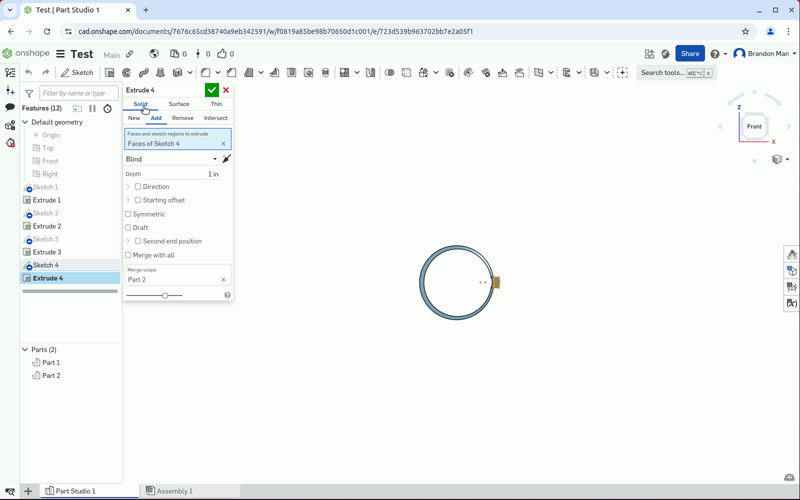
click(143, 106)
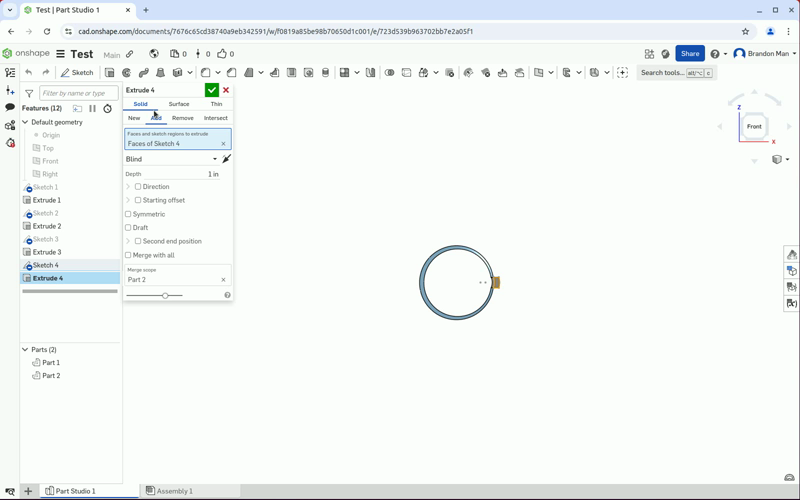
mouse_move(186, 120)
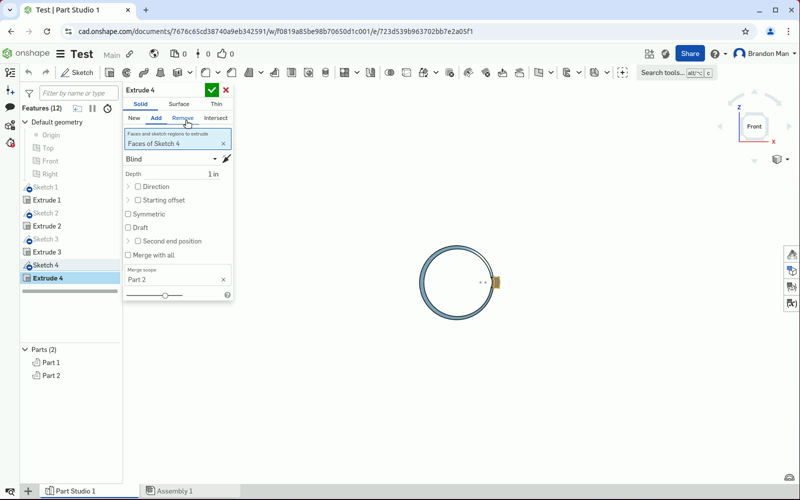
click(186, 120)
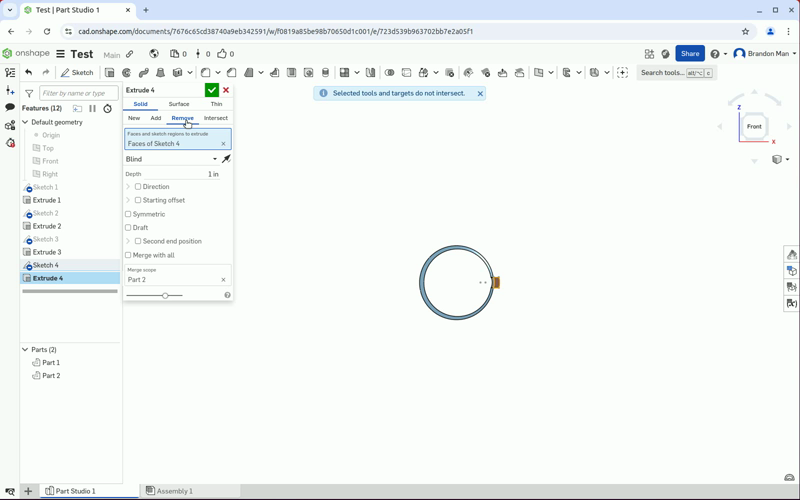
key(tab, 4)
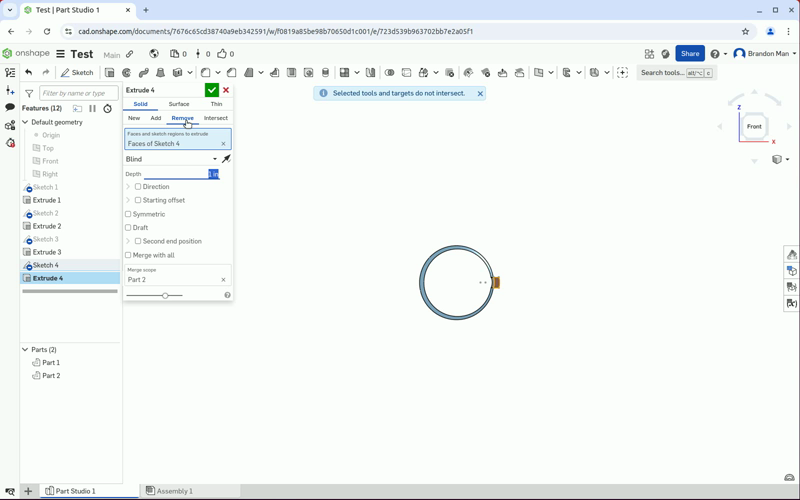
text(-23.108)
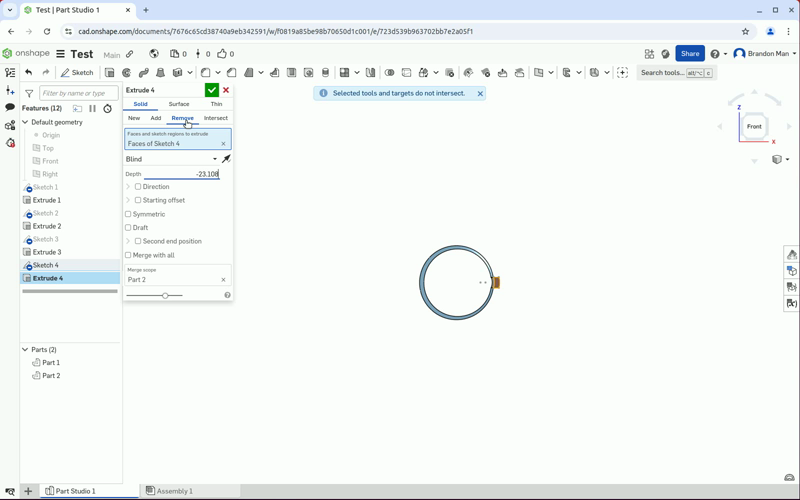
key(tab, 6)
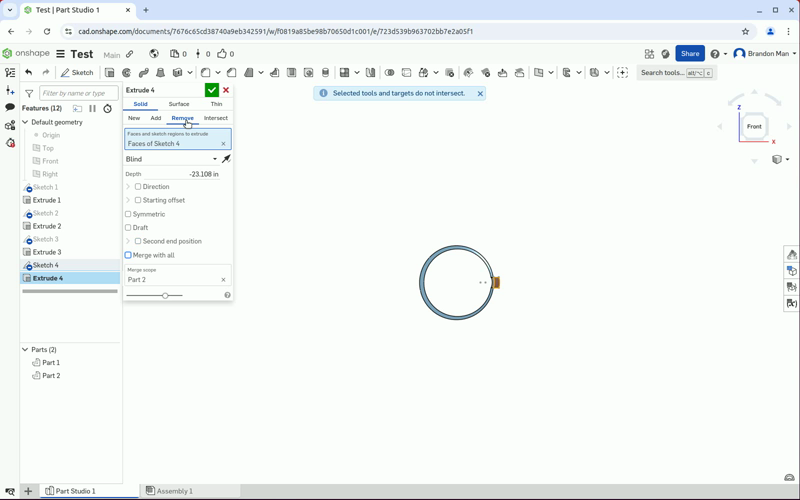
key(space)
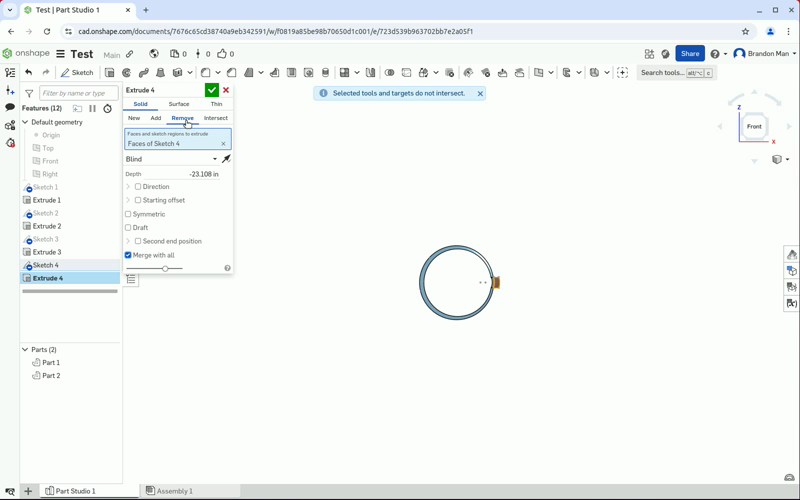
key(enter)
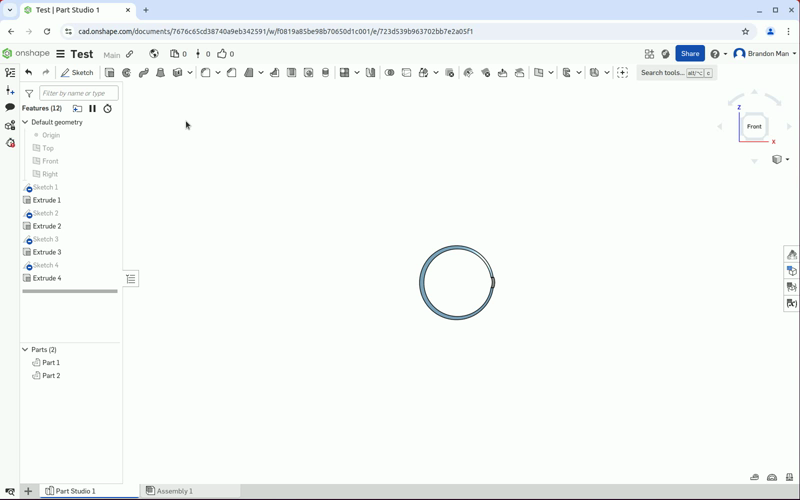
key(shift+h)
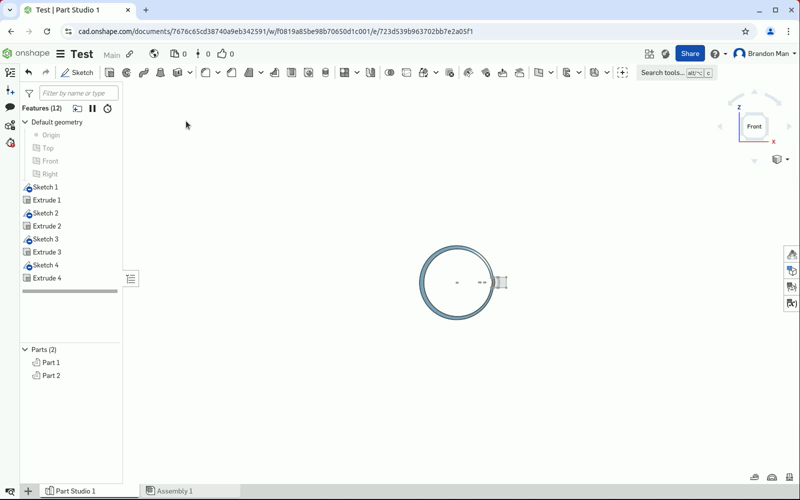
key(shift+h)
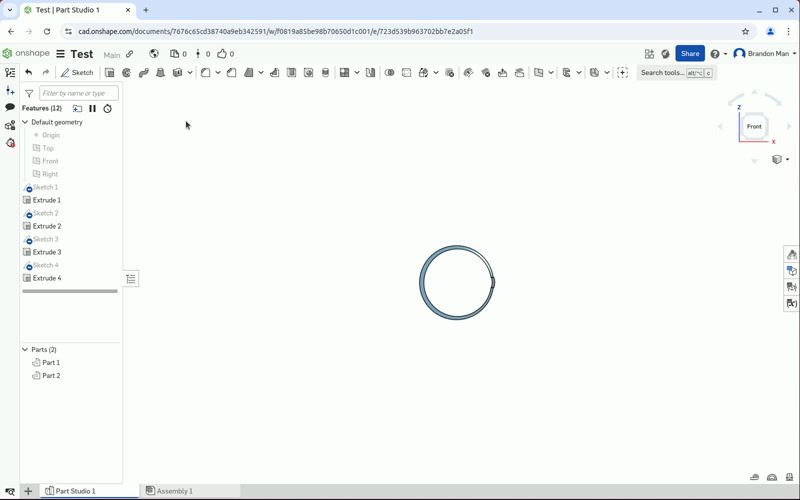
mouse_move(73, 189)
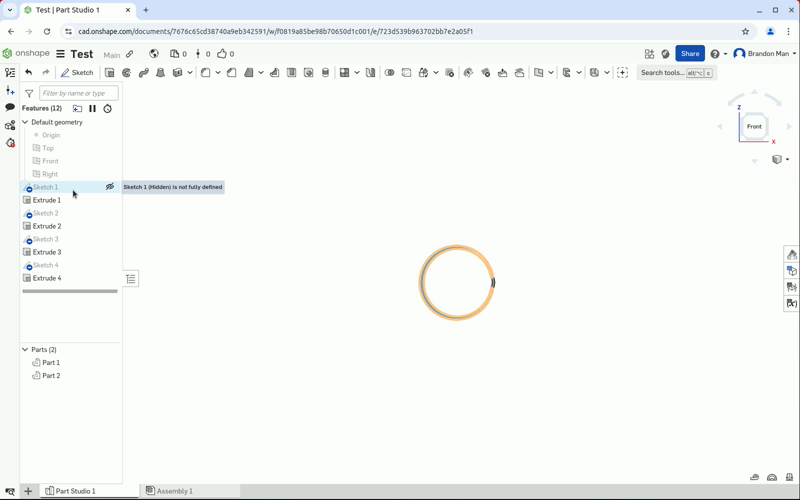
click(73, 189)
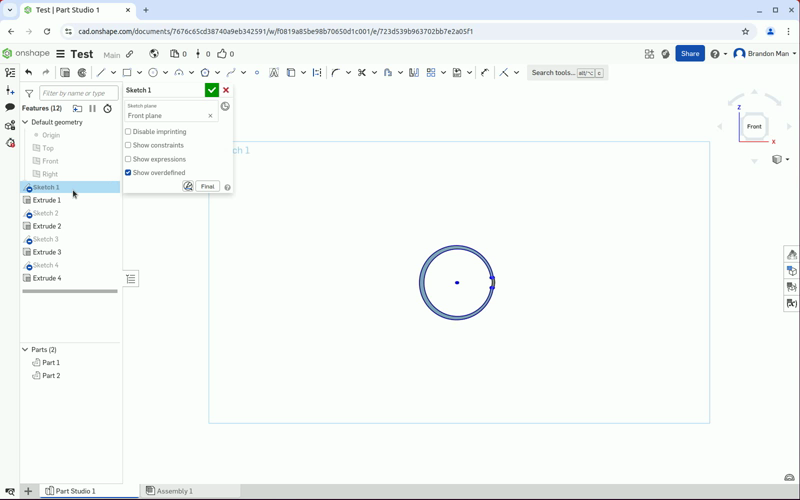
mouse_move(229, 92)
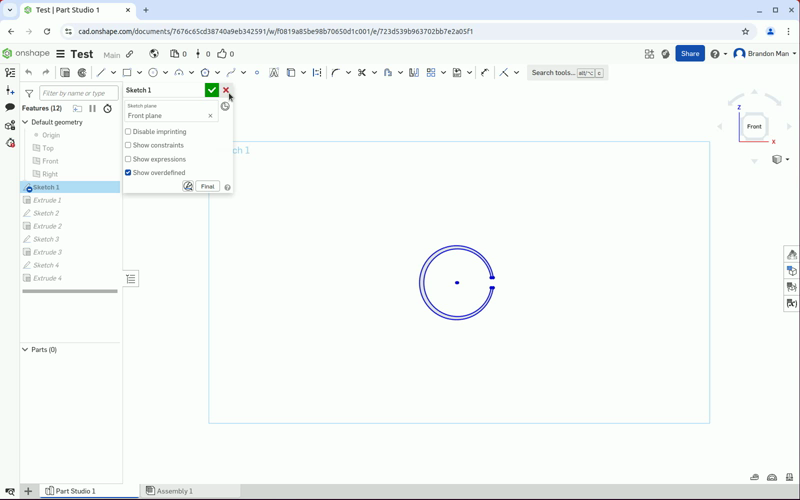
click(229, 92)
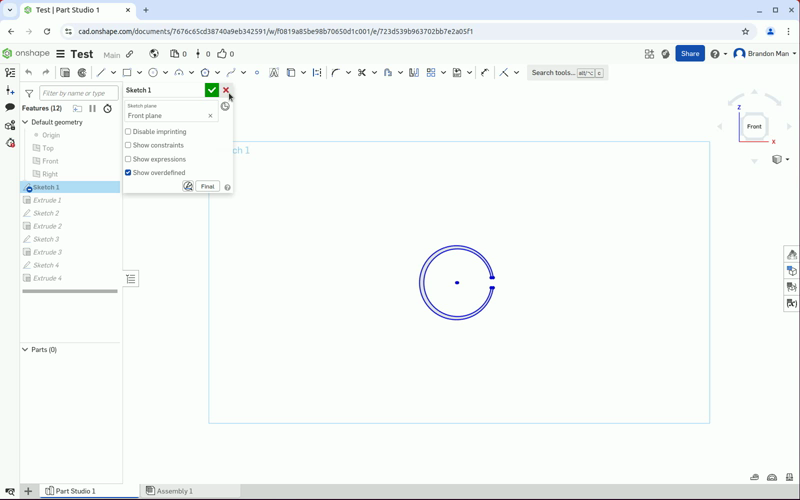
key(shift+s)
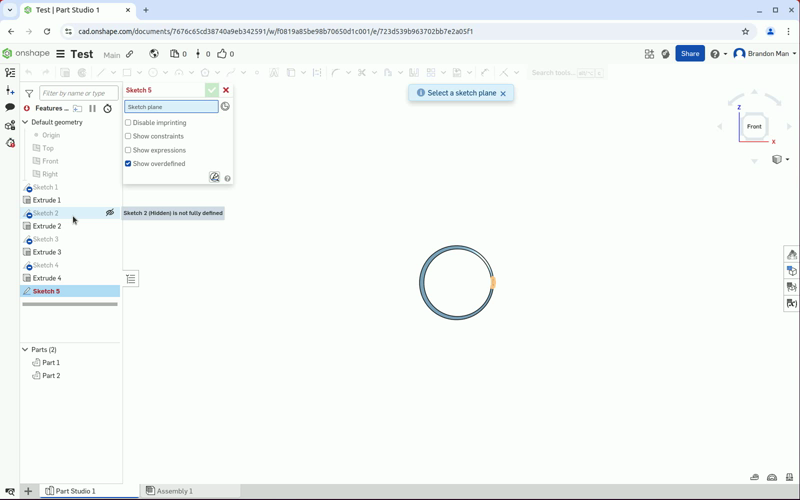
scroll(3)
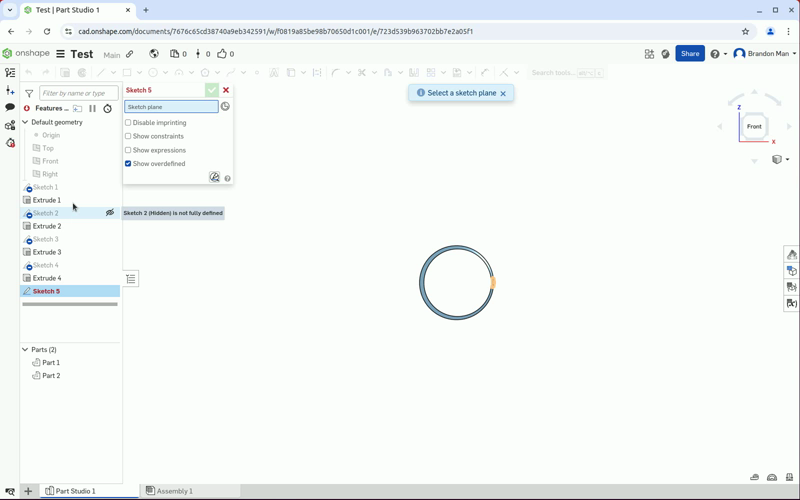
mouse_move(73, 163)
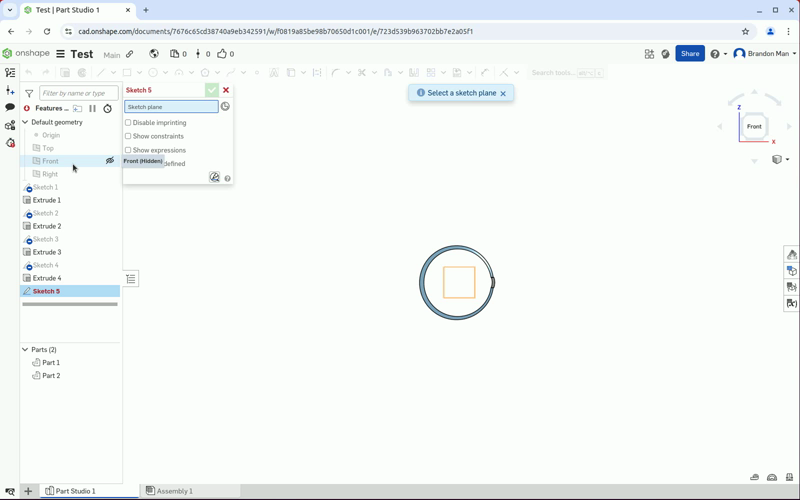
click(73, 163)
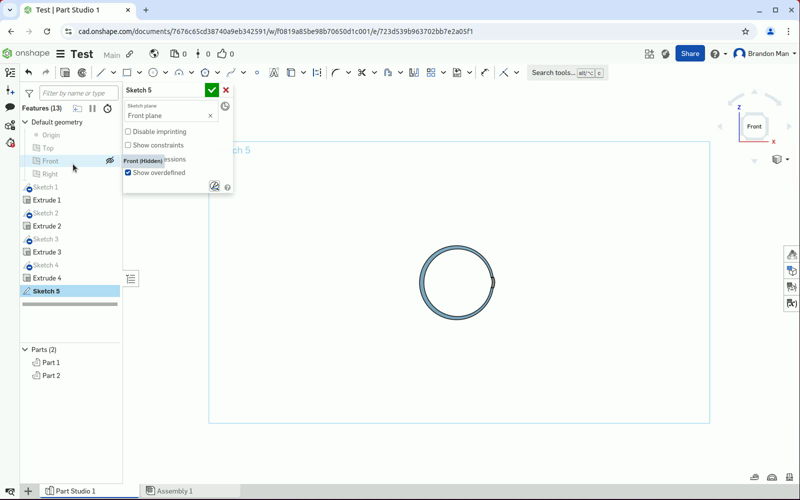
mouse_move(73, 352)
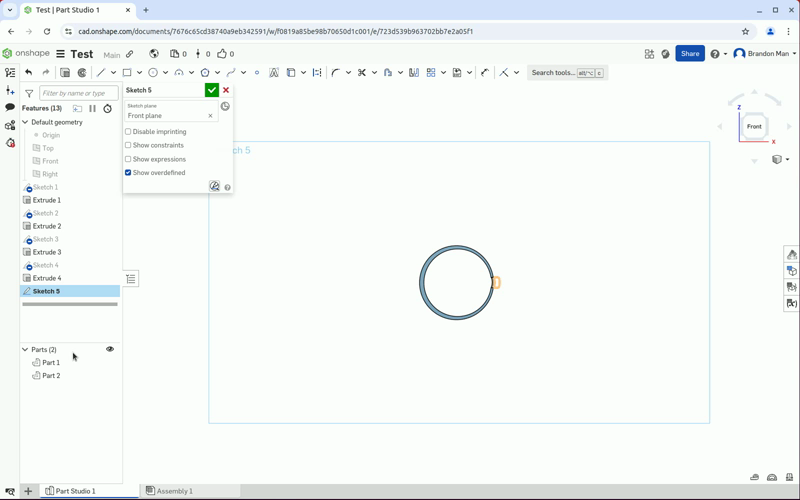
key(y)
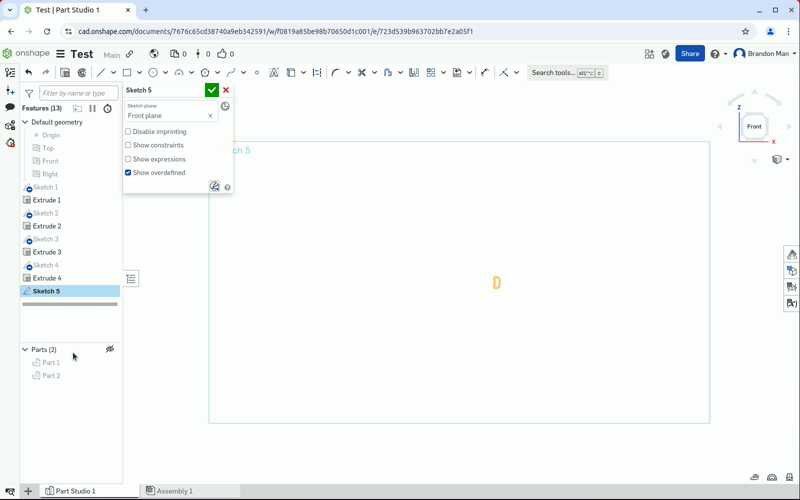
key(l)
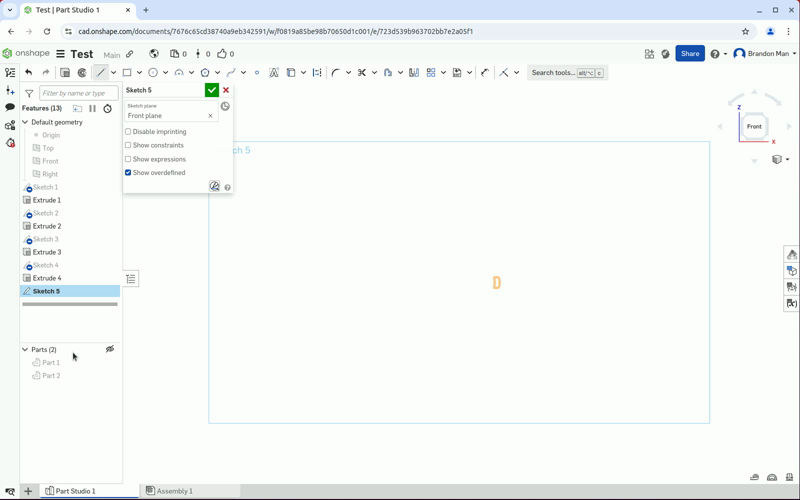
key_down(shift)
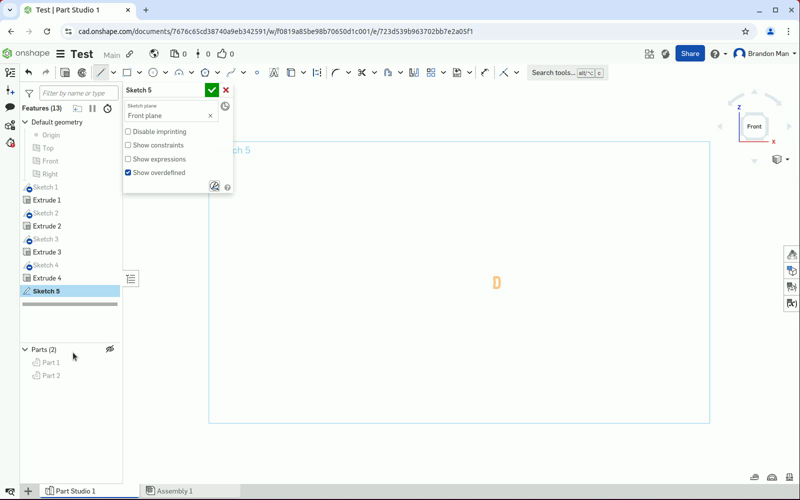
mouse_move(491, 287)
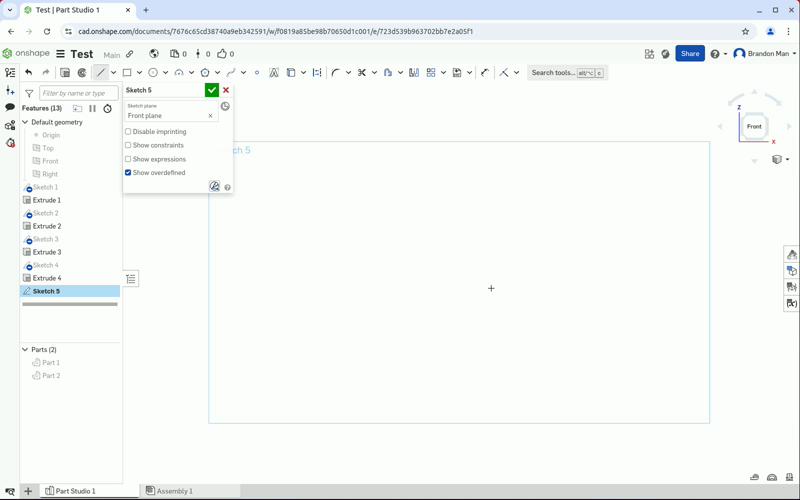
click(491, 287)
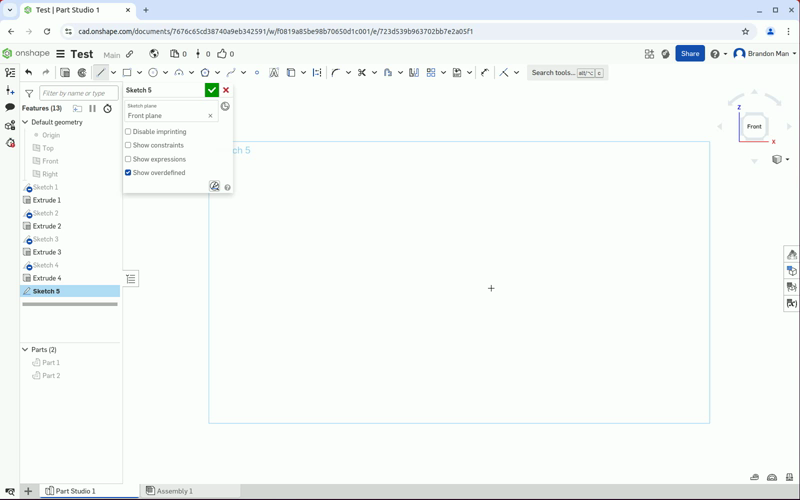
key_up(shift)
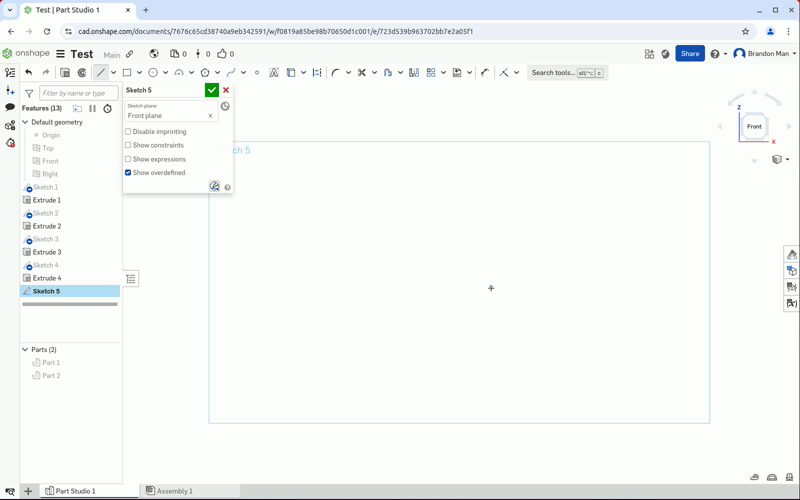
key_down(shift)
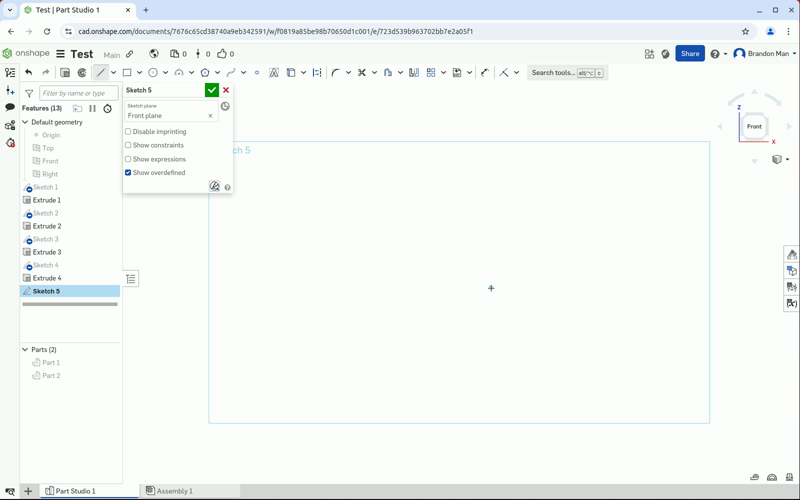
mouse_move(521, 287)
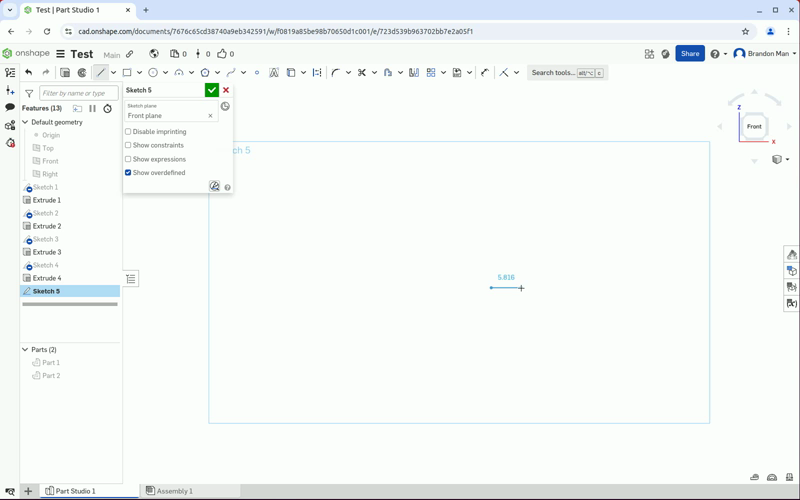
mouse_move(493, 287)
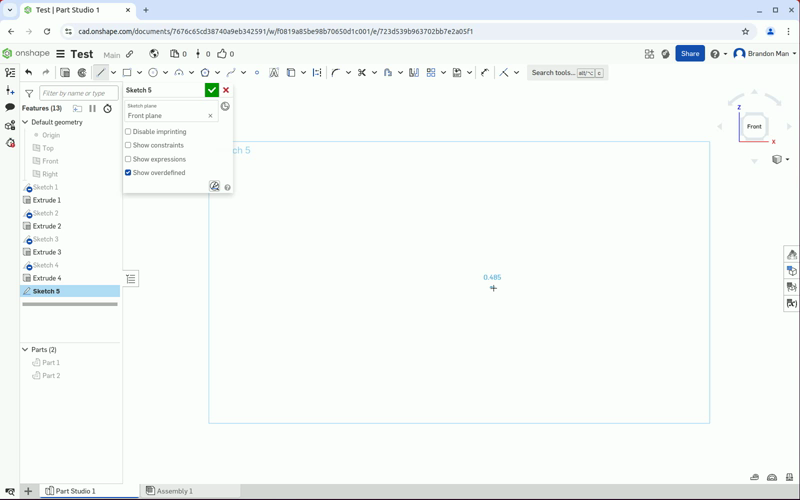
scroll(6)
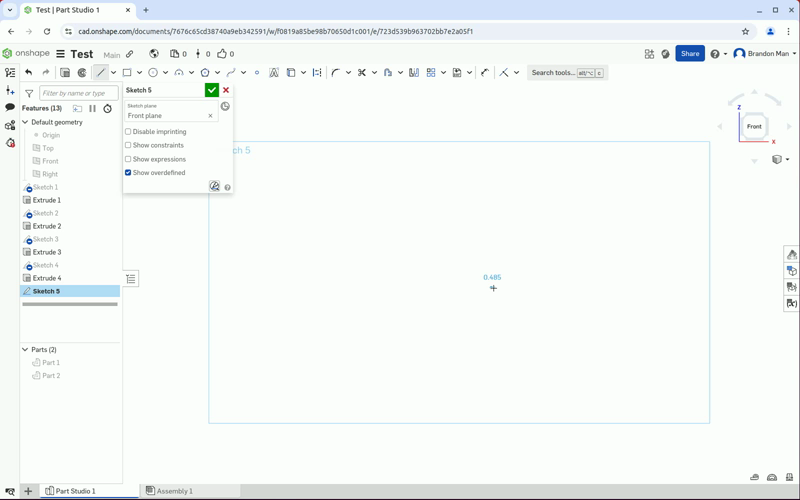
scroll(6)
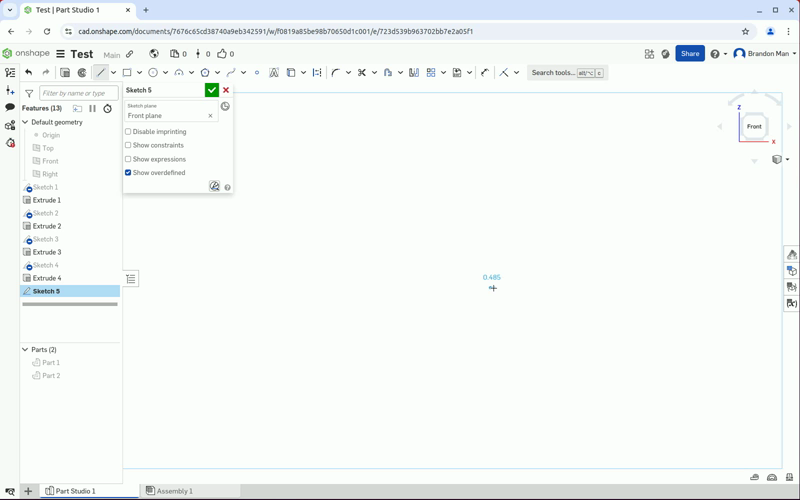
scroll(6)
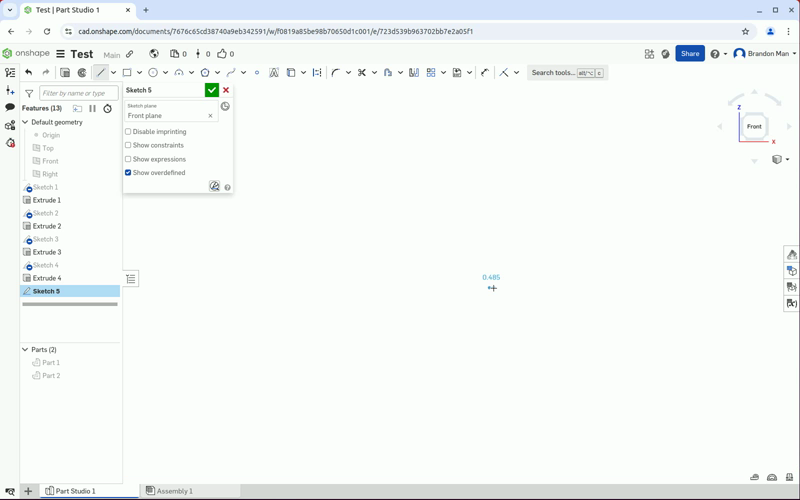
scroll(6)
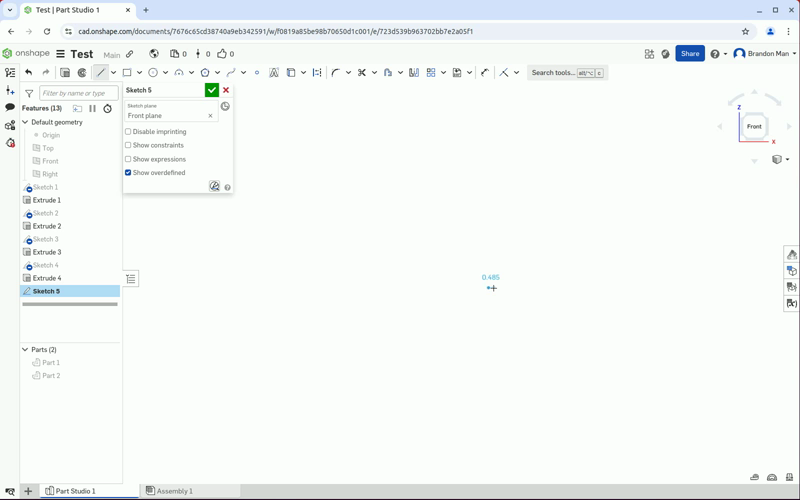
scroll(6)
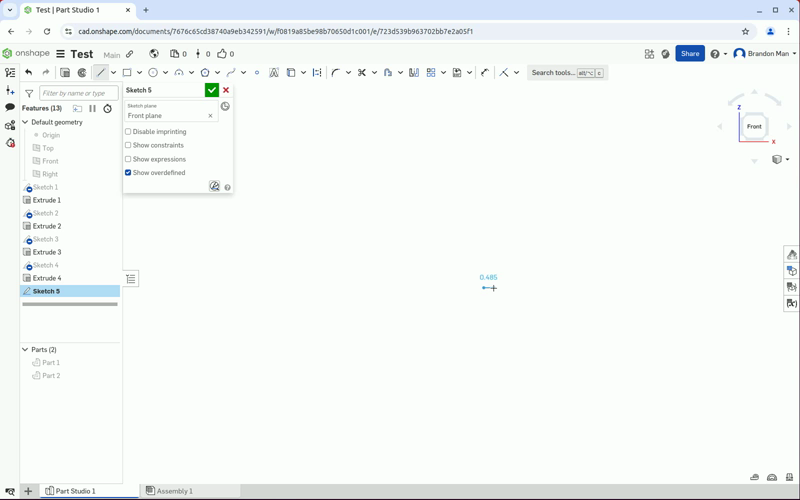
scroll(6)
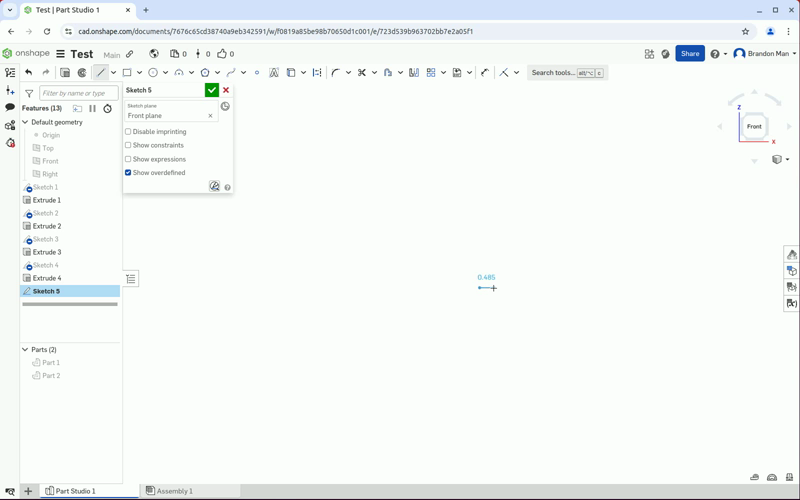
scroll(6)
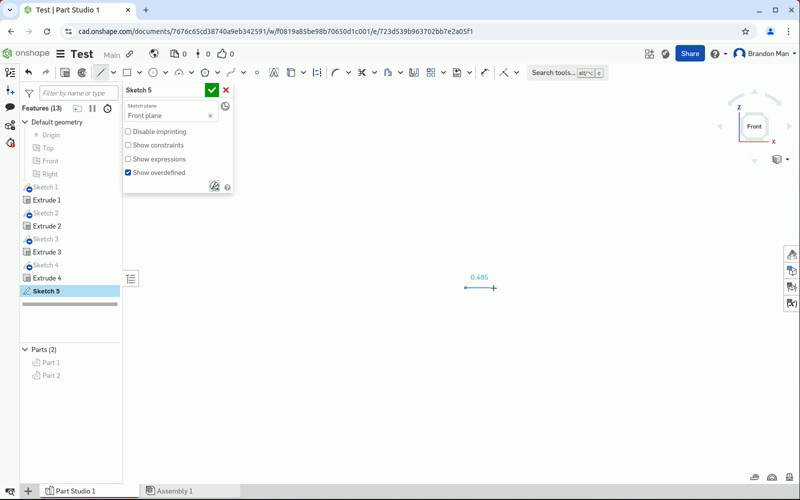
click(493, 287)
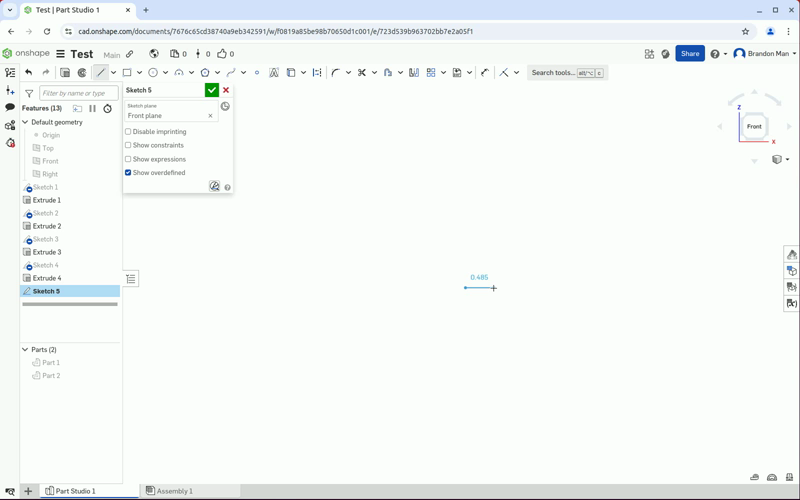
scroll(-6)
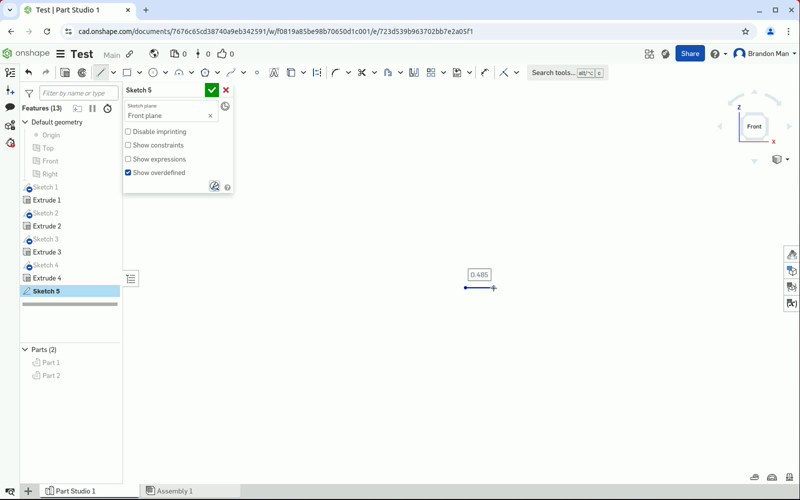
scroll(-6)
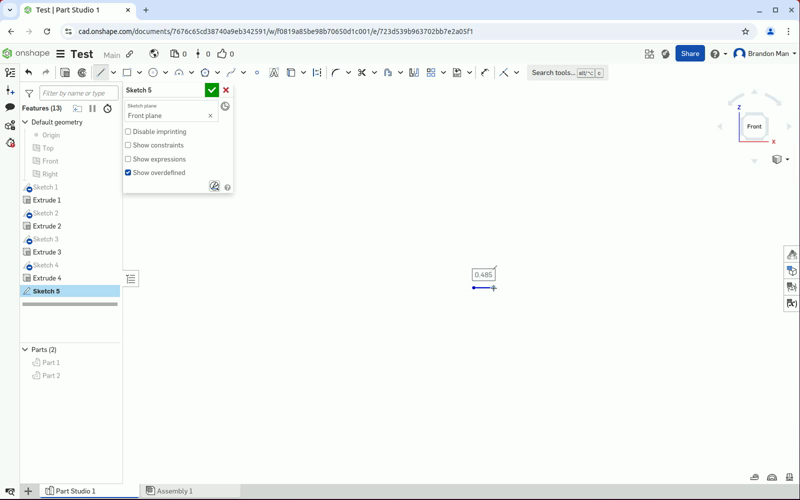
scroll(-6)
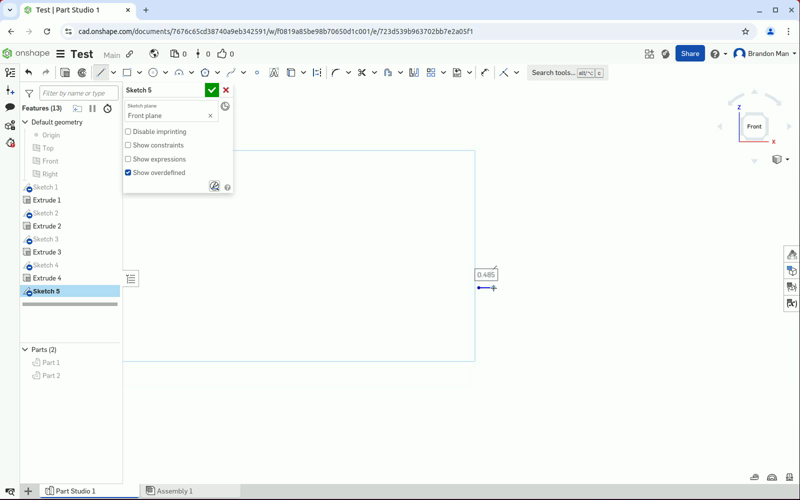
scroll(-6)
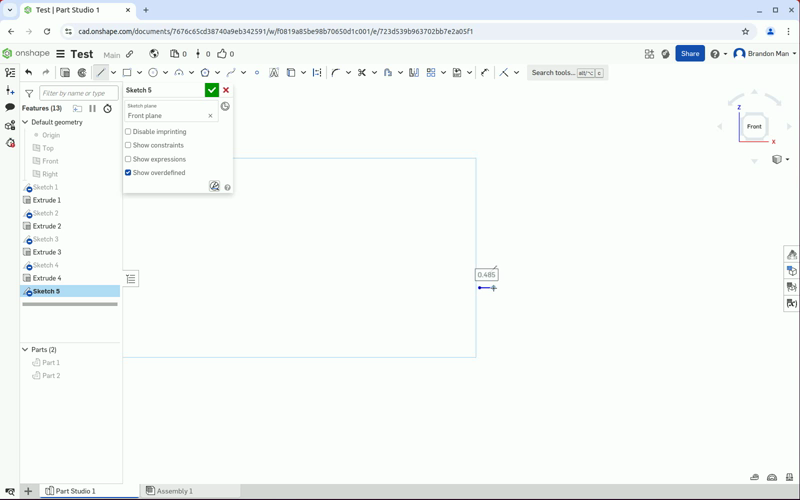
scroll(-6)
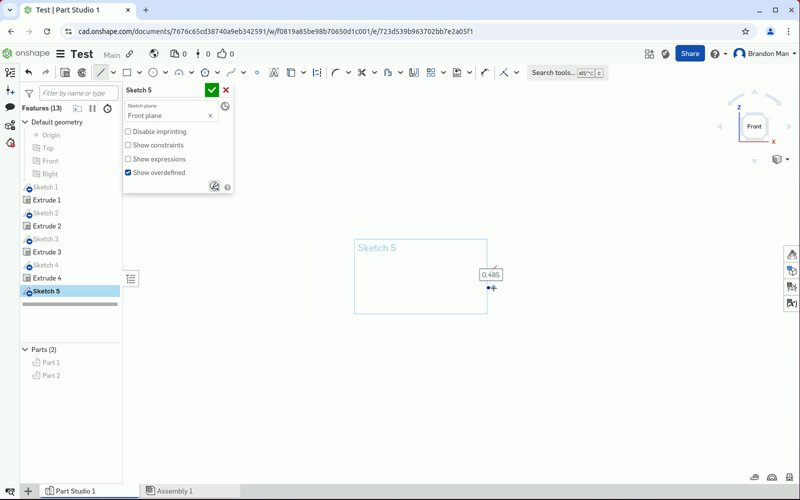
scroll(-6)
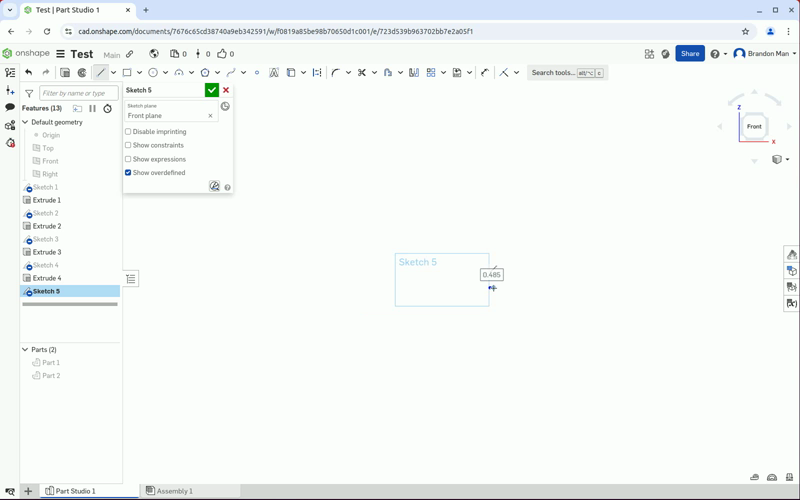
scroll(-6)
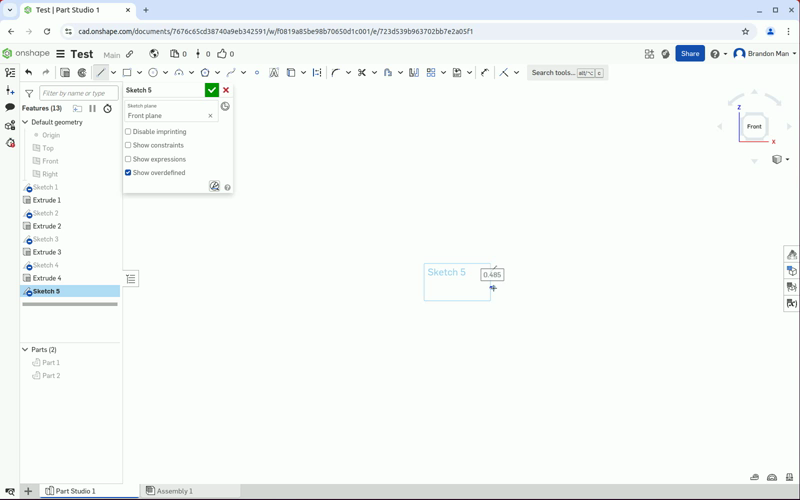
key_up(shift)
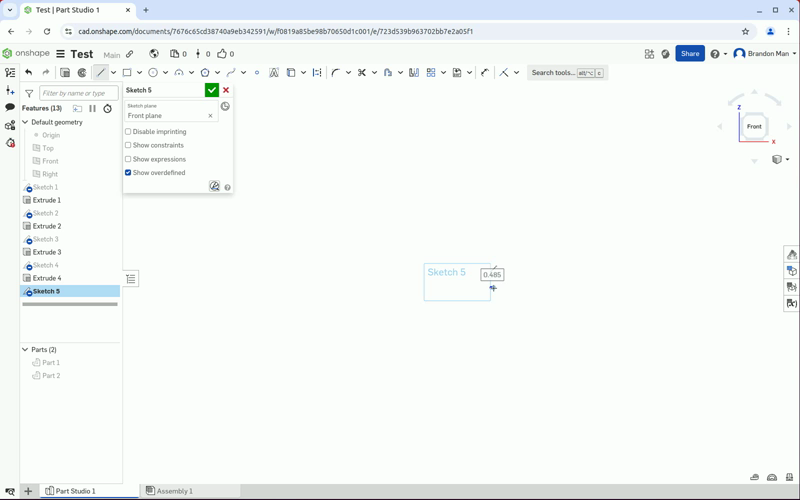
key(esc)
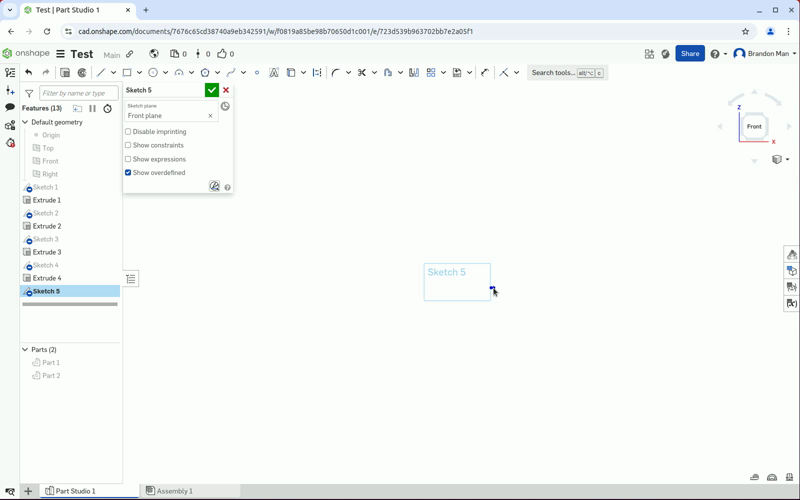
key(a)
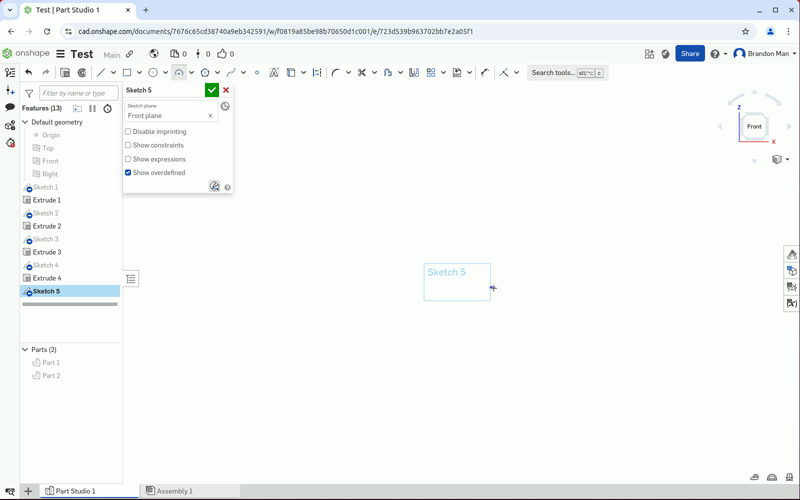
mouse_move(493, 287)
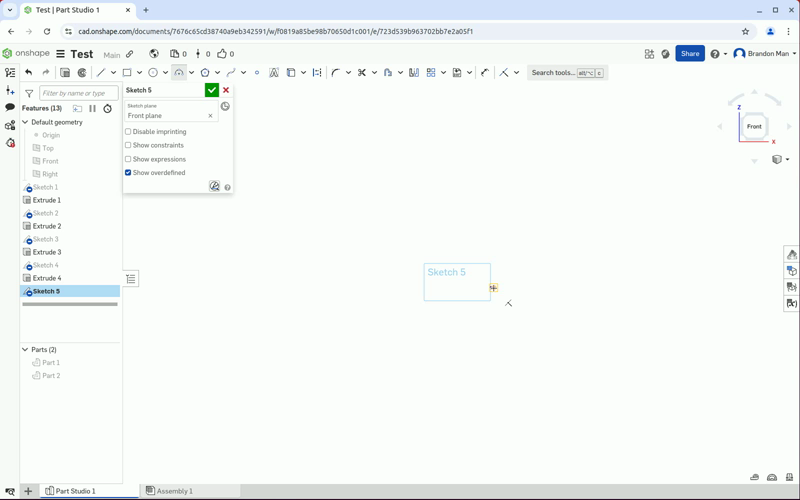
scroll(6)
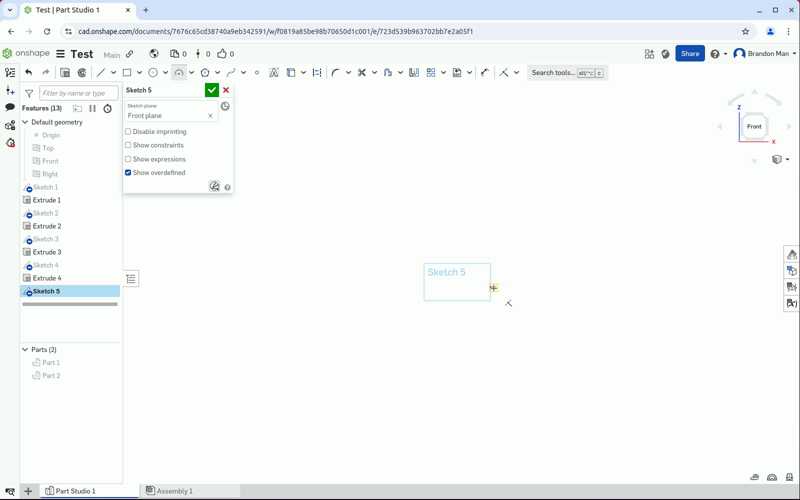
scroll(6)
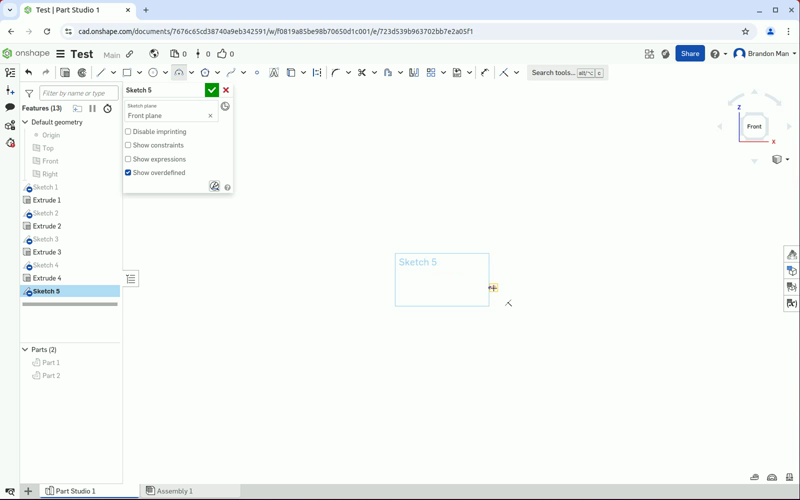
scroll(6)
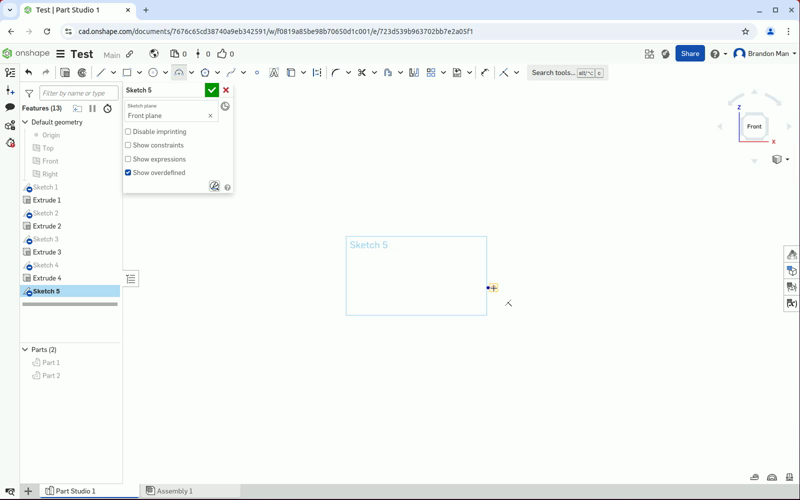
scroll(6)
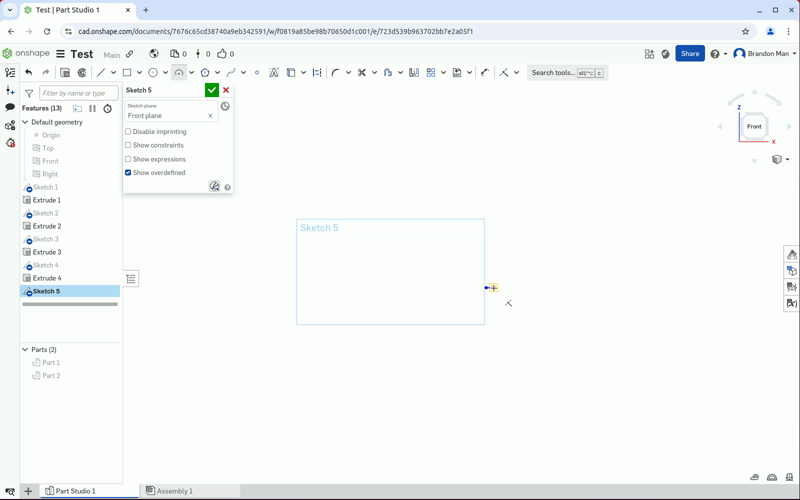
scroll(6)
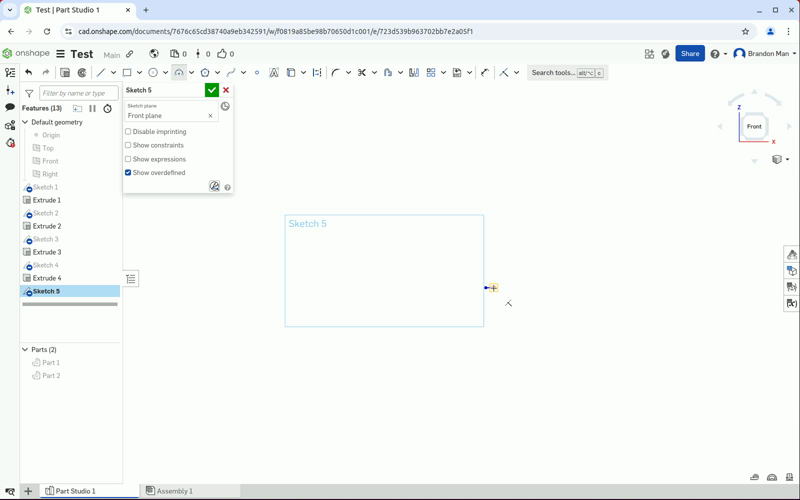
scroll(6)
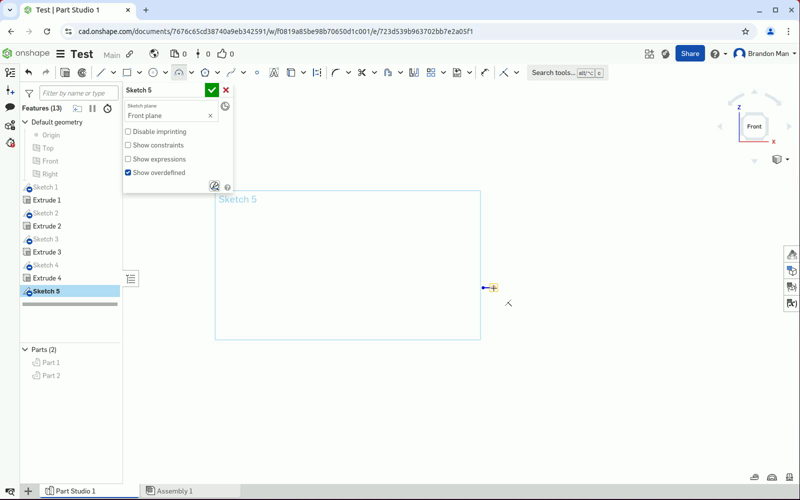
scroll(6)
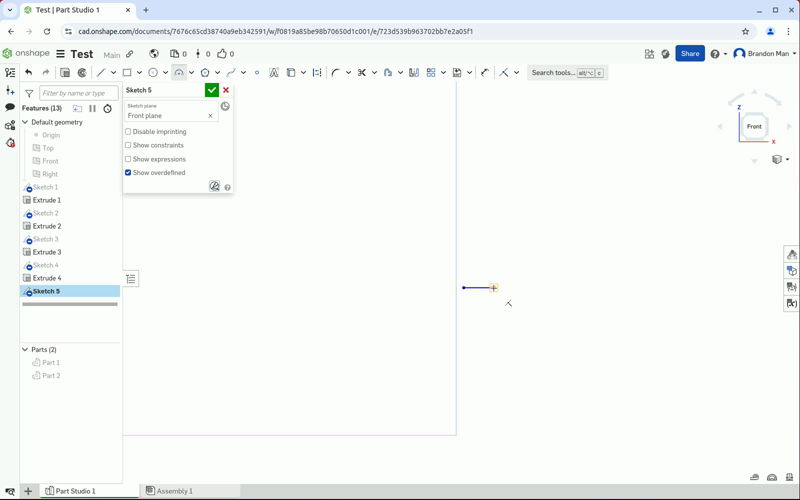
click(493, 287)
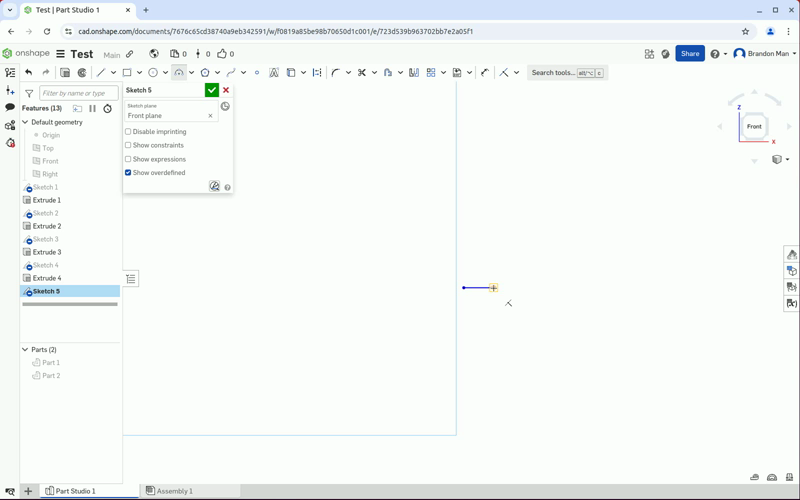
scroll(-6)
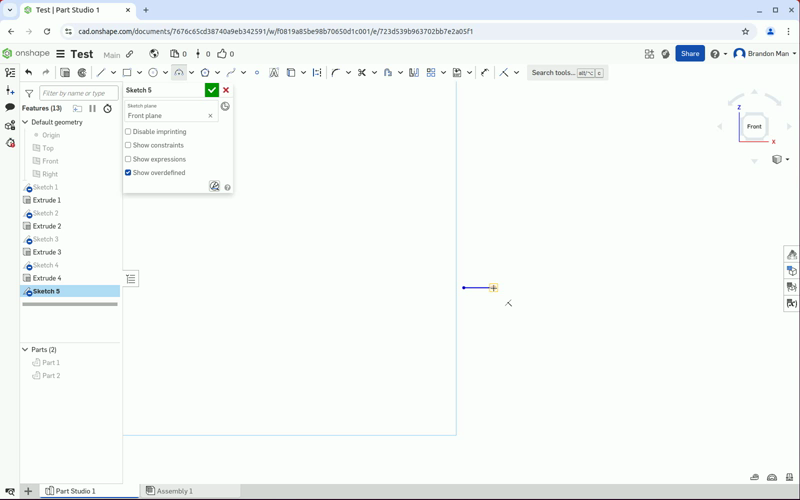
scroll(-6)
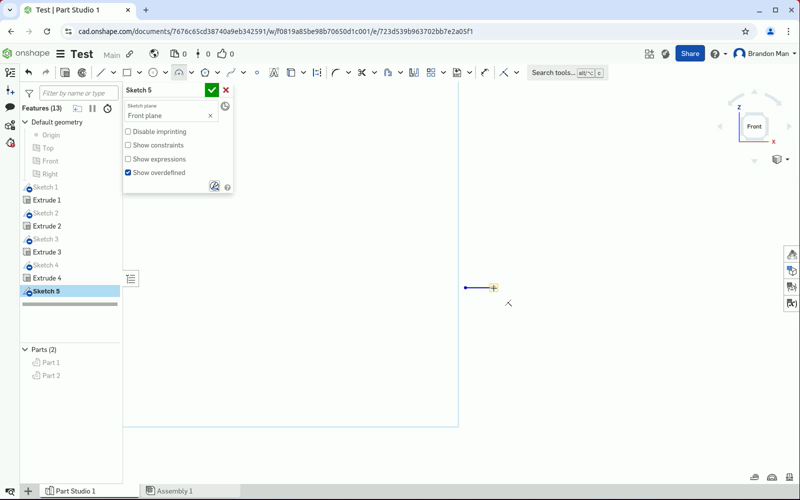
scroll(-6)
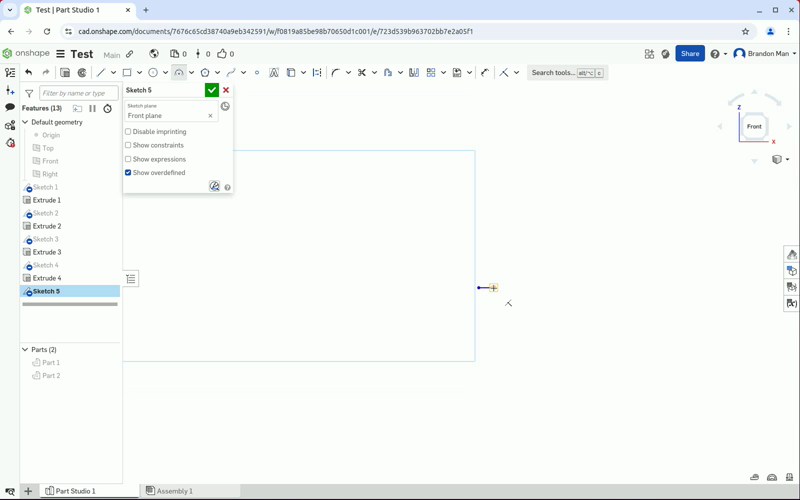
scroll(-6)
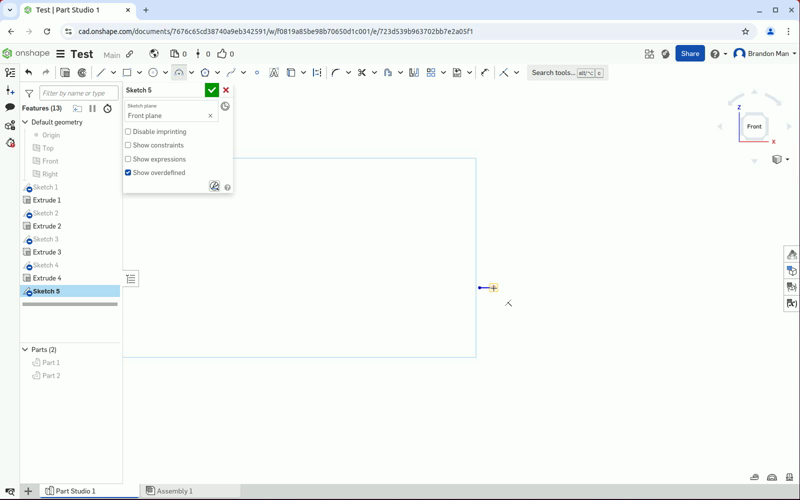
scroll(-6)
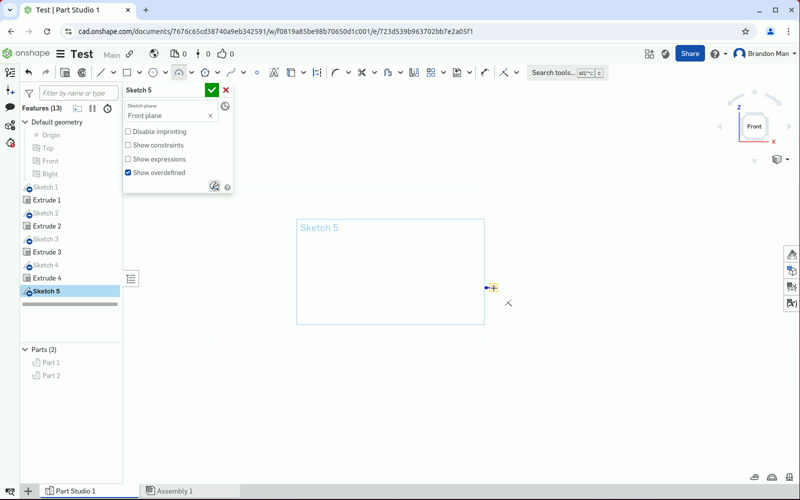
scroll(-6)
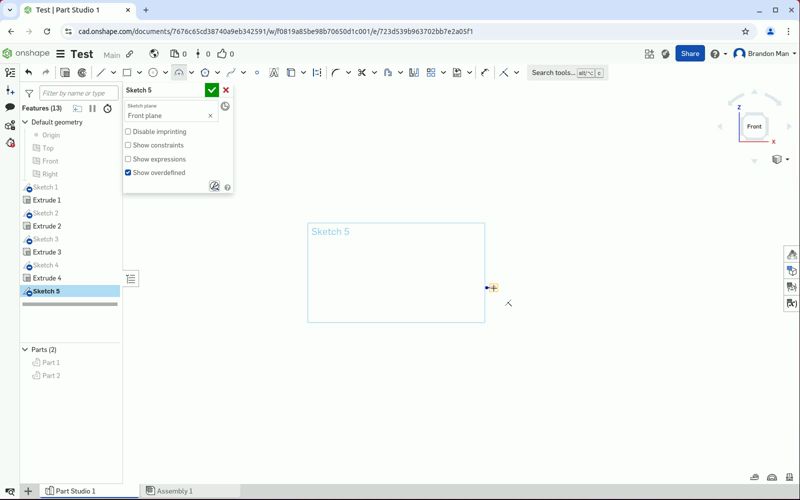
scroll(-6)
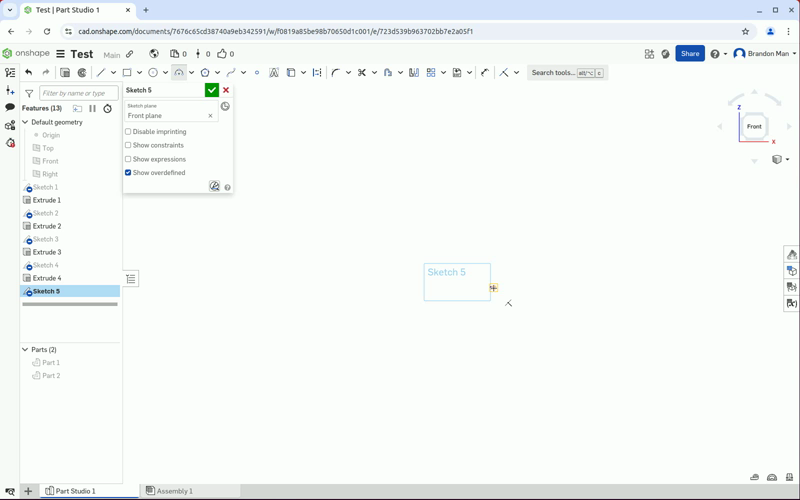
key_down(shift)
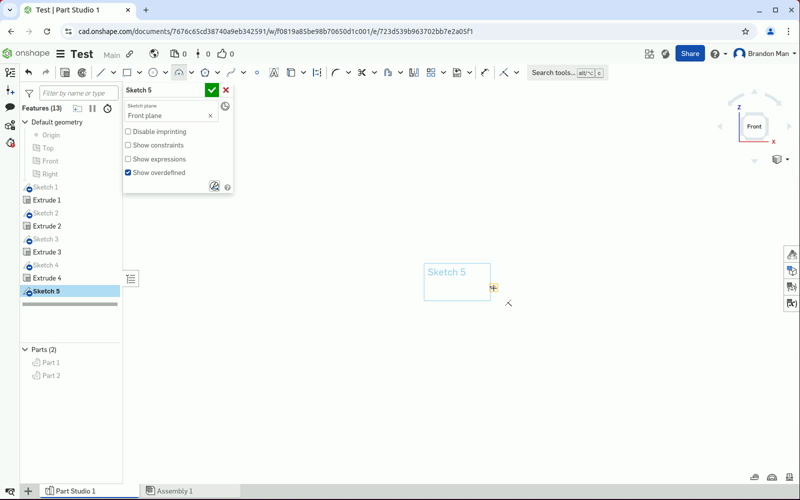
mouse_move(493, 277)
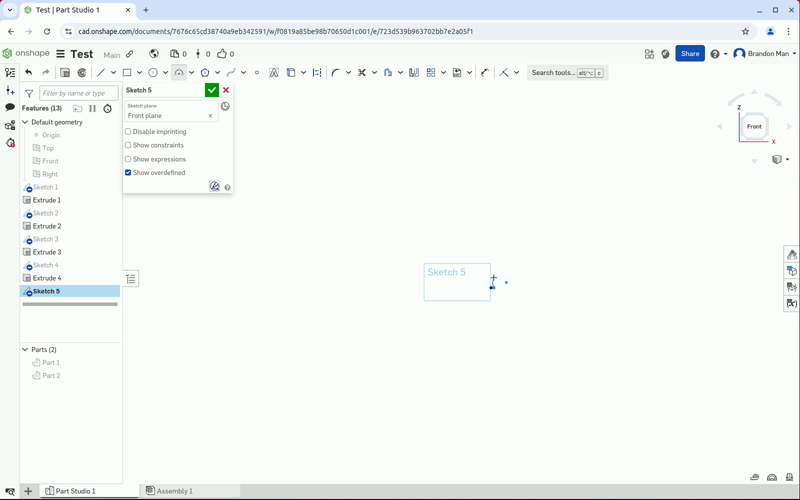
click(493, 277)
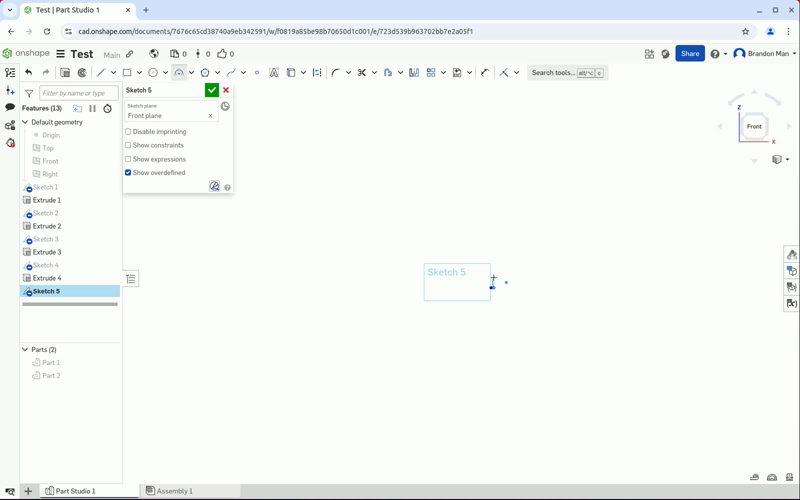
mouse_move(494, 282)
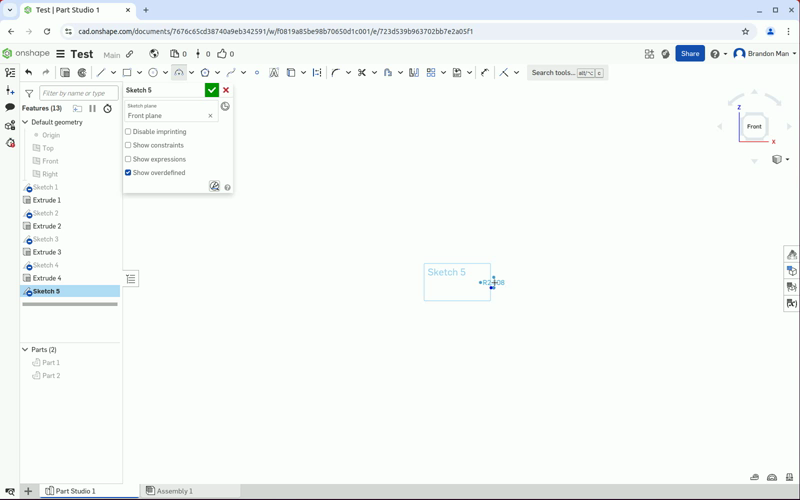
click(494, 282)
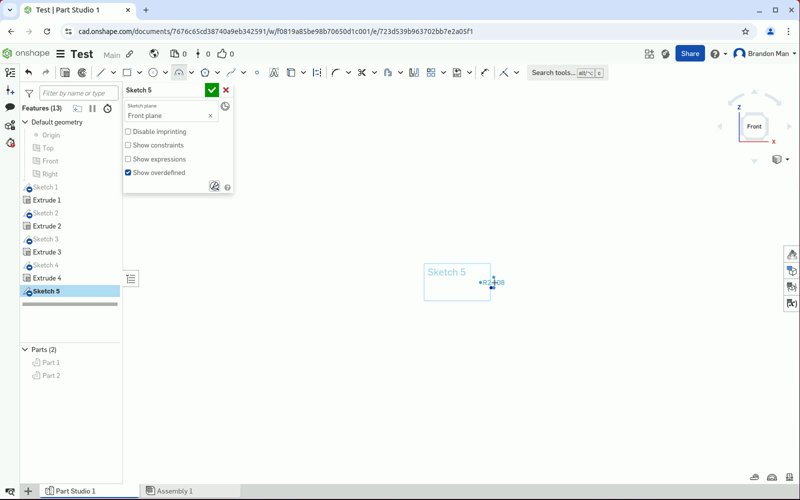
key_up(shift)
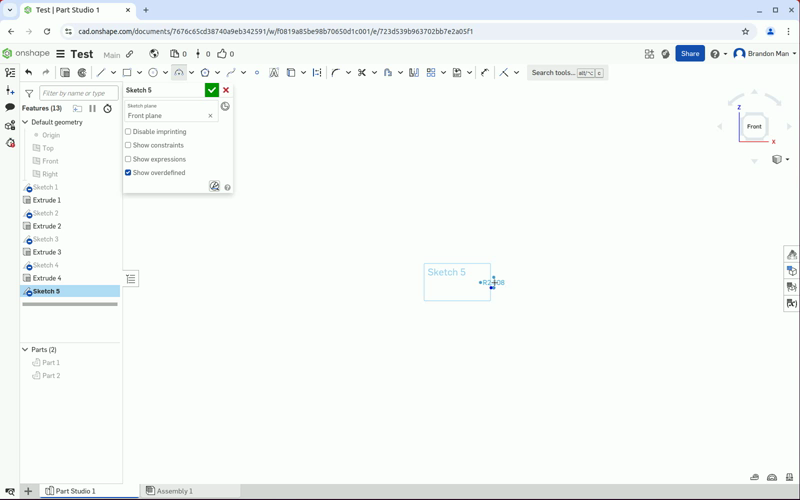
key(esc)
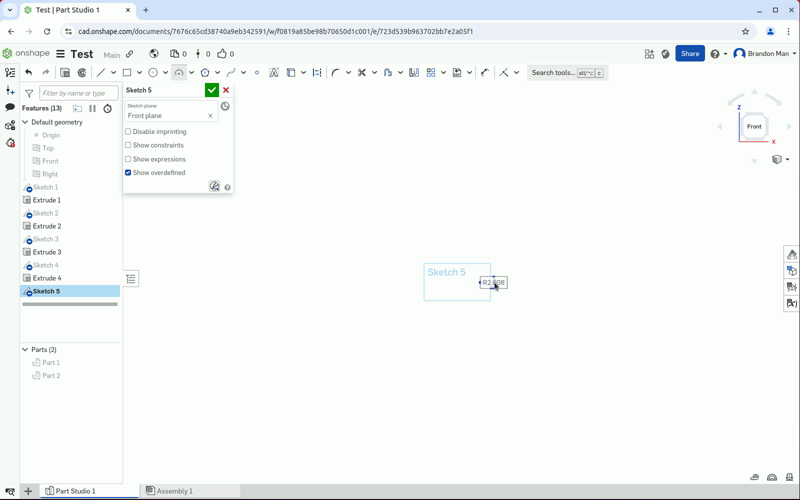
key(l)
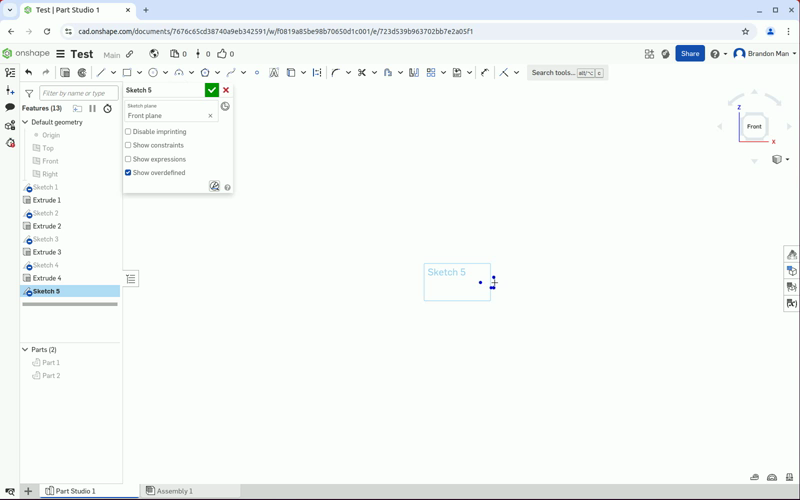
mouse_move(493, 277)
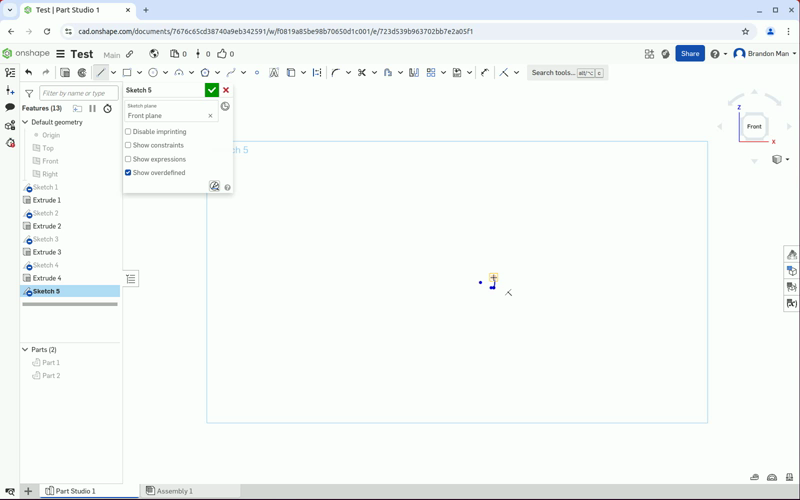
click(493, 277)
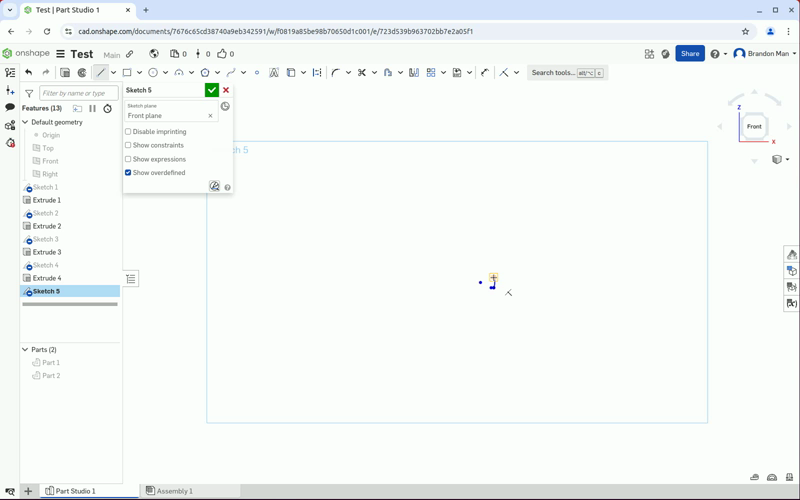
key_down(shift)
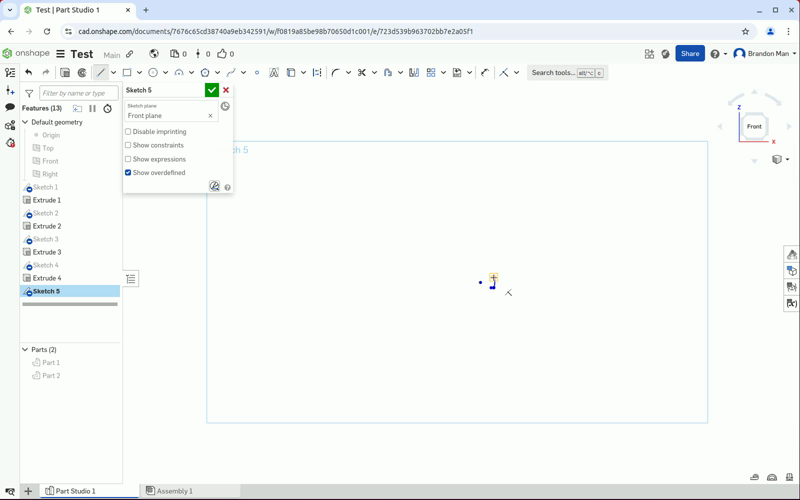
mouse_move(523, 277)
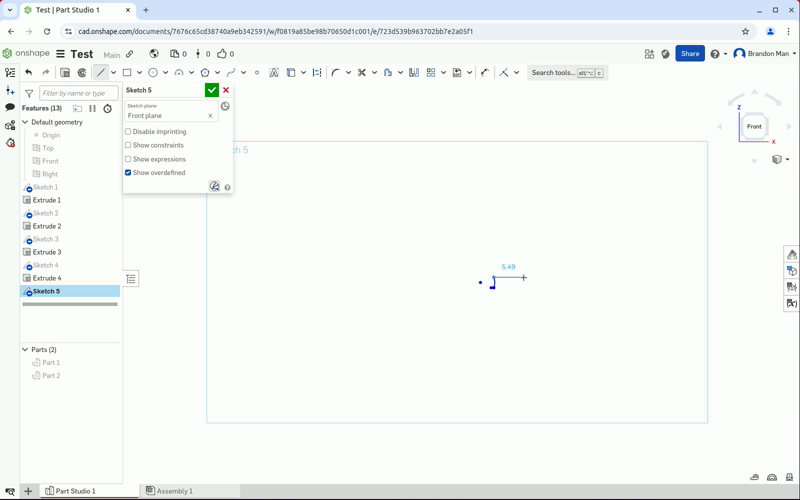
mouse_move(491, 277)
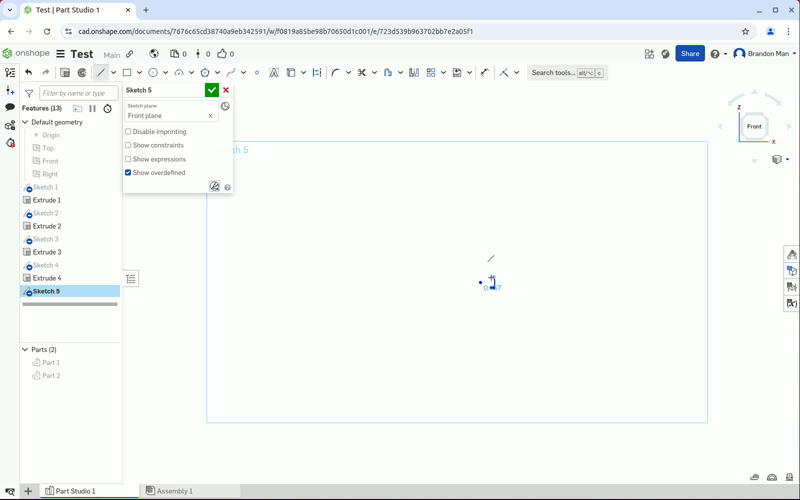
scroll(6)
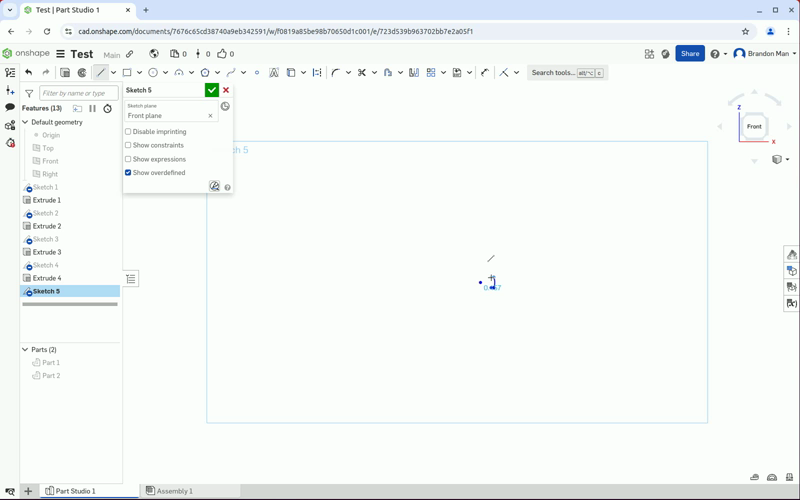
scroll(6)
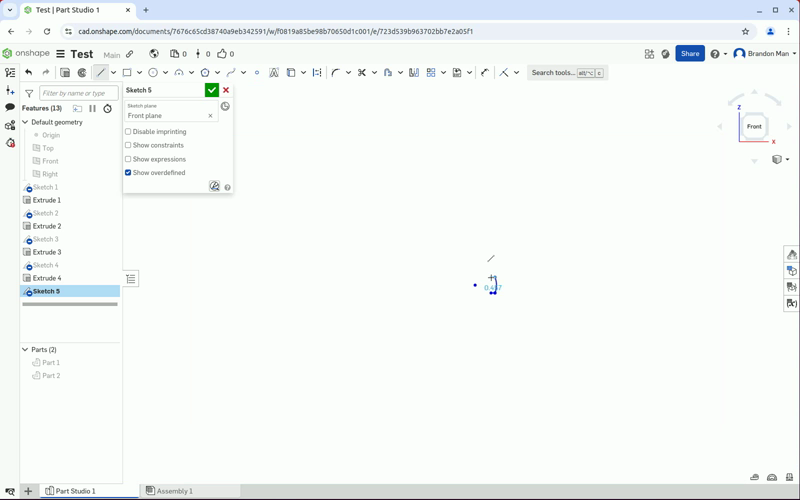
scroll(6)
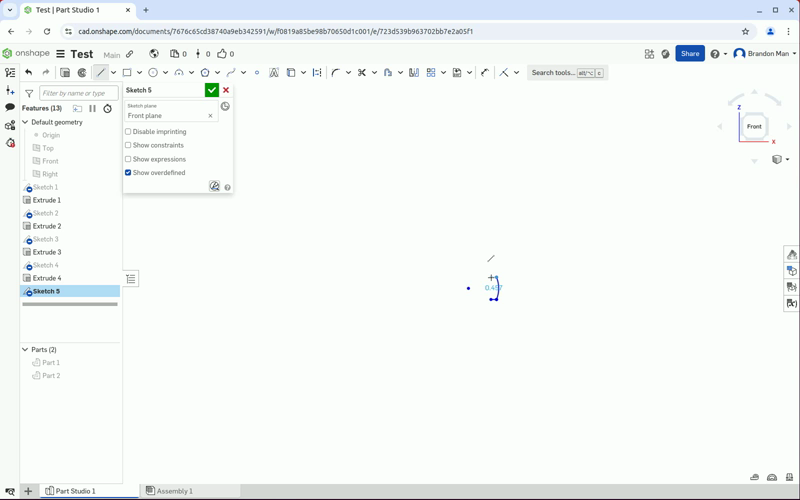
scroll(6)
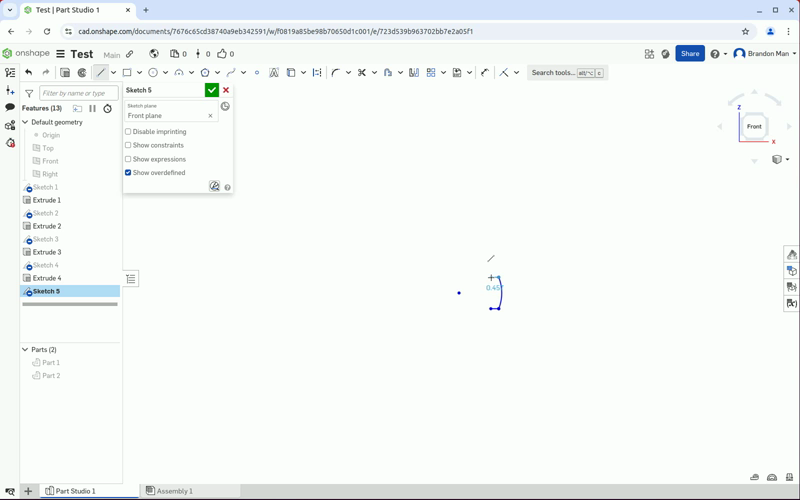
scroll(6)
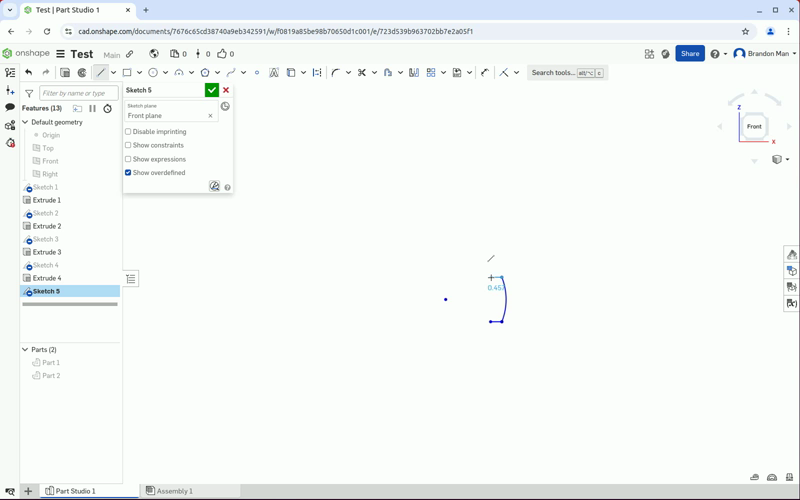
scroll(6)
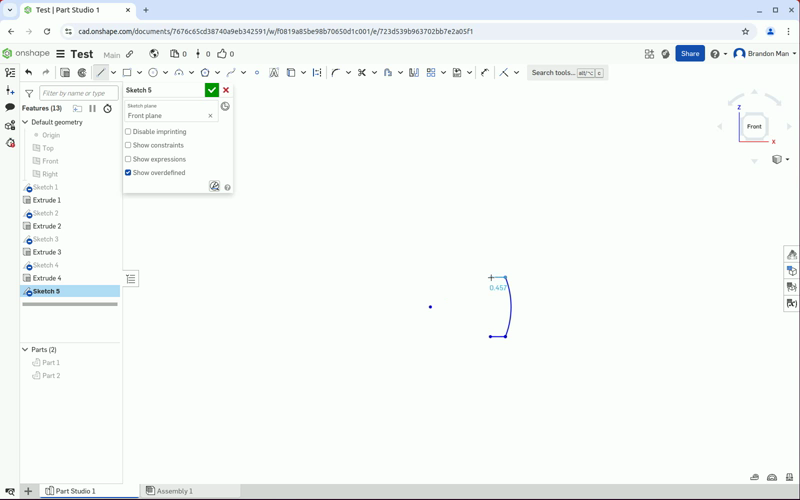
scroll(6)
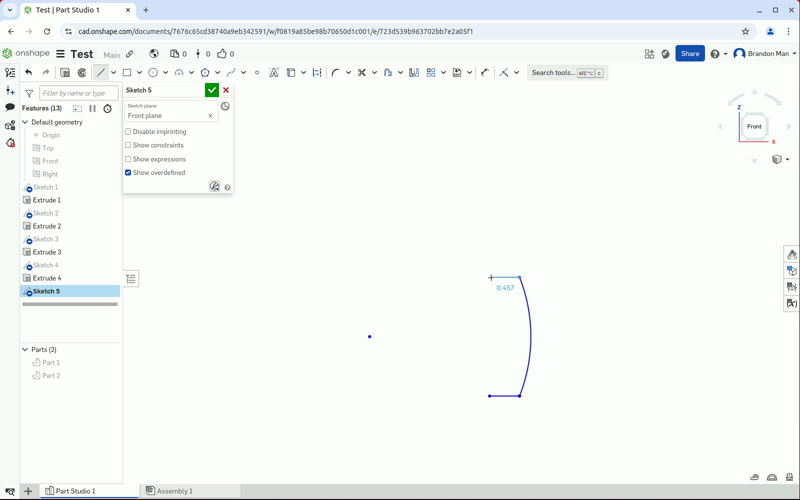
click(491, 277)
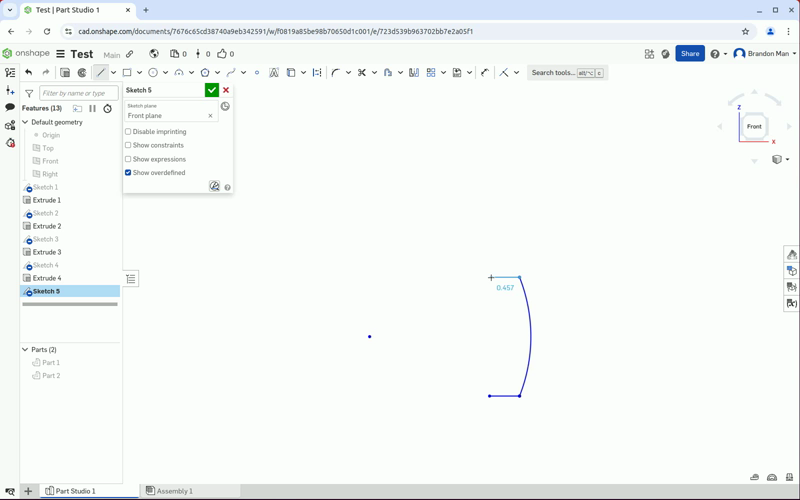
scroll(-6)
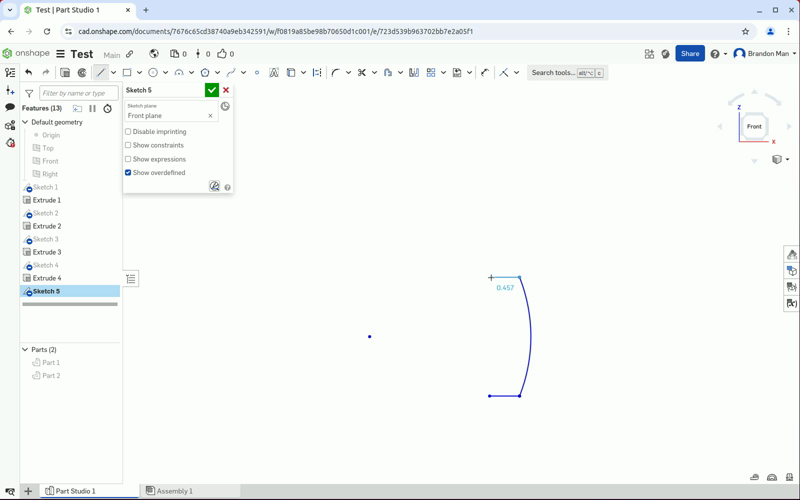
scroll(-6)
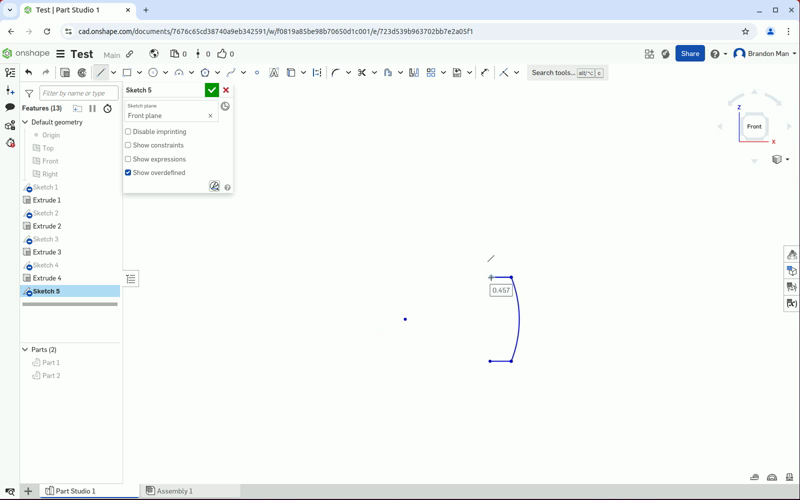
scroll(-6)
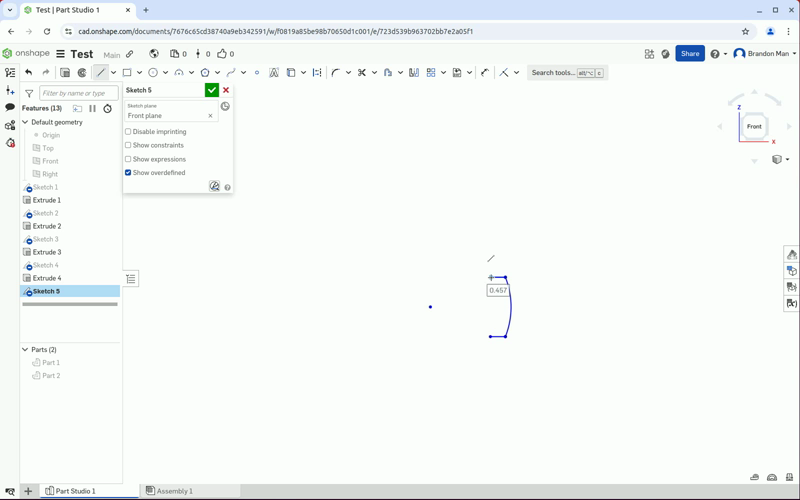
scroll(-6)
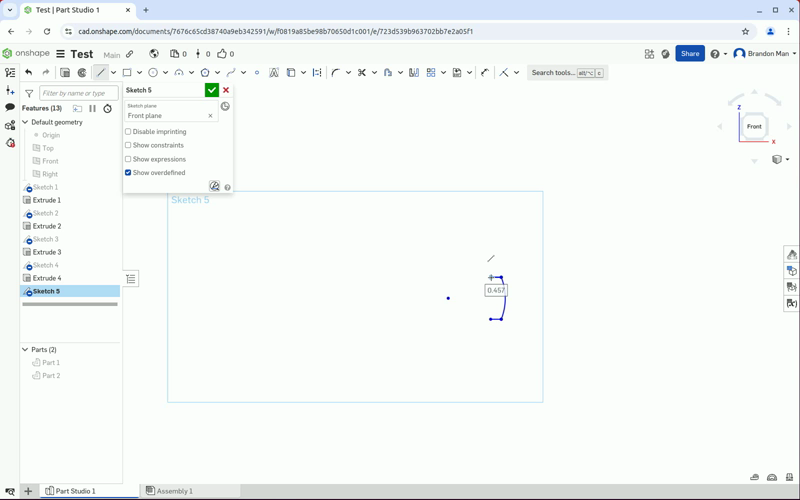
scroll(-6)
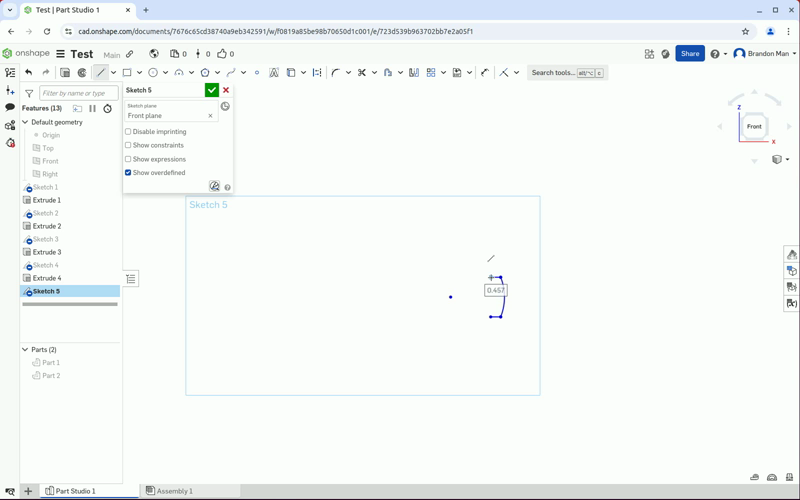
scroll(-6)
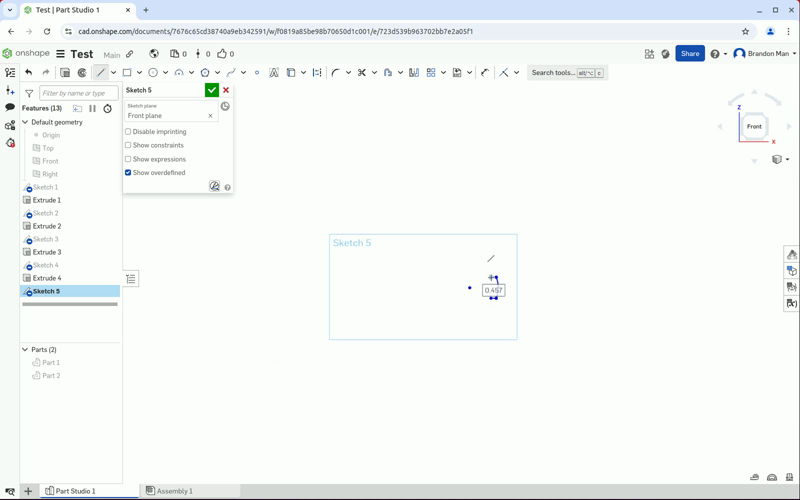
scroll(-6)
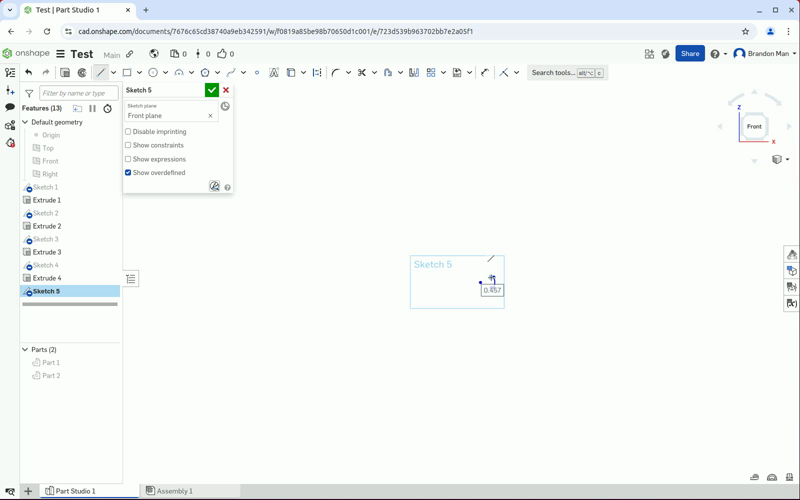
key_up(shift)
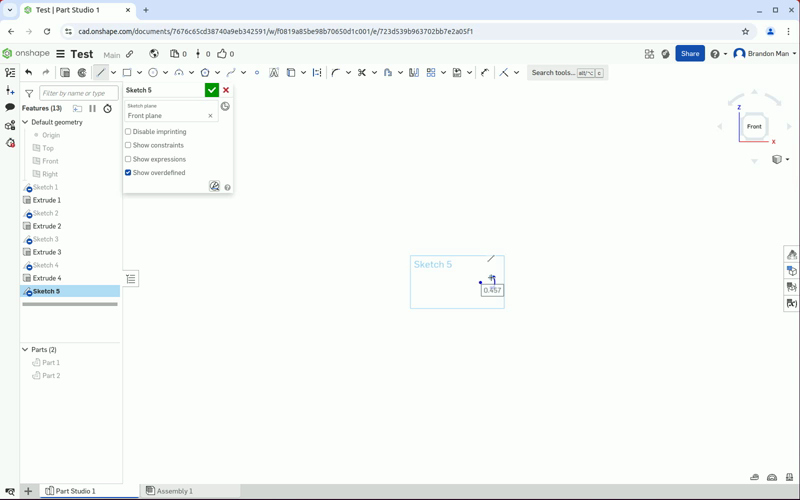
key(esc)
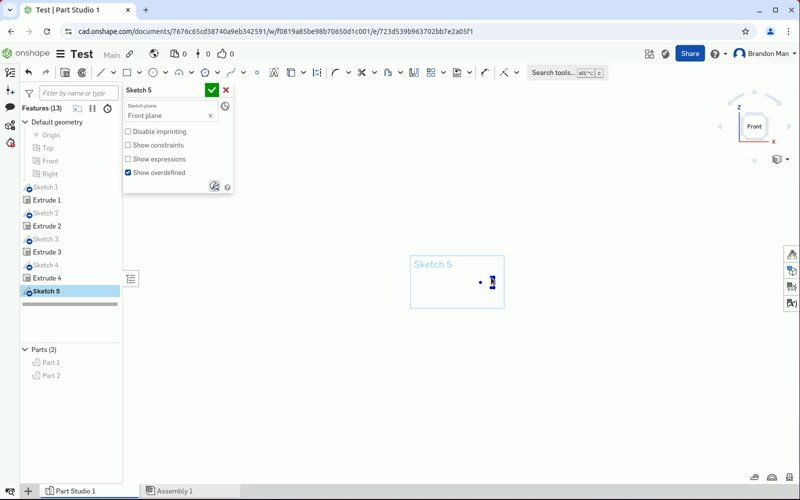
key(a)
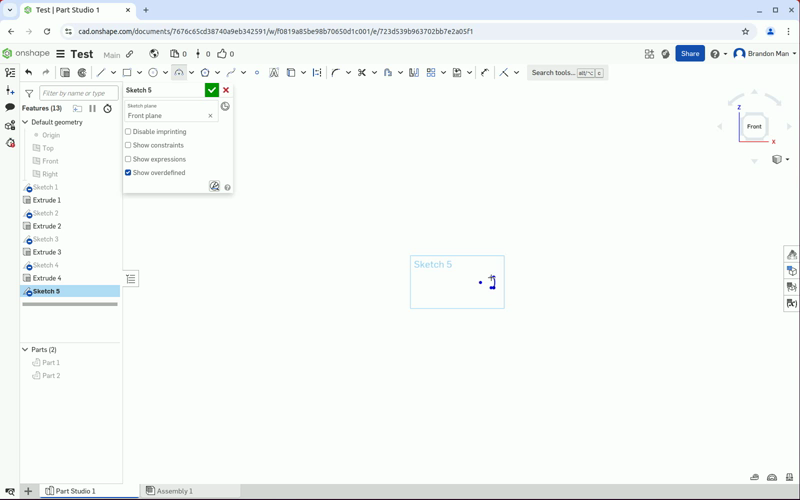
mouse_move(491, 277)
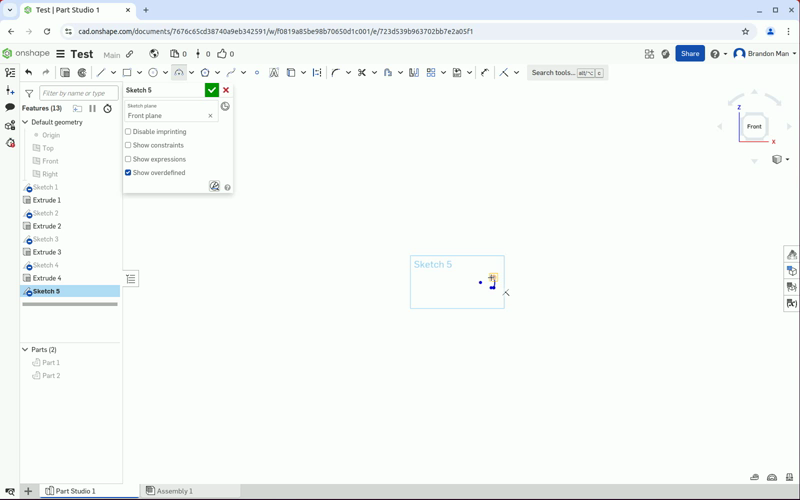
scroll(6)
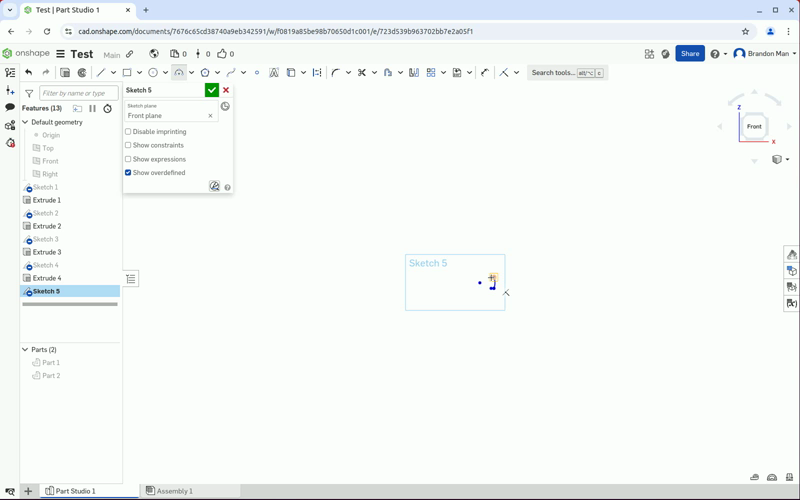
scroll(6)
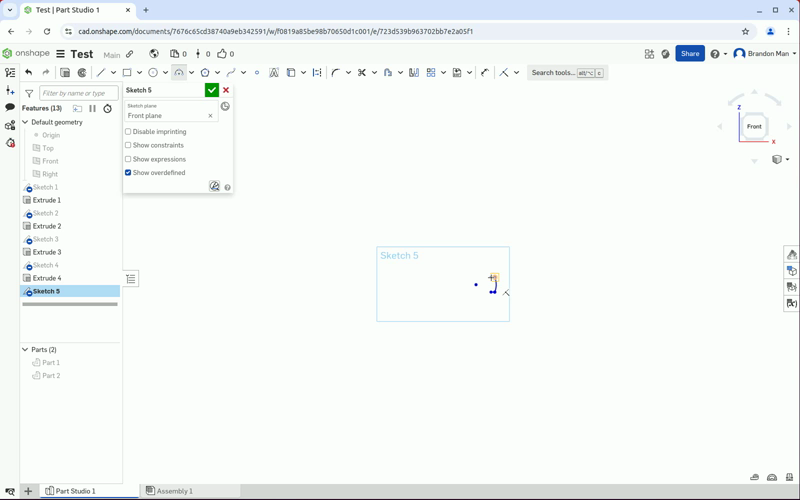
scroll(6)
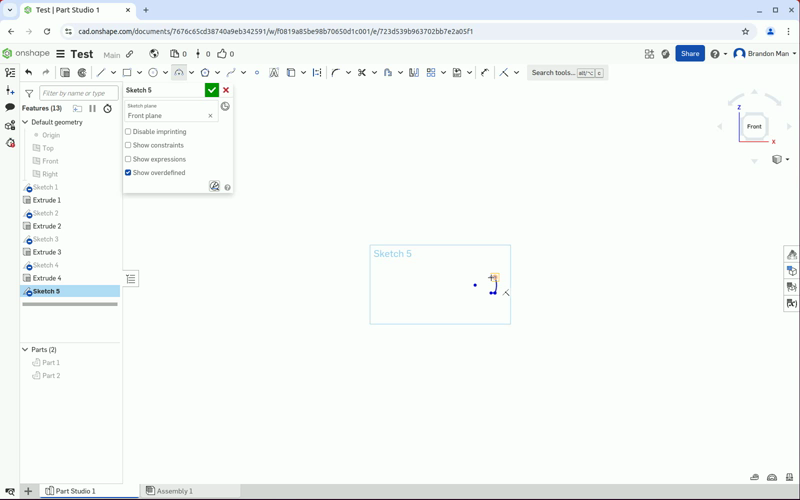
scroll(6)
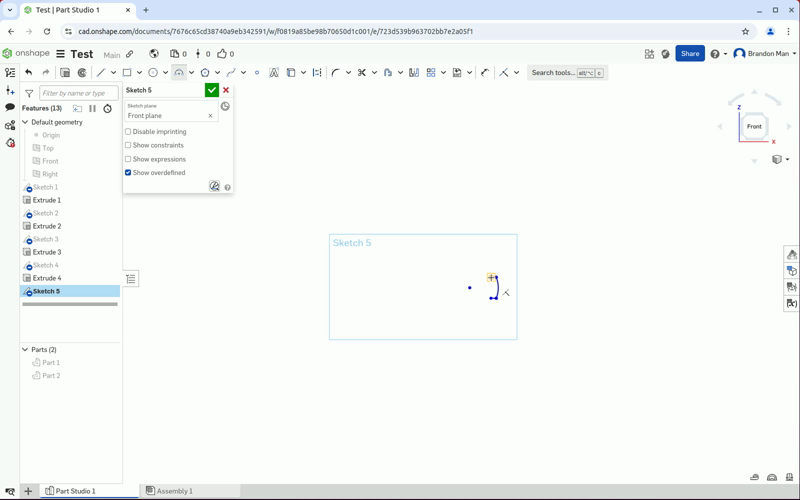
scroll(6)
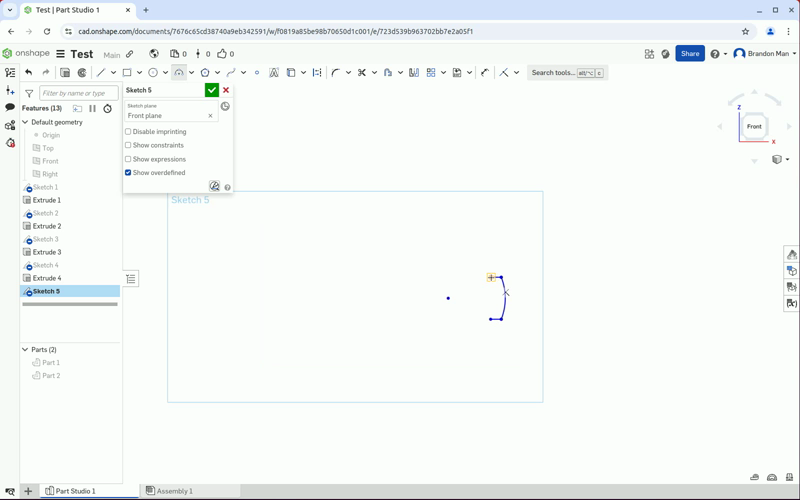
scroll(6)
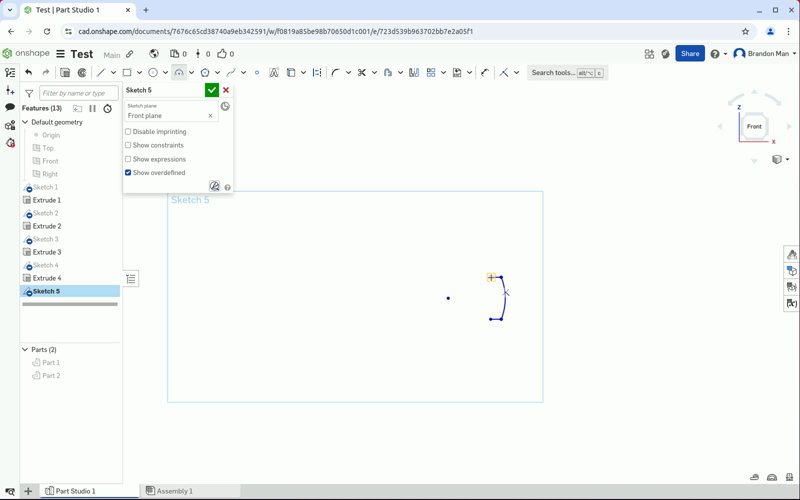
scroll(6)
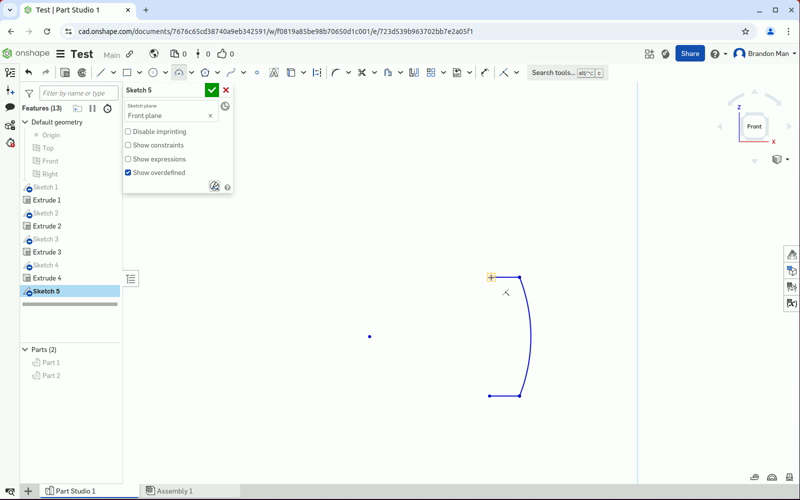
click(491, 277)
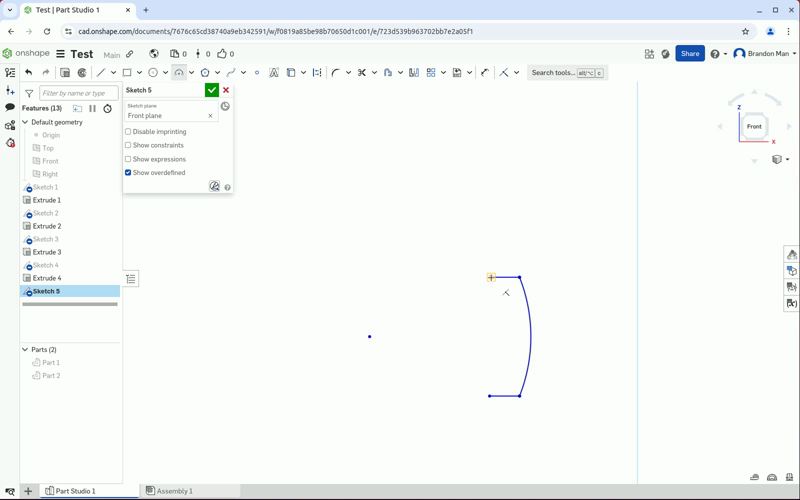
scroll(-6)
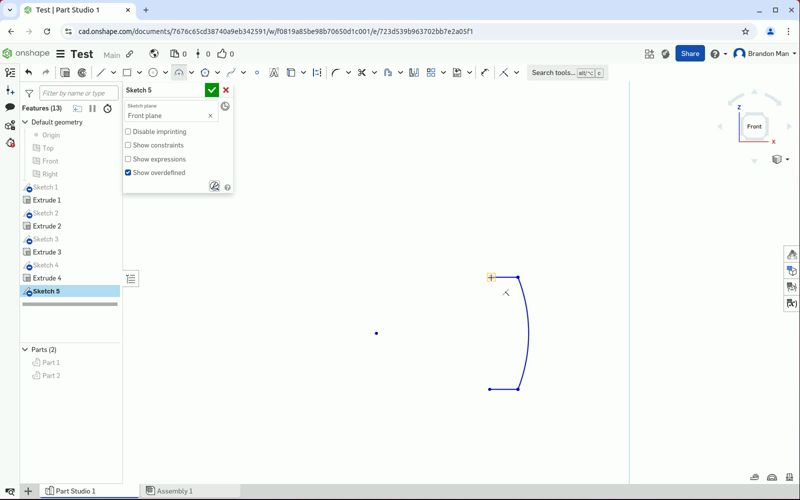
scroll(-6)
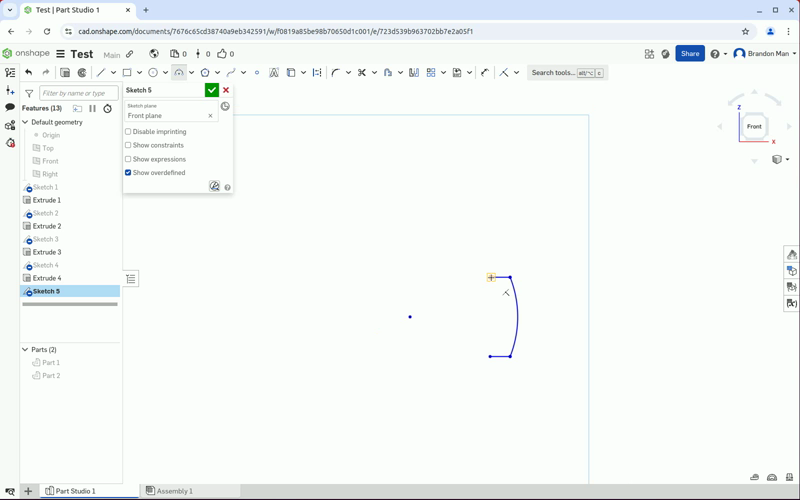
scroll(-6)
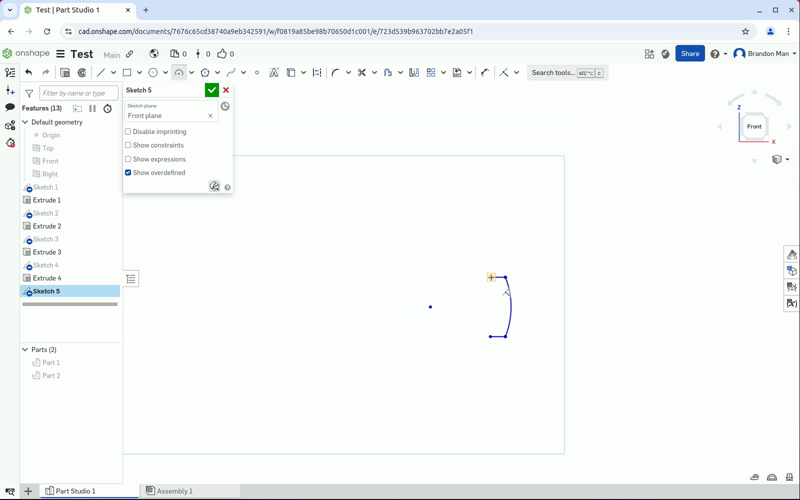
scroll(-6)
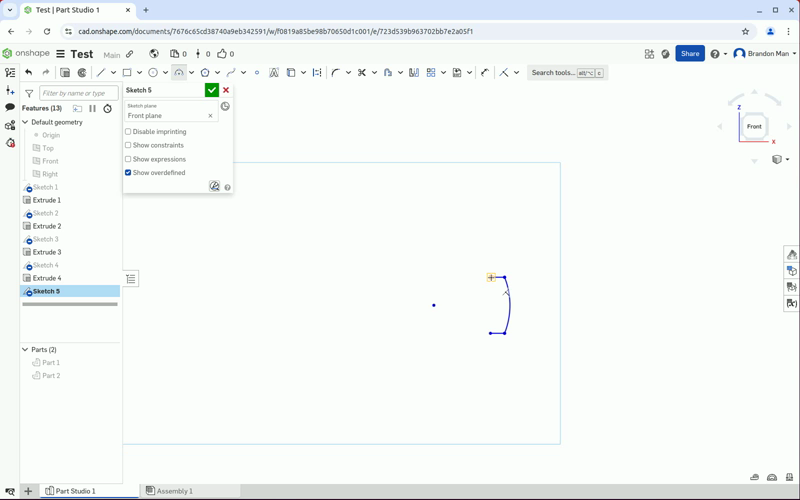
scroll(-6)
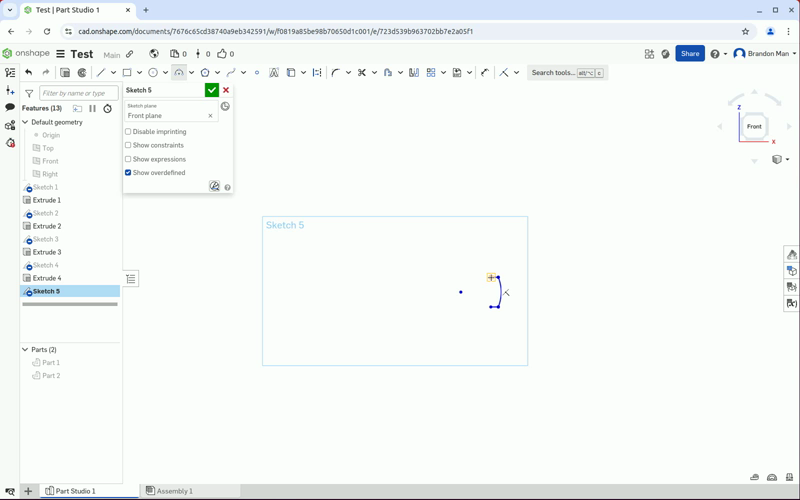
scroll(-6)
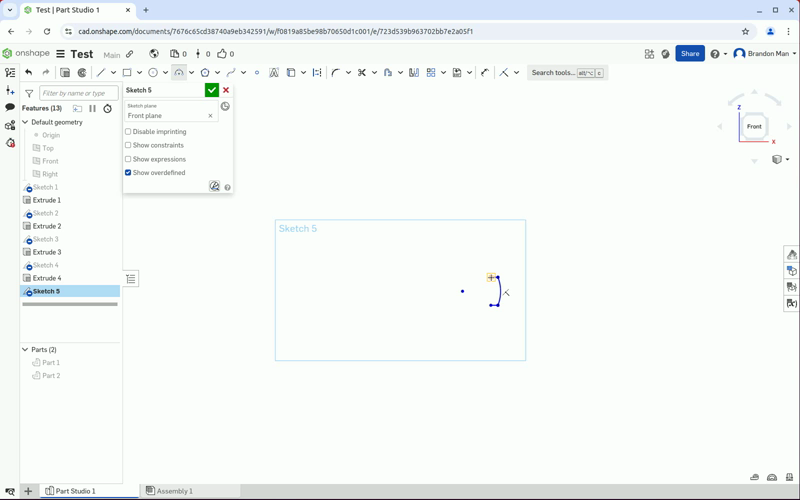
scroll(-6)
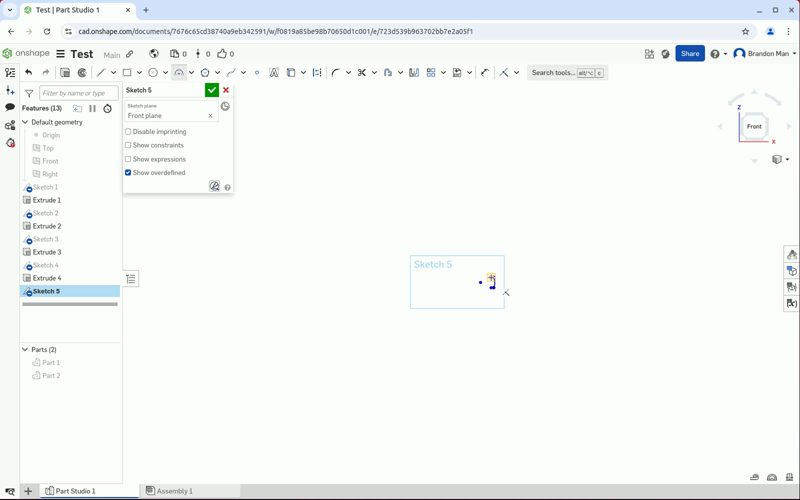
mouse_move(491, 287)
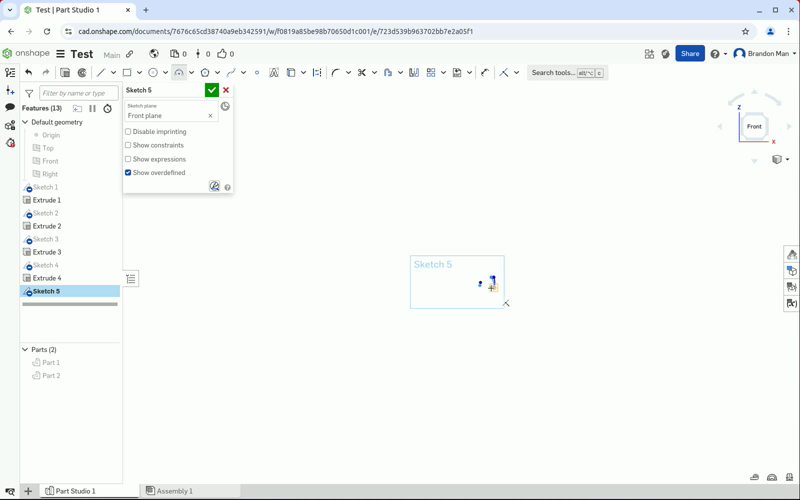
scroll(6)
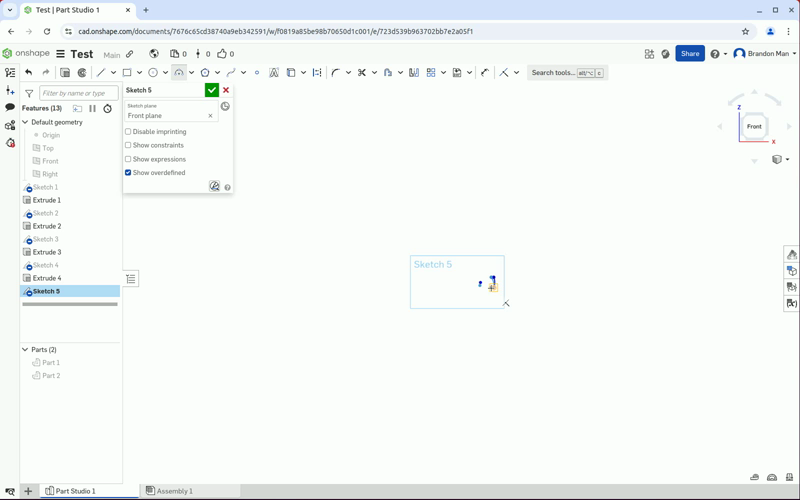
scroll(6)
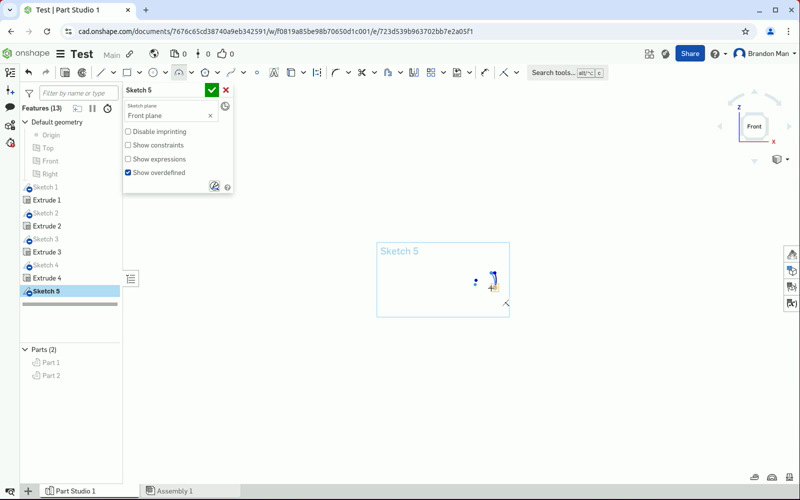
scroll(6)
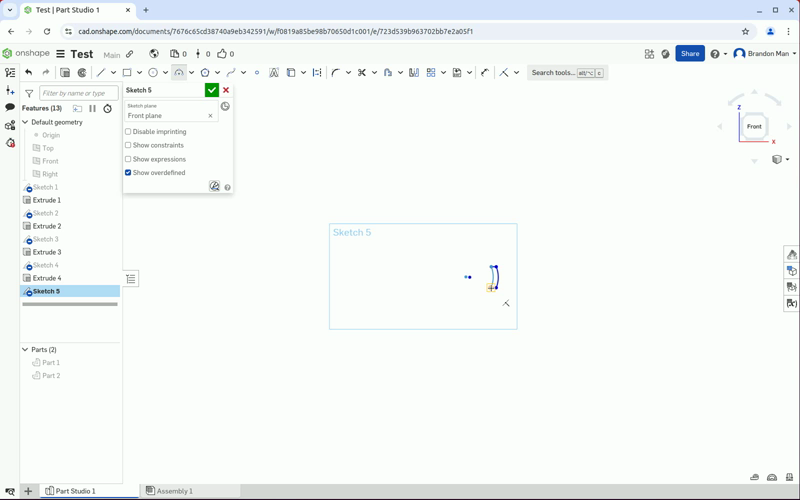
scroll(6)
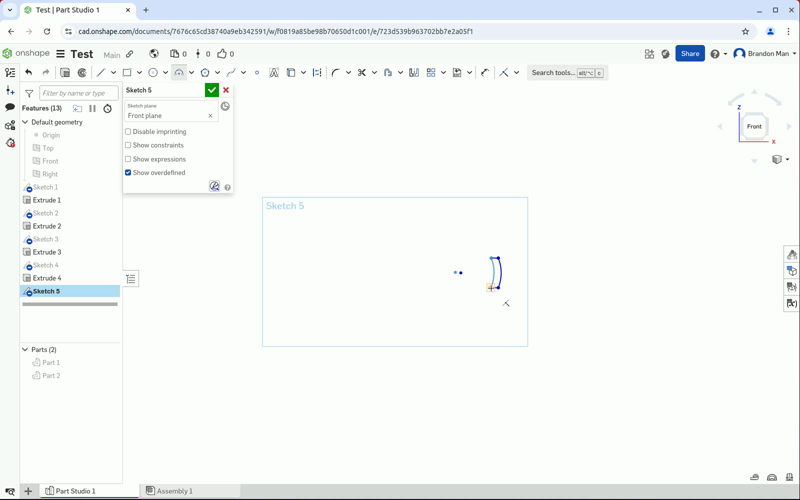
scroll(6)
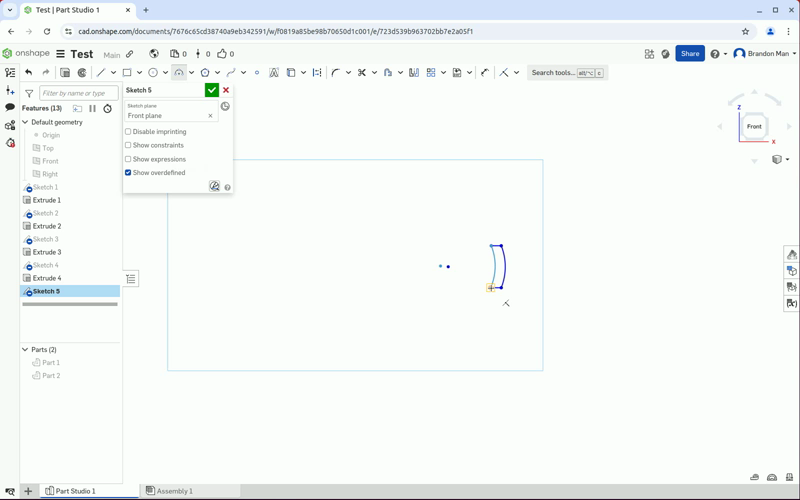
scroll(6)
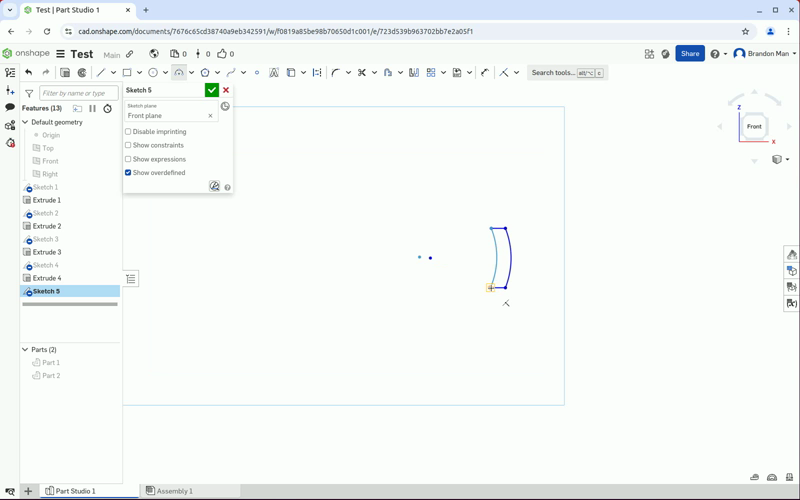
scroll(6)
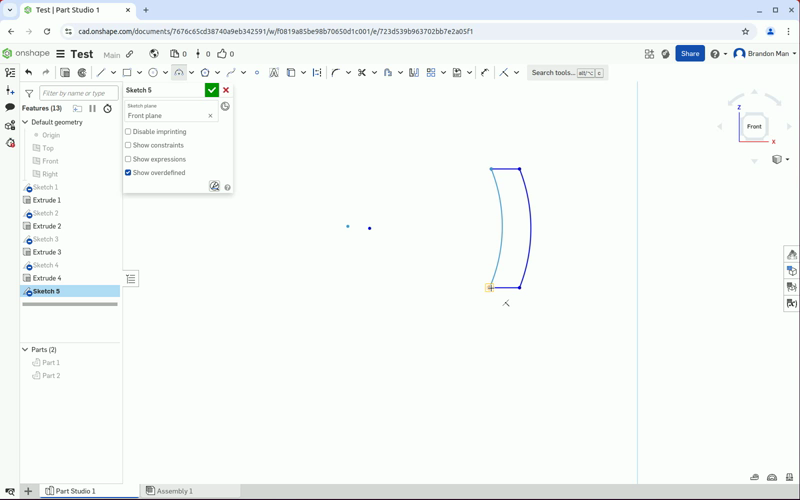
click(491, 287)
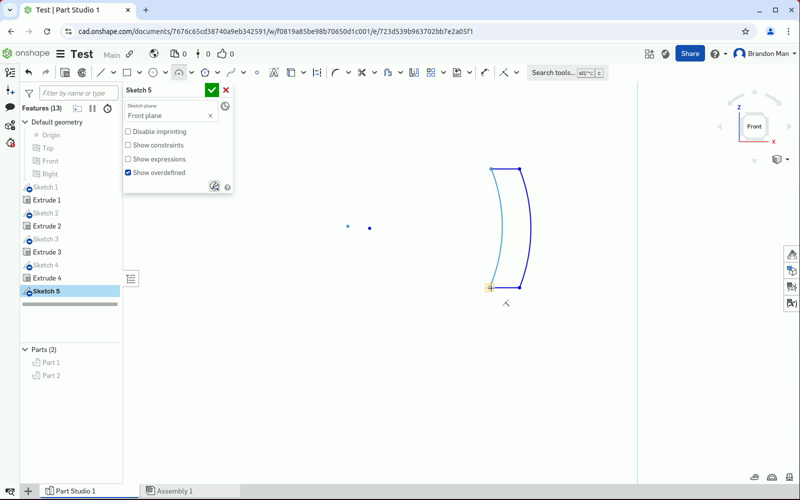
scroll(-6)
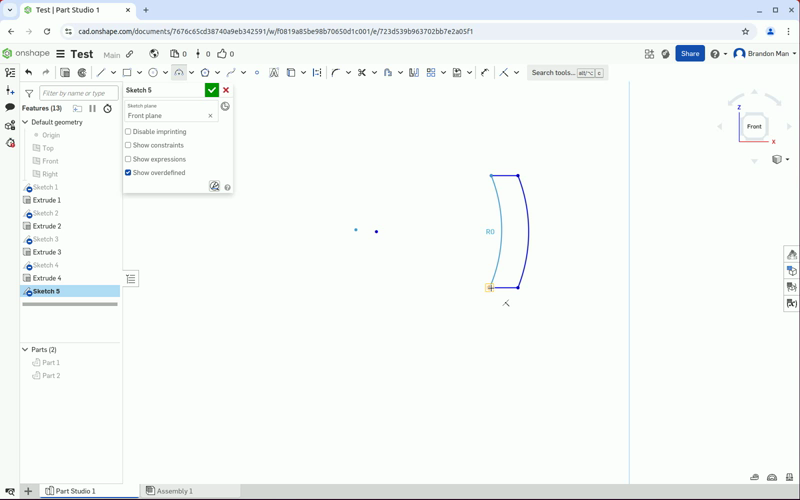
scroll(-6)
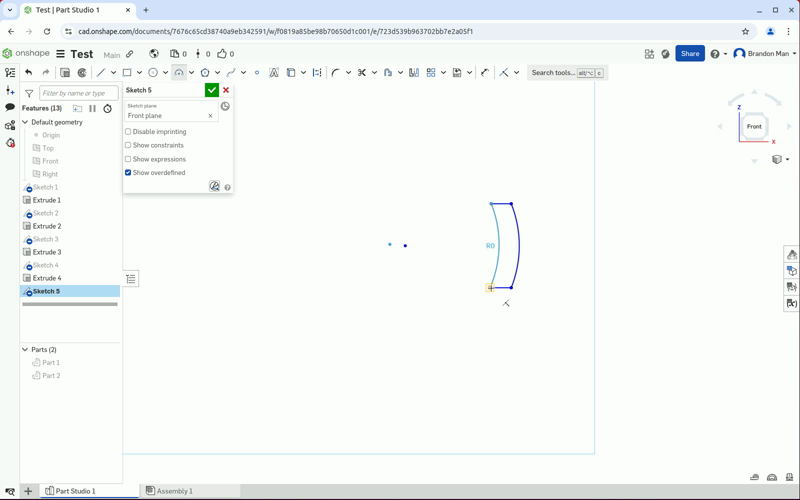
scroll(-6)
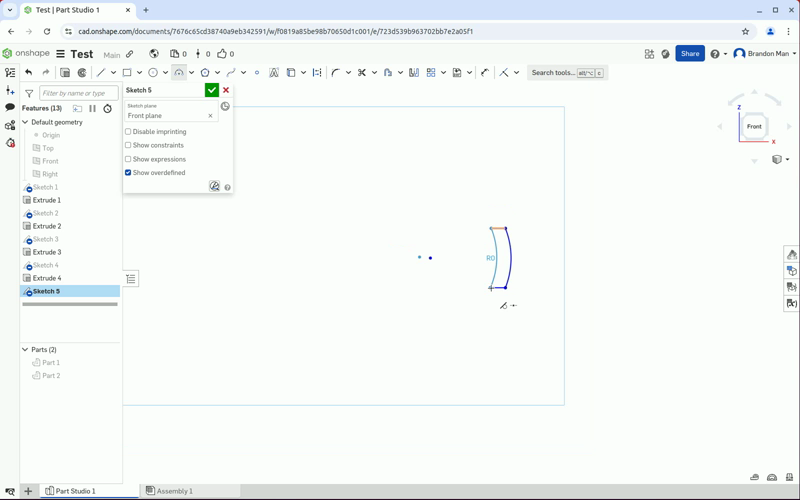
scroll(-6)
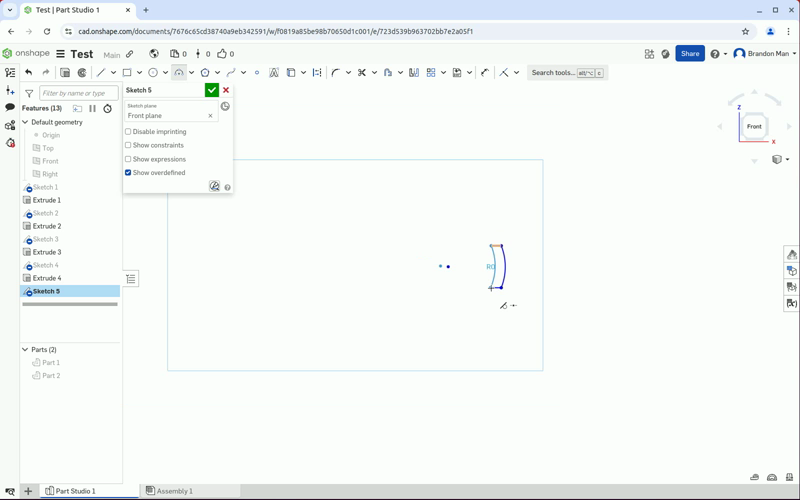
scroll(-6)
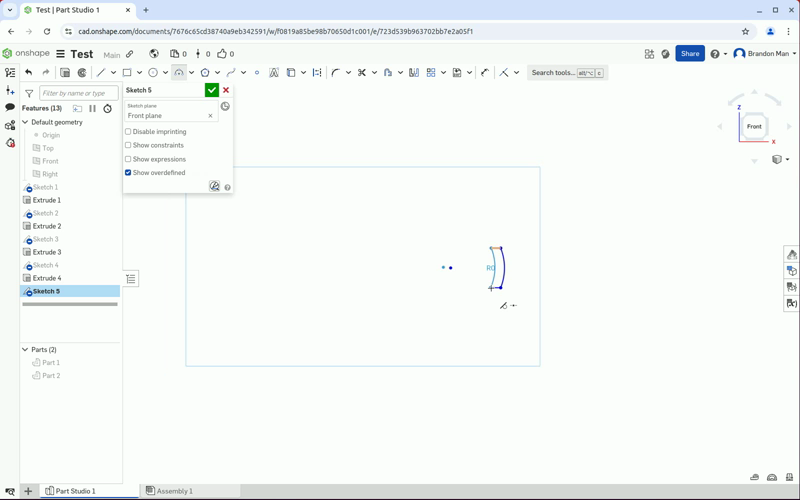
scroll(-6)
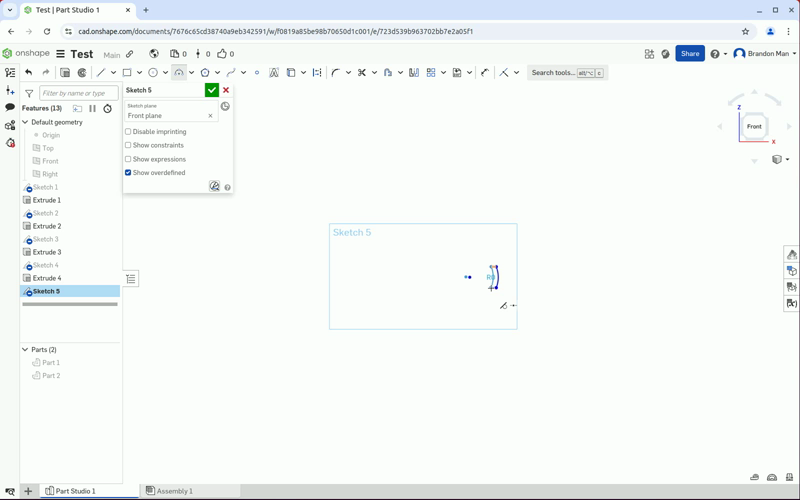
scroll(-6)
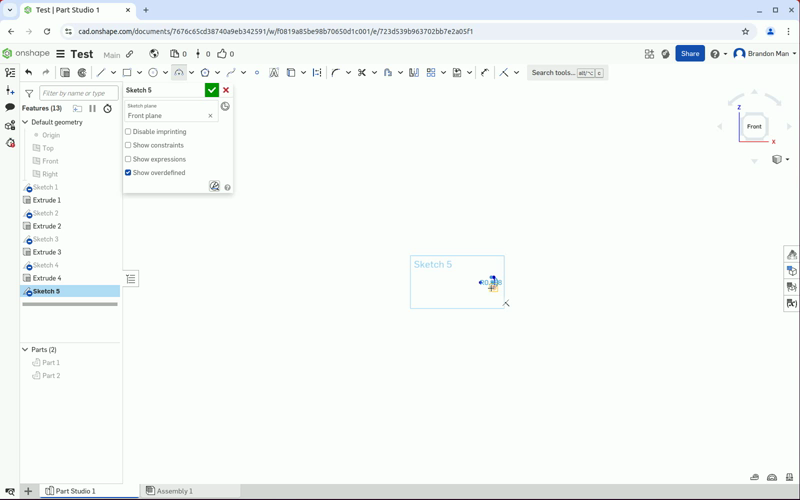
key_down(shift)
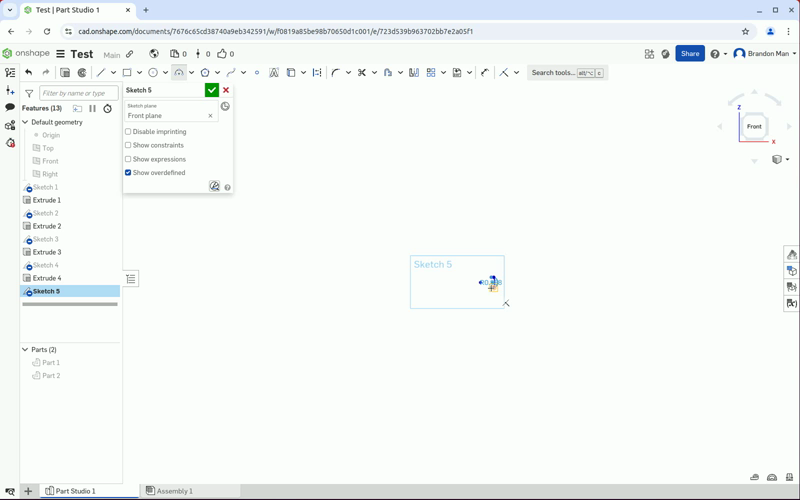
mouse_move(492, 282)
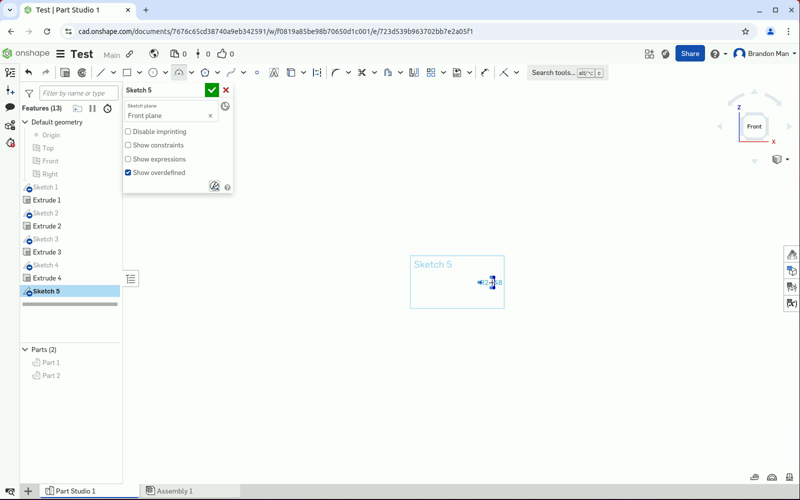
scroll(6)
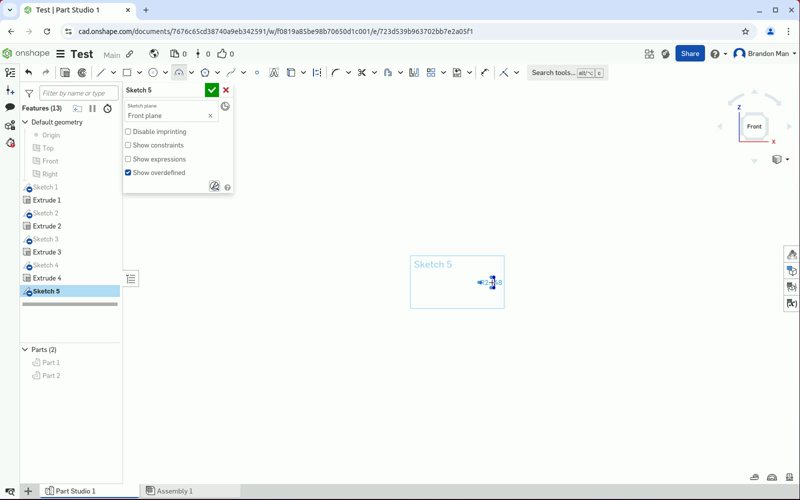
scroll(6)
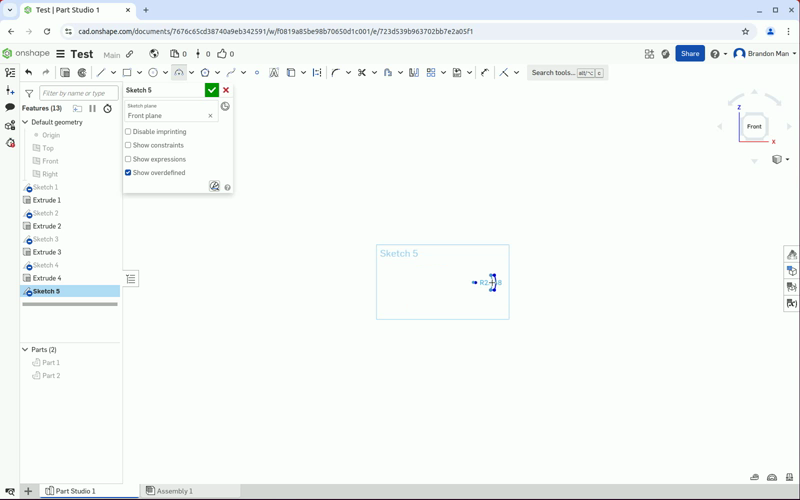
scroll(6)
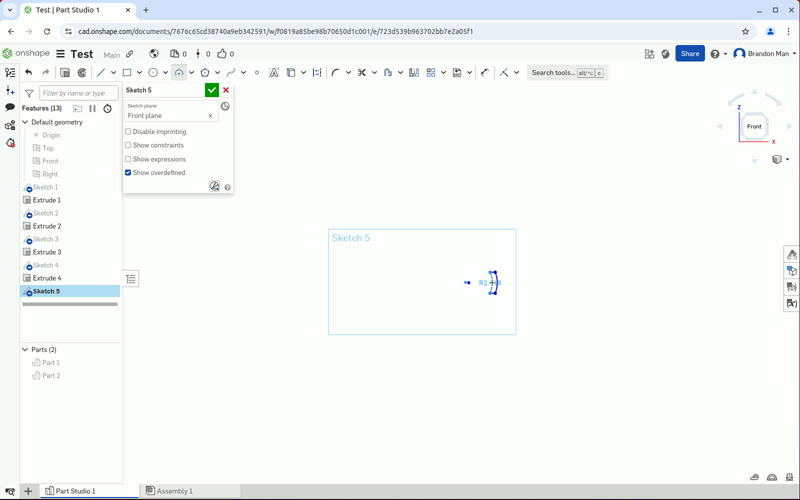
scroll(6)
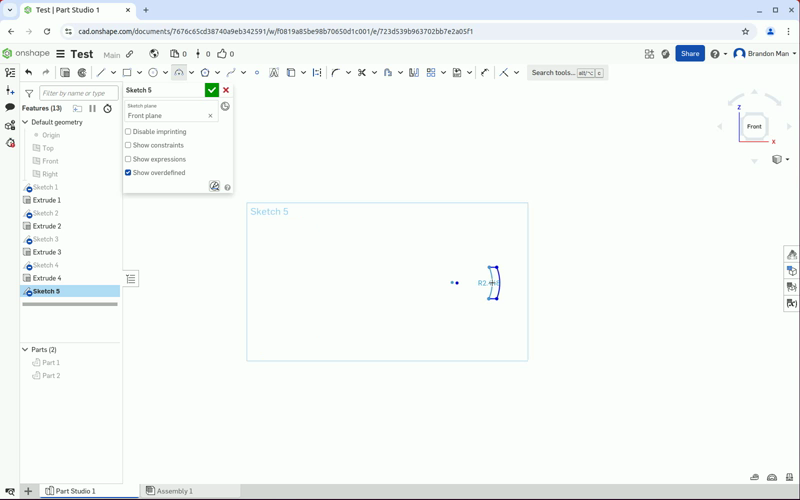
scroll(6)
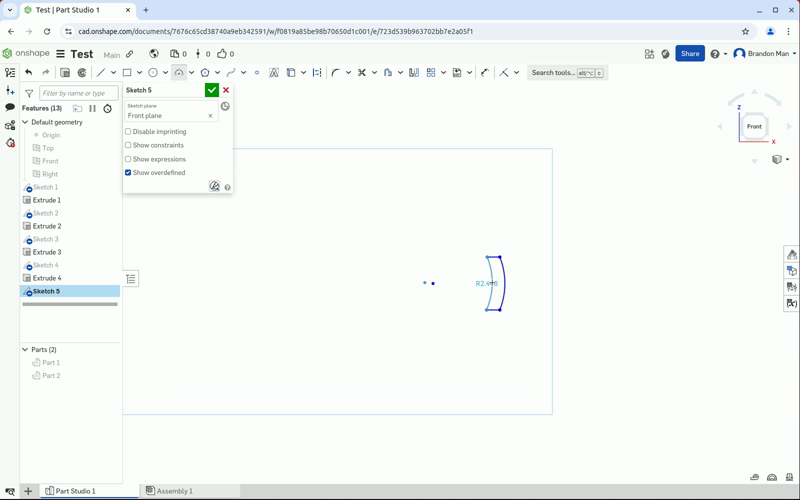
scroll(6)
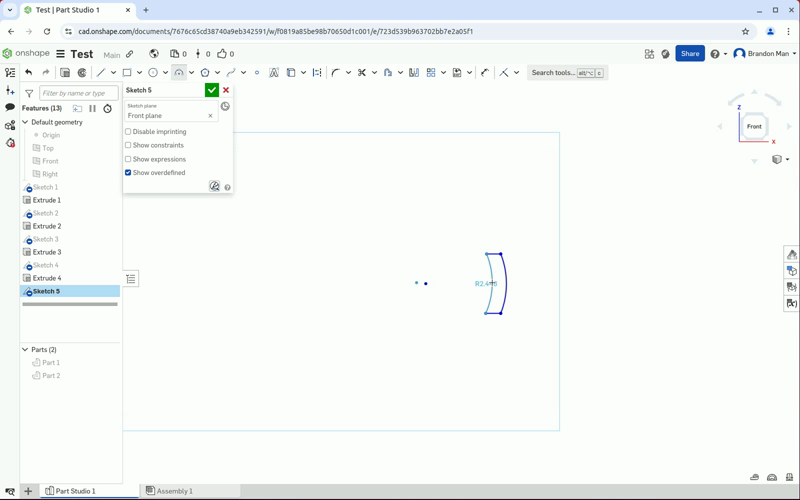
scroll(6)
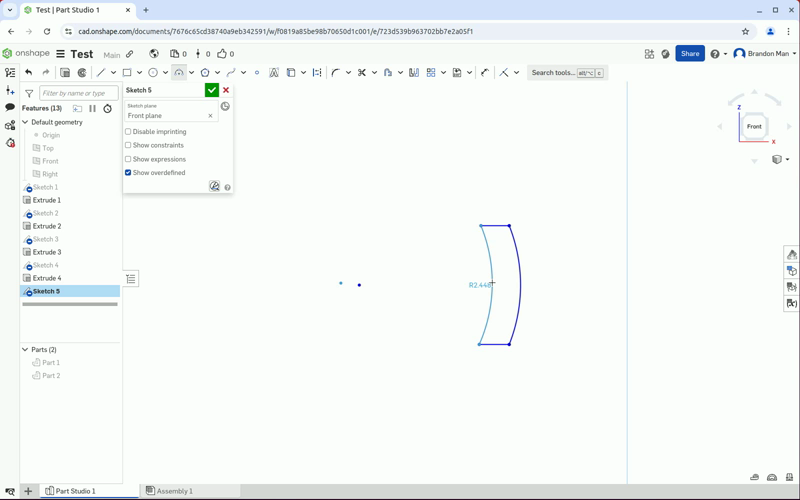
click(492, 282)
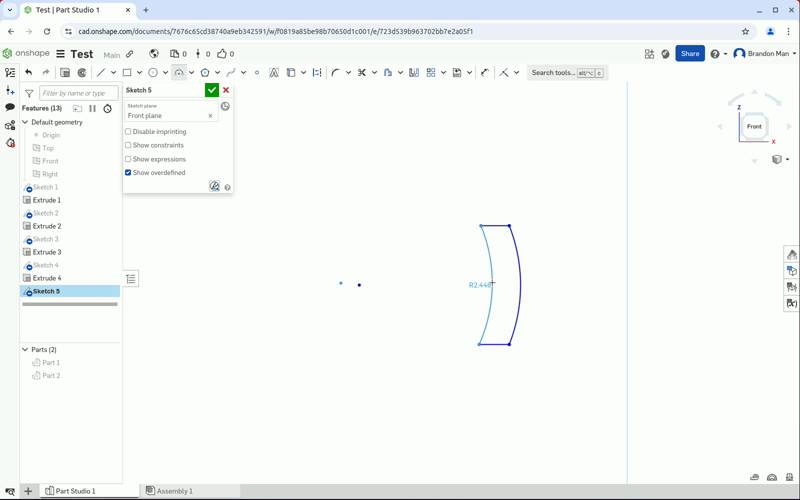
scroll(-6)
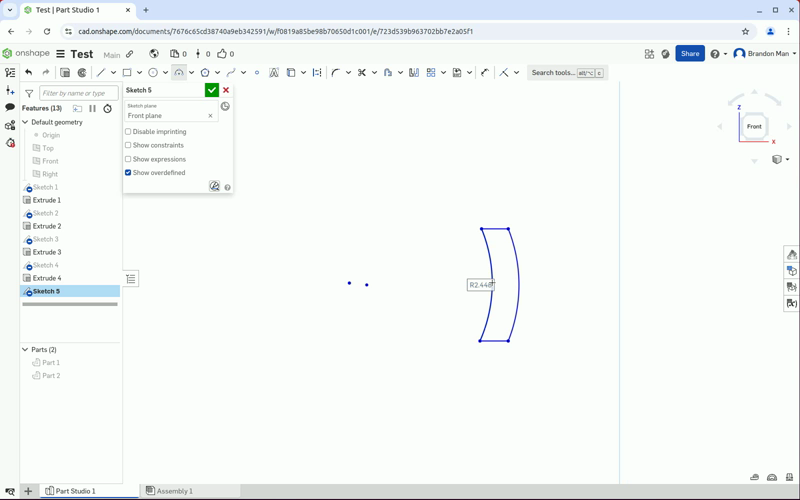
scroll(-6)
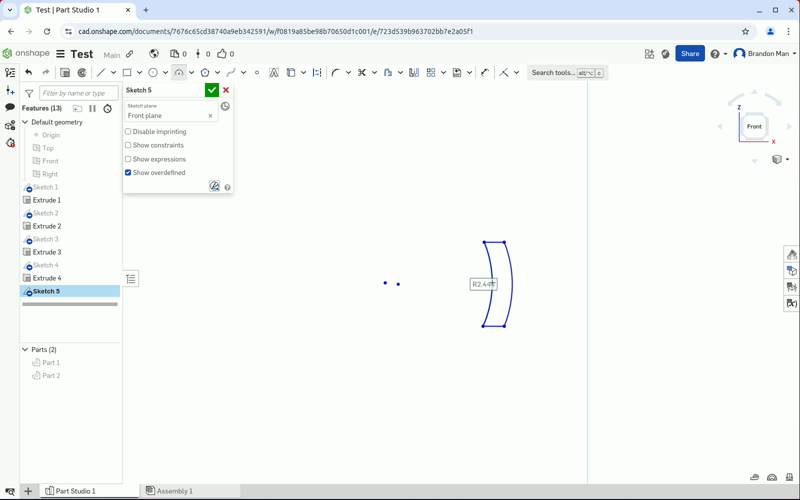
scroll(-6)
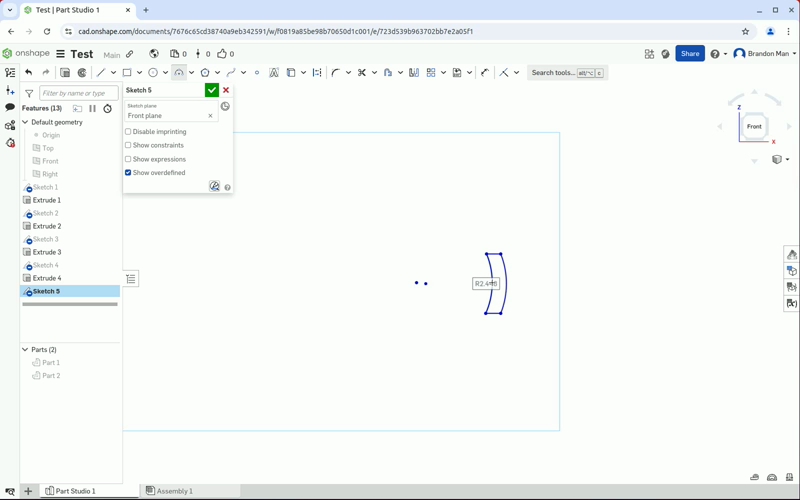
scroll(-6)
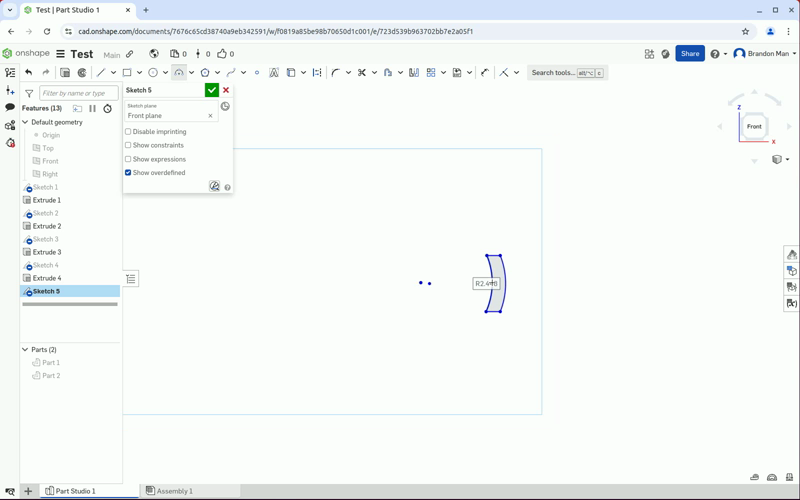
scroll(-6)
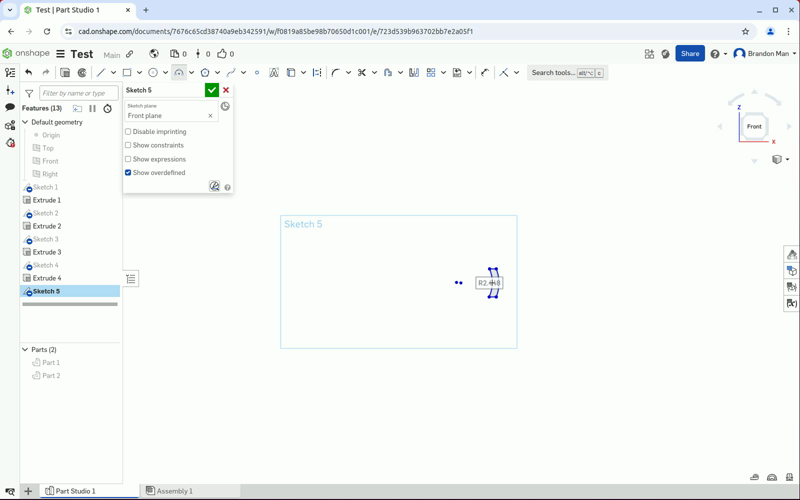
scroll(-6)
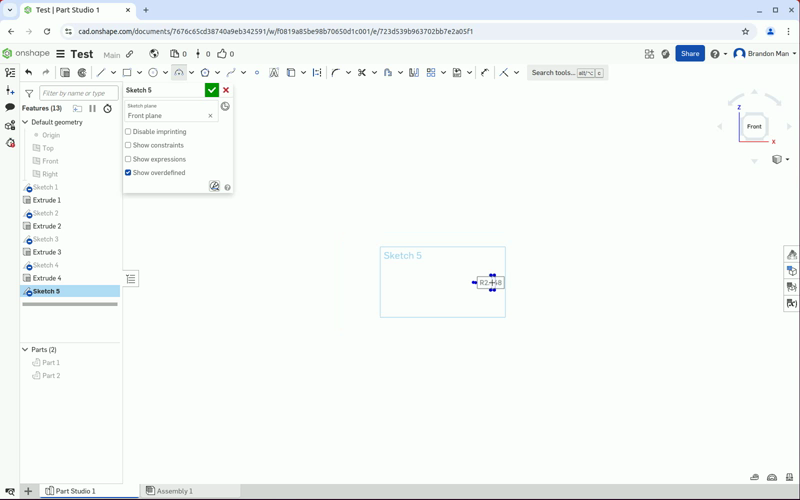
scroll(-6)
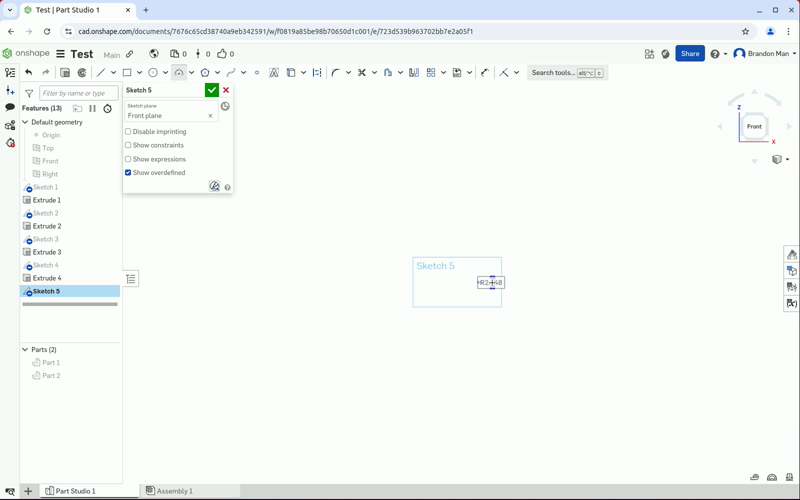
key_up(shift)
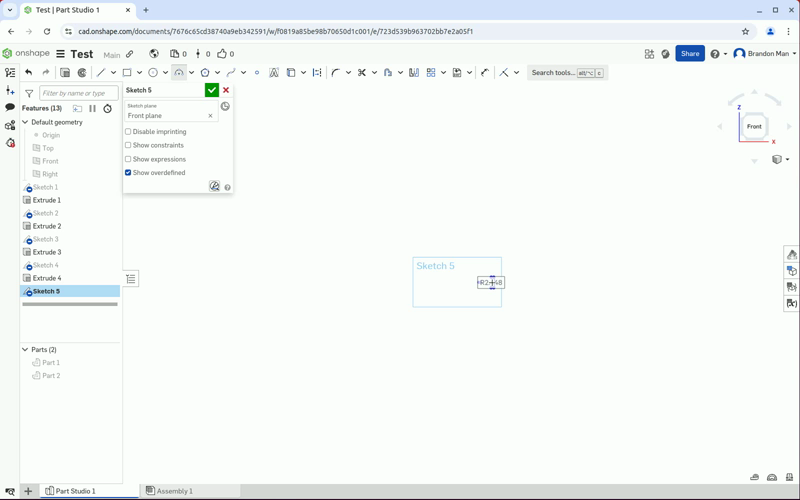
key(esc)
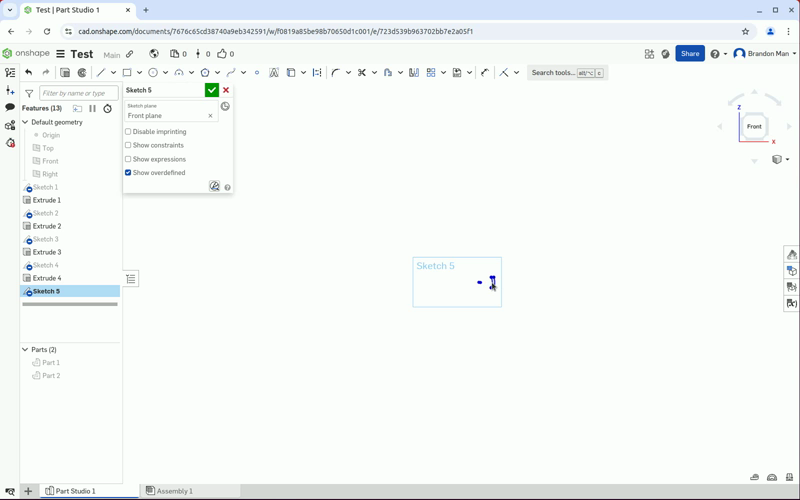
mouse_move(492, 284)
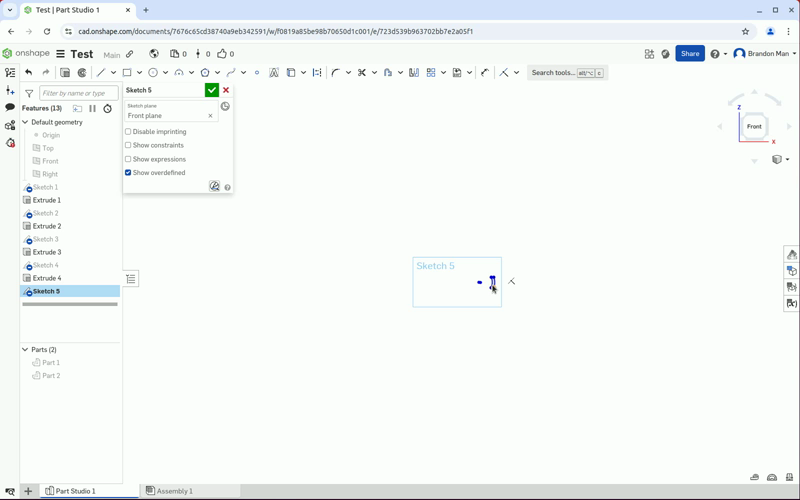
scroll(6)
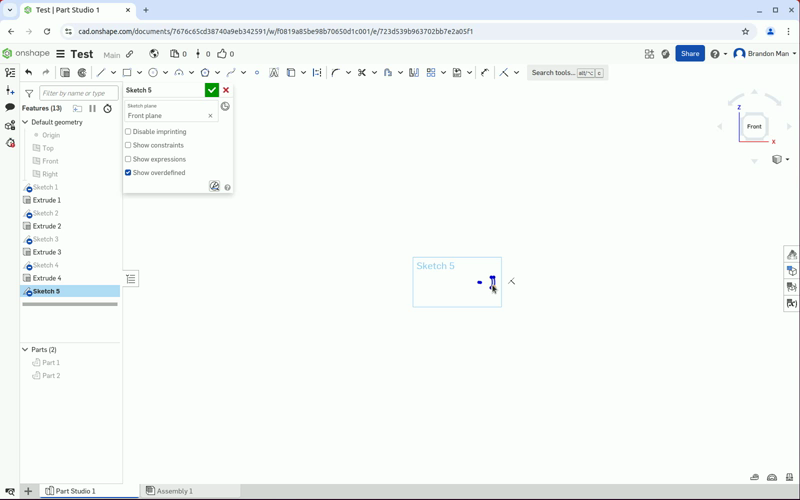
scroll(6)
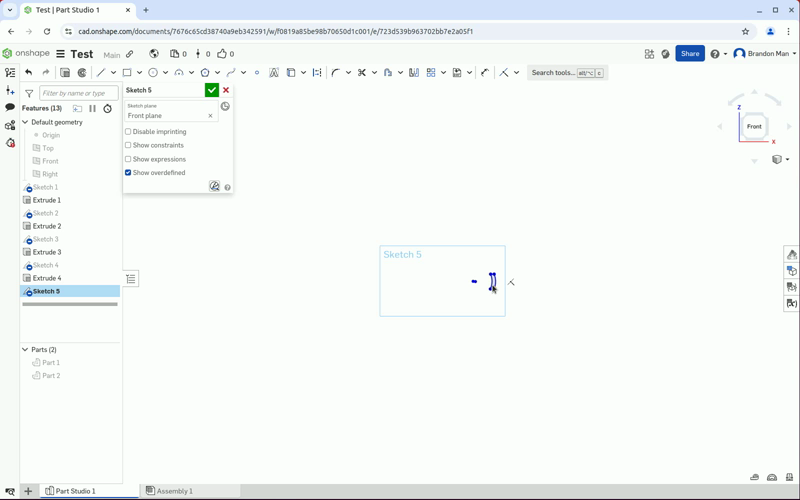
scroll(6)
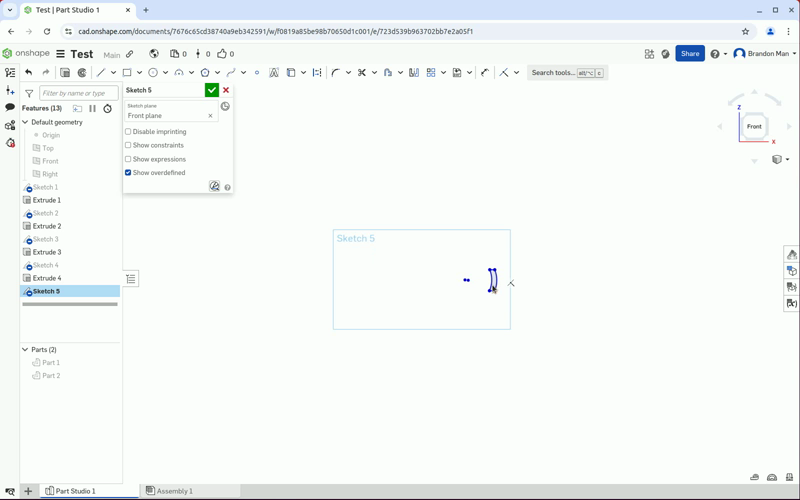
scroll(6)
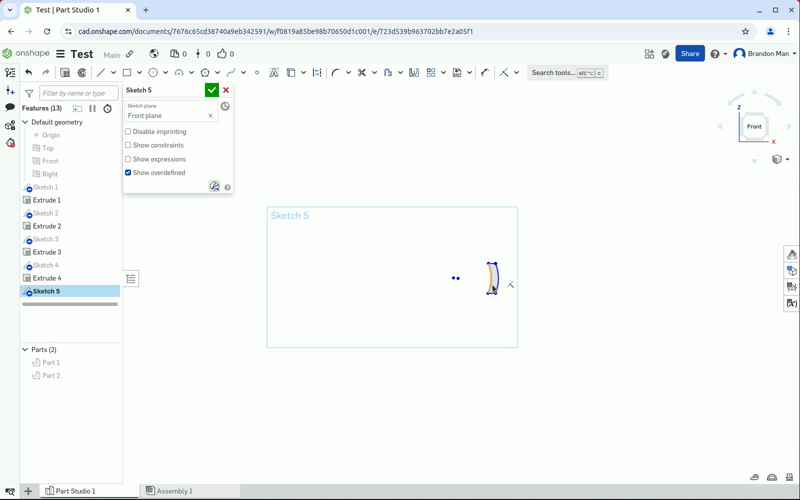
scroll(6)
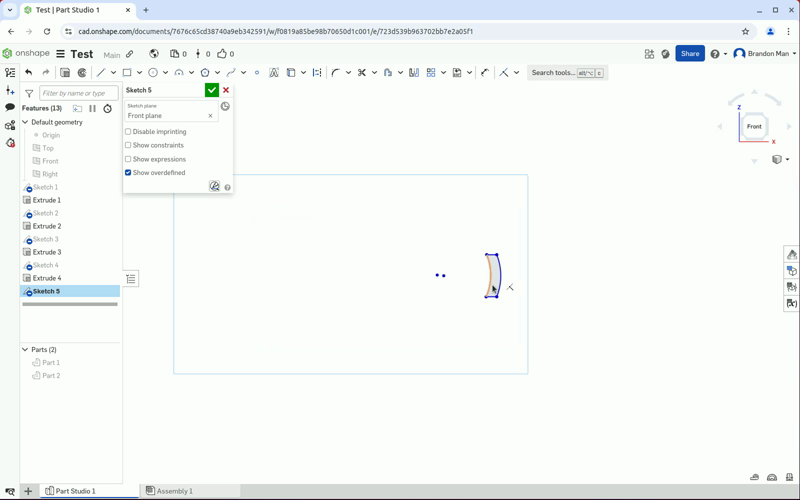
scroll(6)
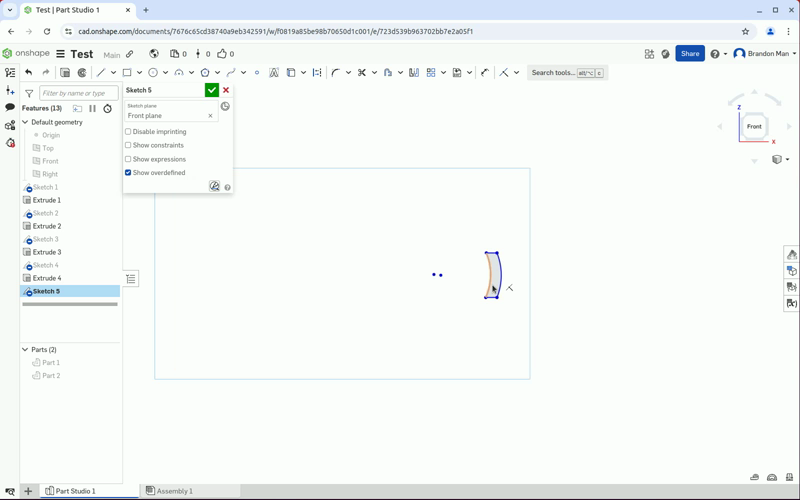
scroll(6)
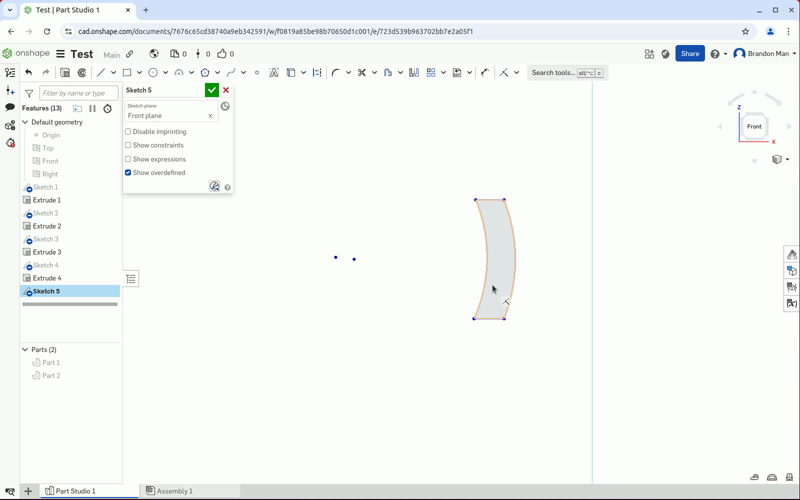
click(492, 284)
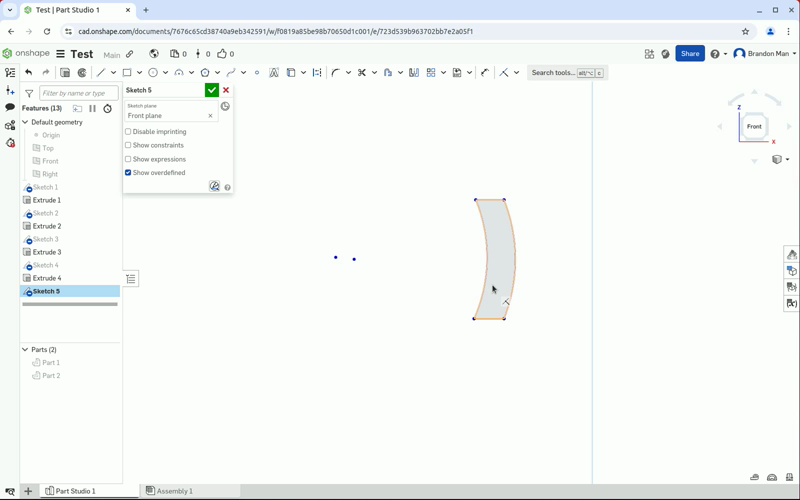
scroll(-6)
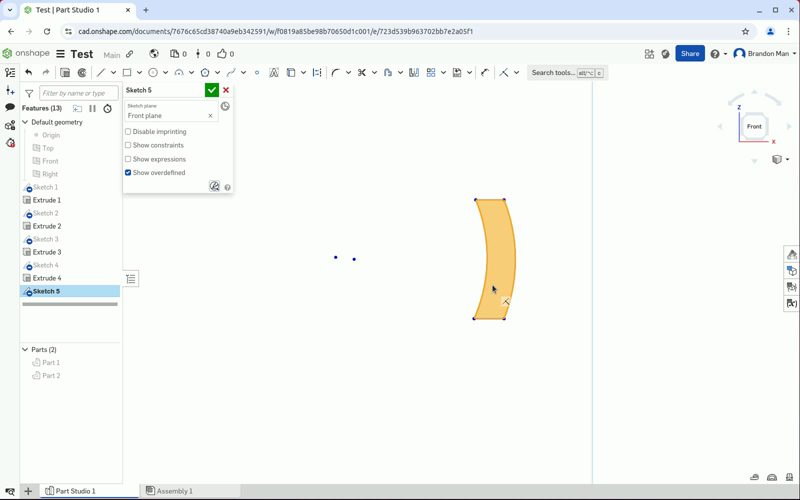
scroll(-6)
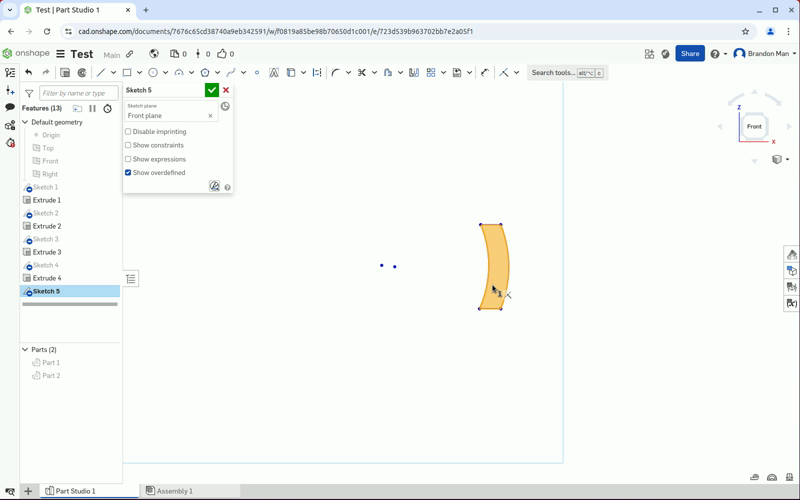
scroll(-6)
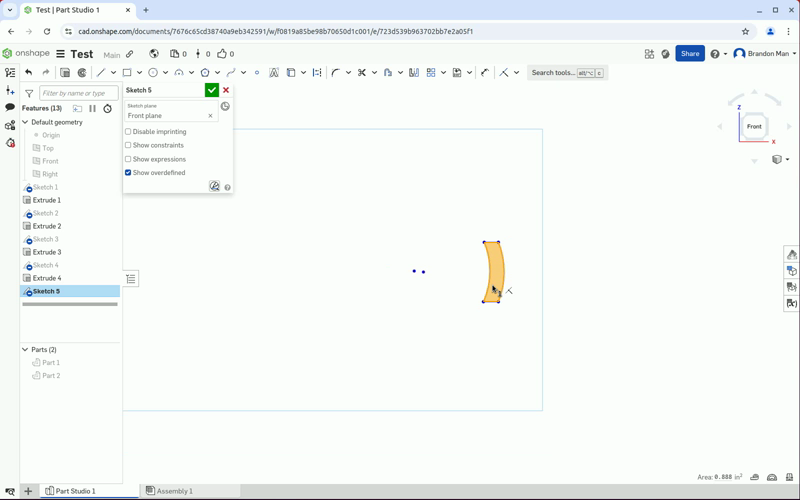
scroll(-6)
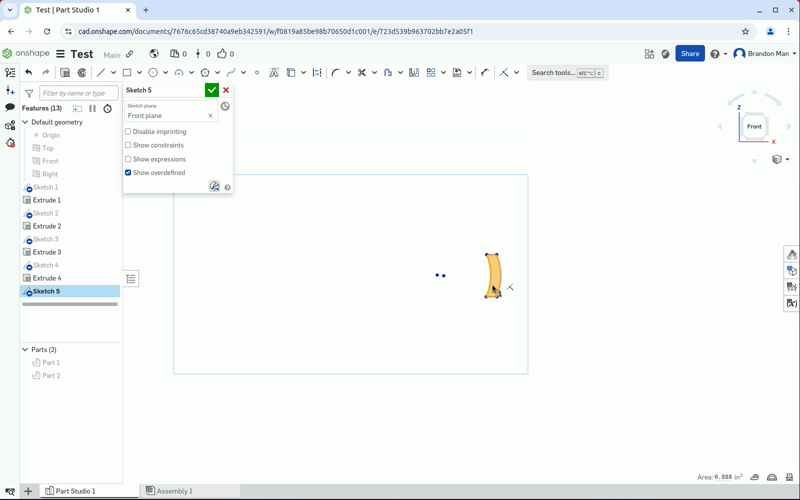
scroll(-6)
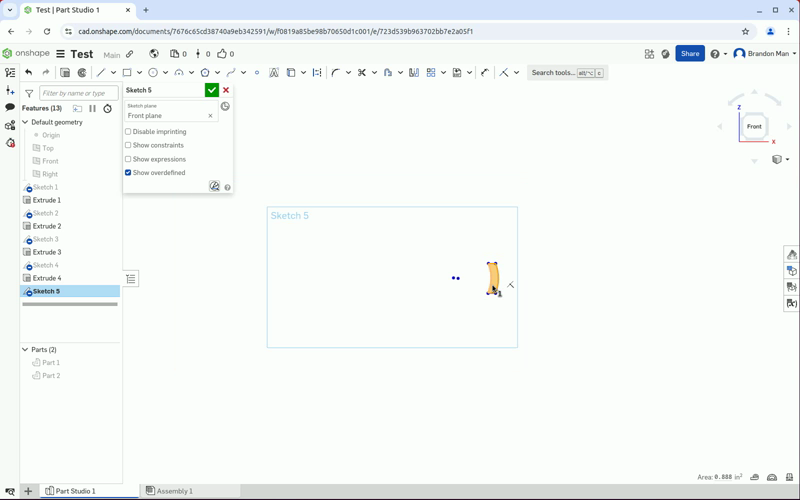
scroll(-6)
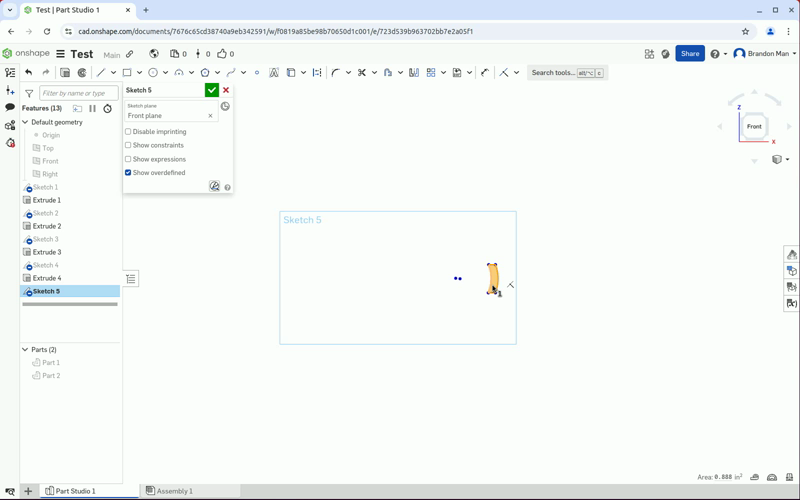
scroll(-6)
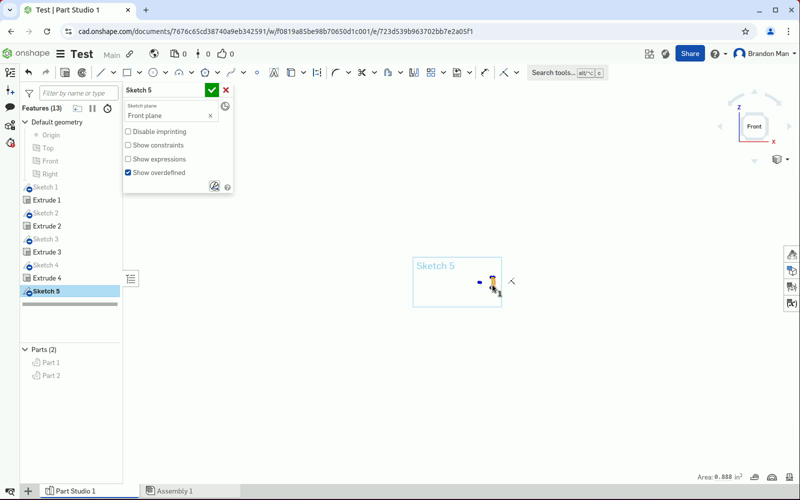
mouse_move(73, 352)
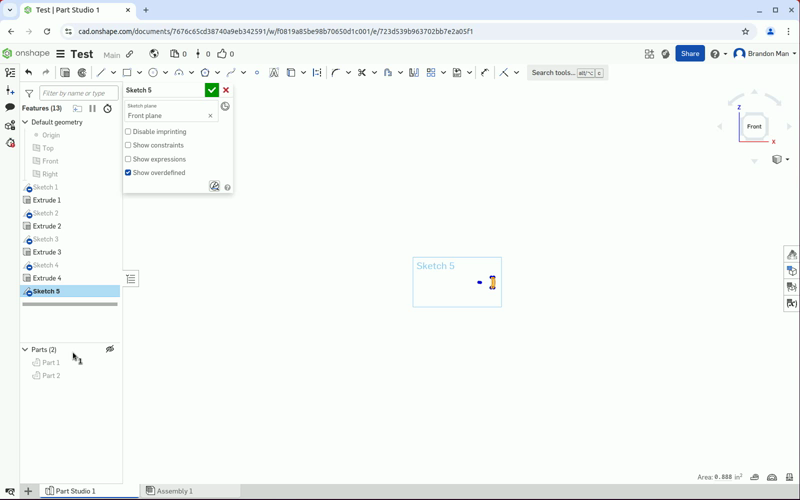
key(shift+y)
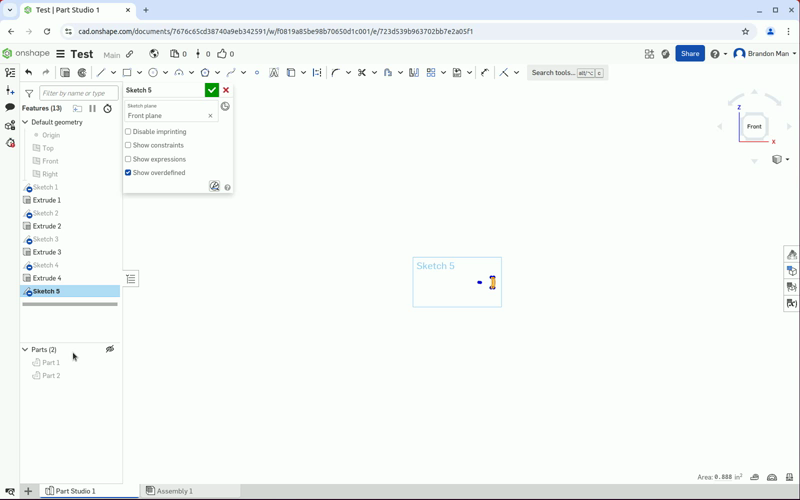
key(shift+e)
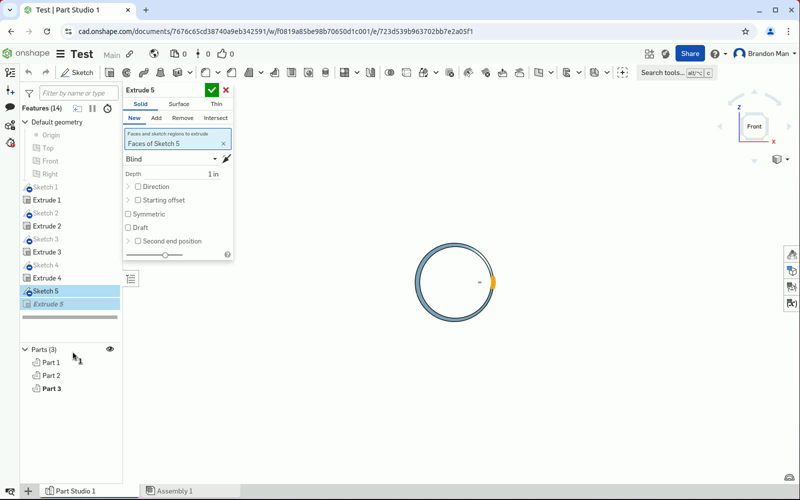
mouse_move(143, 106)
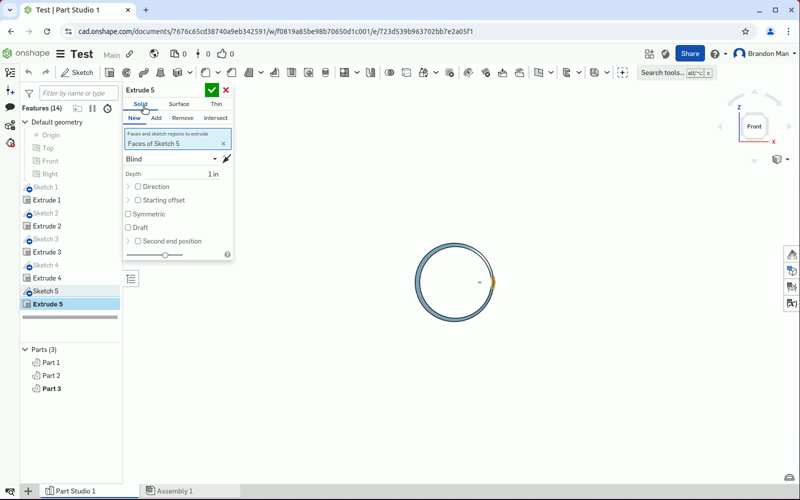
click(143, 106)
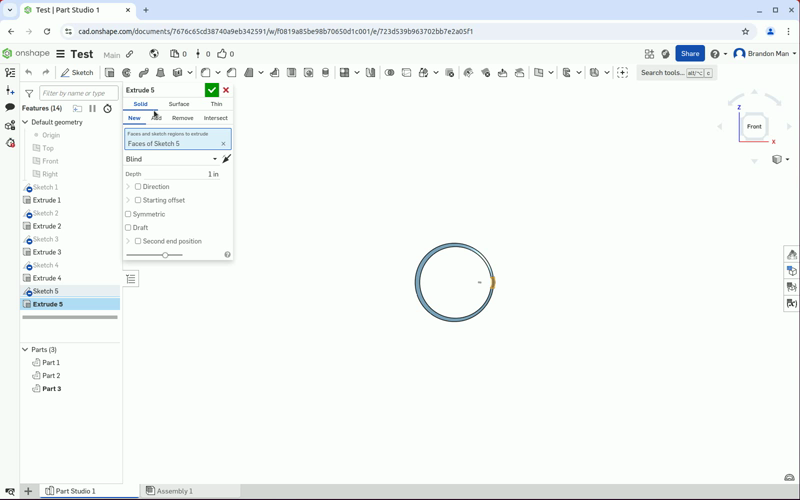
mouse_move(186, 120)
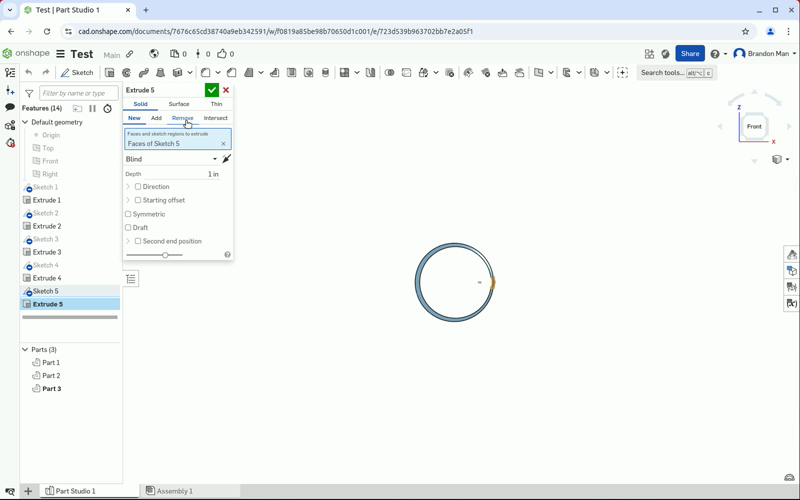
click(186, 120)
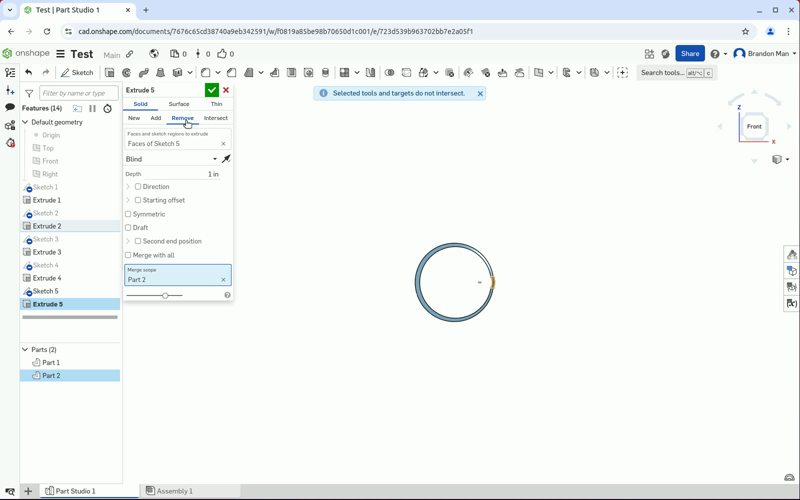
key(tab, 4)
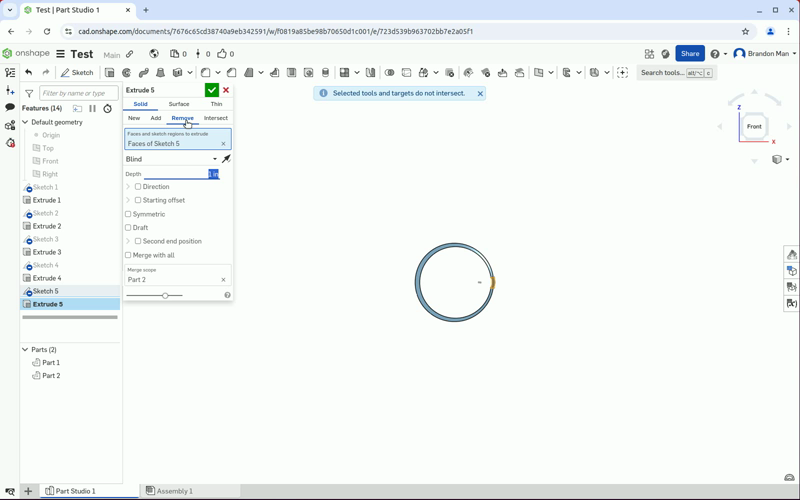
text(-23.108)
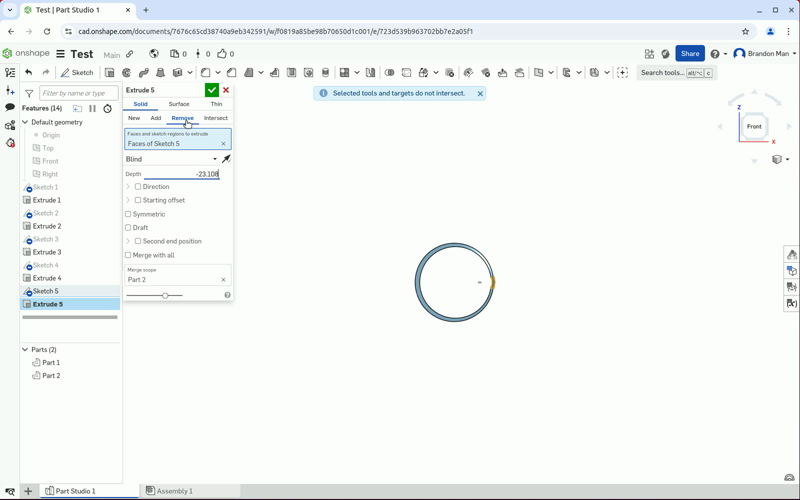
key(tab, 6)
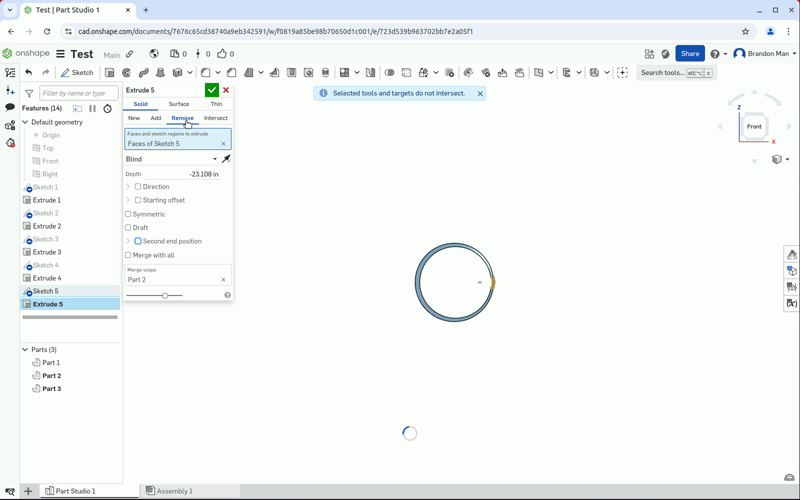
key(space)
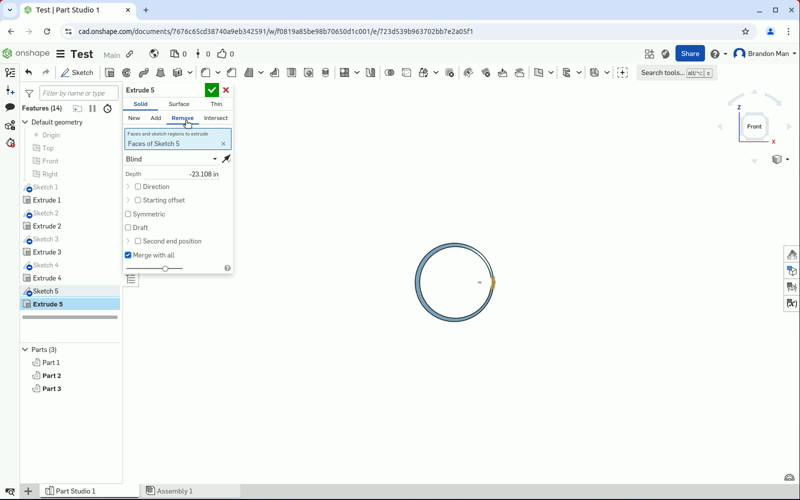
key(enter)
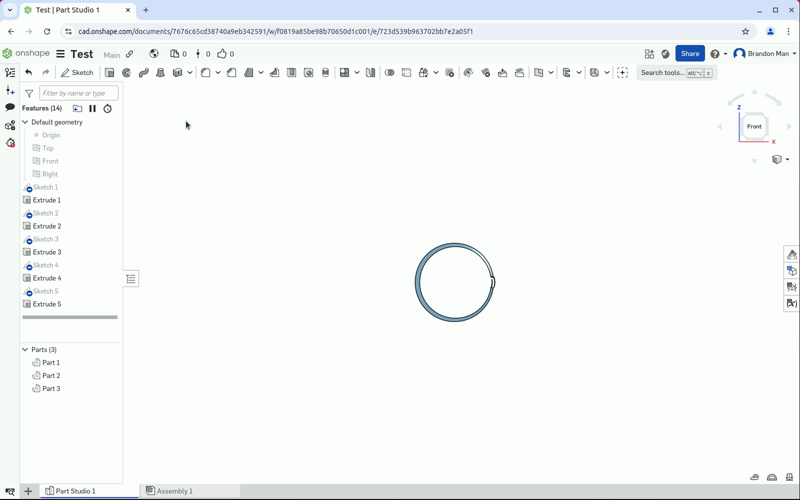
key(shift+h)
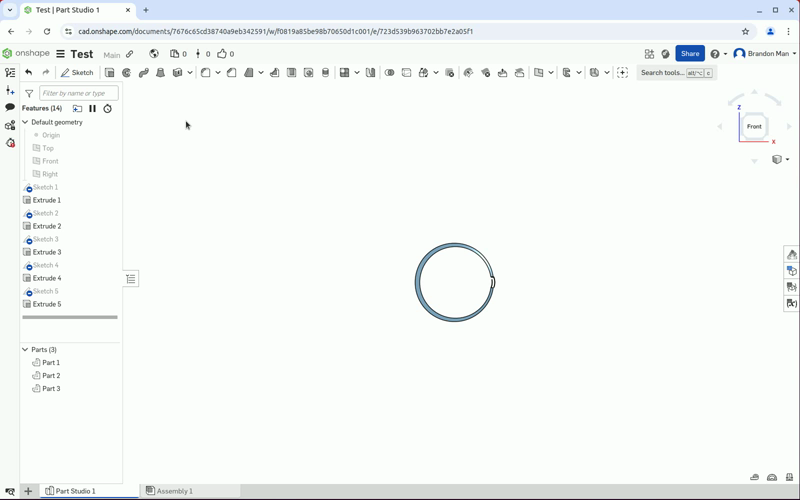
key(shift+h)
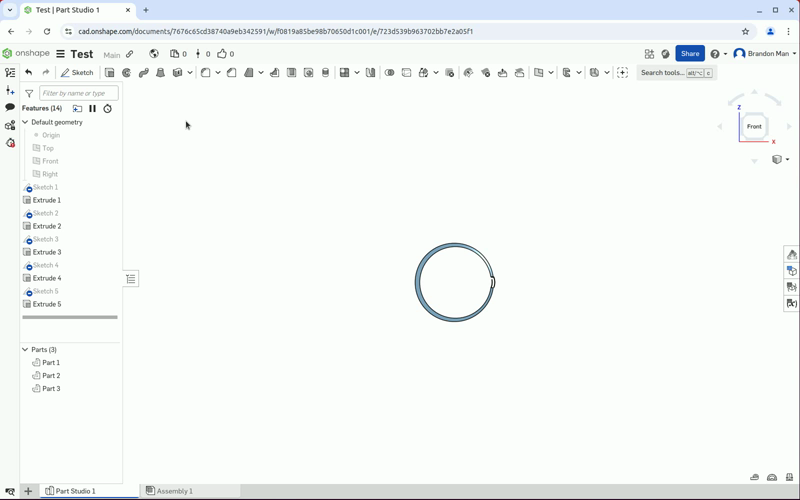
mouse_move(73, 189)
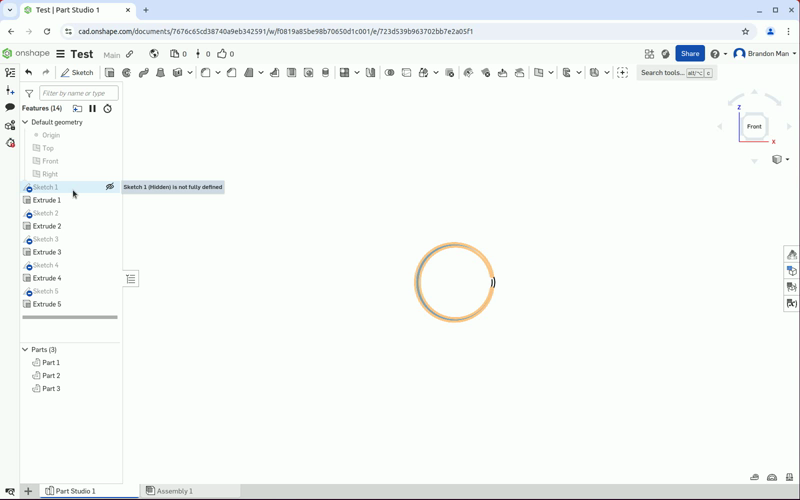
click(73, 189)
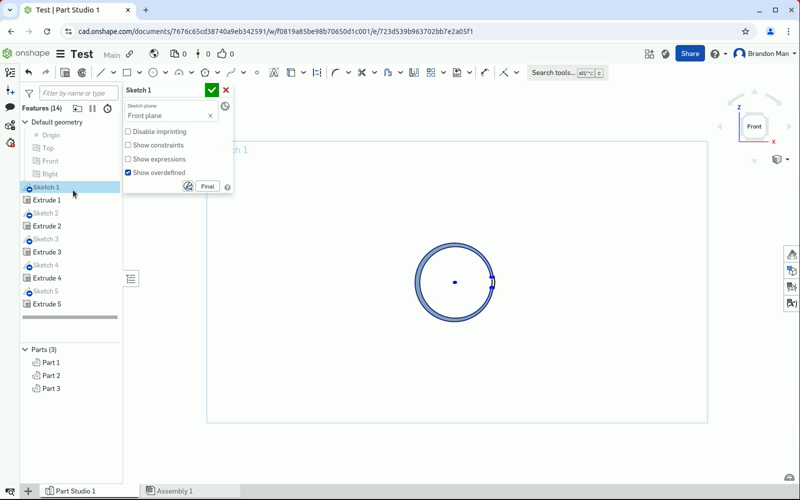
mouse_move(229, 92)
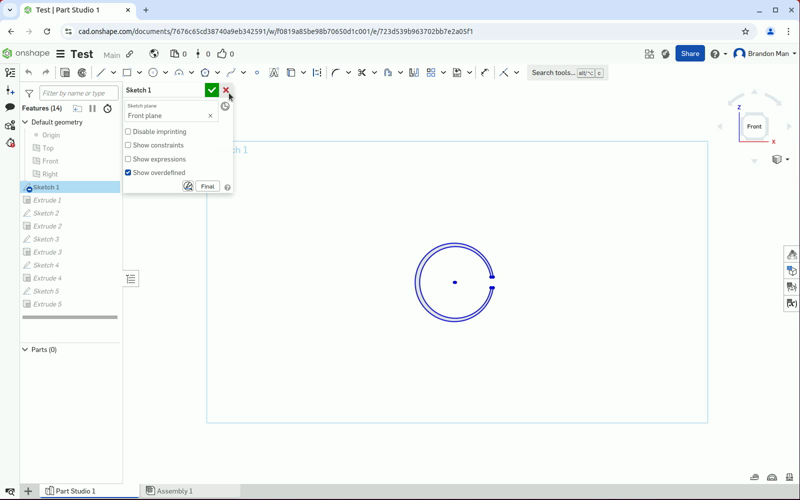
click(229, 92)
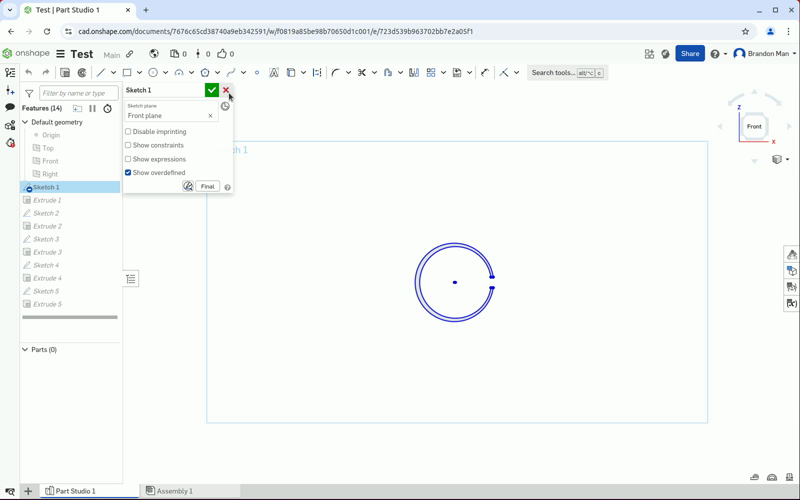
key(shift+s)
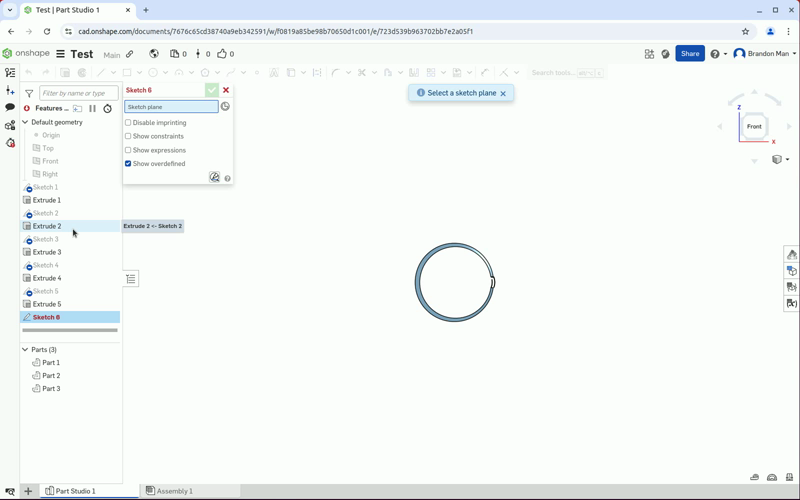
scroll(3)
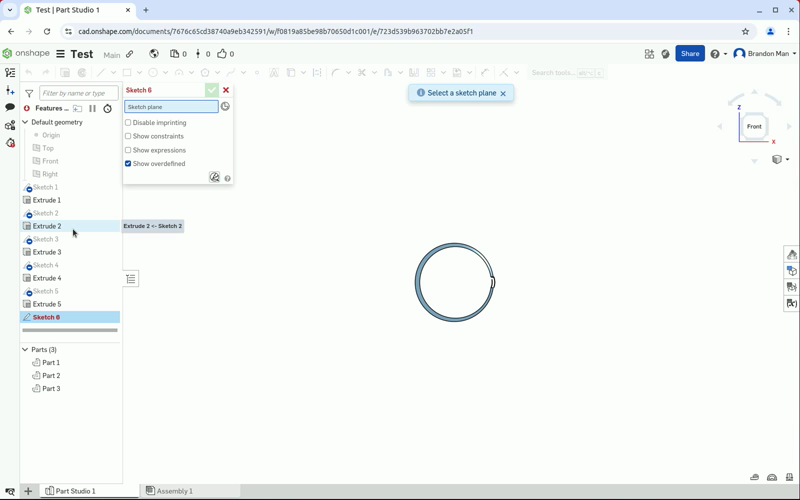
mouse_move(73, 163)
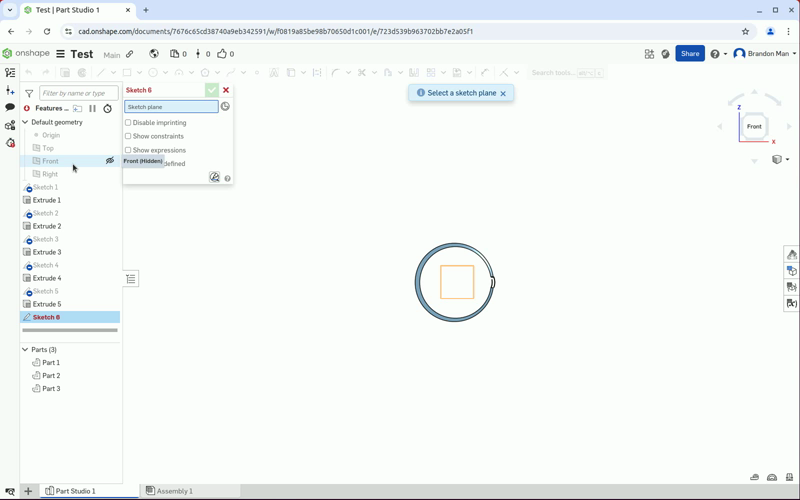
click(73, 163)
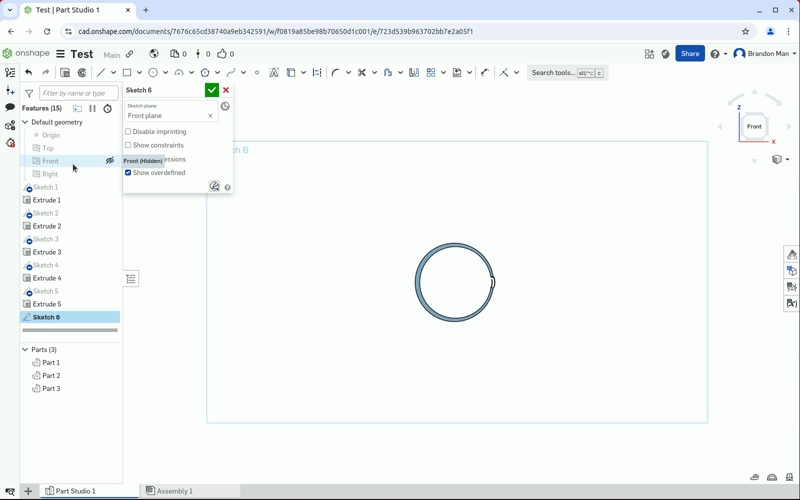
mouse_move(73, 352)
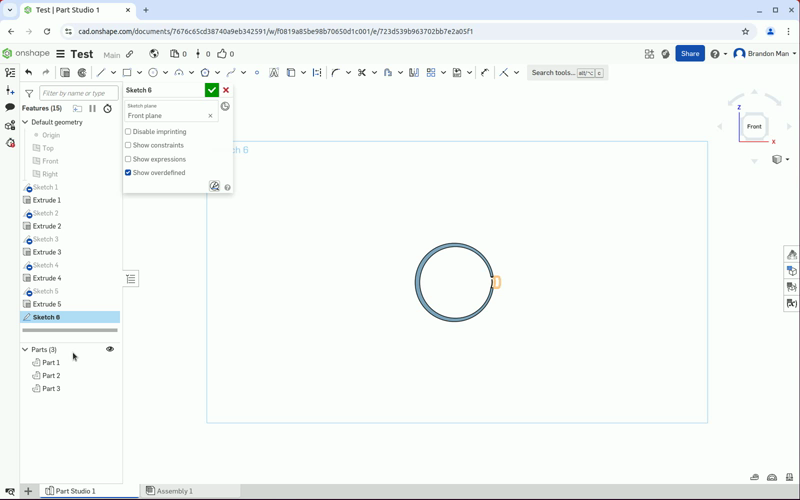
key(y)
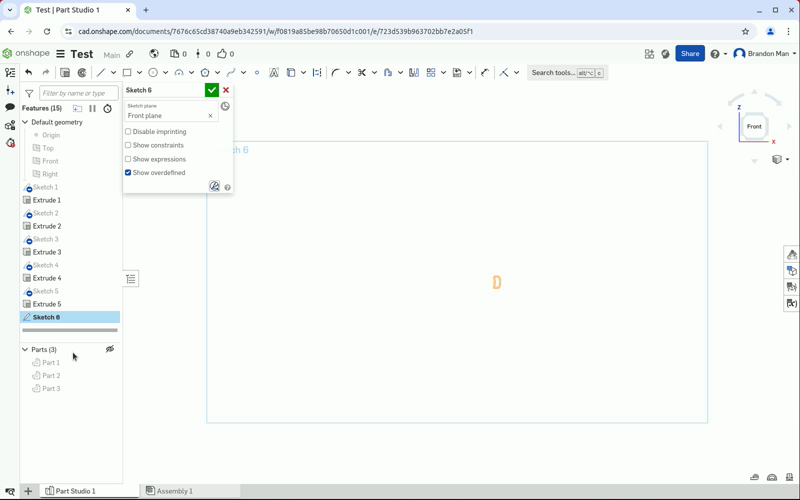
key(l)
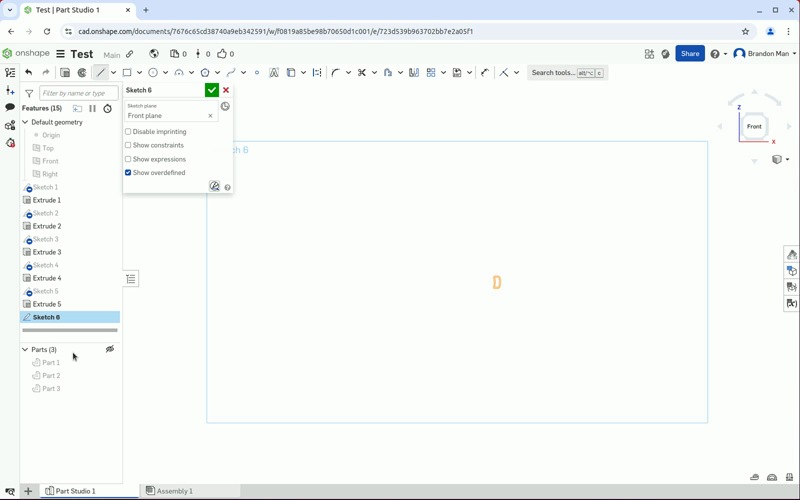
key_down(shift)
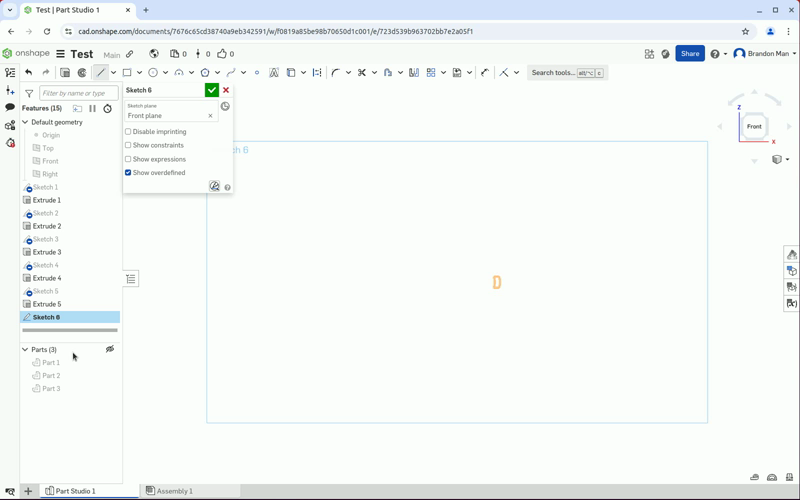
mouse_move(478, 287)
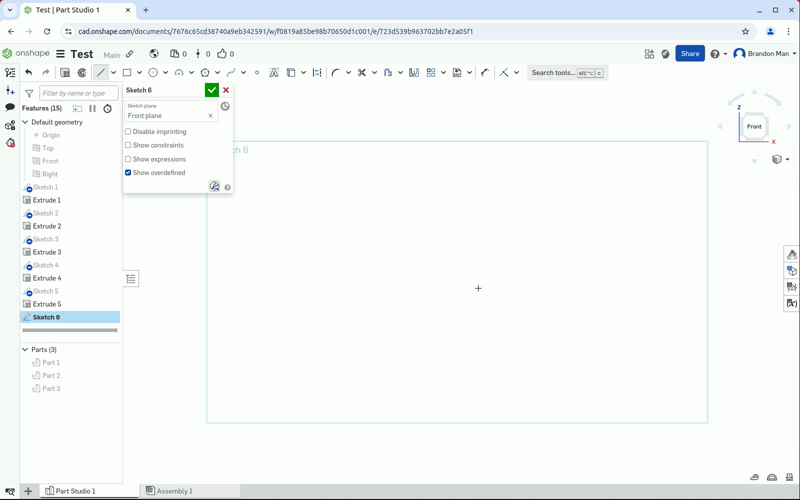
click(478, 287)
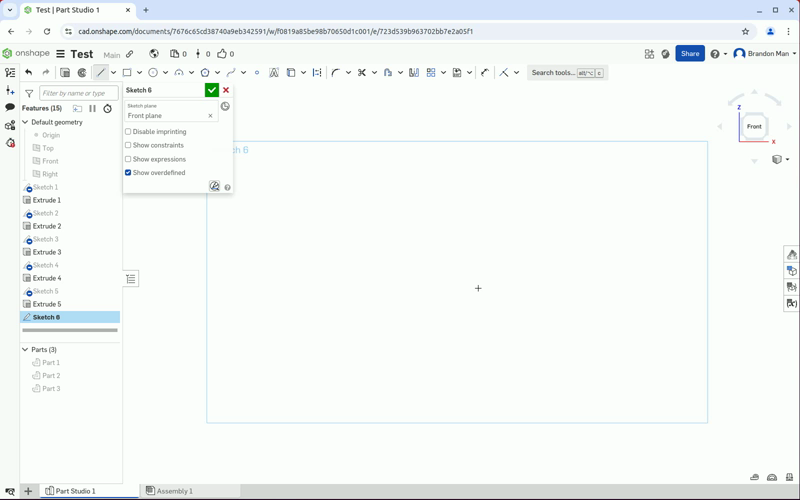
key_up(shift)
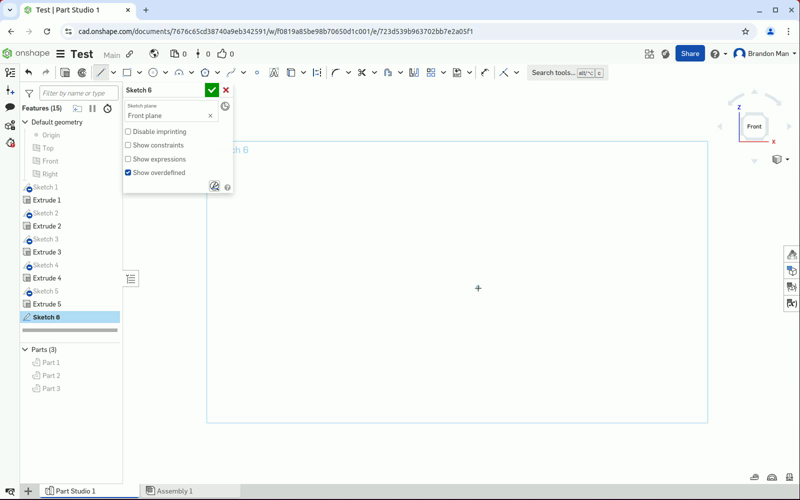
key_down(shift)
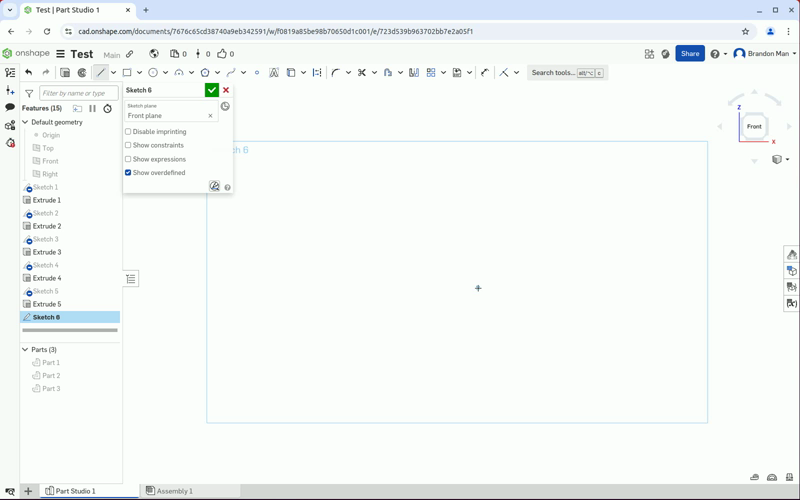
mouse_move(508, 287)
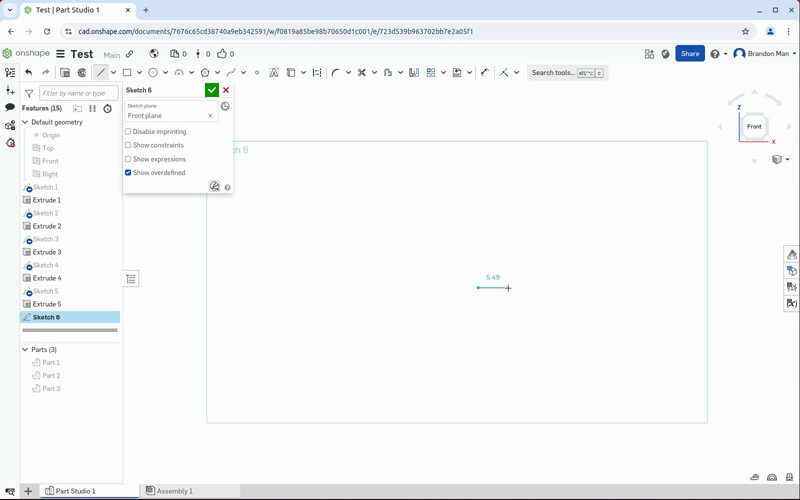
mouse_move(492, 287)
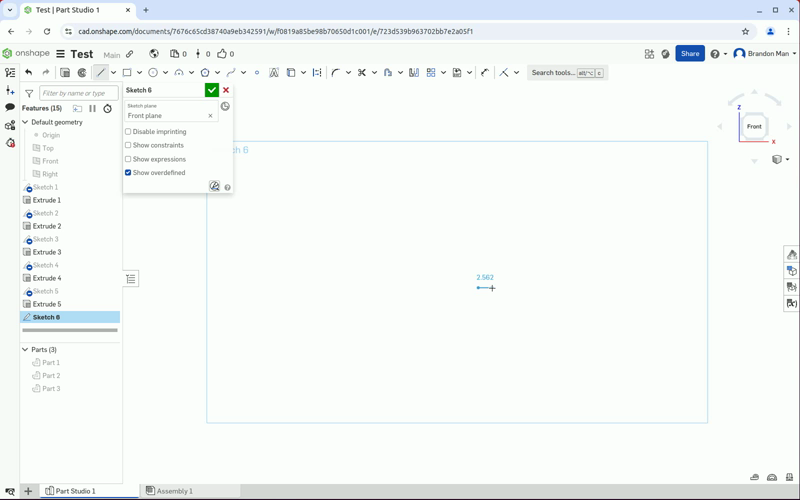
click(492, 287)
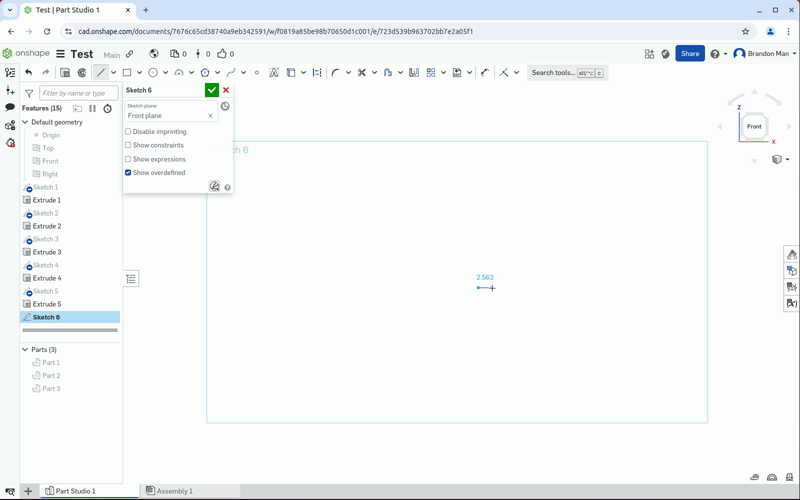
key_up(shift)
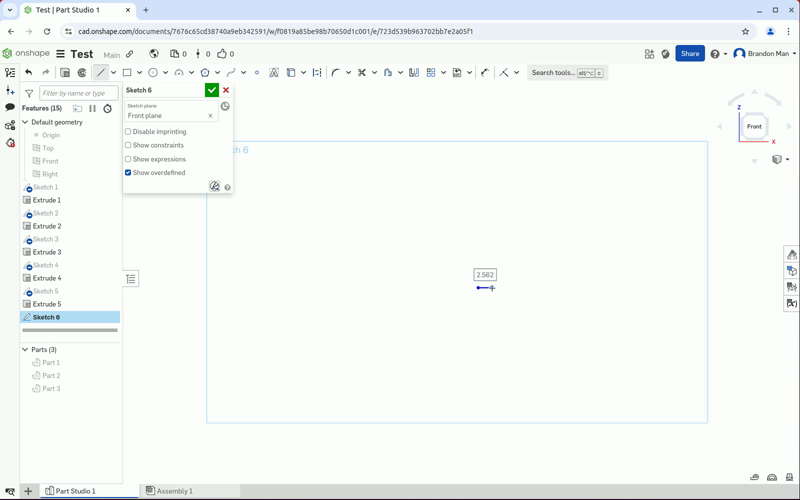
key(esc)
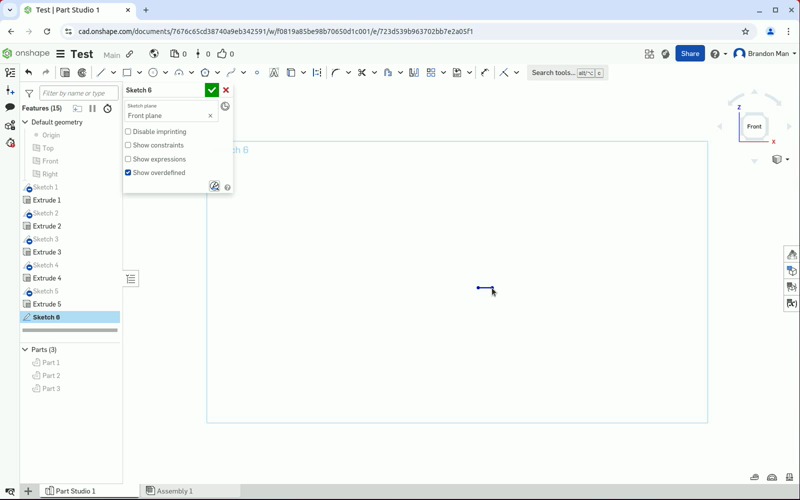
key(a)
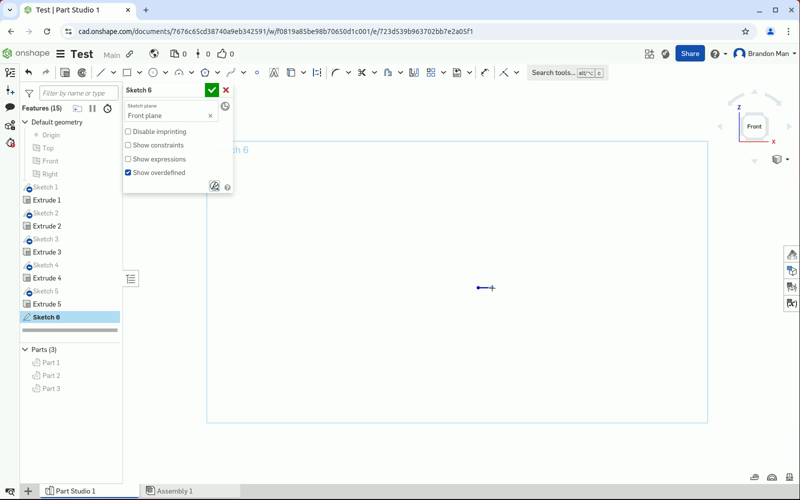
mouse_move(492, 287)
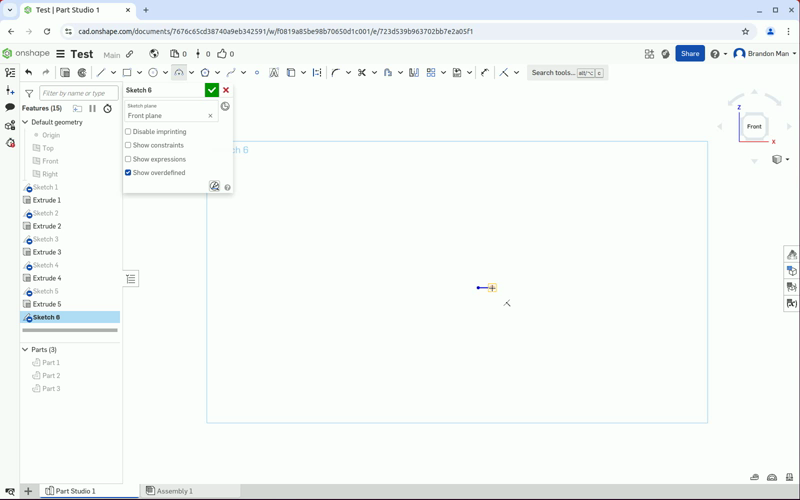
click(492, 287)
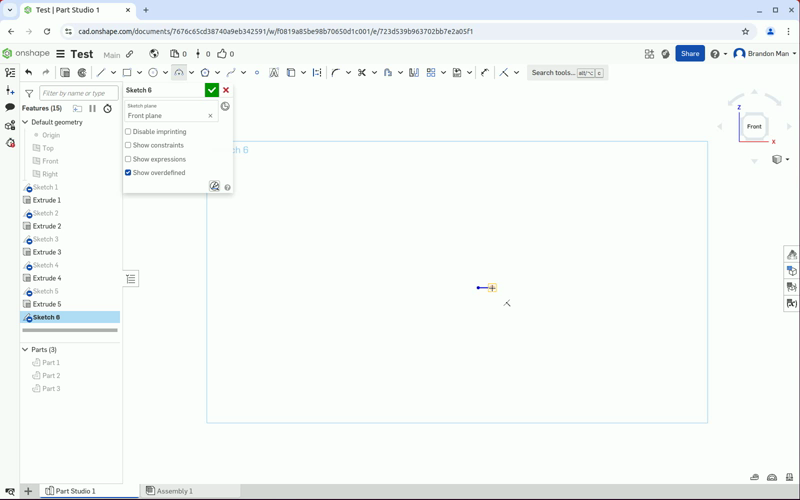
key_down(shift)
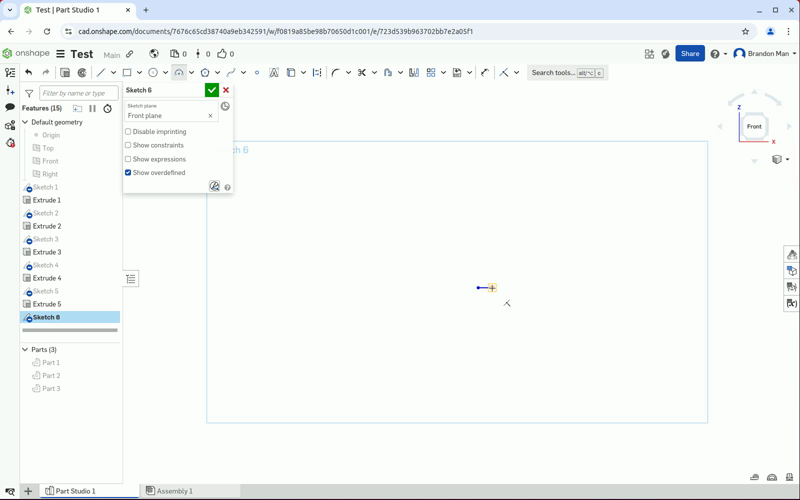
mouse_move(492, 277)
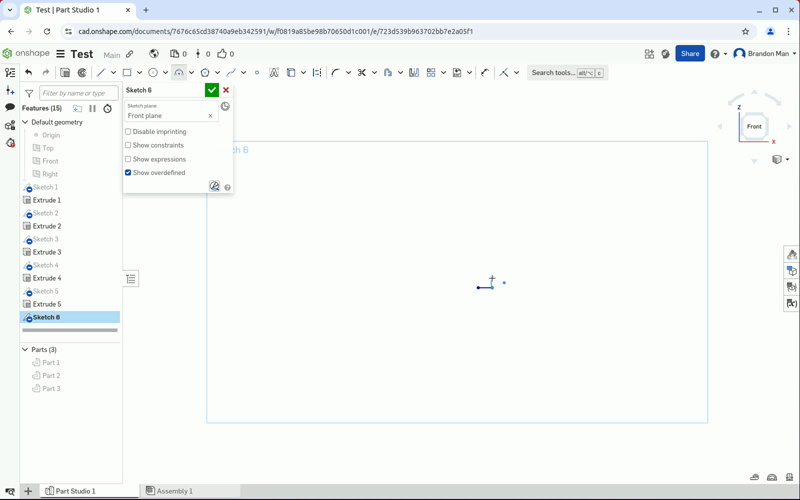
click(492, 277)
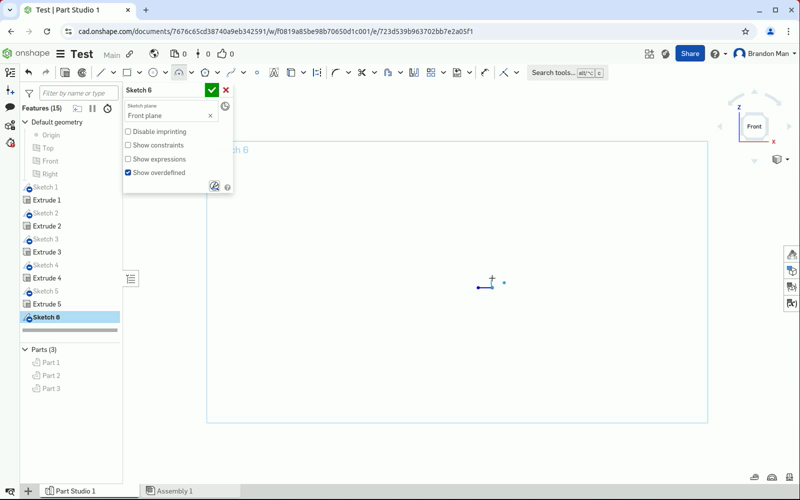
mouse_move(492, 282)
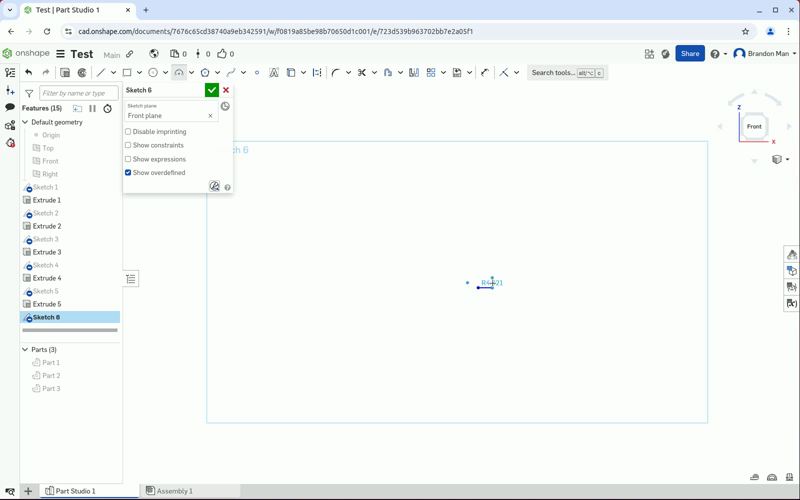
click(492, 282)
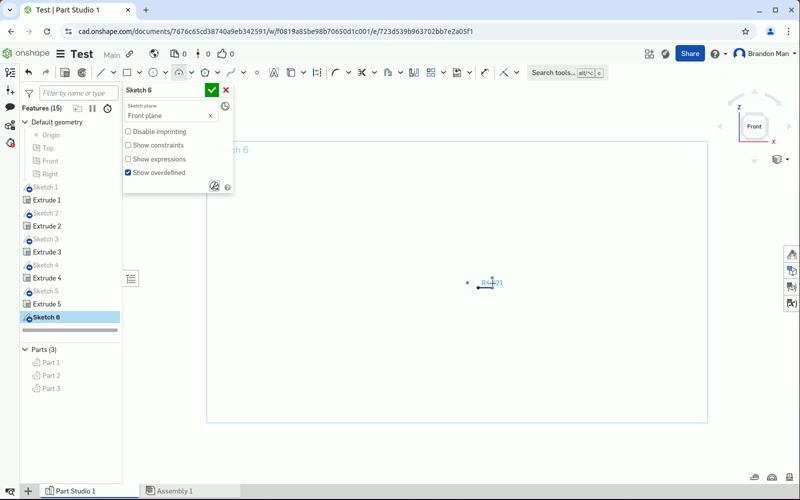
key_up(shift)
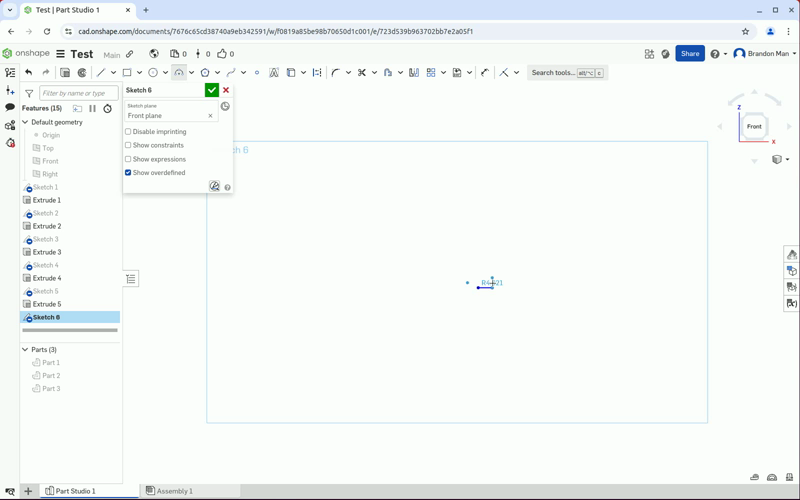
key(esc)
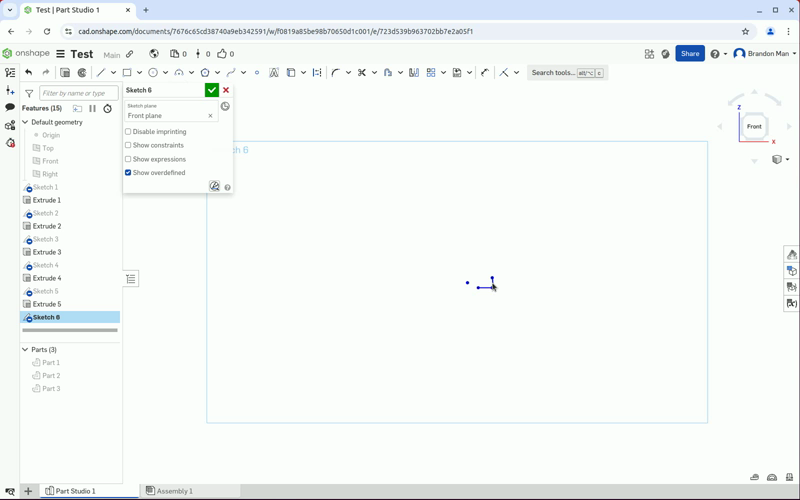
key(l)
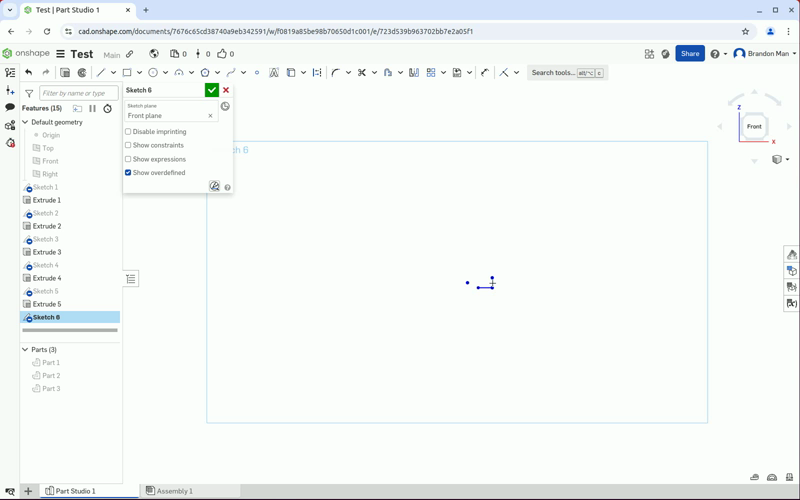
mouse_move(492, 277)
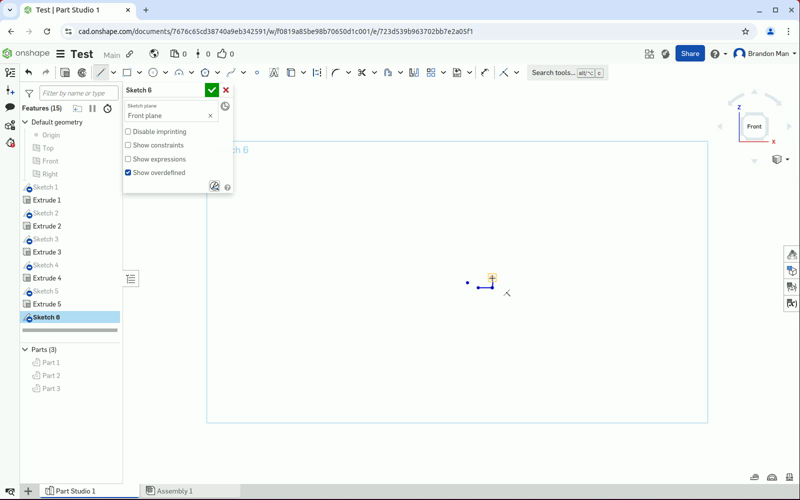
click(492, 277)
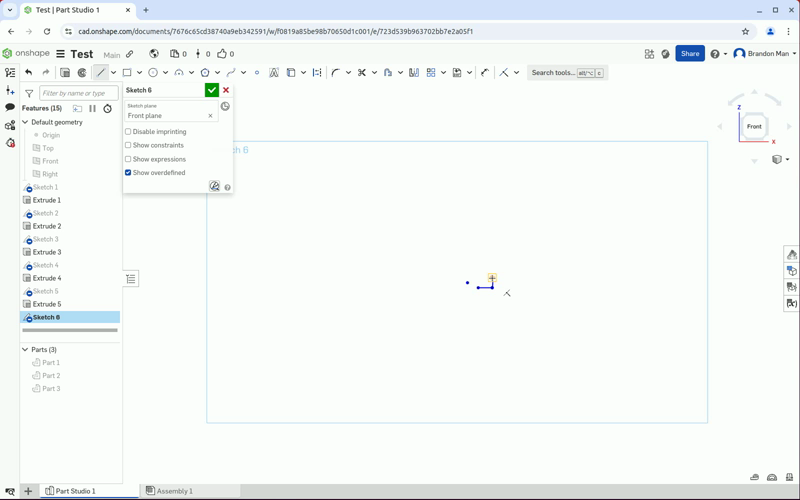
key_down(shift)
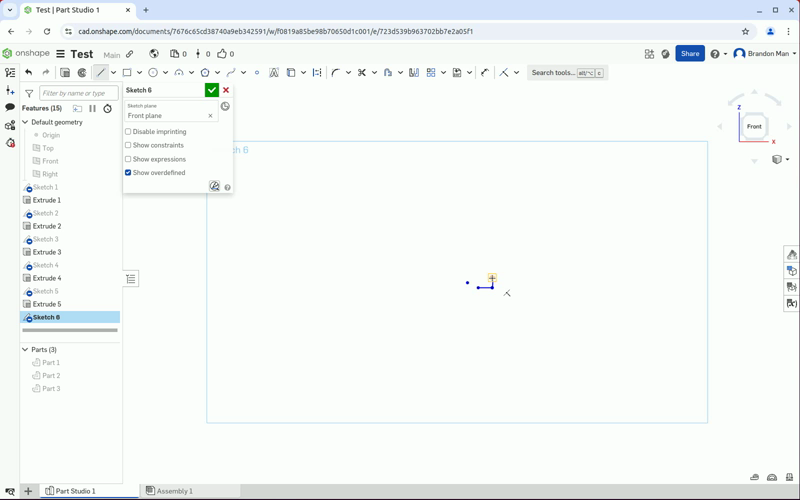
mouse_move(522, 277)
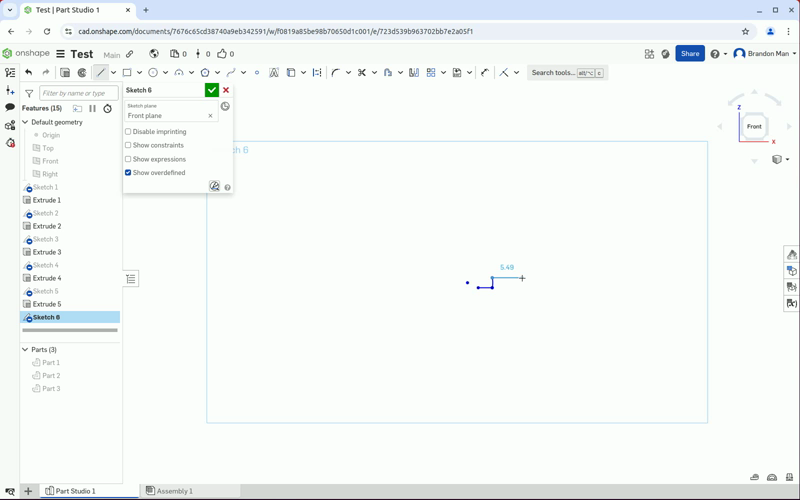
mouse_move(478, 277)
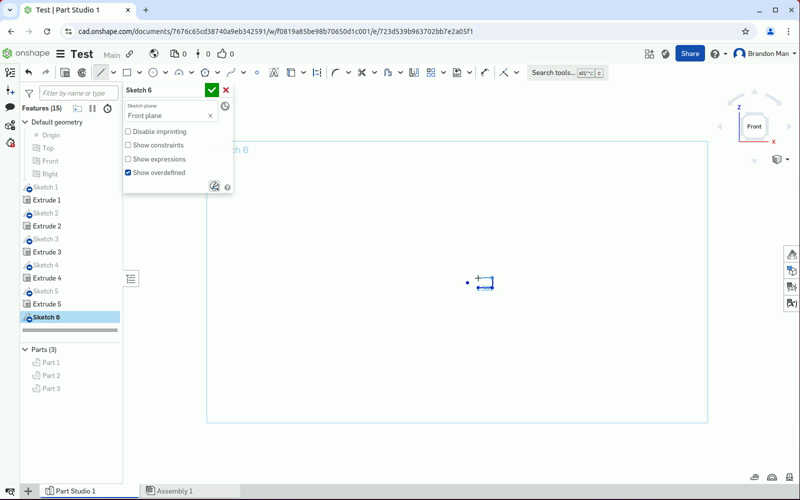
click(478, 277)
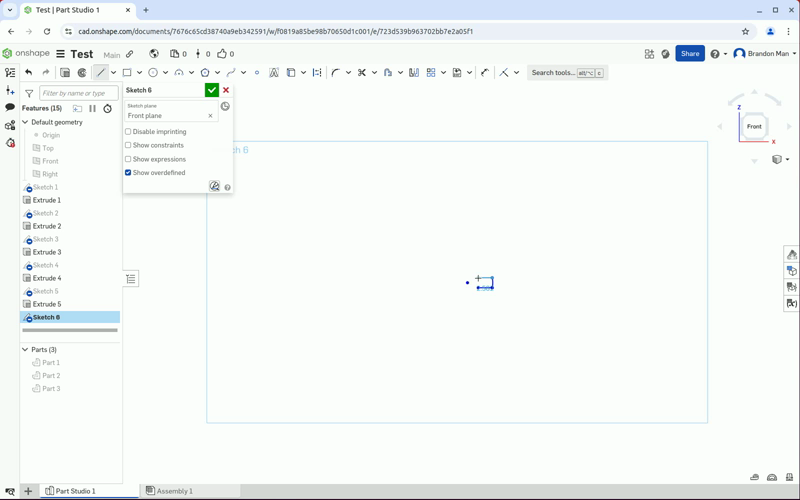
key_up(shift)
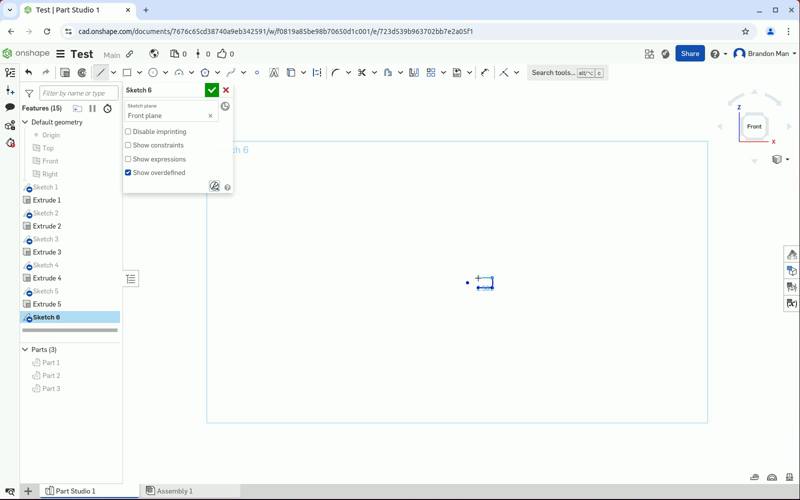
mouse_move(508, 277)
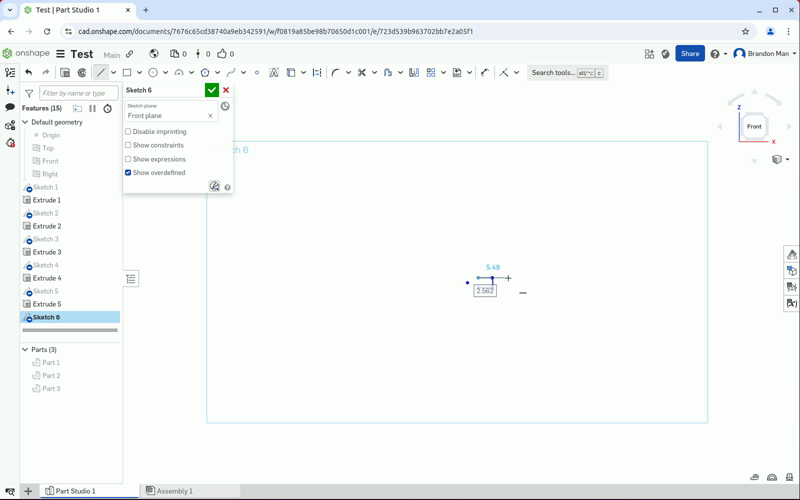
key_down(shift)
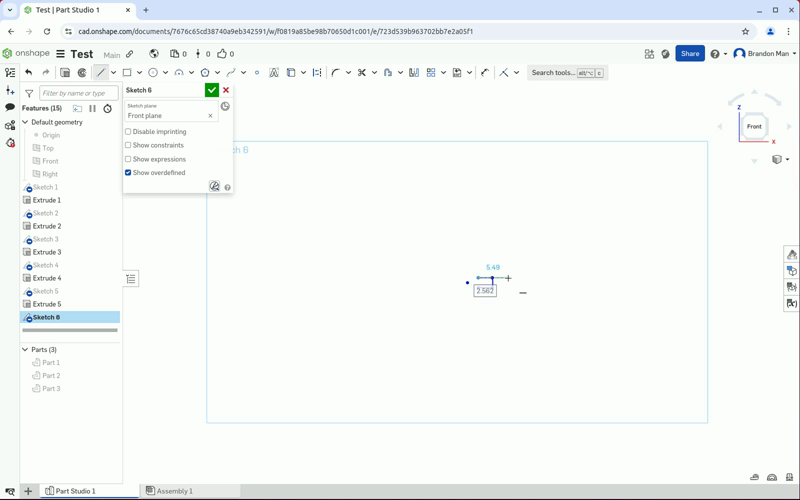
mouse_move(478, 287)
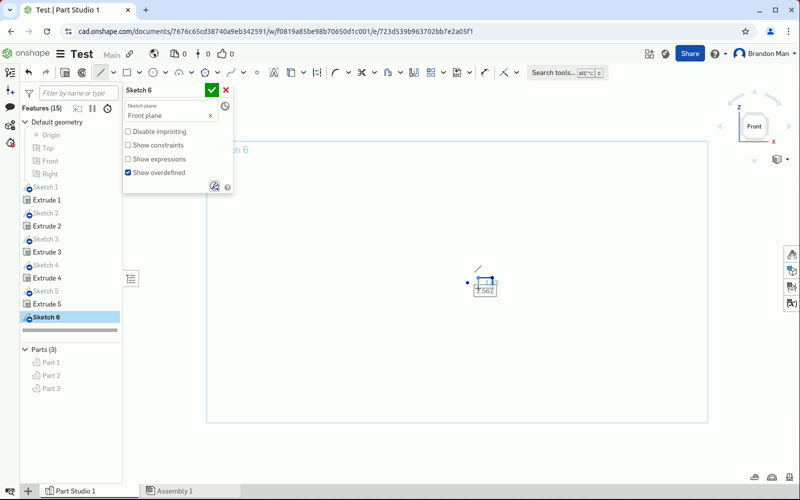
key_up(shift)
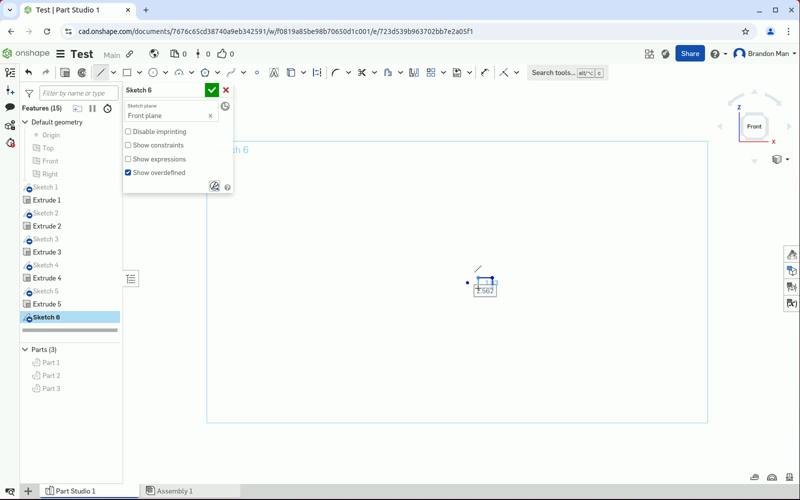
click(478, 287)
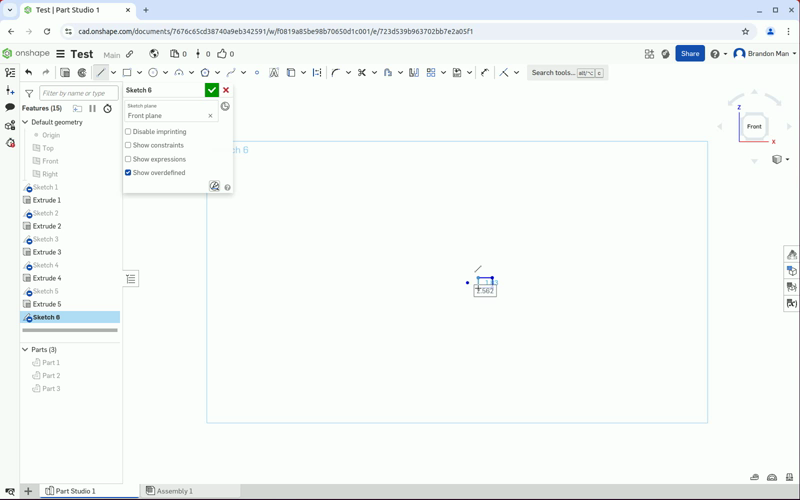
key(esc)
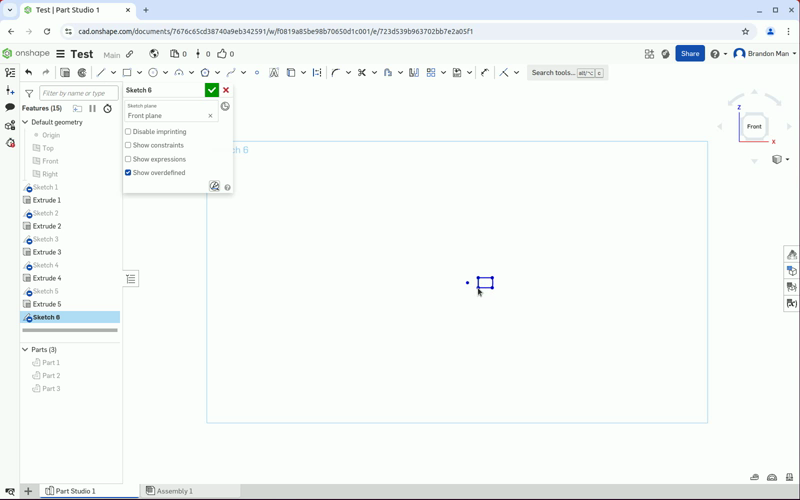
mouse_move(478, 284)
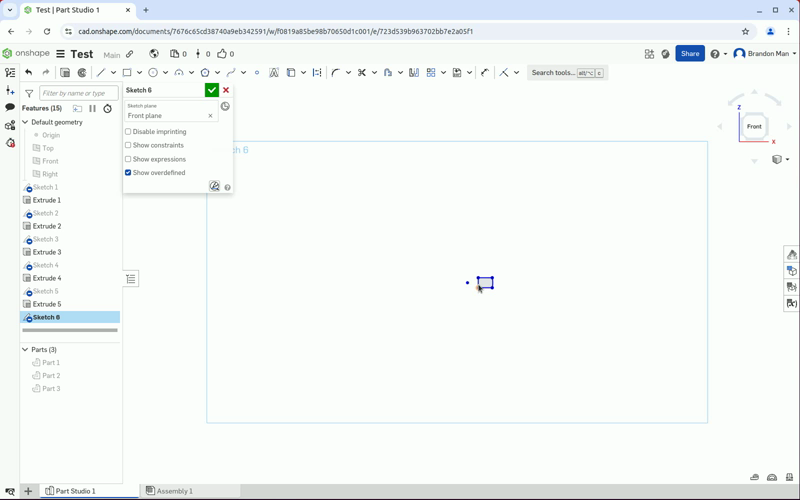
scroll(6)
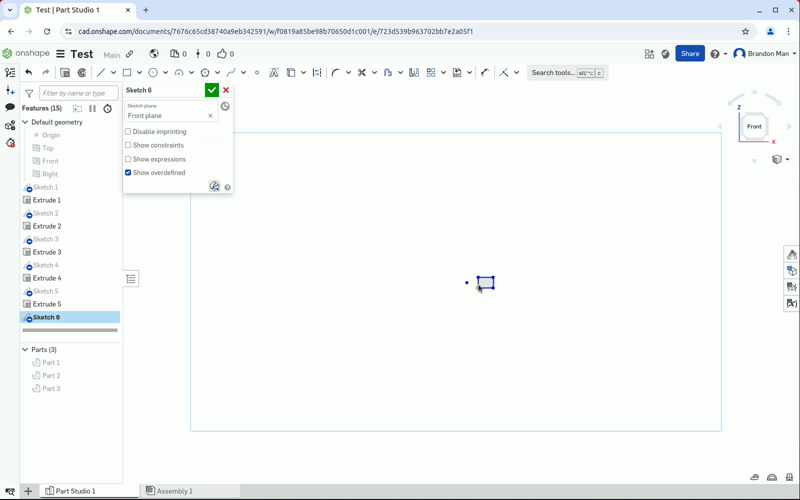
scroll(6)
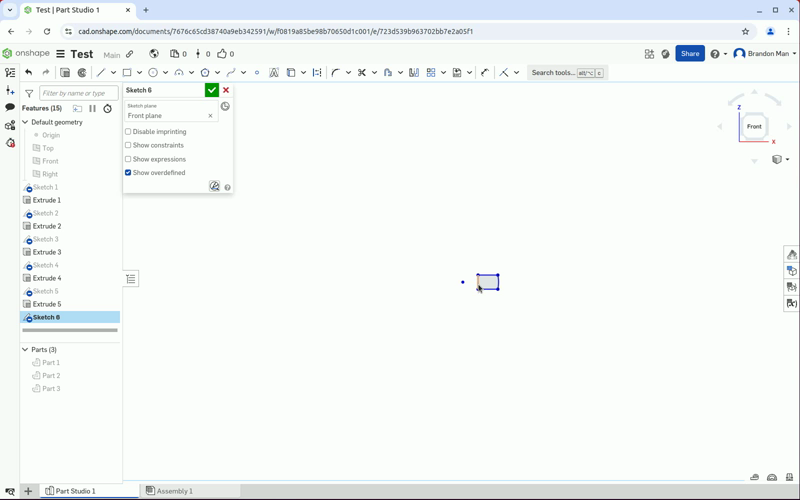
scroll(6)
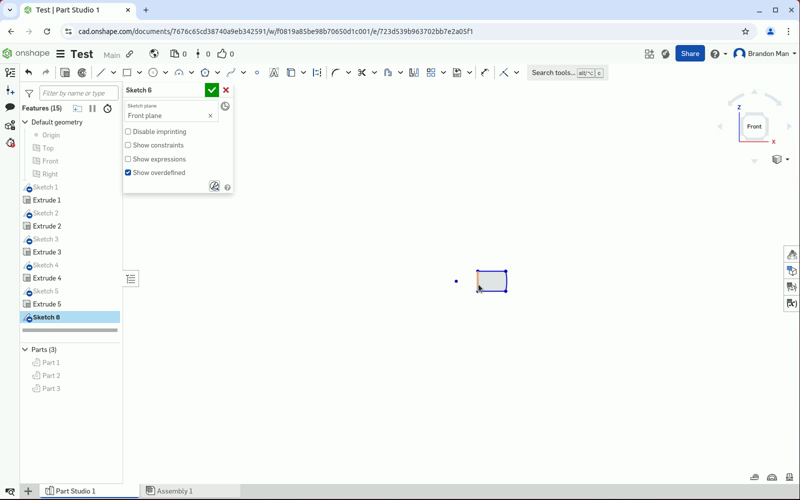
scroll(6)
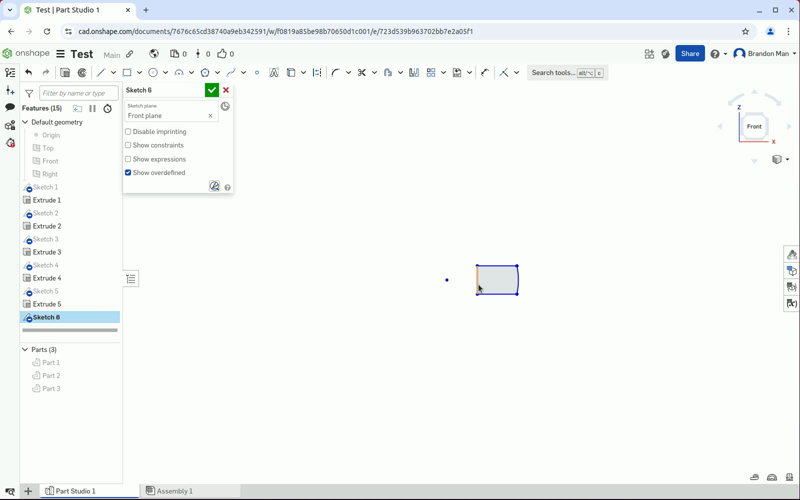
scroll(6)
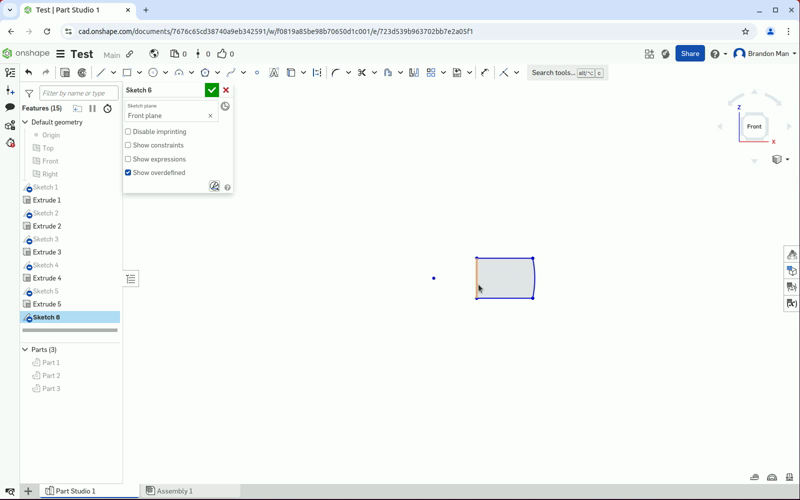
scroll(6)
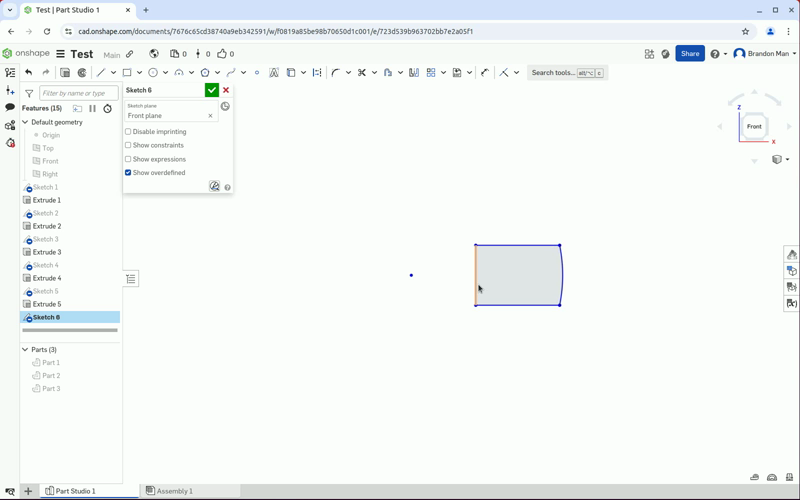
scroll(6)
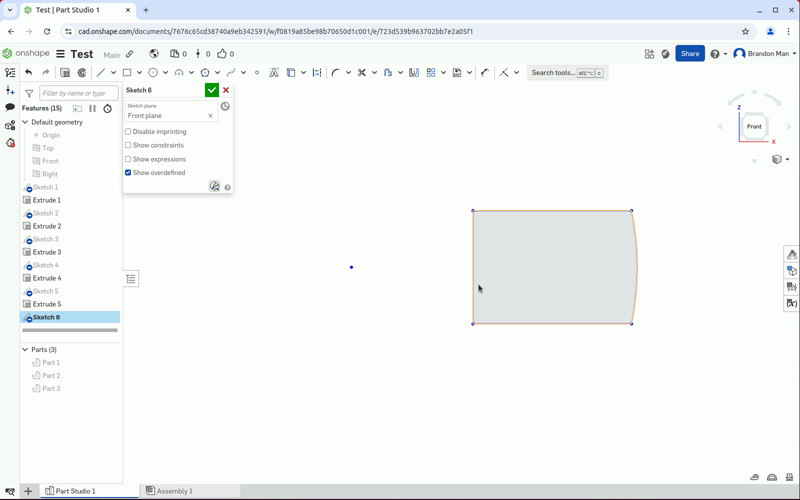
click(478, 284)
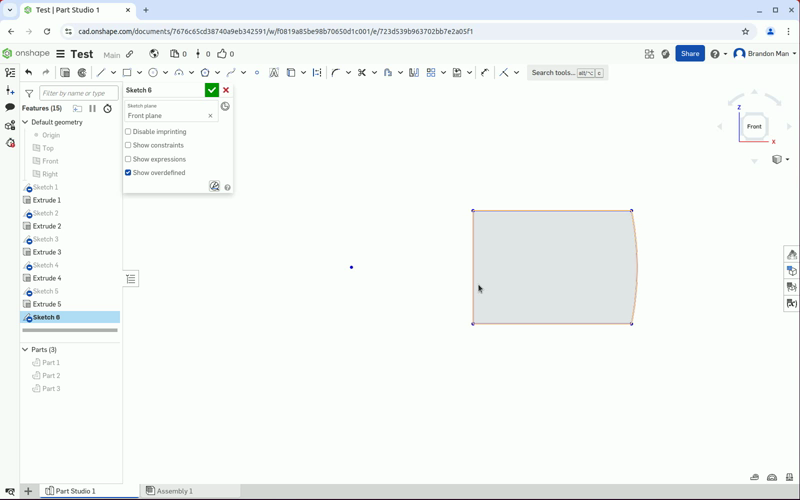
scroll(-6)
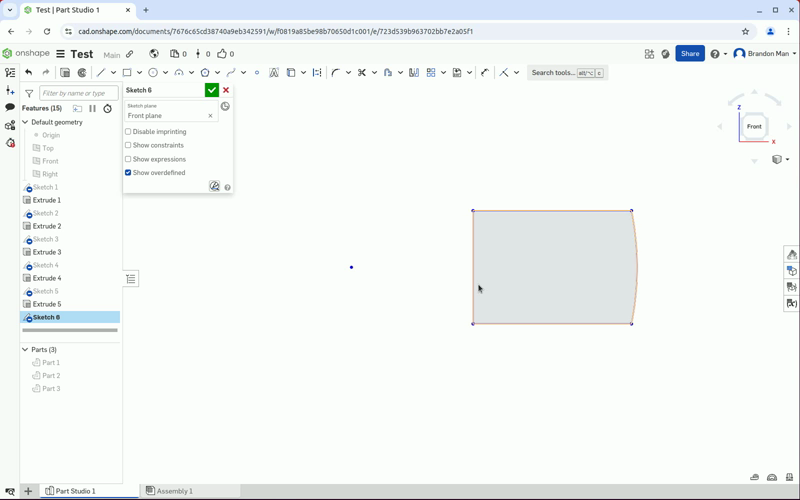
scroll(-6)
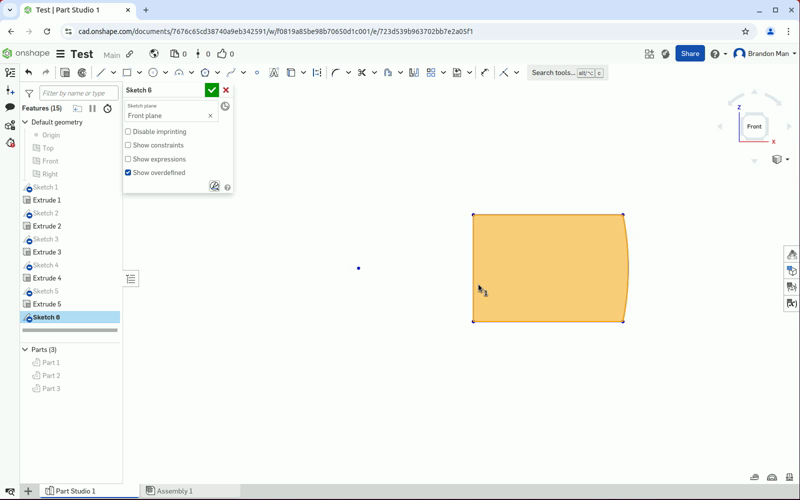
scroll(-6)
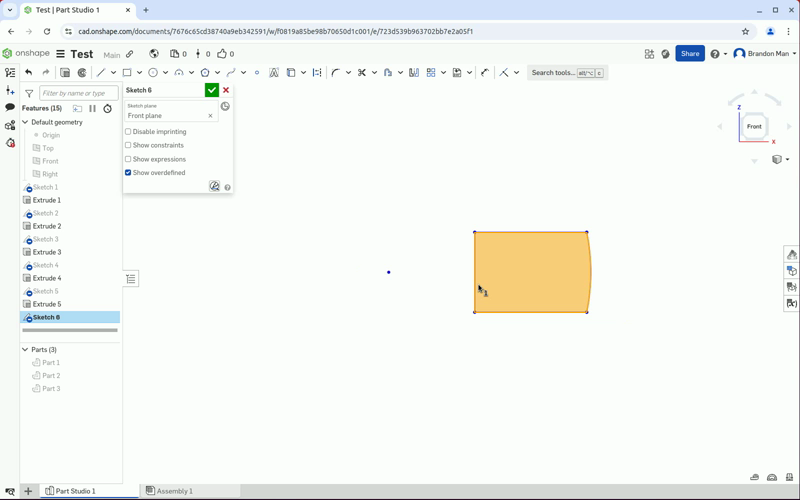
scroll(-6)
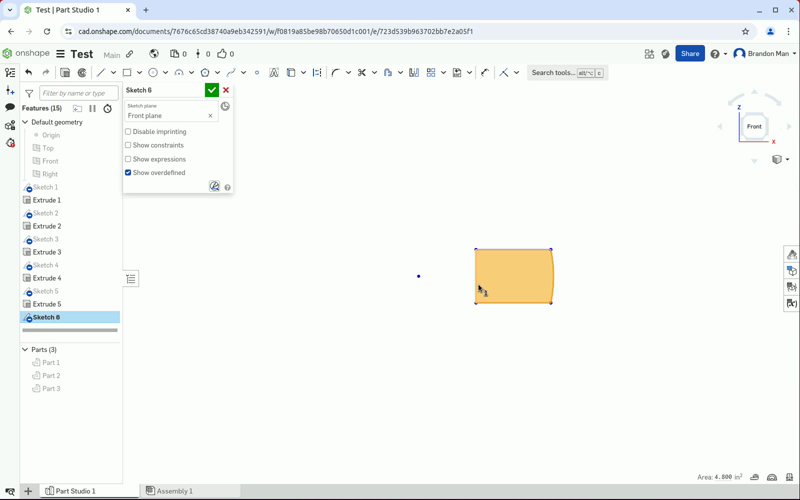
scroll(-6)
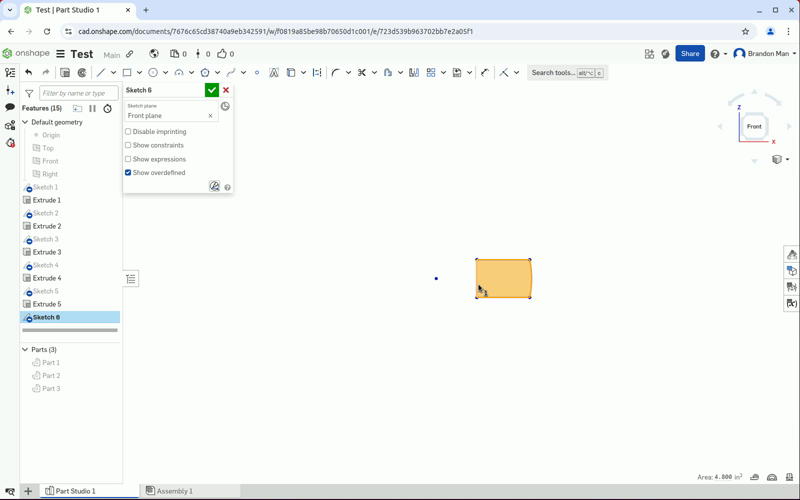
scroll(-6)
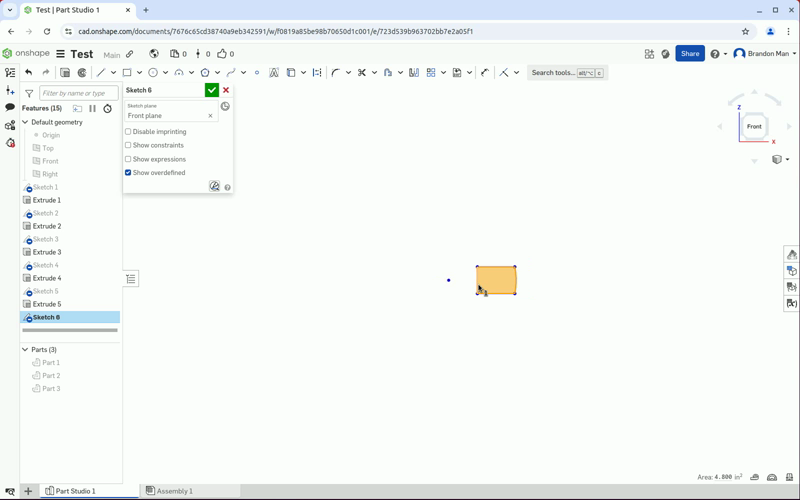
scroll(-6)
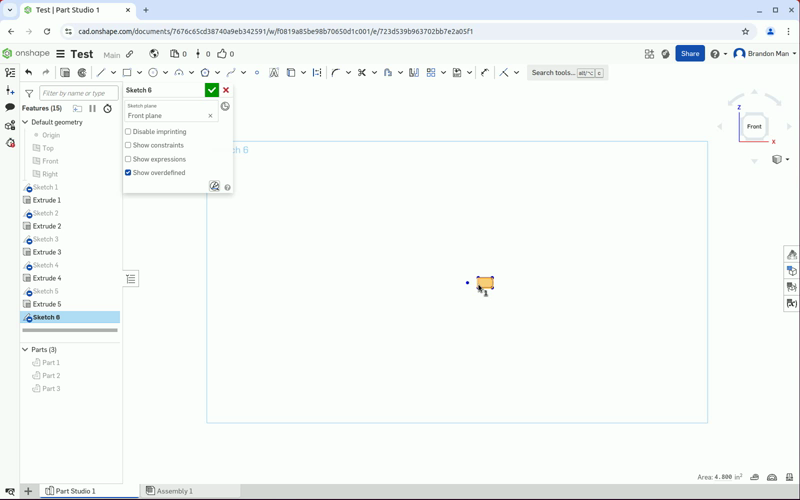
mouse_move(73, 352)
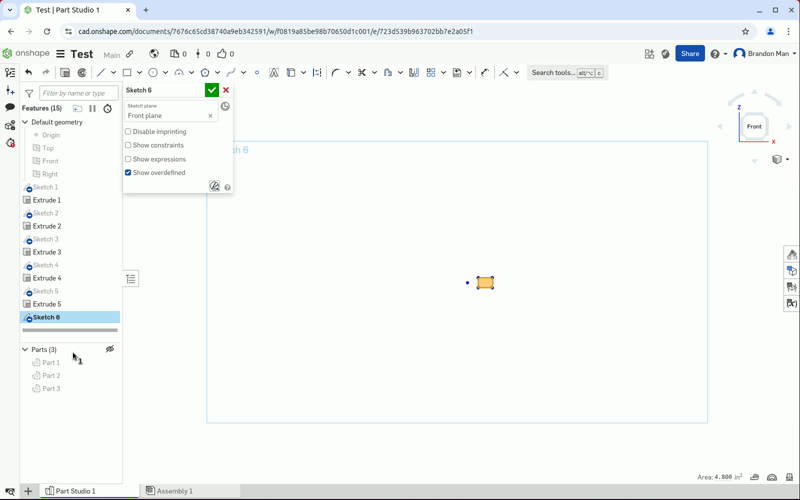
key(shift+y)
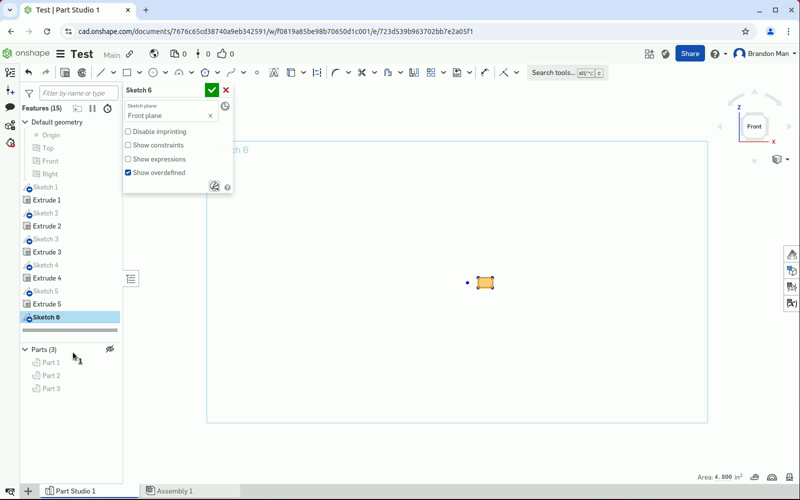
key(shift+e)
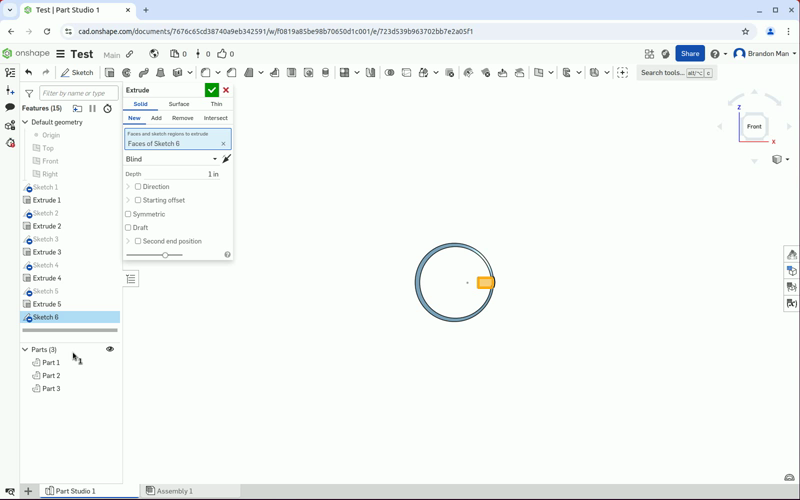
mouse_move(143, 106)
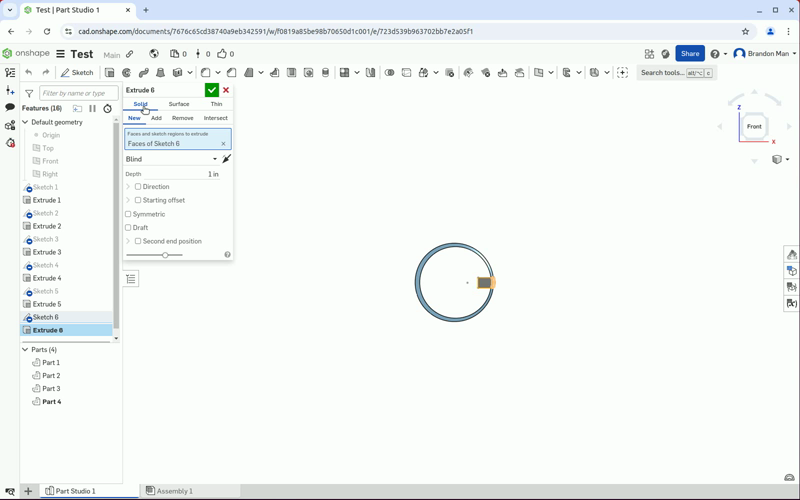
click(143, 106)
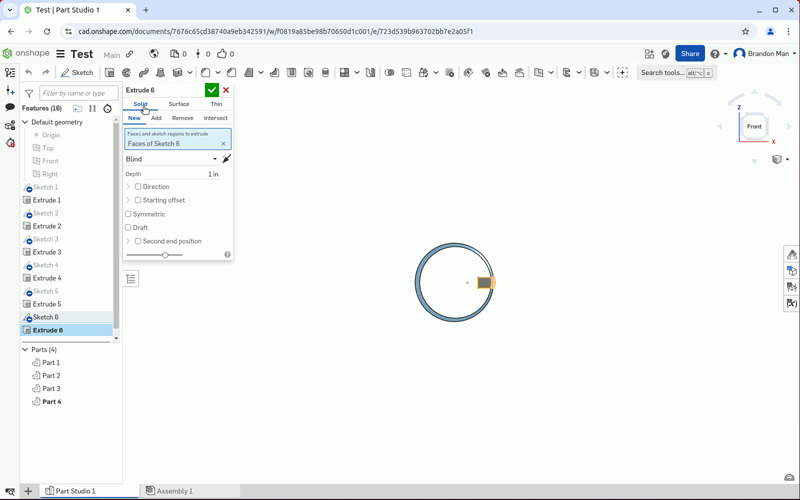
mouse_move(186, 120)
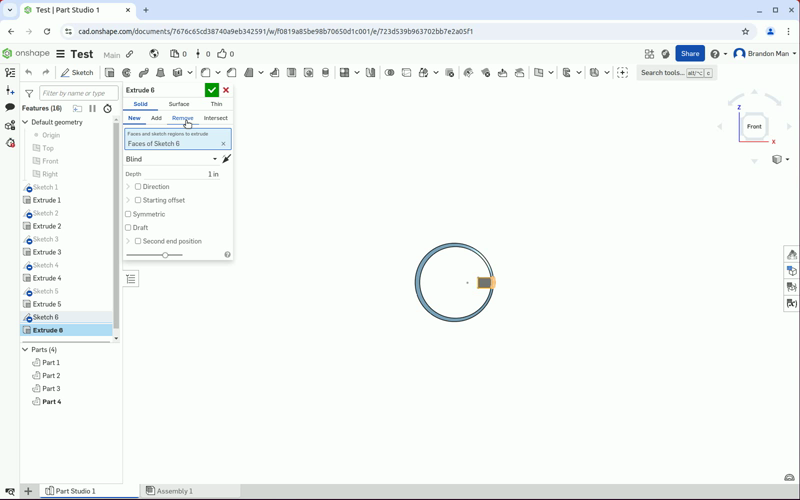
click(186, 120)
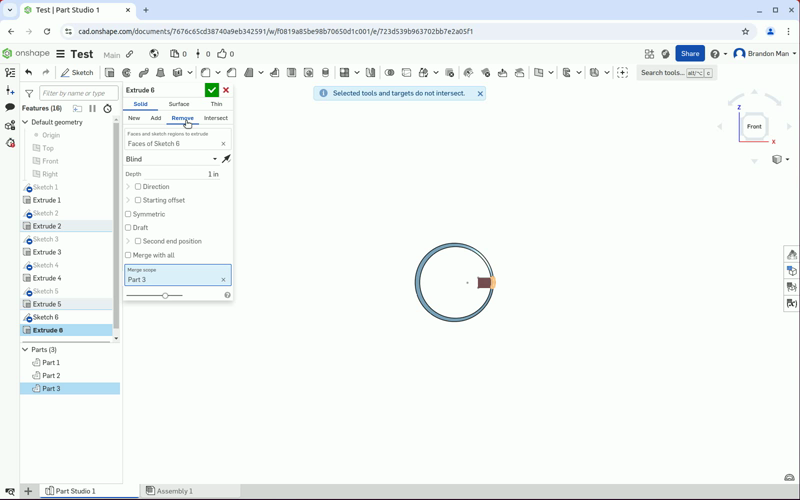
key(tab, 4)
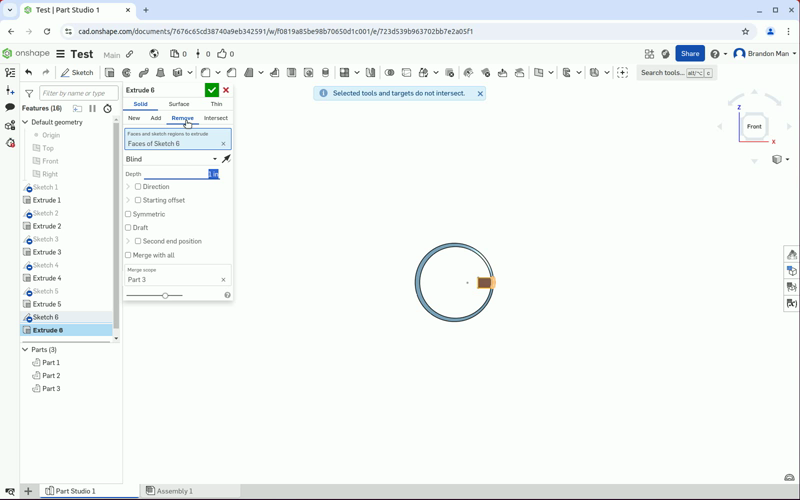
text(-23.108)
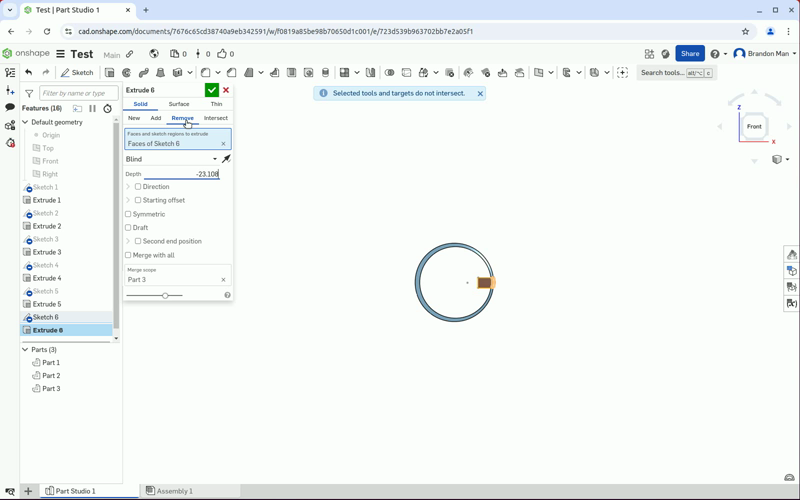
key(tab, 6)
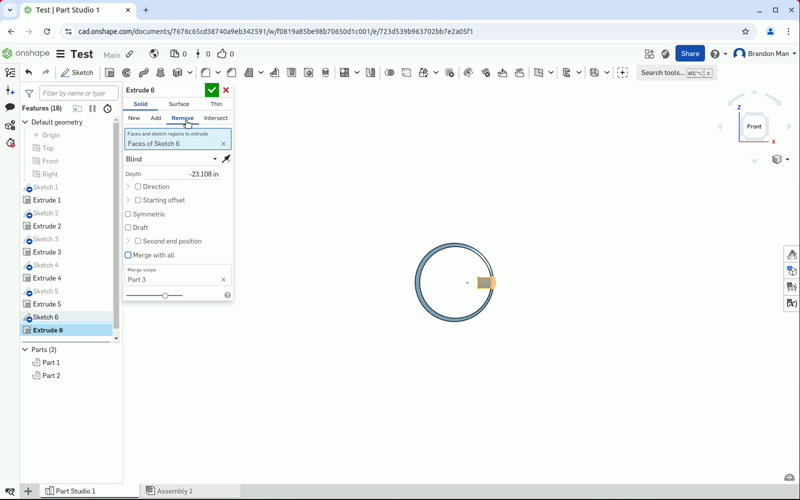
key(space)
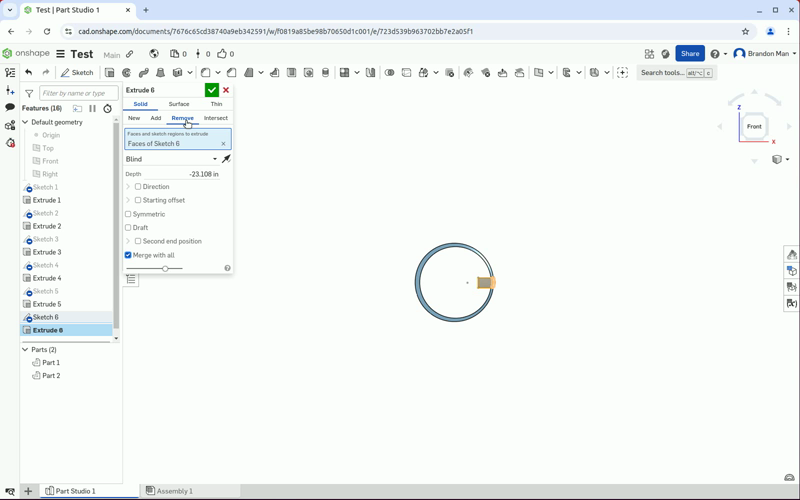
key(enter)
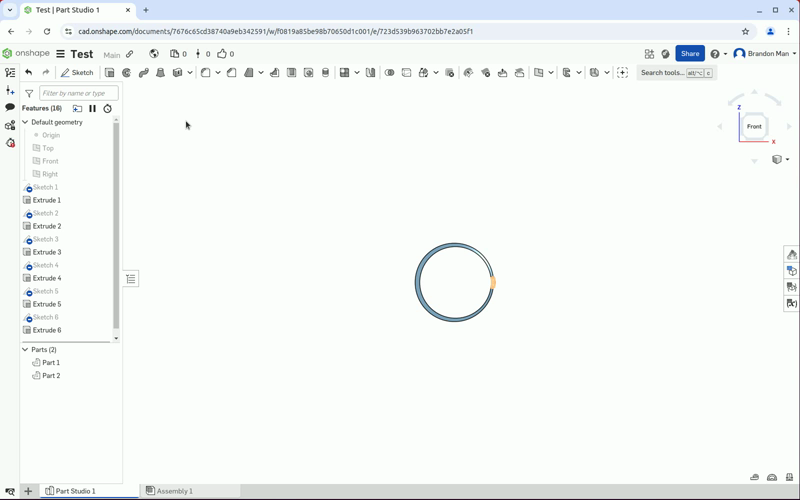
key(shift+h)
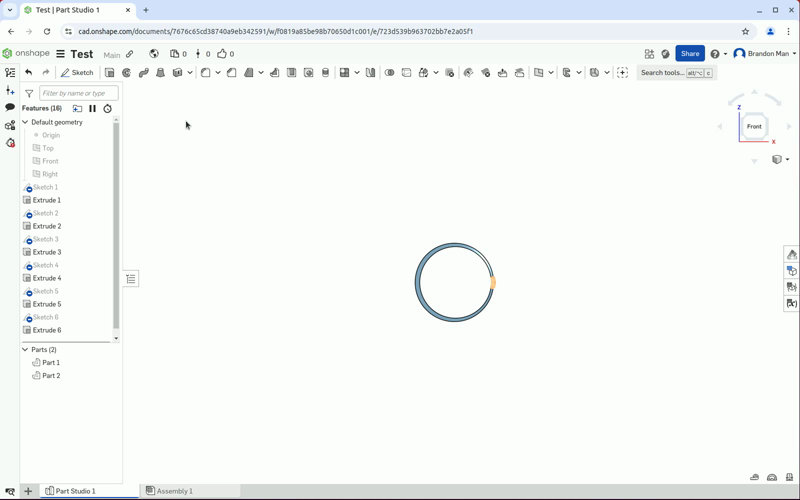
key(shift+h)
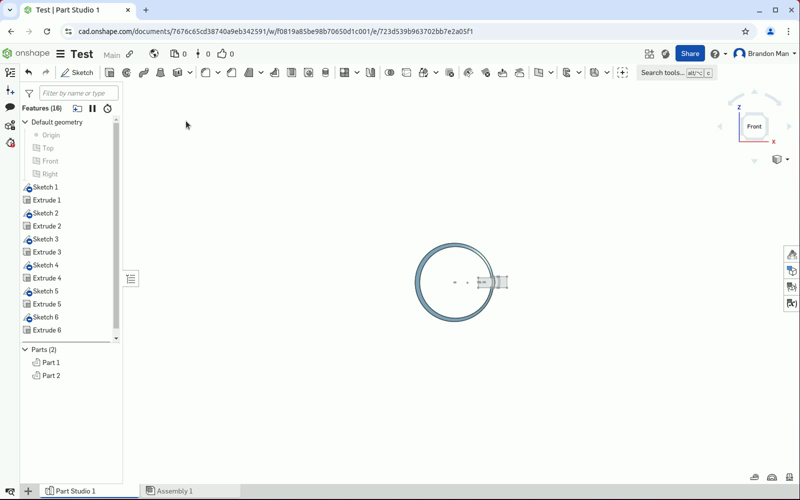
key(shift+7)
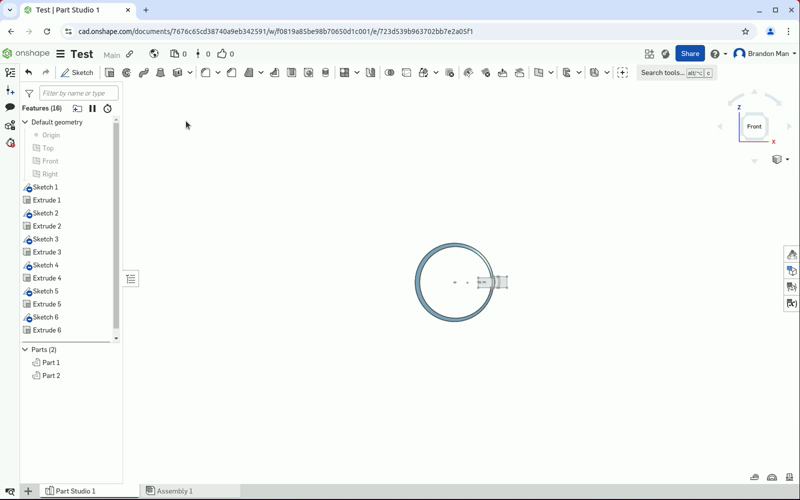
key(left, 2)
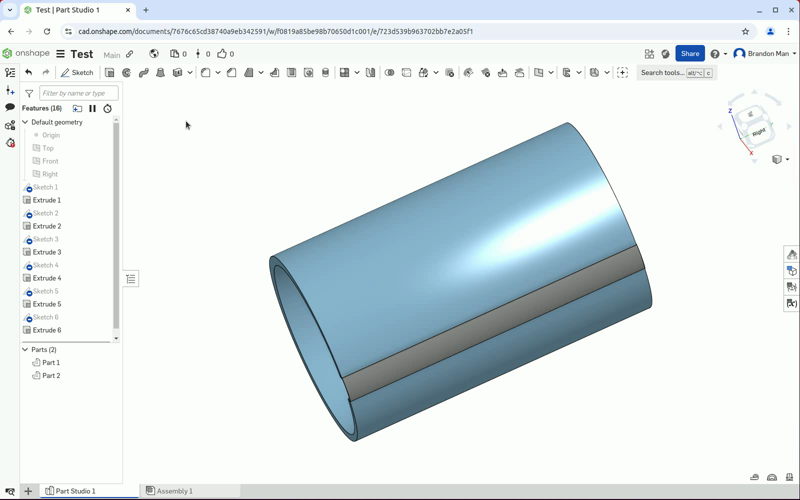
key(down, 2)
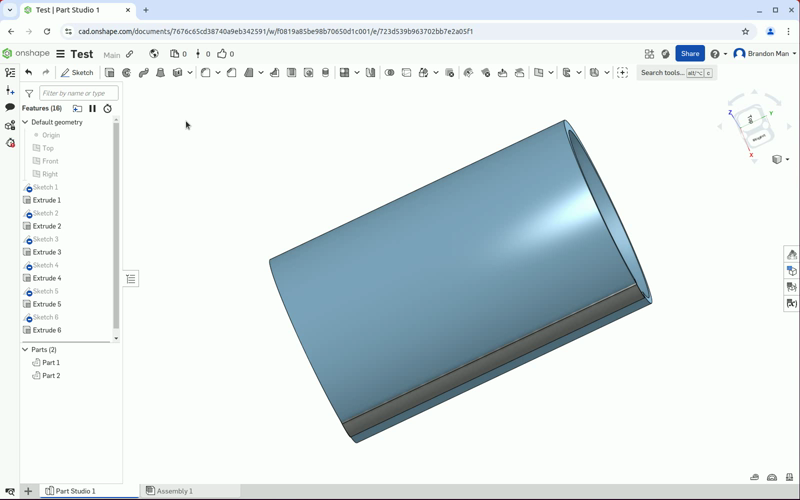
key(up, 2)
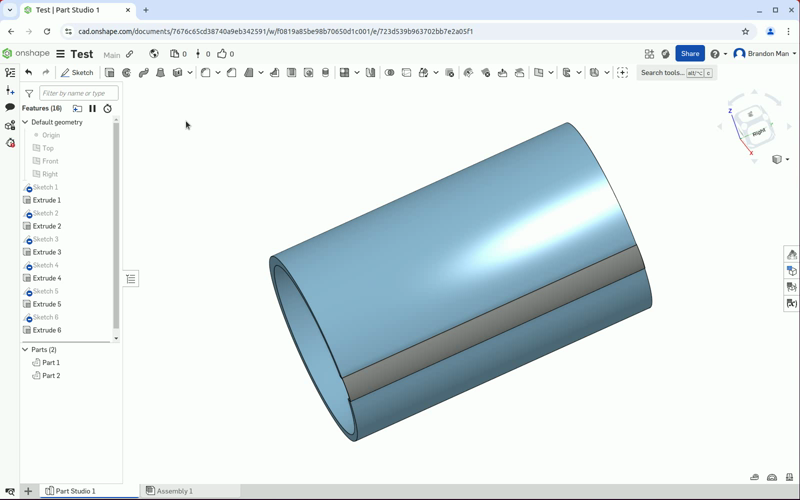
key(right, 2)
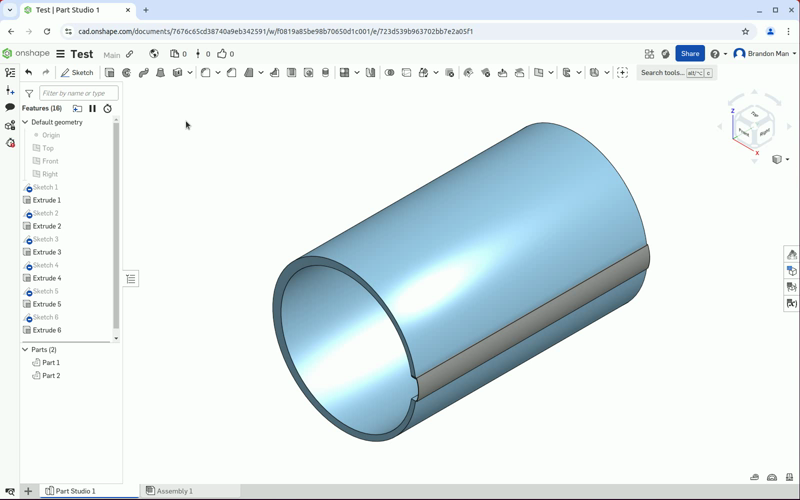
mouse_move(69, 189)
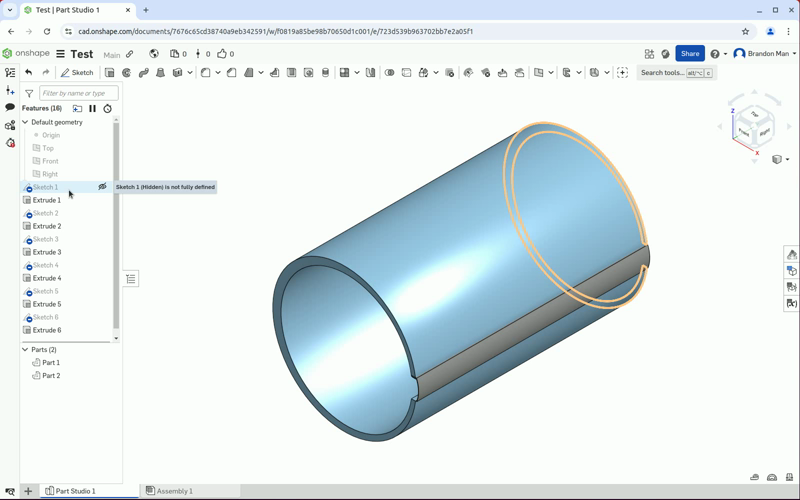
click(69, 189)